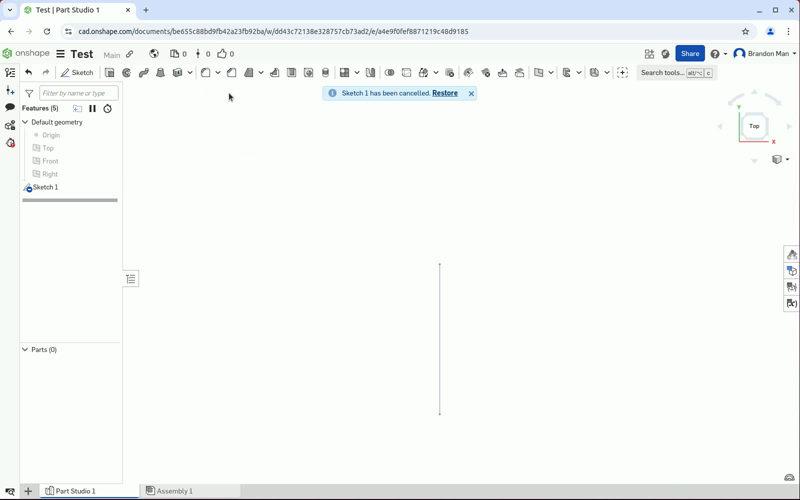
key(shift+h)
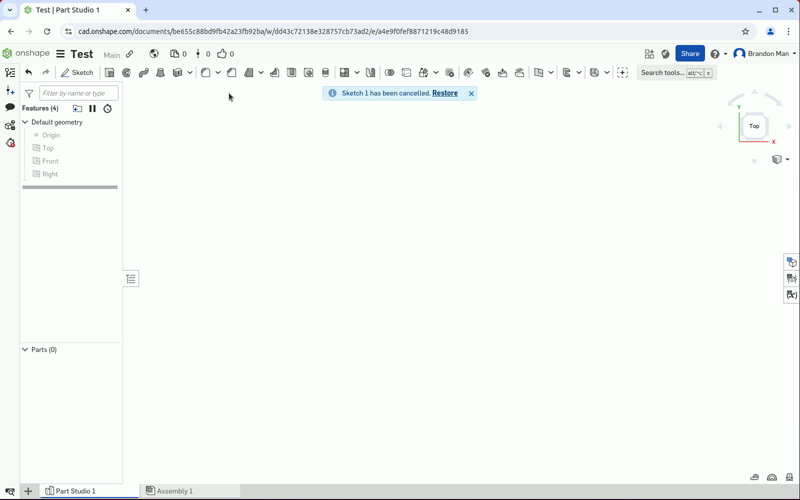
mouse_move(73, 352)
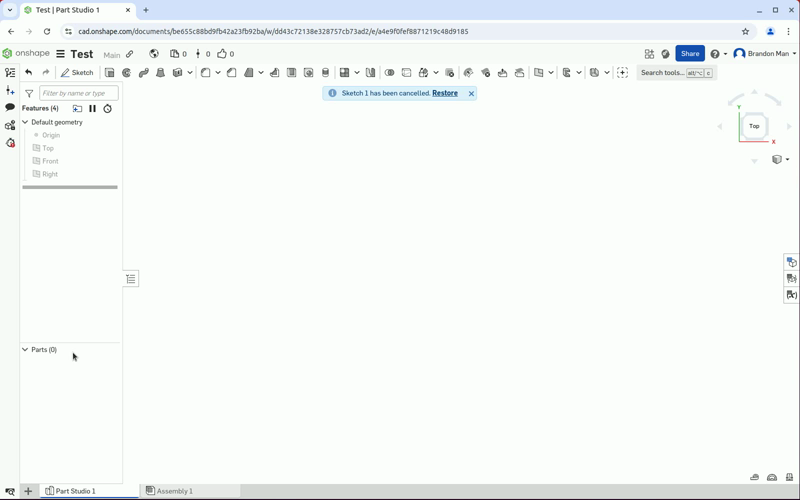
key(y)
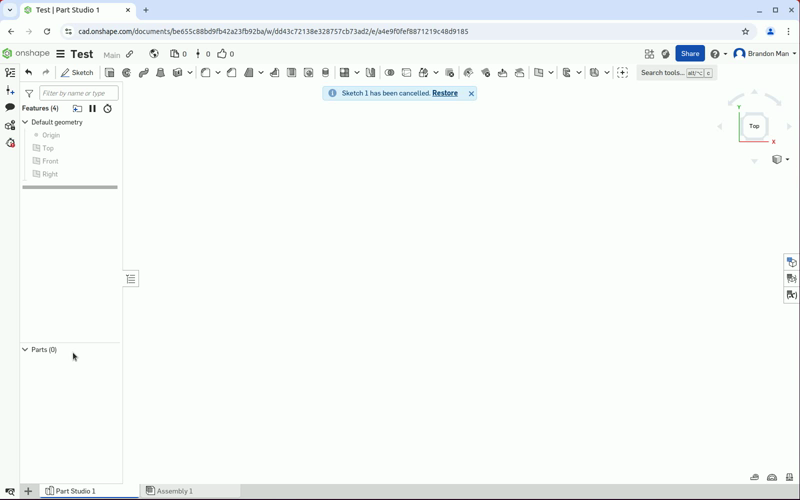
key(shift+p)
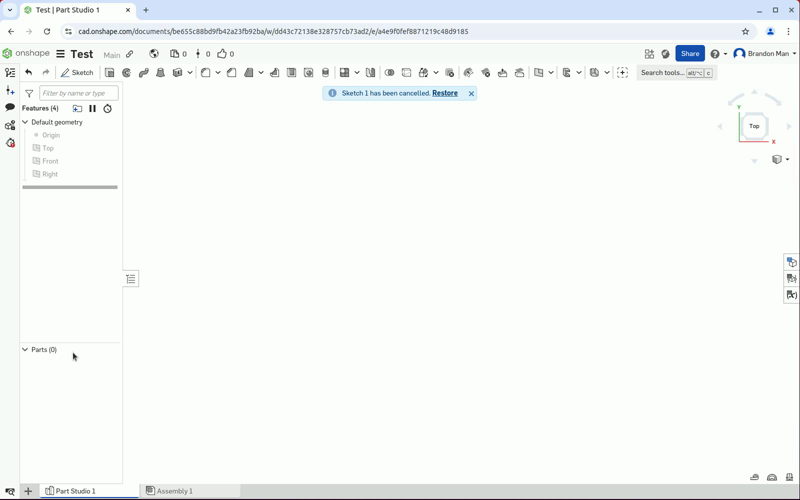
key(space)
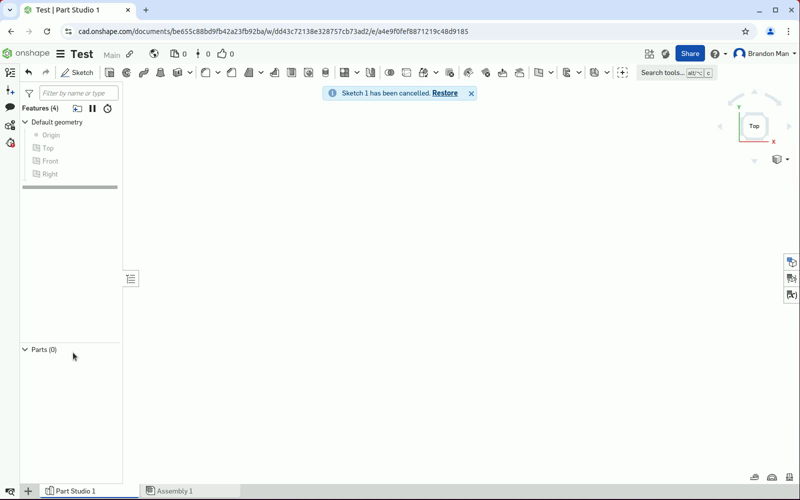
key_down(shift)
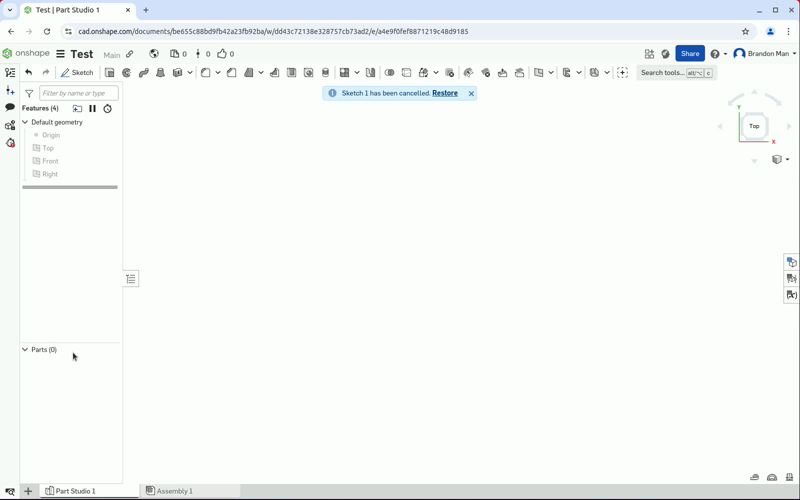
key(up)
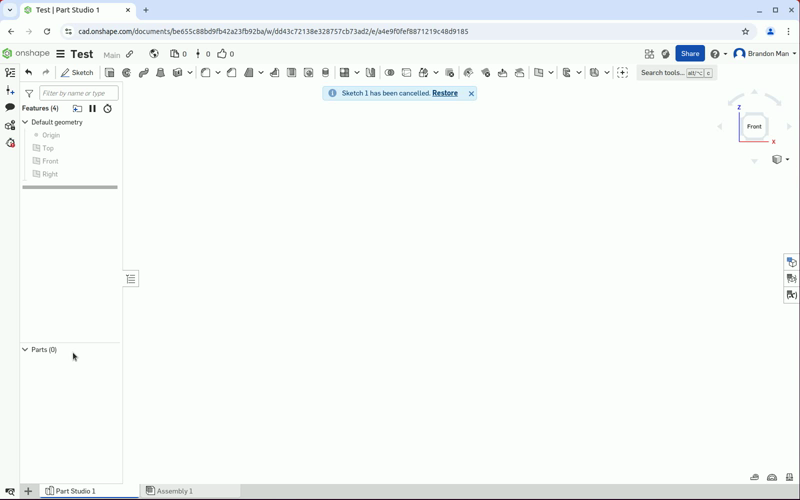
key_up(shift)
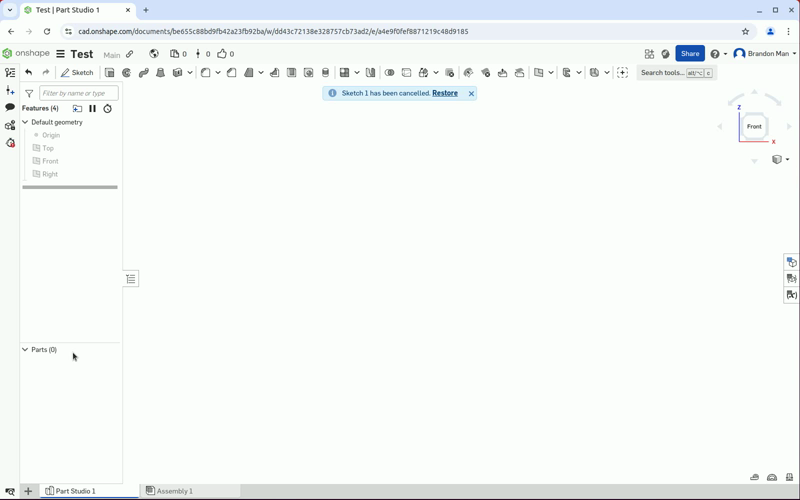
mouse_move(73, 352)
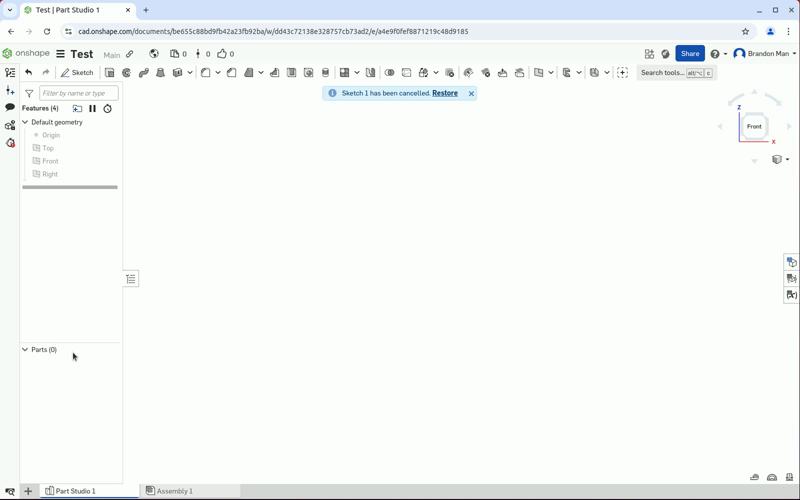
key(shift+y)
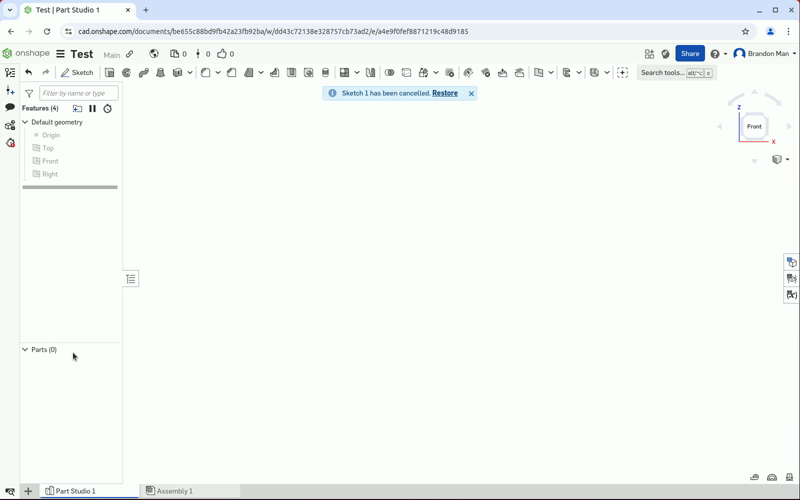
key(shift+s)
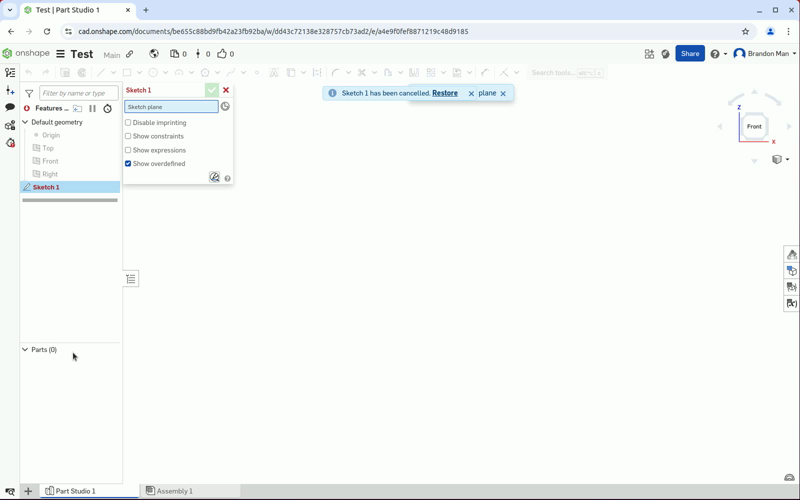
mouse_move(73, 163)
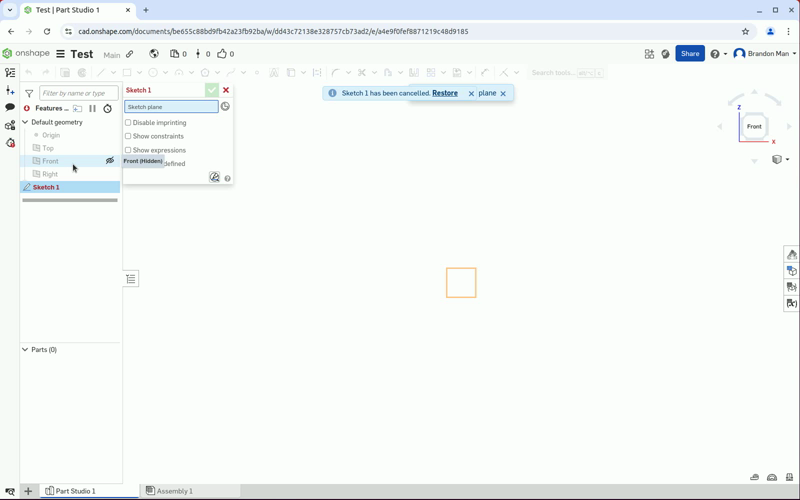
click(73, 163)
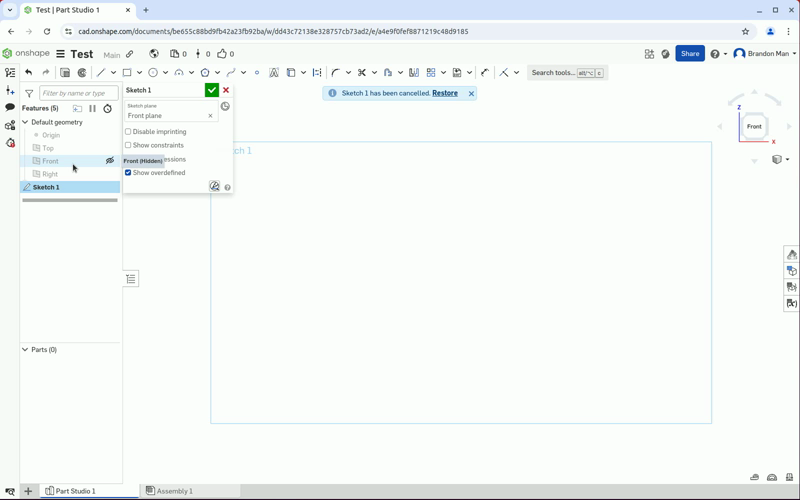
mouse_move(73, 352)
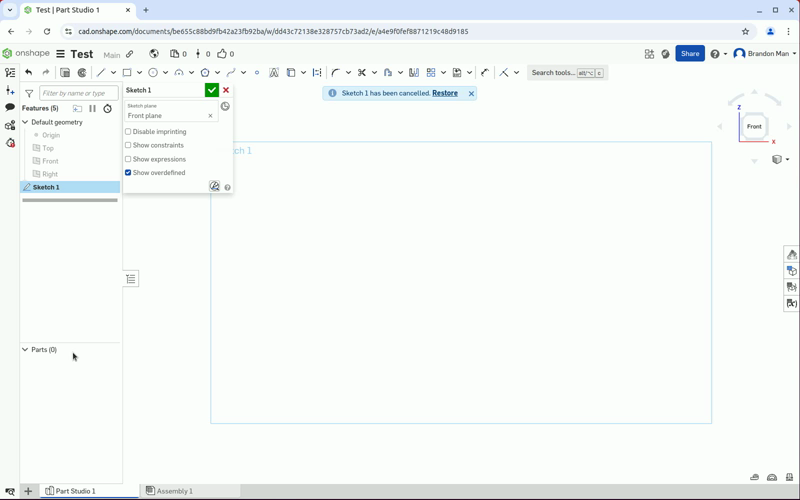
key(y)
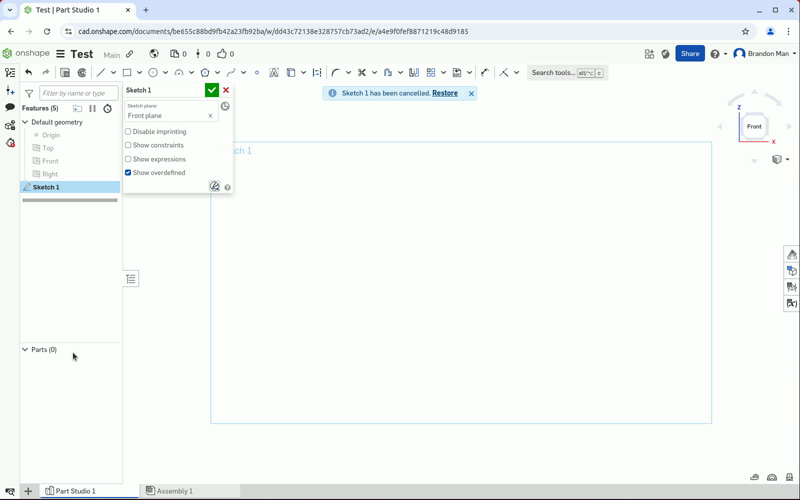
key(l)
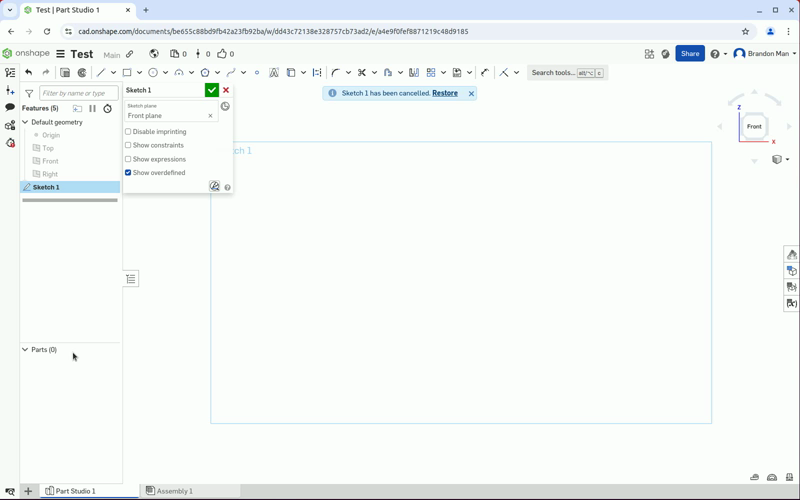
key_down(shift)
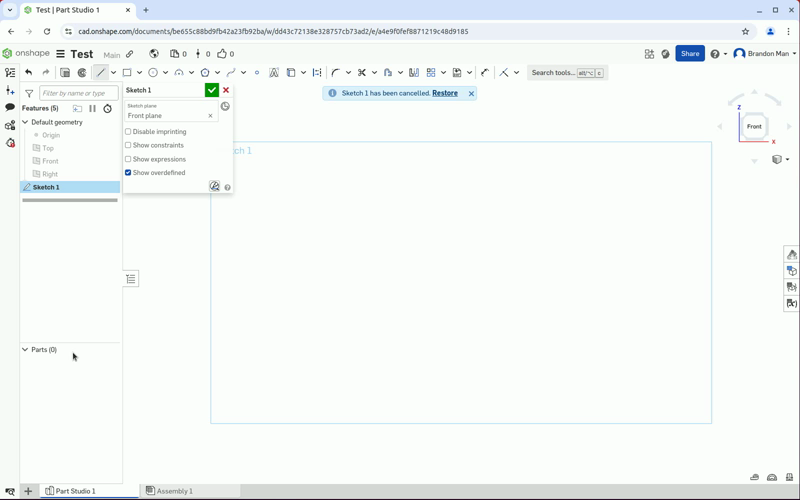
mouse_move(460, 290)
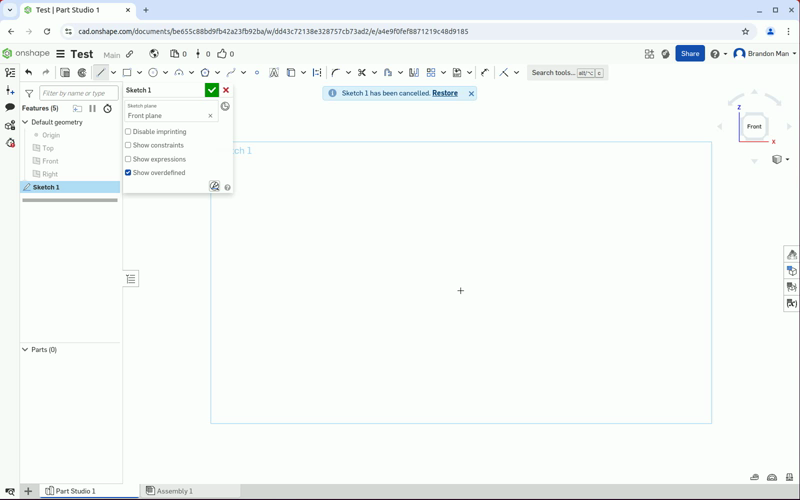
click(460, 290)
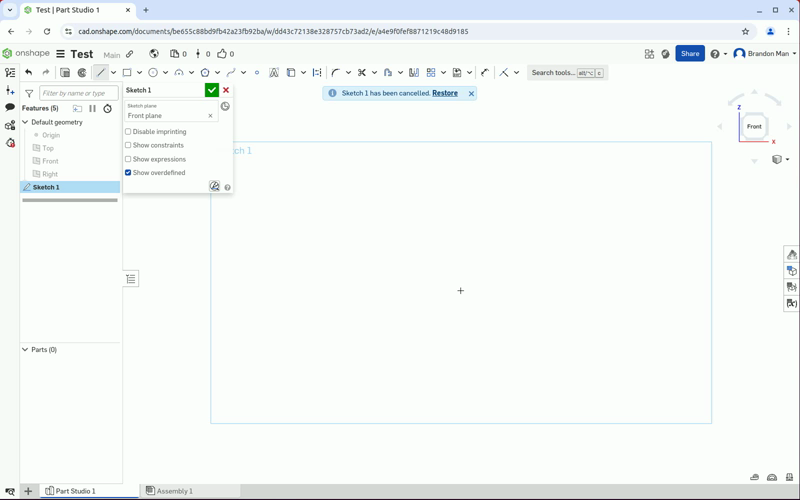
key_up(shift)
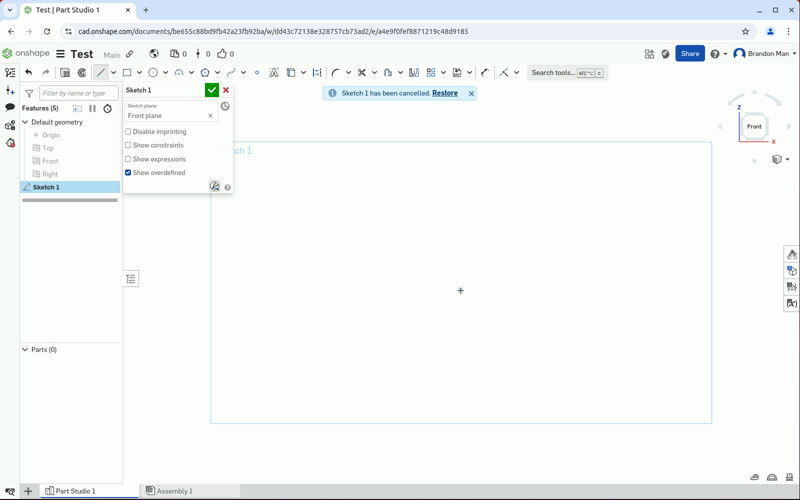
key_down(shift)
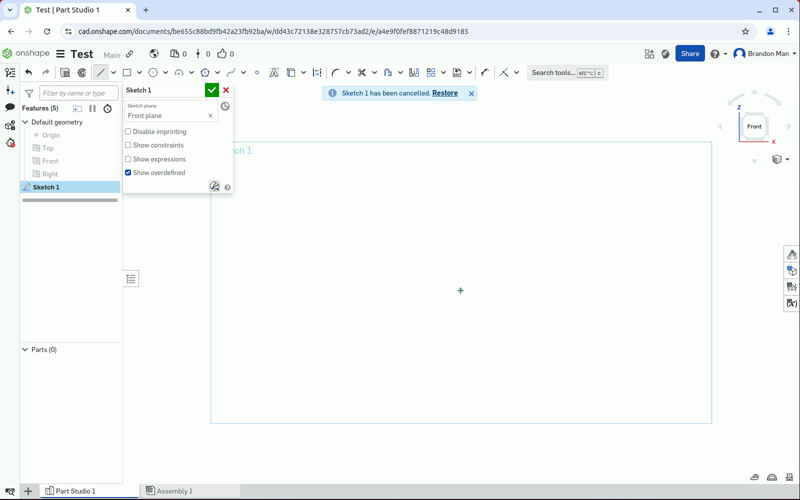
mouse_move(490, 290)
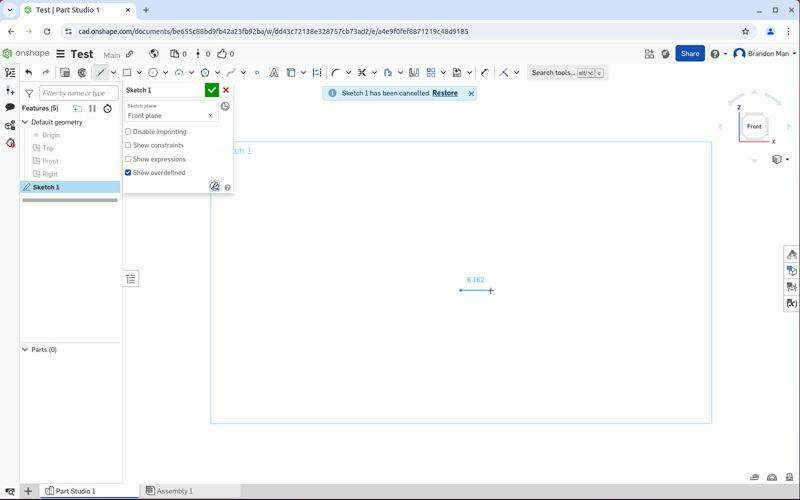
mouse_move(470, 290)
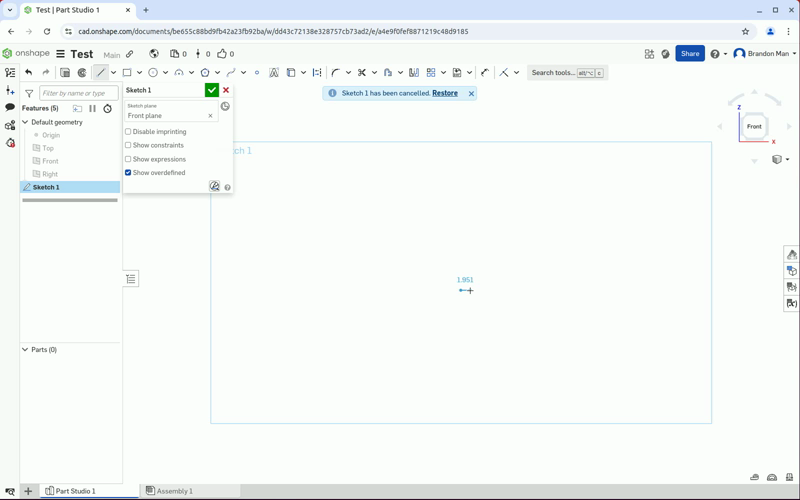
click(470, 290)
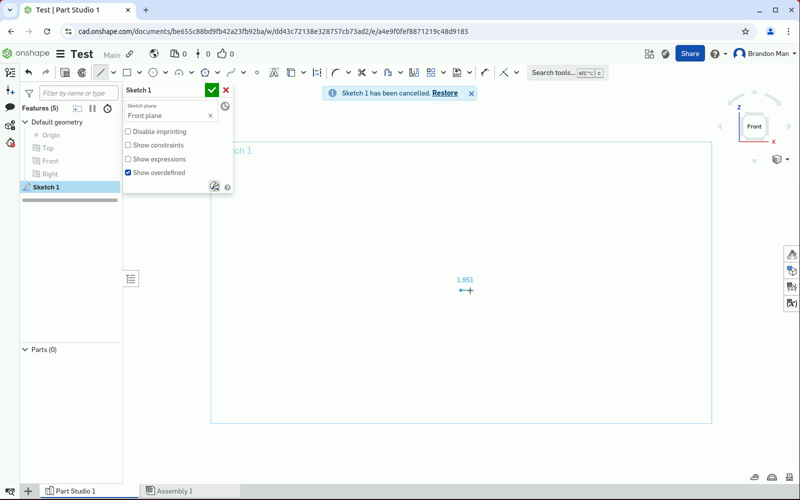
key_up(shift)
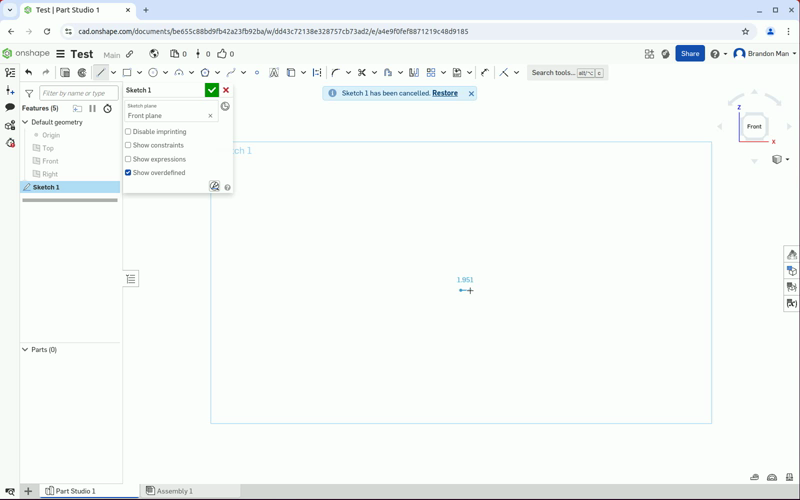
key_down(shift)
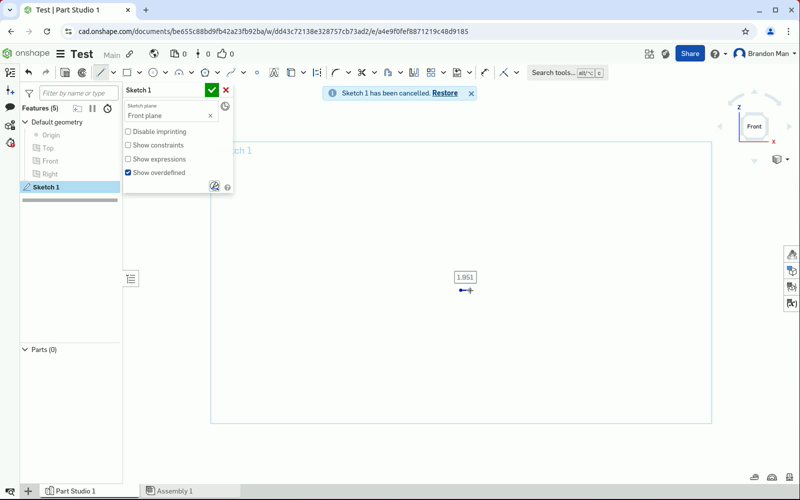
mouse_move(500, 290)
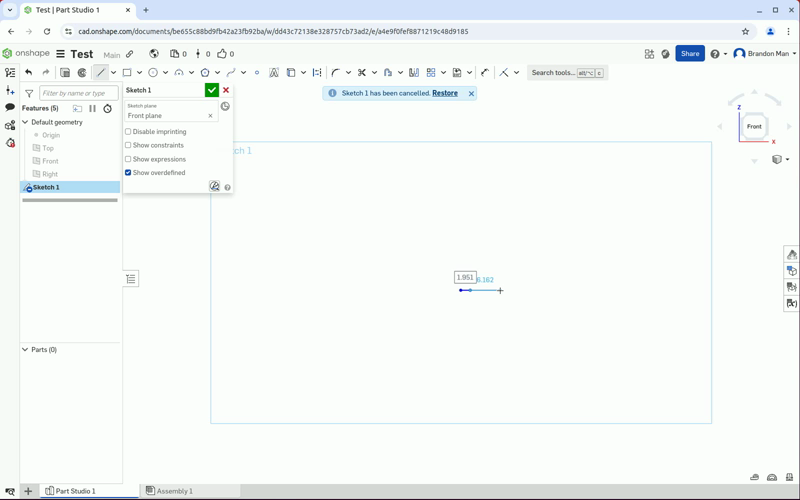
mouse_move(480, 290)
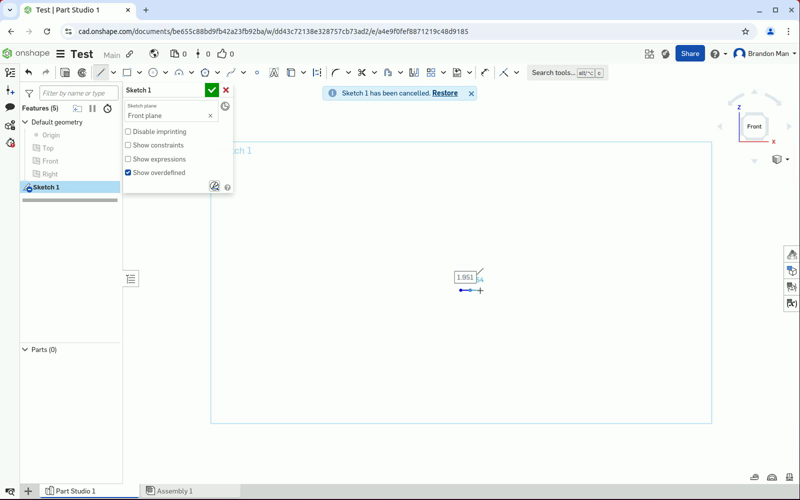
click(480, 290)
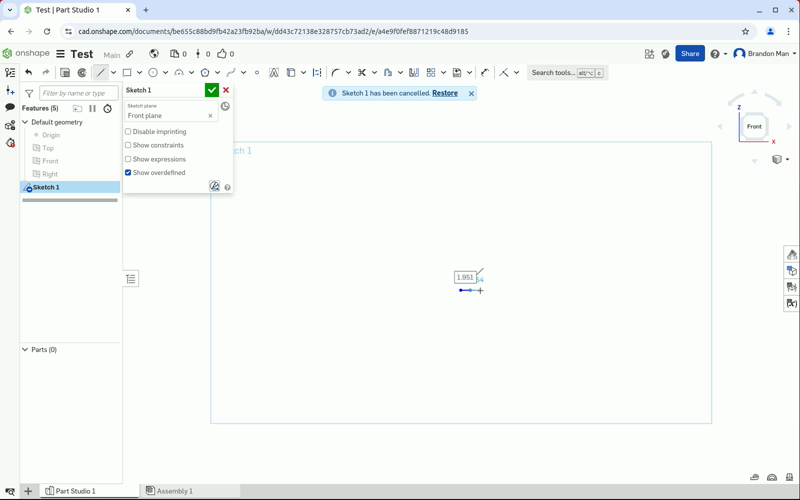
key_up(shift)
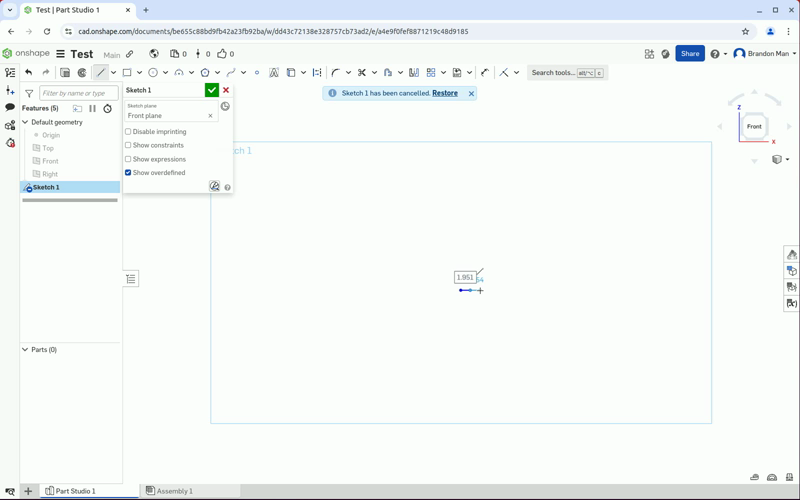
key_down(shift)
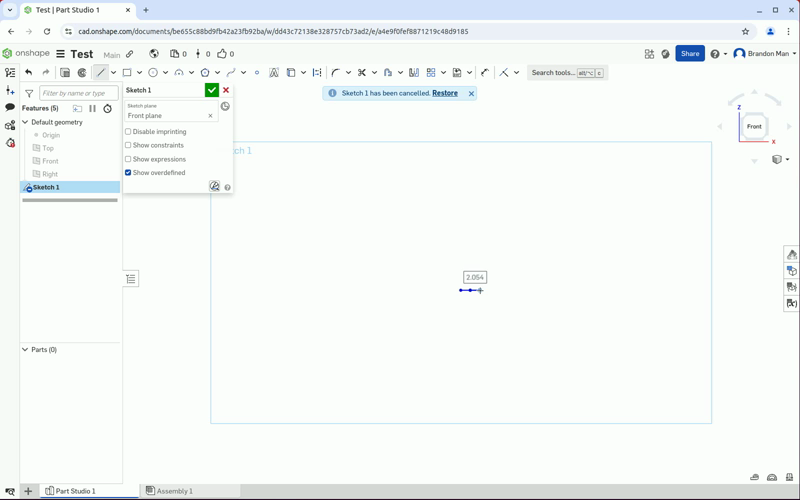
mouse_move(510, 290)
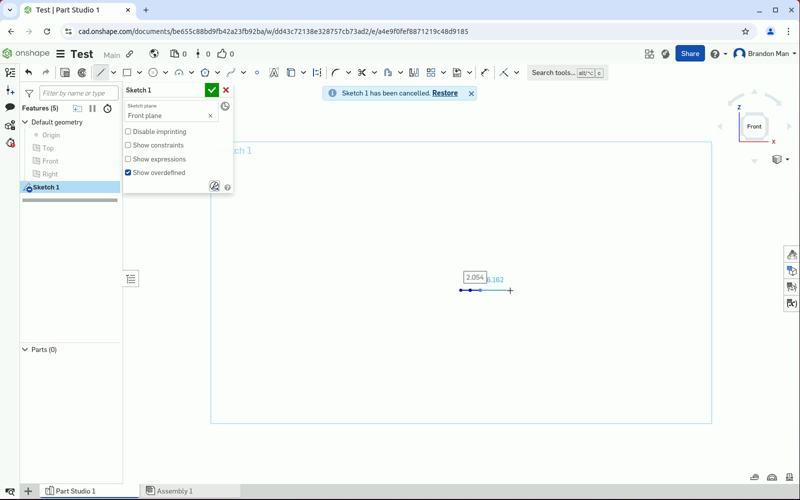
mouse_move(489, 290)
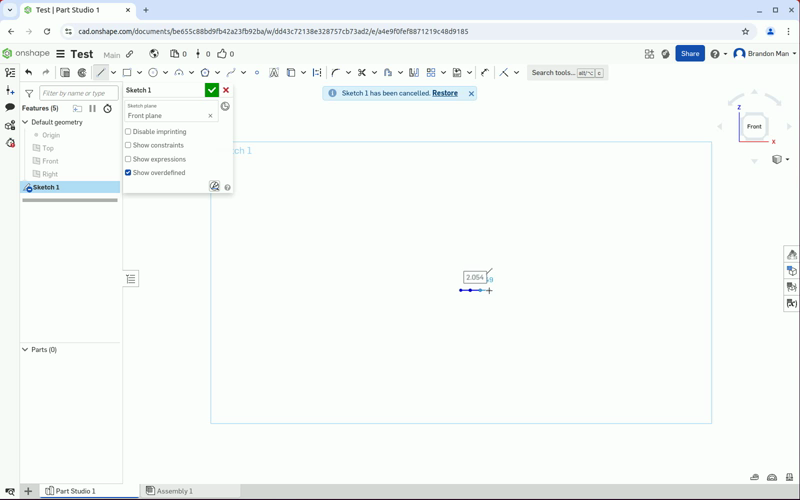
click(489, 290)
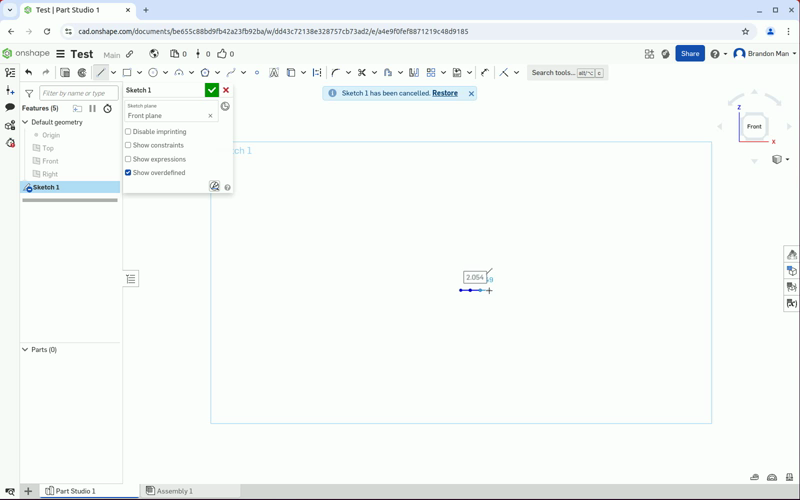
key_up(shift)
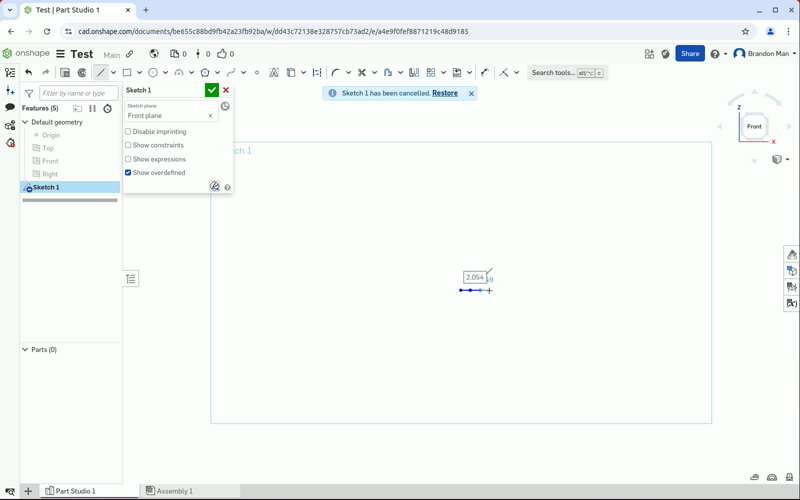
key_down(shift)
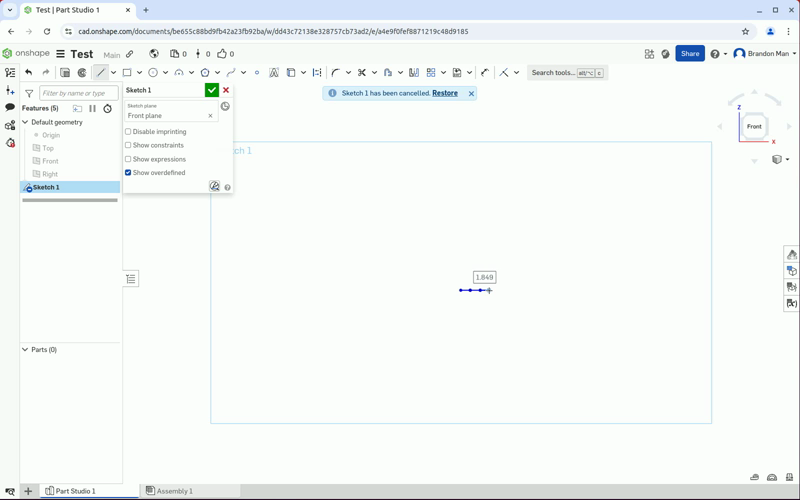
mouse_move(519, 290)
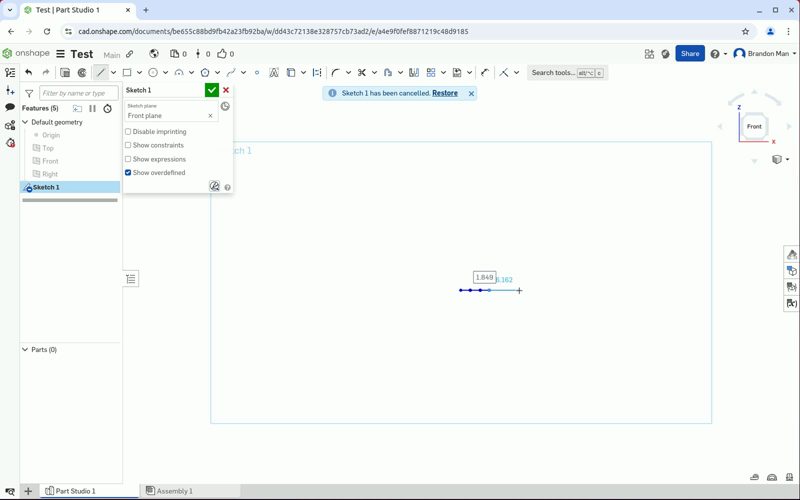
mouse_move(499, 290)
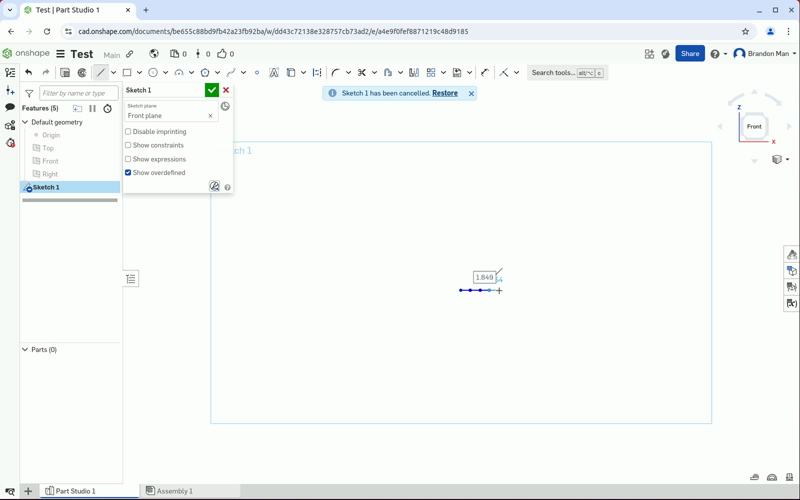
click(499, 290)
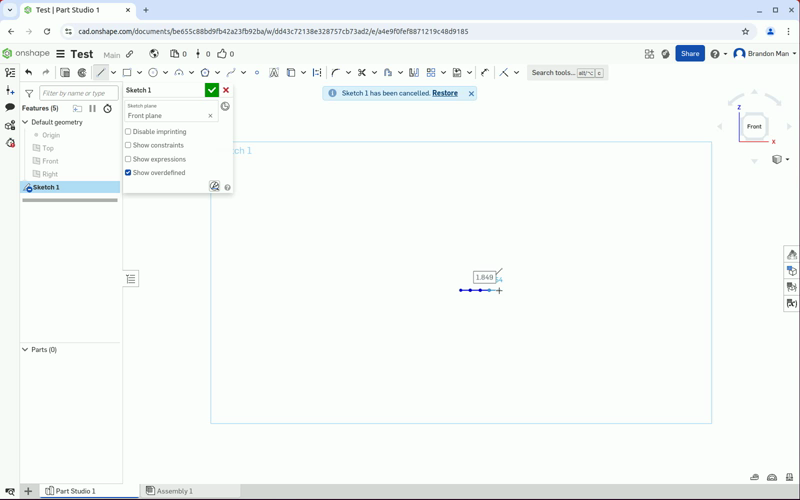
key_up(shift)
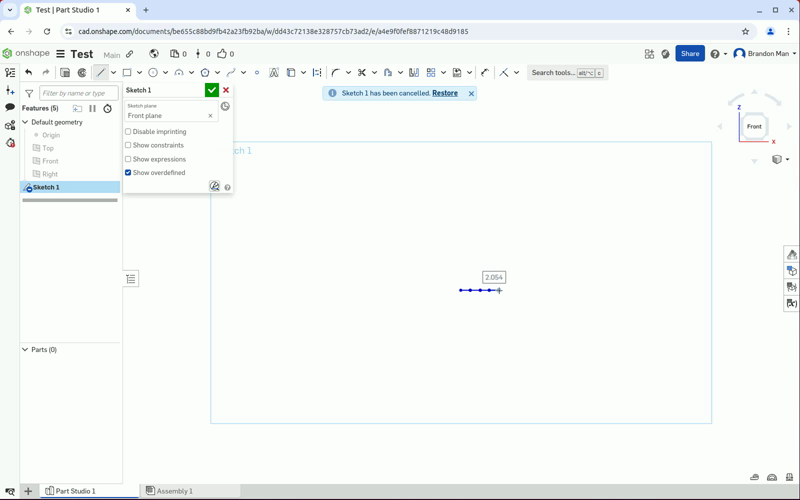
key_down(shift)
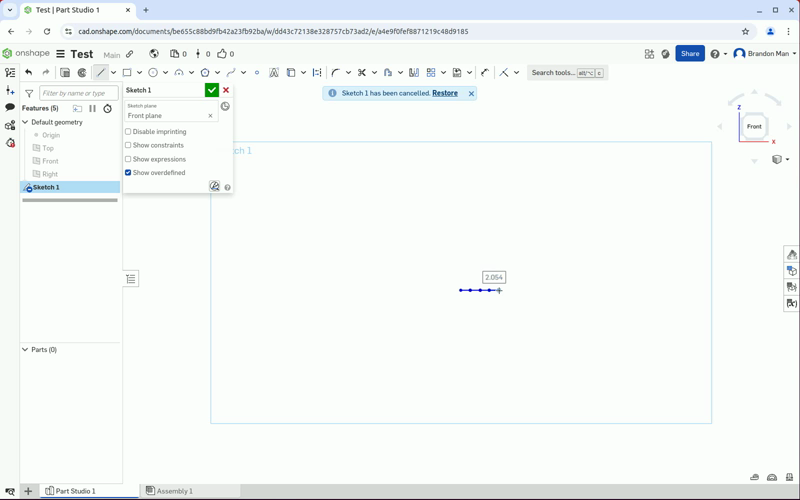
mouse_move(529, 290)
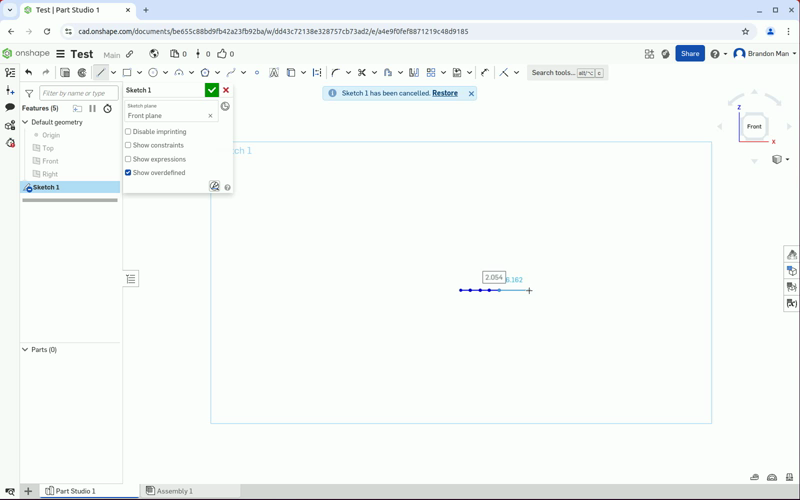
mouse_move(499, 282)
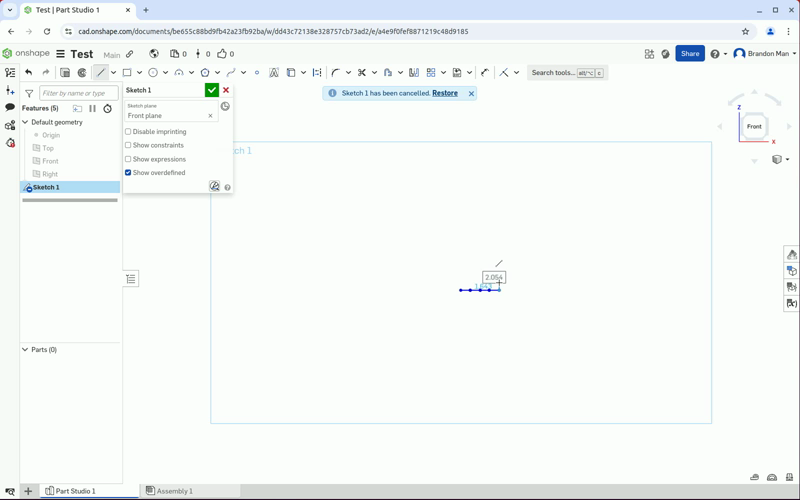
click(499, 282)
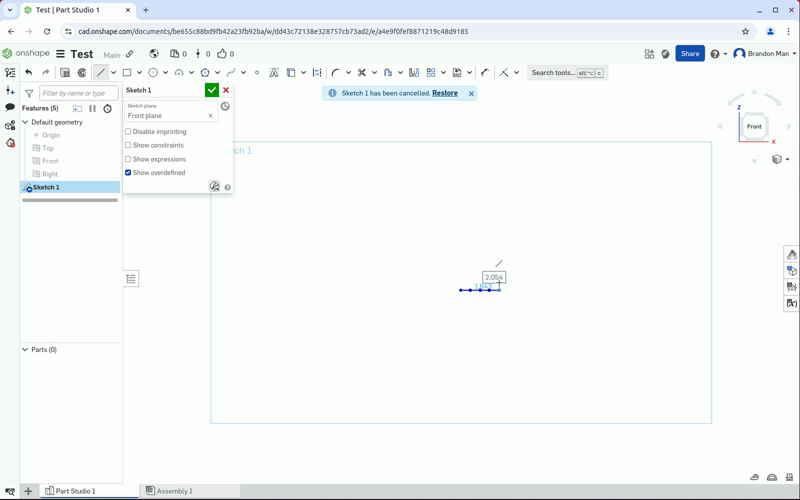
key_up(shift)
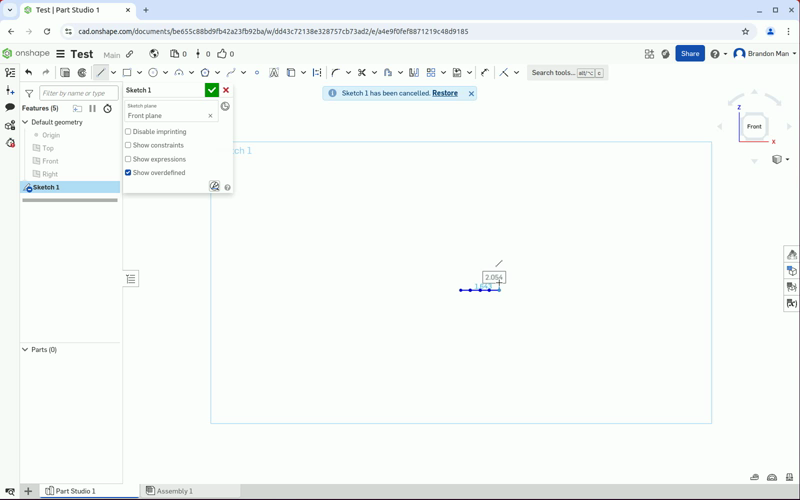
key_down(shift)
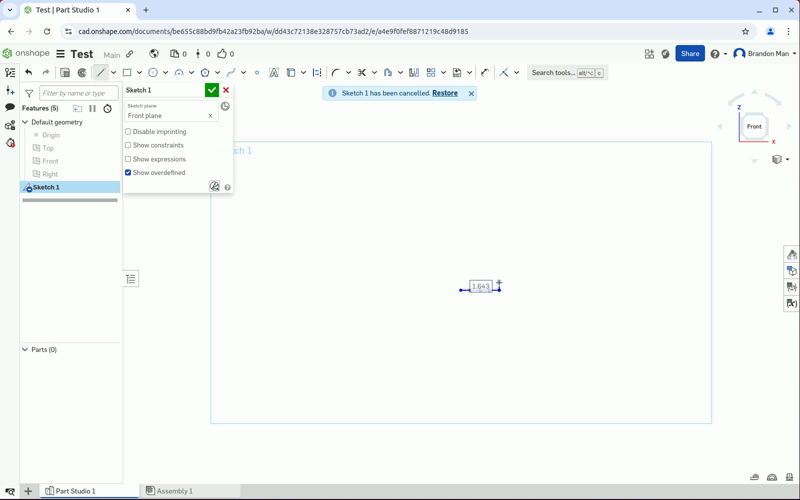
mouse_move(529, 282)
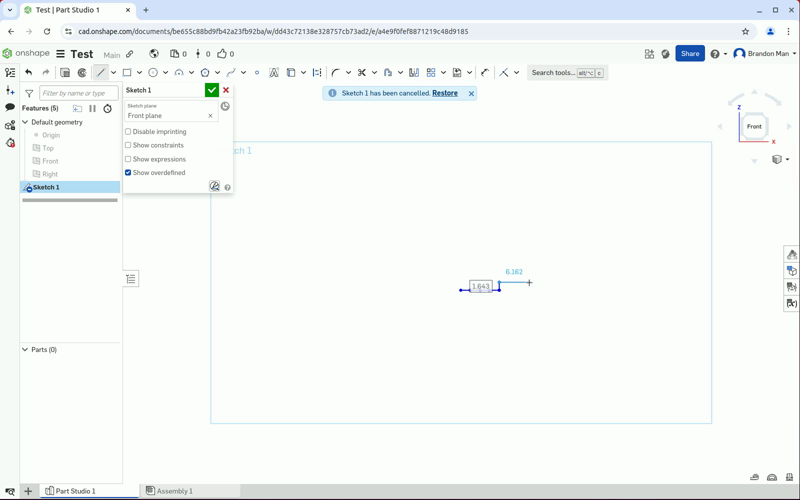
mouse_move(460, 282)
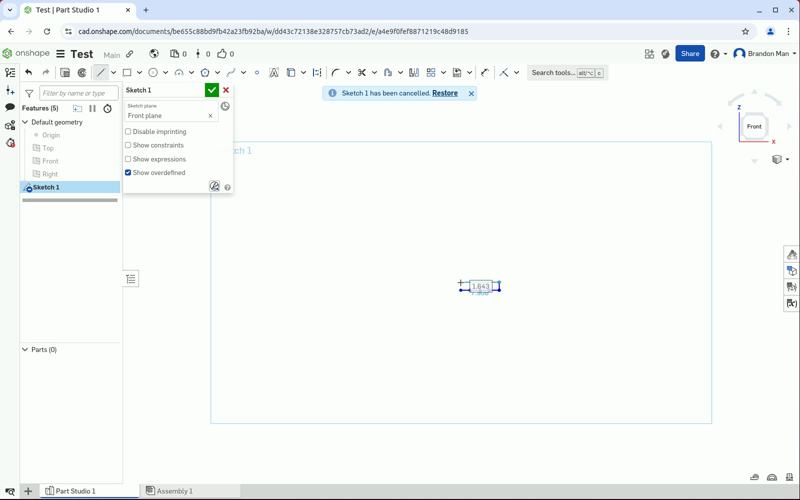
click(460, 282)
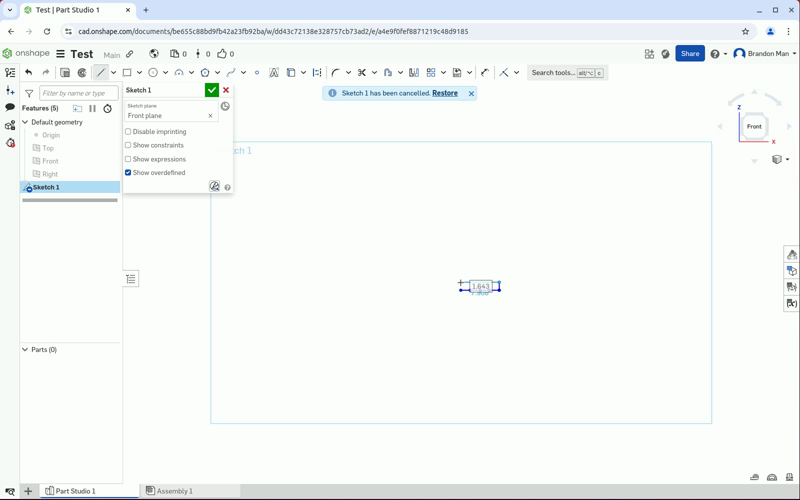
key_up(shift)
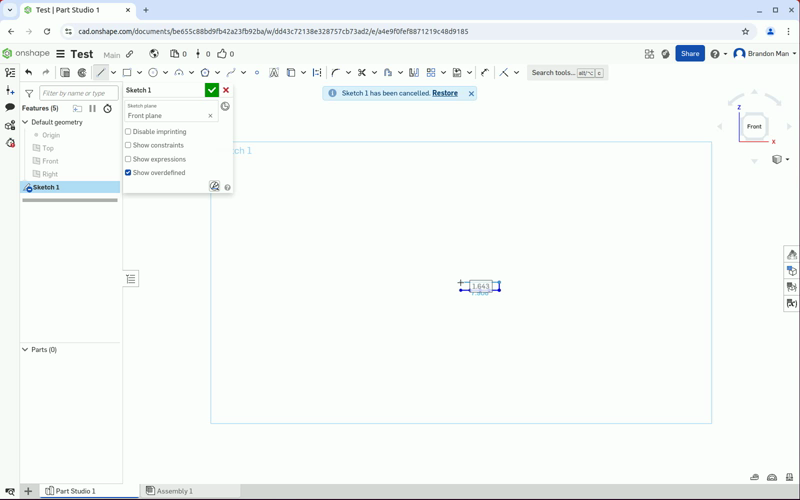
mouse_move(490, 282)
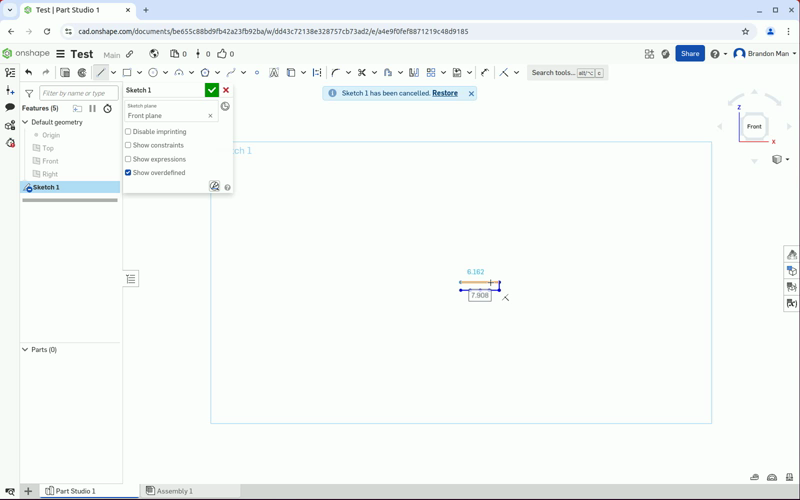
key_down(shift)
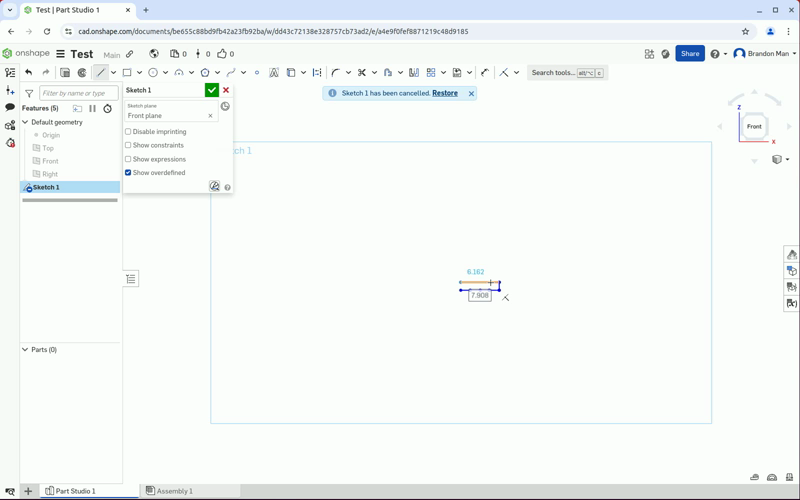
mouse_move(460, 290)
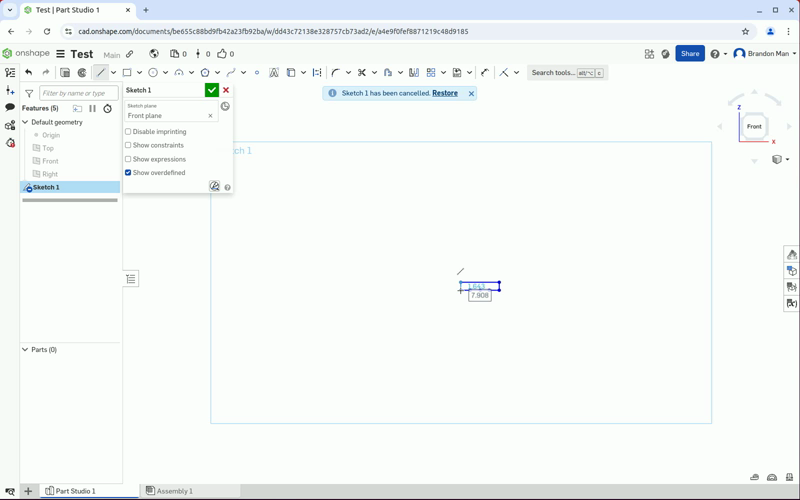
key_up(shift)
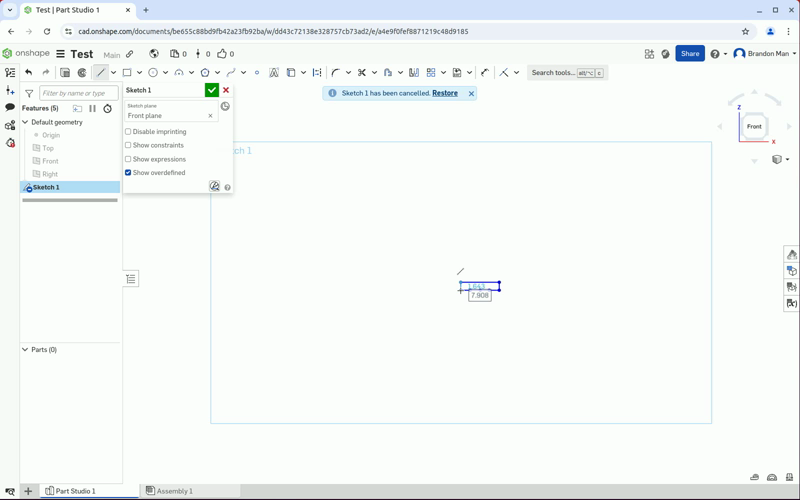
click(460, 290)
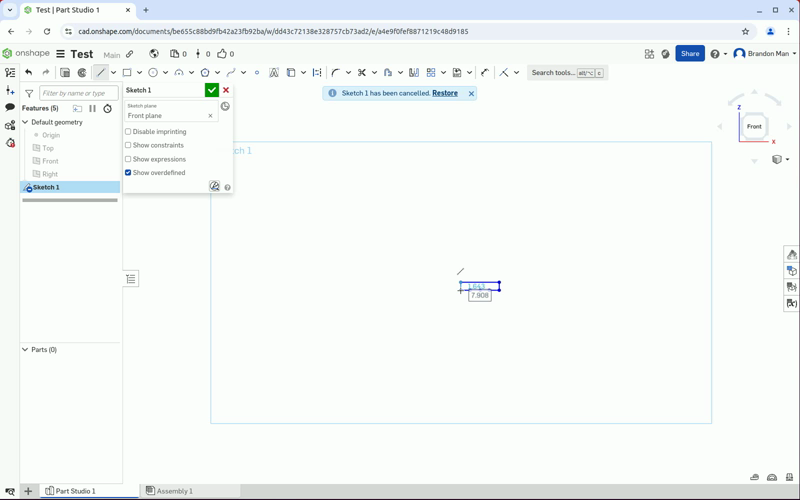
key(esc)
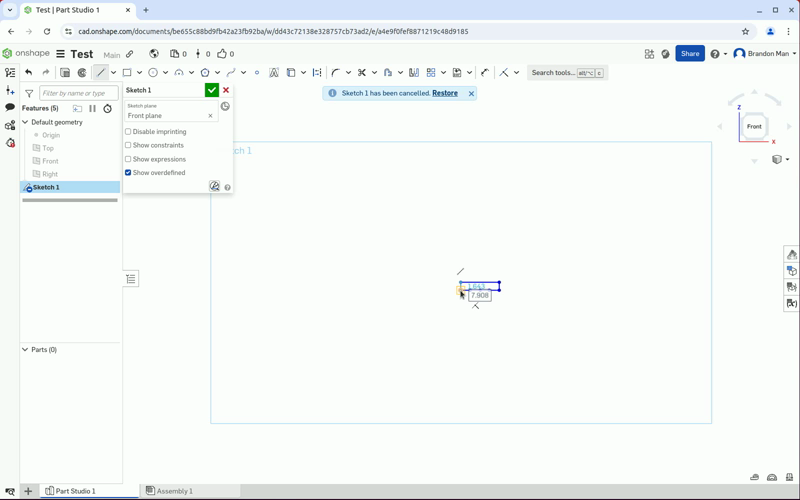
mouse_move(465, 286)
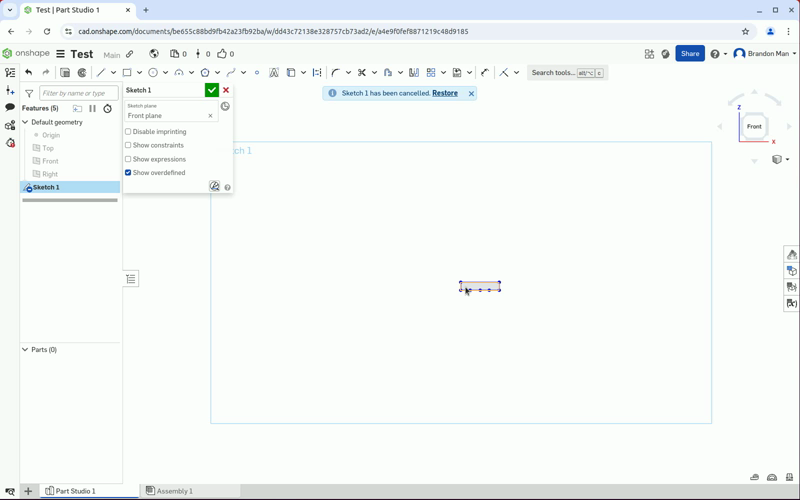
scroll(6)
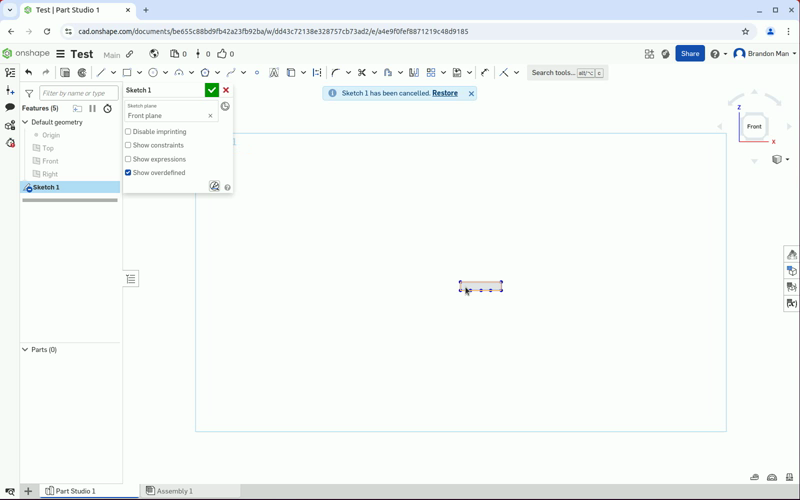
scroll(6)
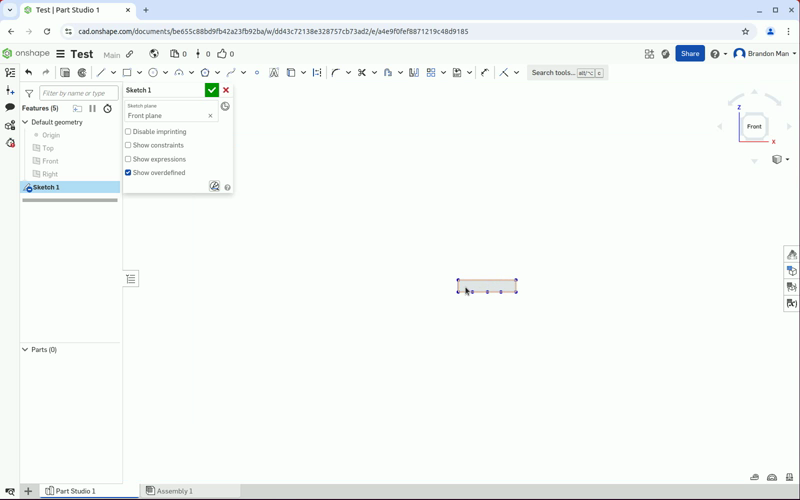
scroll(6)
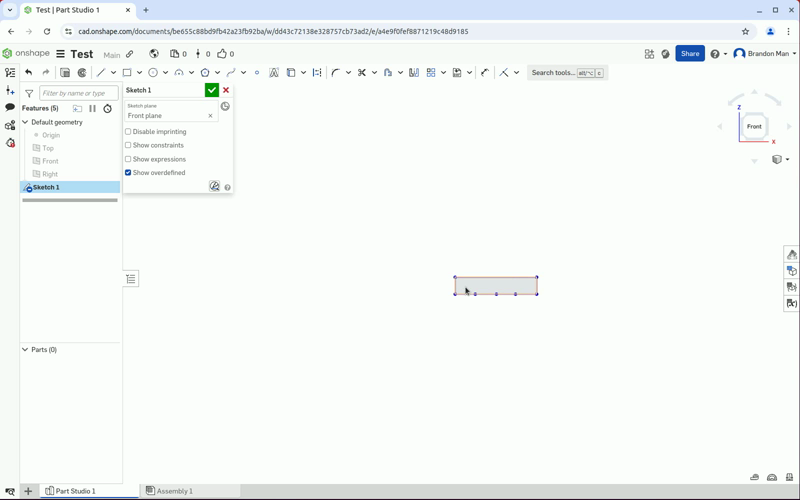
scroll(6)
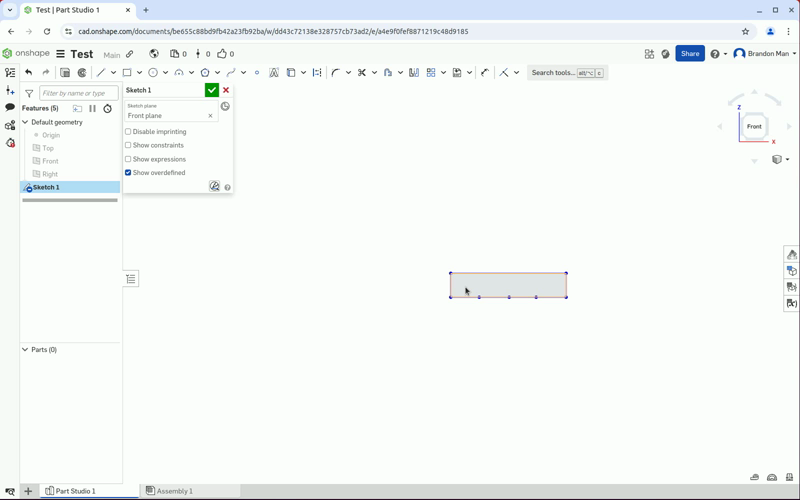
scroll(6)
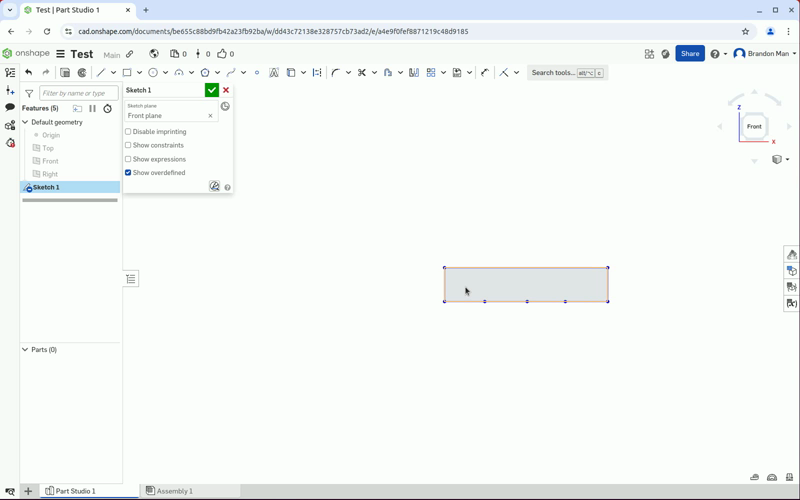
scroll(6)
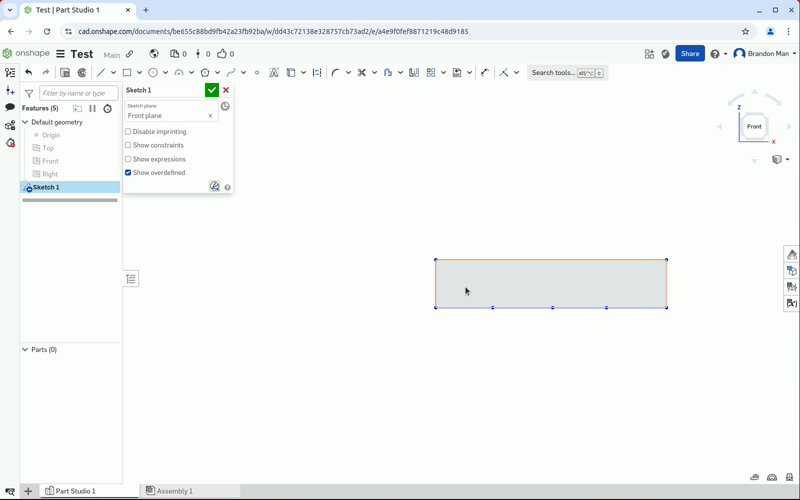
scroll(6)
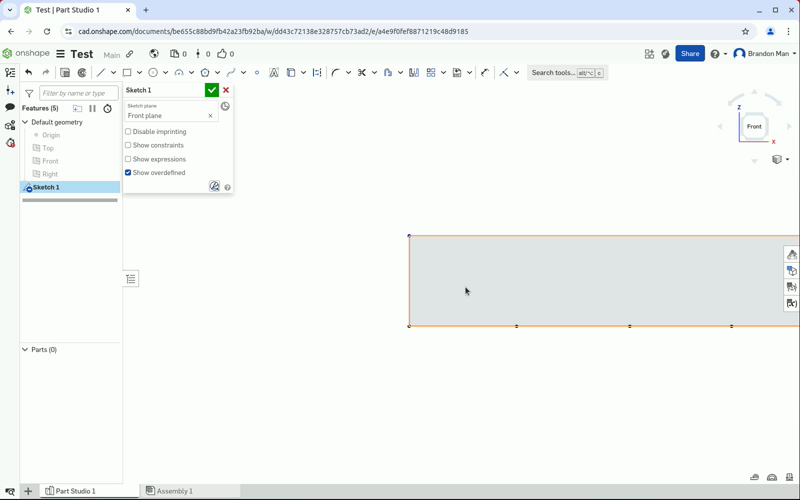
click(465, 286)
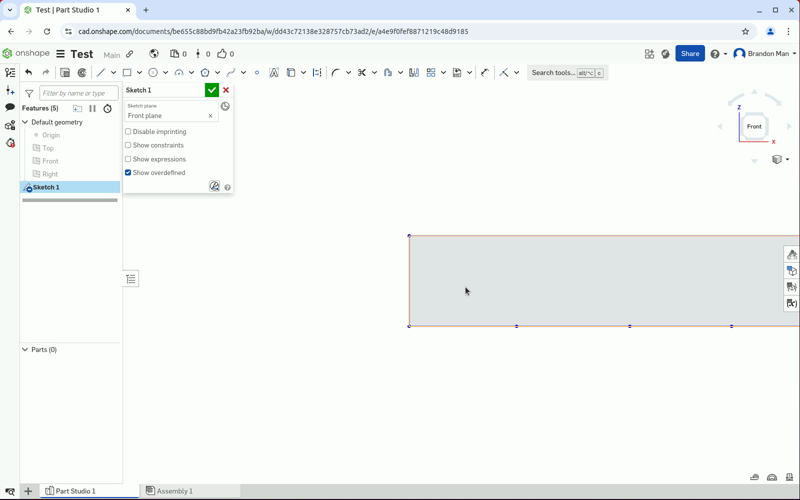
scroll(-6)
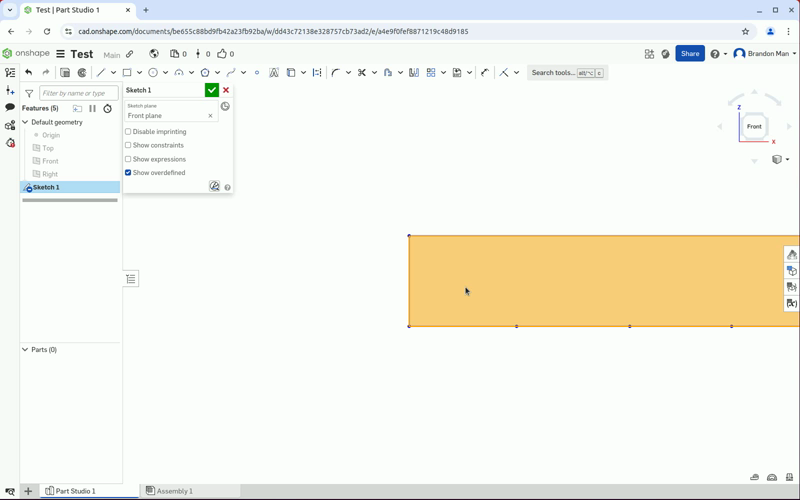
scroll(-6)
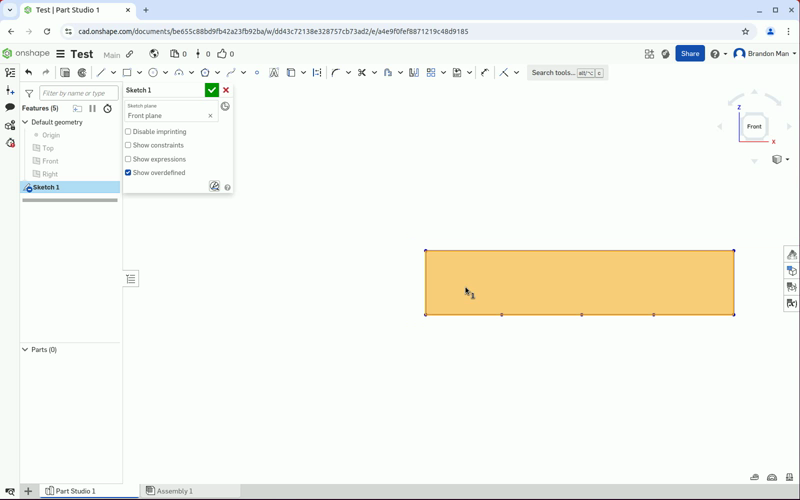
scroll(-6)
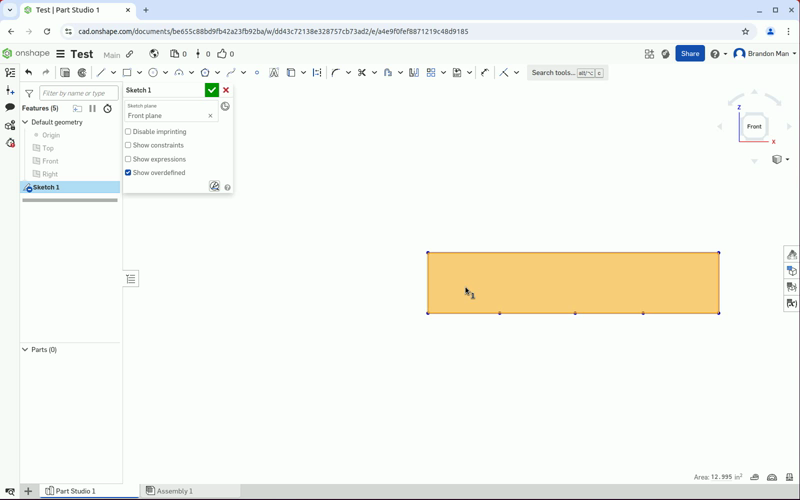
scroll(-6)
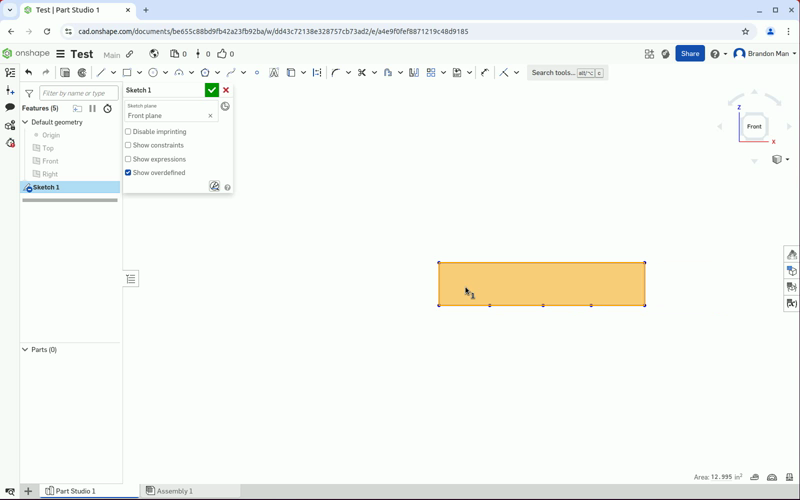
scroll(-6)
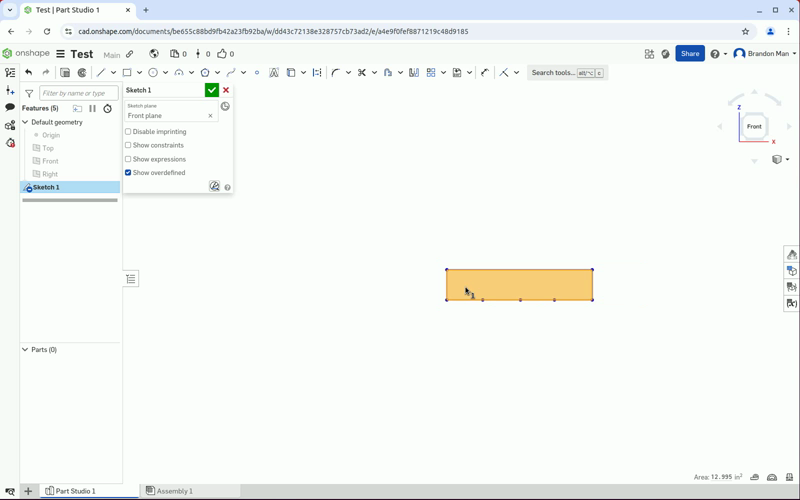
scroll(-6)
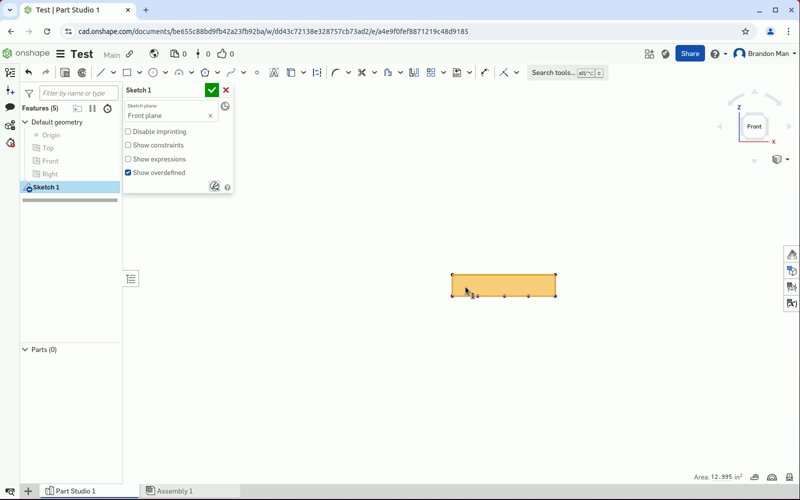
scroll(-6)
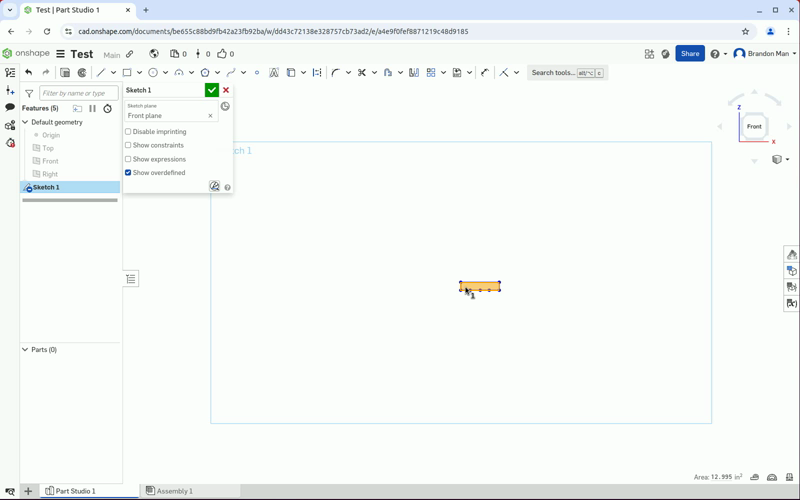
mouse_move(73, 352)
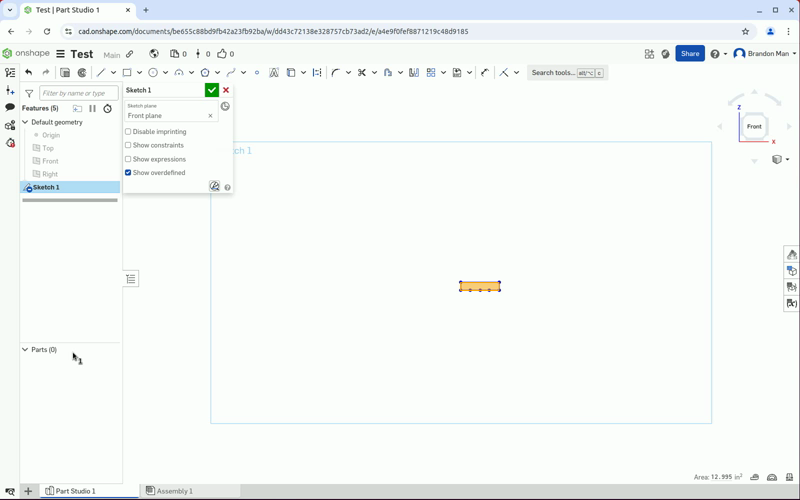
key(shift+y)
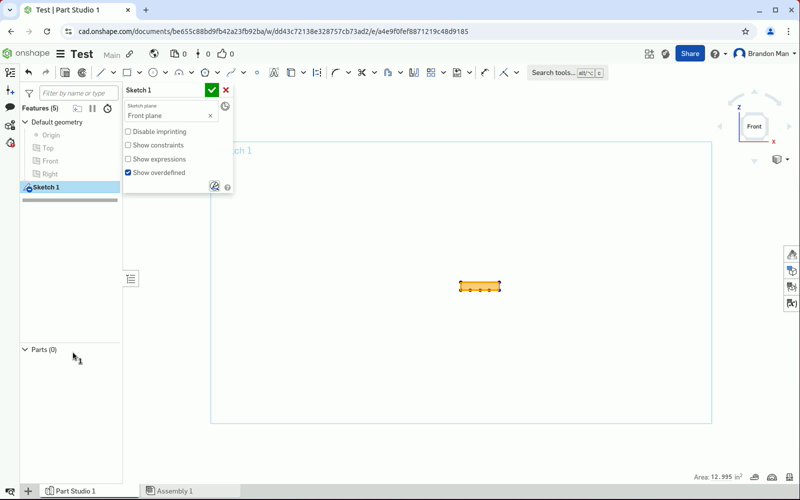
key(shift+e)
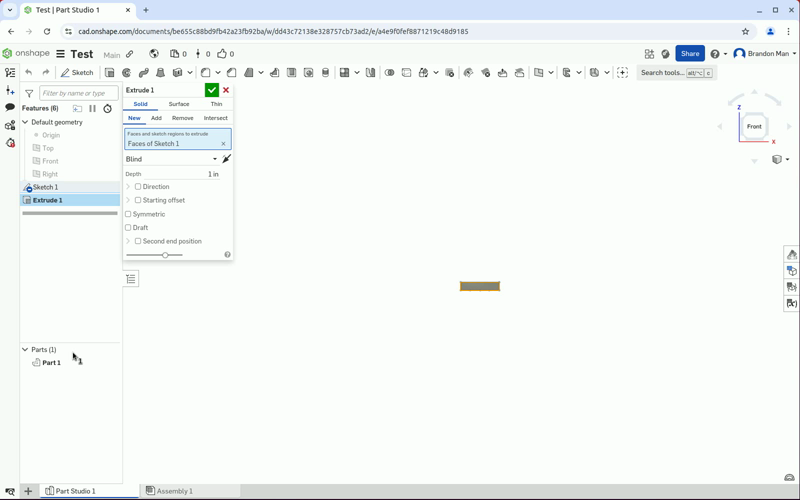
mouse_move(143, 106)
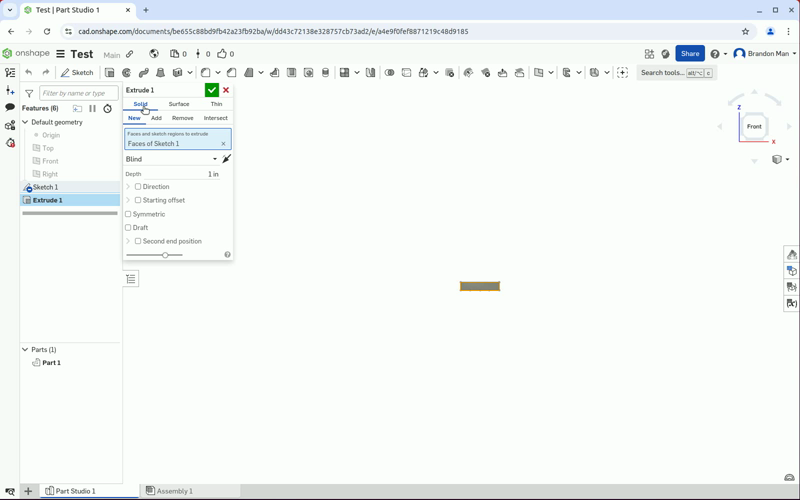
click(143, 106)
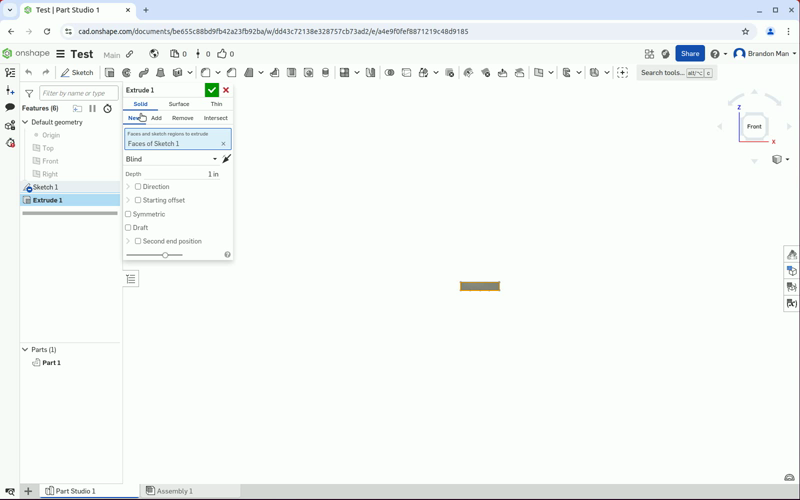
mouse_move(137, 120)
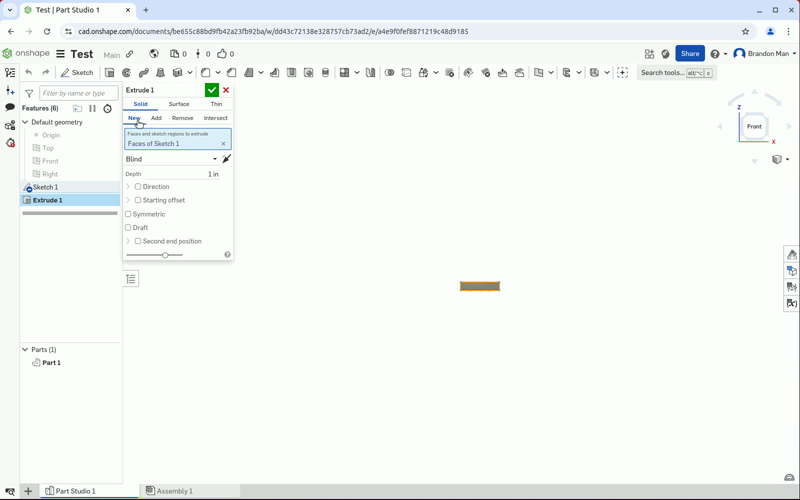
click(137, 120)
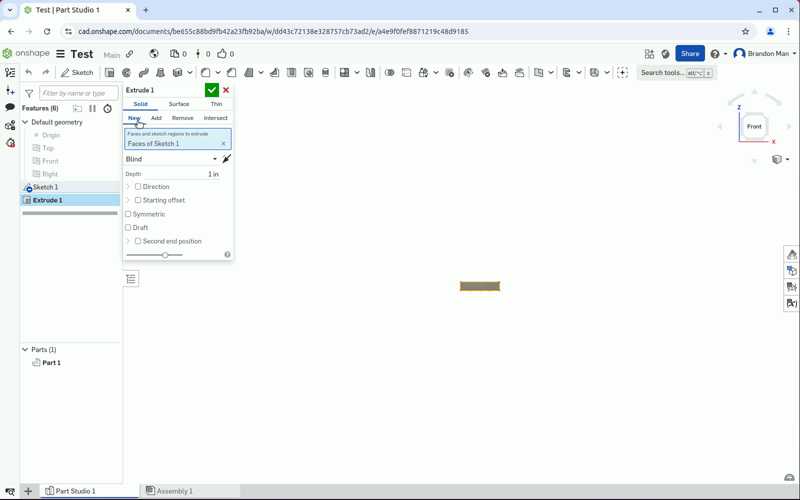
key(tab, 4)
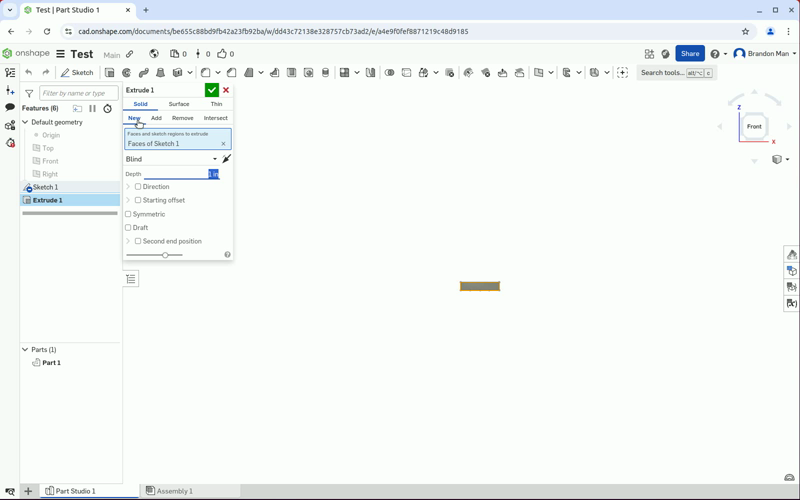
text(23.108)
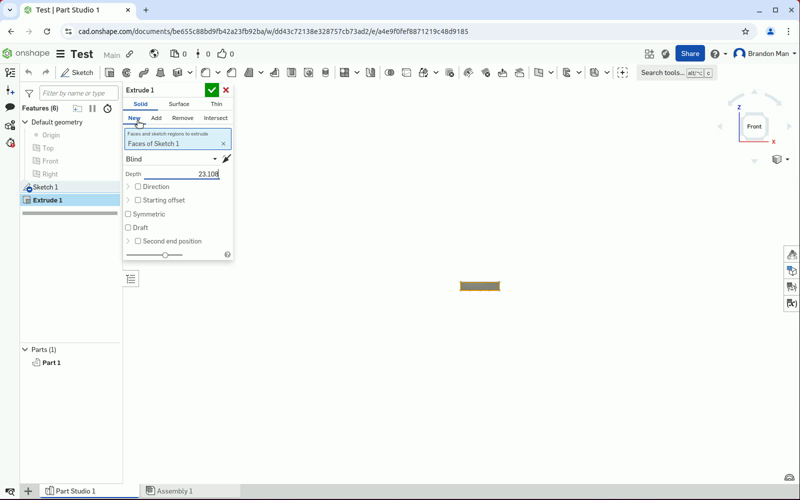
key(enter)
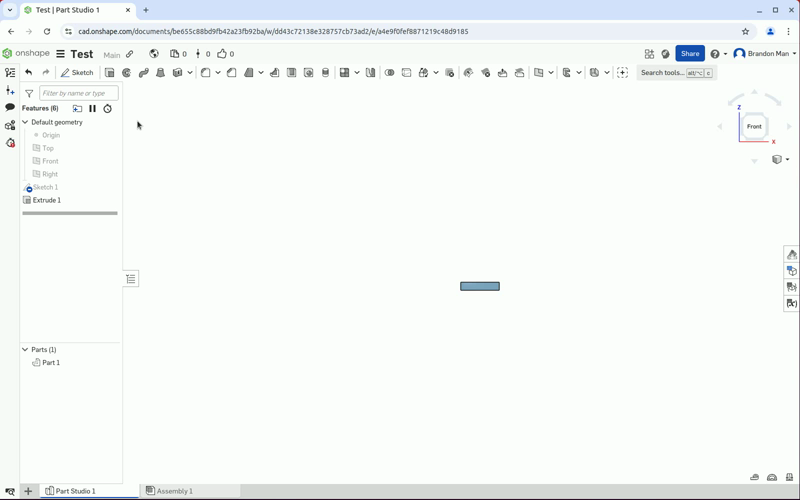
key(shift+h)
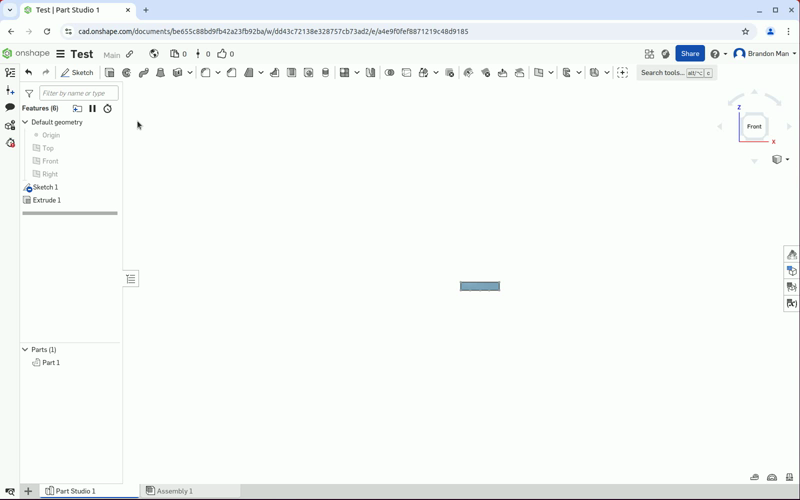
key(shift+h)
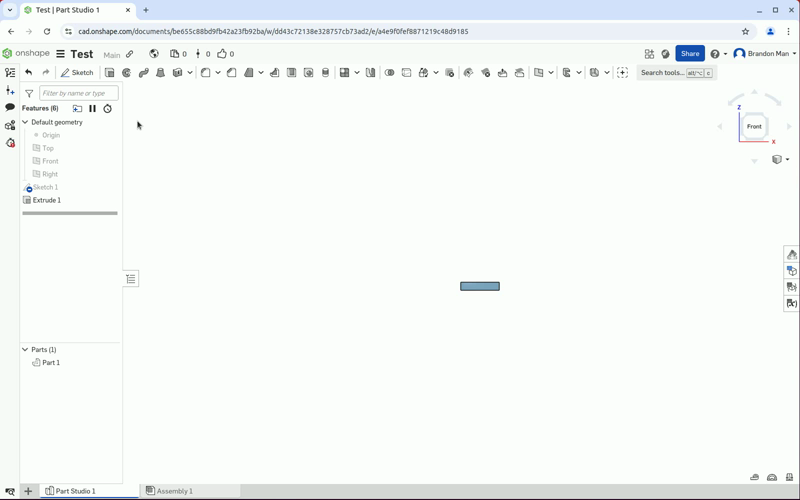
mouse_move(73, 189)
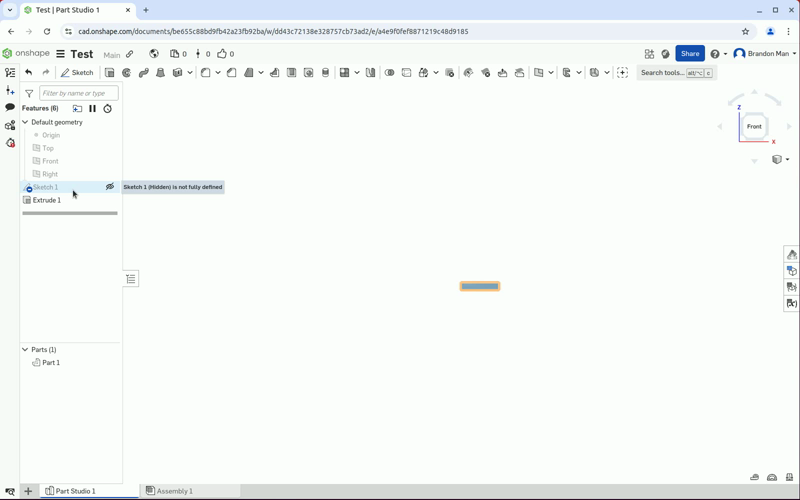
click(73, 189)
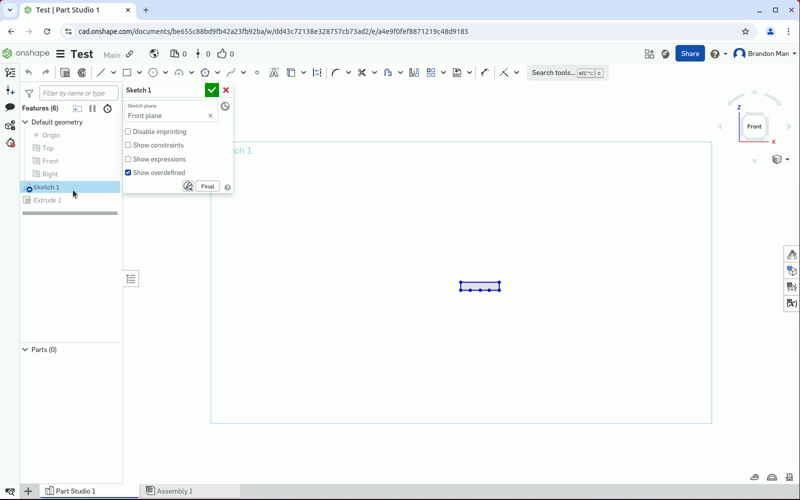
mouse_move(229, 92)
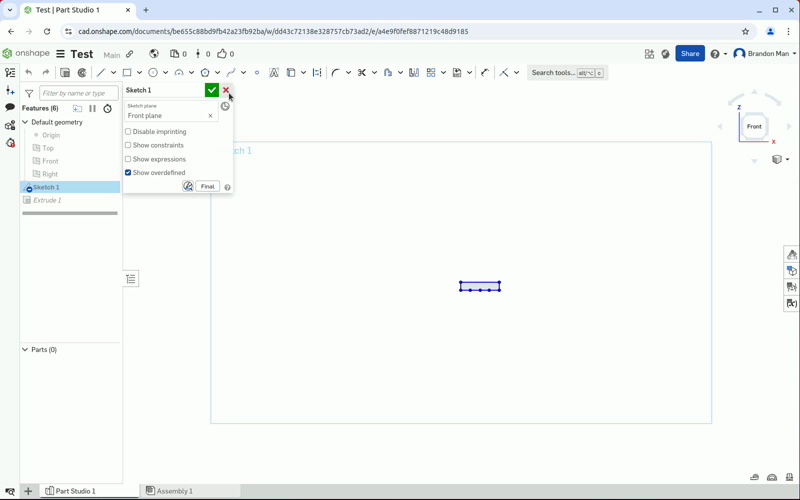
click(229, 92)
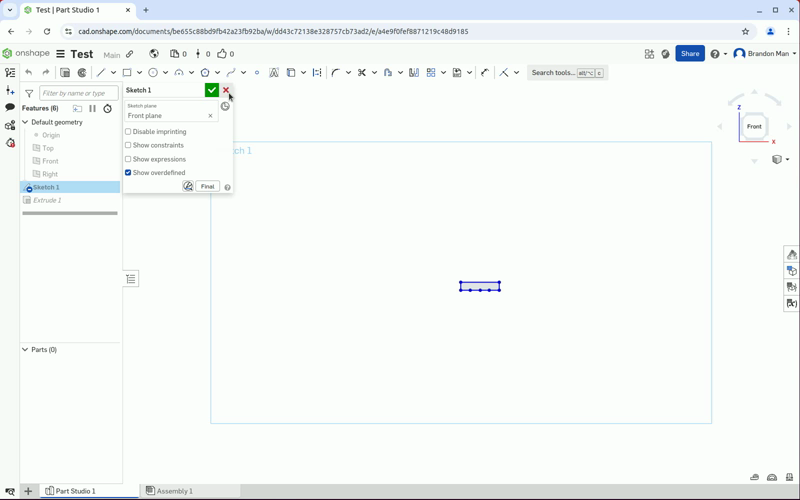
key(shift+s)
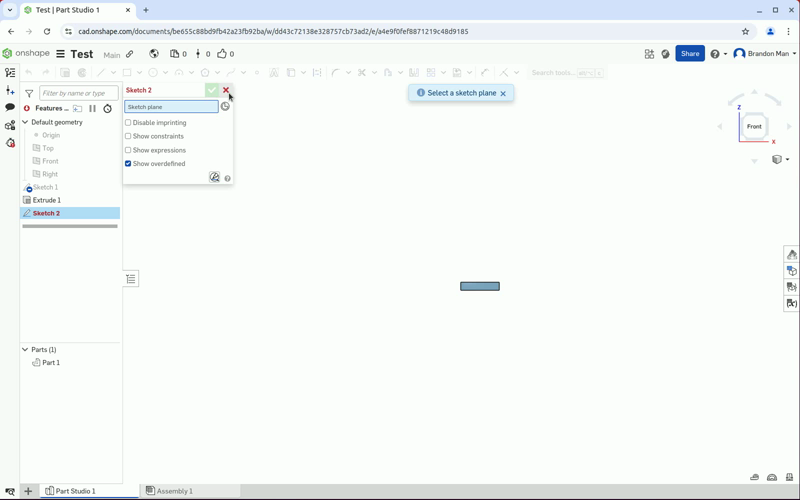
mouse_move(73, 163)
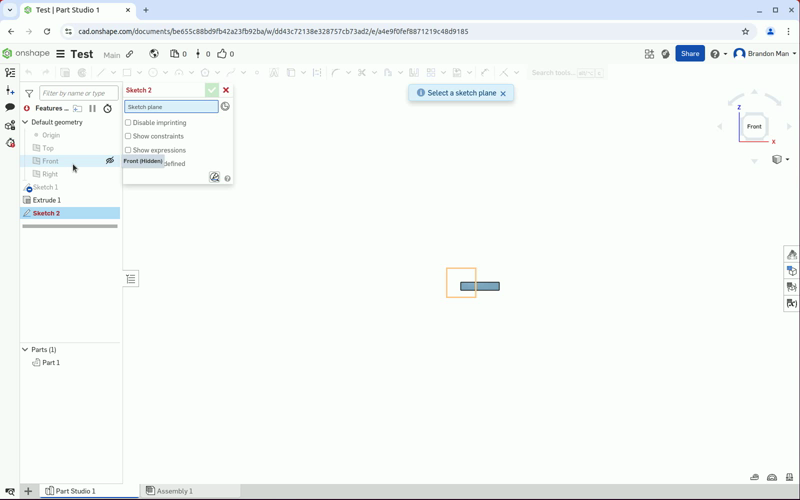
click(73, 163)
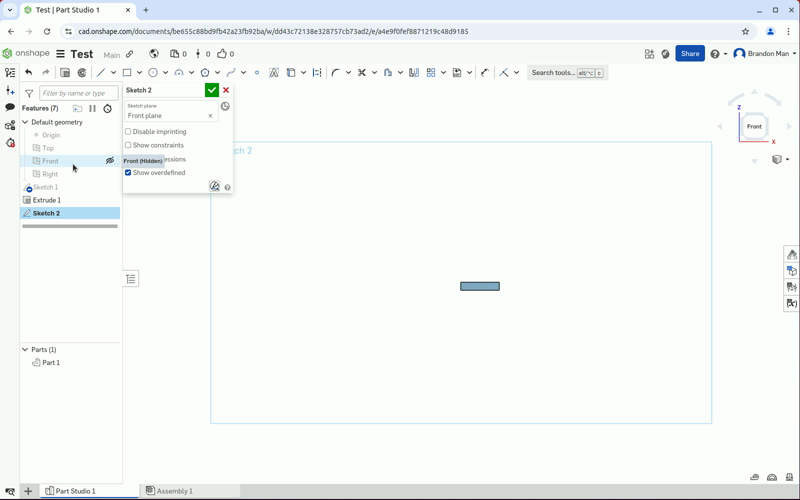
mouse_move(73, 352)
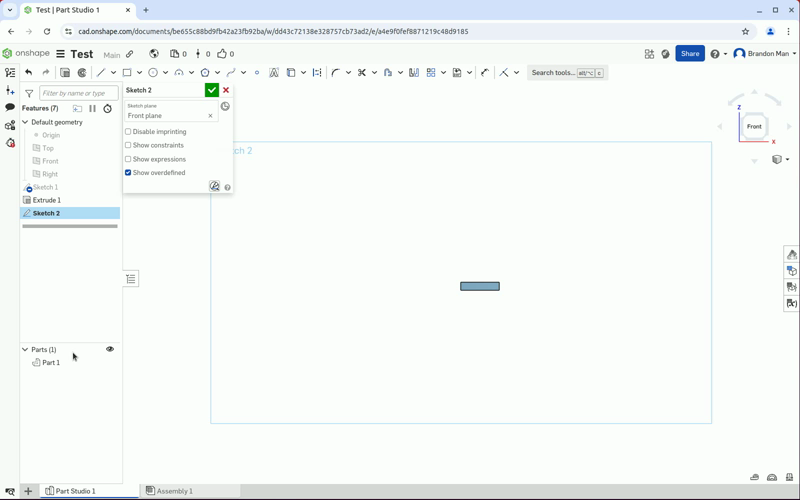
key(y)
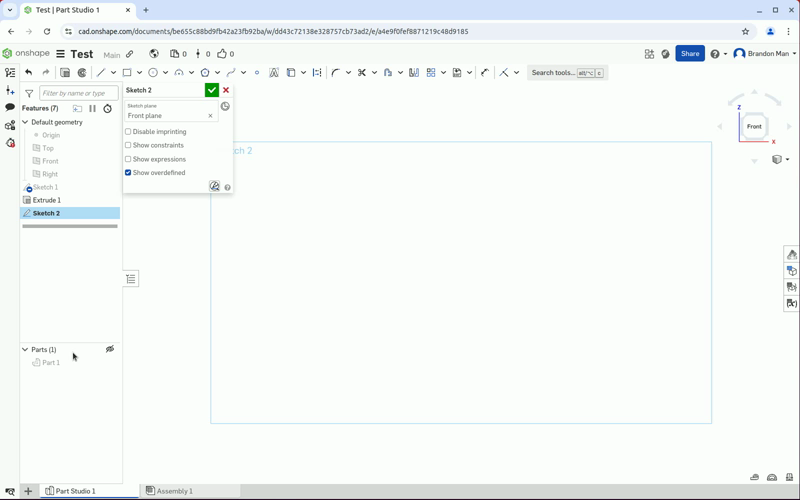
key(a)
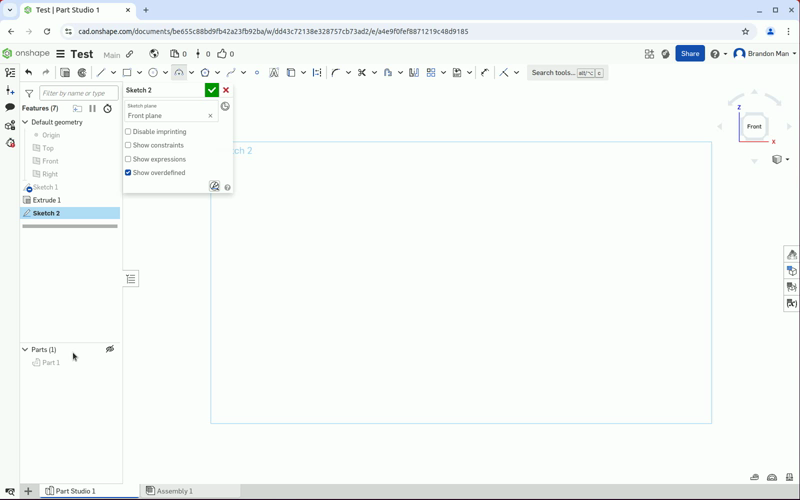
key_down(shift)
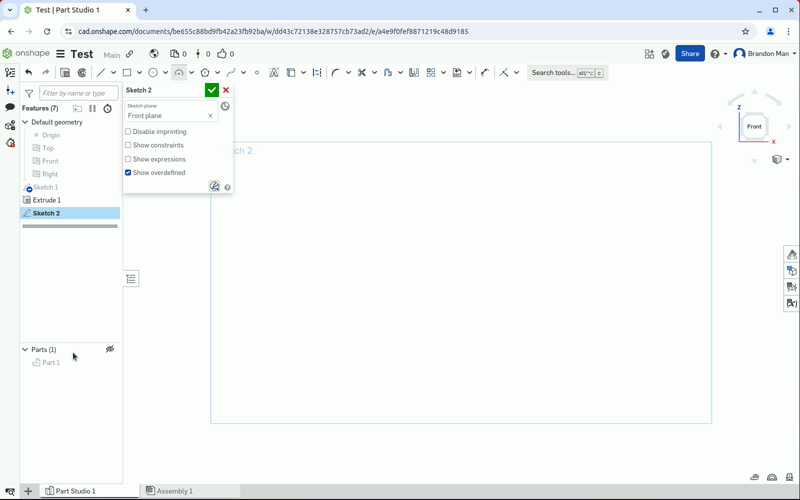
mouse_move(470, 293)
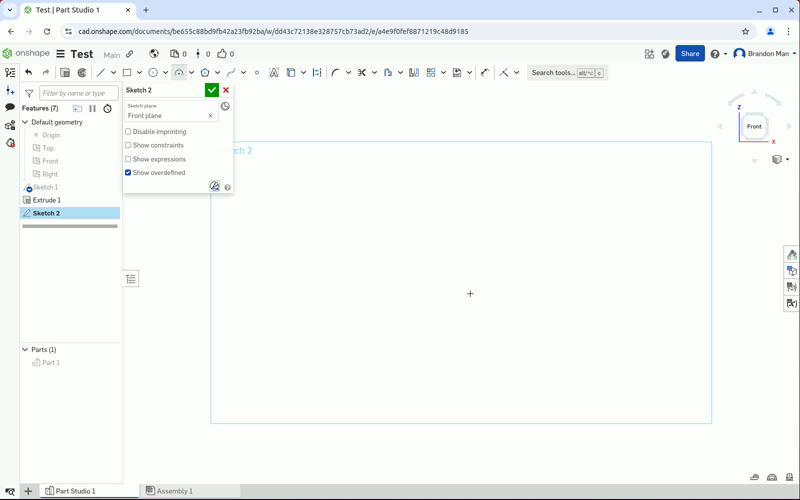
click(470, 293)
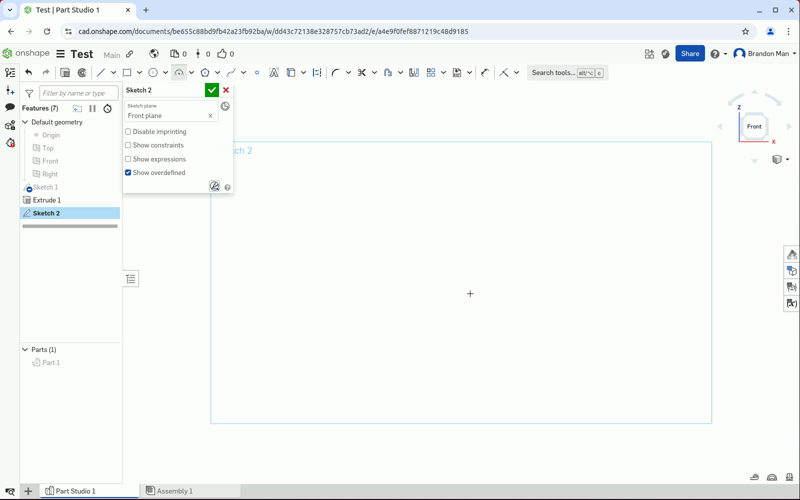
key_up(shift)
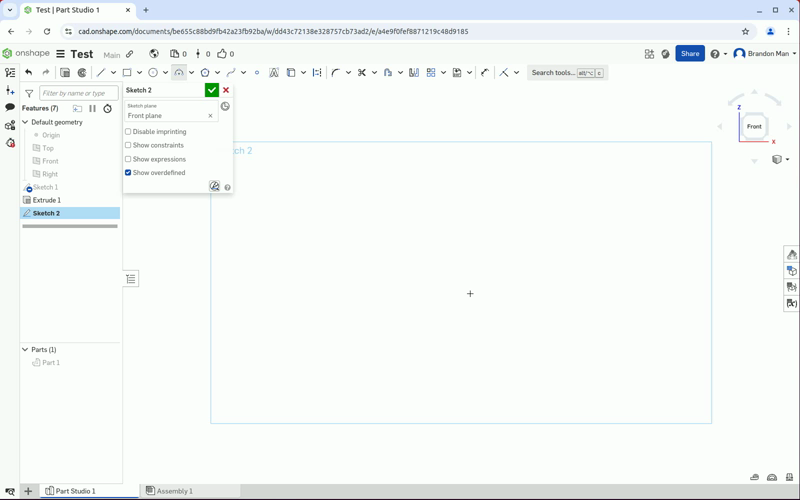
key_down(shift)
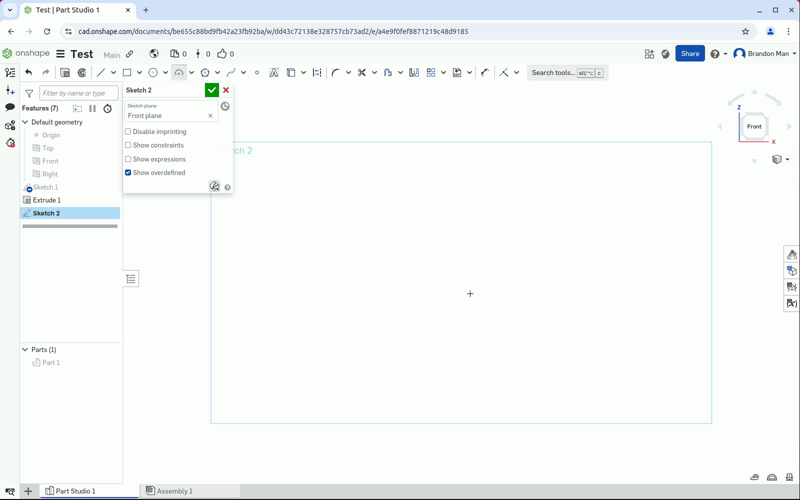
mouse_move(480, 290)
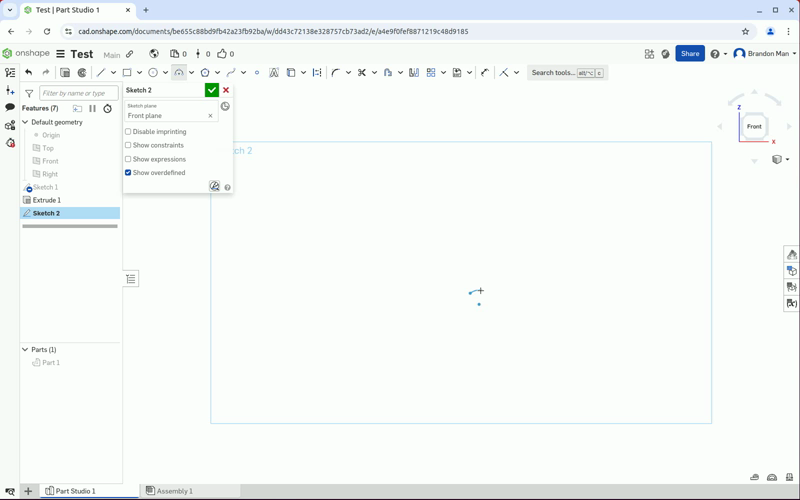
click(480, 290)
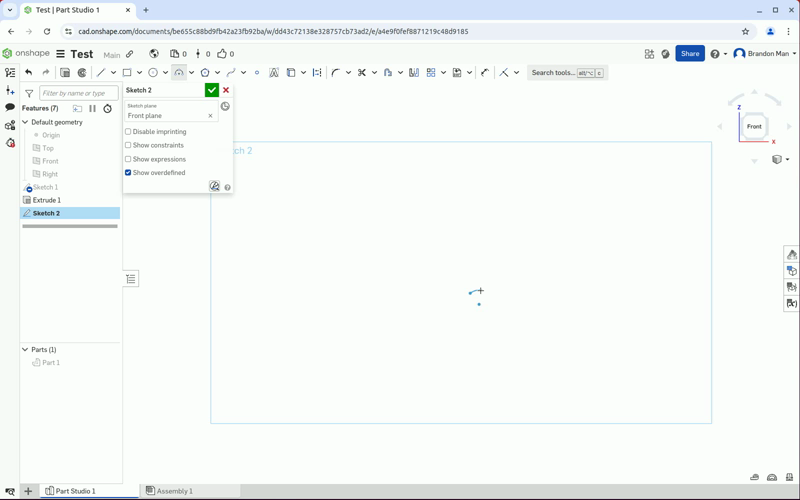
mouse_move(475, 291)
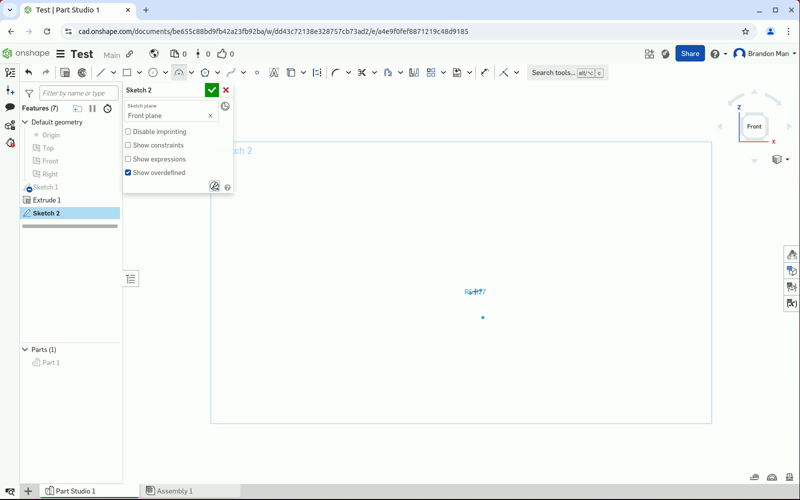
click(475, 291)
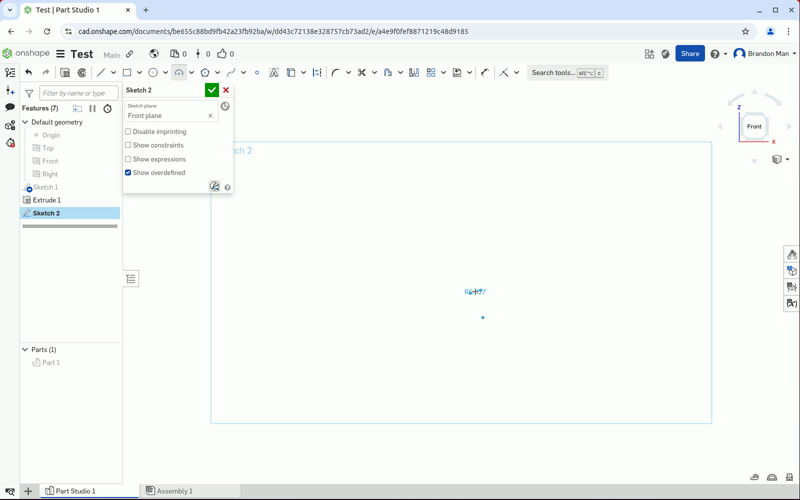
key_up(shift)
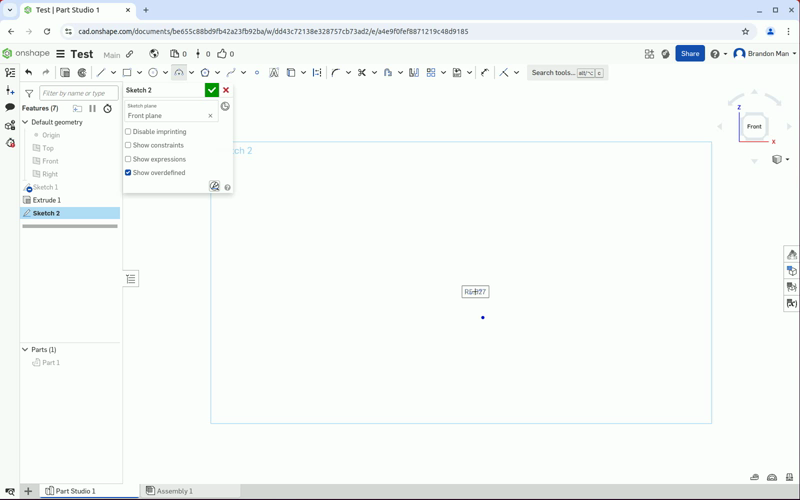
key(esc)
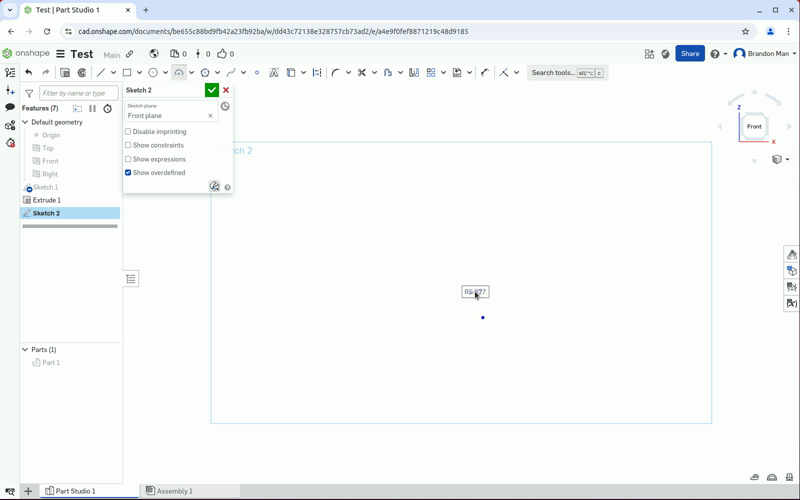
key(l)
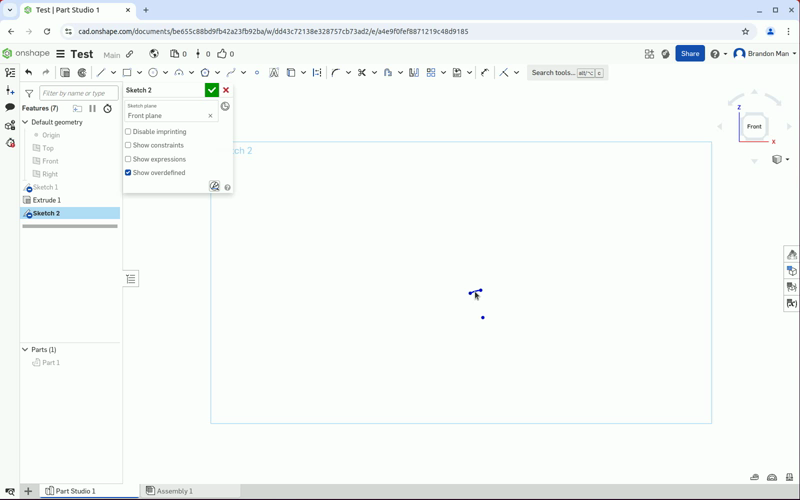
mouse_move(480, 290)
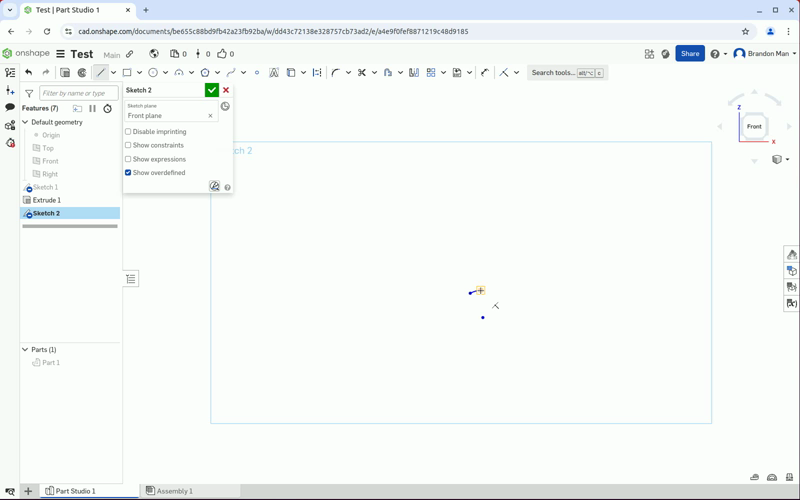
click(480, 290)
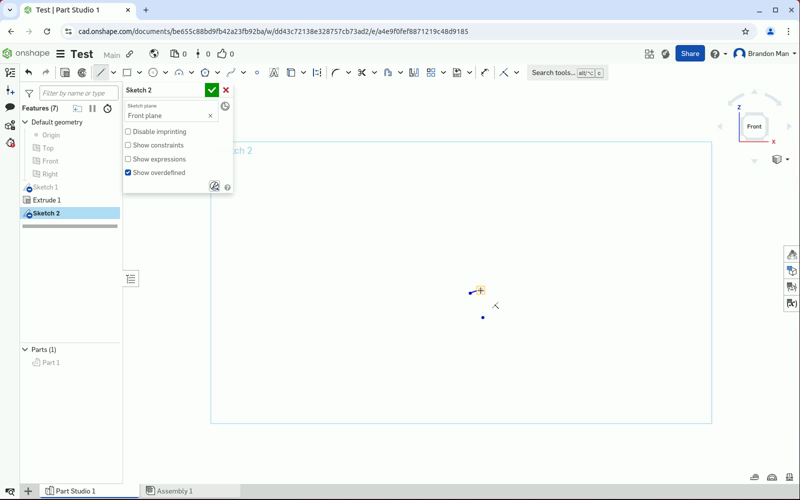
key_down(shift)
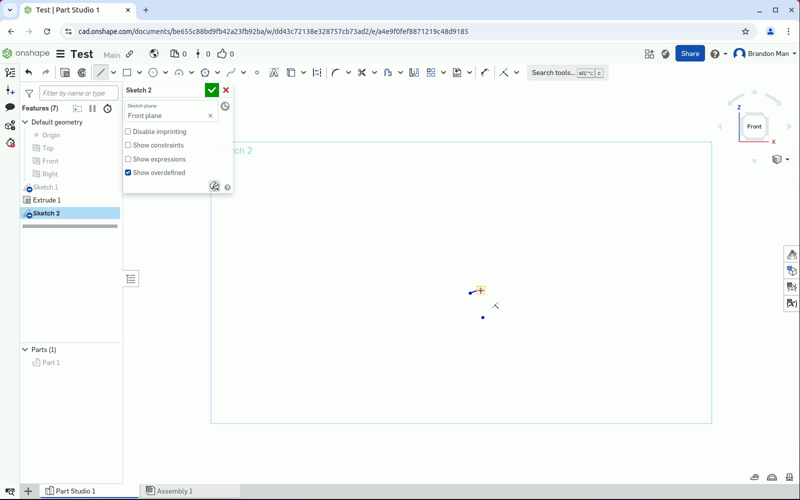
mouse_move(510, 290)
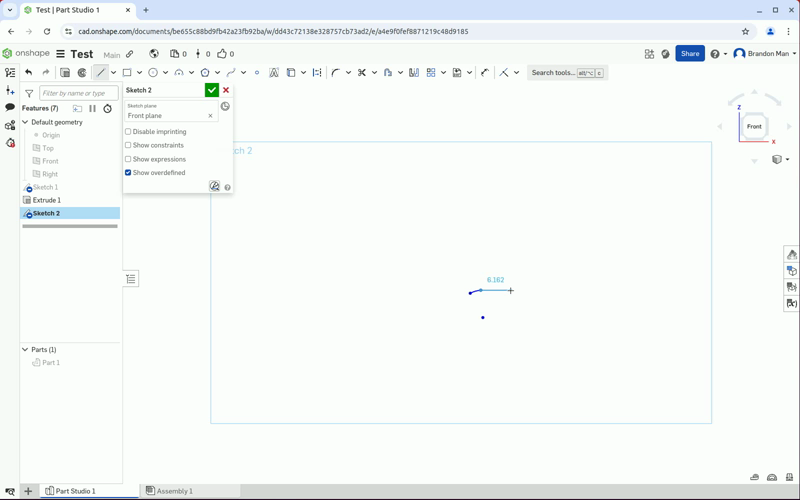
mouse_move(470, 290)
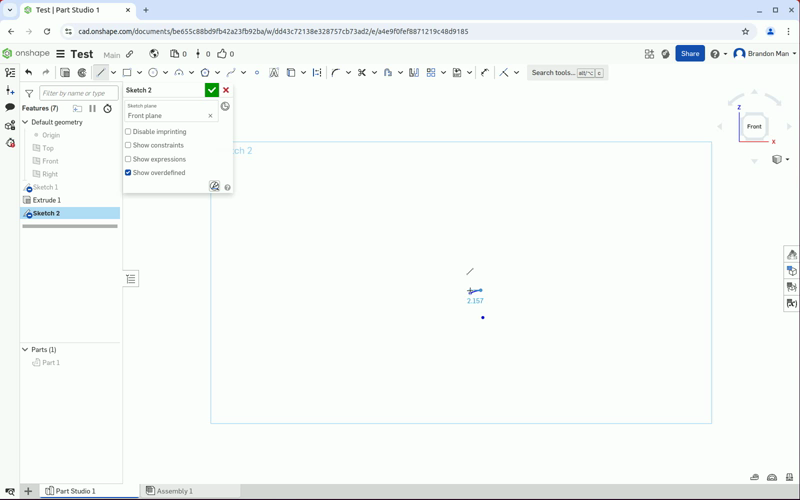
scroll(6)
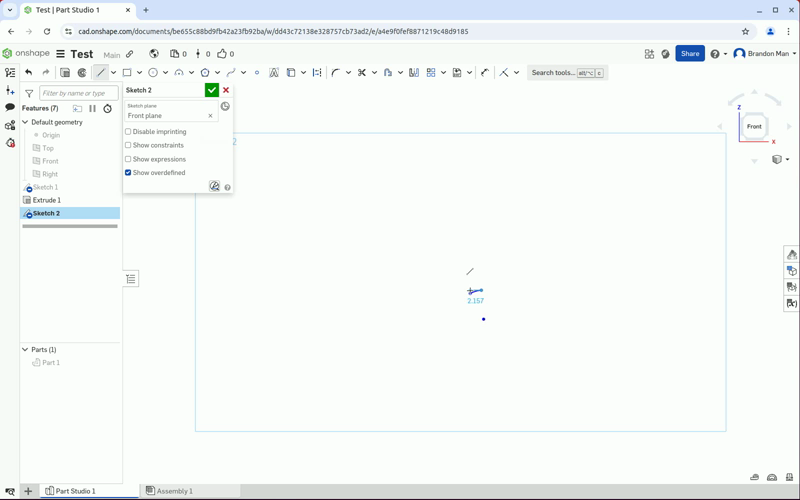
scroll(6)
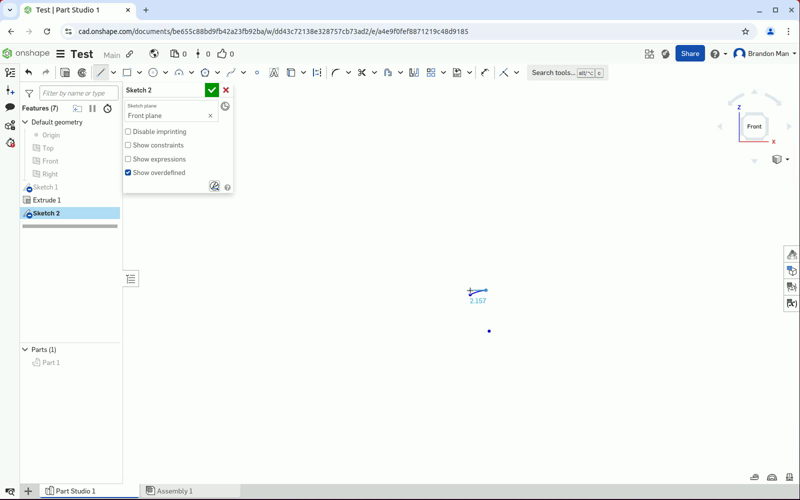
scroll(6)
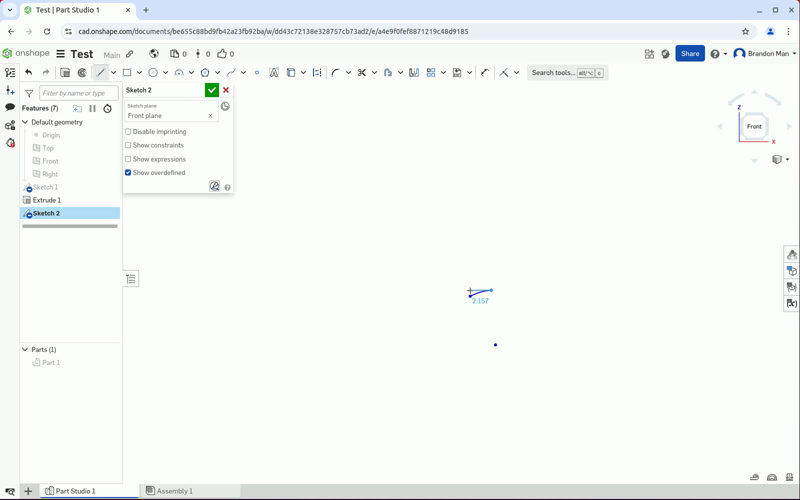
scroll(6)
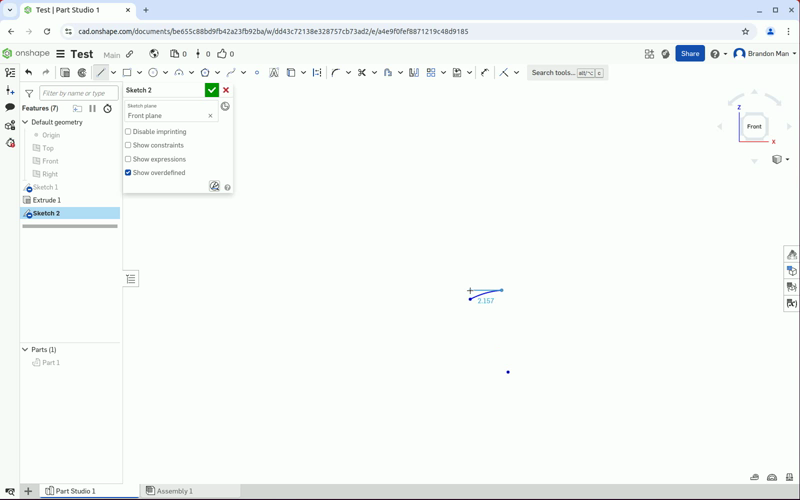
scroll(6)
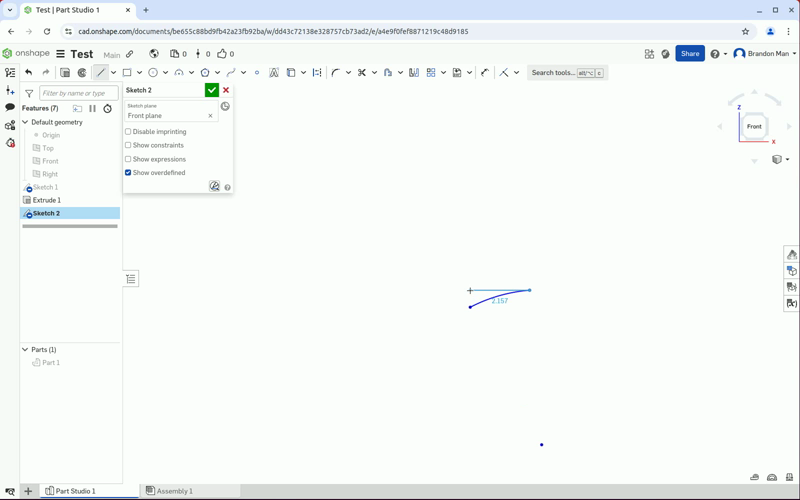
scroll(6)
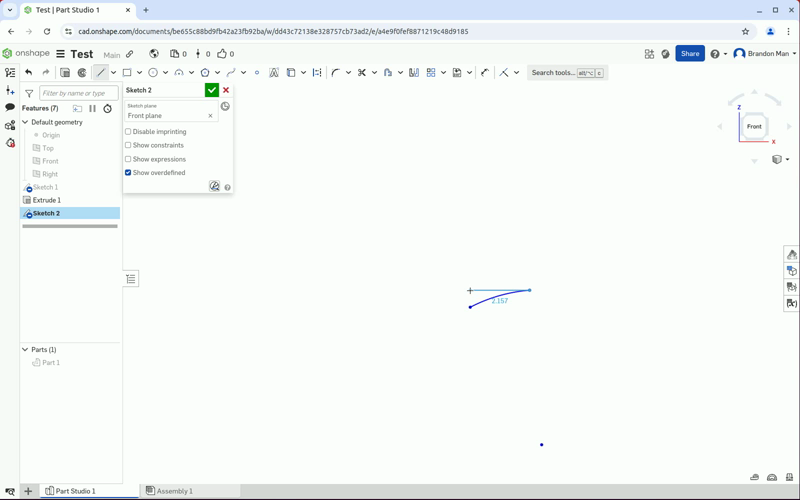
scroll(6)
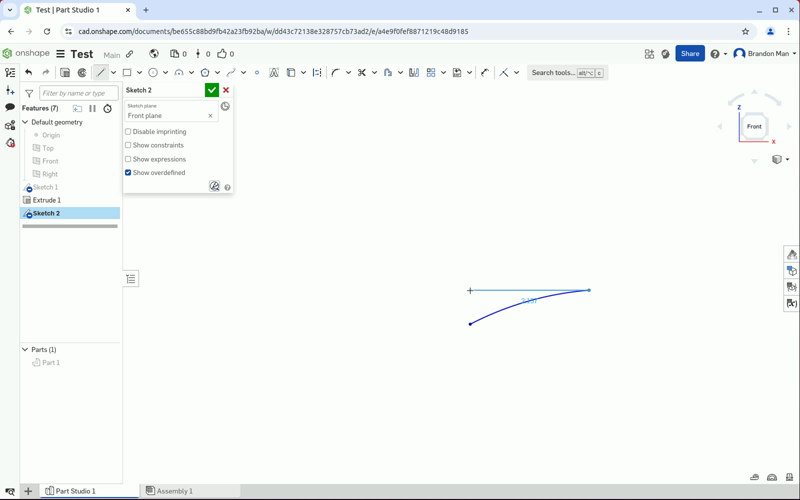
click(470, 290)
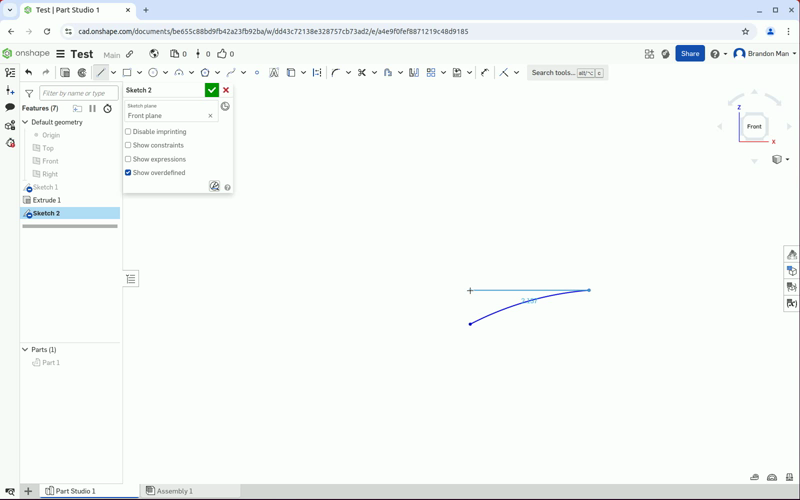
scroll(-6)
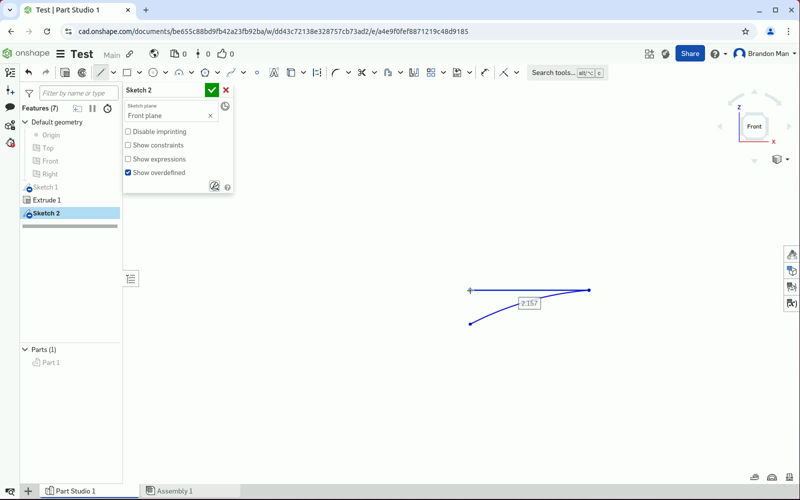
scroll(-6)
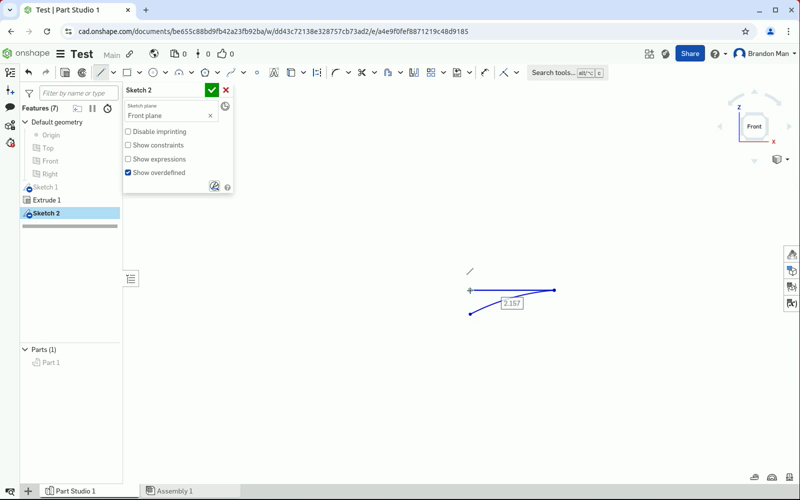
scroll(-6)
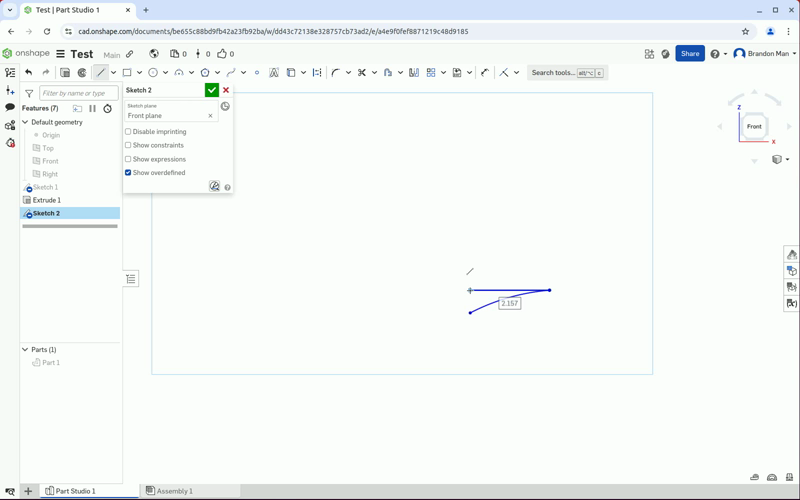
scroll(-6)
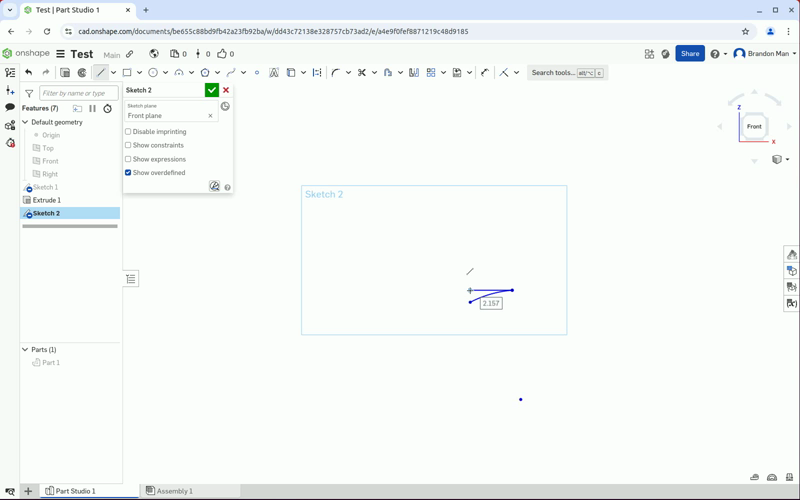
scroll(-6)
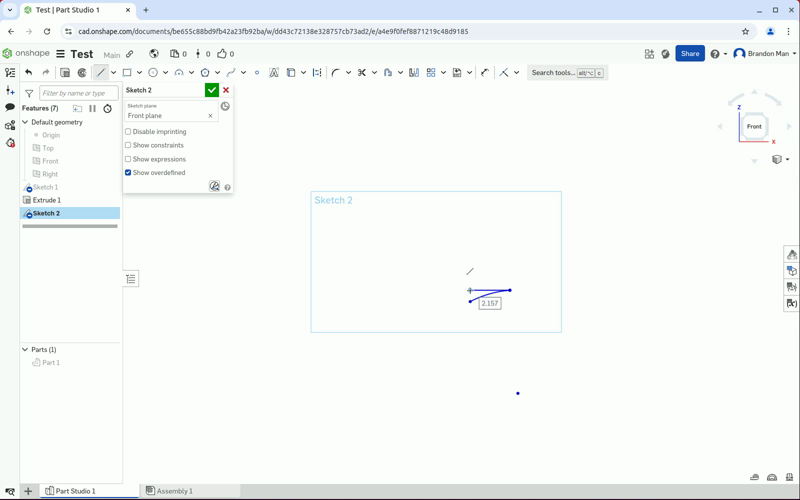
scroll(-6)
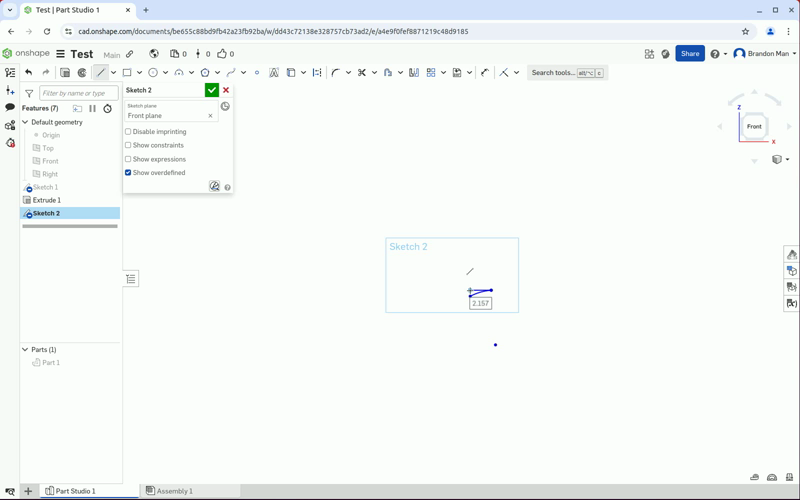
scroll(-6)
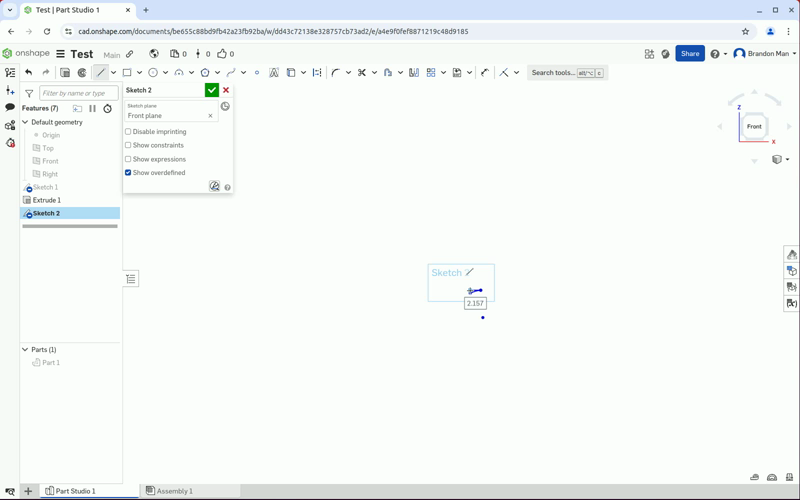
key_up(shift)
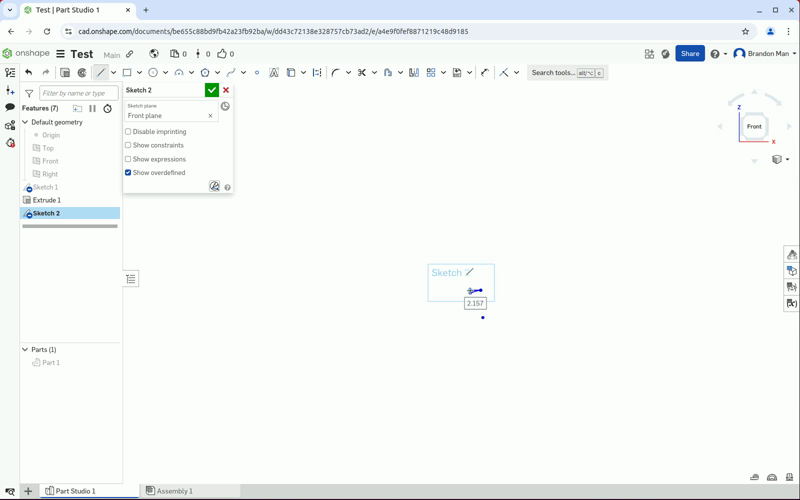
mouse_move(500, 290)
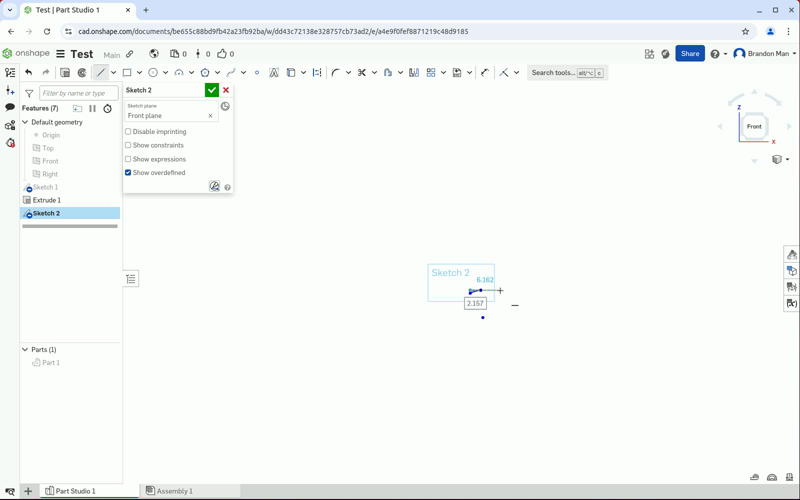
key_down(shift)
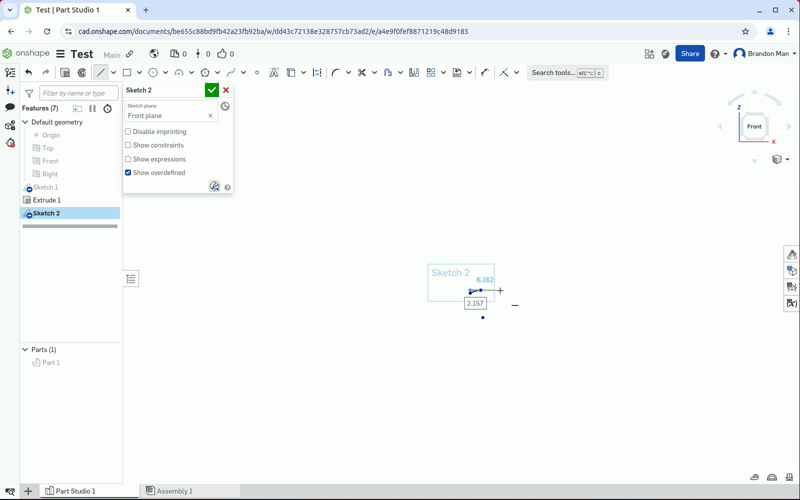
mouse_move(470, 293)
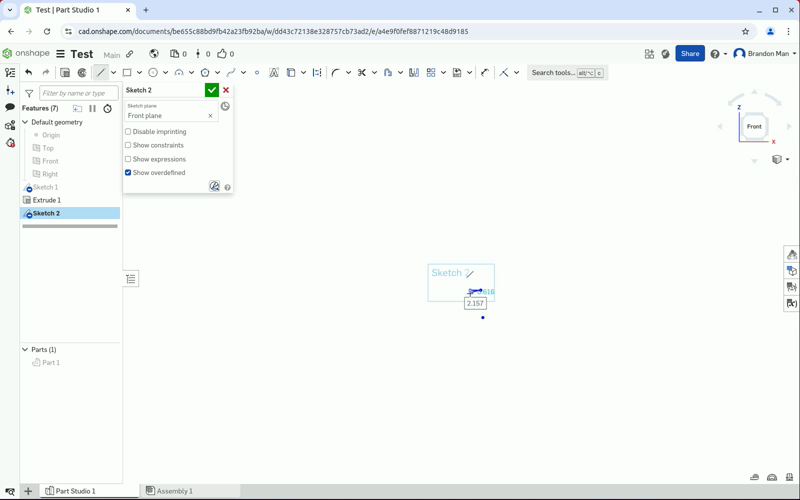
scroll(6)
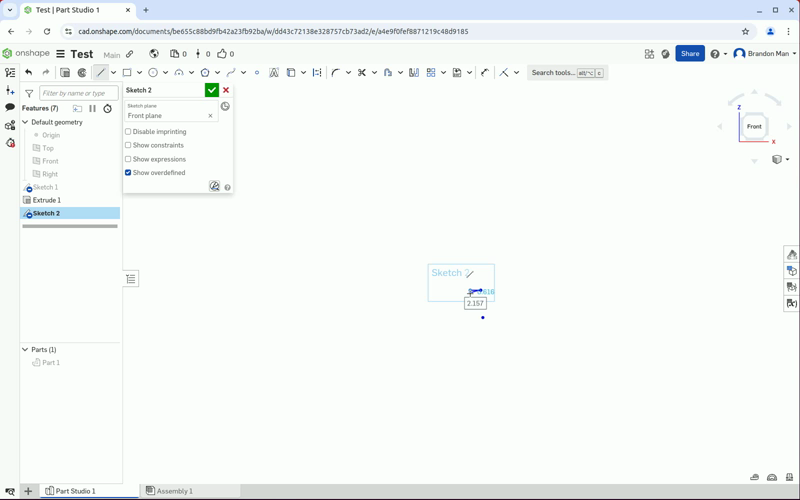
scroll(6)
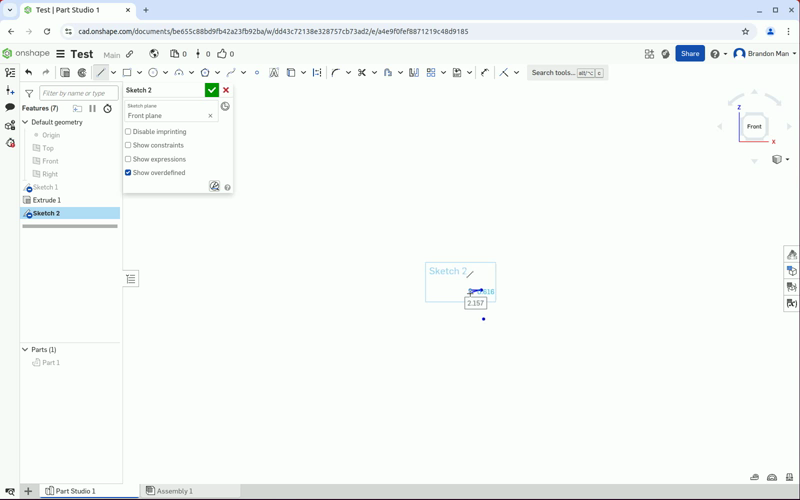
scroll(6)
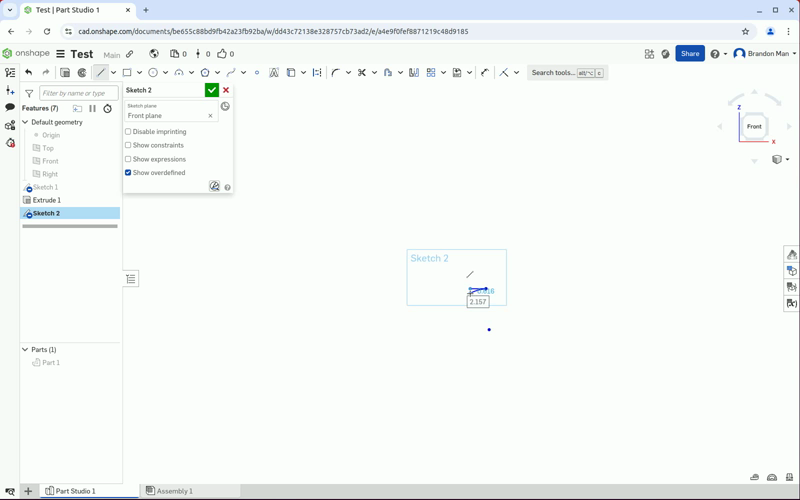
scroll(6)
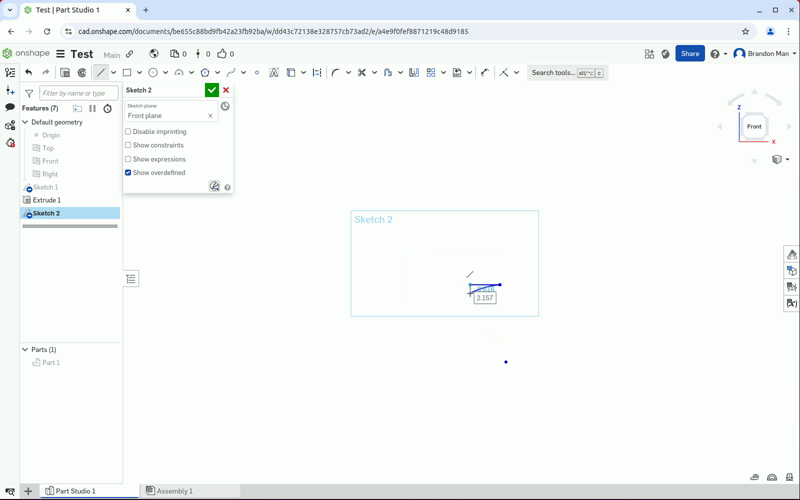
scroll(6)
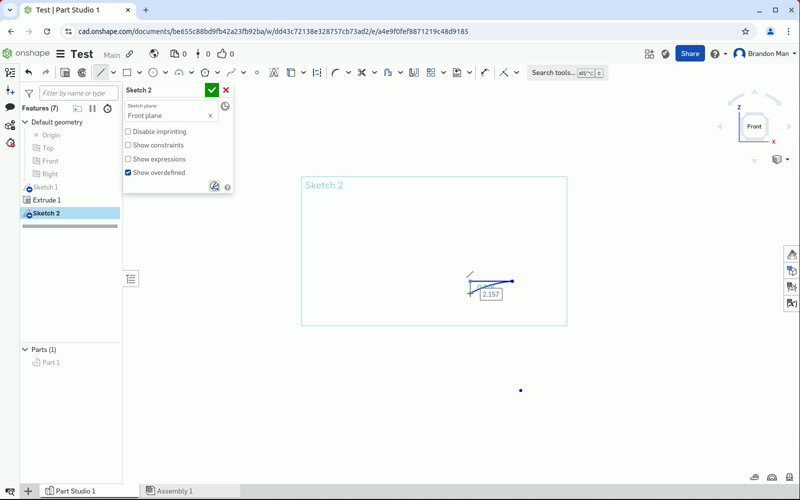
scroll(6)
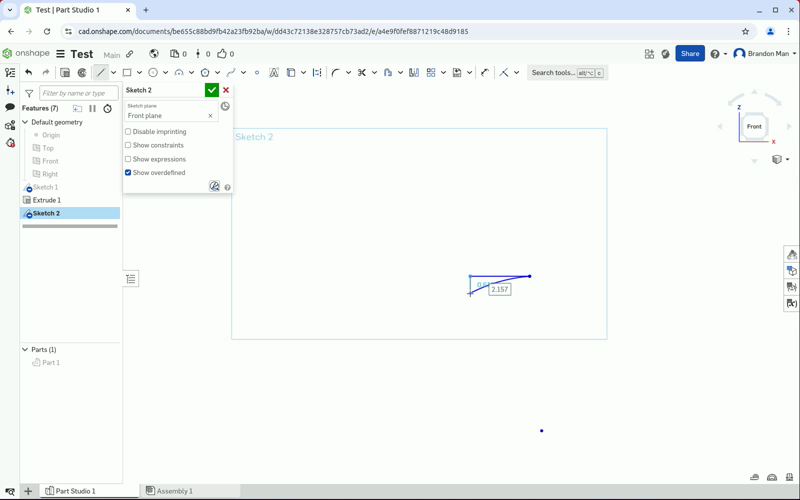
scroll(6)
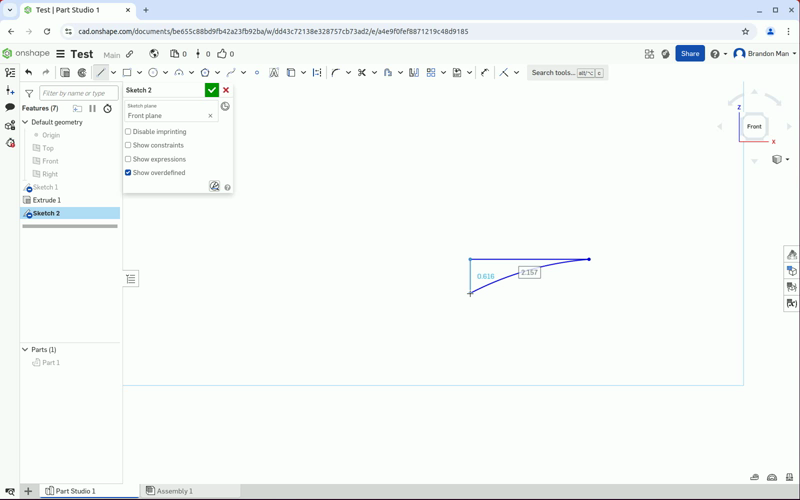
key_up(shift)
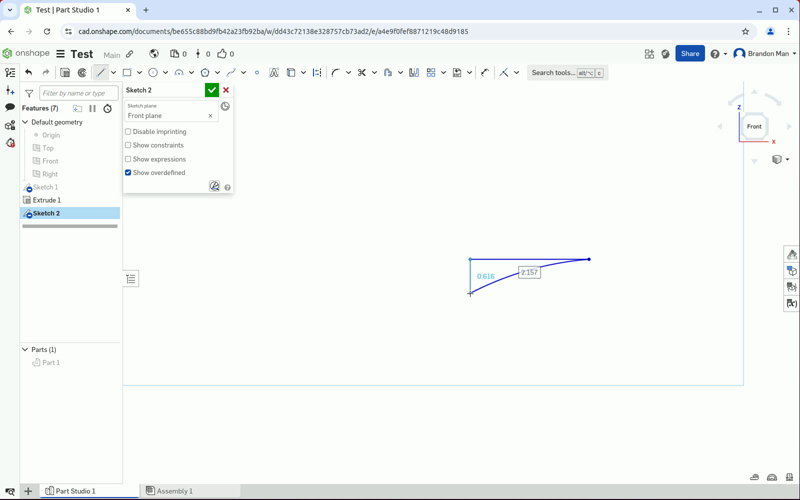
click(470, 293)
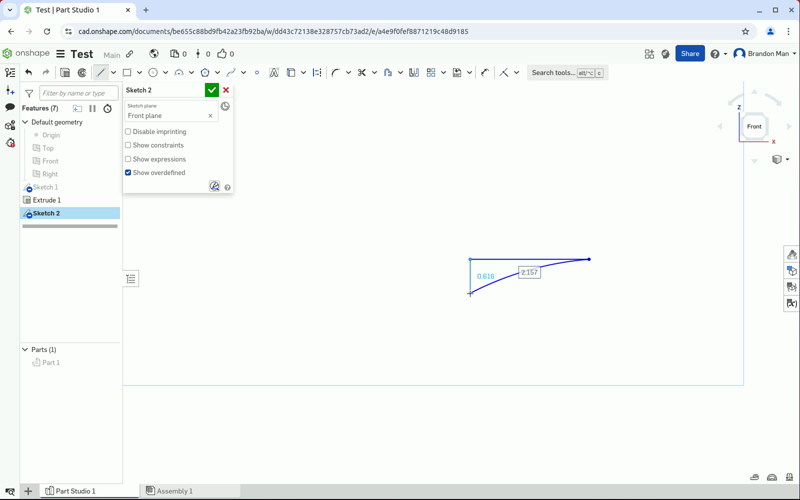
scroll(-6)
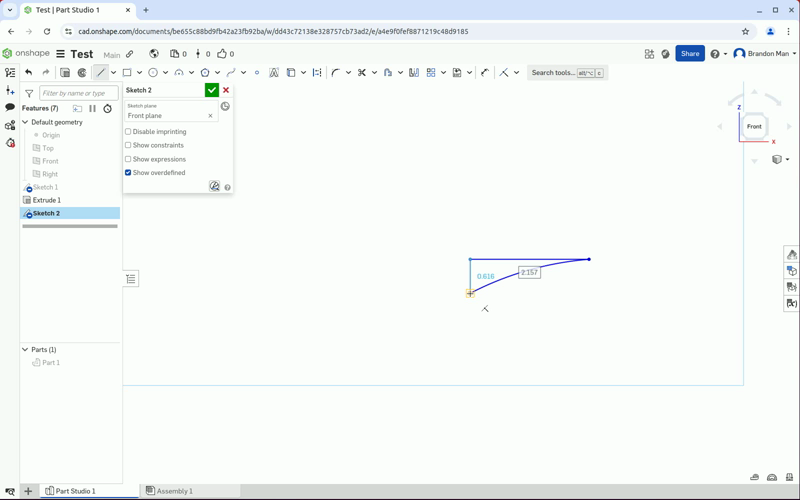
scroll(-6)
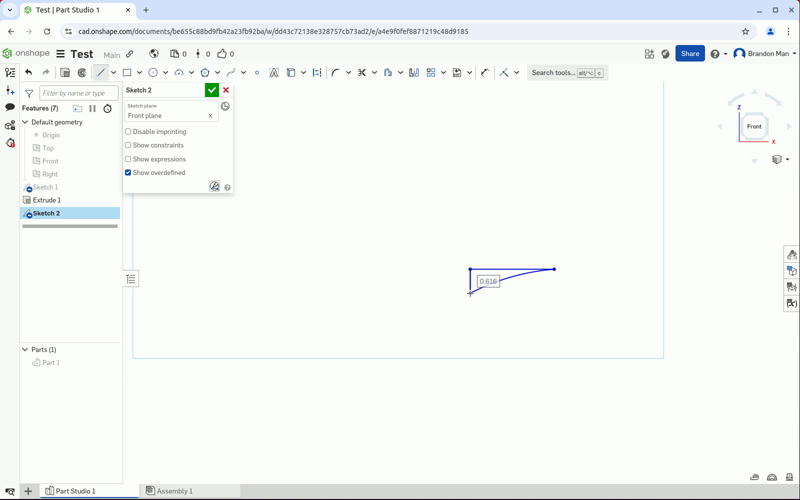
scroll(-6)
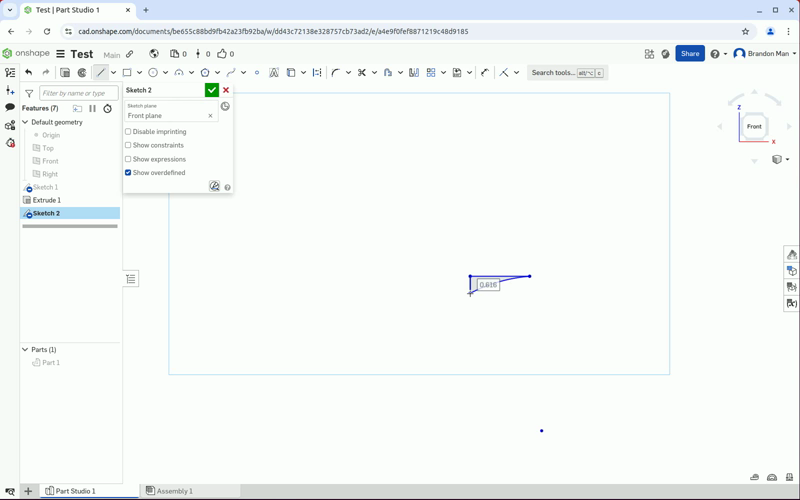
scroll(-6)
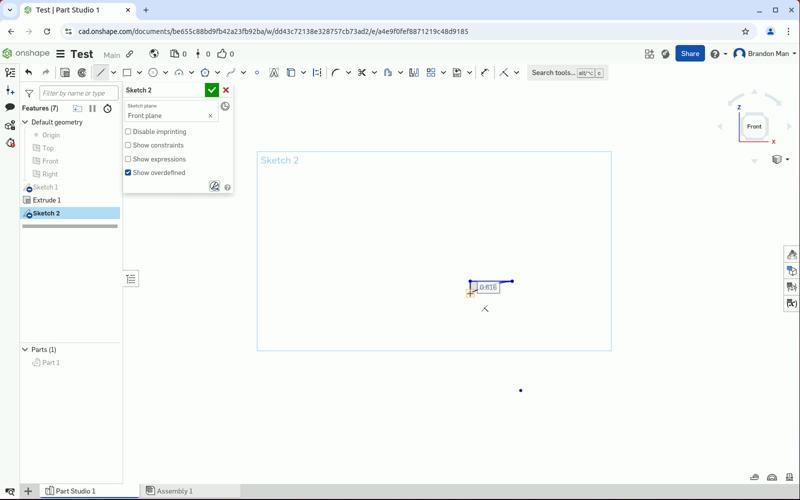
scroll(-6)
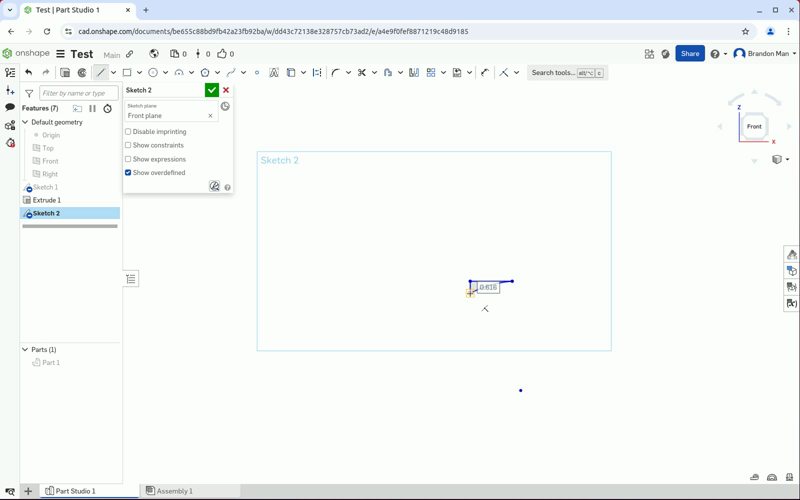
scroll(-6)
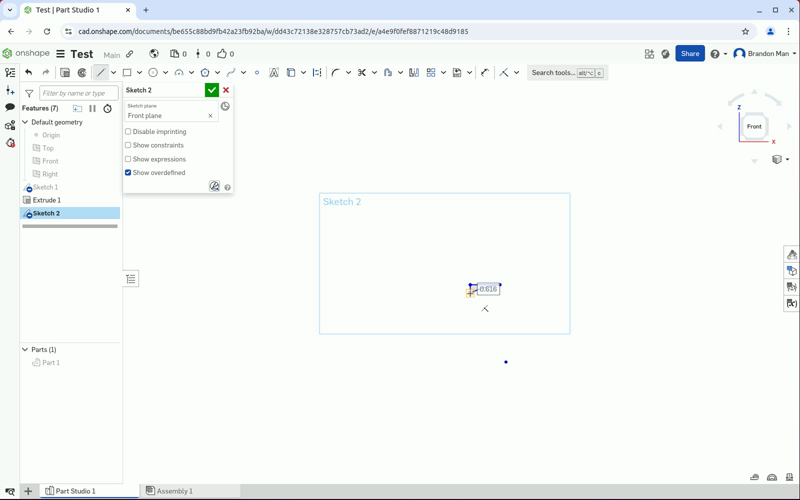
scroll(-6)
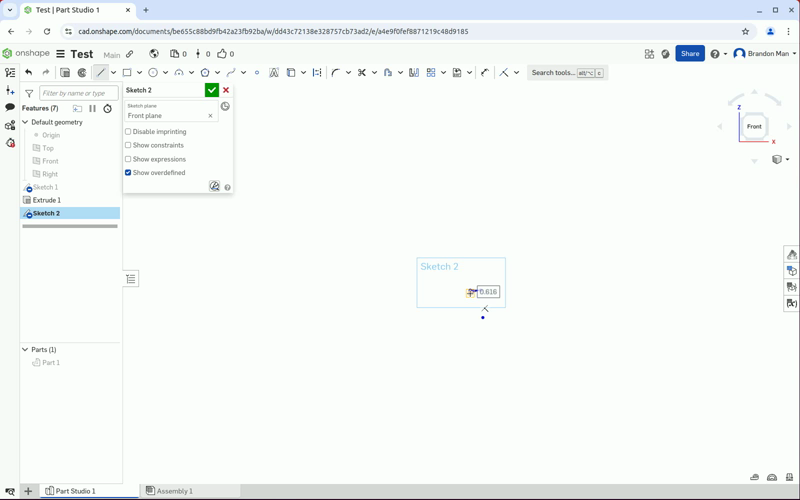
key(esc)
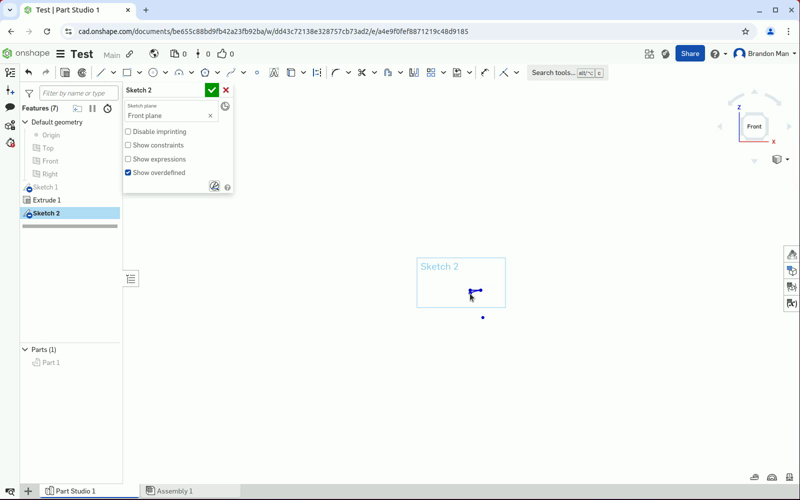
mouse_move(470, 292)
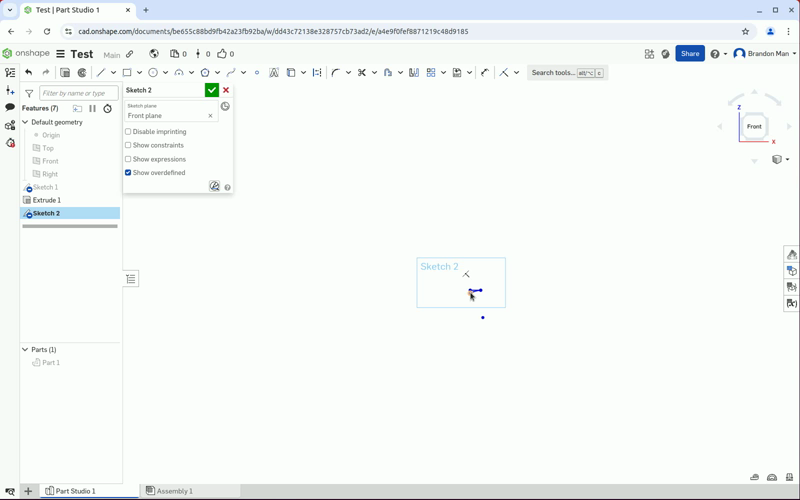
scroll(6)
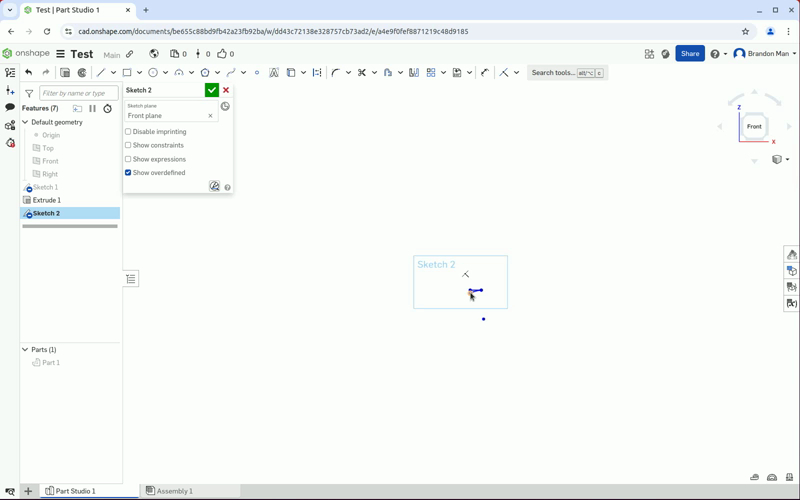
scroll(6)
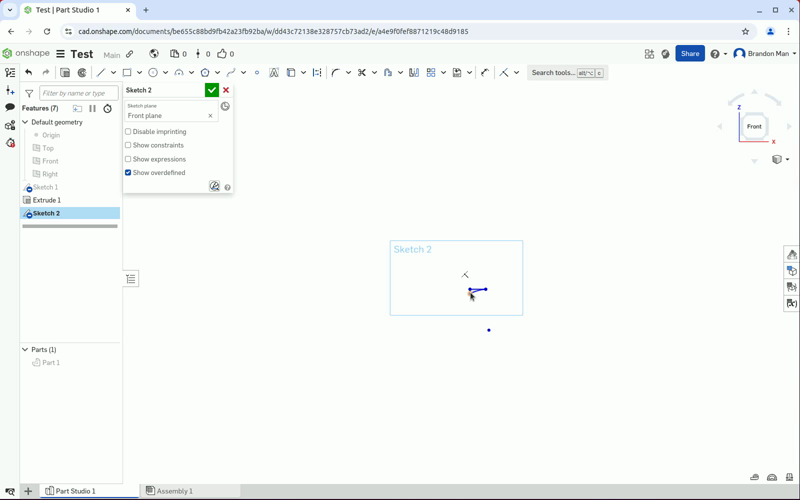
scroll(6)
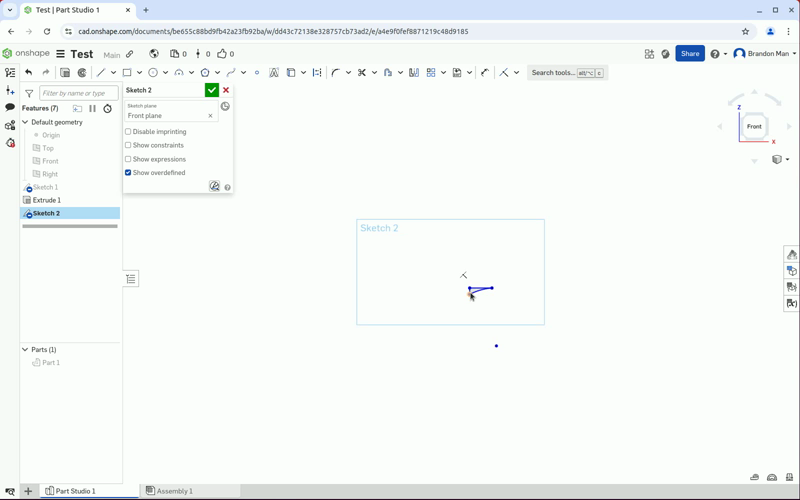
scroll(6)
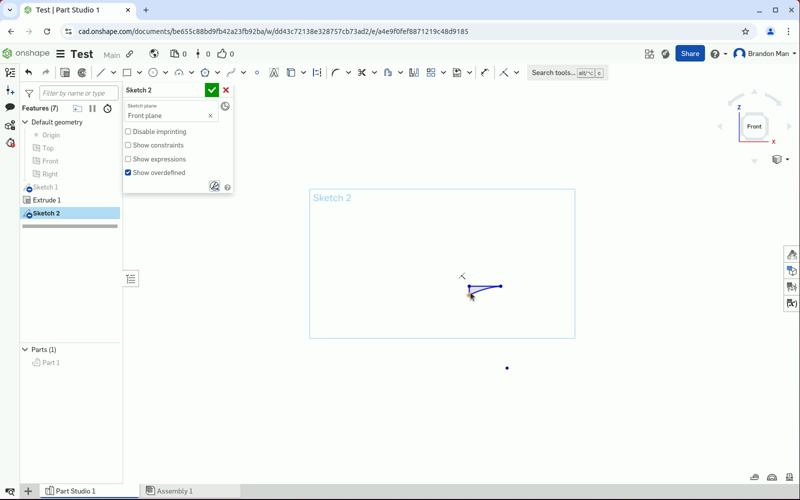
scroll(6)
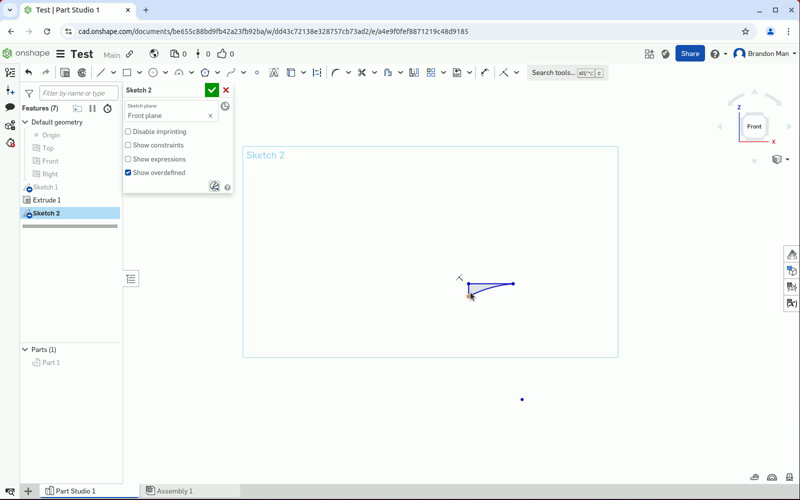
scroll(6)
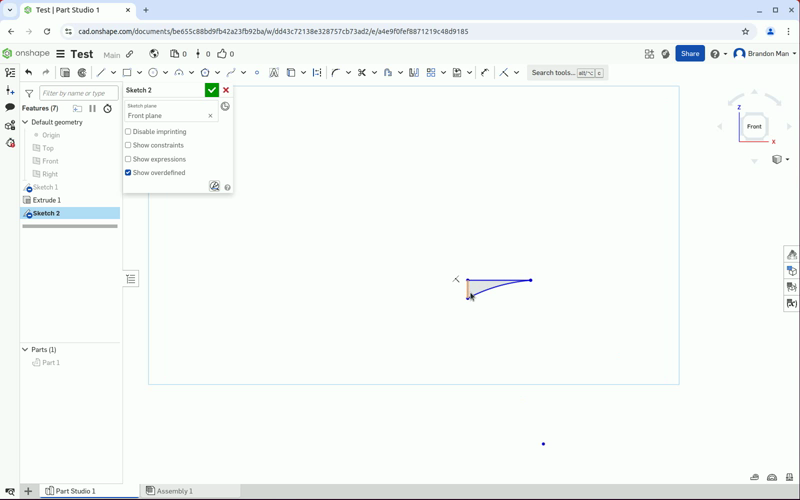
scroll(6)
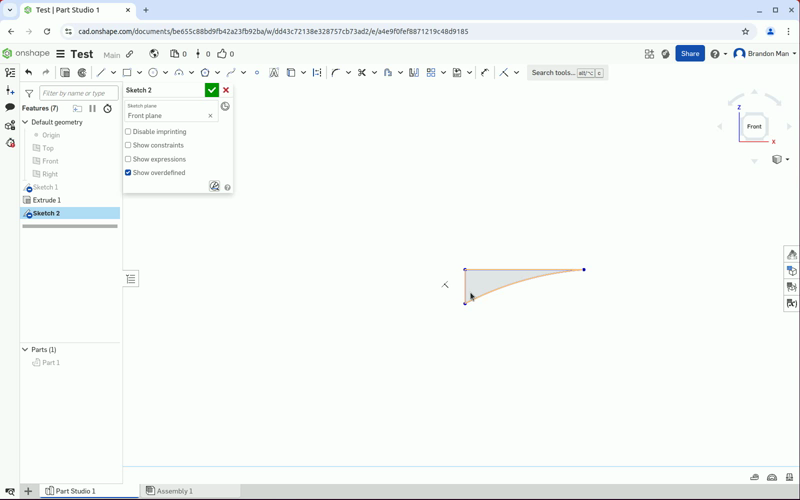
click(470, 292)
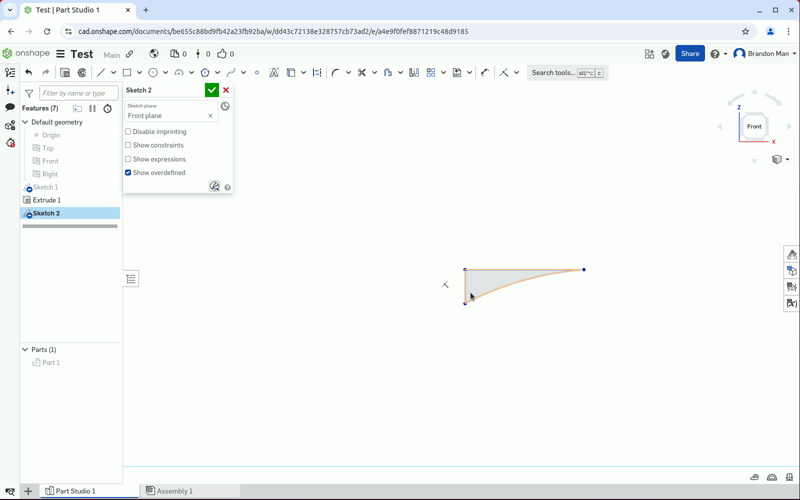
scroll(-6)
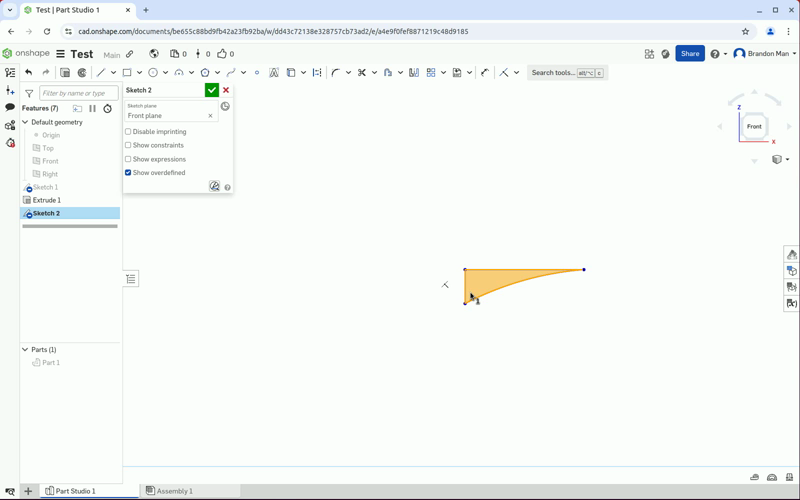
scroll(-6)
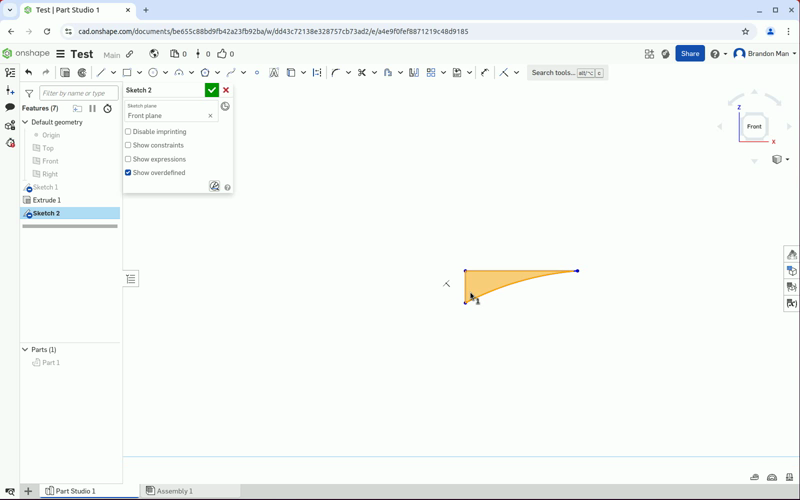
scroll(-6)
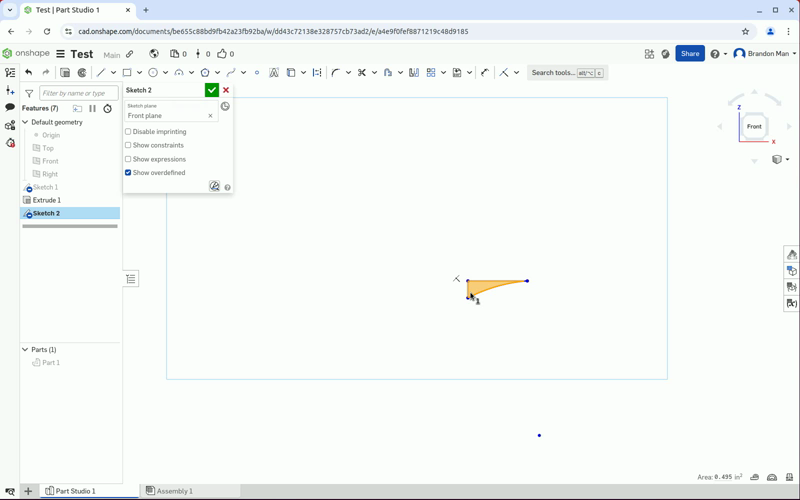
scroll(-6)
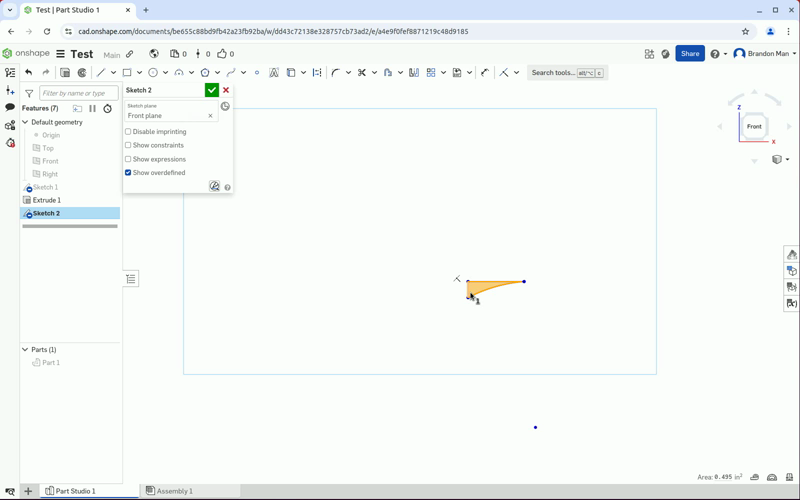
scroll(-6)
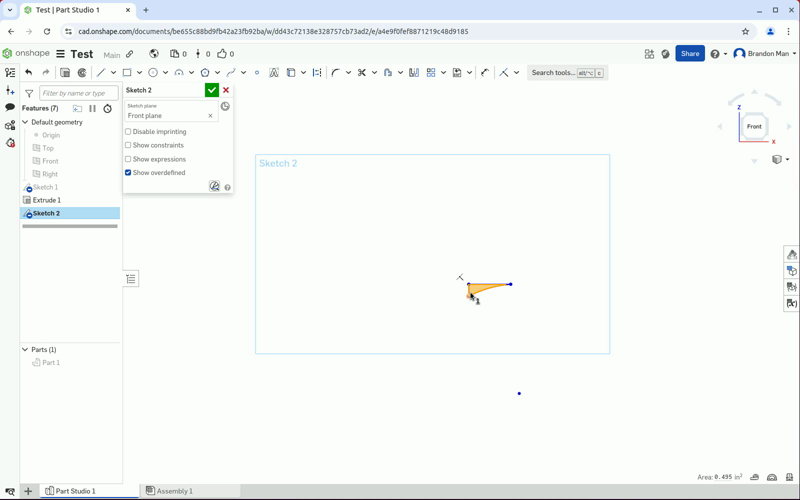
scroll(-6)
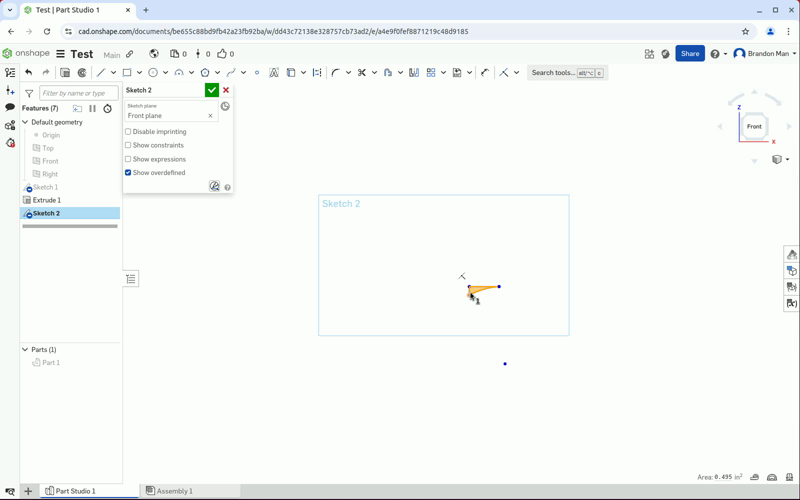
scroll(-6)
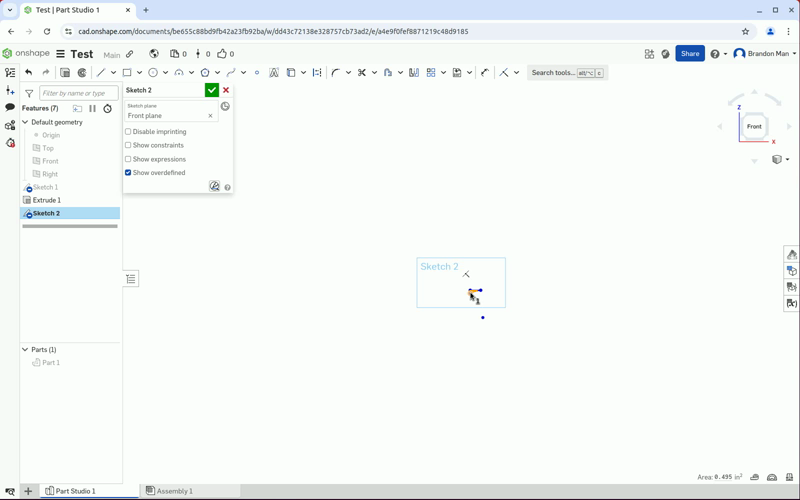
mouse_move(73, 352)
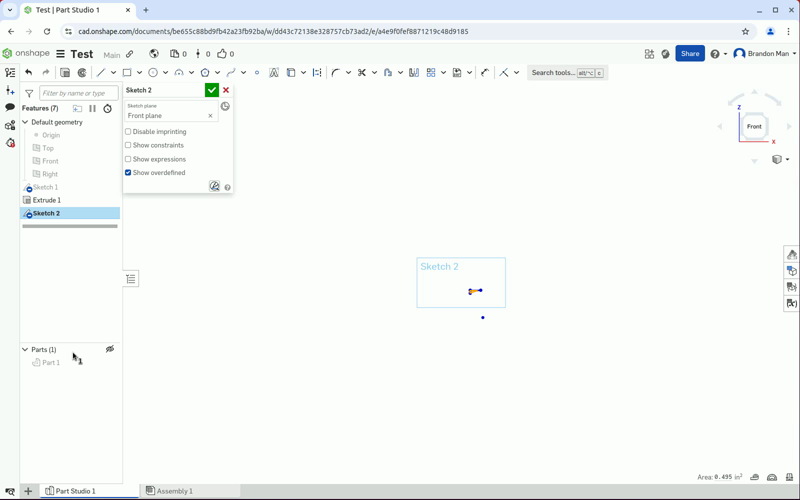
key(shift+y)
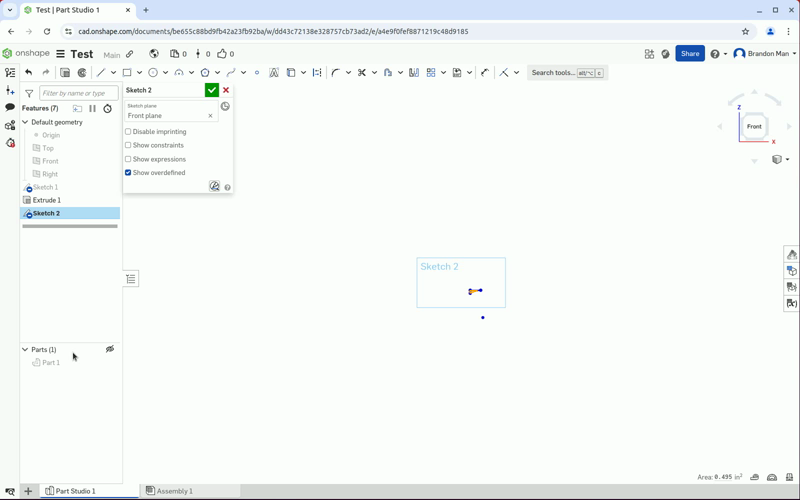
key(shift+e)
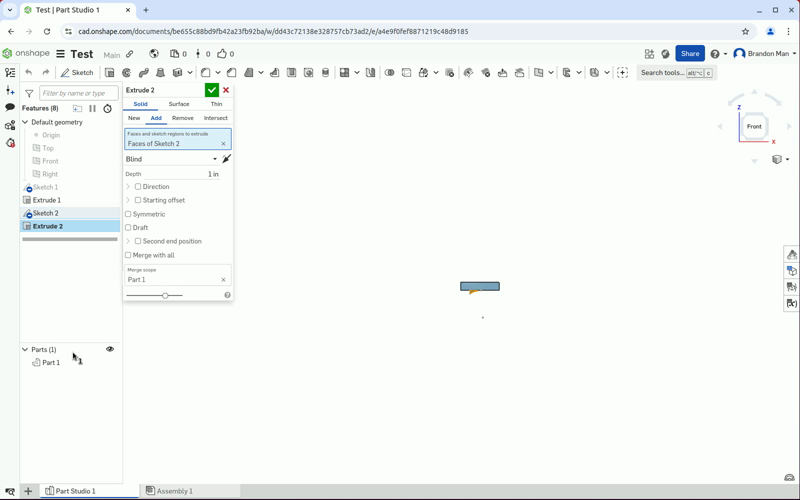
mouse_move(143, 106)
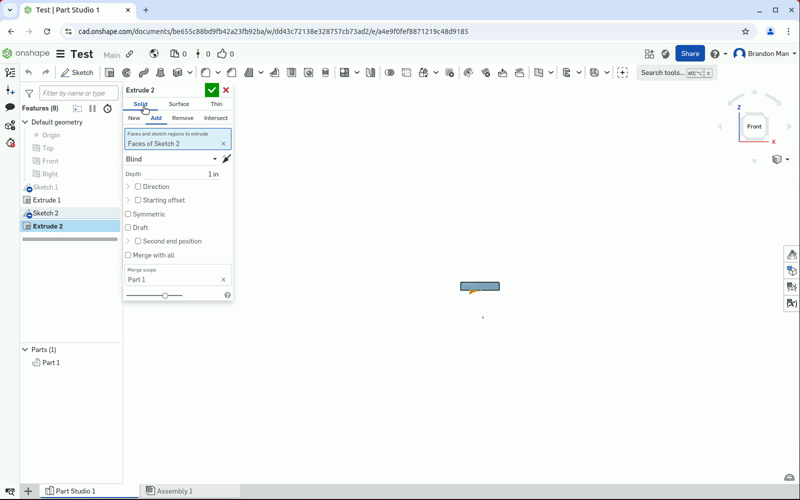
click(143, 106)
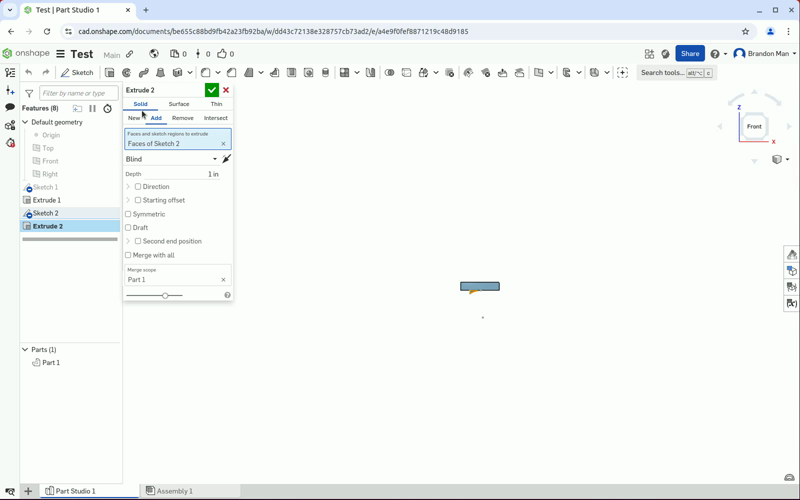
mouse_move(137, 120)
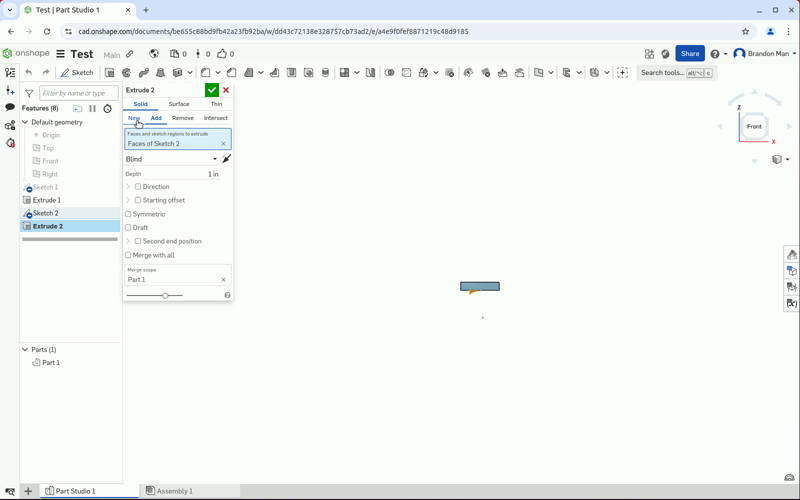
click(137, 120)
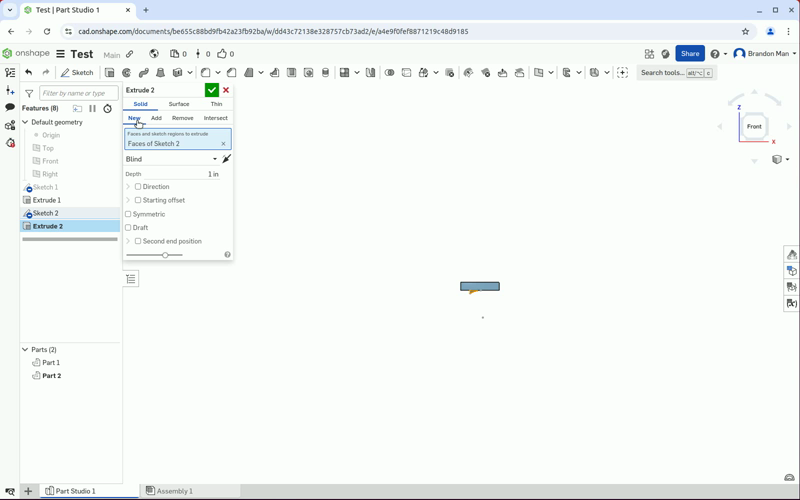
key(tab, 4)
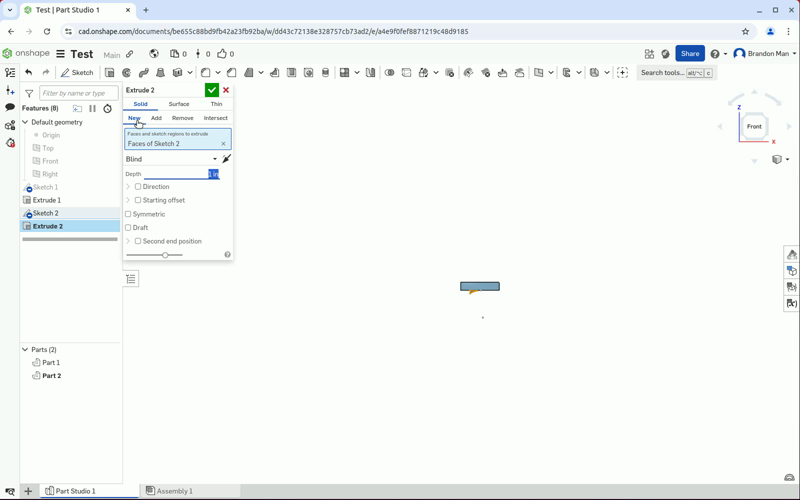
text(23.108)
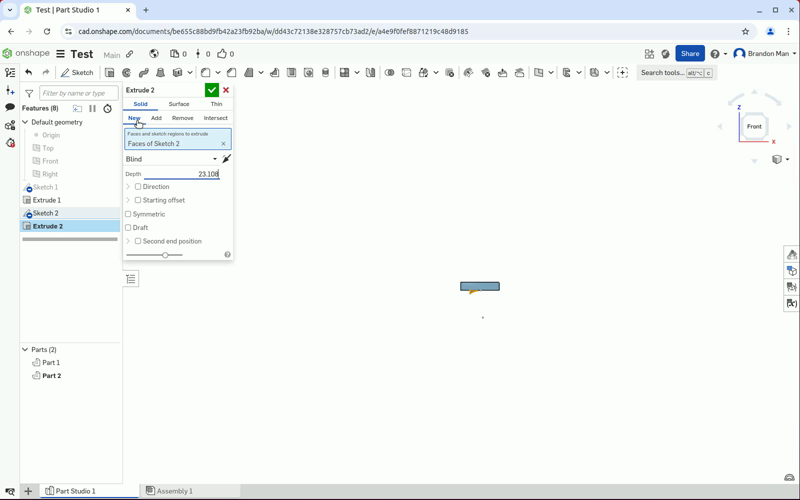
key(enter)
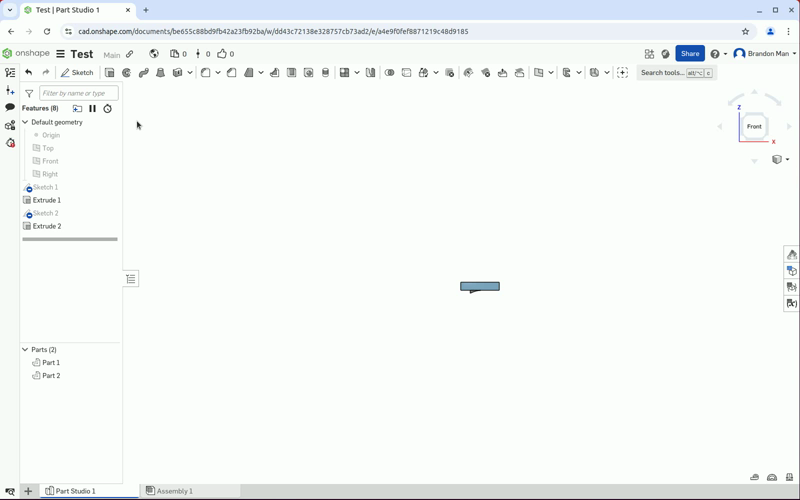
key(shift+h)
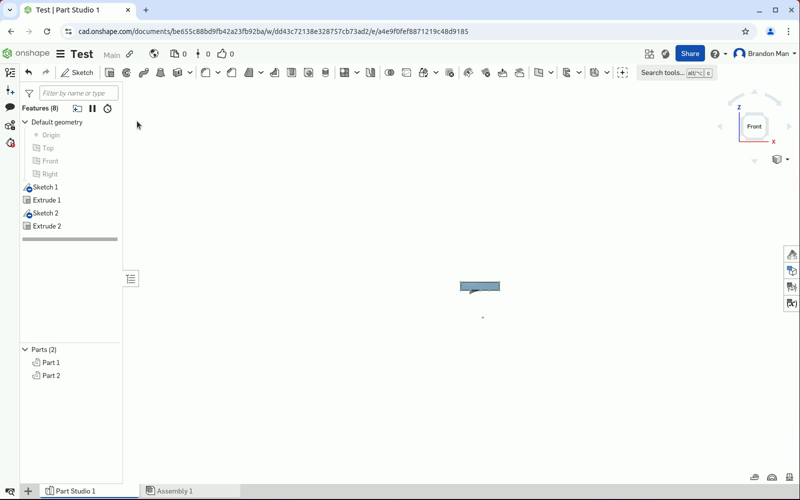
key(shift+h)
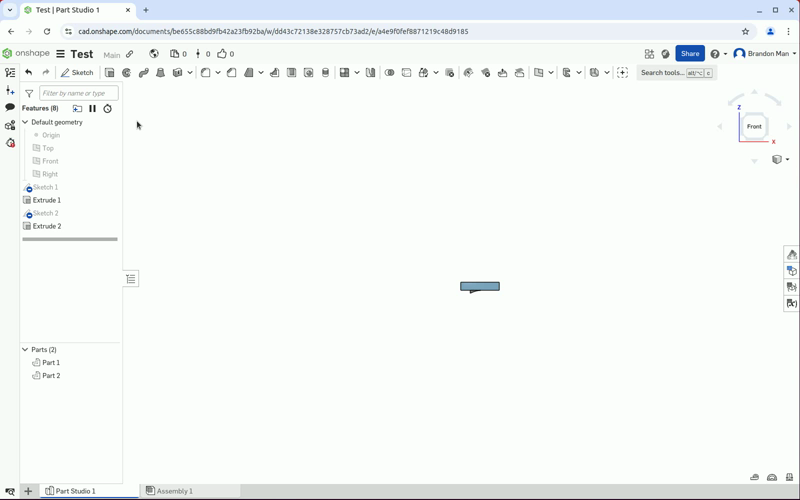
mouse_move(73, 189)
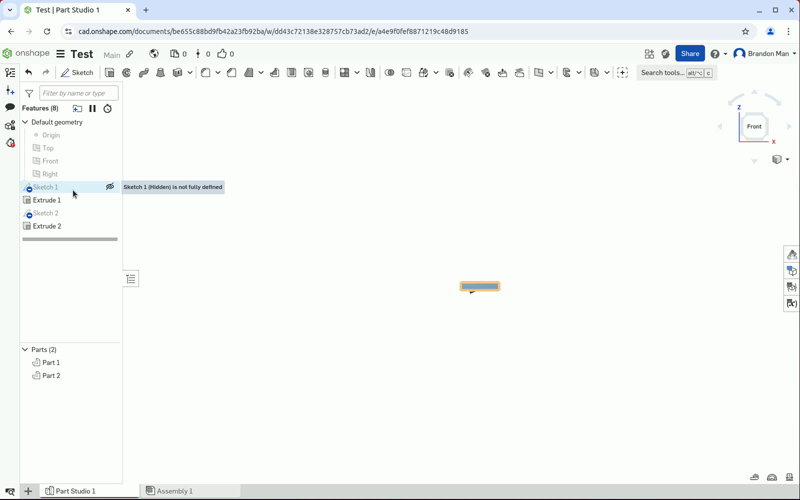
click(73, 189)
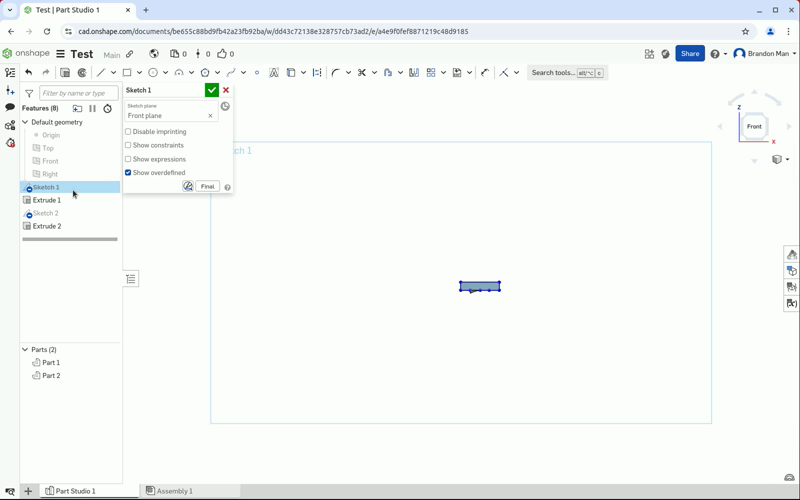
mouse_move(229, 92)
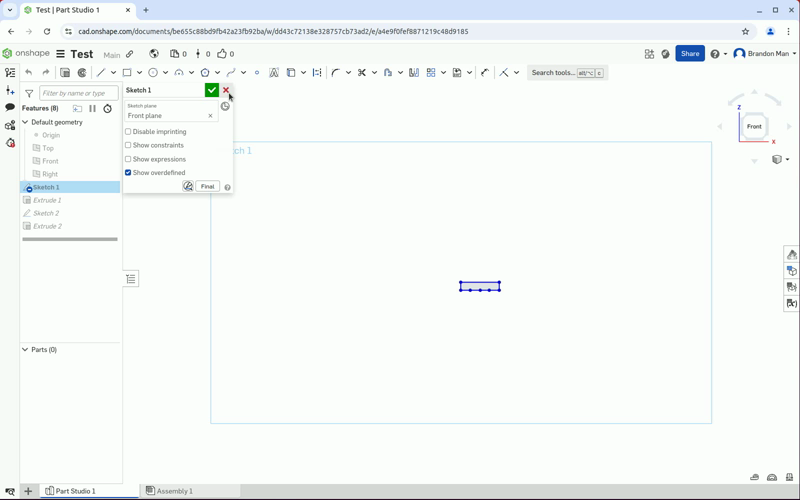
click(229, 92)
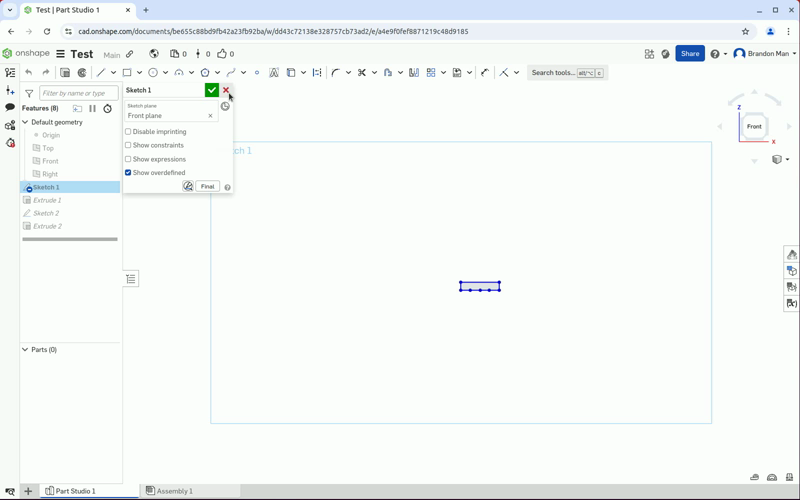
key(shift+s)
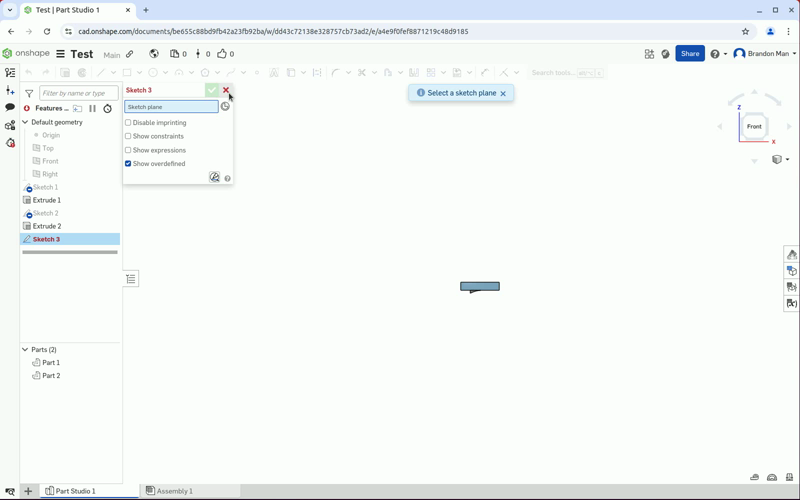
mouse_move(73, 163)
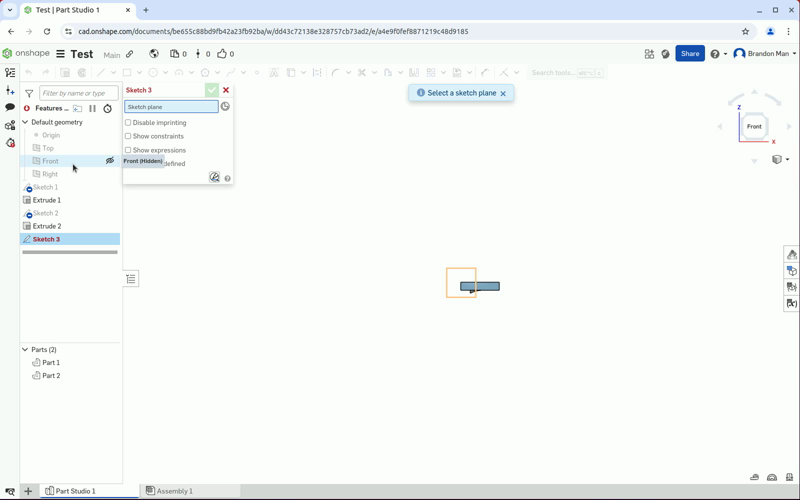
click(73, 163)
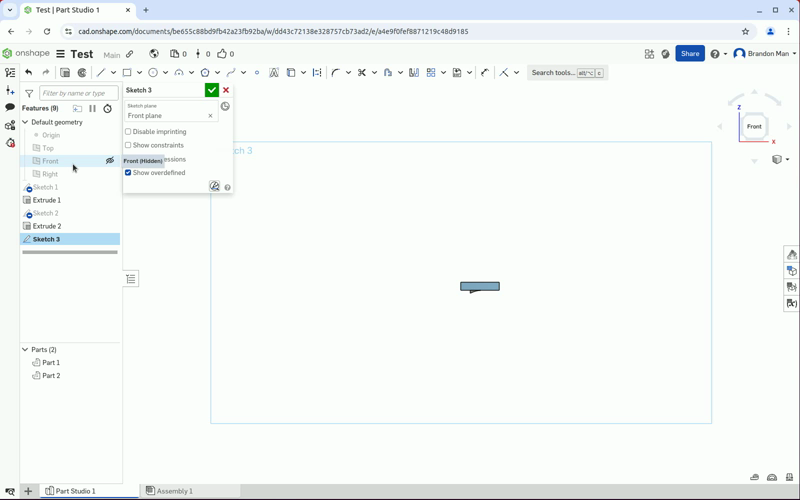
mouse_move(73, 352)
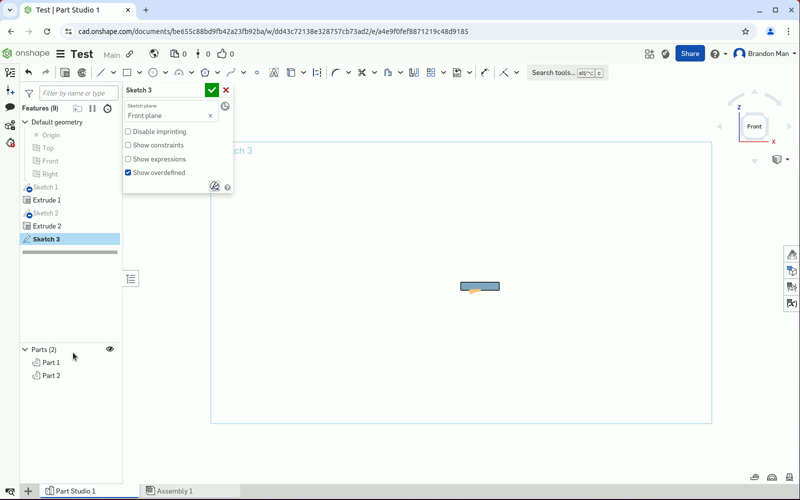
key(y)
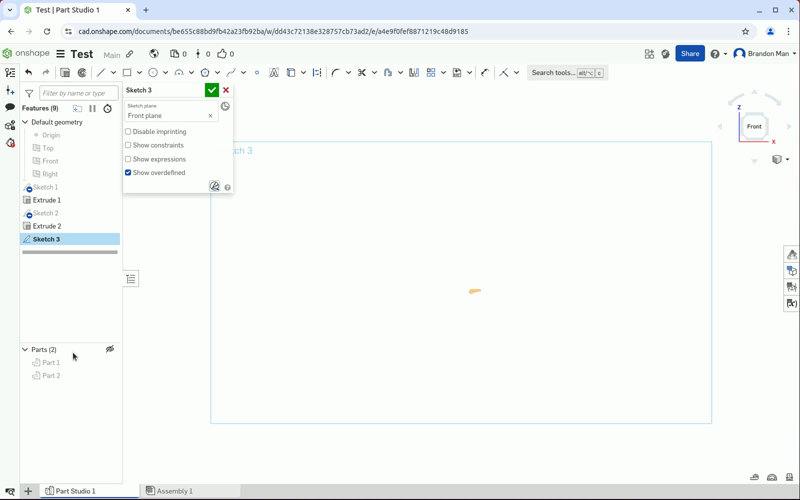
key(l)
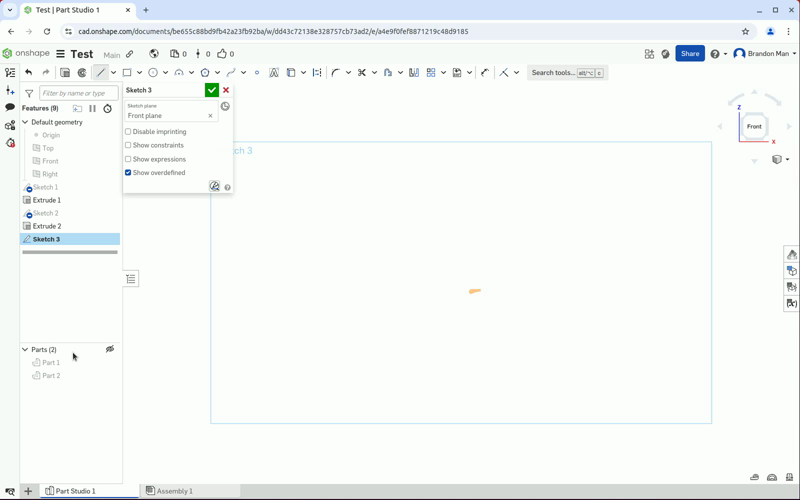
key_down(shift)
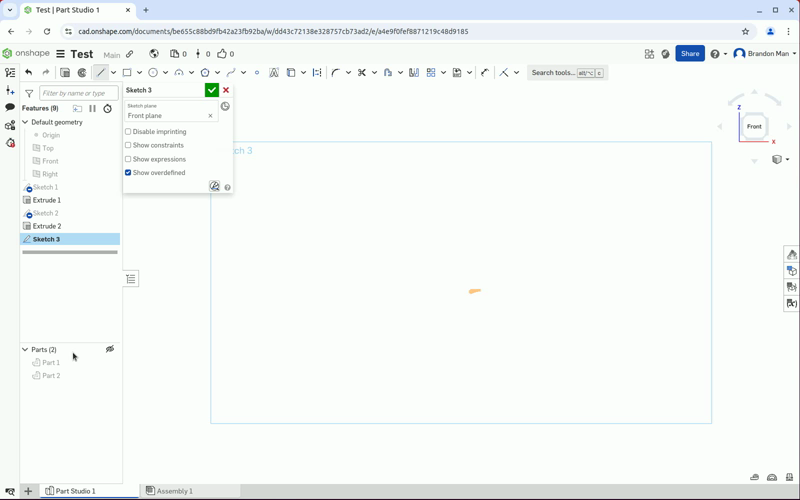
mouse_move(470, 293)
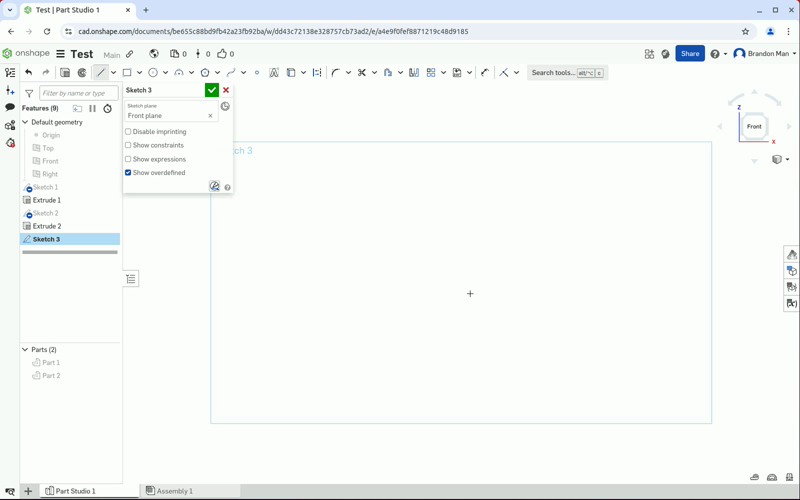
click(470, 293)
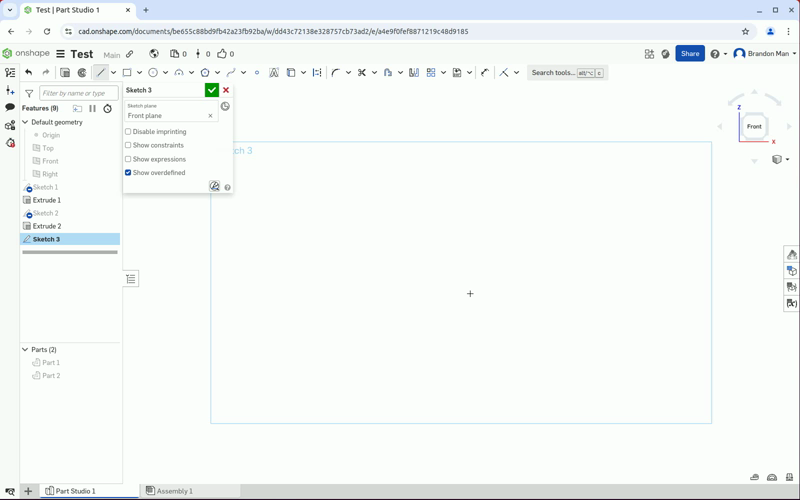
key_up(shift)
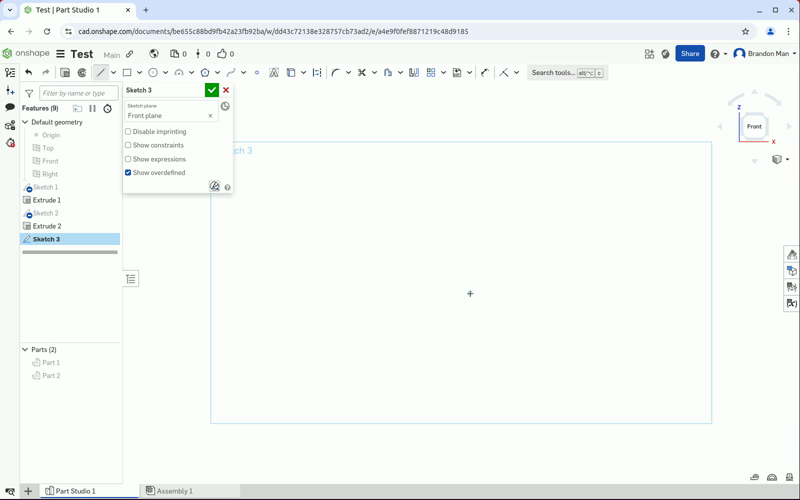
key_down(shift)
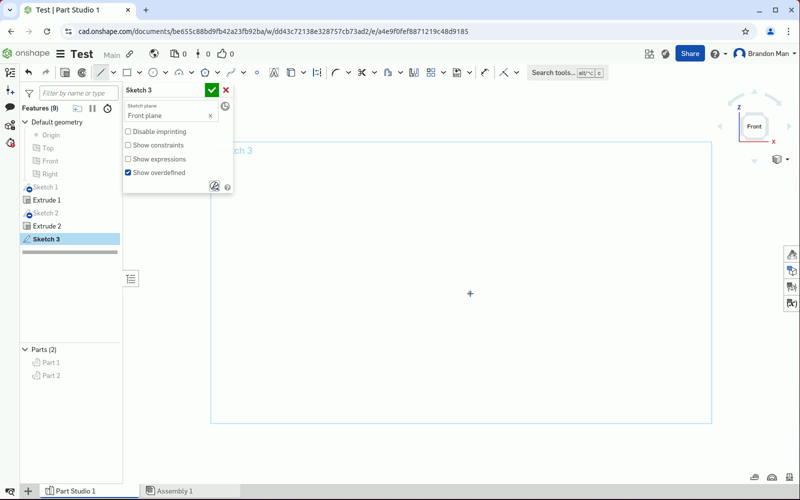
mouse_move(500, 293)
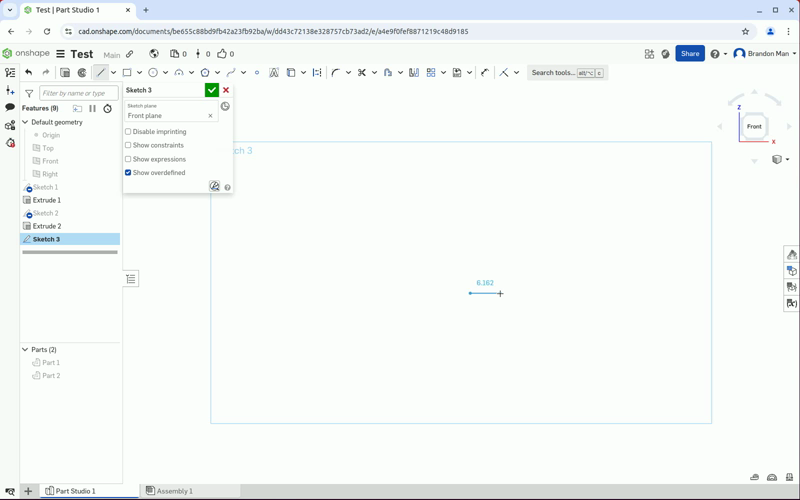
mouse_move(489, 293)
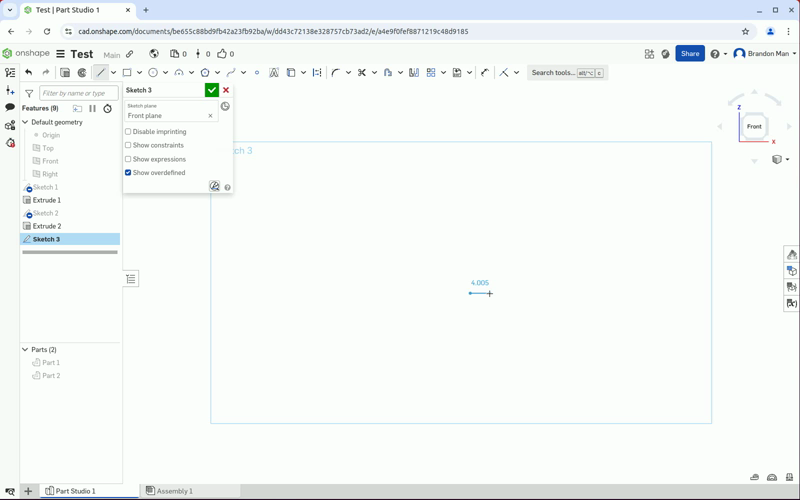
click(489, 293)
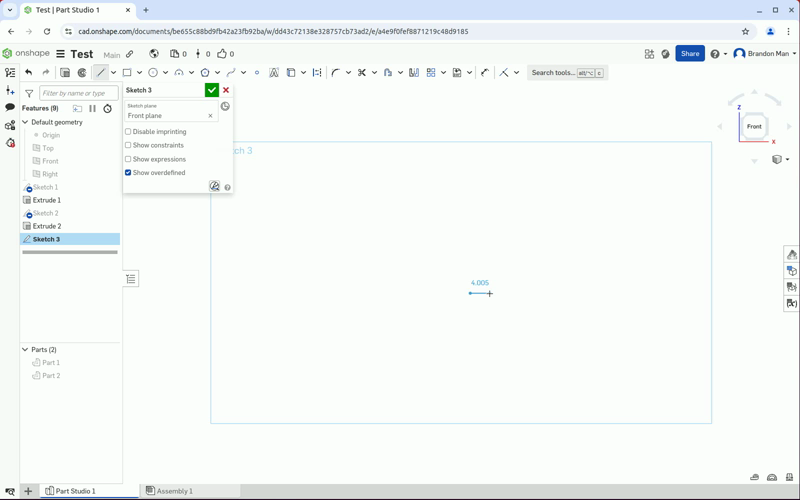
key_up(shift)
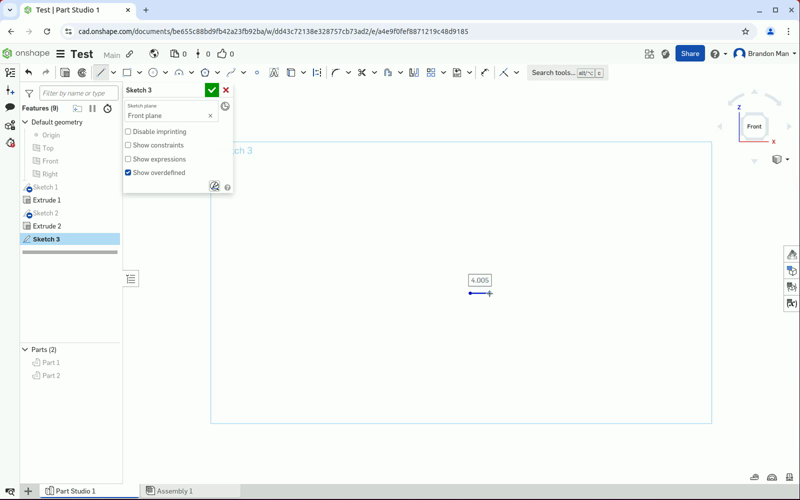
key(esc)
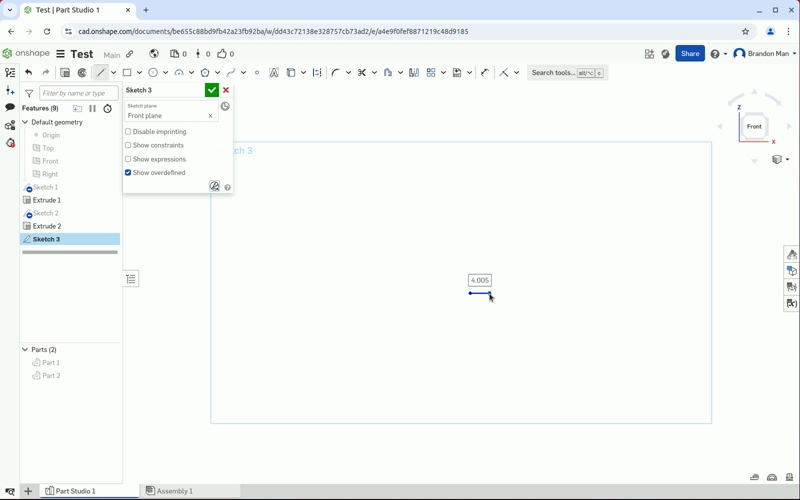
key(a)
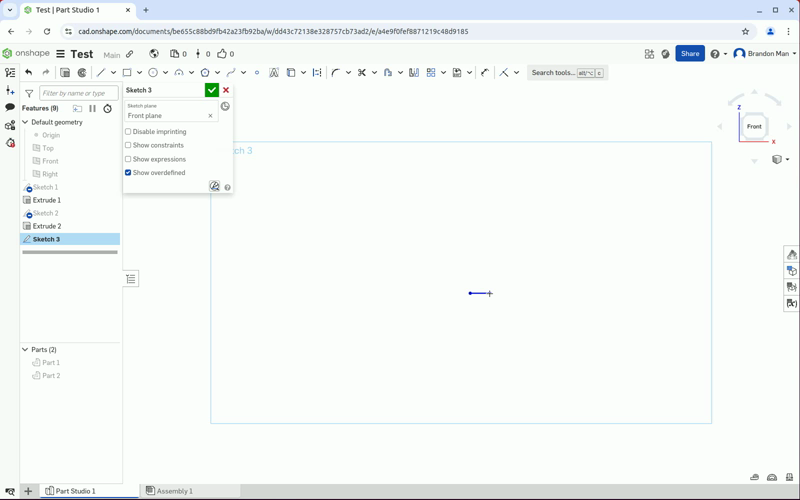
mouse_move(489, 293)
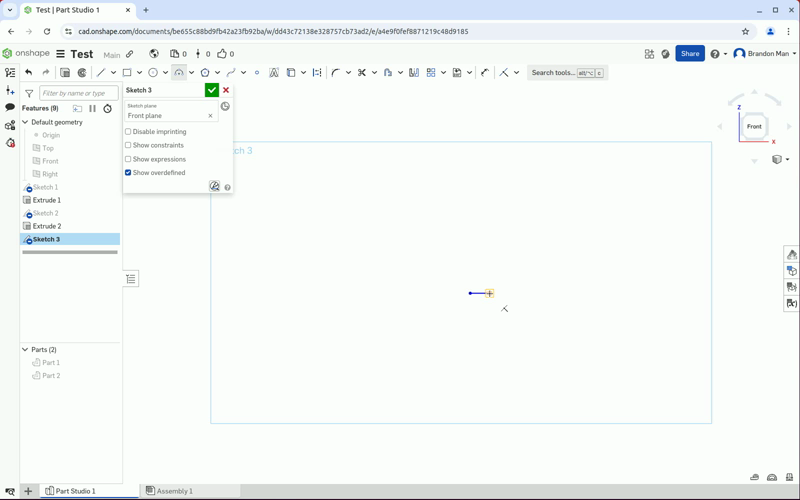
click(489, 293)
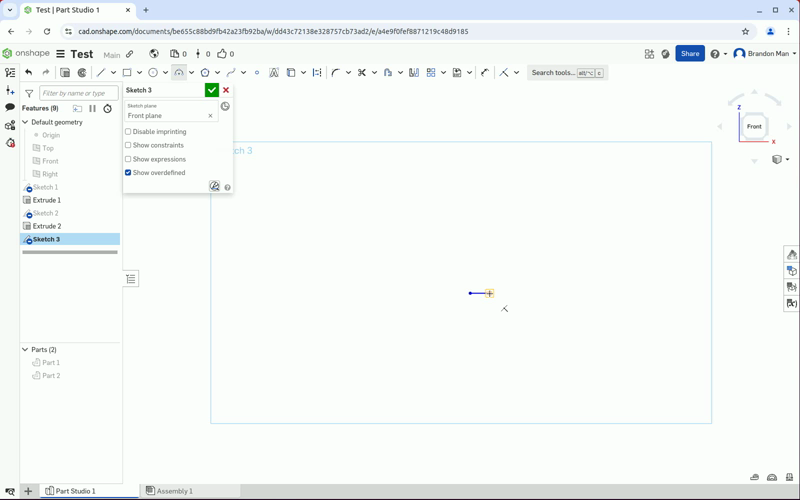
mouse_move(470, 293)
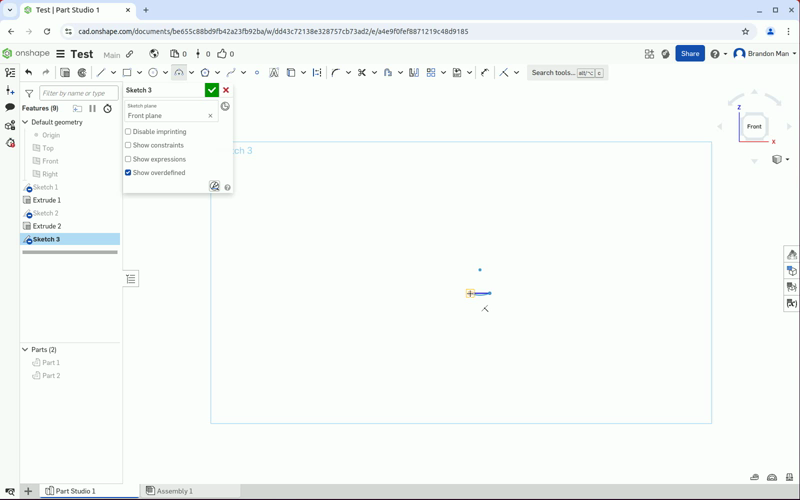
click(470, 293)
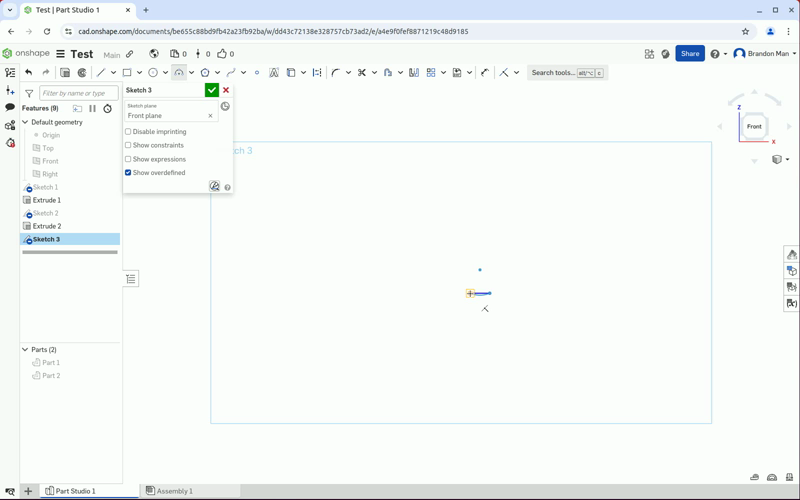
key_down(shift)
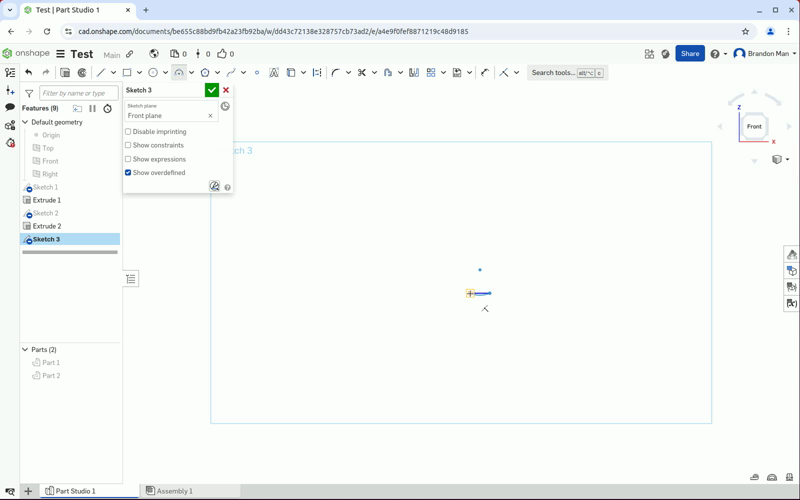
mouse_move(480, 290)
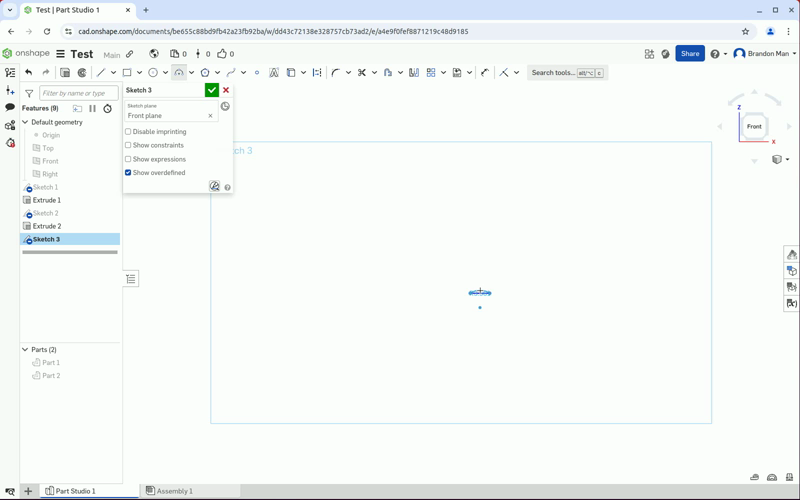
click(480, 290)
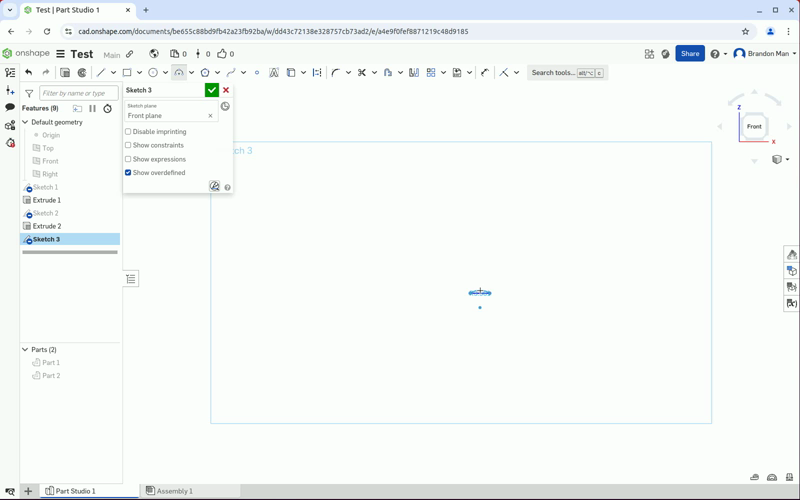
key_up(shift)
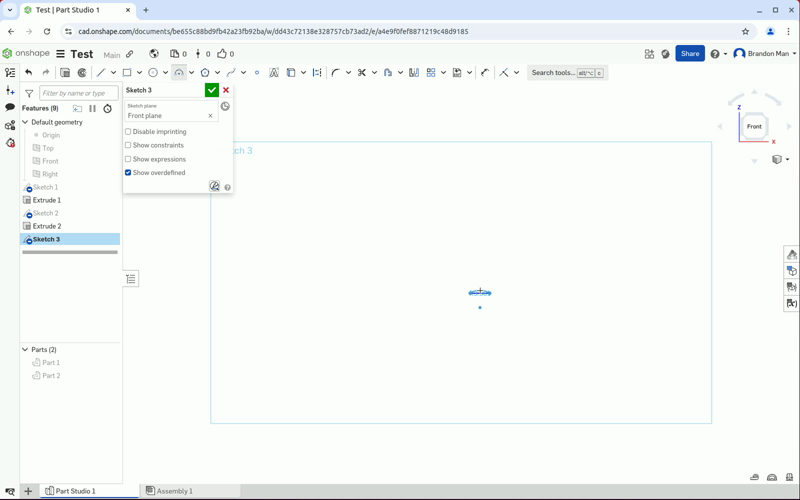
key(esc)
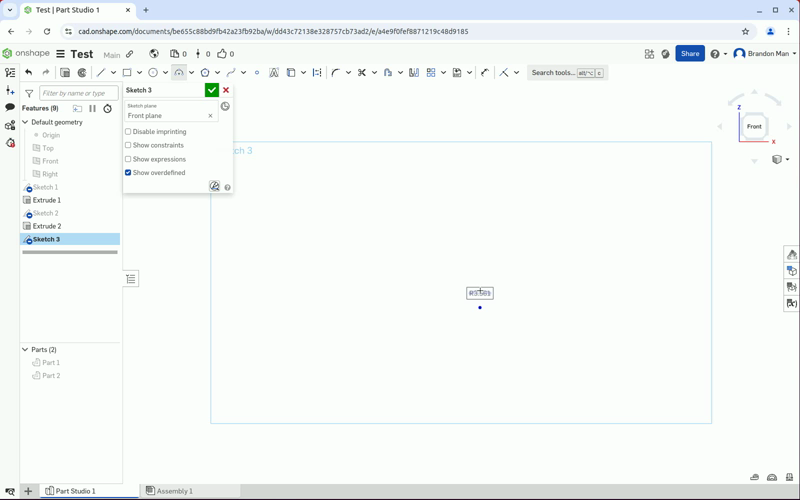
mouse_move(486, 293)
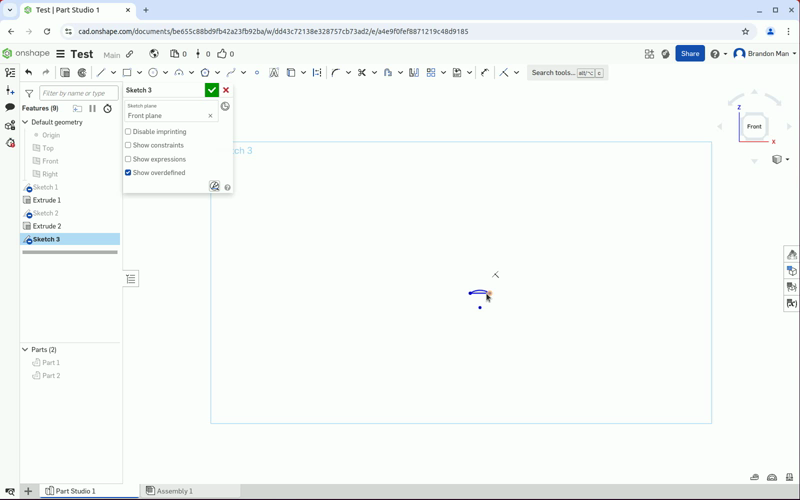
scroll(6)
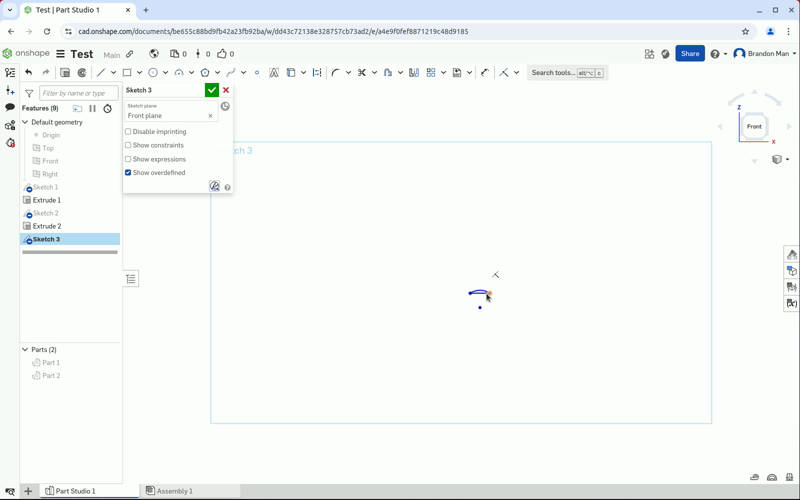
scroll(6)
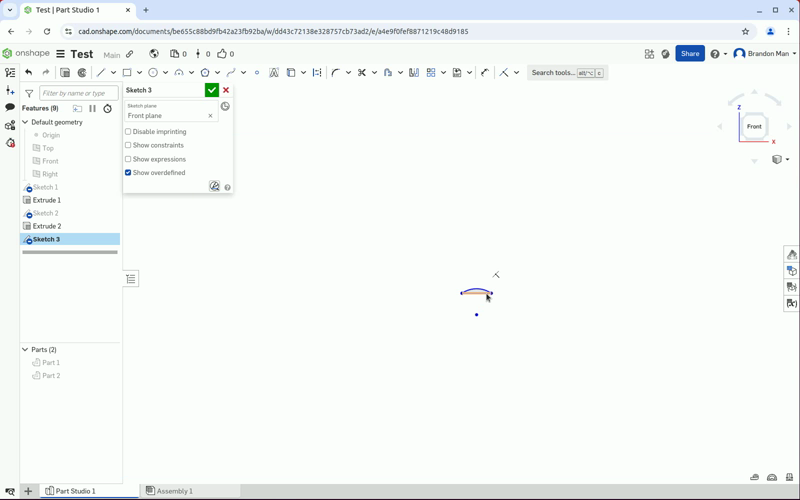
scroll(6)
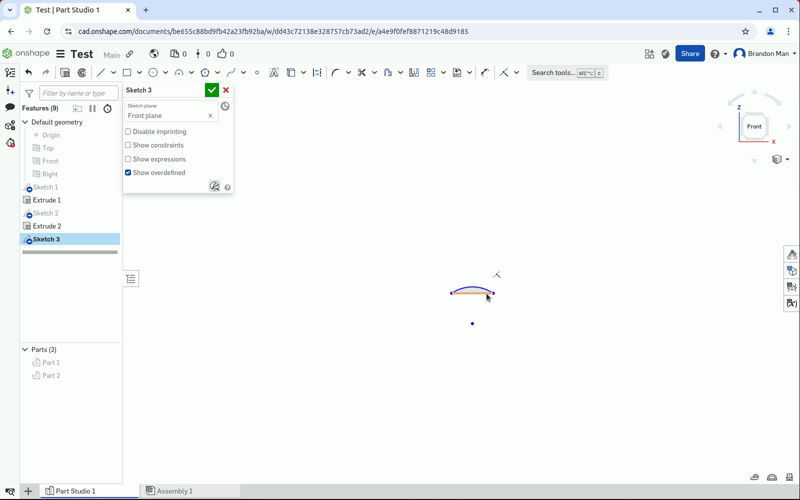
scroll(6)
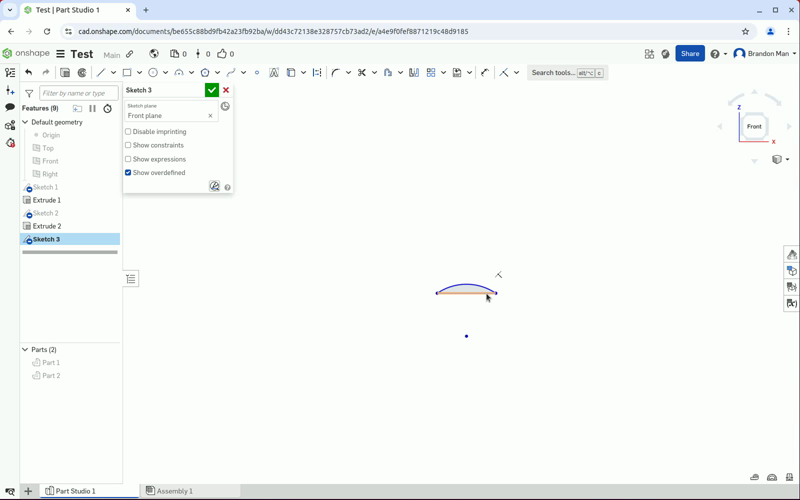
scroll(6)
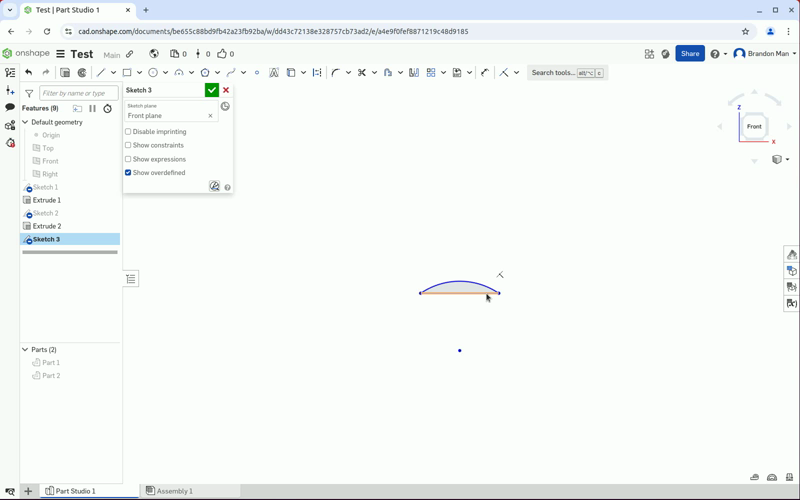
scroll(6)
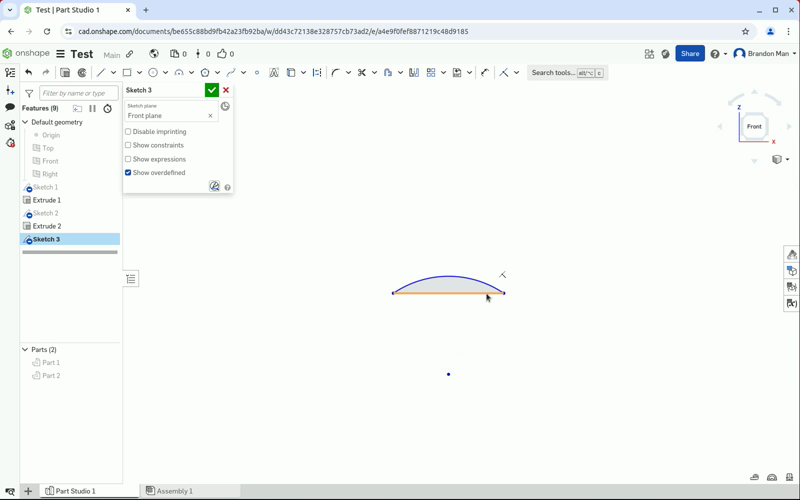
scroll(6)
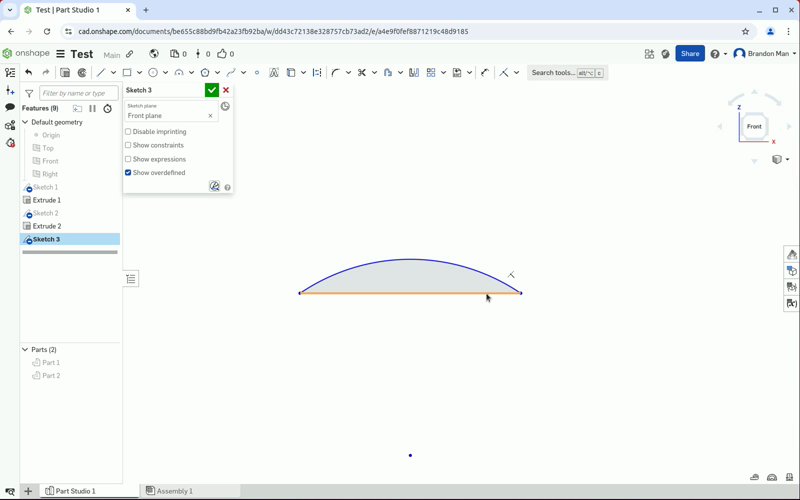
click(486, 293)
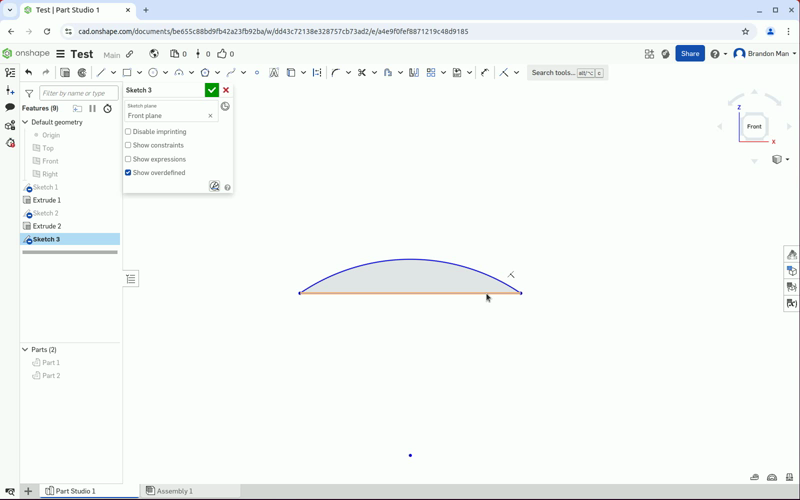
scroll(-6)
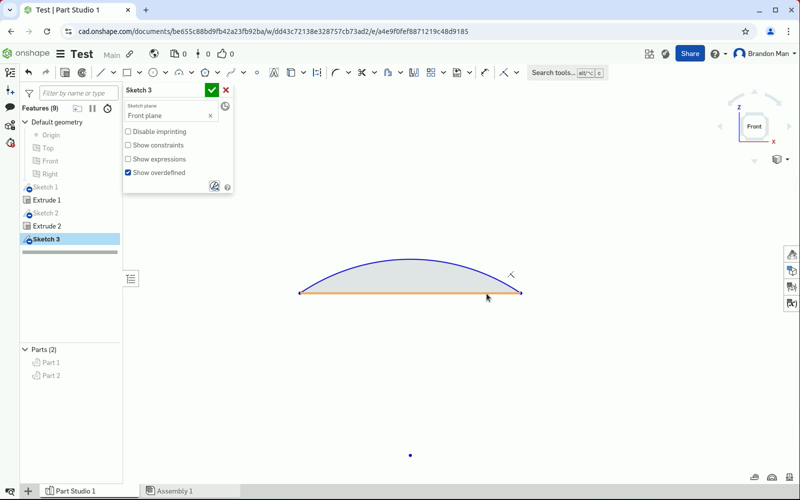
scroll(-6)
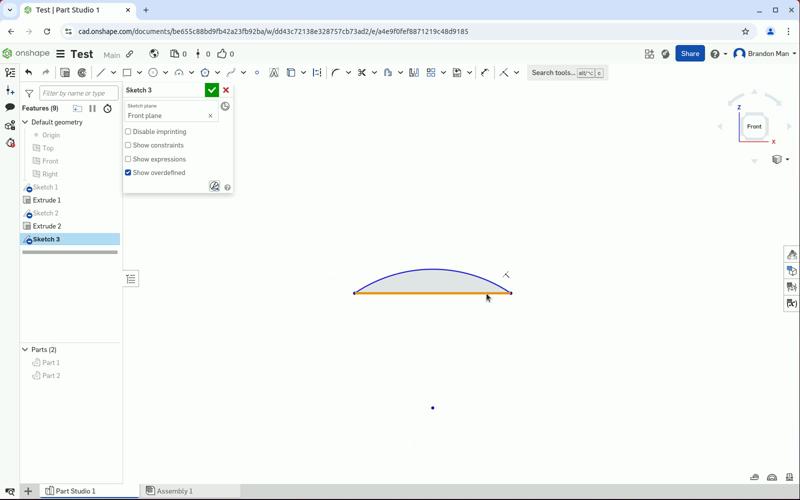
scroll(-6)
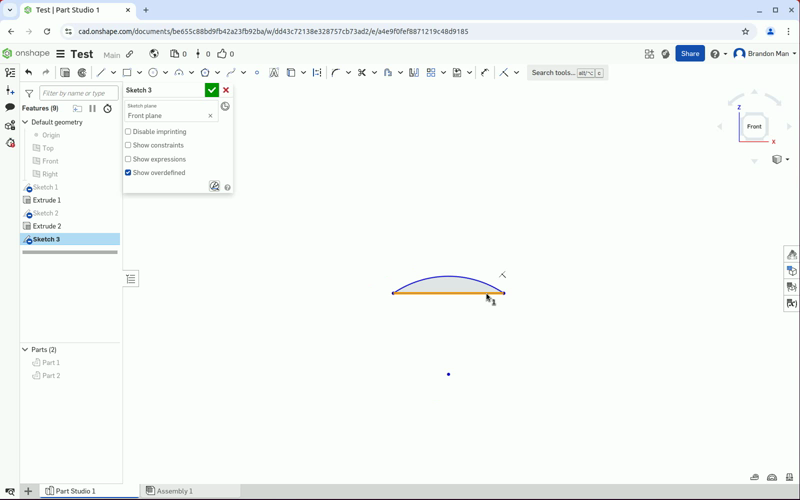
scroll(-6)
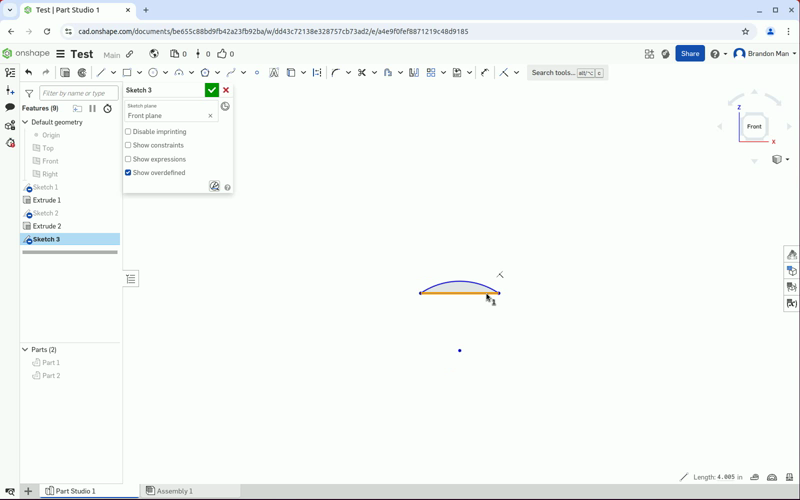
scroll(-6)
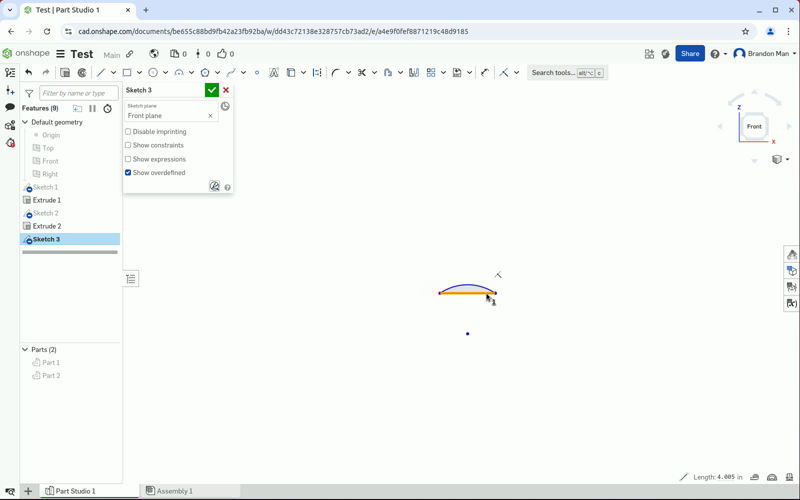
scroll(-6)
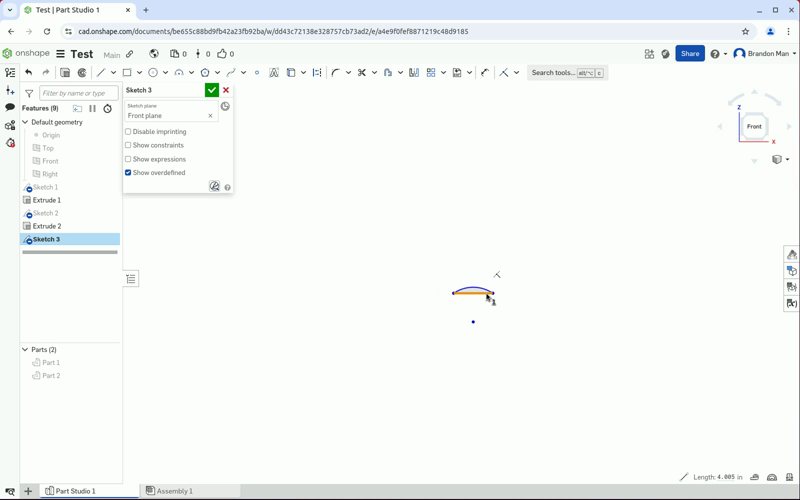
scroll(-6)
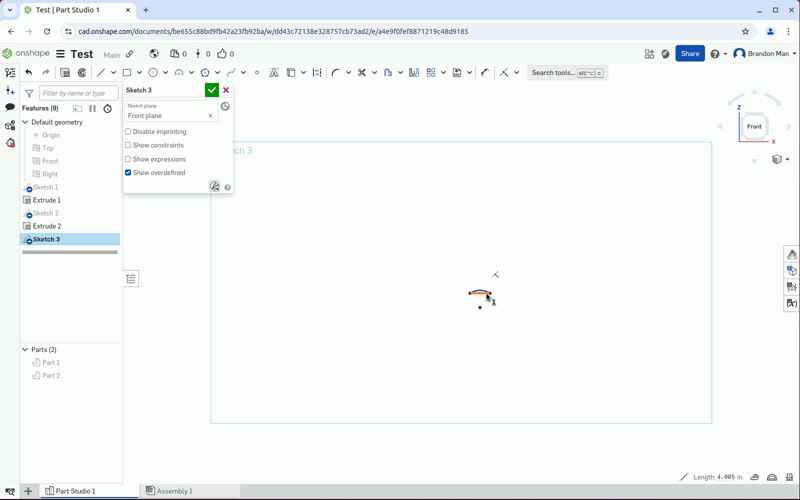
mouse_move(73, 352)
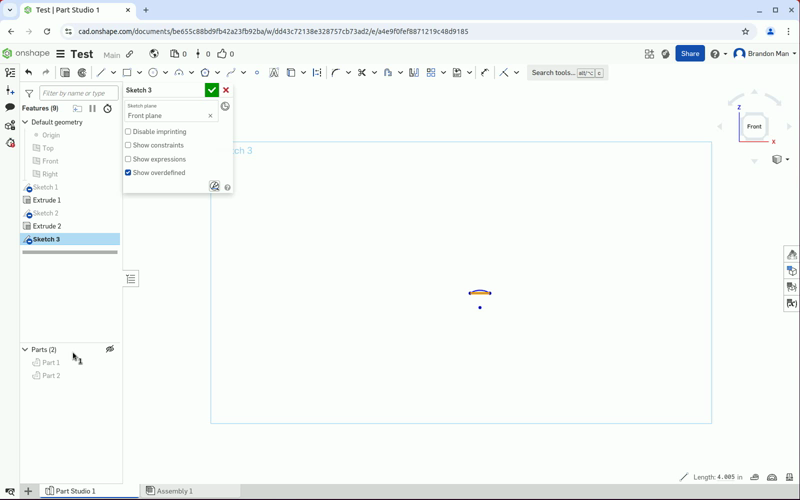
key(shift+y)
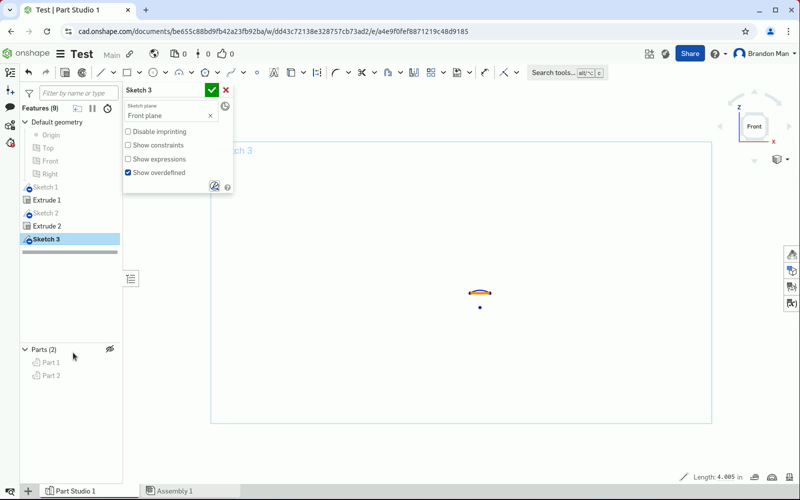
key(shift+e)
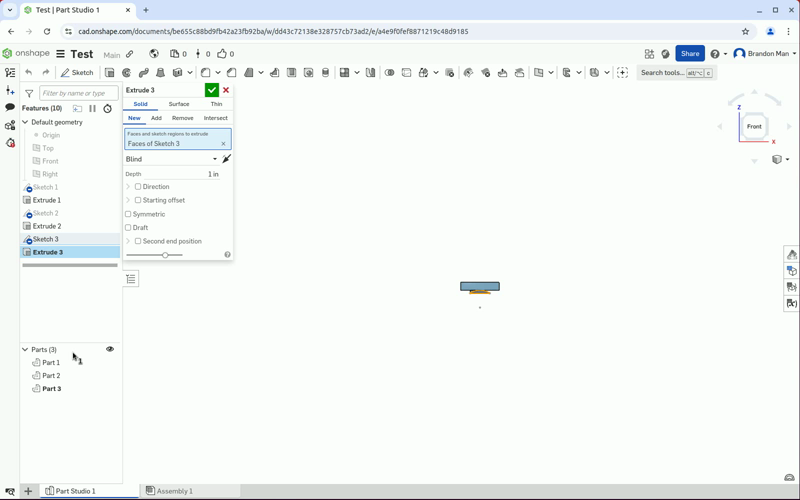
mouse_move(143, 106)
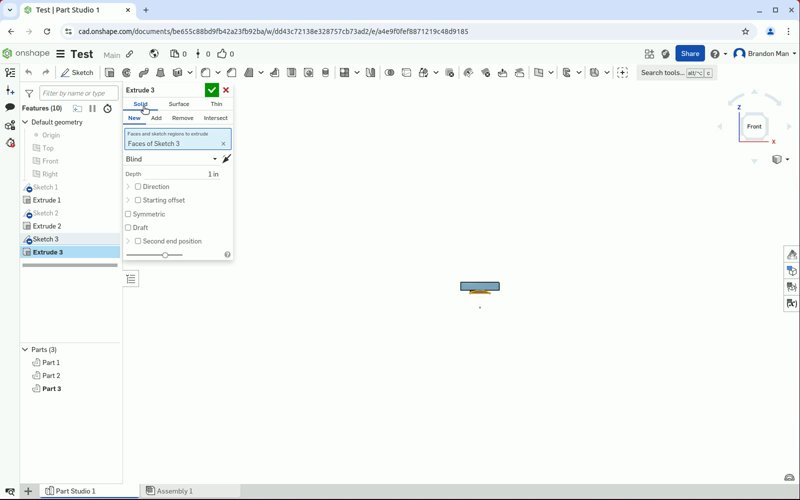
click(143, 106)
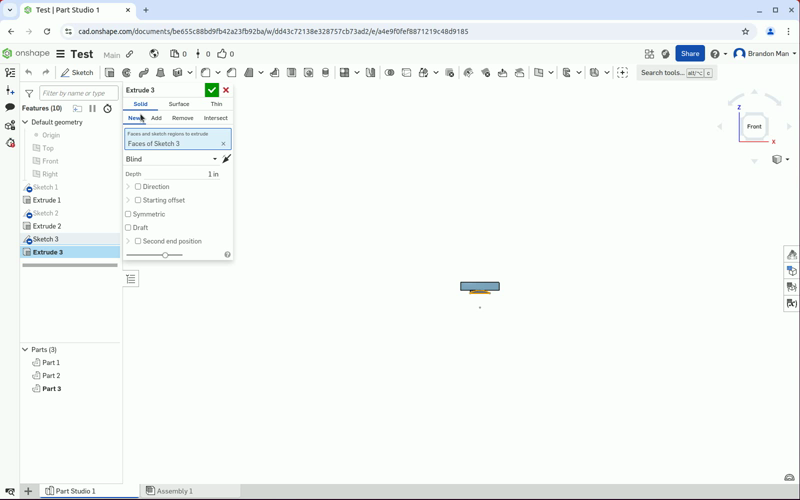
mouse_move(137, 120)
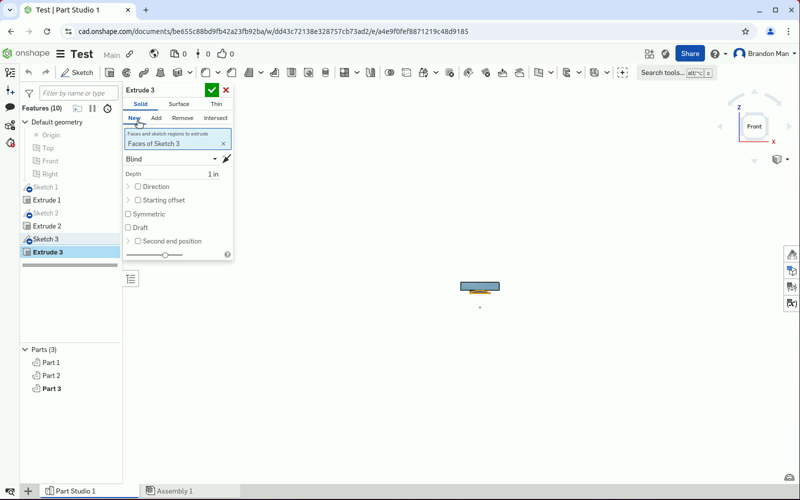
click(137, 120)
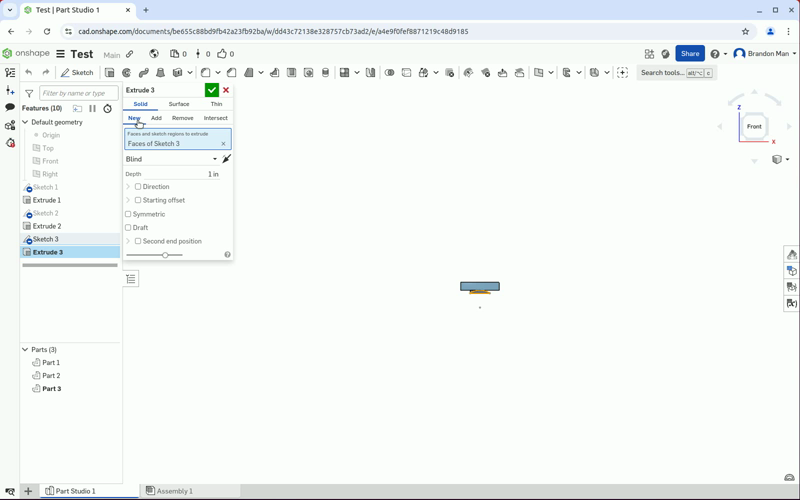
key(tab, 4)
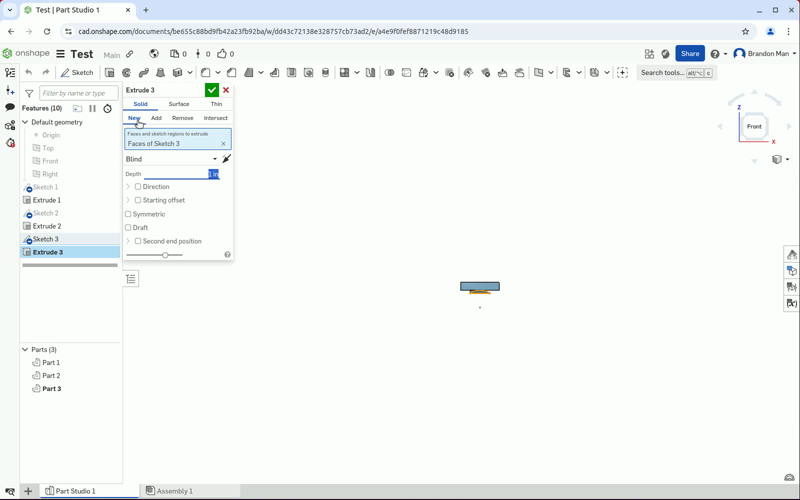
text(23.108)
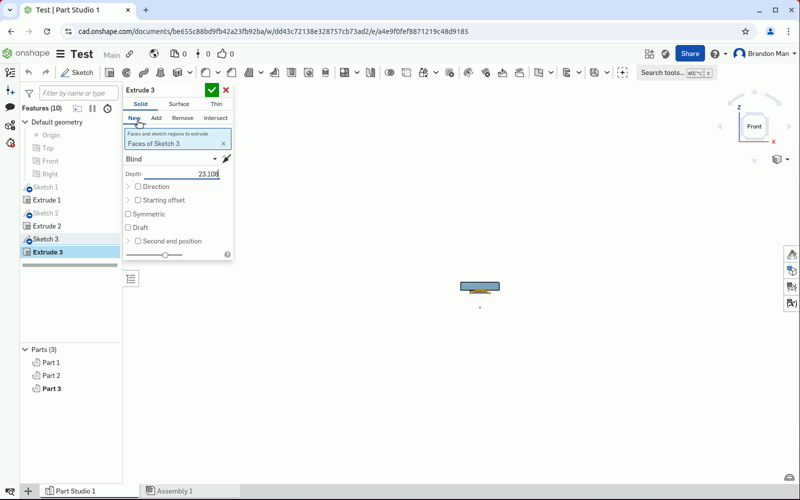
key(enter)
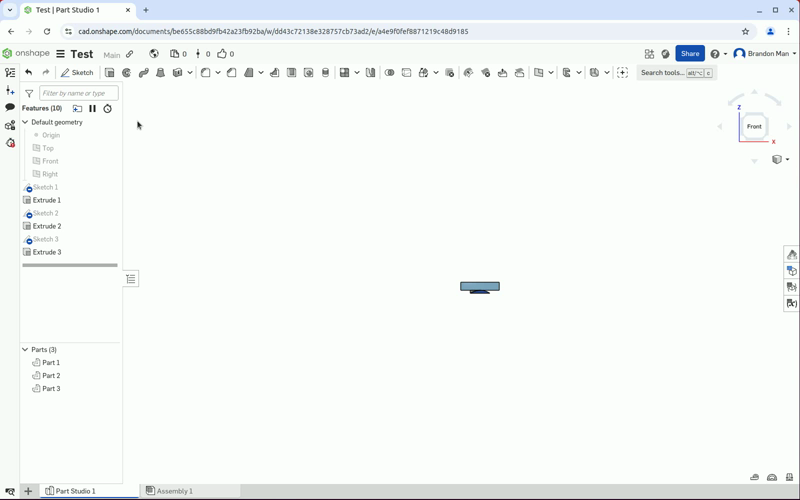
key(shift+h)
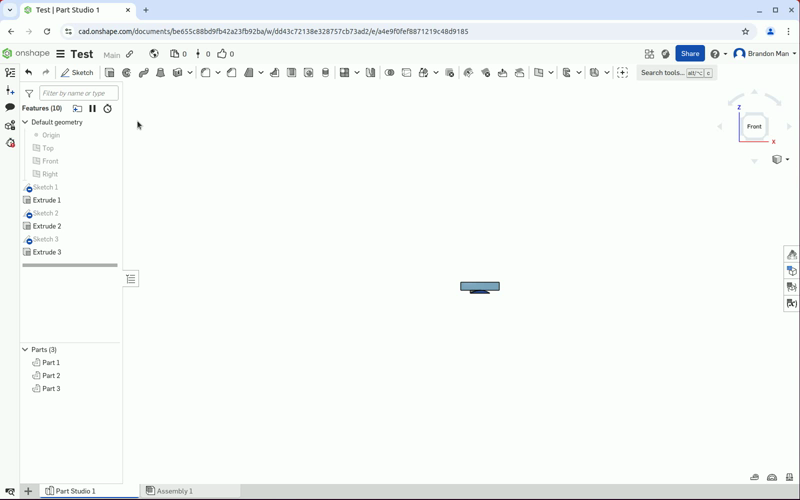
key(shift+h)
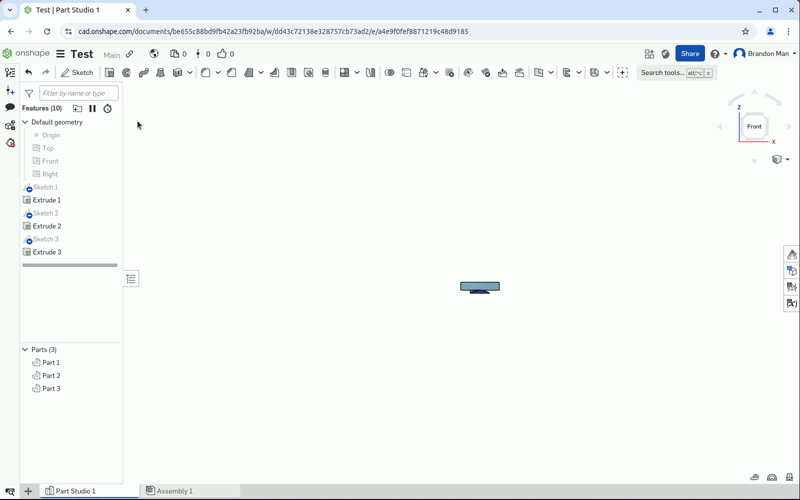
mouse_move(73, 189)
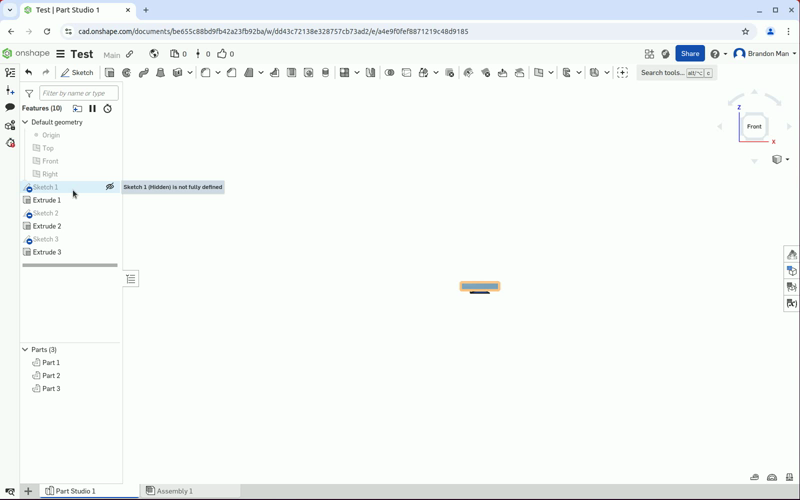
click(73, 189)
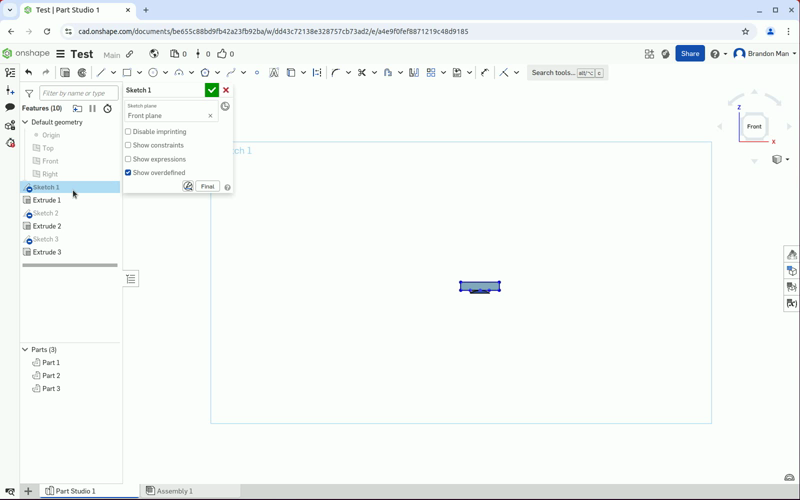
mouse_move(229, 92)
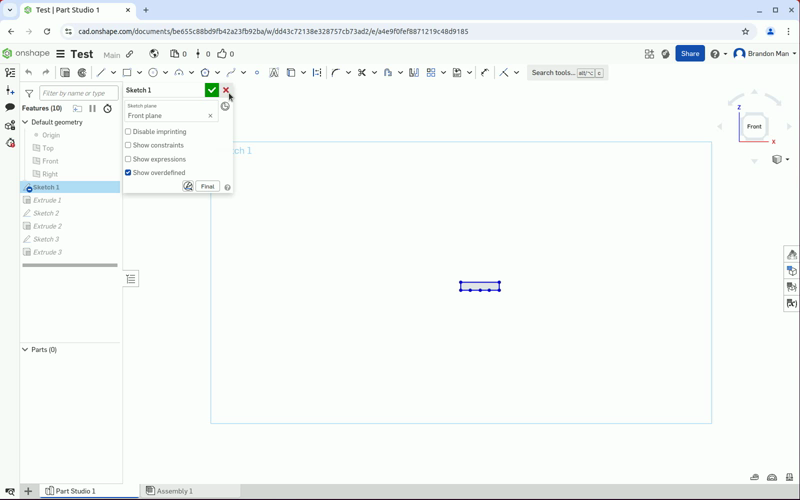
click(229, 92)
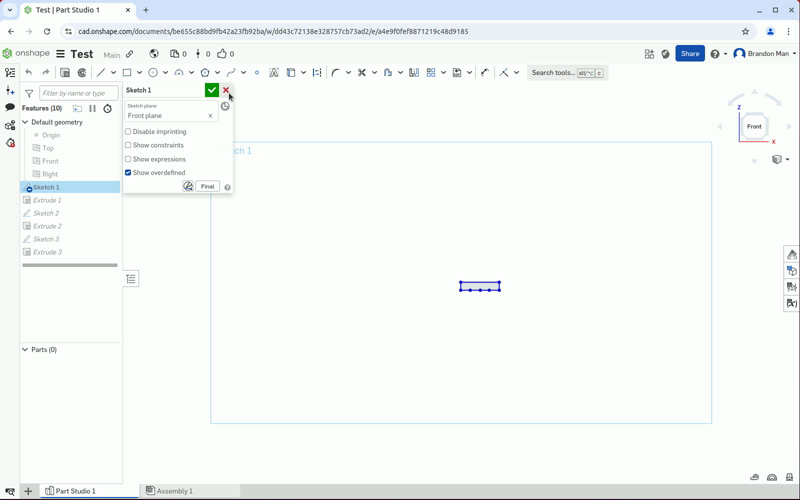
key(shift+s)
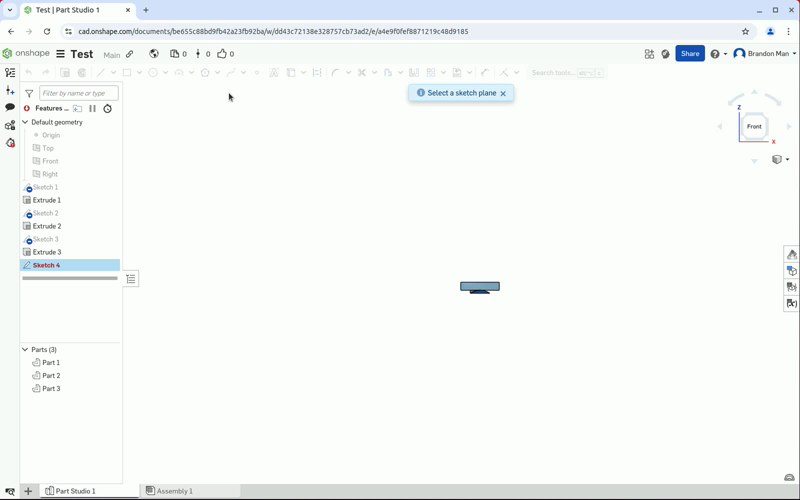
mouse_move(73, 163)
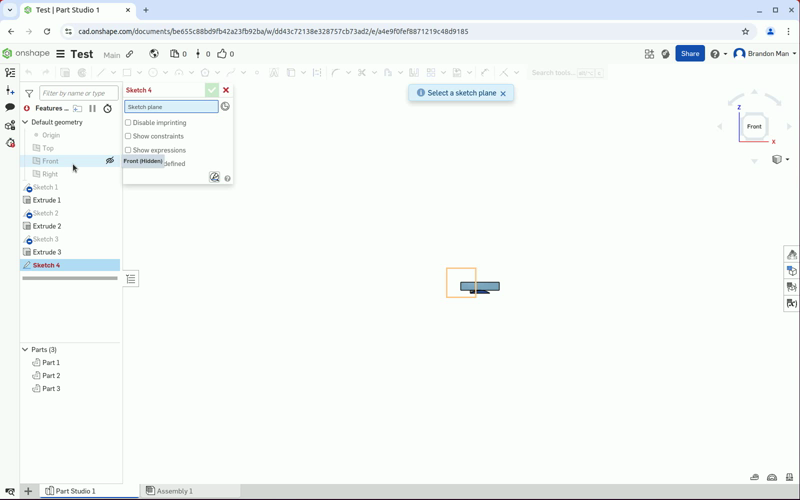
click(73, 163)
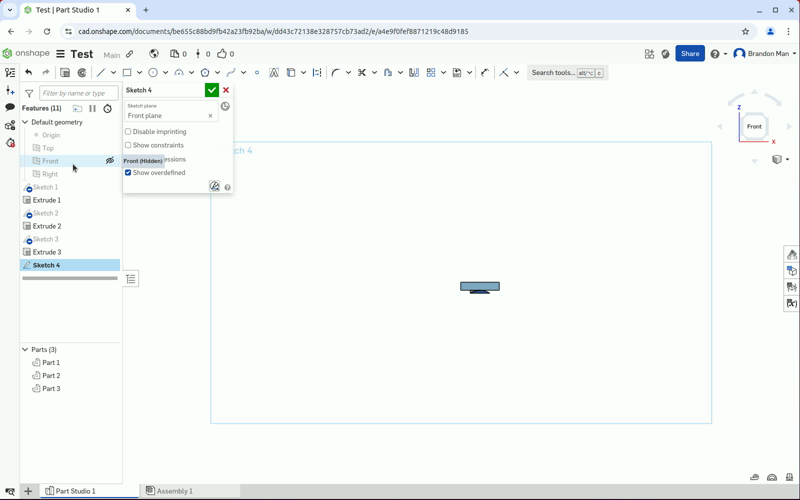
mouse_move(73, 352)
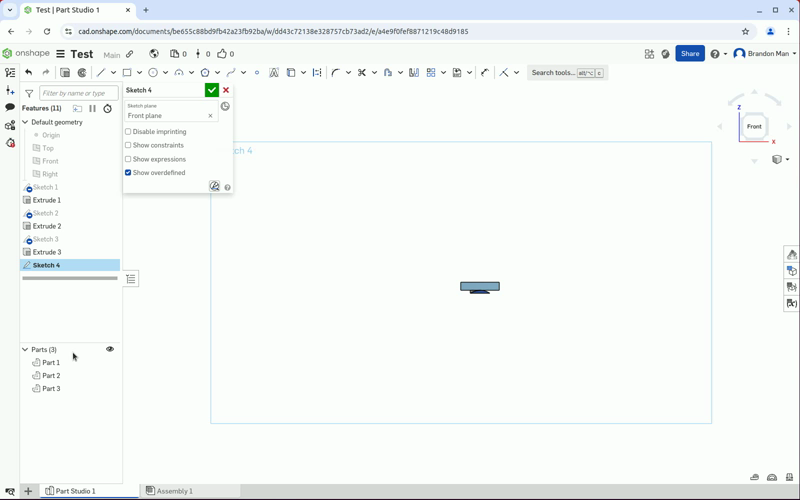
key(y)
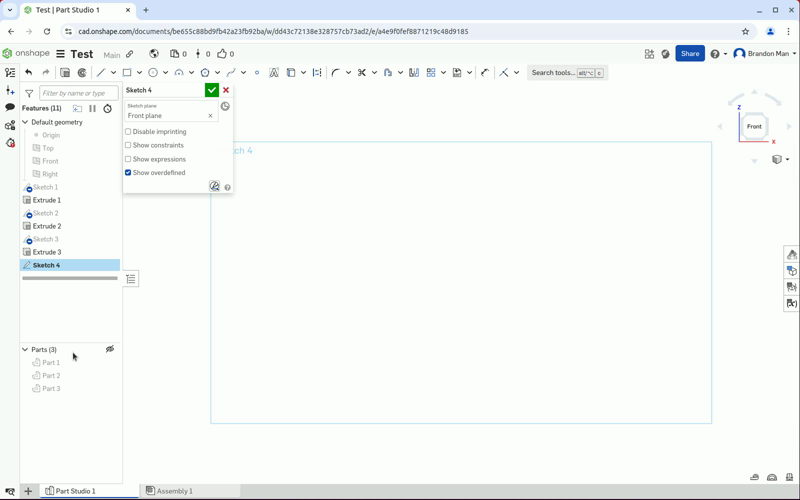
key(a)
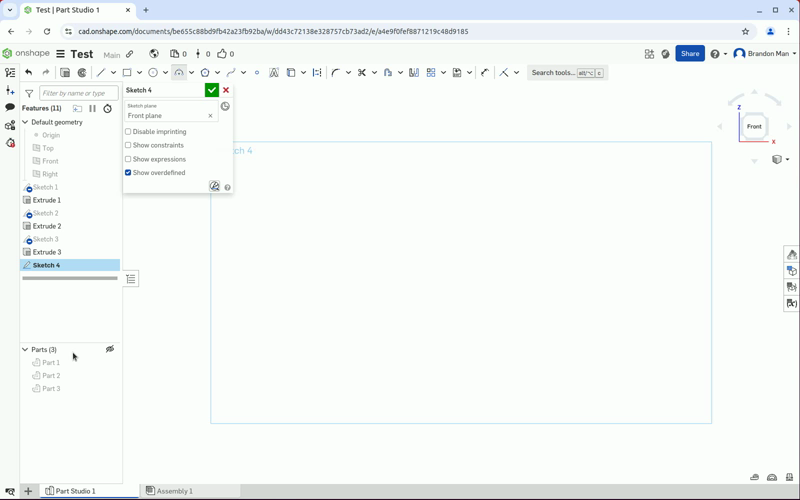
key_down(shift)
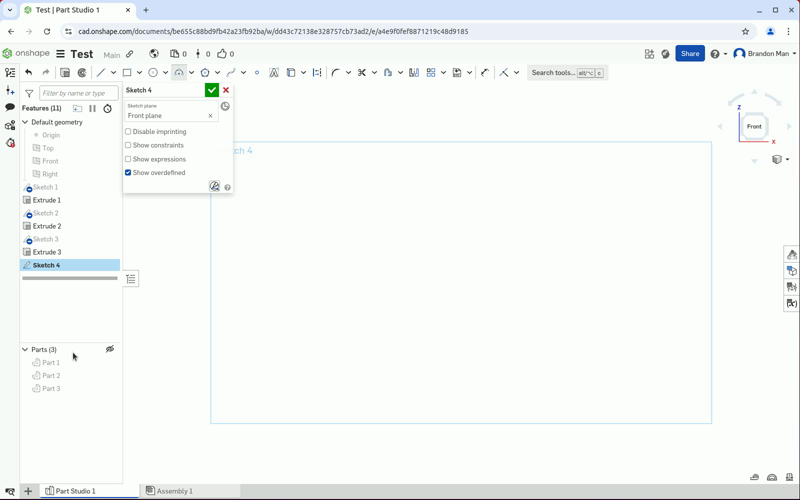
mouse_move(479, 290)
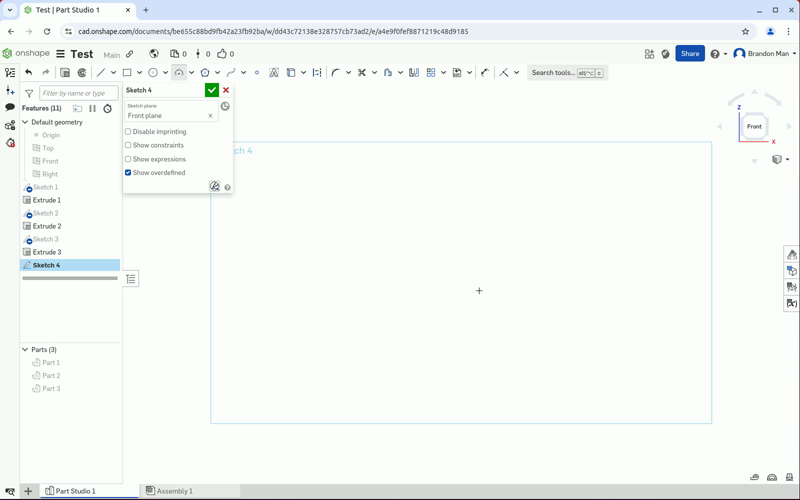
click(479, 290)
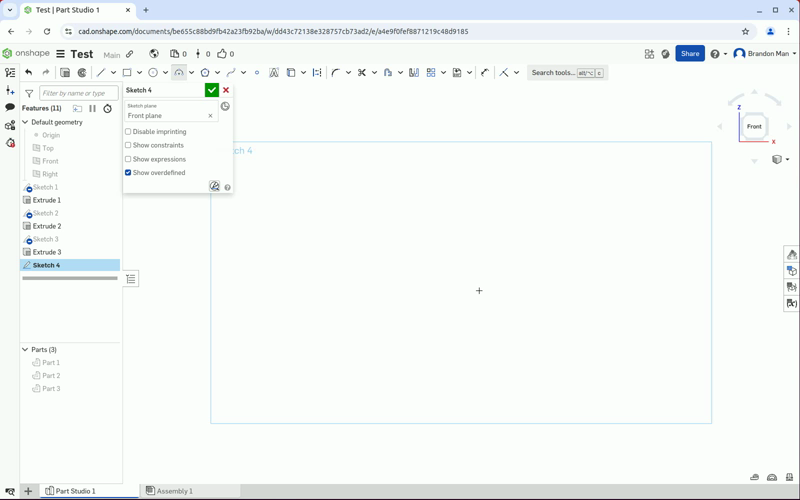
key_up(shift)
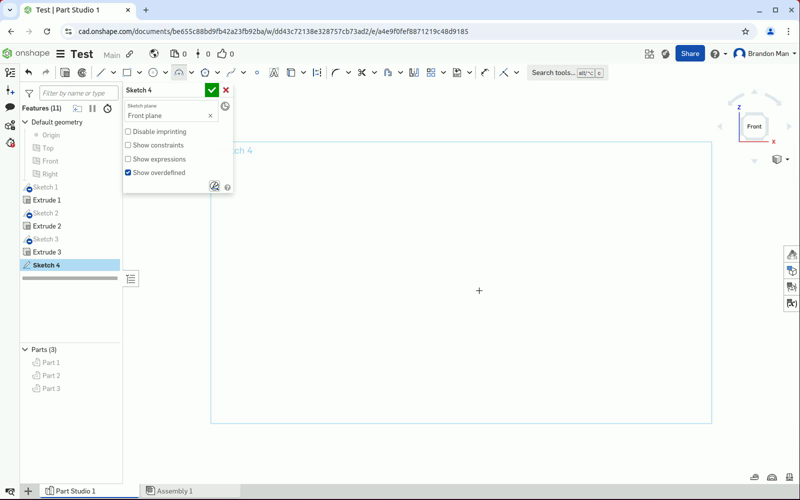
key_down(shift)
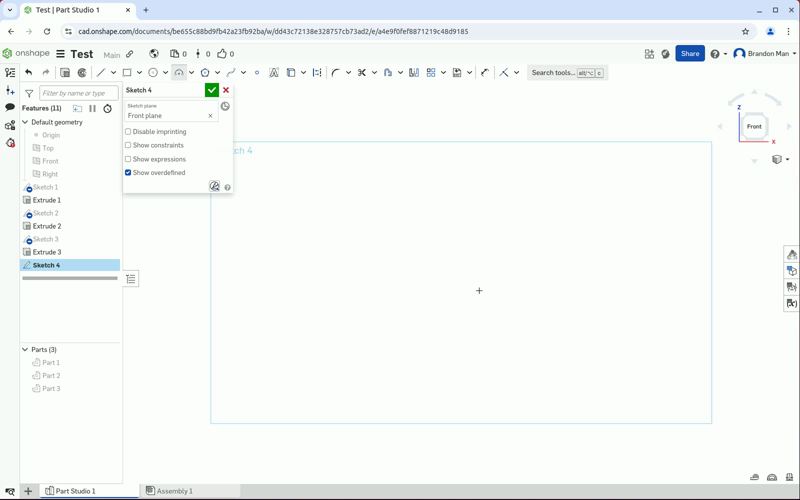
mouse_move(489, 293)
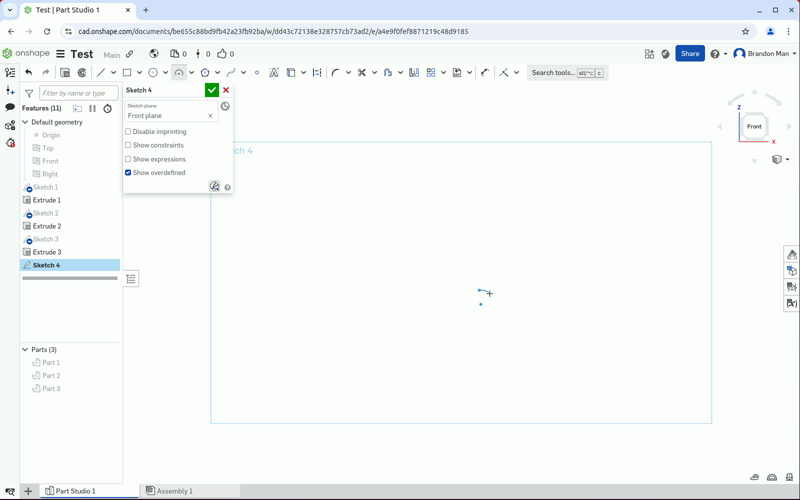
click(489, 293)
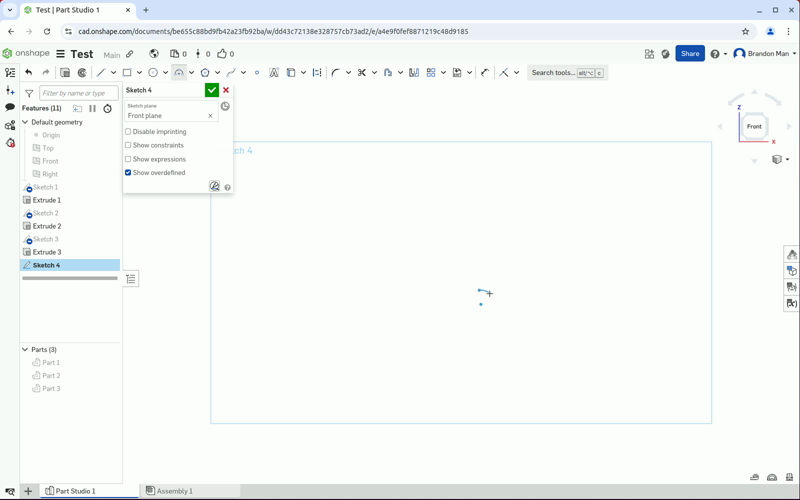
mouse_move(485, 290)
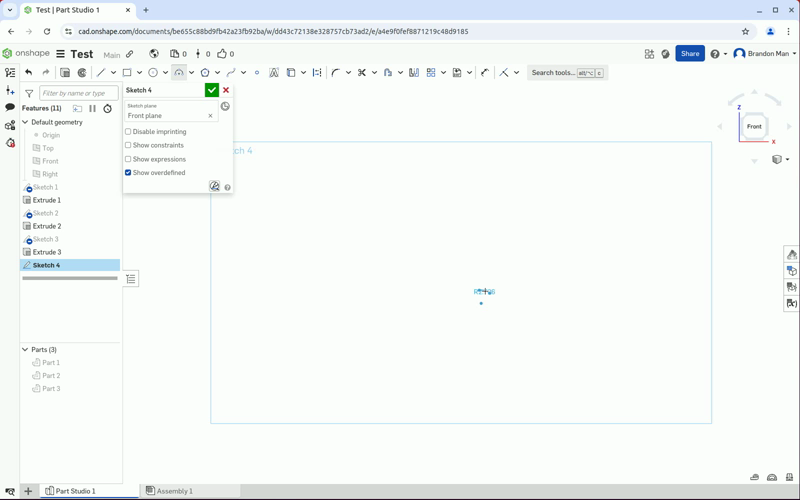
click(485, 290)
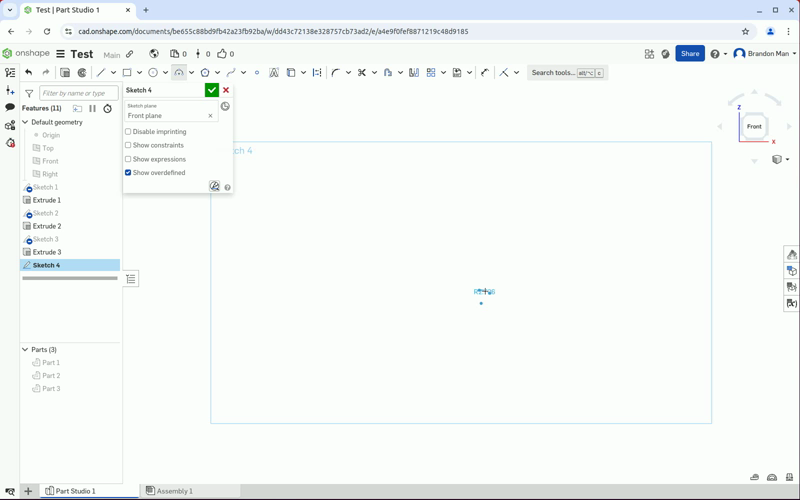
key_up(shift)
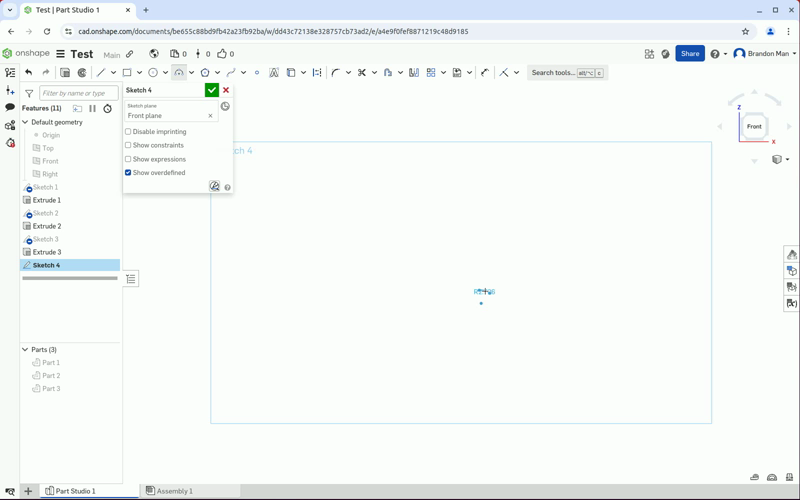
key(esc)
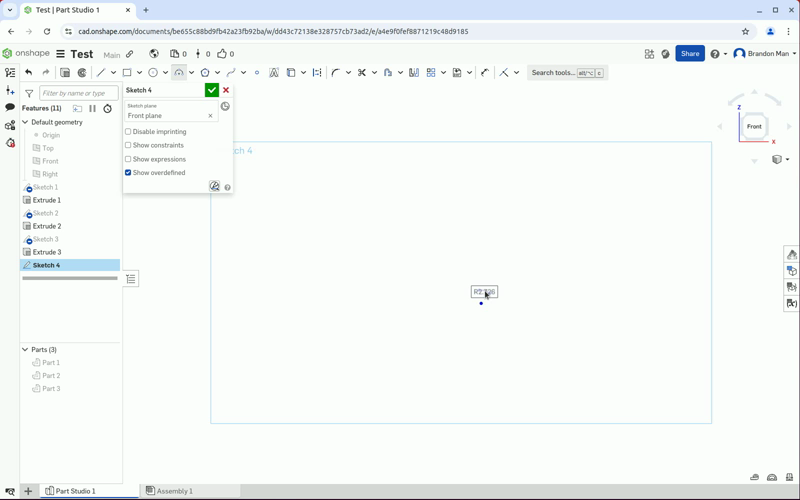
key(l)
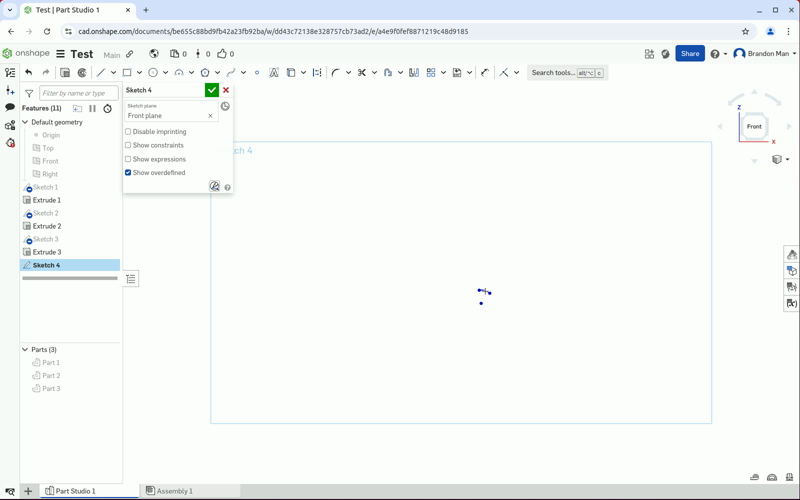
mouse_move(489, 293)
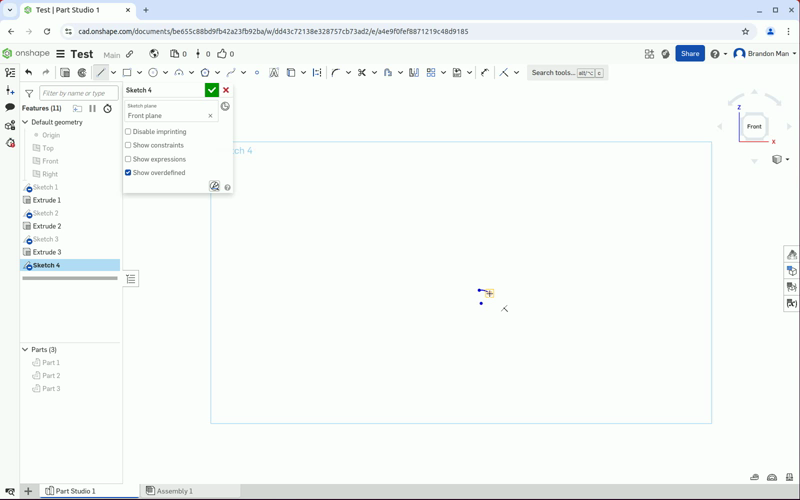
click(489, 293)
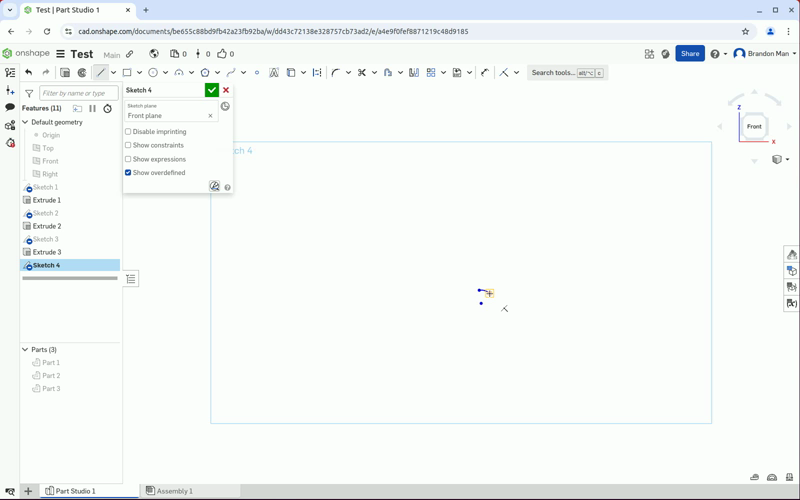
key_down(shift)
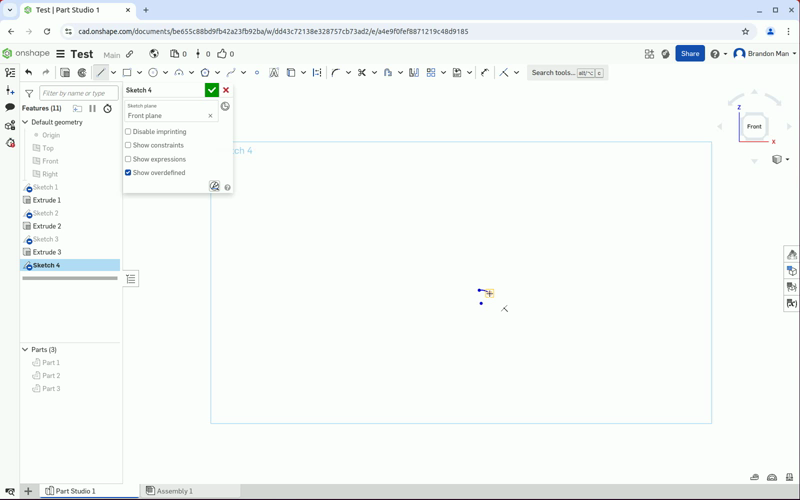
mouse_move(519, 293)
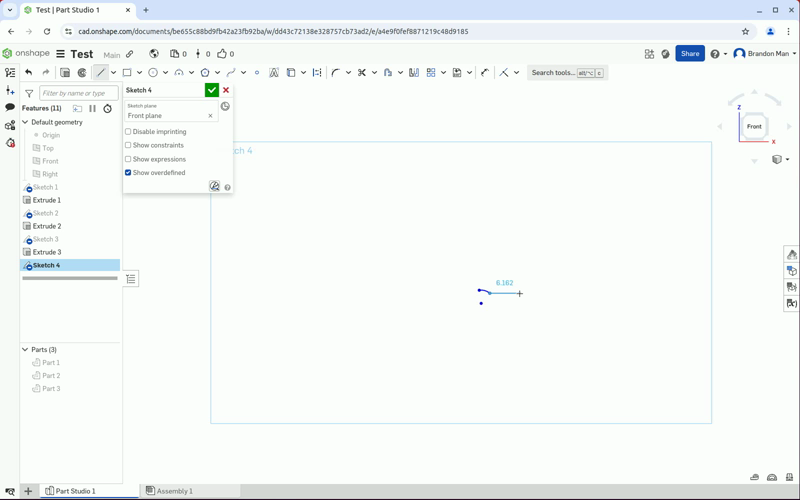
mouse_move(489, 290)
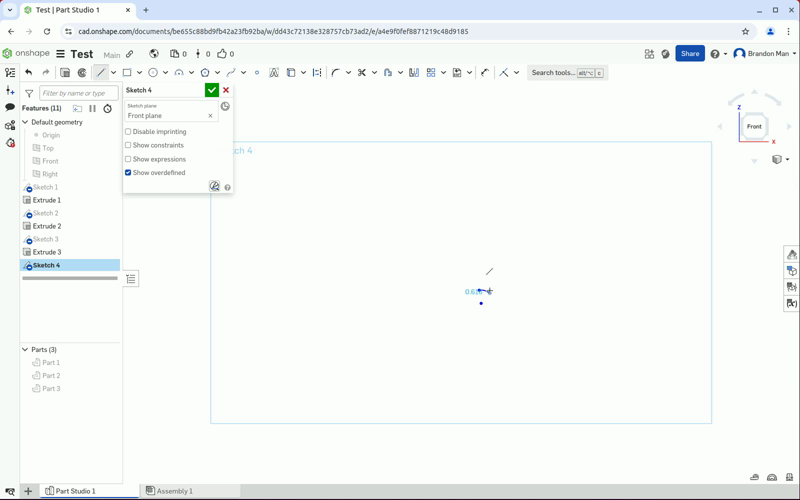
scroll(6)
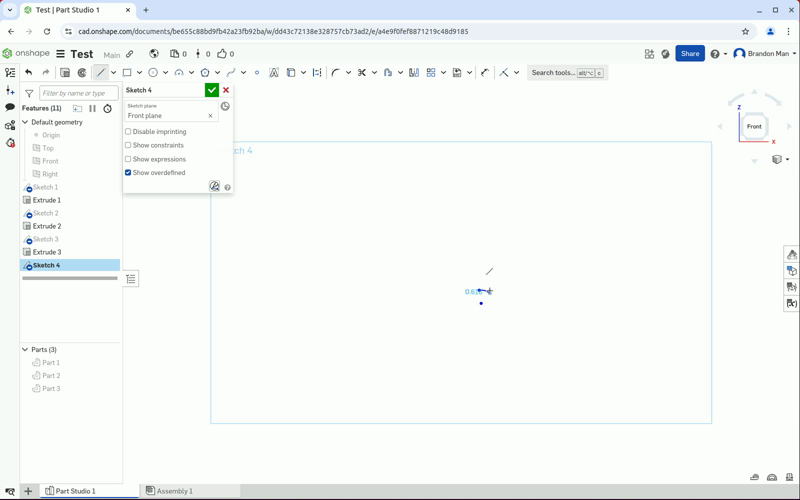
scroll(6)
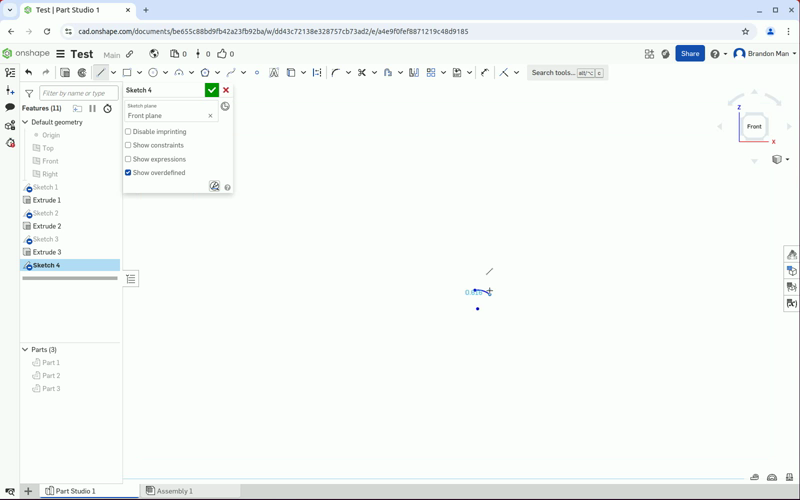
scroll(6)
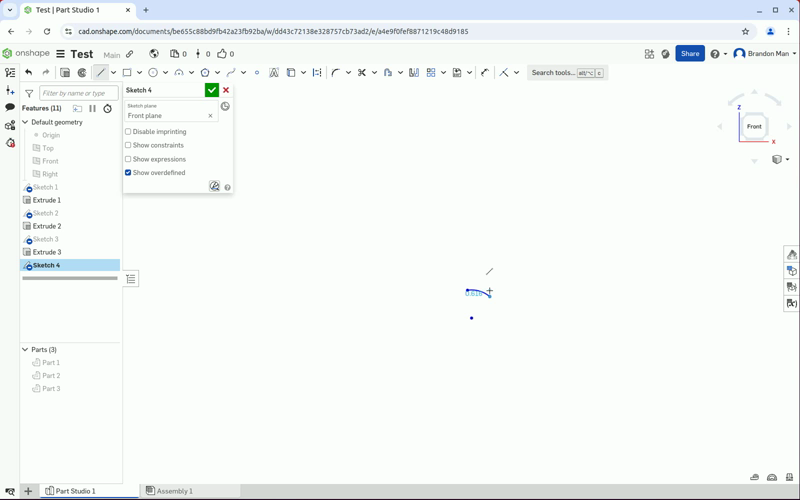
scroll(6)
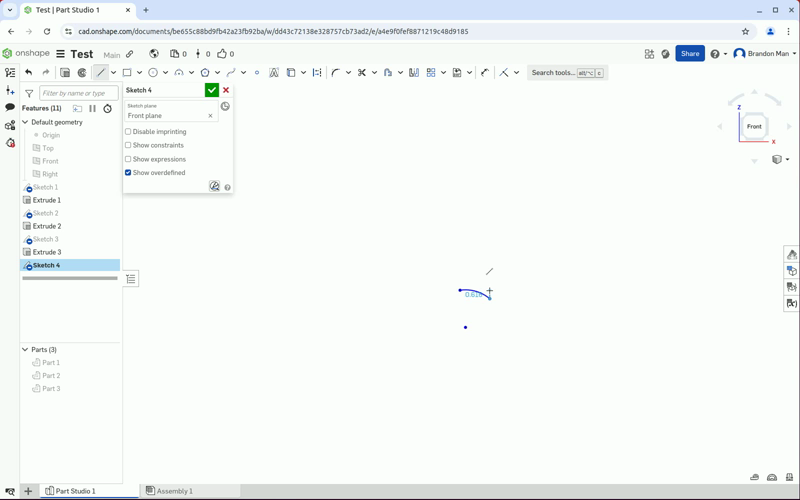
scroll(6)
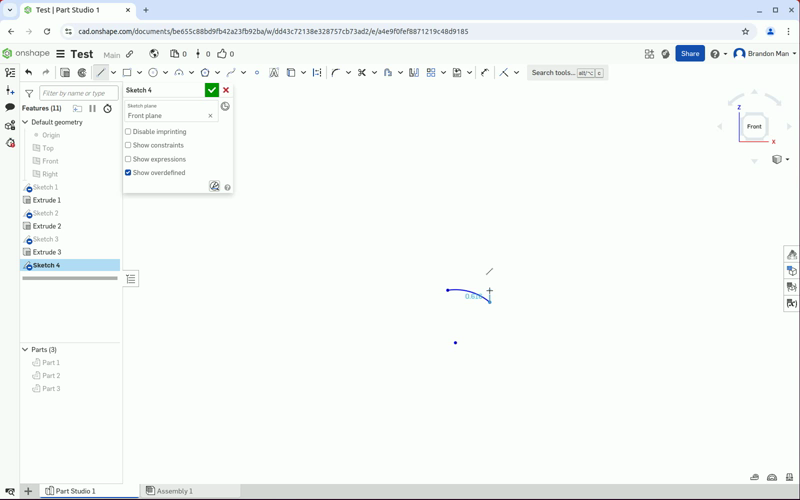
scroll(6)
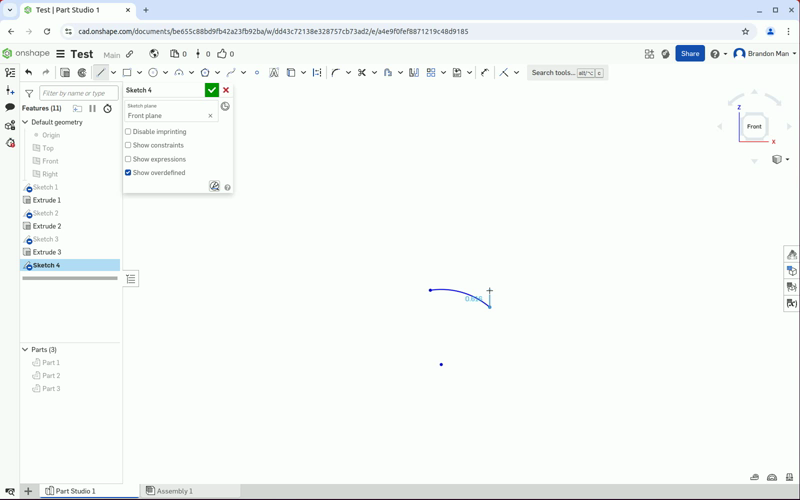
scroll(6)
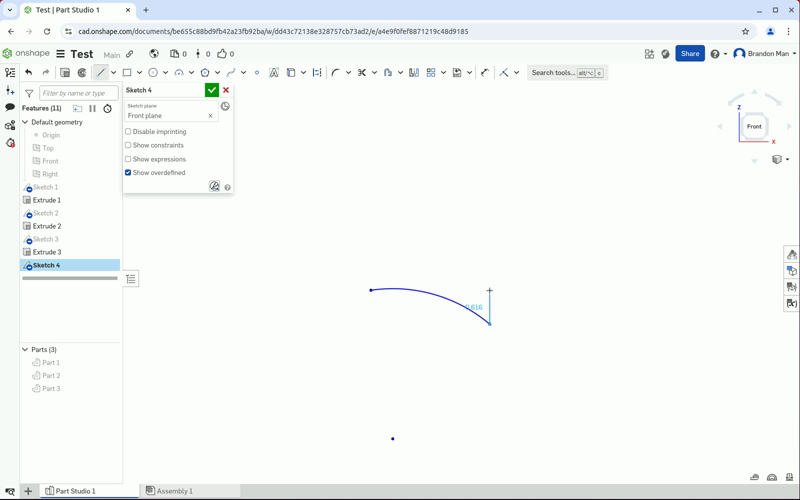
click(489, 290)
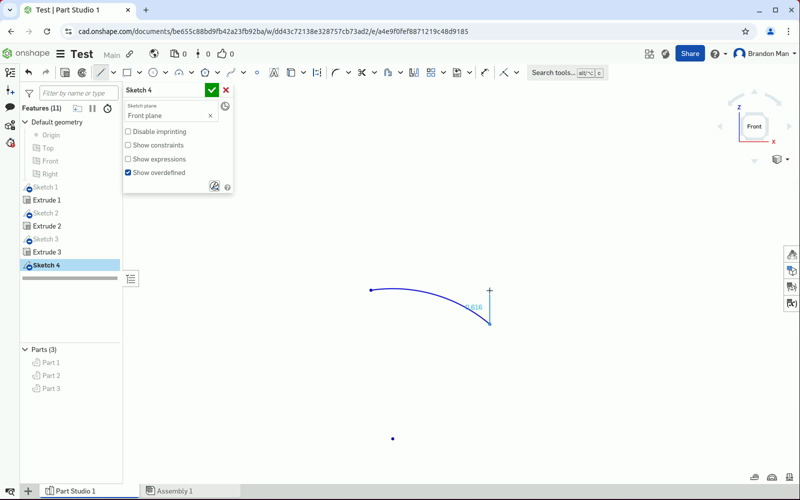
scroll(-6)
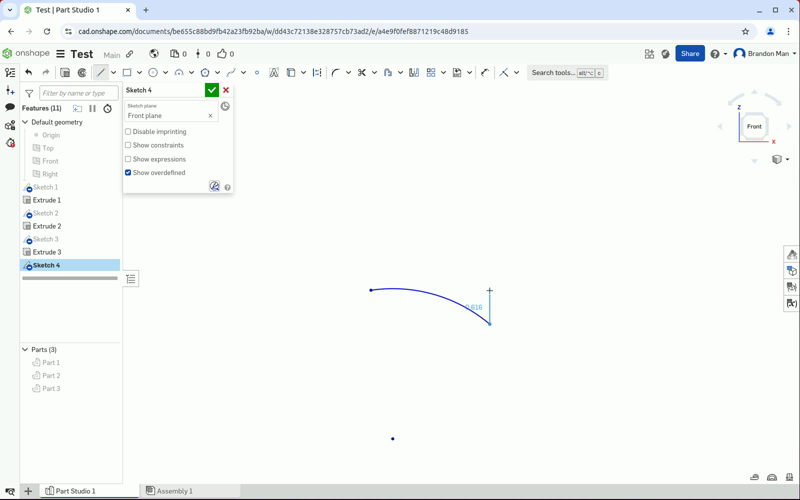
scroll(-6)
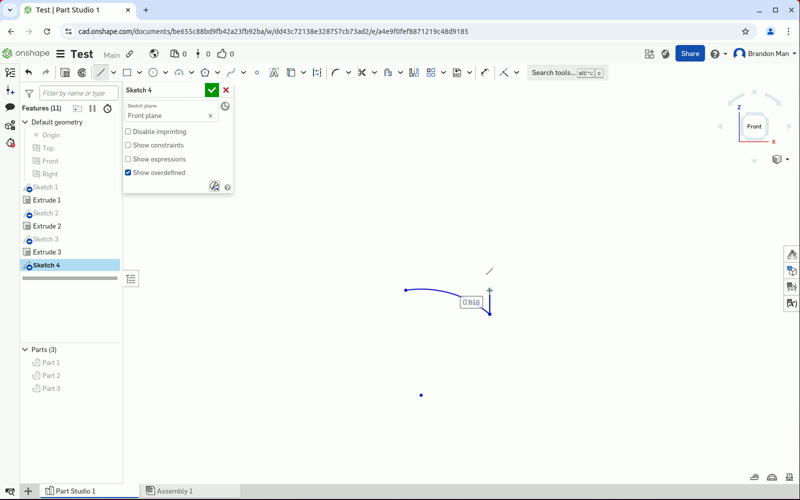
scroll(-6)
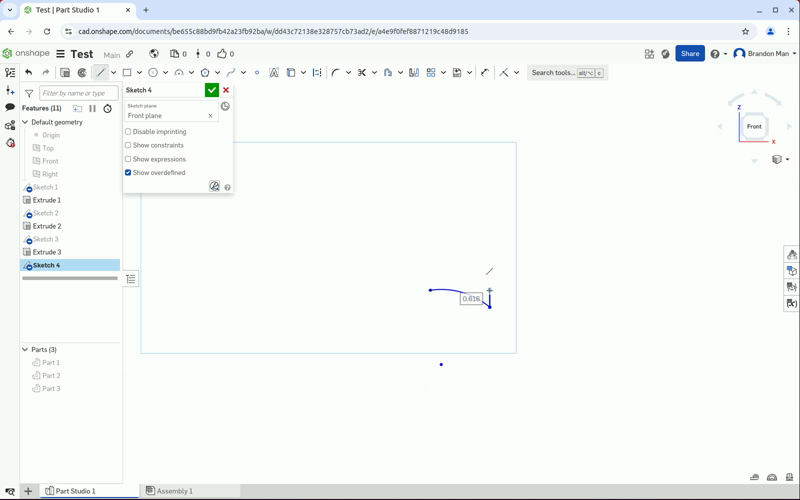
scroll(-6)
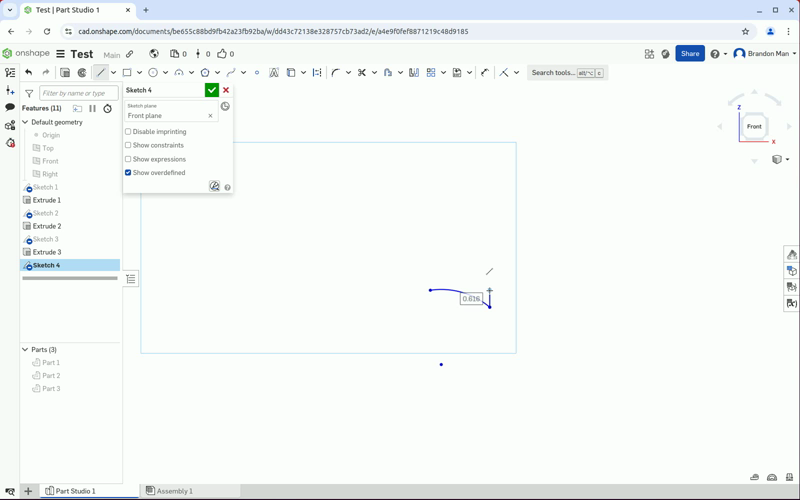
scroll(-6)
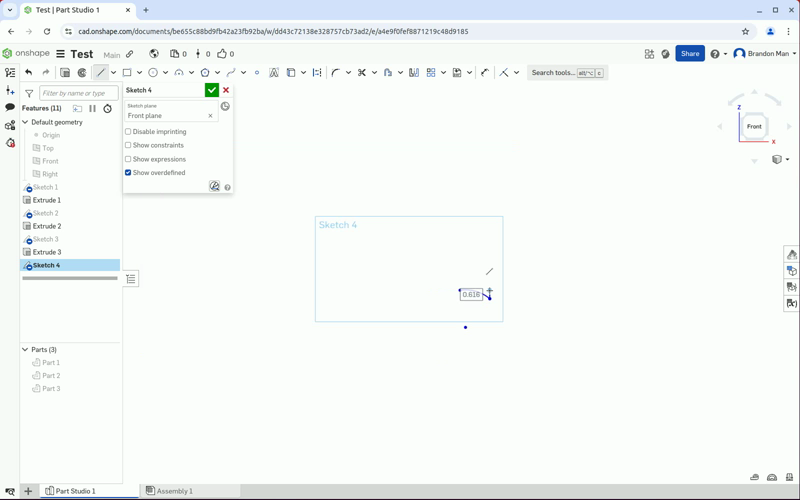
scroll(-6)
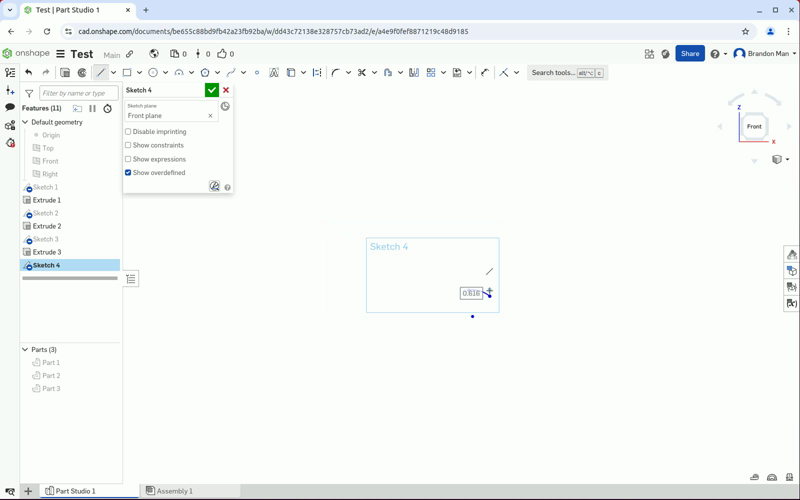
scroll(-6)
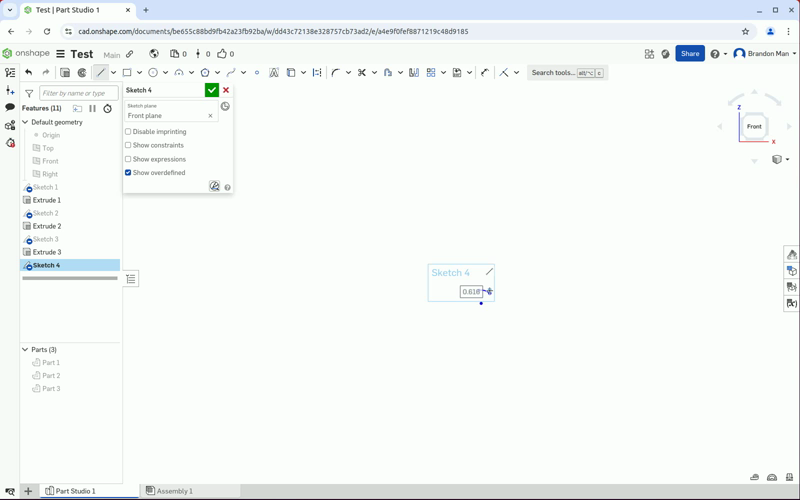
key_up(shift)
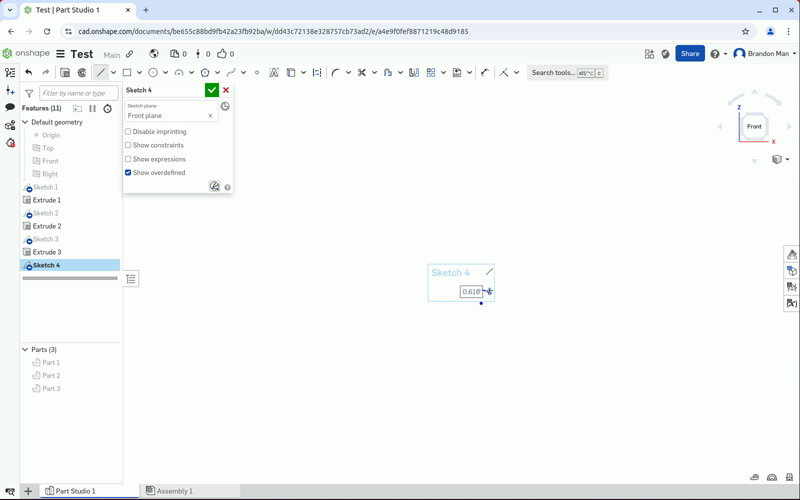
mouse_move(519, 290)
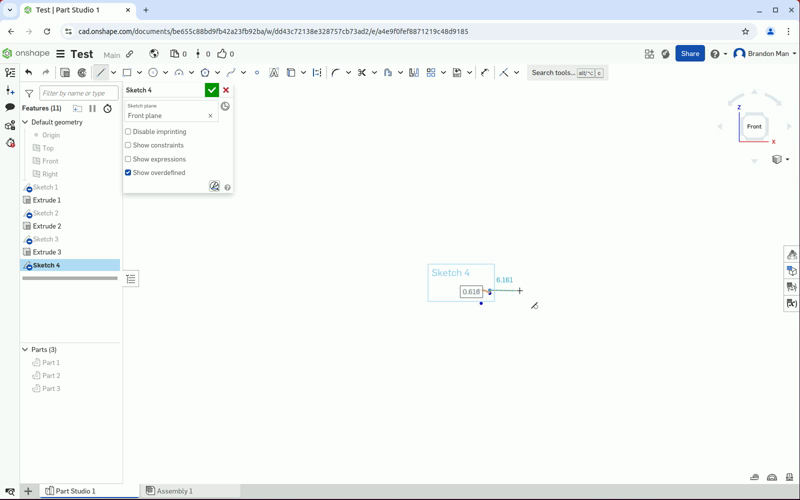
key_down(shift)
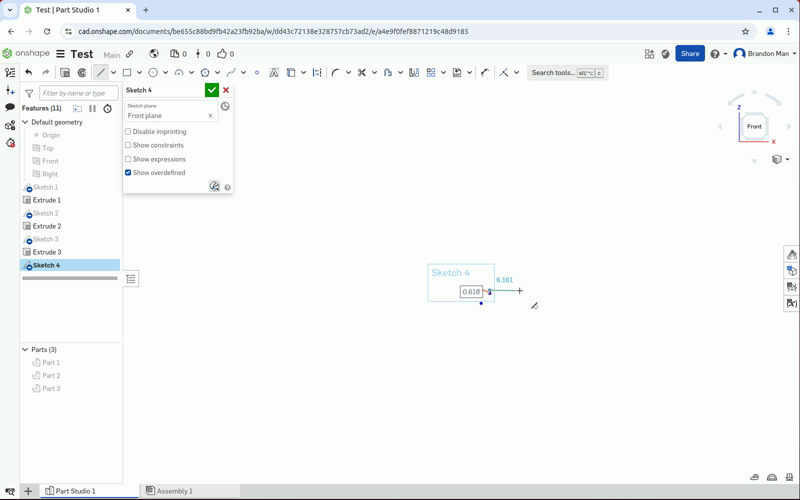
mouse_move(479, 290)
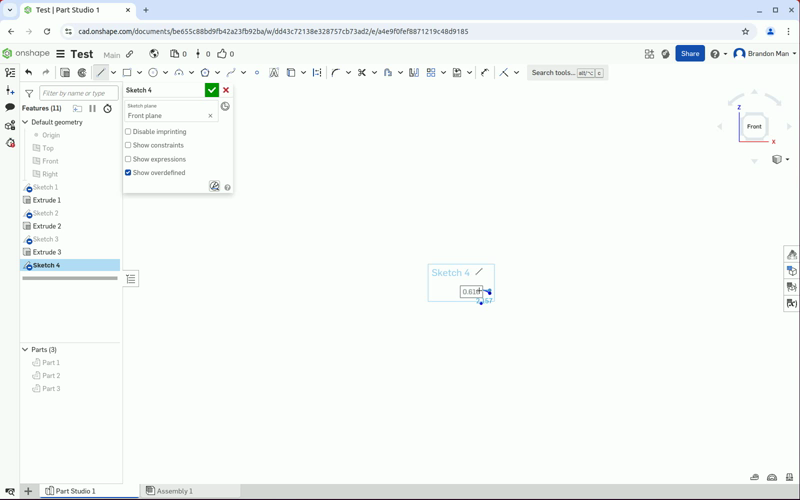
key_up(shift)
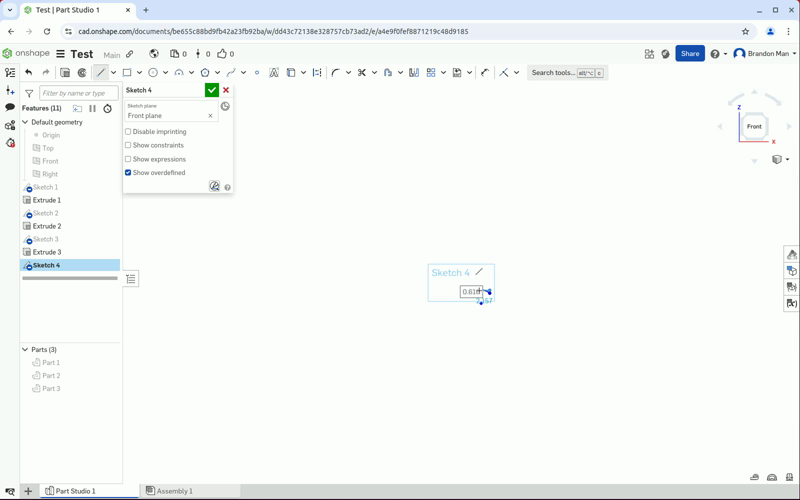
click(479, 290)
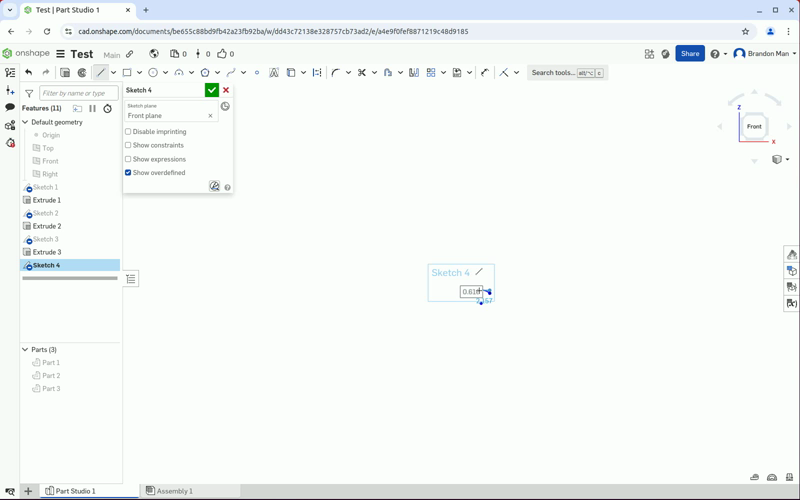
key(esc)
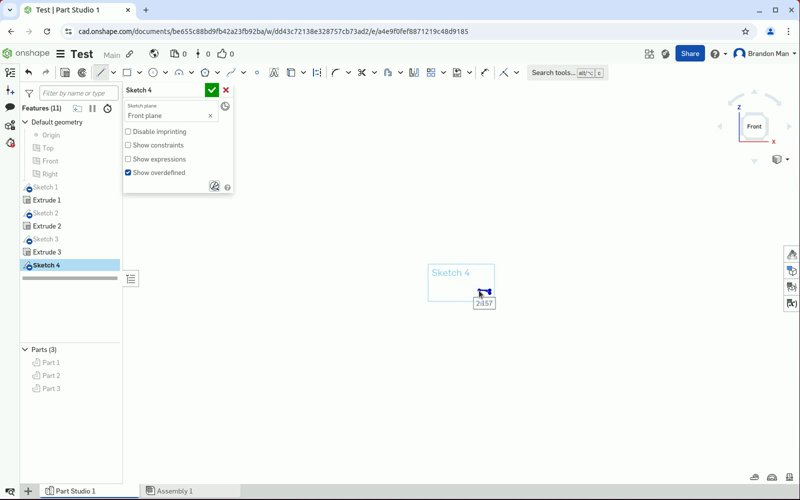
mouse_move(484, 290)
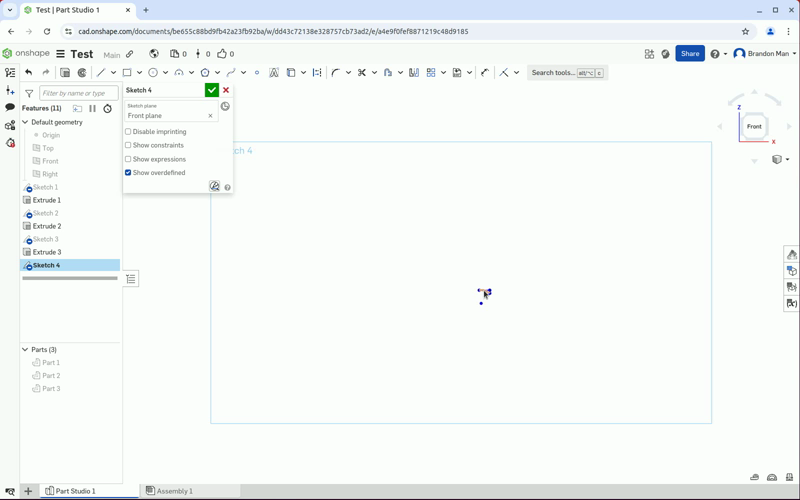
scroll(6)
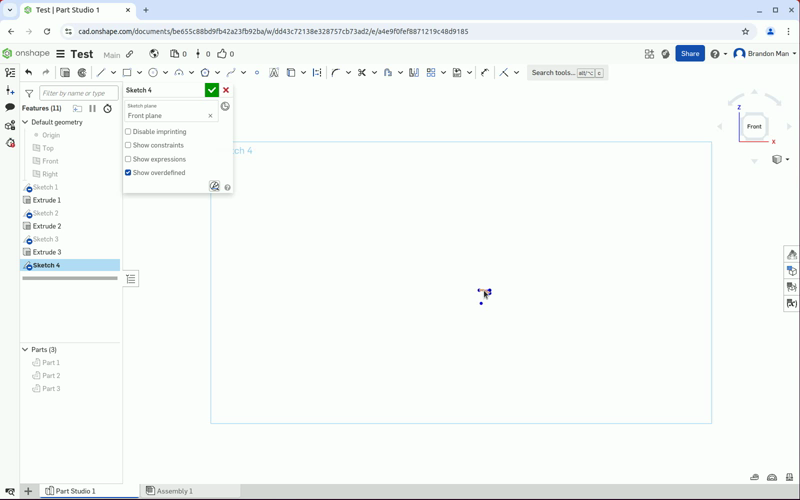
scroll(6)
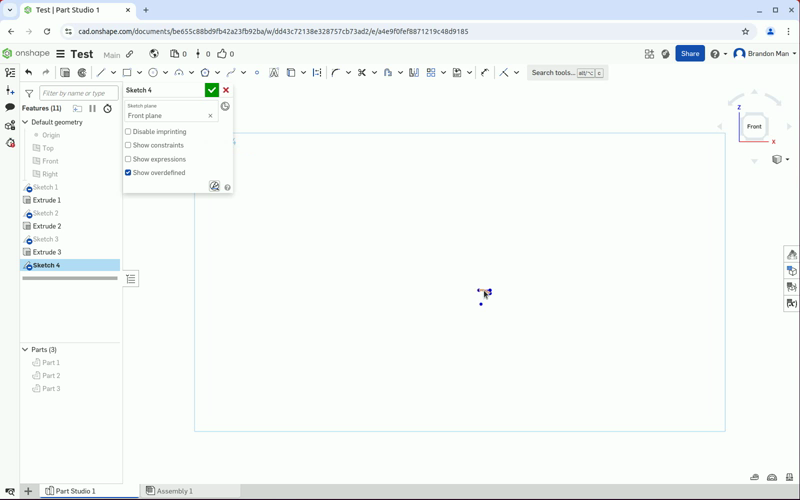
scroll(6)
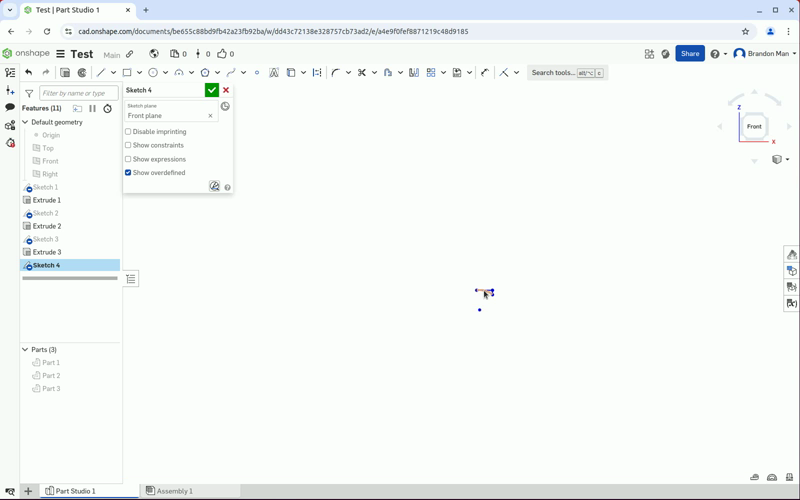
scroll(6)
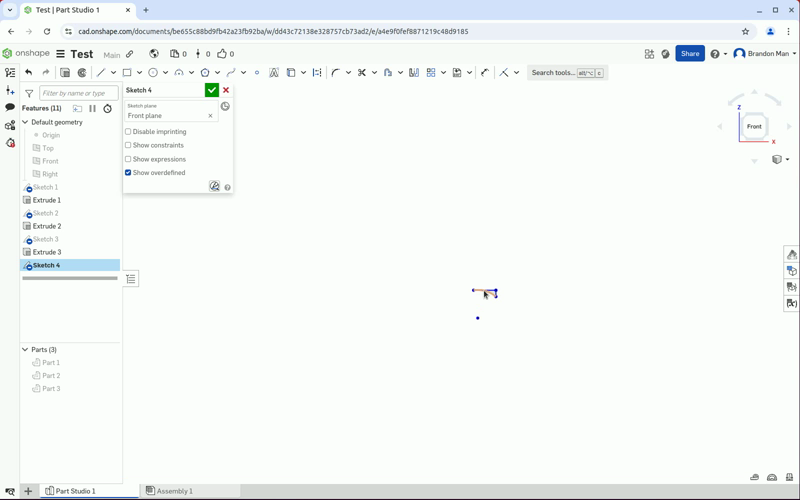
scroll(6)
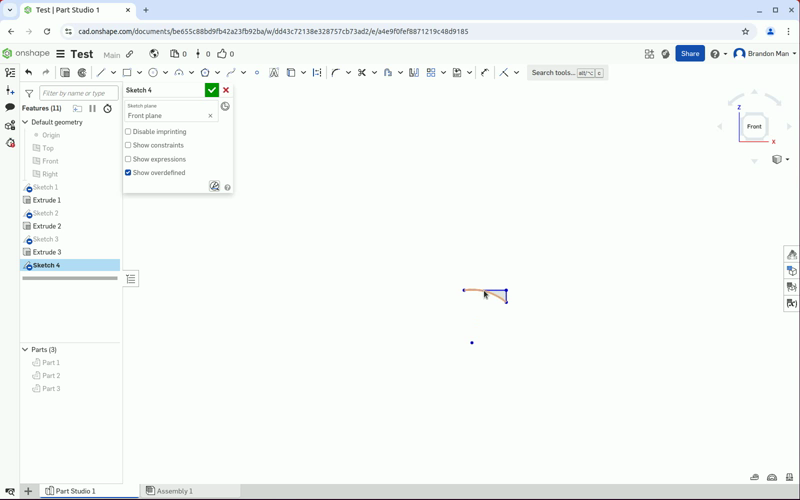
scroll(6)
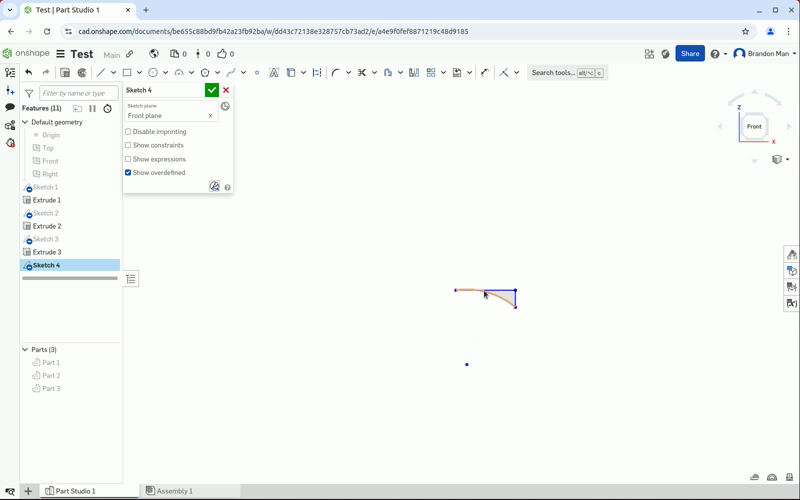
scroll(6)
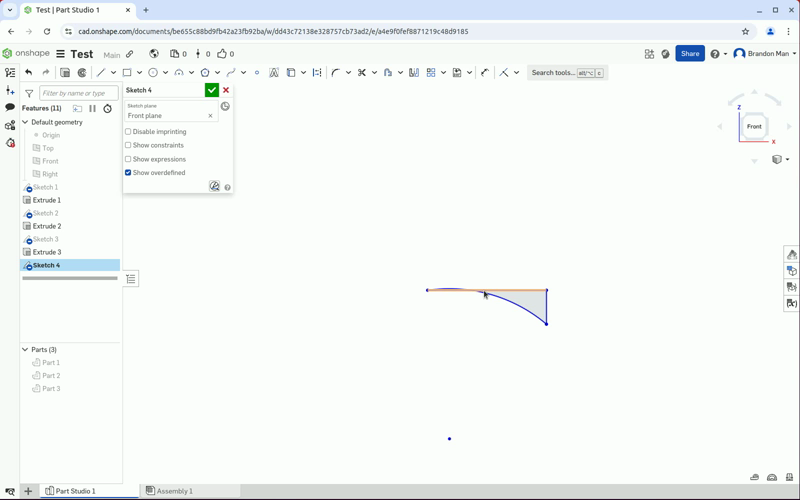
click(484, 290)
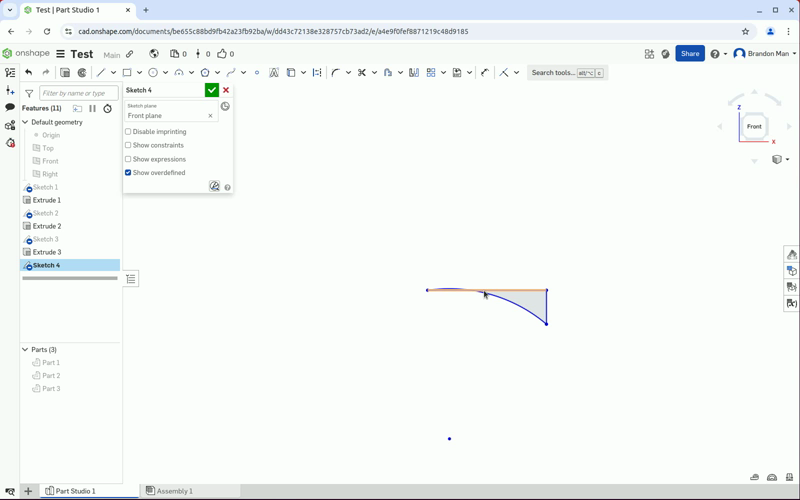
scroll(-6)
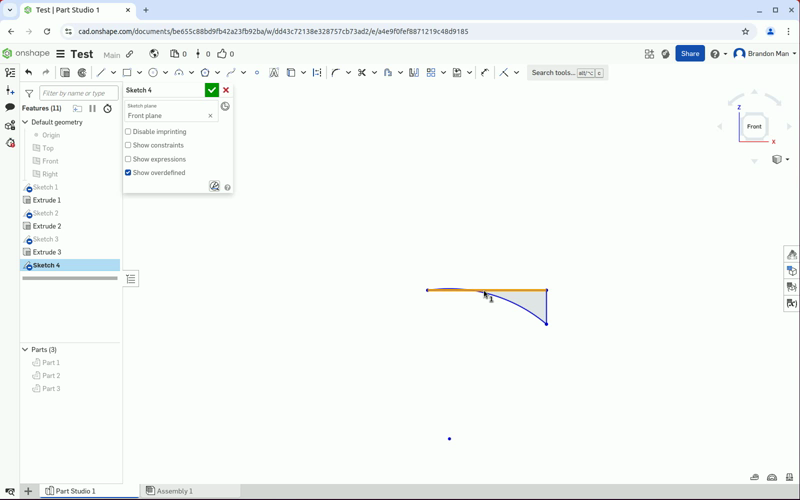
scroll(-6)
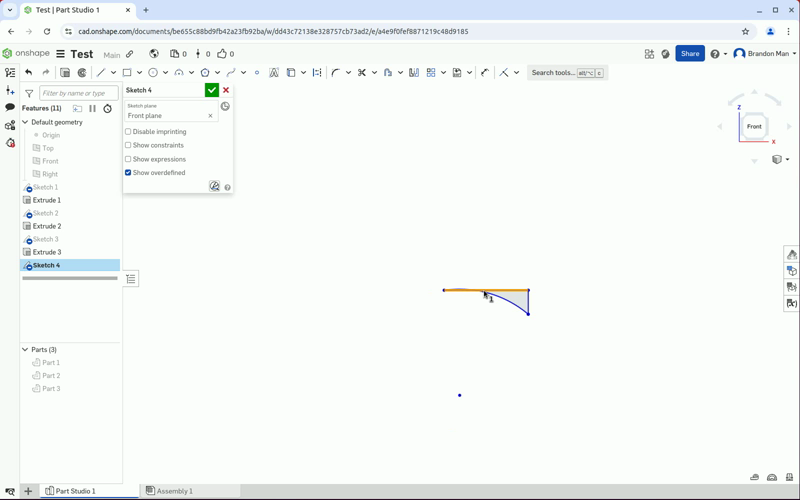
scroll(-6)
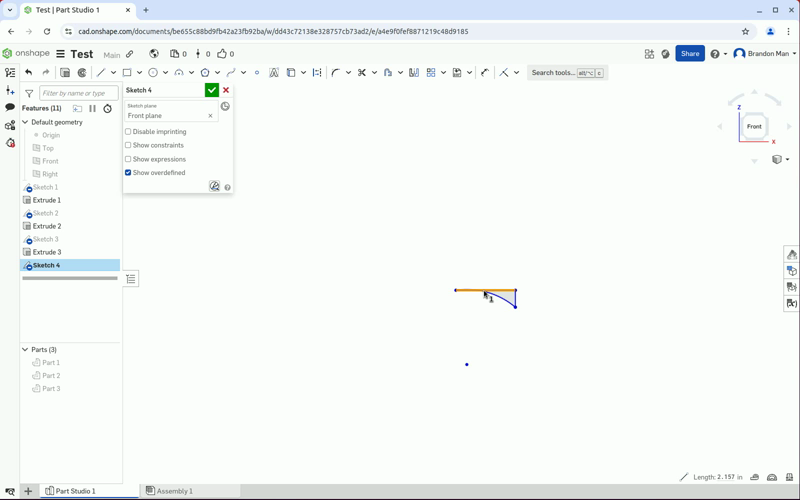
scroll(-6)
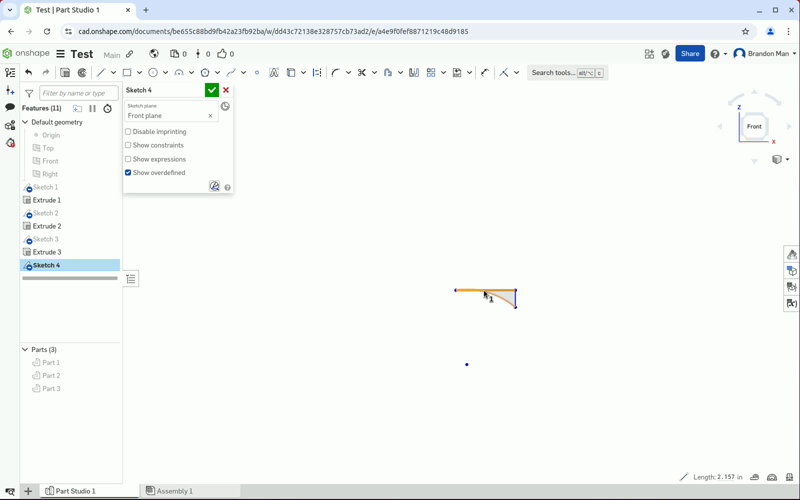
scroll(-6)
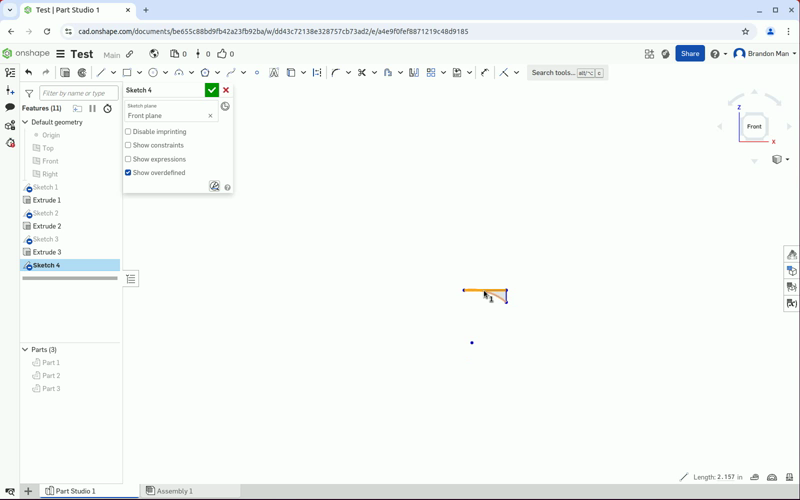
scroll(-6)
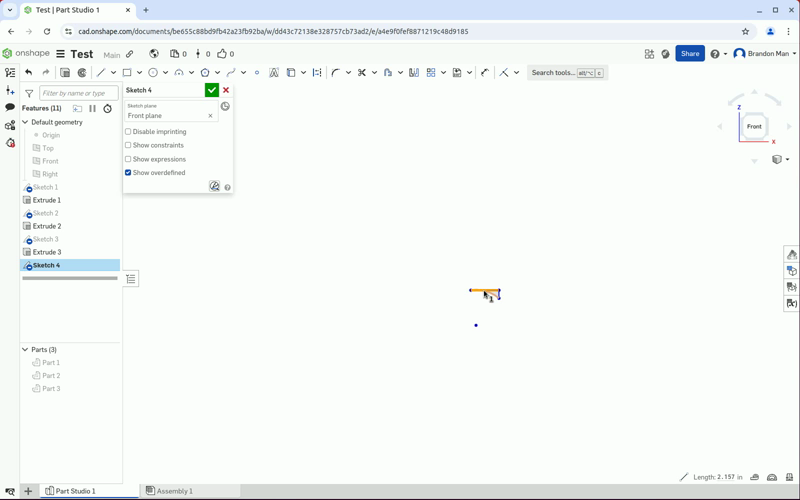
scroll(-6)
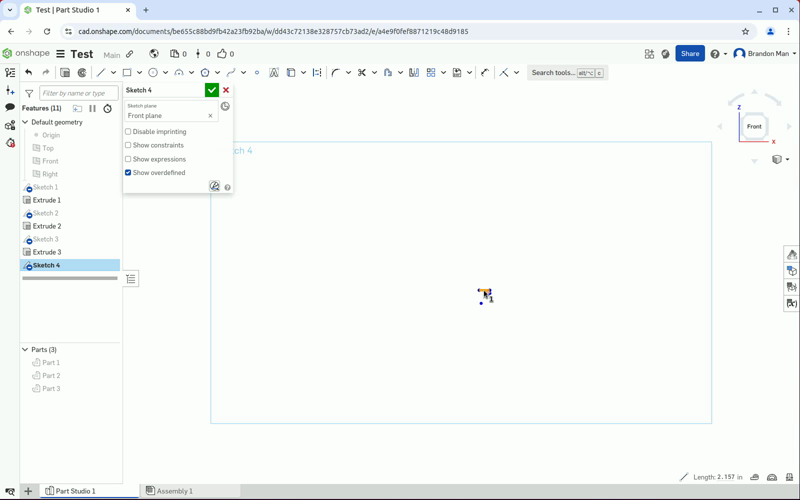
mouse_move(73, 352)
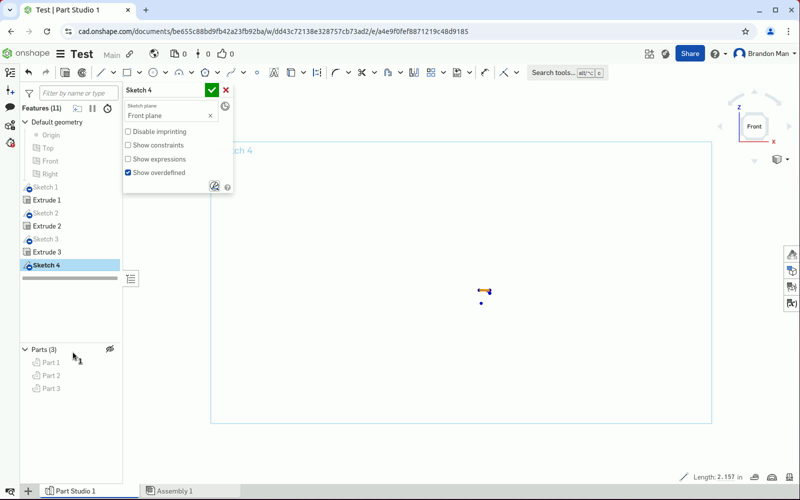
key(shift+y)
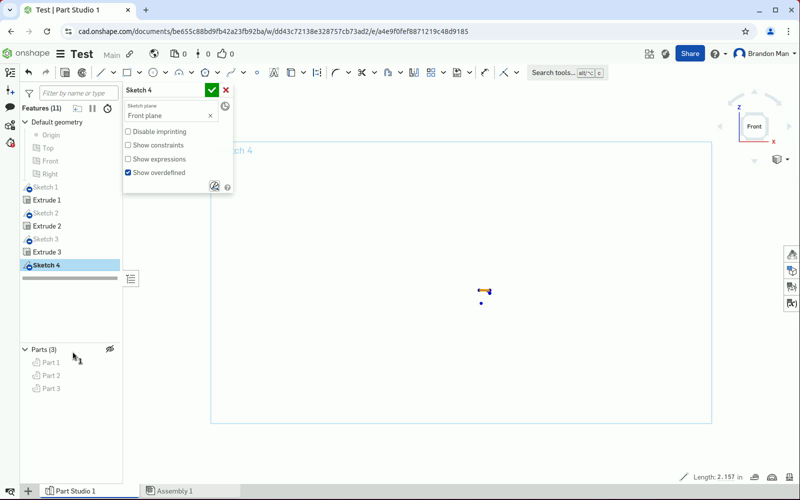
key(shift+e)
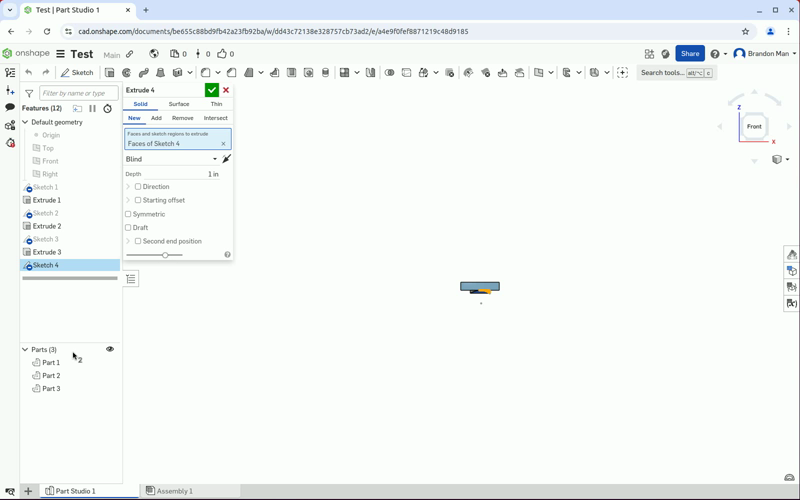
mouse_move(143, 106)
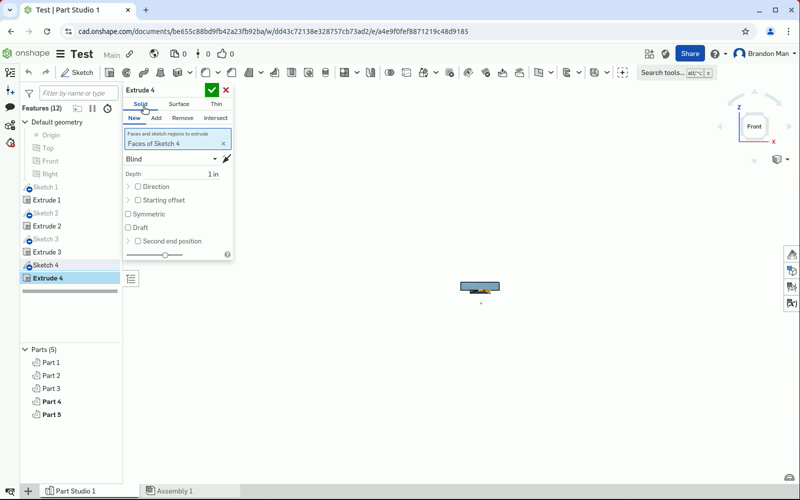
click(143, 106)
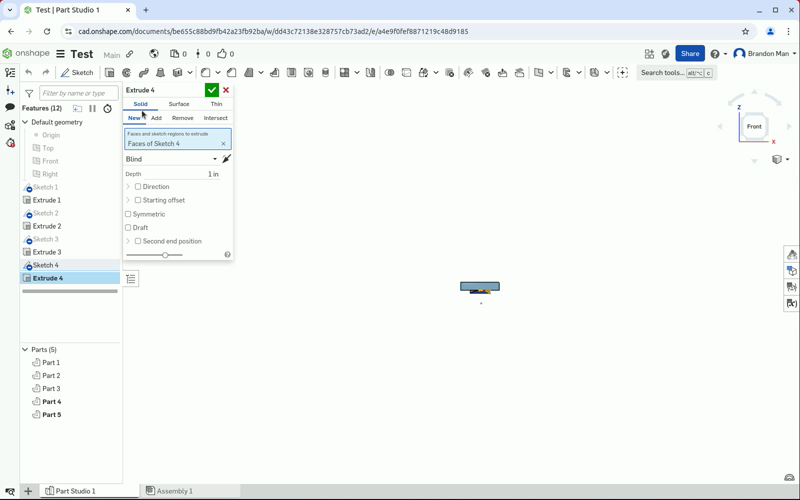
mouse_move(137, 120)
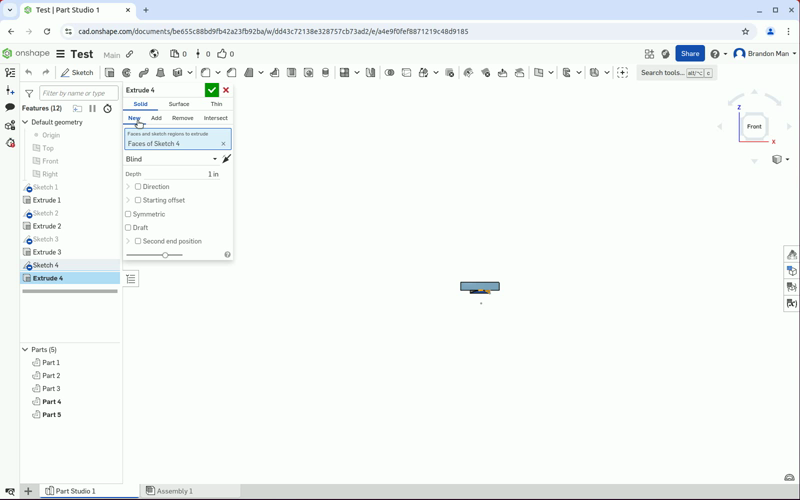
click(137, 120)
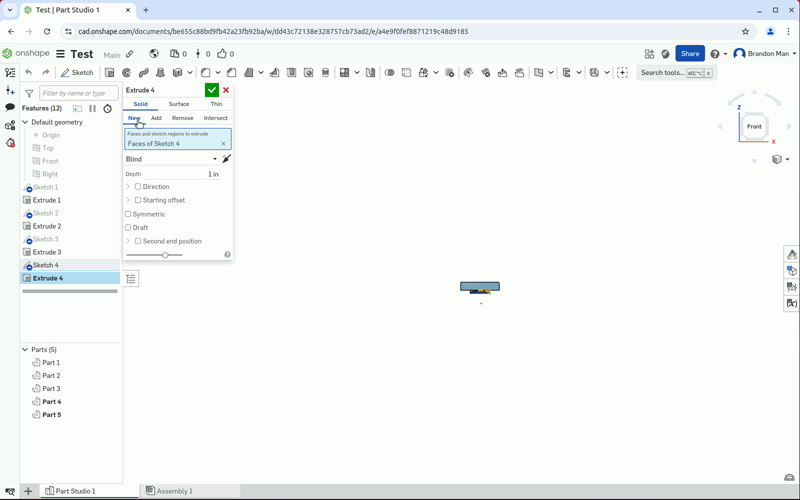
key(tab, 4)
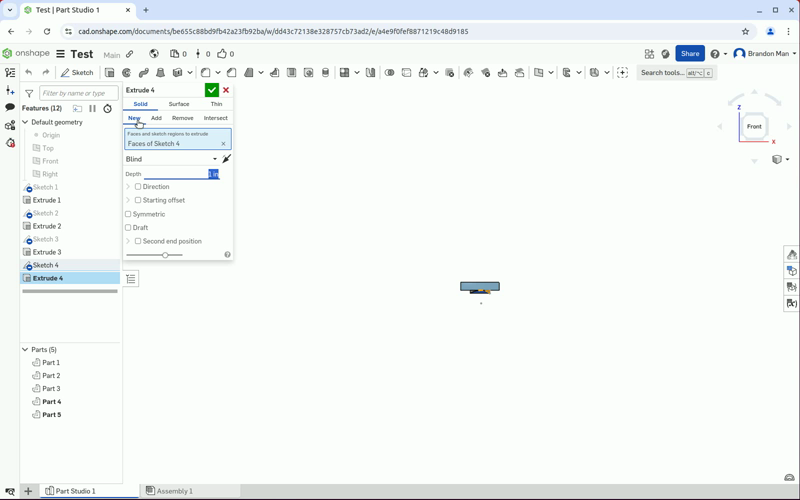
text(23.108)
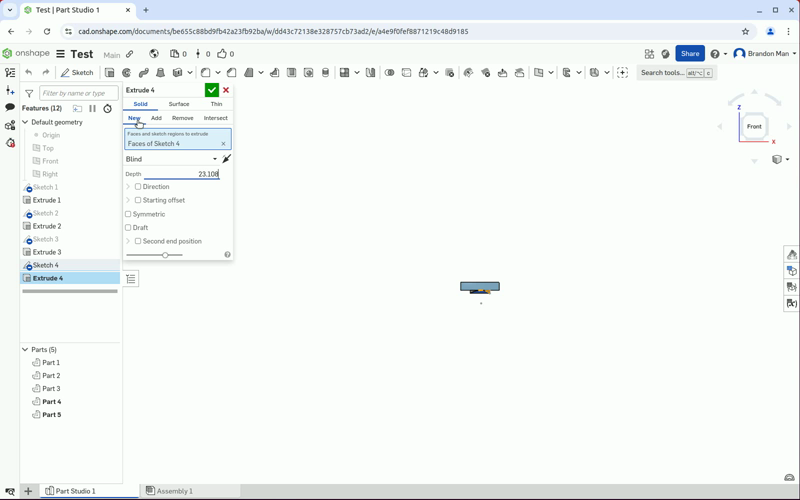
key(enter)
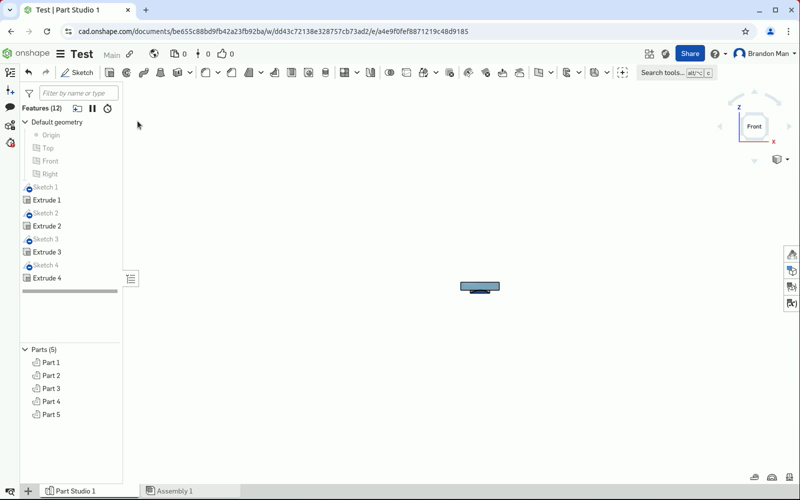
key(shift+h)
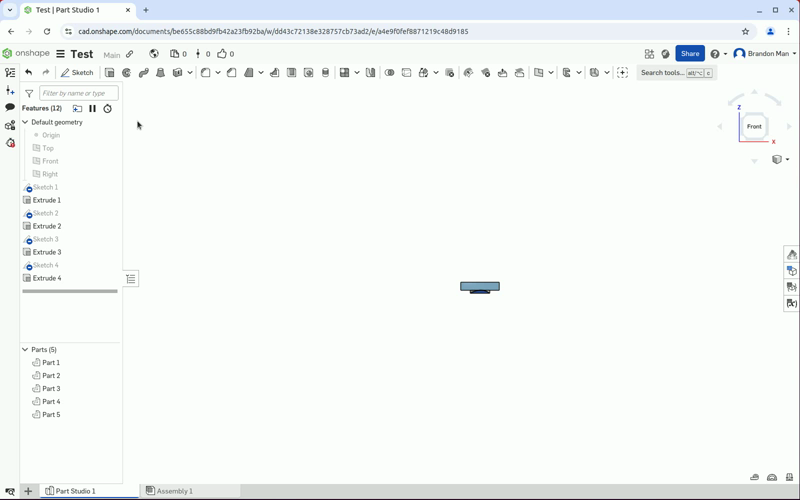
key(shift+h)
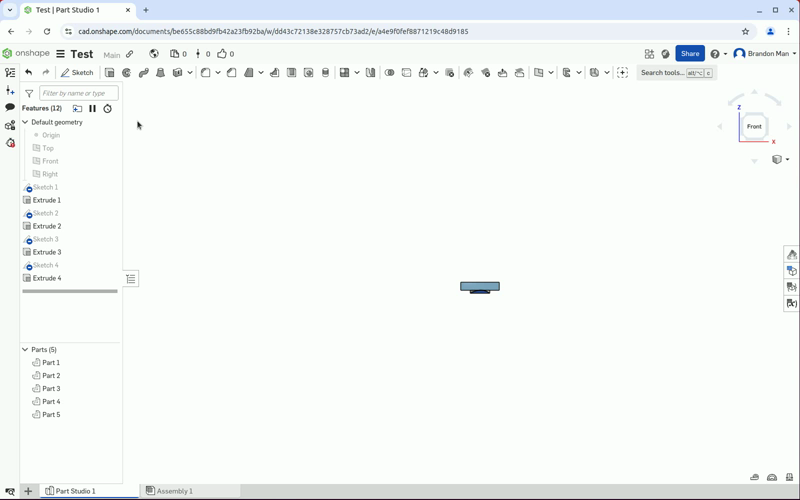
mouse_move(73, 189)
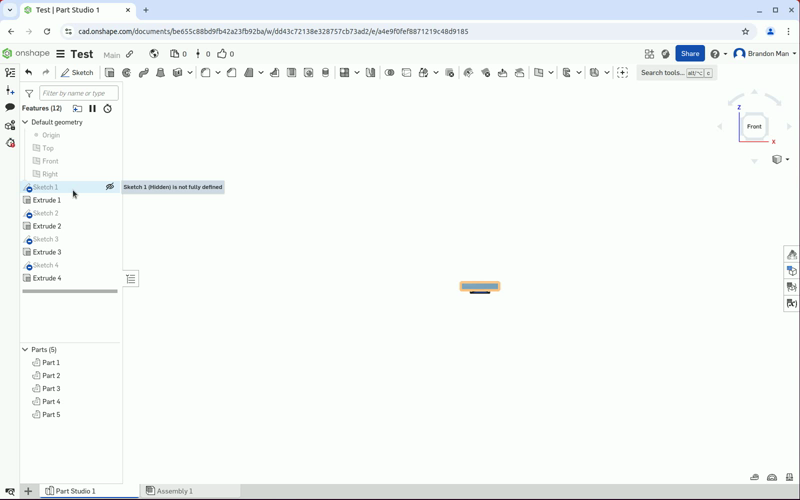
click(73, 189)
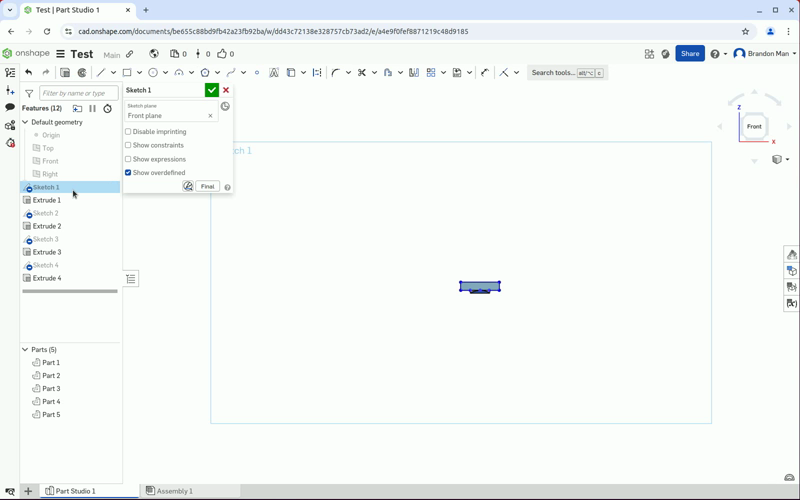
mouse_move(229, 92)
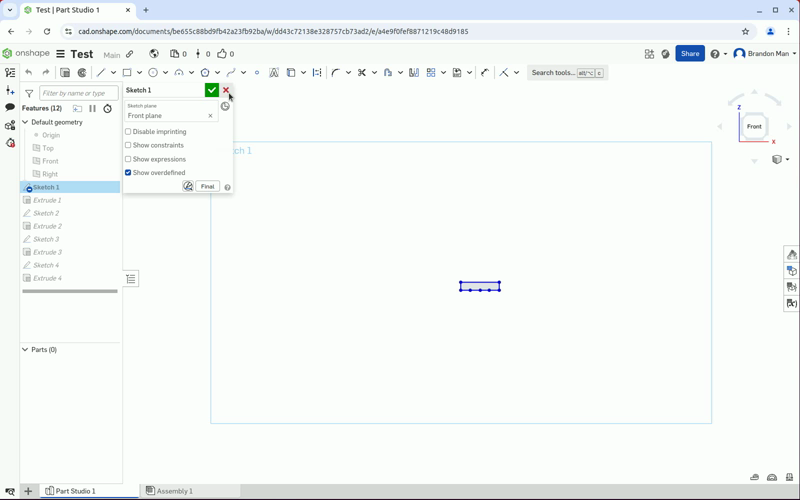
click(229, 92)
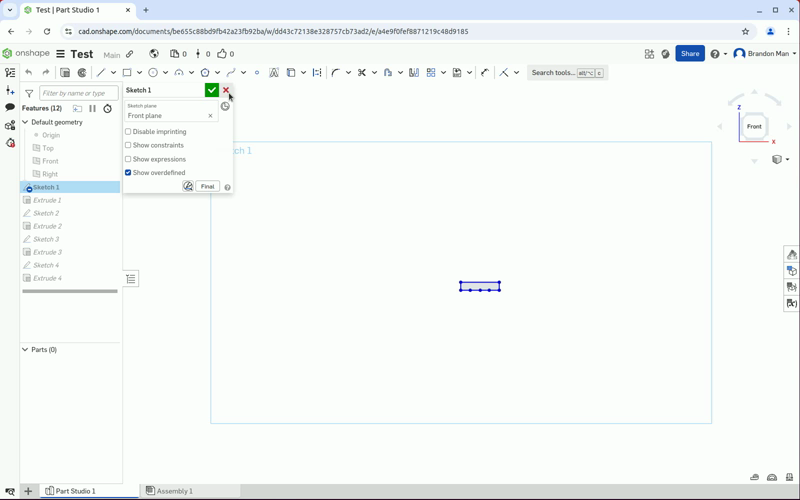
key(shift+s)
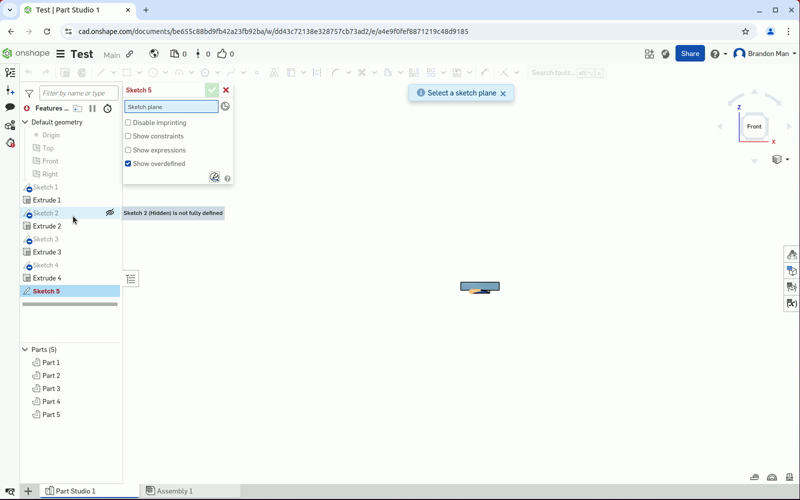
scroll(3)
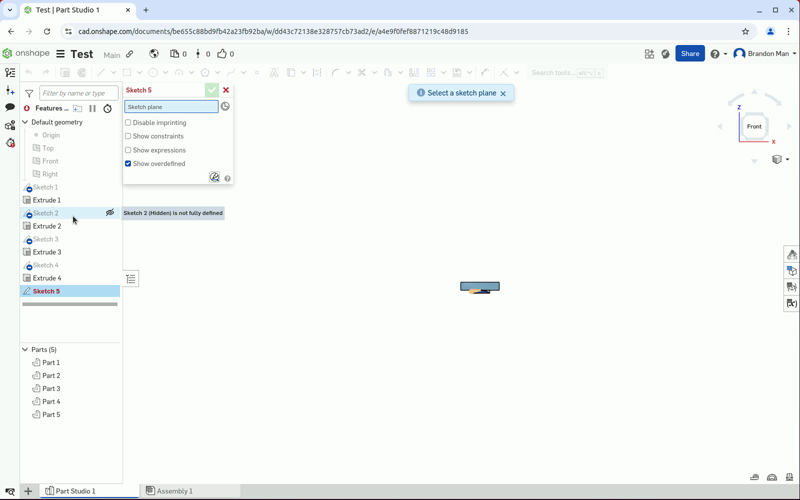
mouse_move(73, 163)
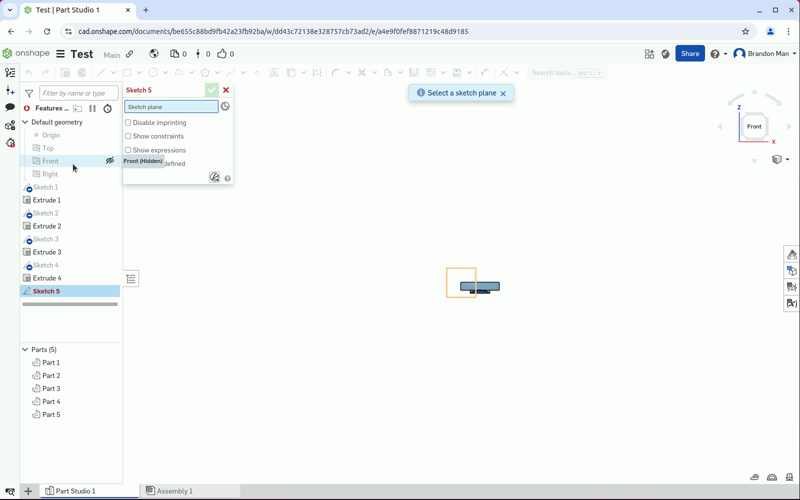
click(73, 163)
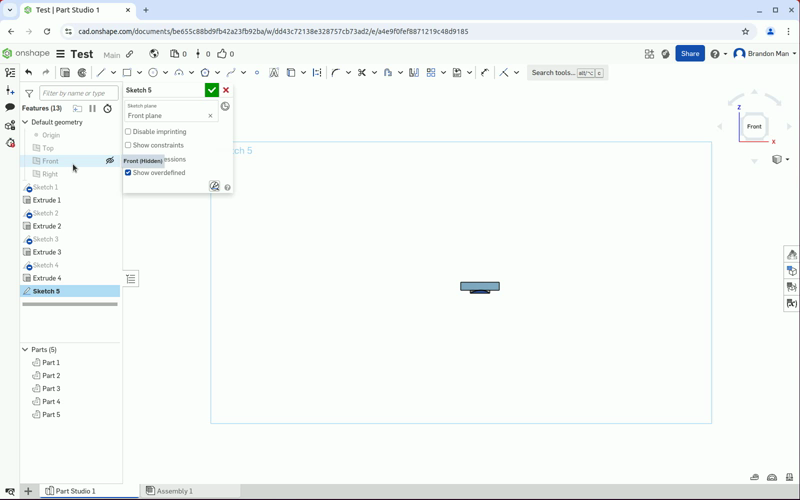
mouse_move(73, 352)
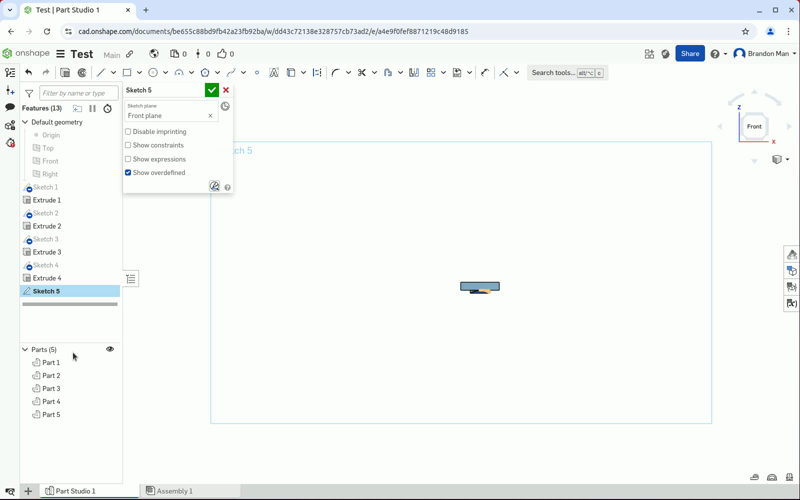
key(y)
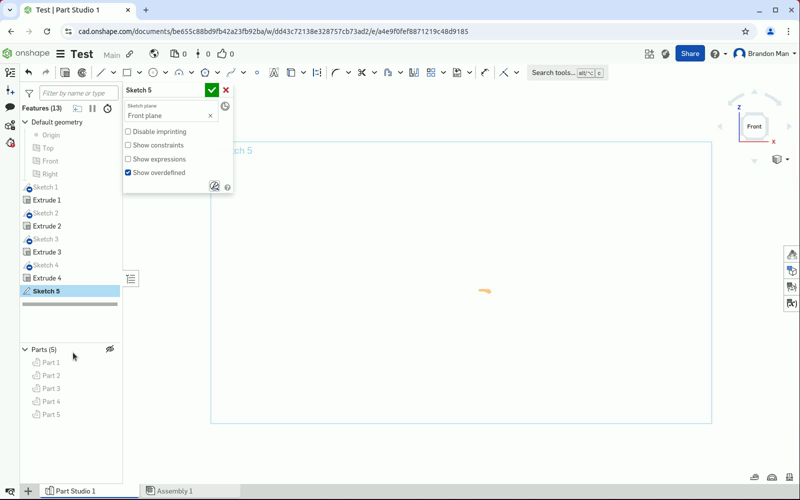
key(l)
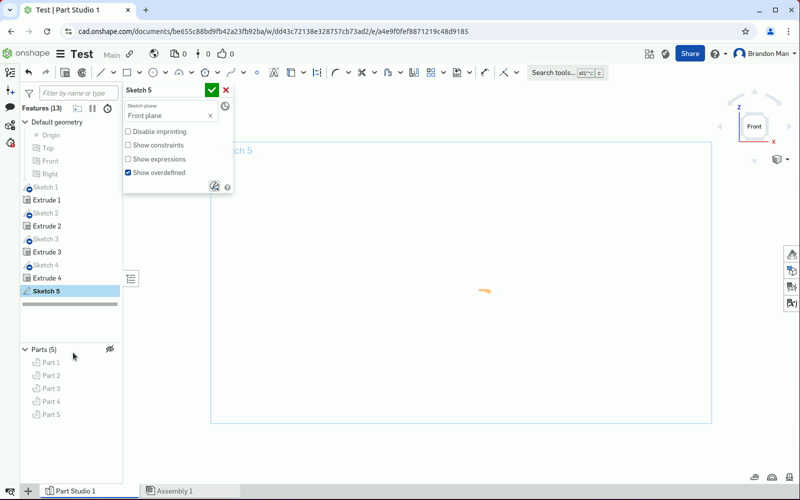
key_down(shift)
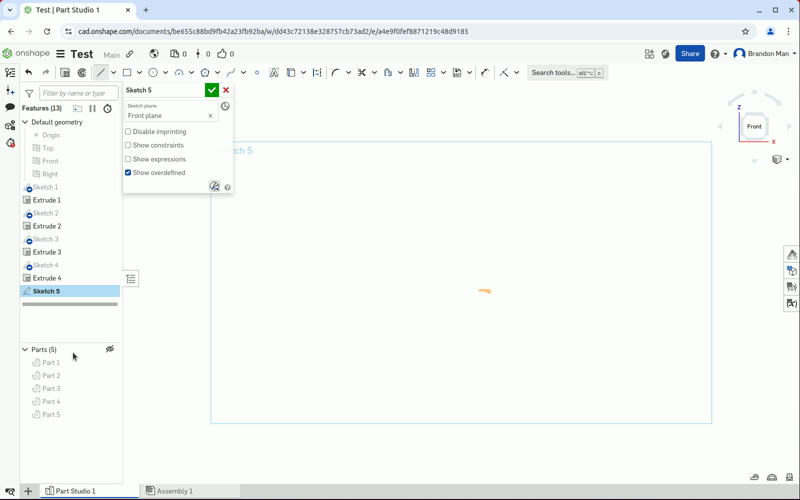
mouse_move(470, 321)
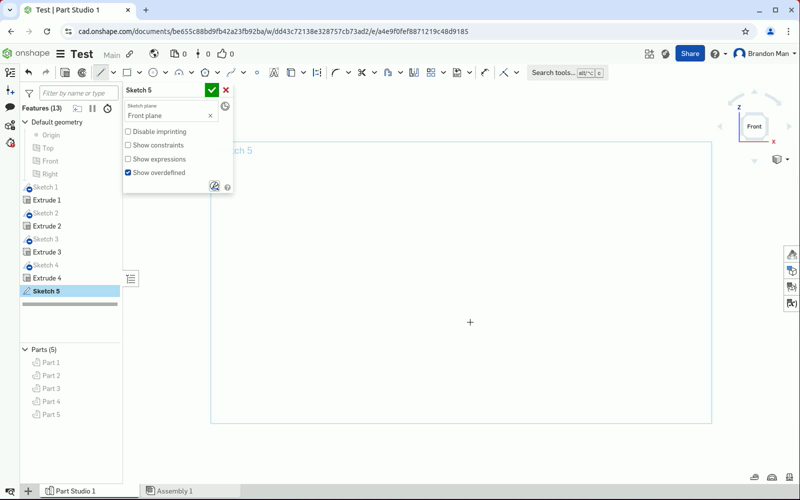
click(470, 321)
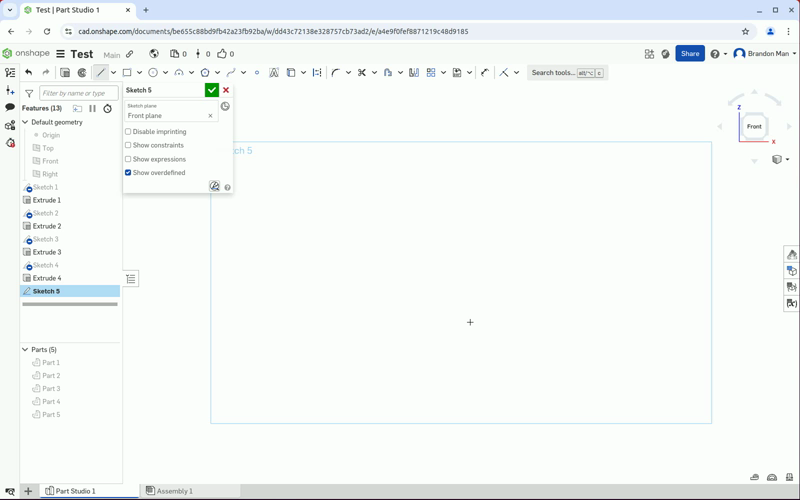
key_up(shift)
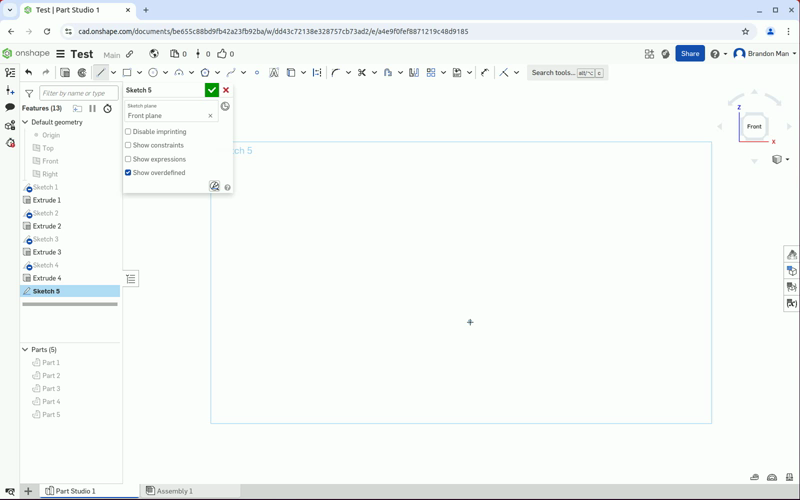
key_down(shift)
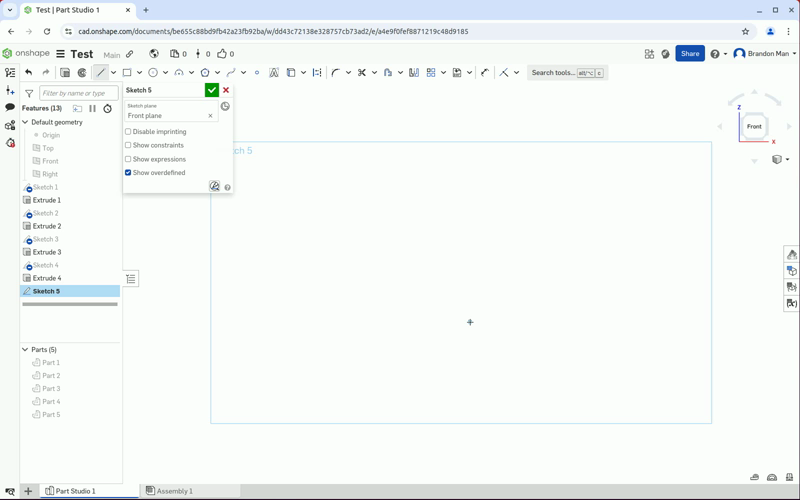
mouse_move(500, 321)
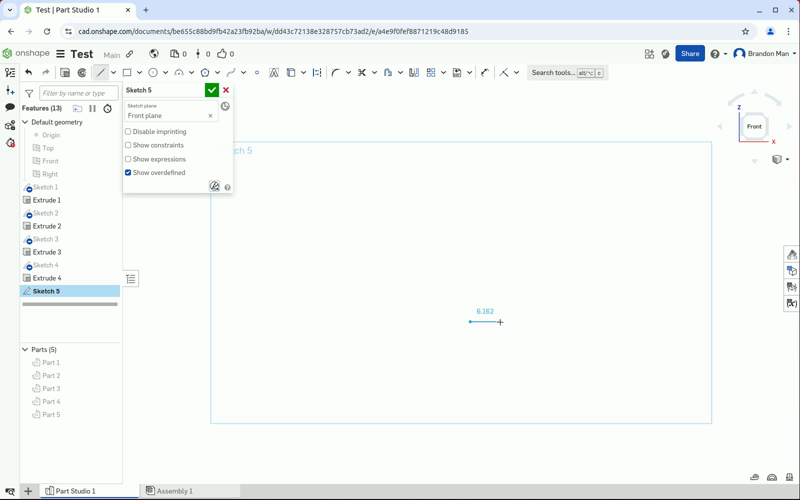
mouse_move(489, 321)
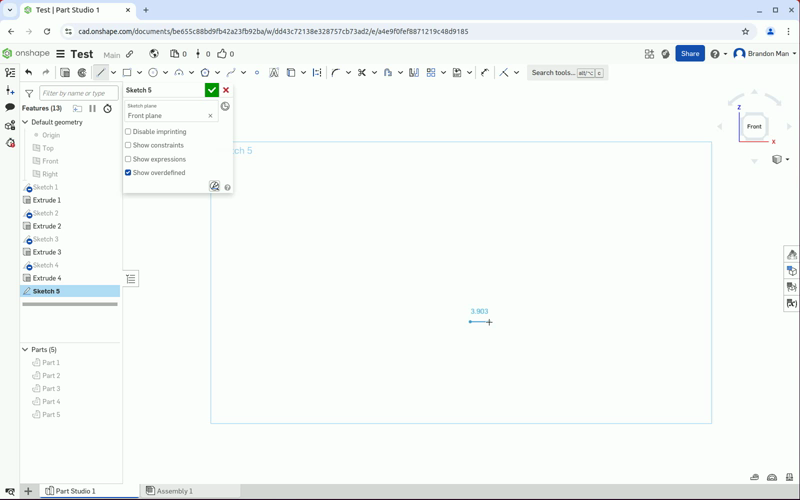
click(489, 321)
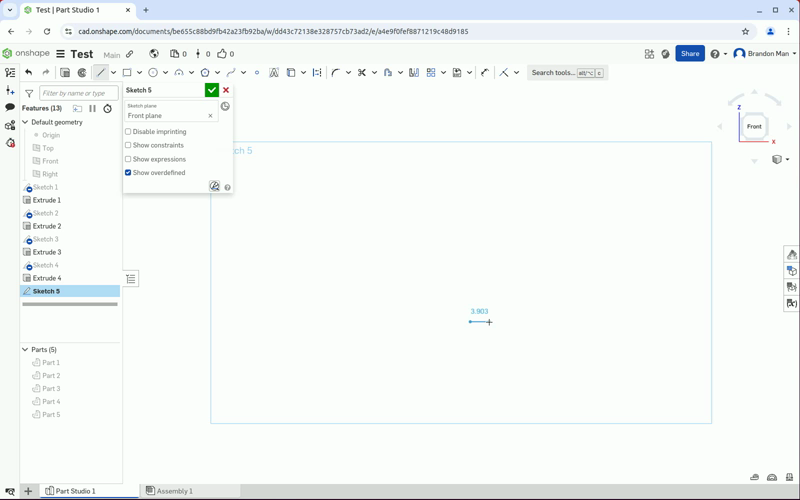
key_up(shift)
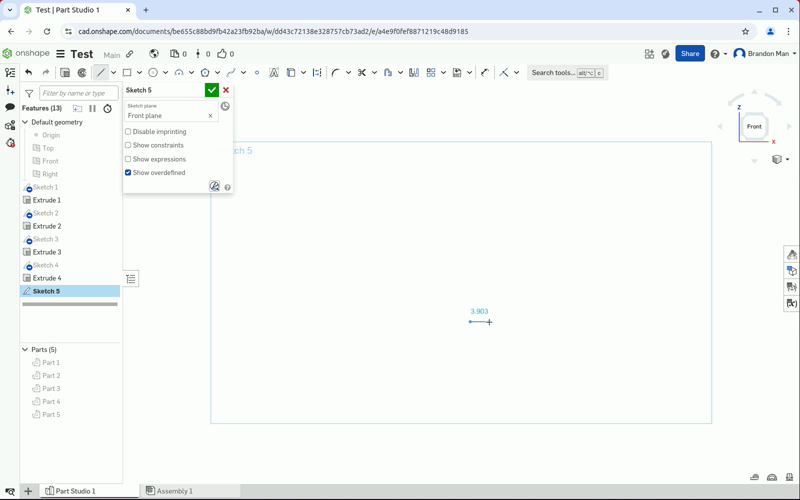
key(esc)
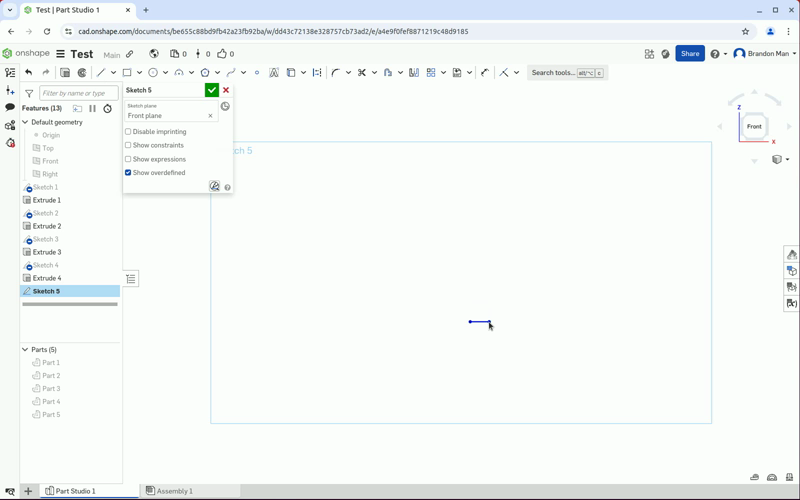
key(a)
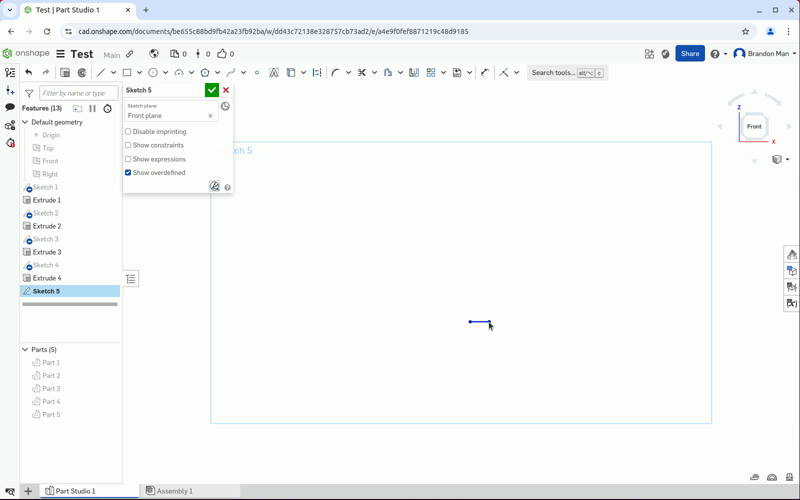
mouse_move(489, 321)
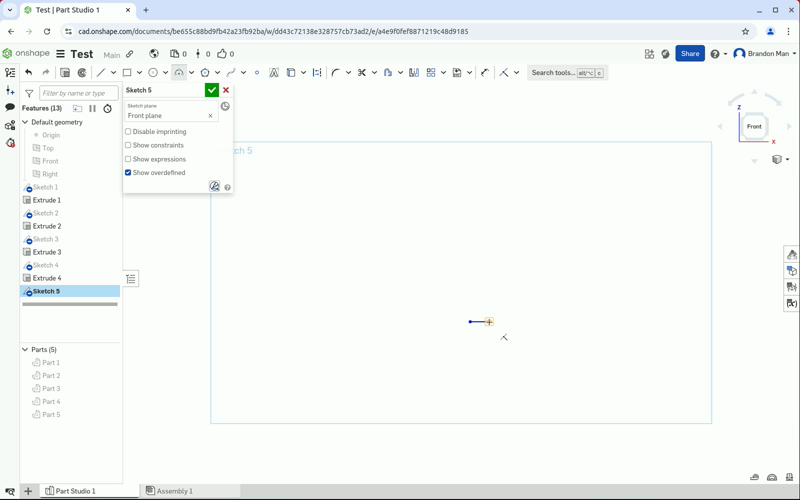
click(489, 321)
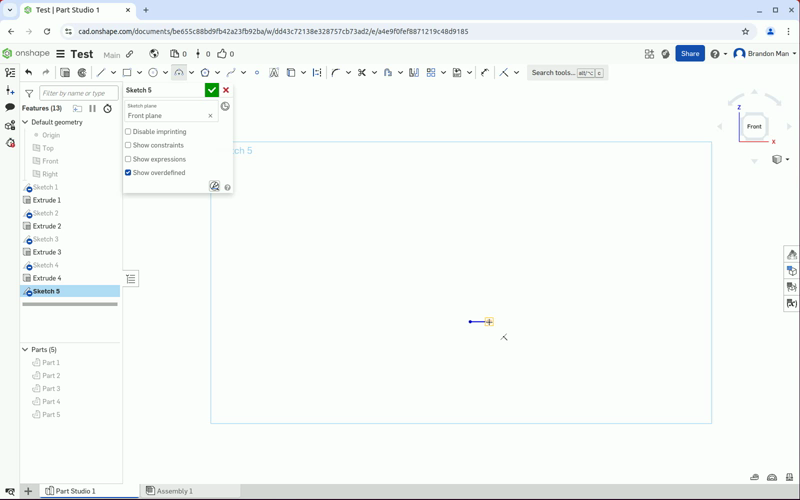
key_down(shift)
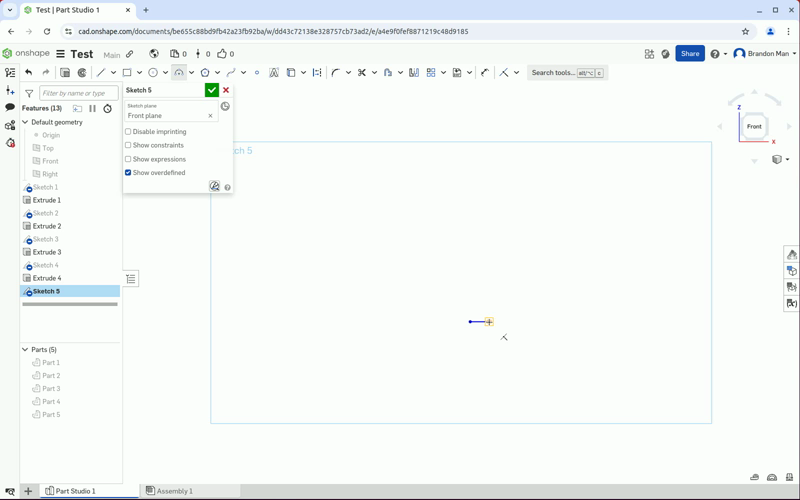
mouse_move(496, 310)
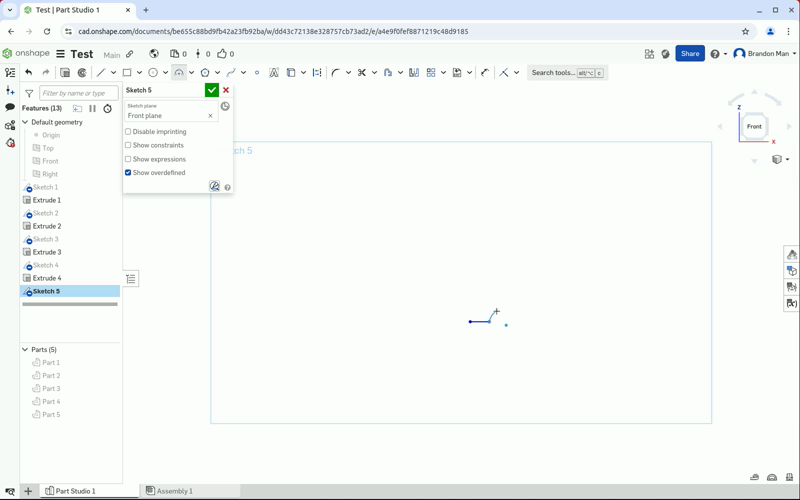
click(496, 310)
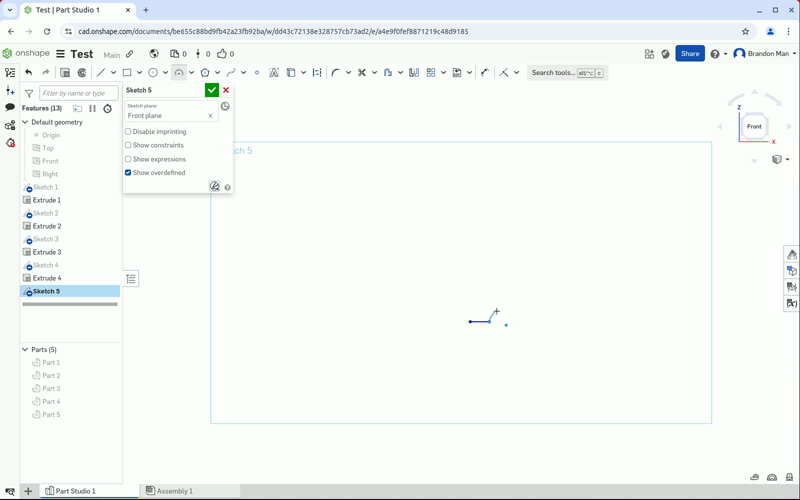
mouse_move(494, 317)
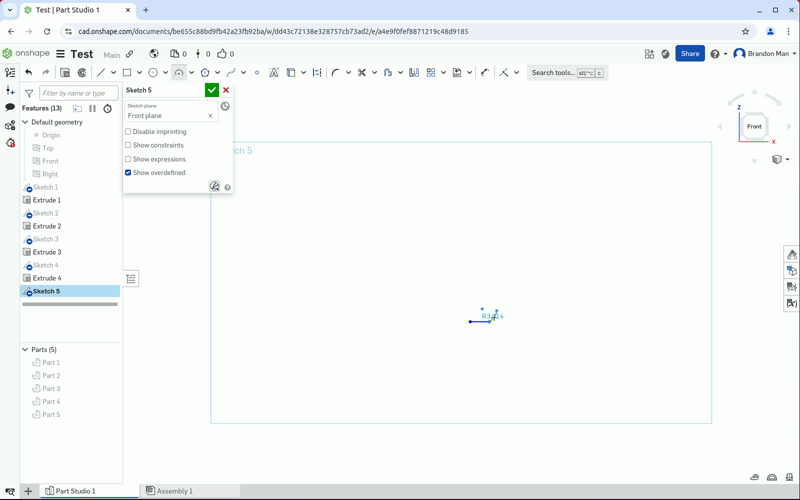
click(494, 317)
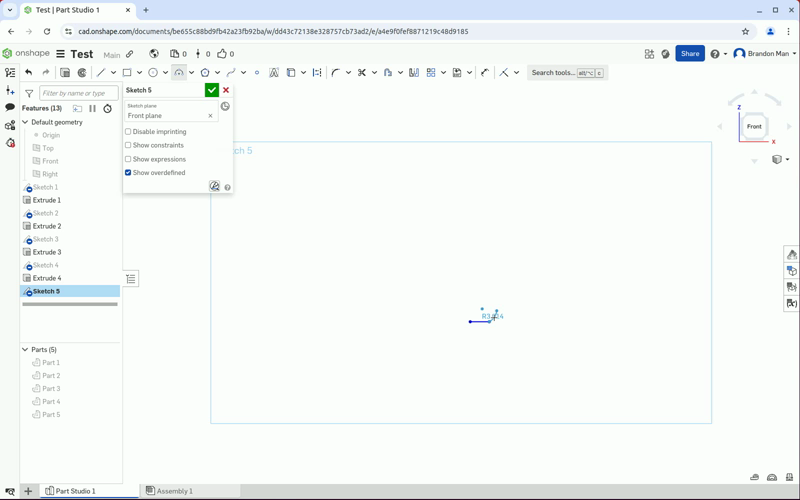
key_up(shift)
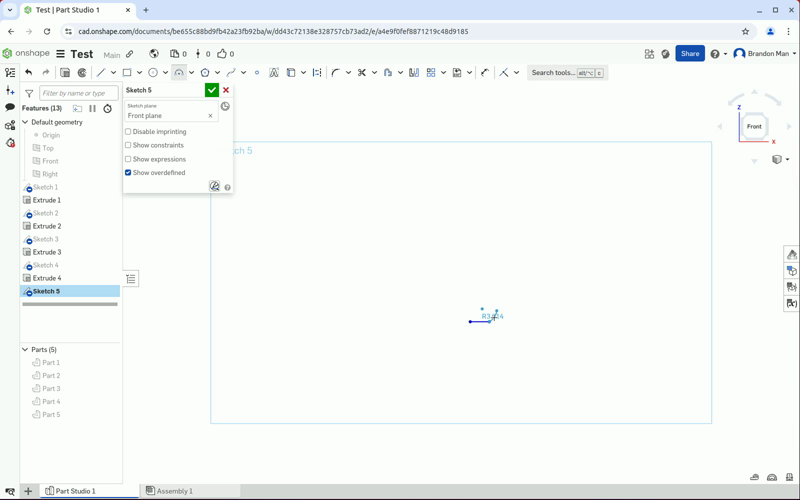
key(esc)
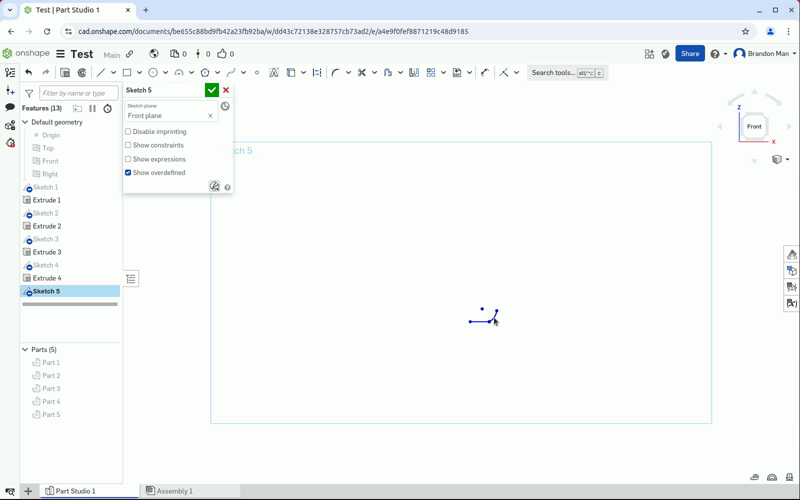
key(l)
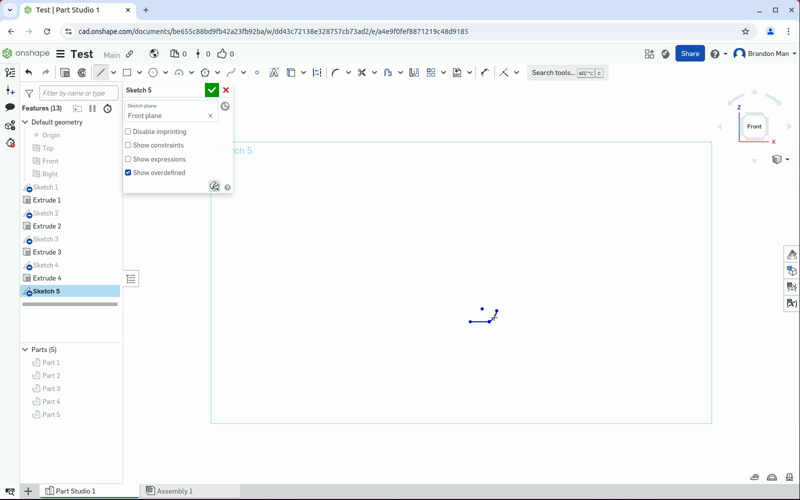
mouse_move(496, 310)
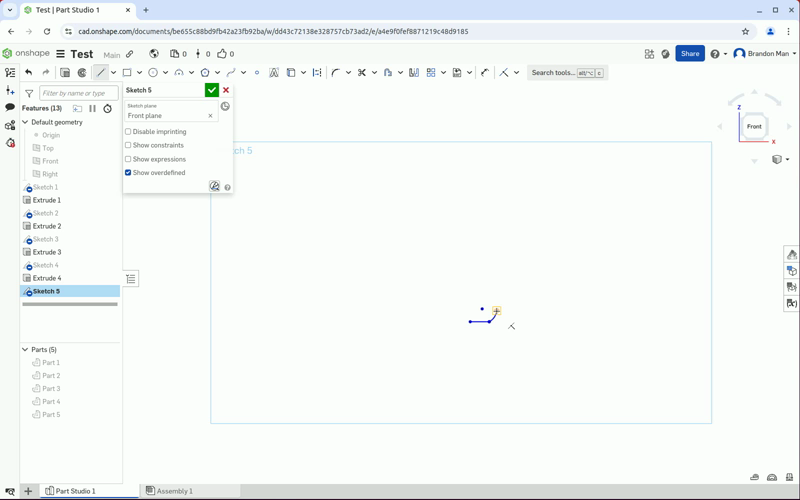
click(496, 310)
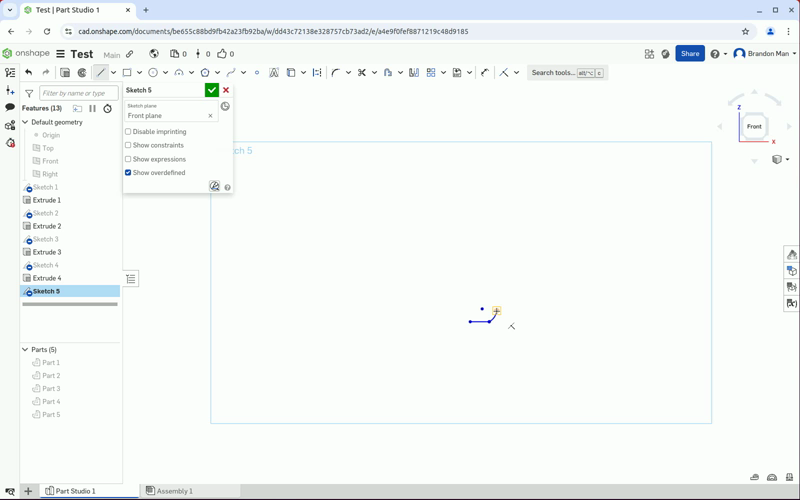
key_down(shift)
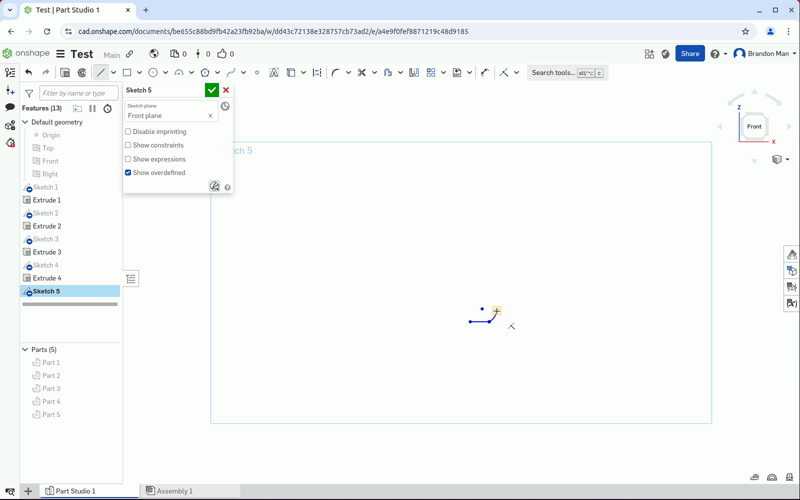
mouse_move(526, 310)
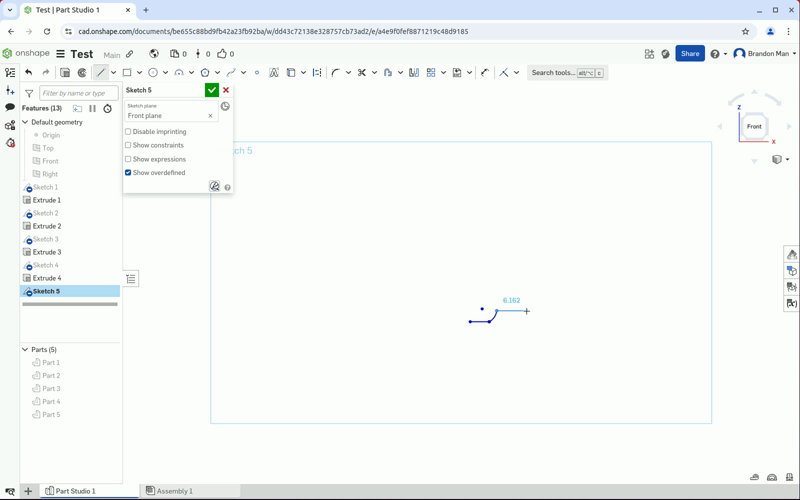
mouse_move(488, 310)
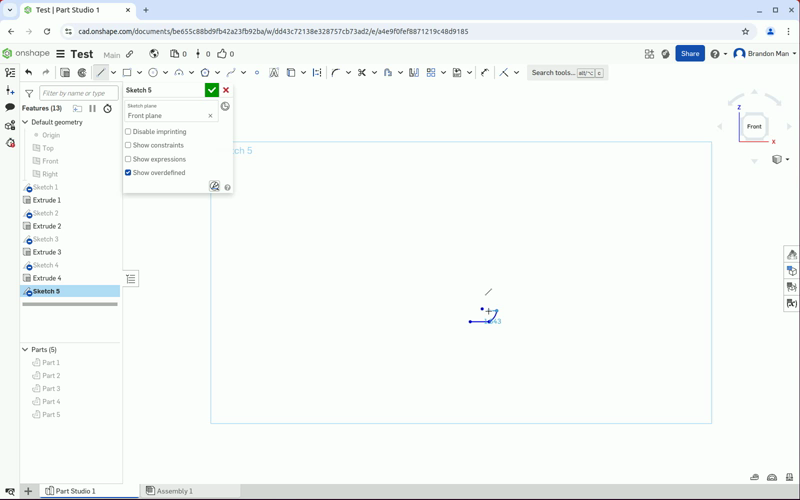
click(488, 310)
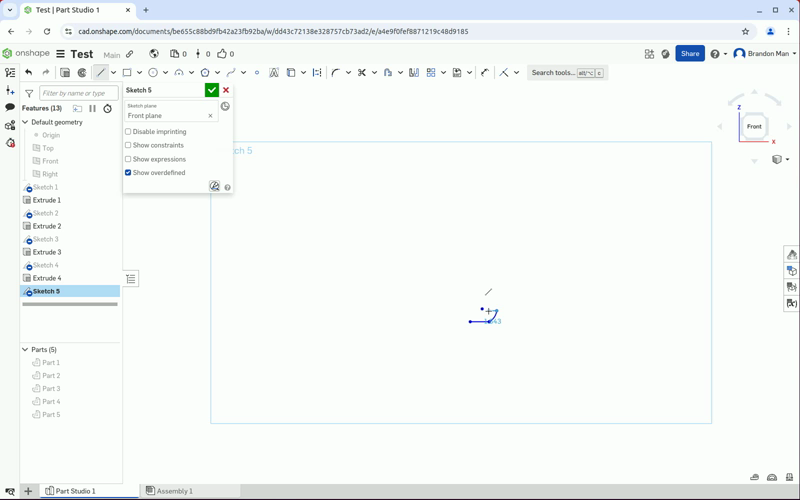
key_up(shift)
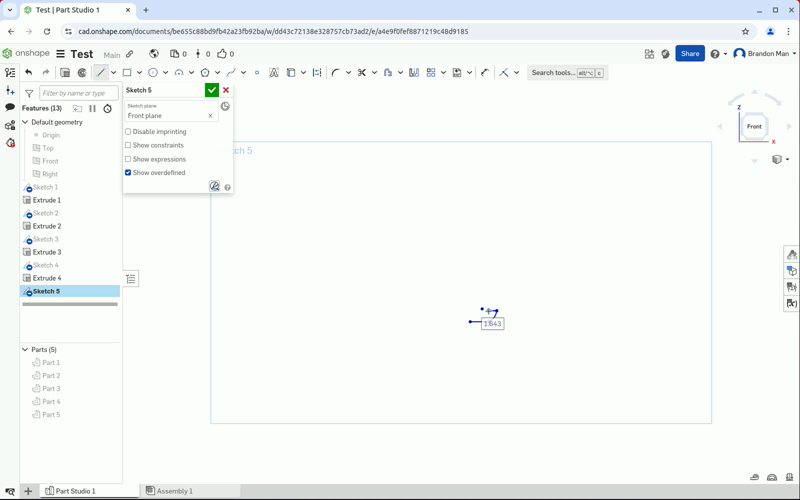
key(esc)
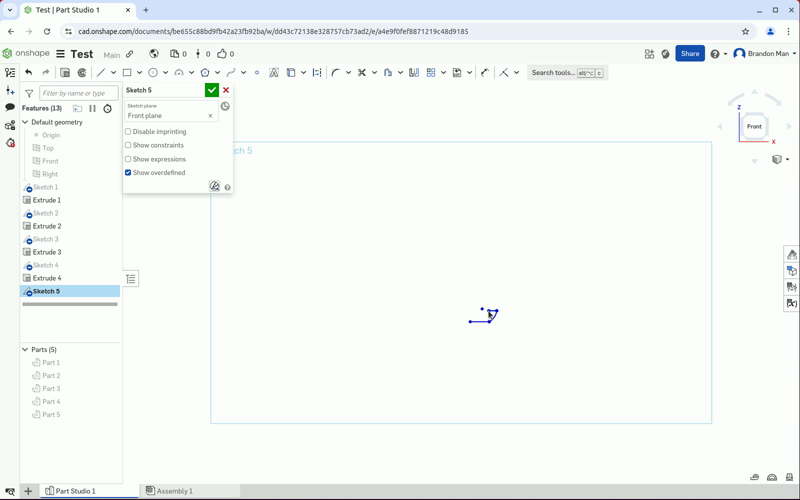
key(a)
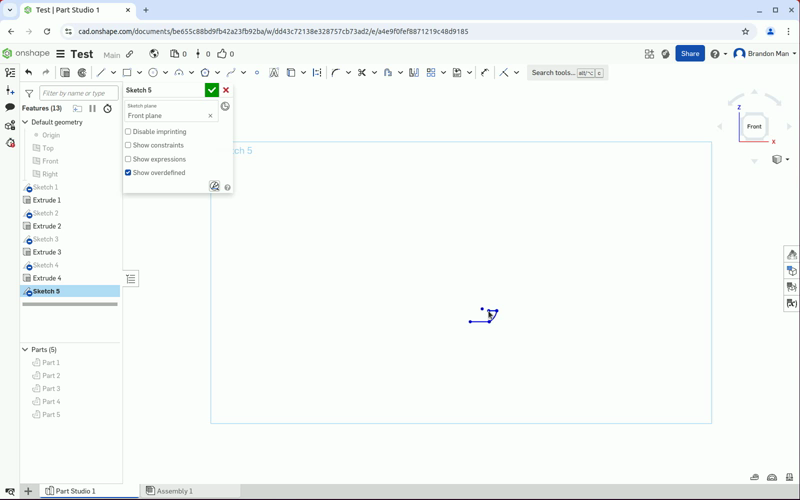
mouse_move(488, 310)
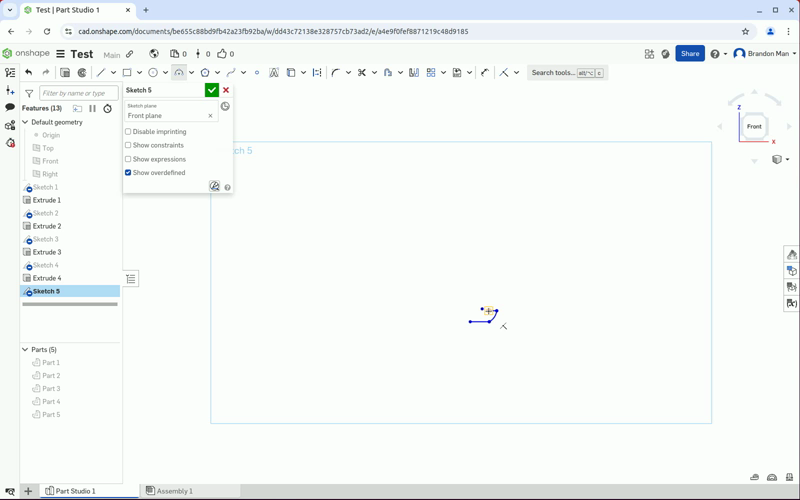
click(488, 310)
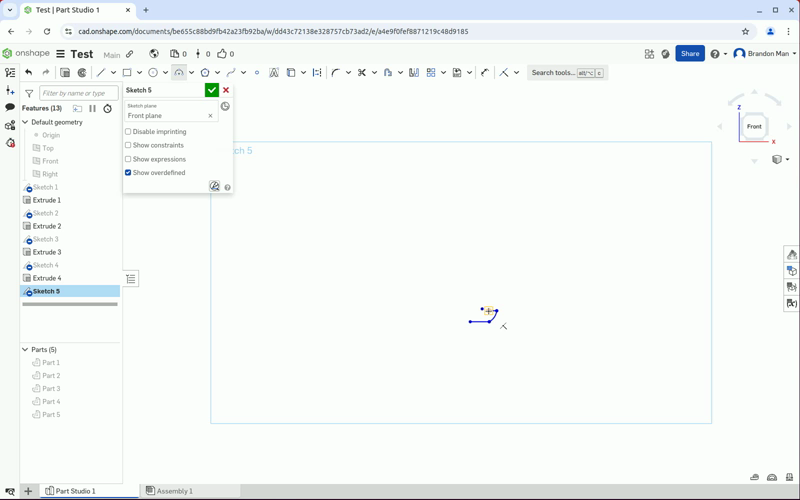
key_down(shift)
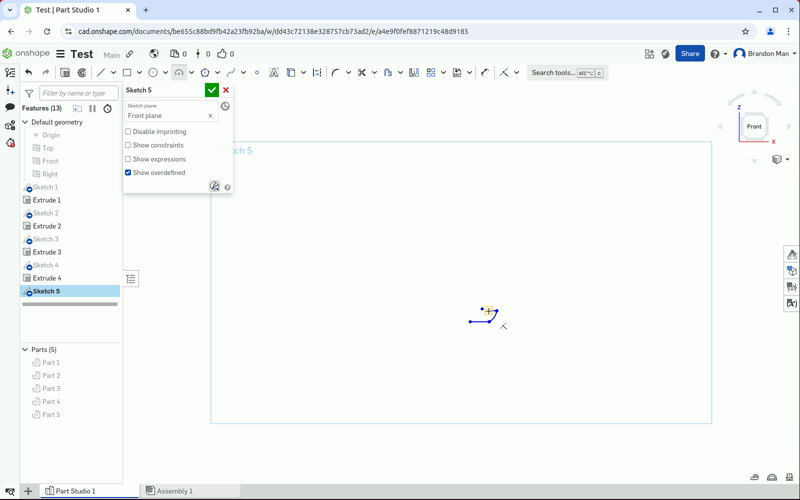
mouse_move(488, 303)
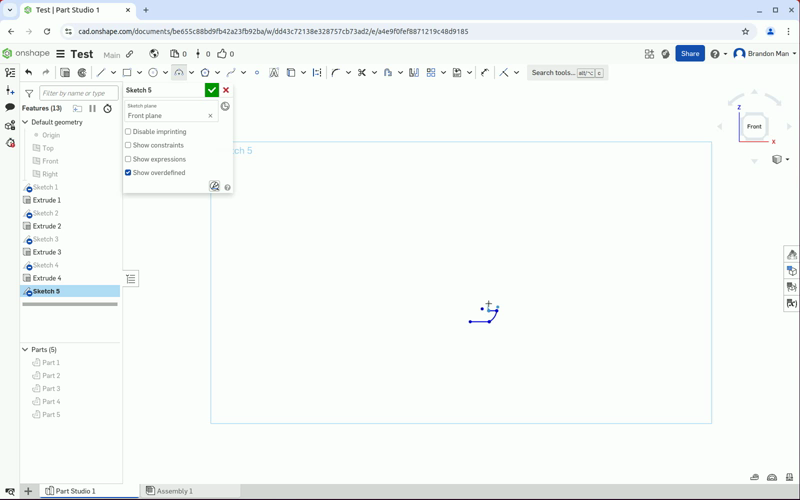
click(488, 303)
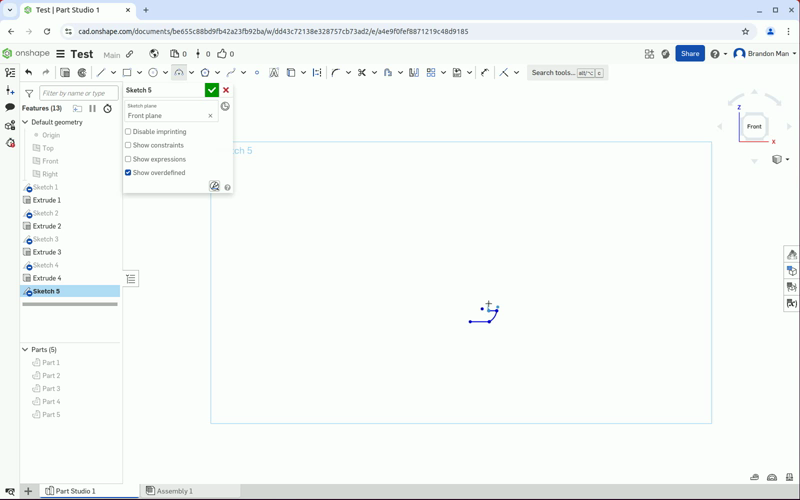
mouse_move(470, 307)
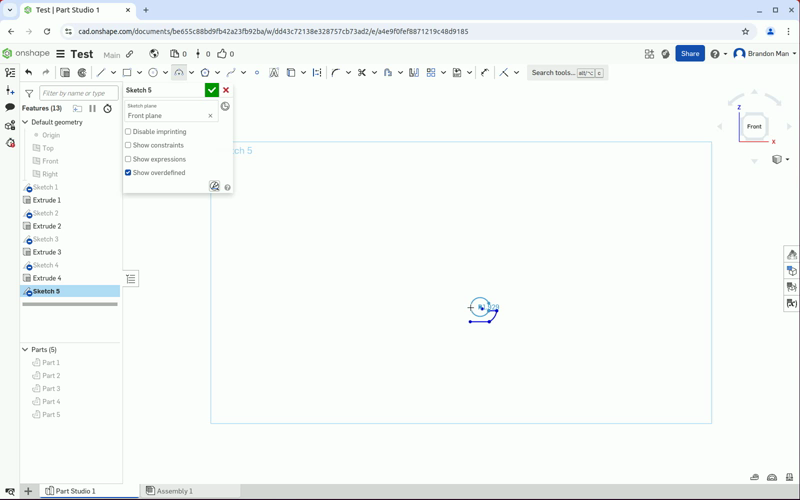
click(470, 307)
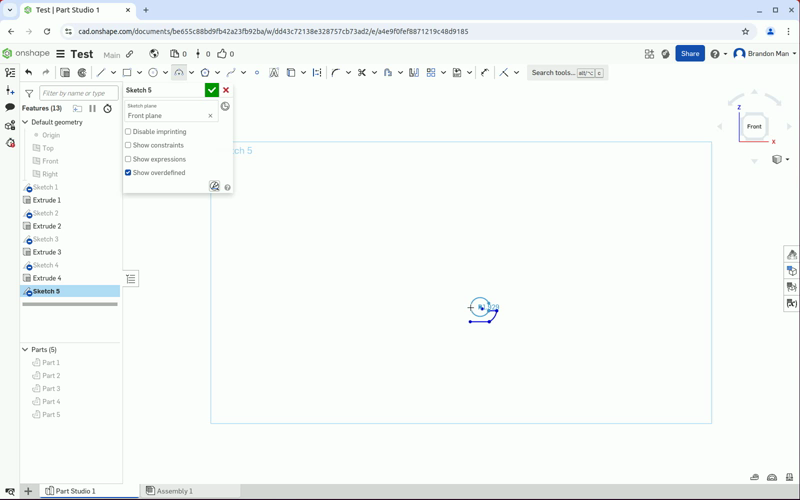
key_up(shift)
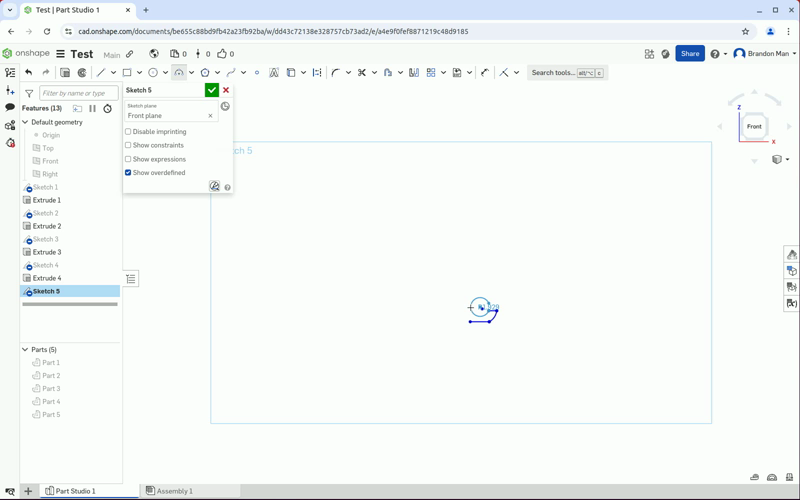
key(esc)
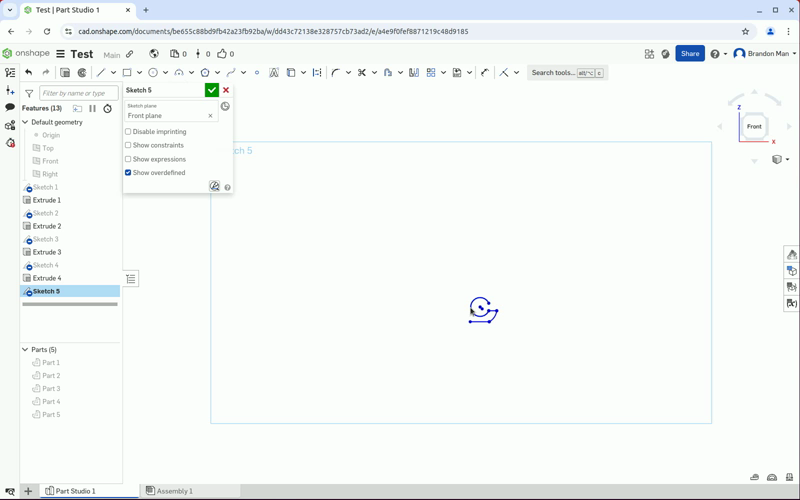
key(l)
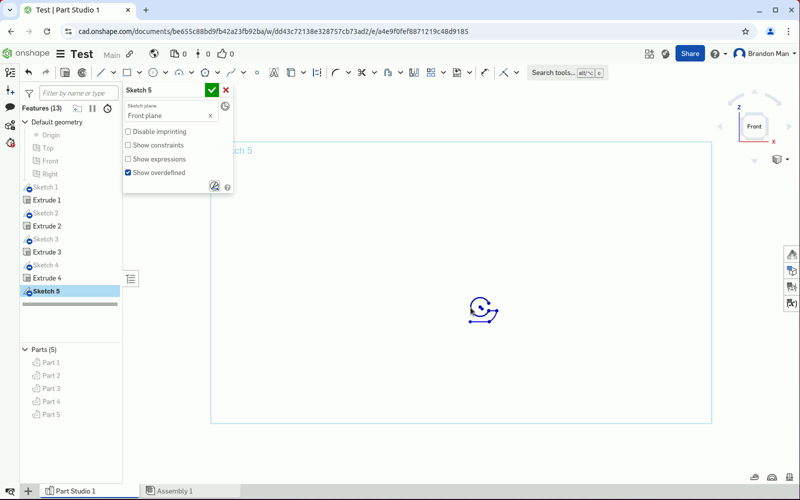
mouse_move(488, 303)
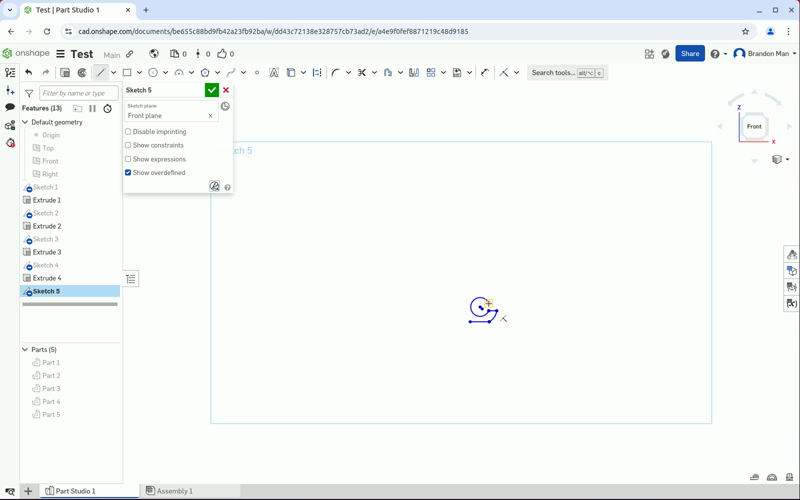
click(488, 303)
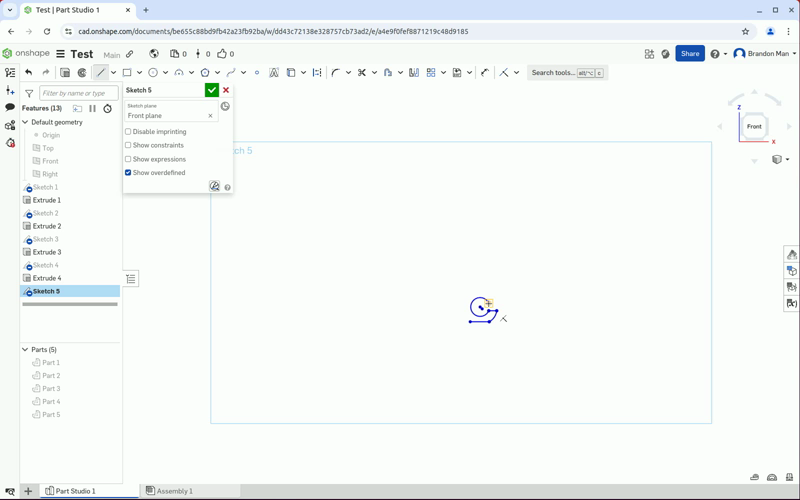
key_down(shift)
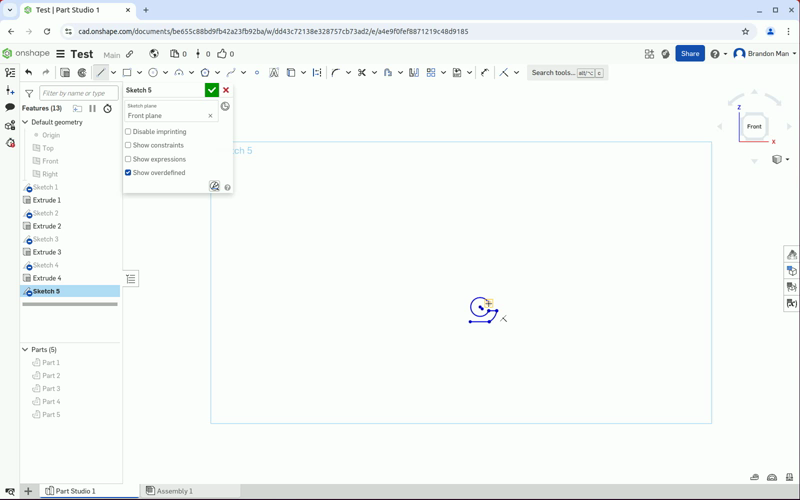
mouse_move(518, 303)
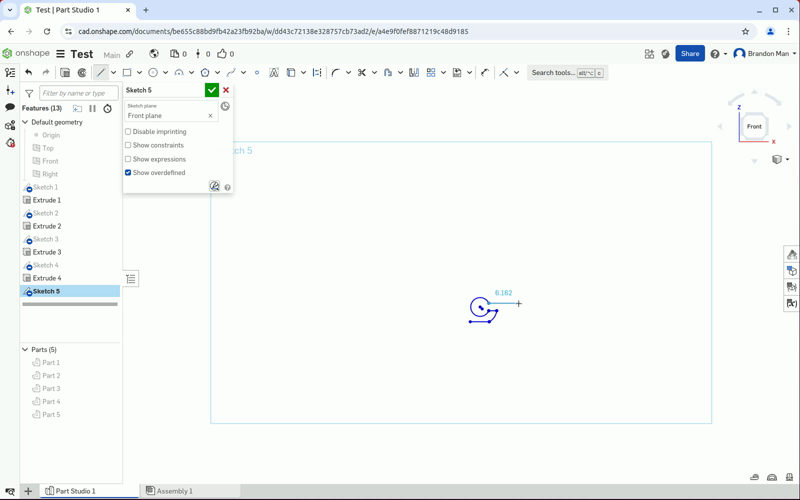
mouse_move(496, 303)
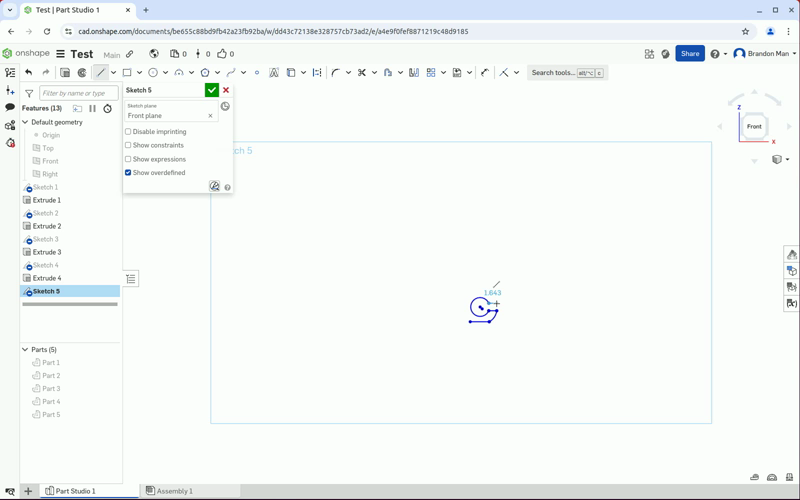
click(496, 303)
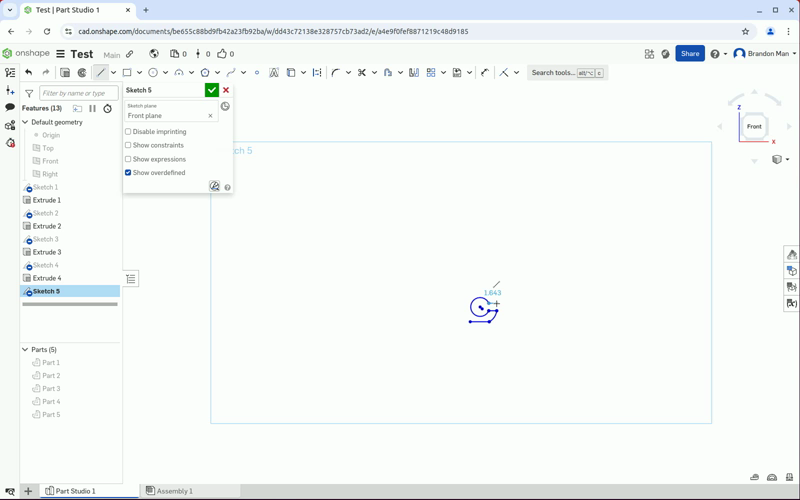
key_up(shift)
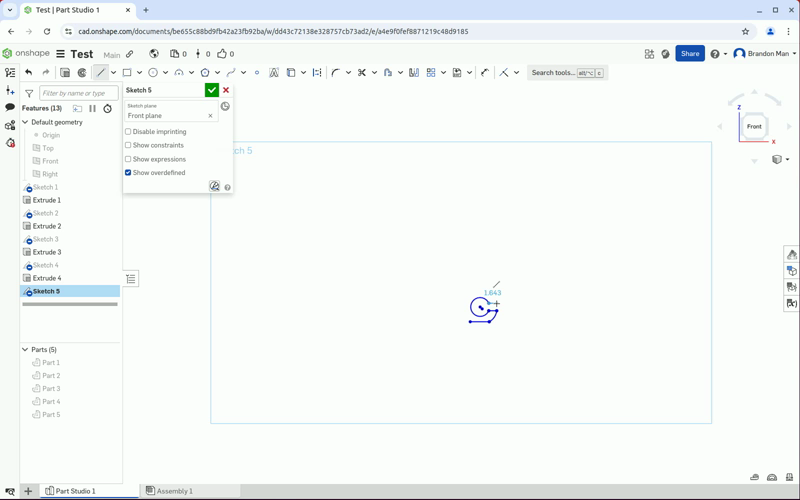
key(esc)
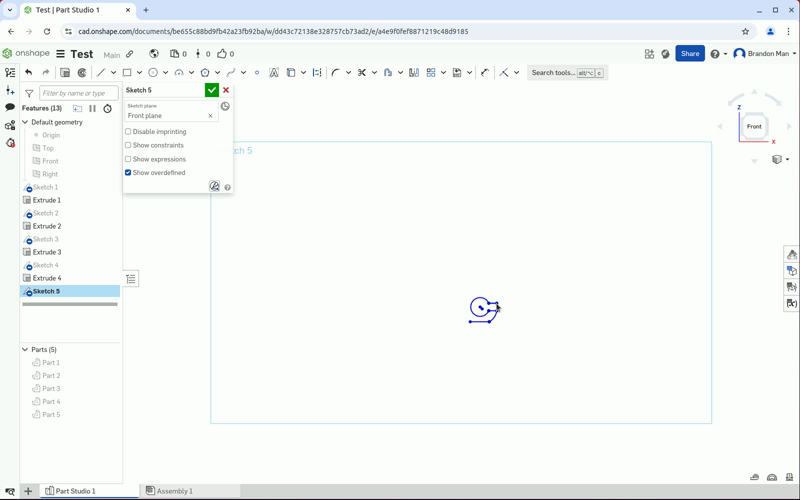
key(a)
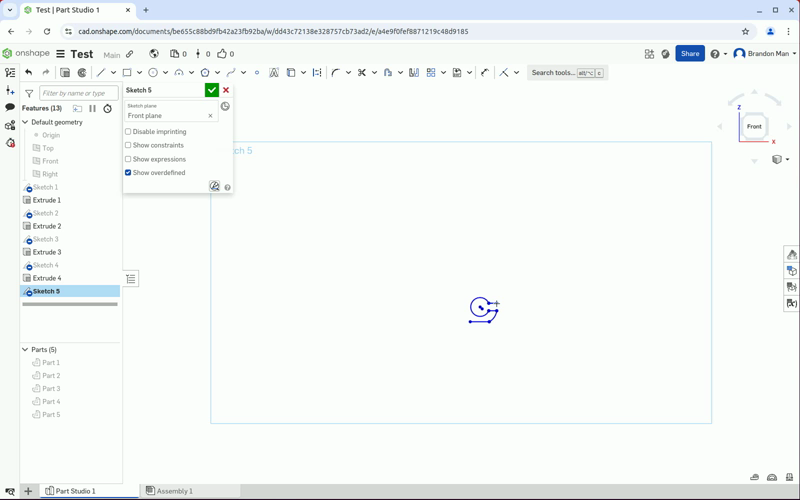
mouse_move(496, 303)
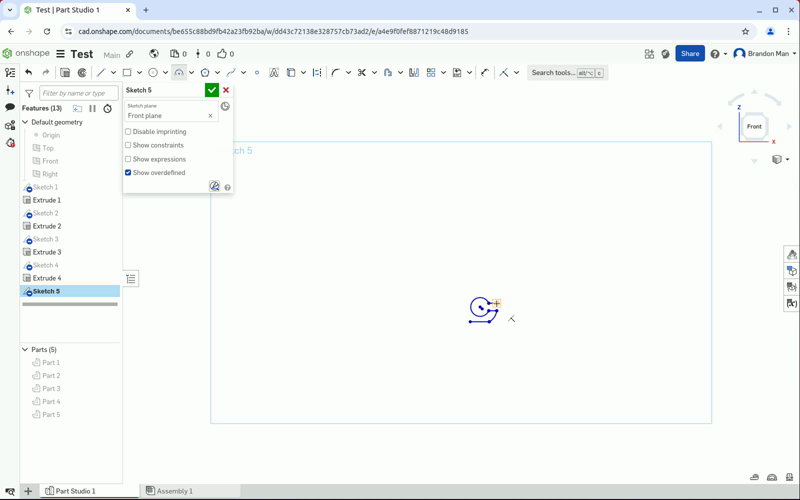
click(496, 303)
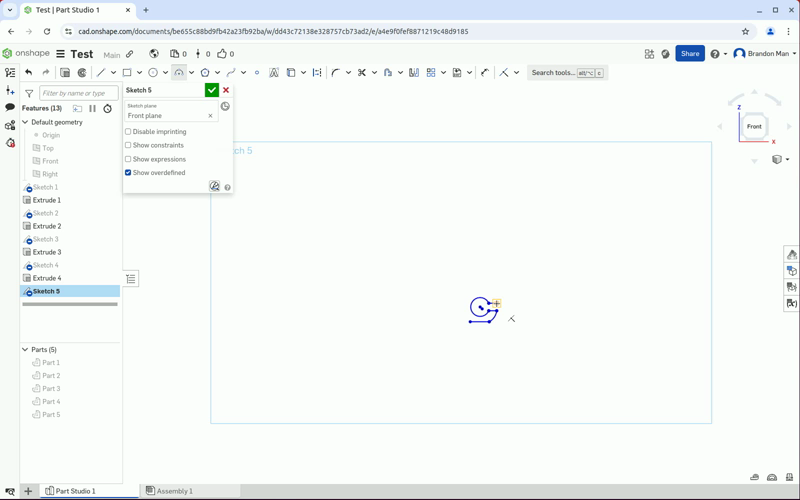
key_down(shift)
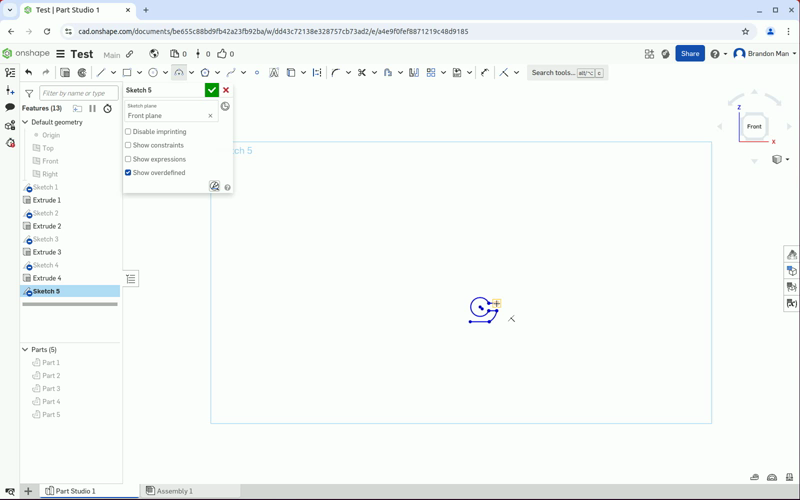
mouse_move(489, 292)
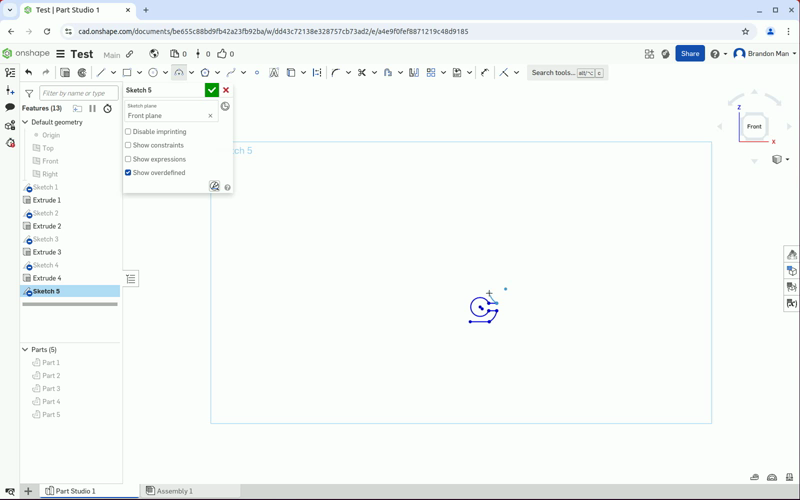
click(489, 292)
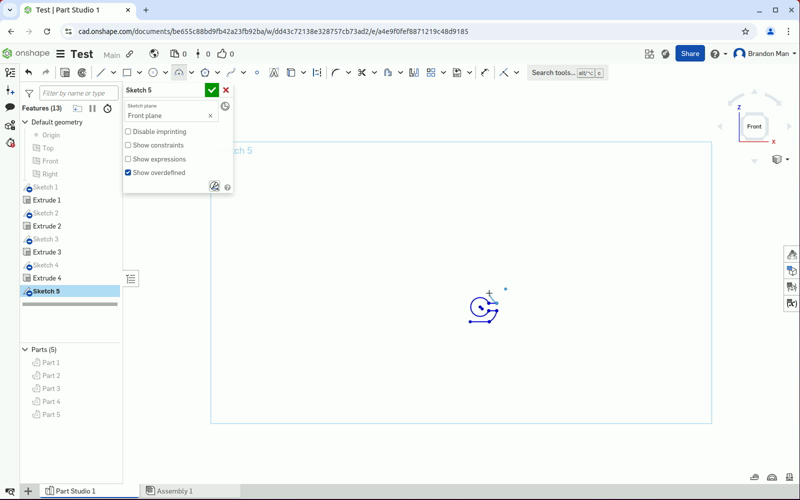
mouse_move(494, 297)
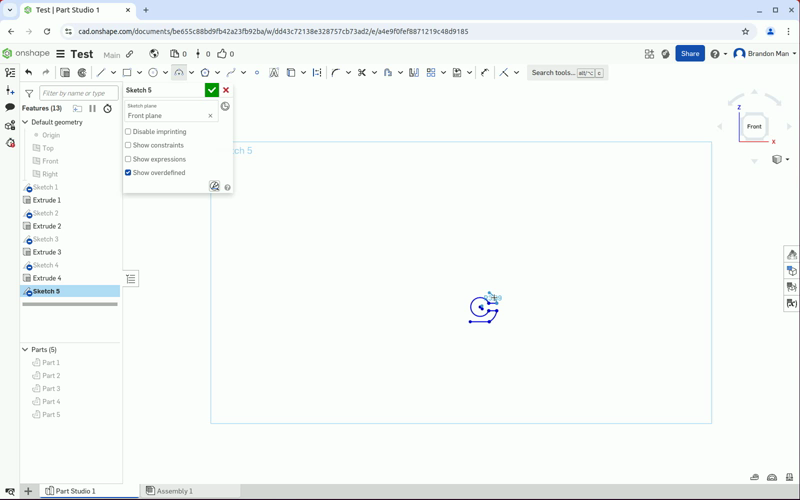
click(494, 297)
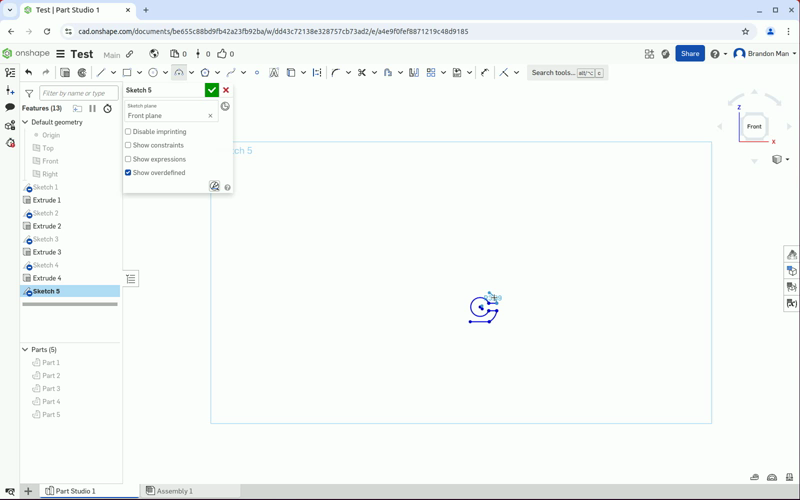
key_up(shift)
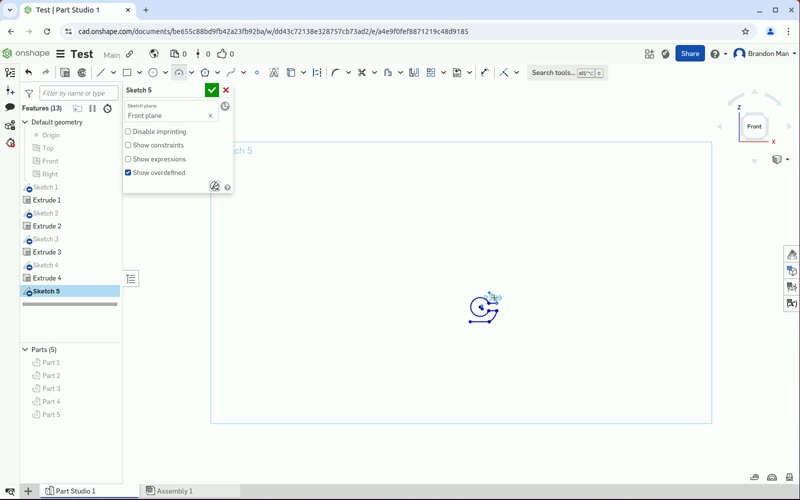
key(esc)
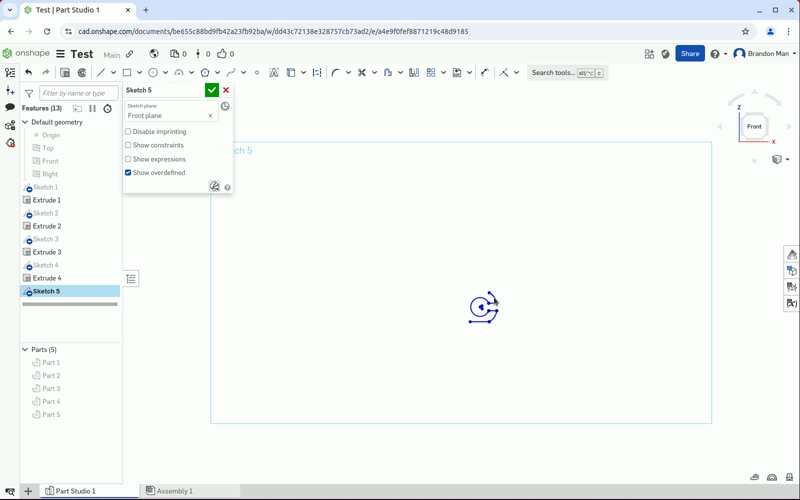
key(l)
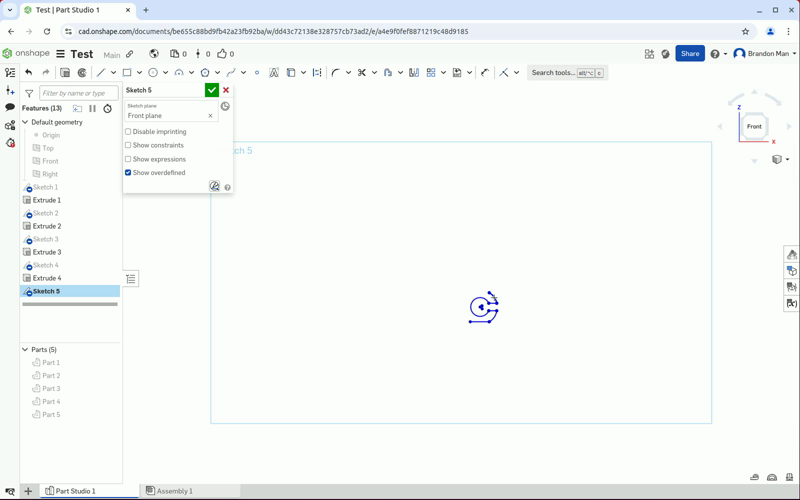
mouse_move(489, 292)
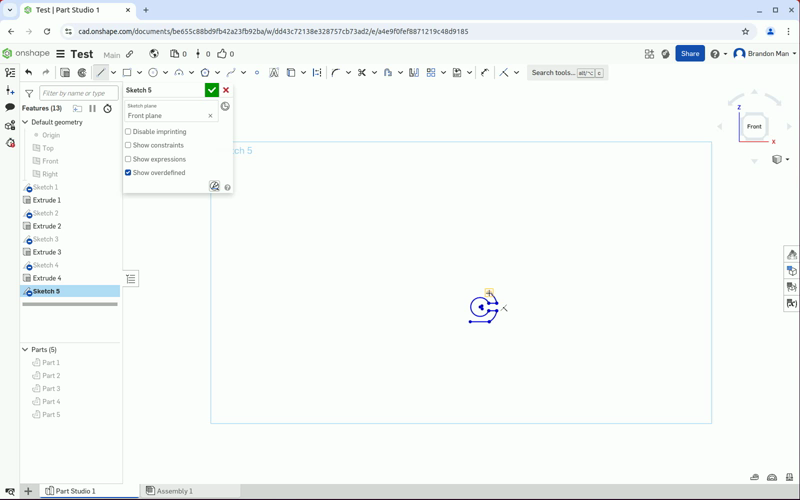
click(489, 292)
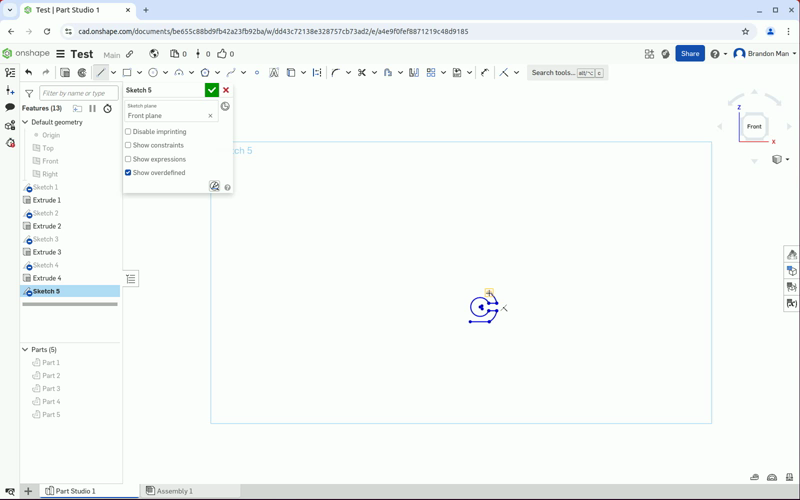
key_down(shift)
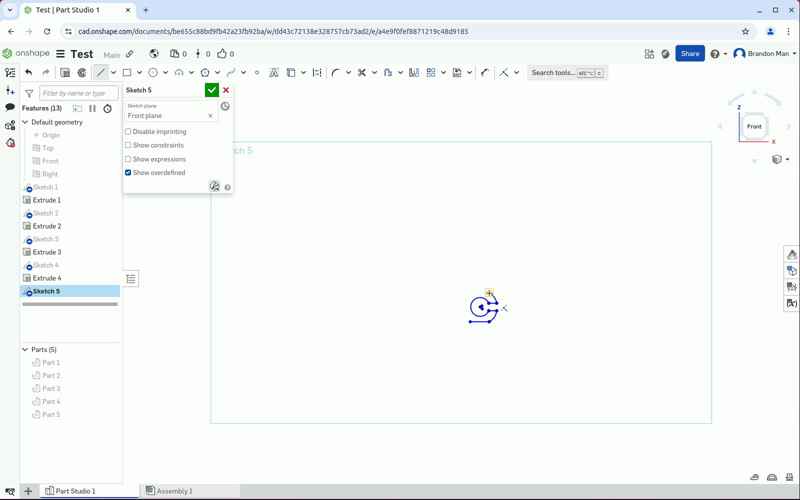
mouse_move(519, 292)
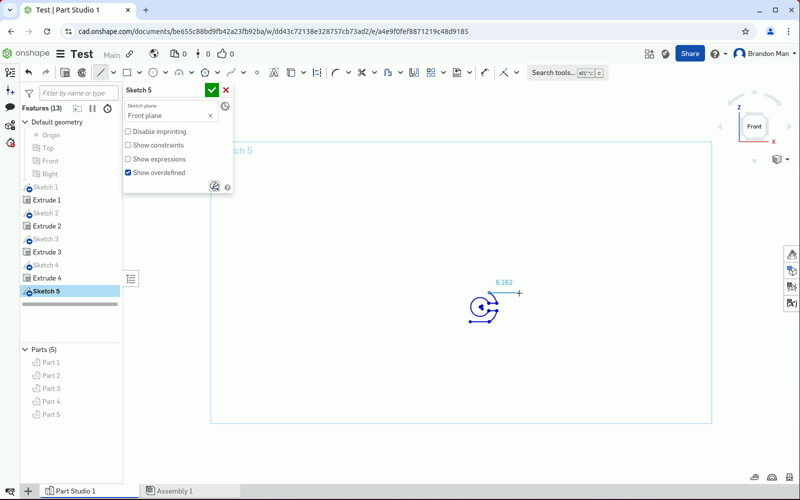
mouse_move(470, 292)
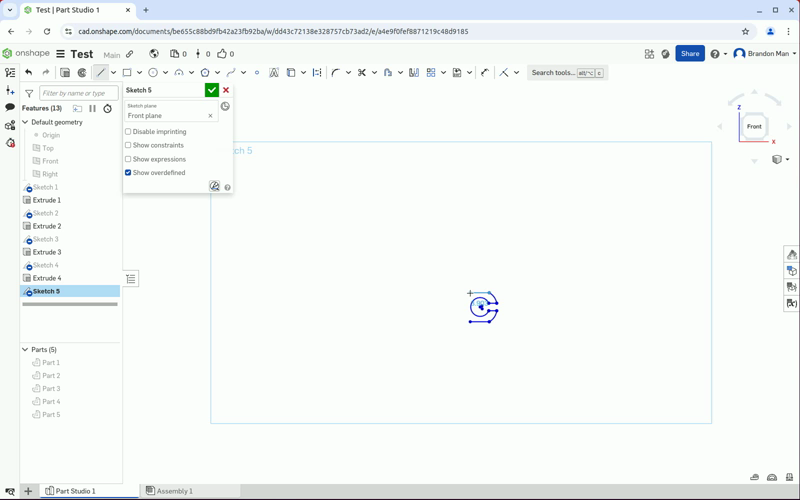
click(470, 292)
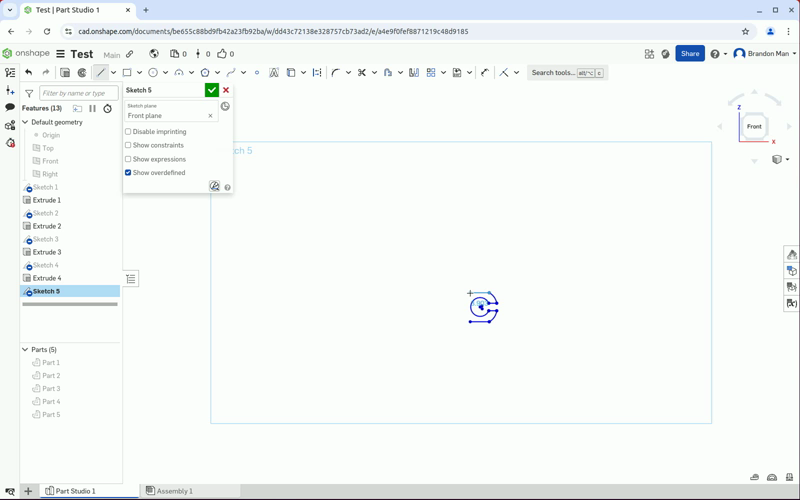
key_up(shift)
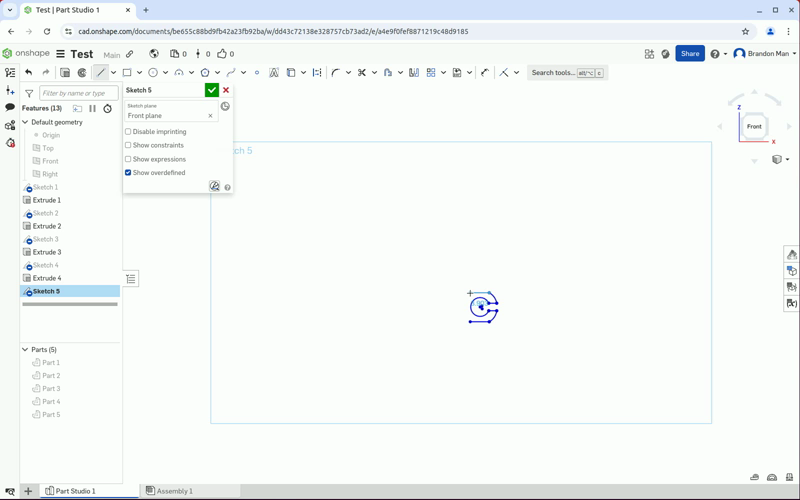
key(esc)
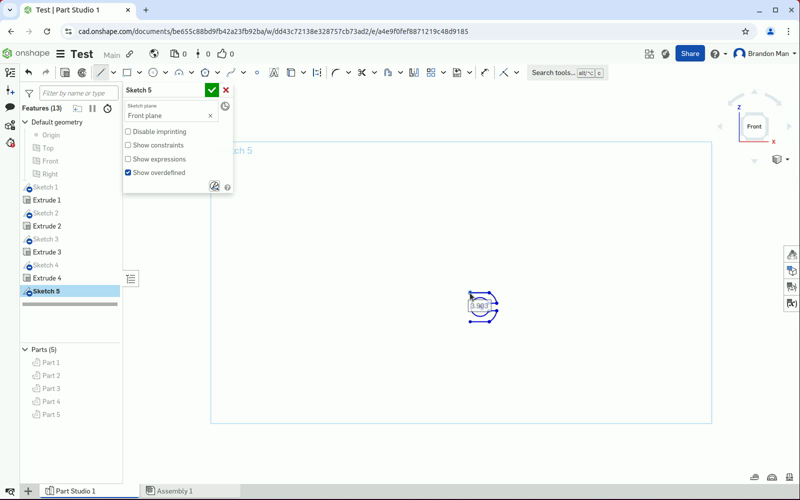
key(a)
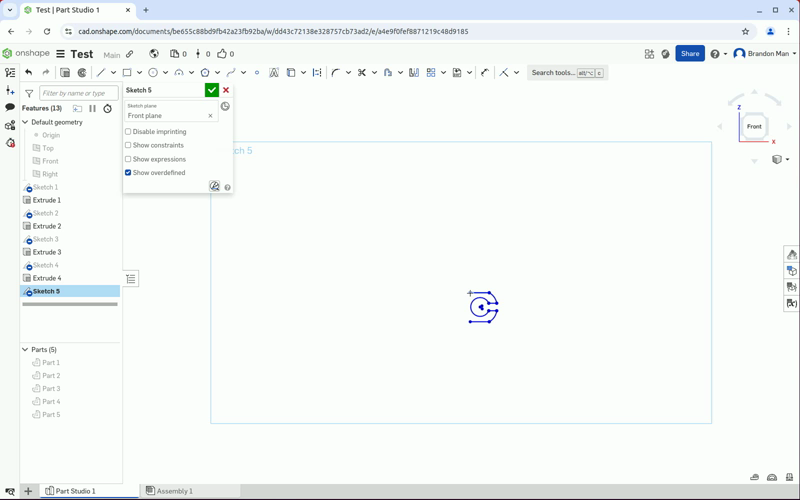
mouse_move(470, 292)
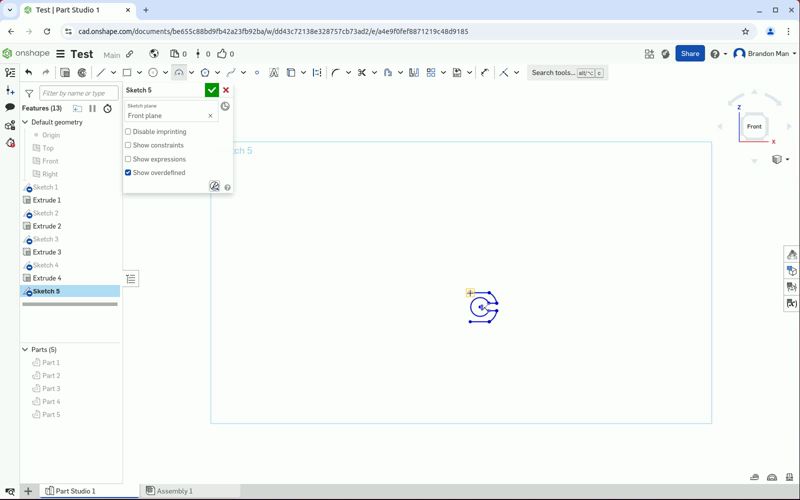
click(470, 292)
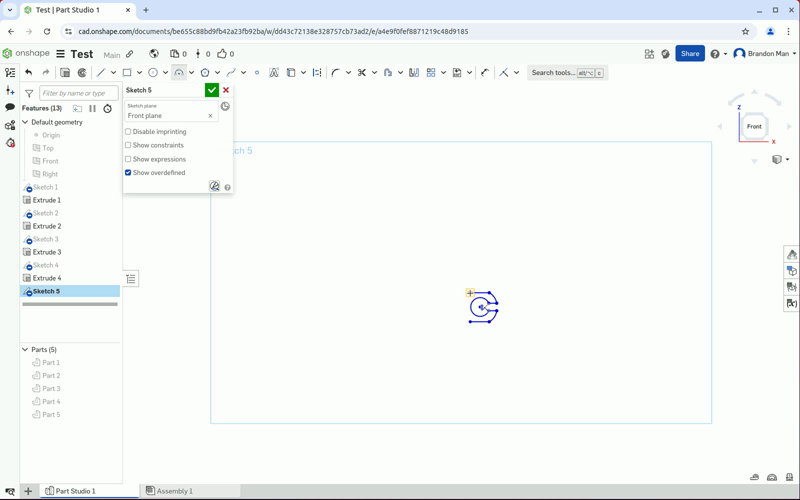
mouse_move(470, 321)
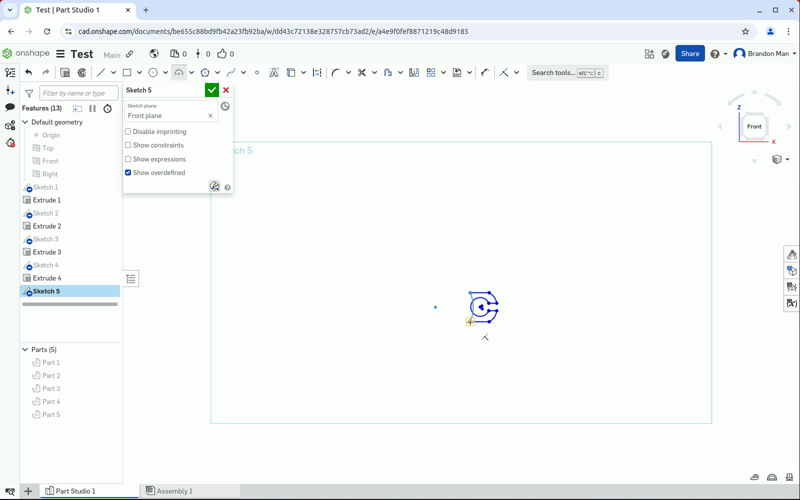
click(470, 321)
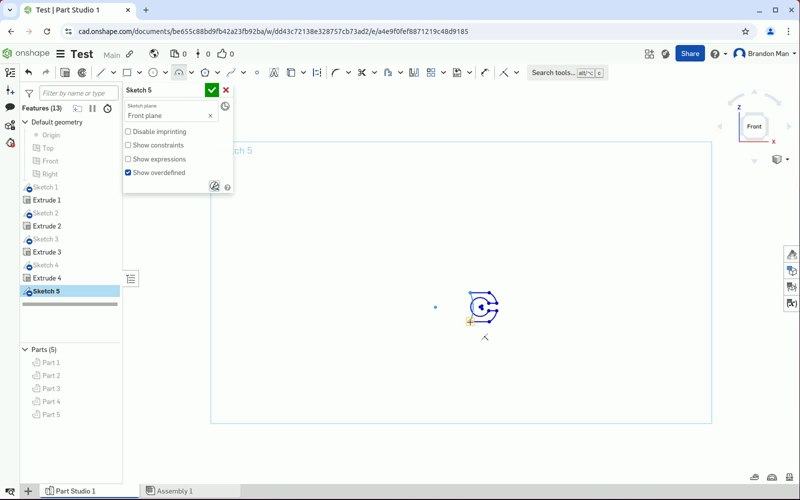
key_down(shift)
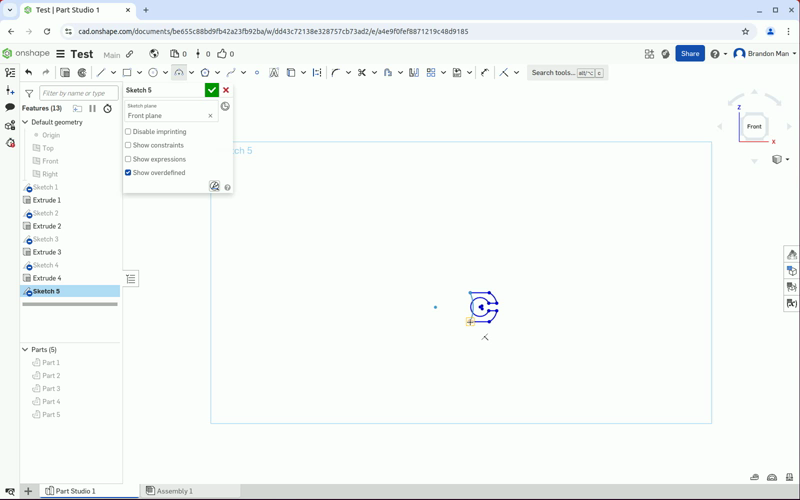
mouse_move(462, 307)
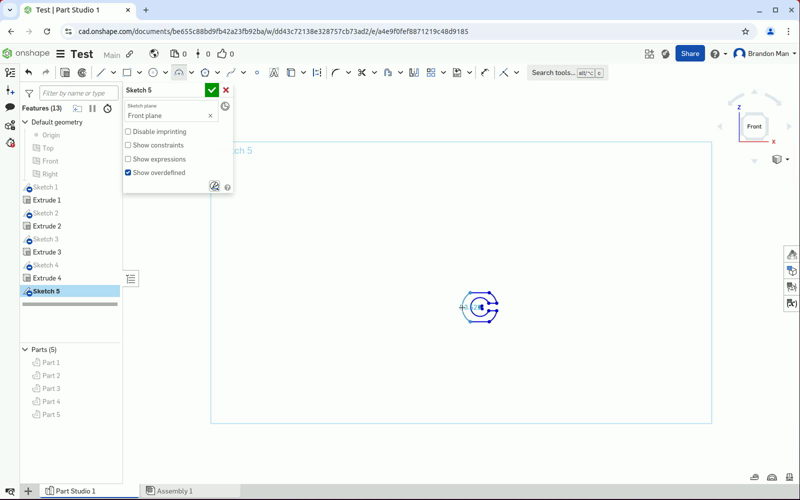
click(462, 307)
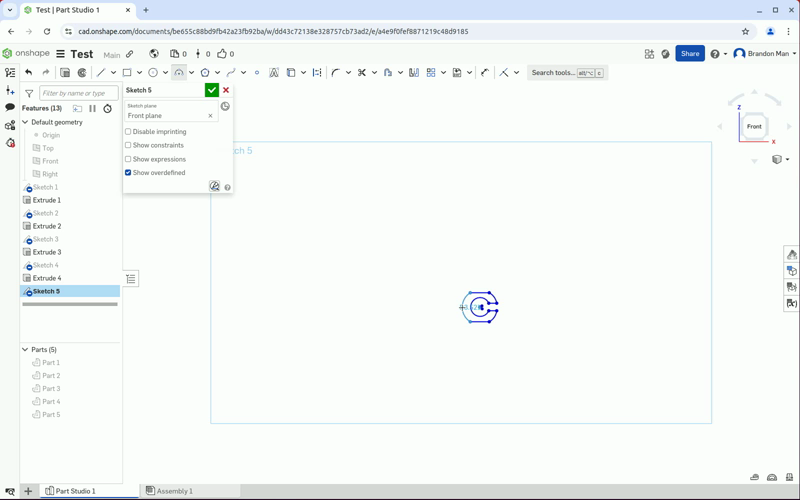
key_up(shift)
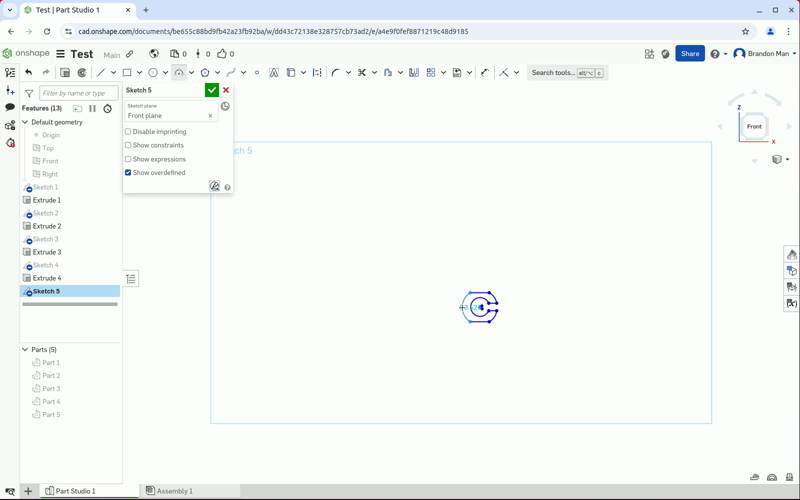
key(esc)
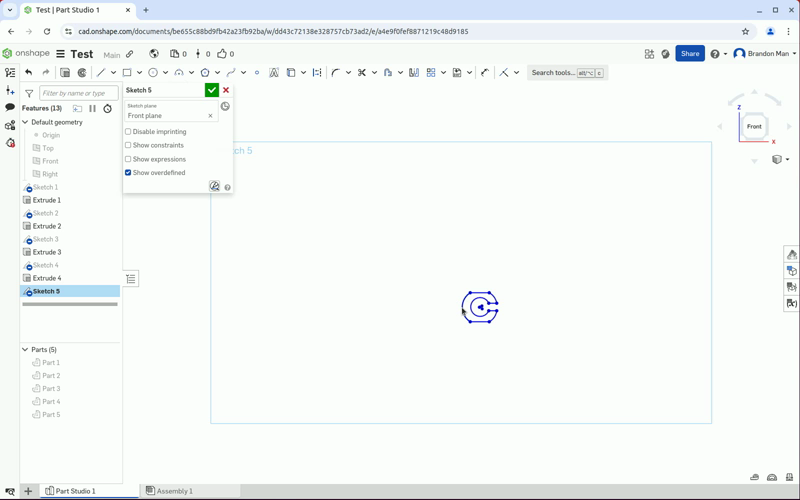
mouse_move(466, 304)
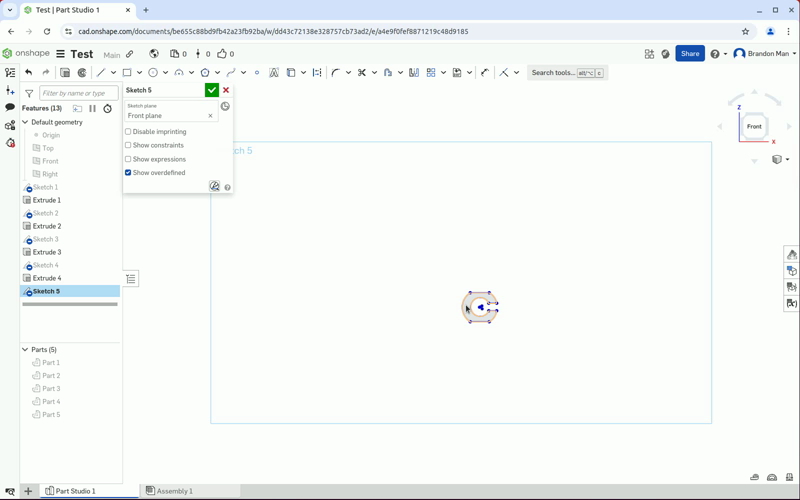
scroll(6)
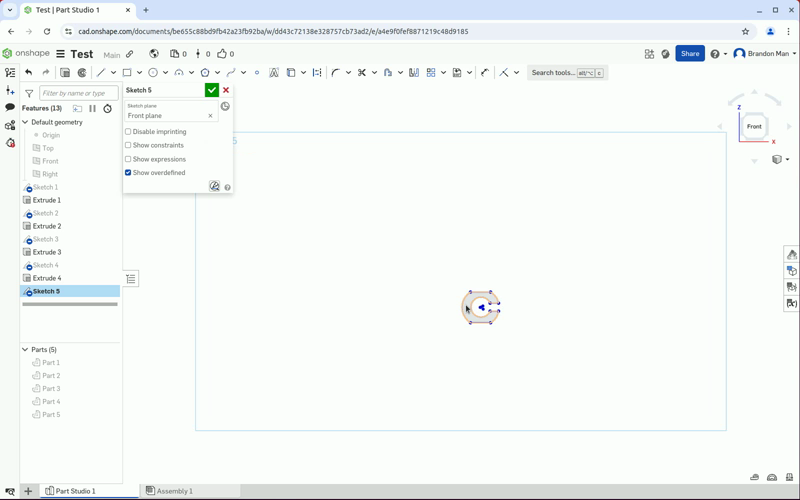
scroll(6)
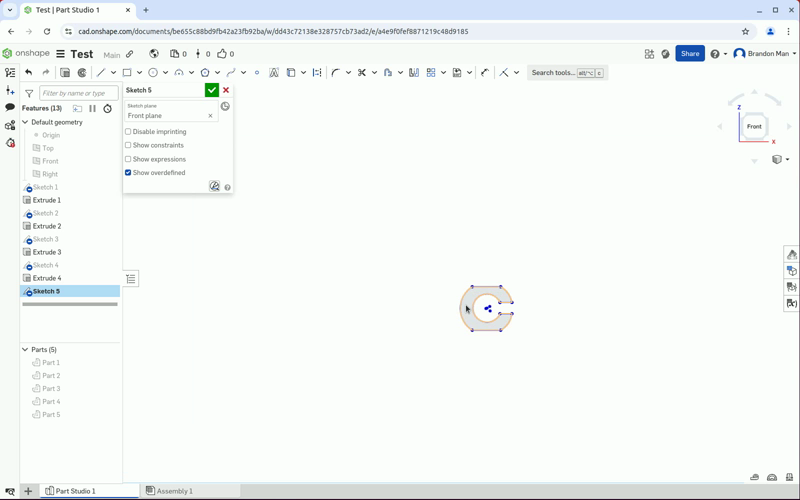
scroll(6)
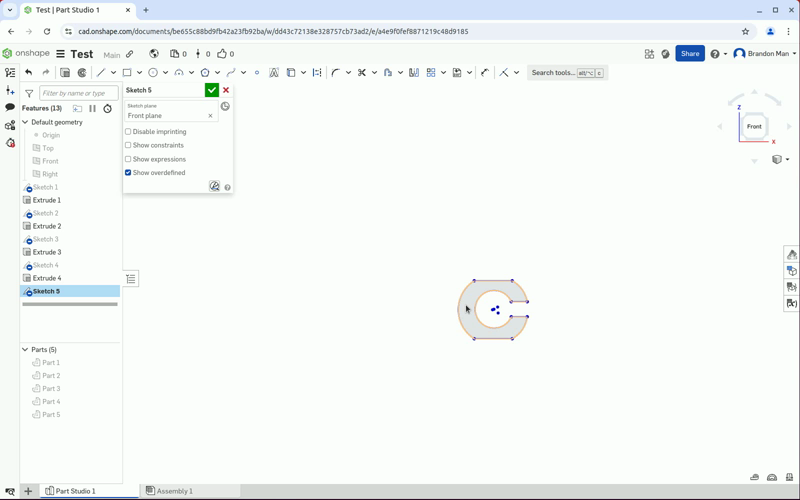
scroll(6)
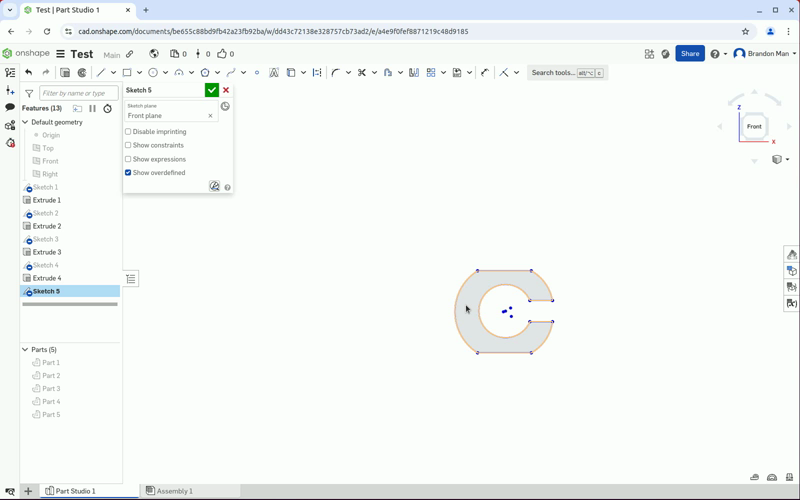
scroll(6)
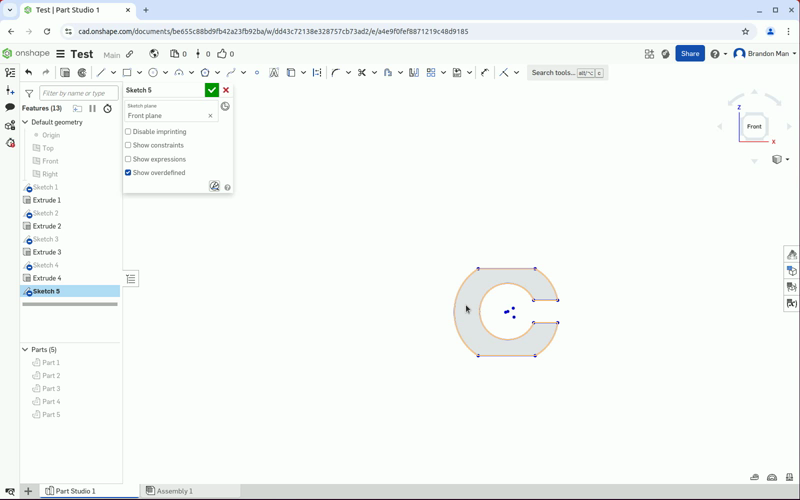
scroll(6)
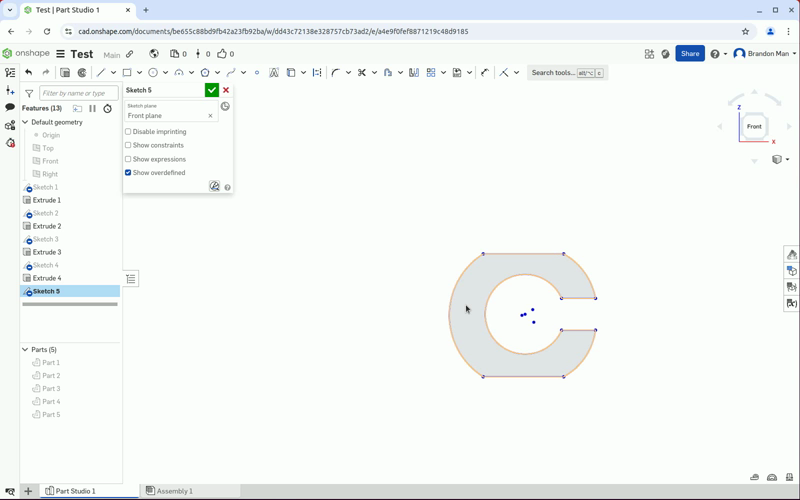
scroll(6)
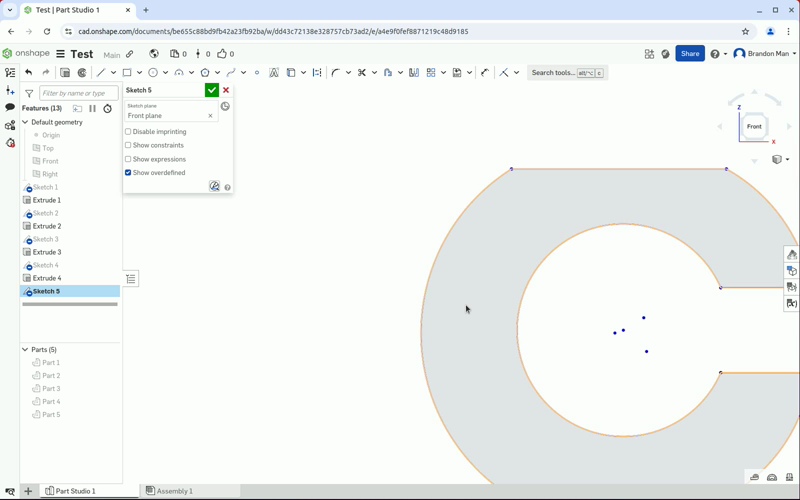
click(466, 304)
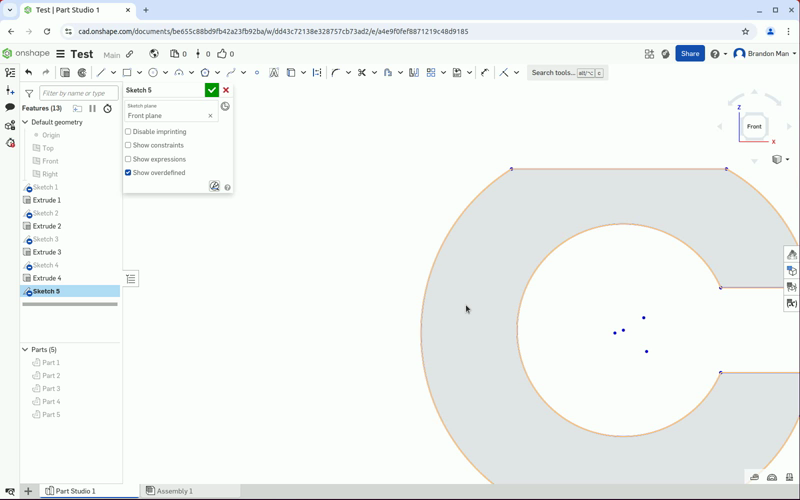
scroll(-6)
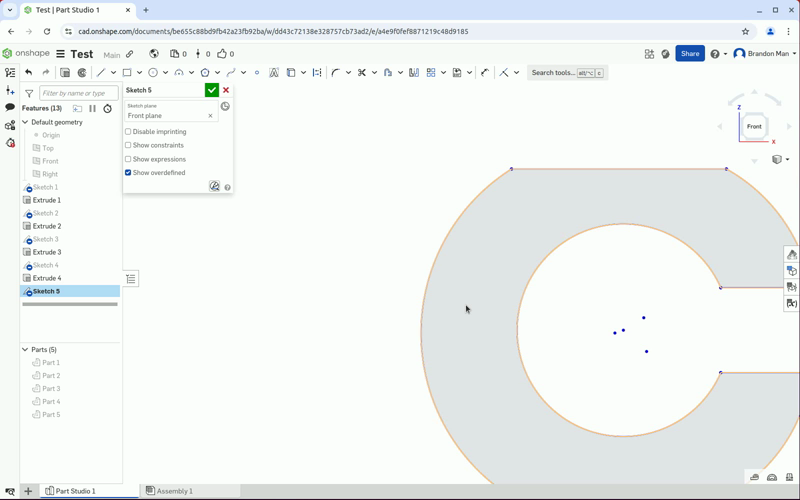
scroll(-6)
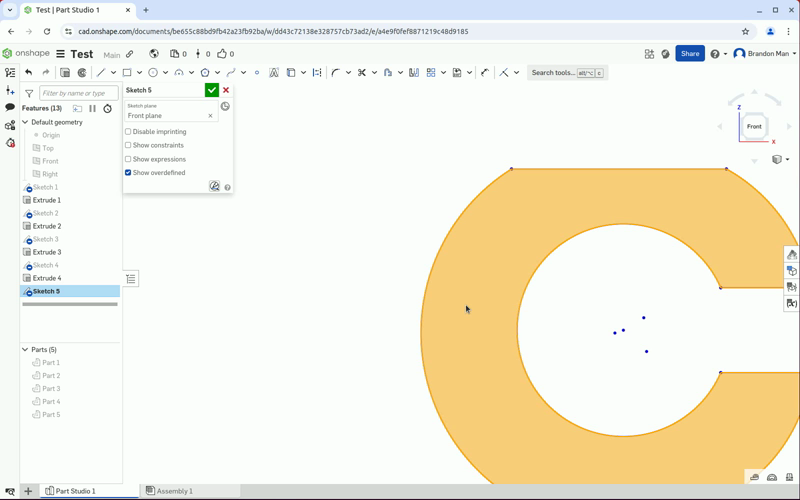
scroll(-6)
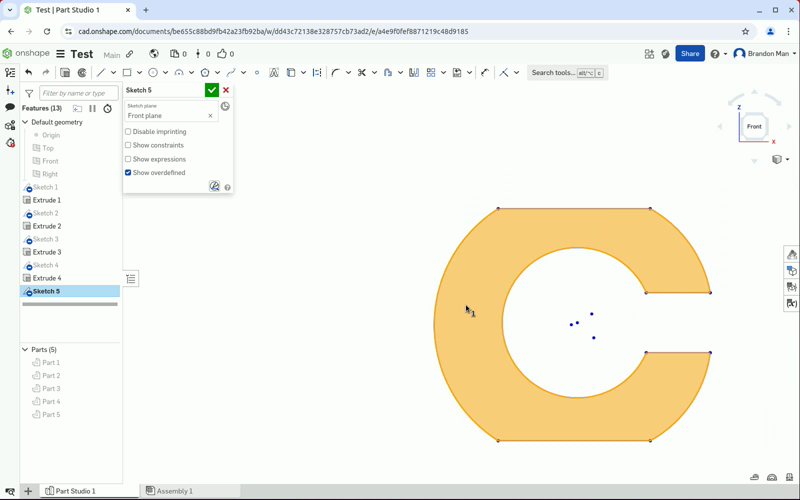
scroll(-6)
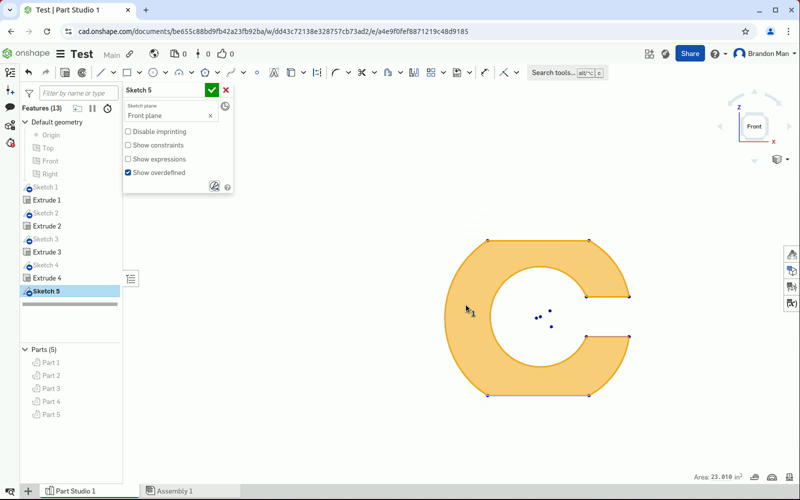
scroll(-6)
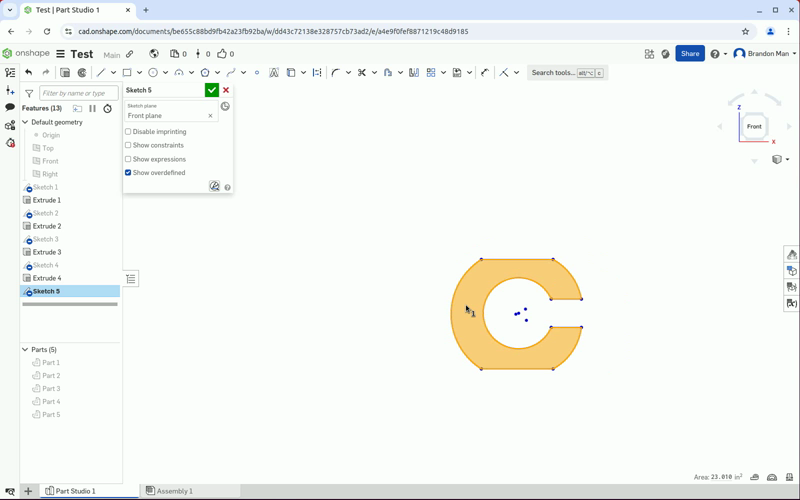
scroll(-6)
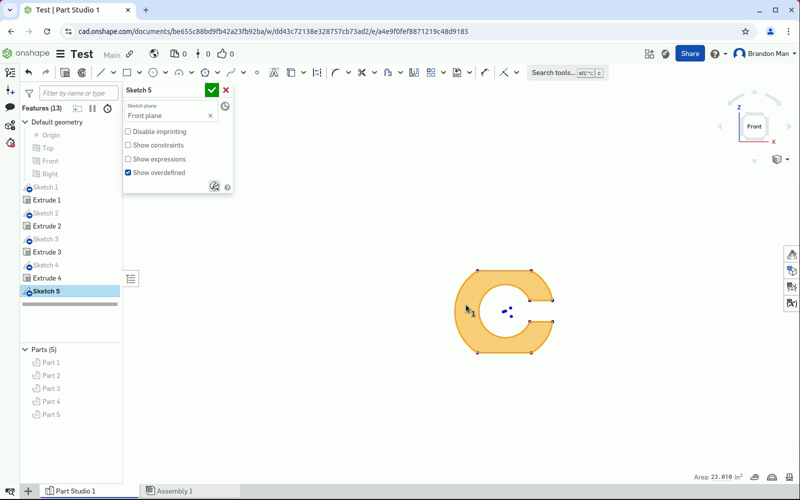
scroll(-6)
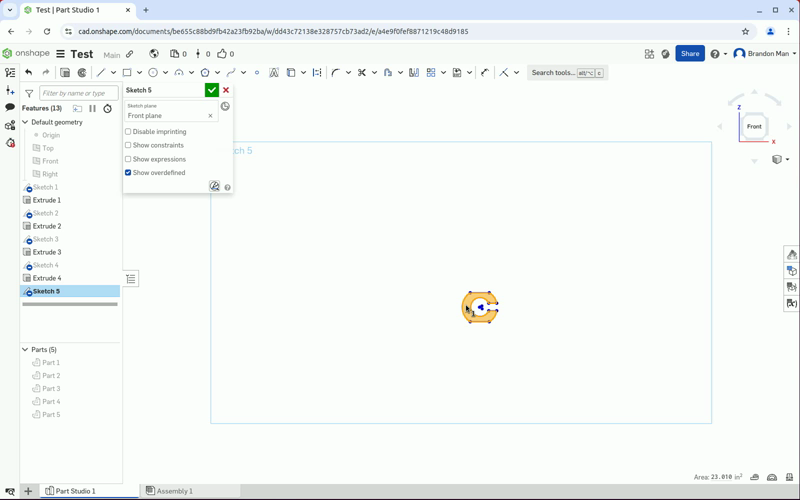
mouse_move(73, 352)
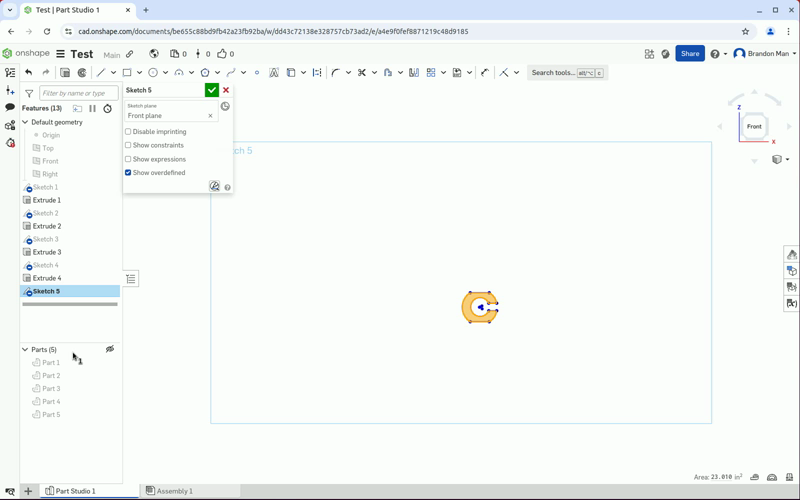
key(shift+y)
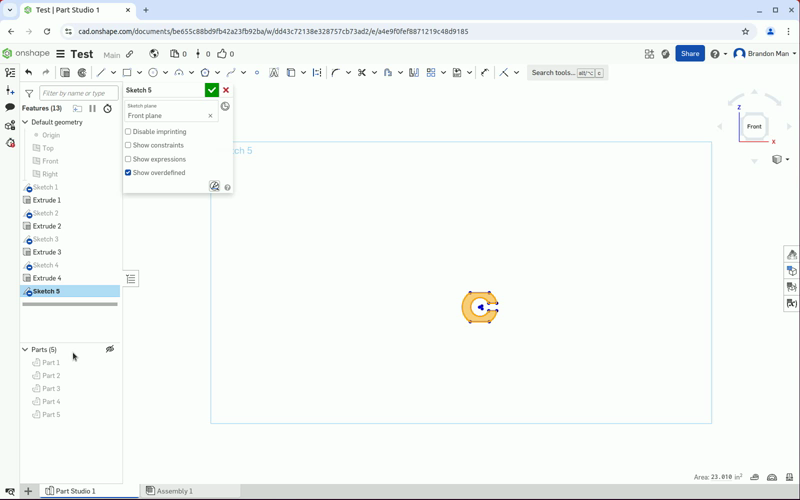
key(shift+e)
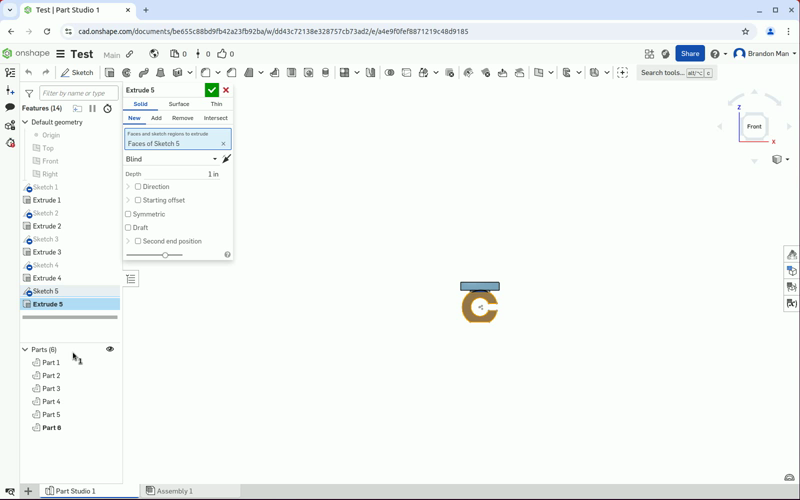
mouse_move(143, 106)
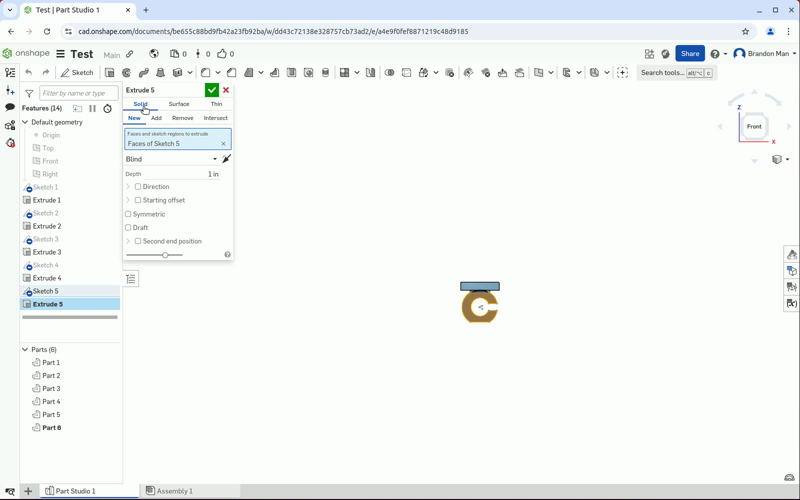
click(143, 106)
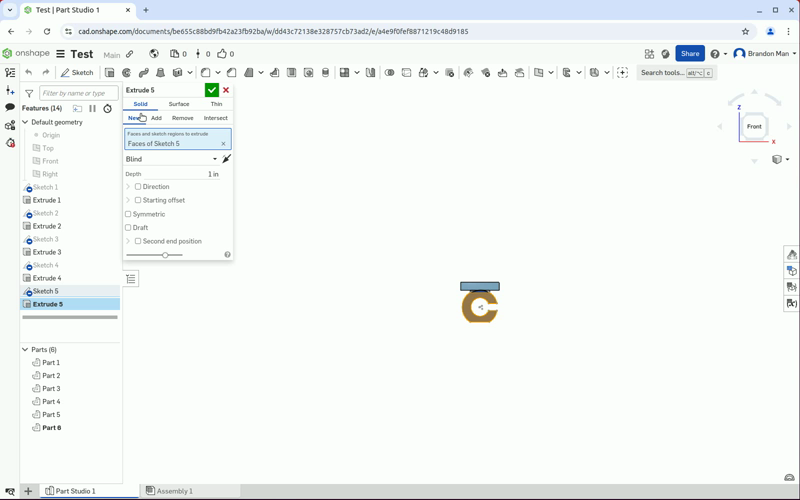
mouse_move(137, 120)
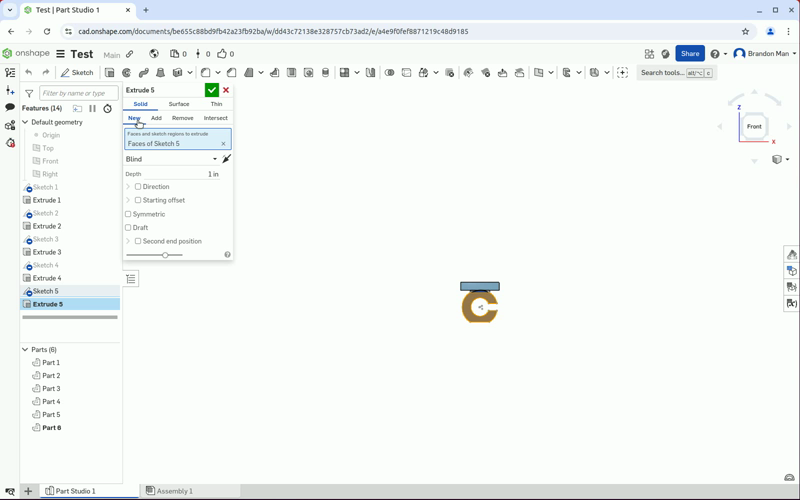
click(137, 120)
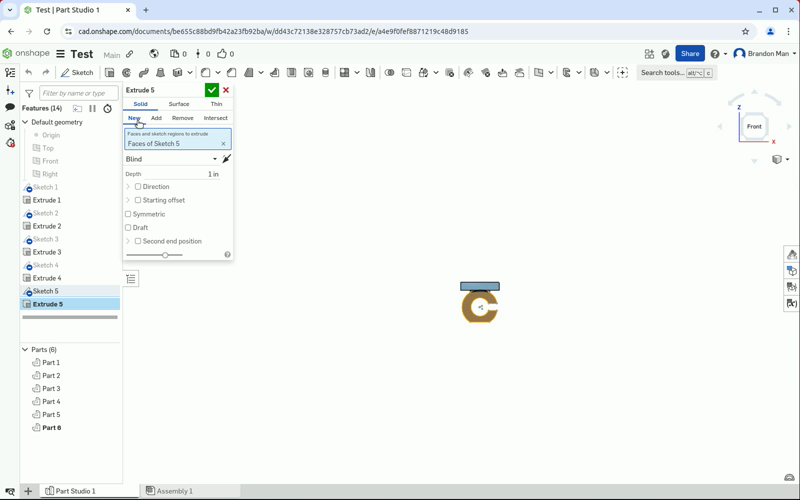
key(tab, 4)
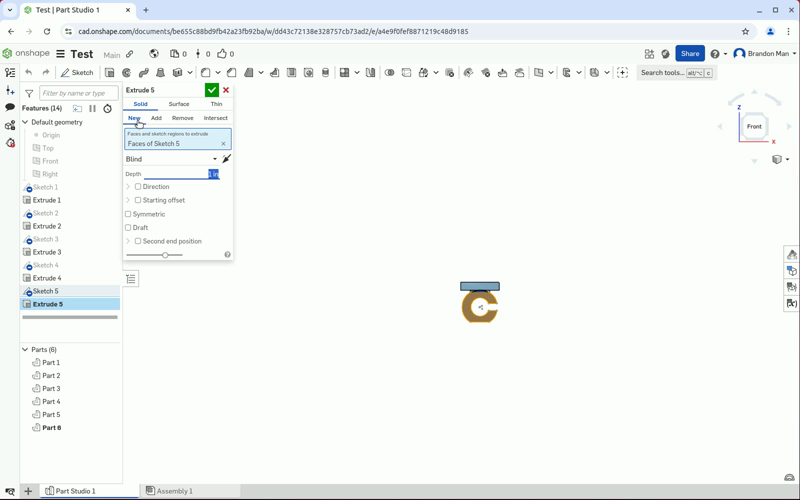
text(23.108)
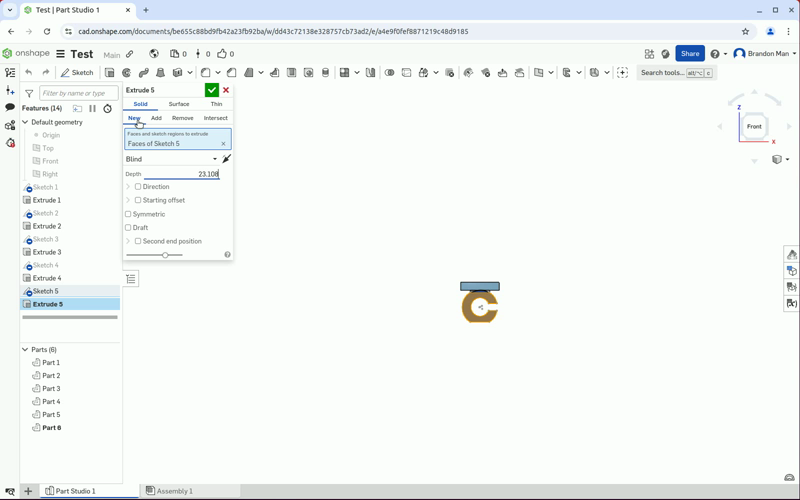
key(enter)
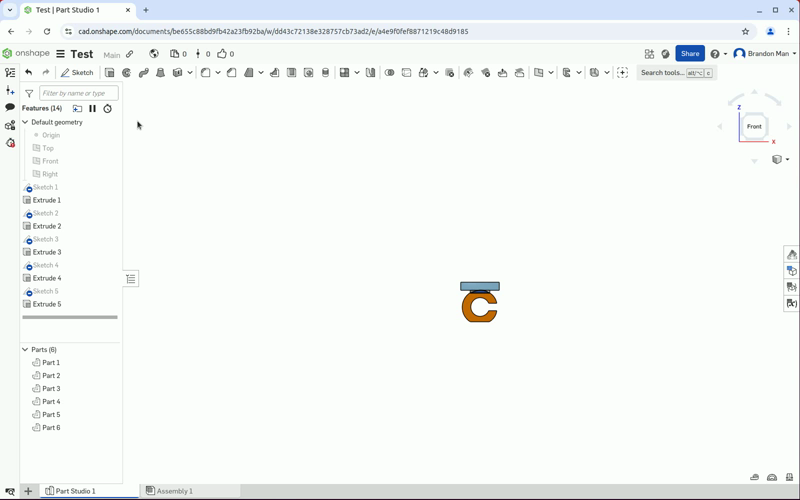
key(shift+h)
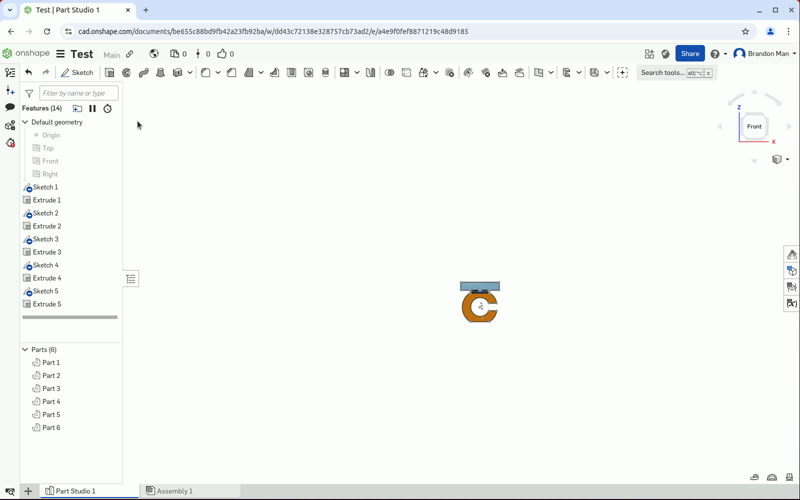
key(shift+h)
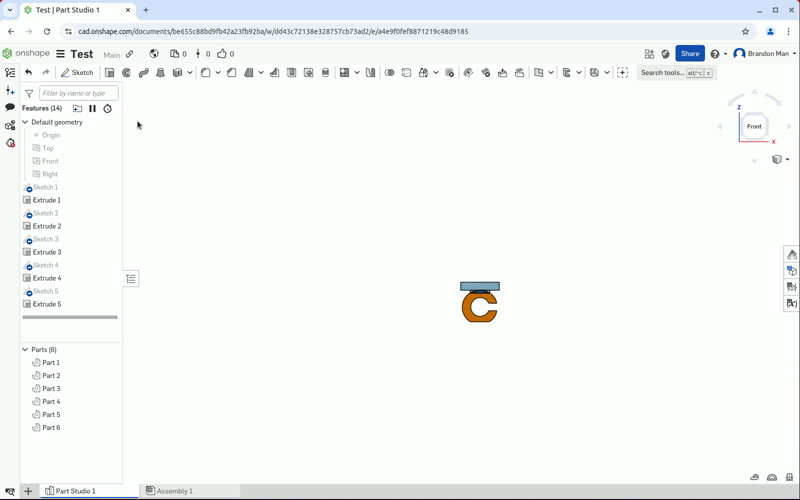
mouse_move(73, 189)
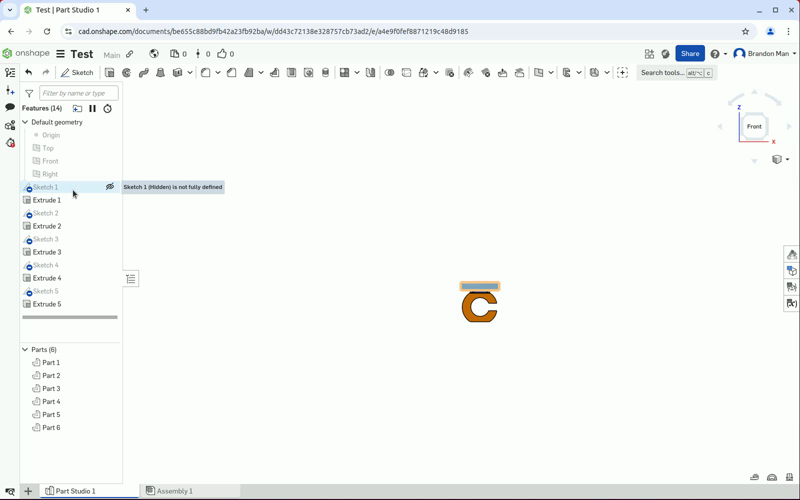
click(73, 189)
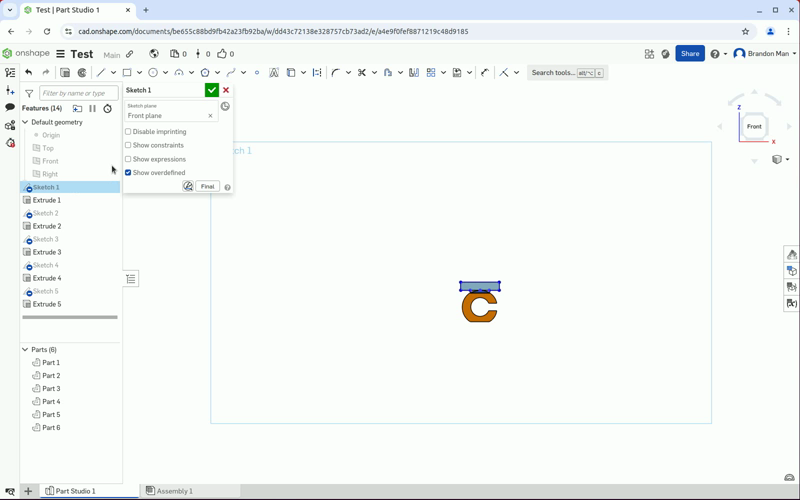
mouse_move(229, 92)
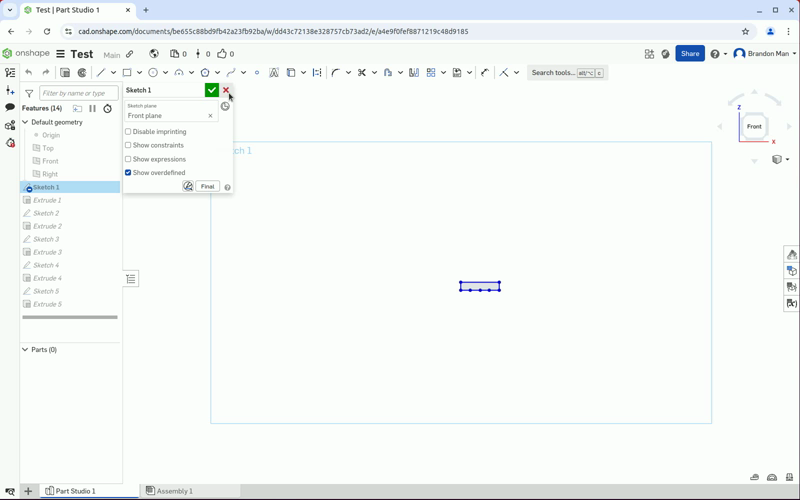
click(229, 92)
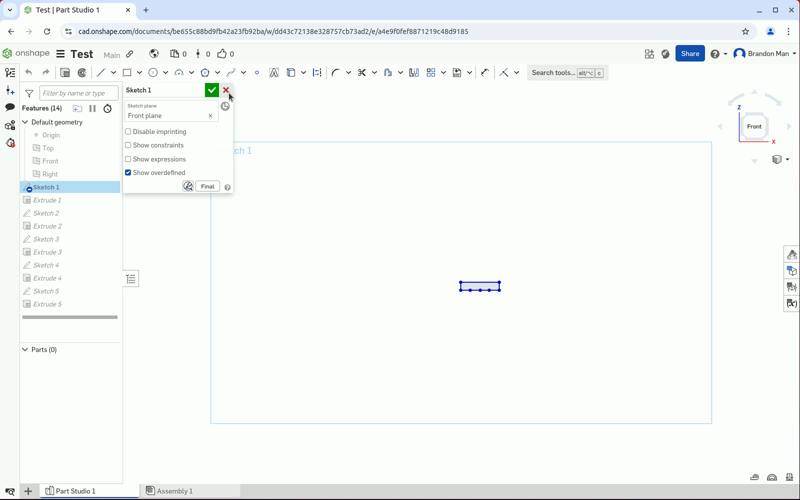
key(shift+s)
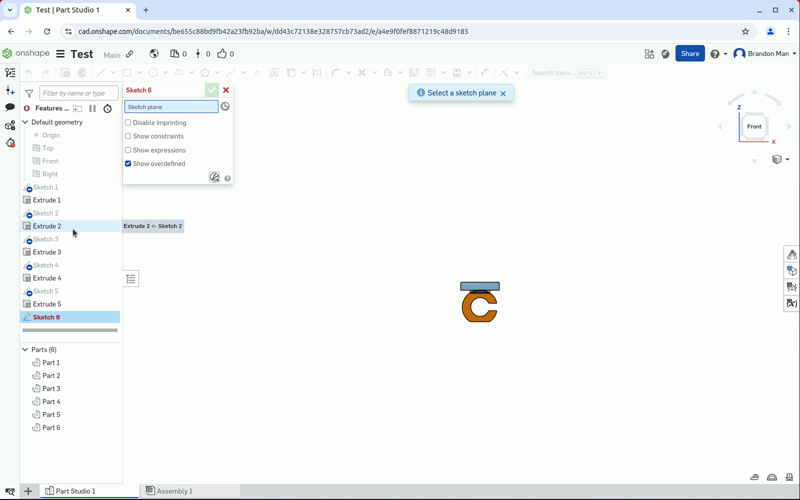
scroll(3)
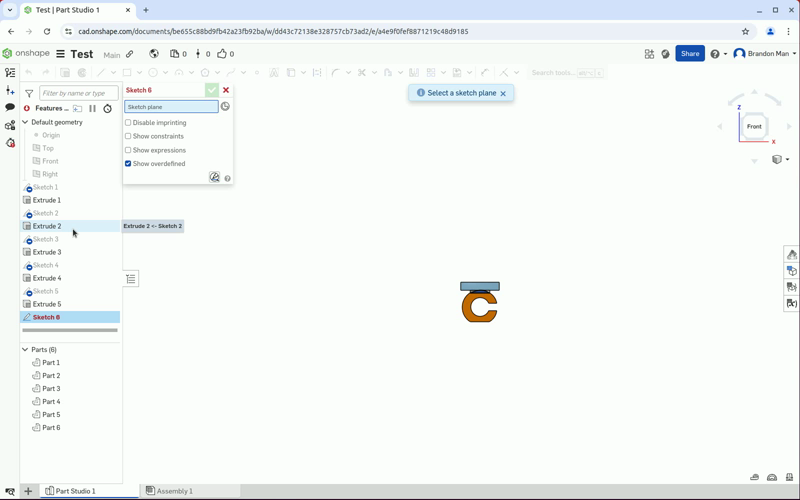
mouse_move(73, 163)
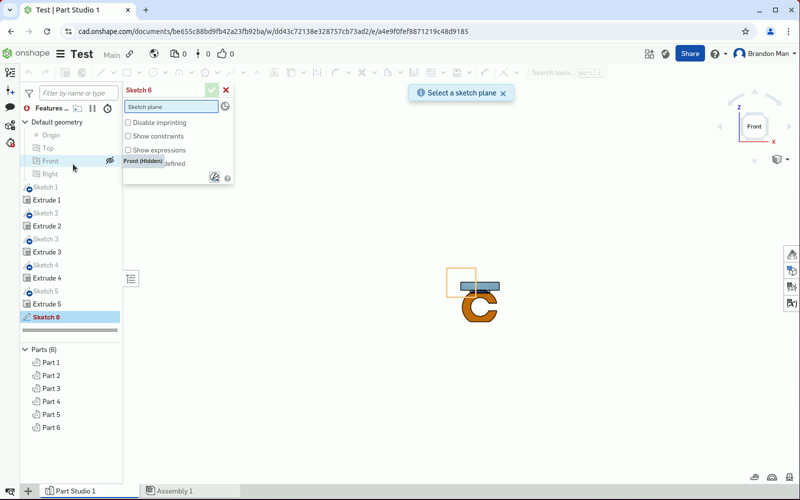
click(73, 163)
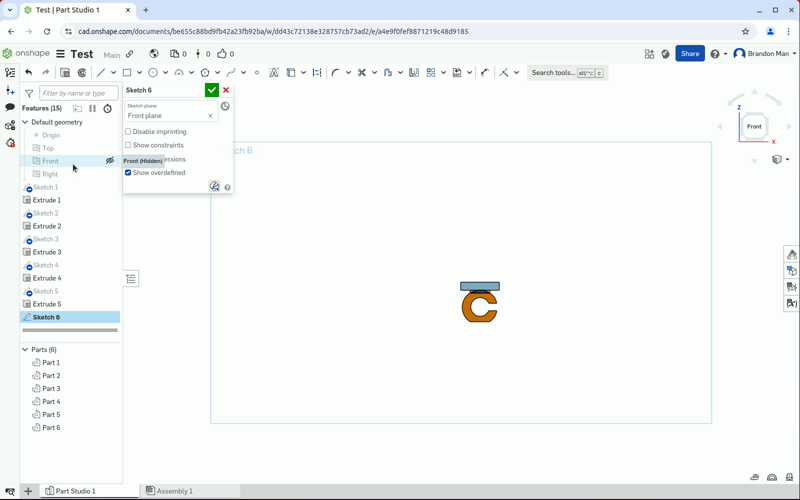
mouse_move(73, 352)
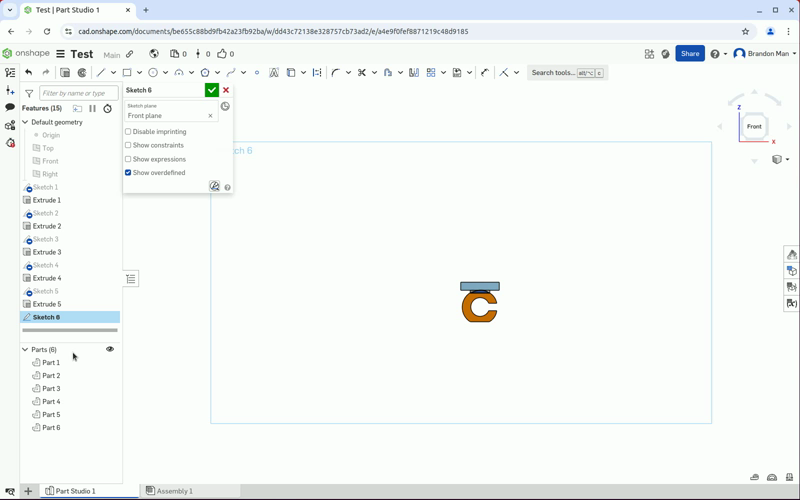
key(y)
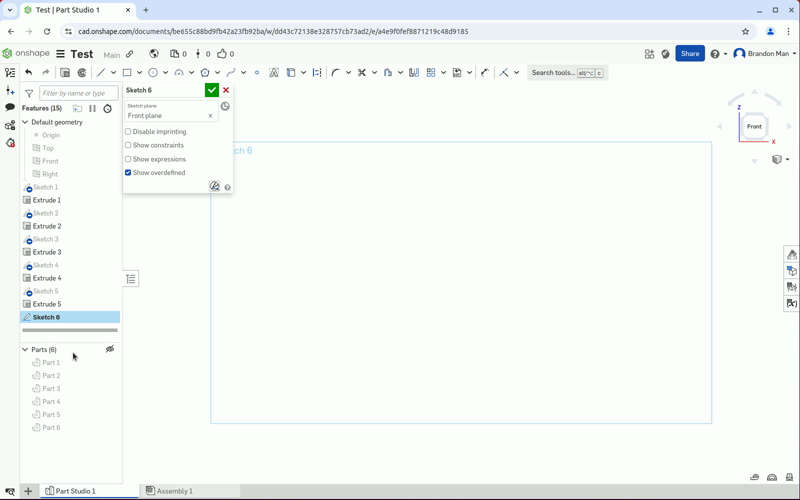
key(a)
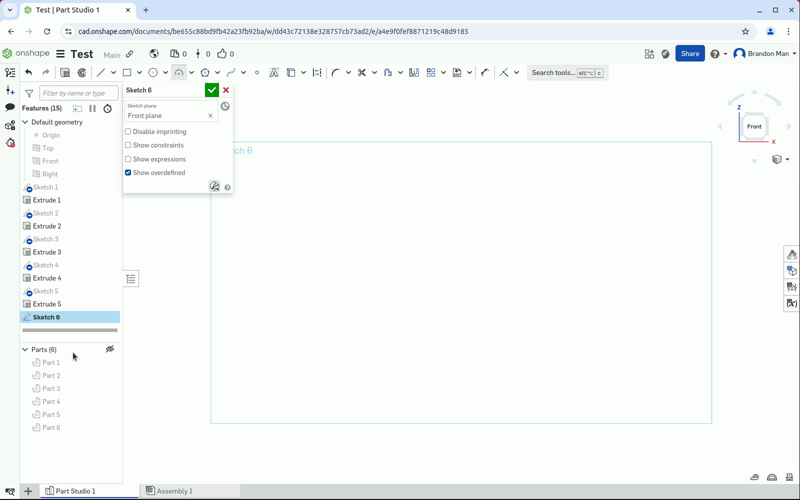
key_down(shift)
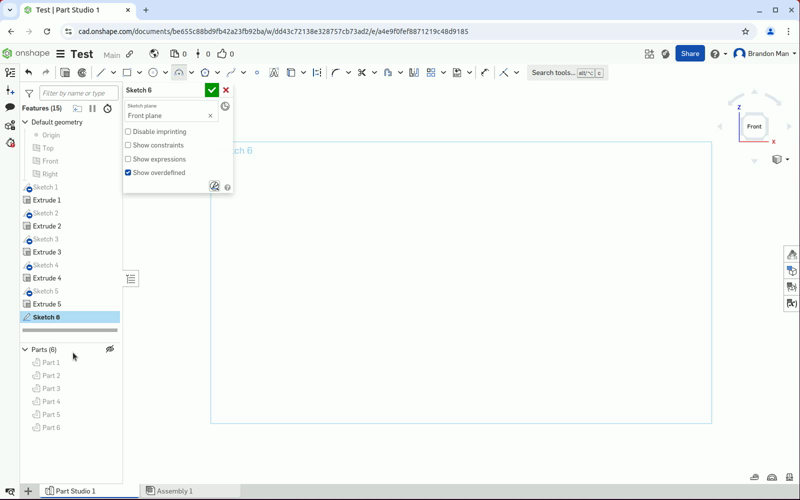
mouse_move(470, 321)
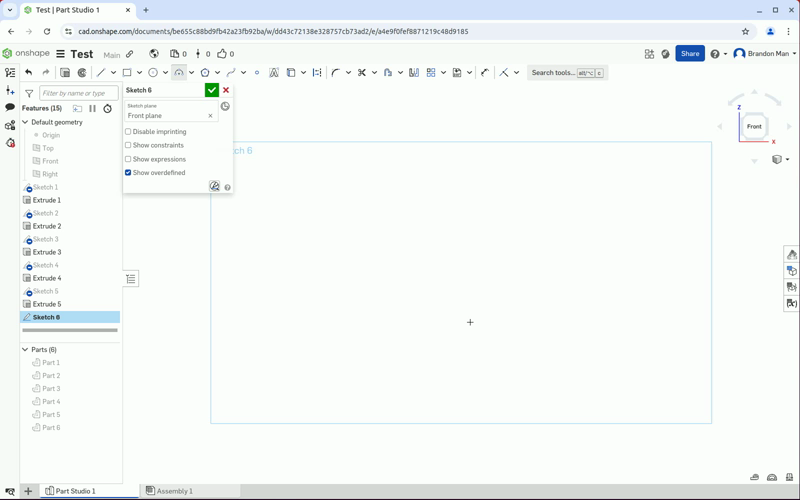
click(470, 321)
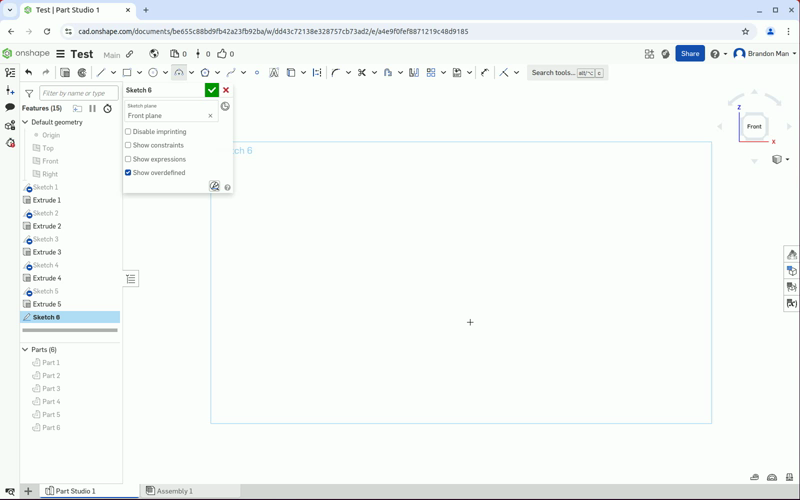
key_up(shift)
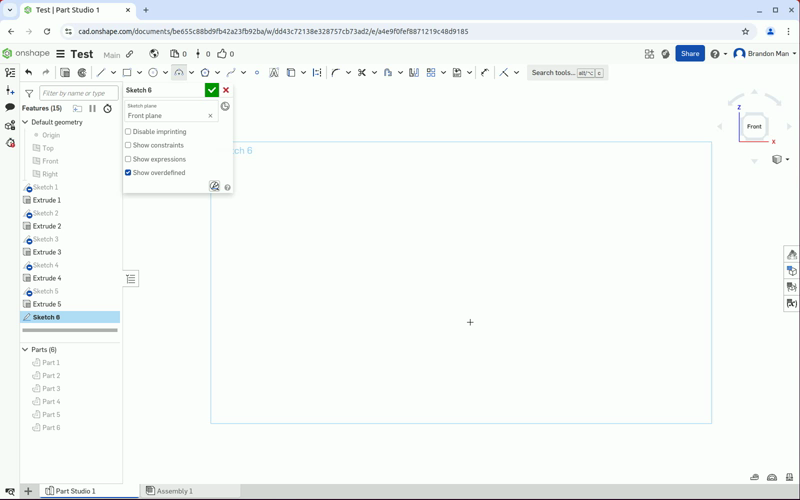
key_down(shift)
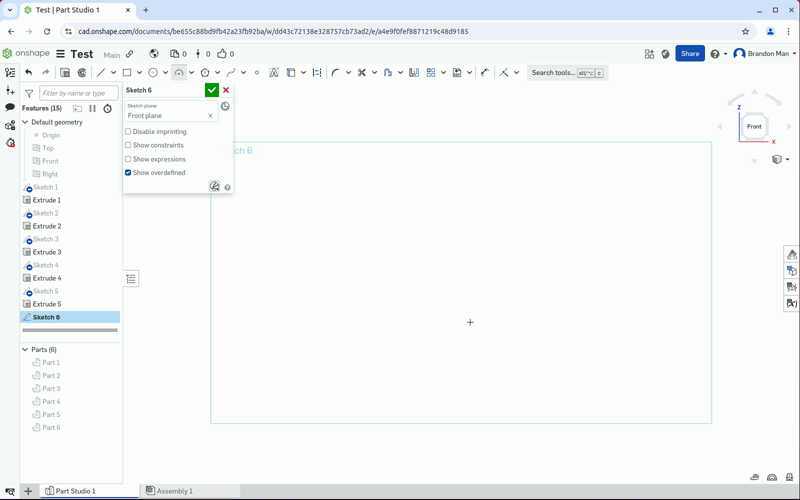
mouse_move(489, 321)
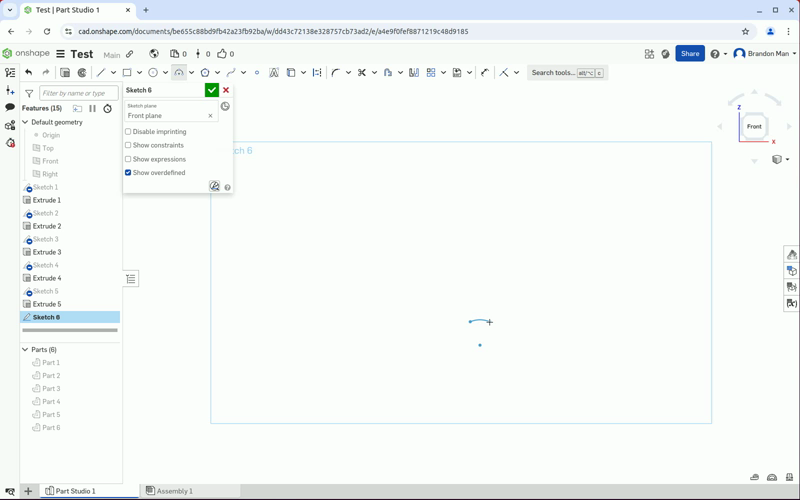
click(489, 321)
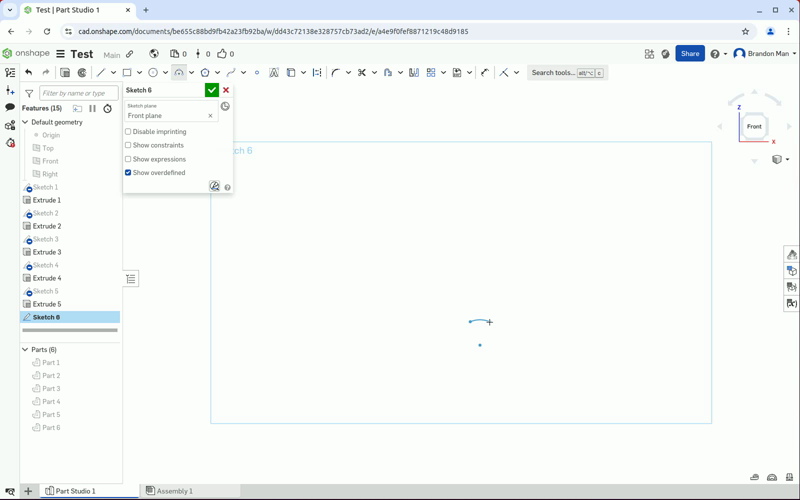
mouse_move(480, 324)
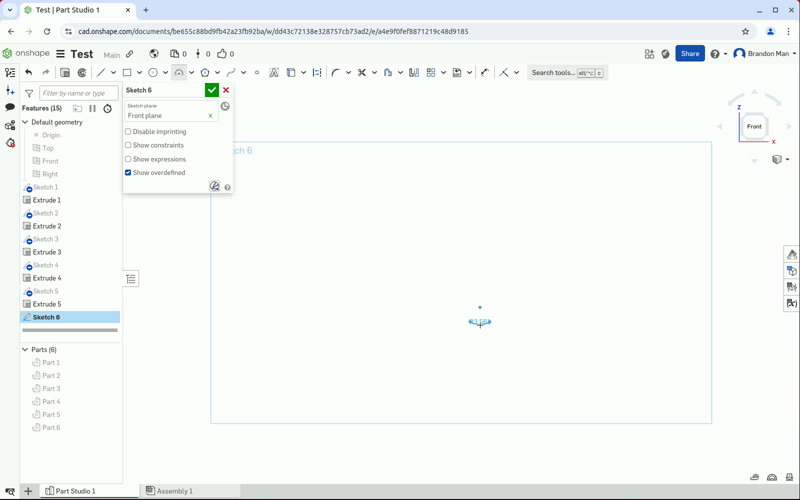
click(480, 324)
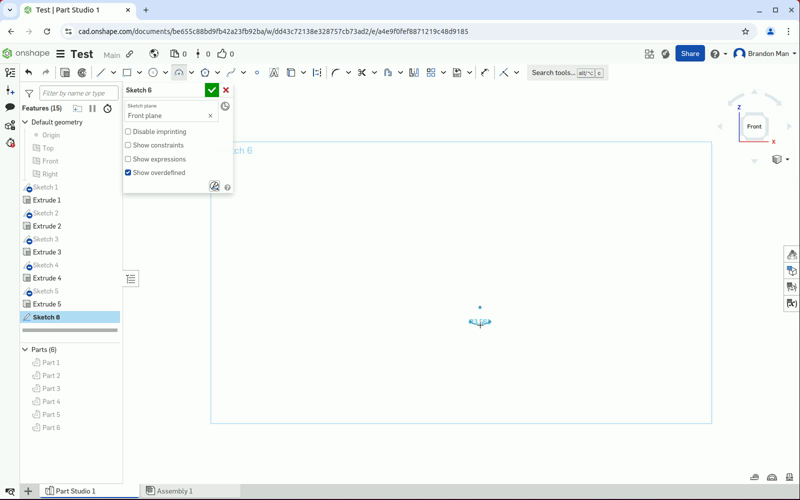
key_up(shift)
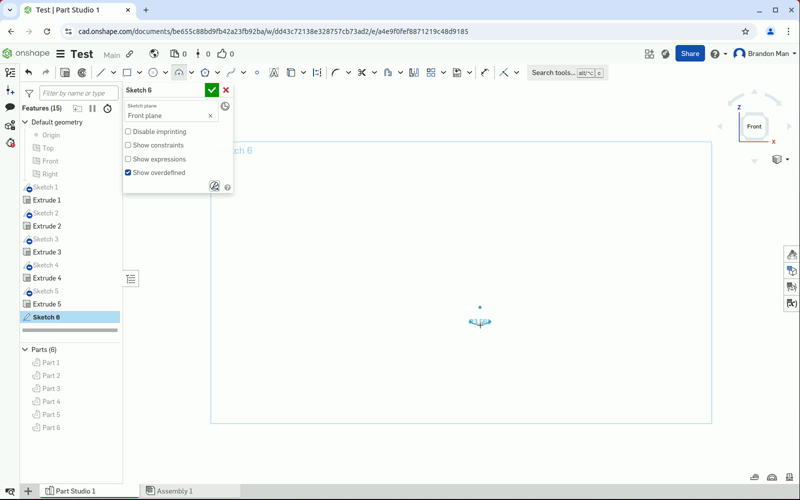
key(esc)
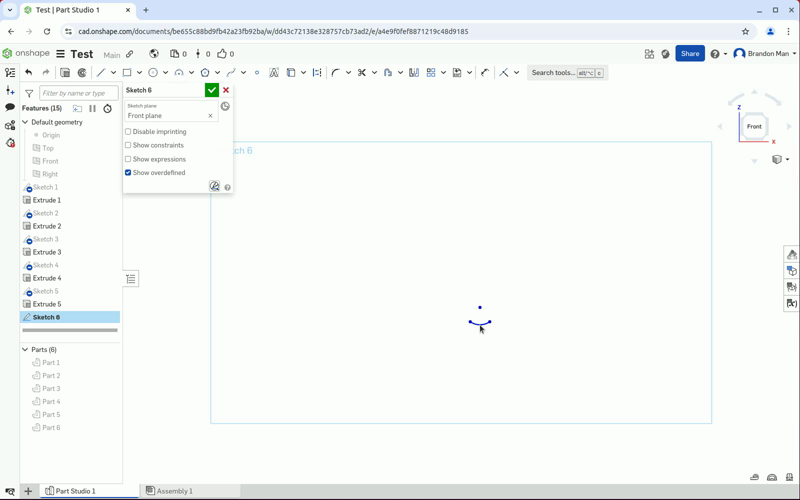
key(l)
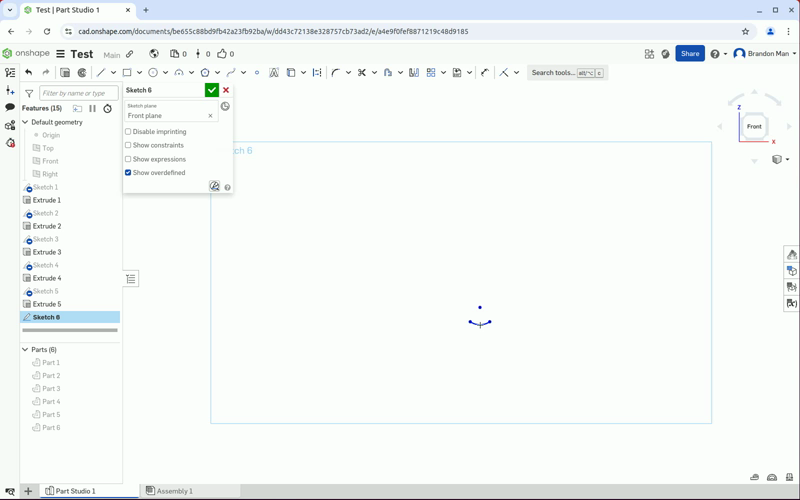
mouse_move(489, 321)
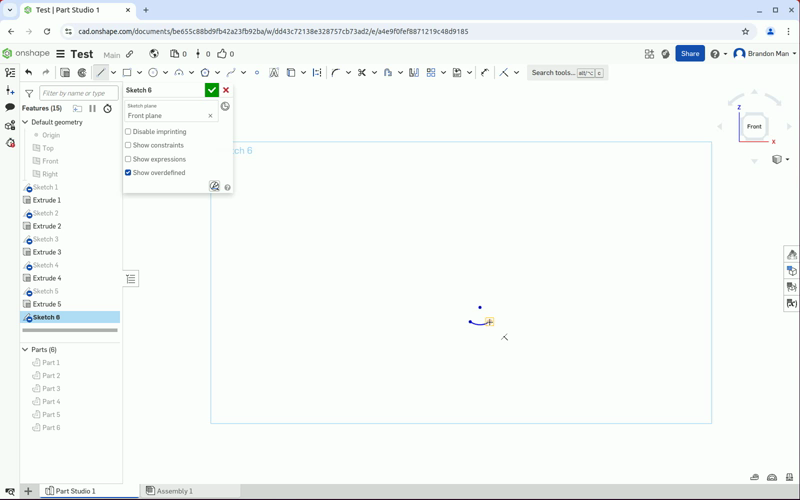
click(489, 321)
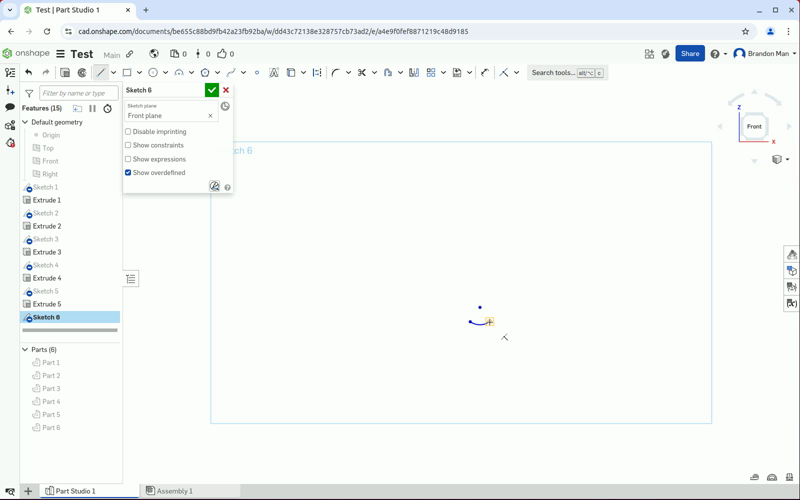
mouse_move(519, 321)
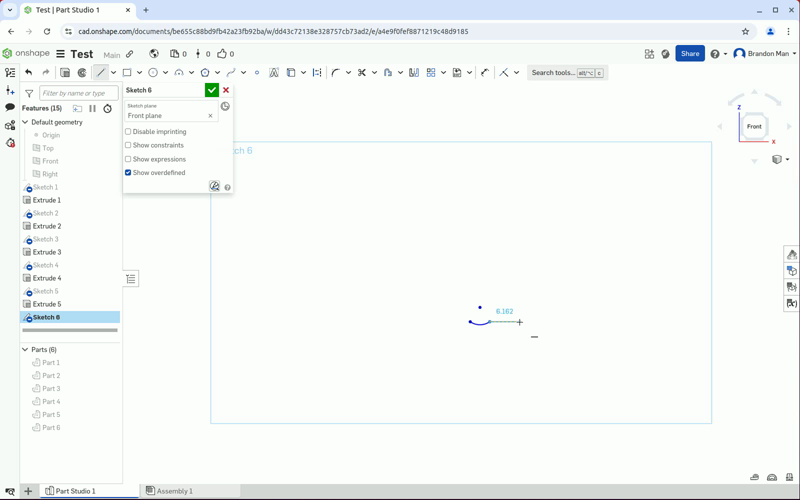
key_down(shift)
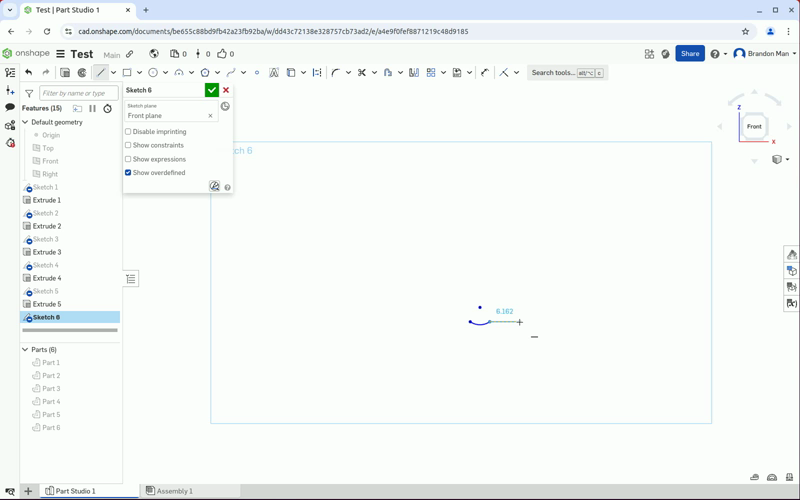
mouse_move(470, 321)
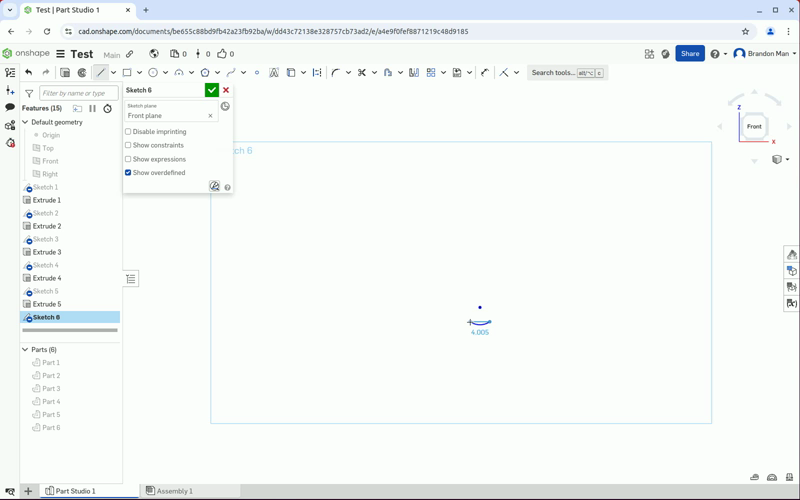
key_up(shift)
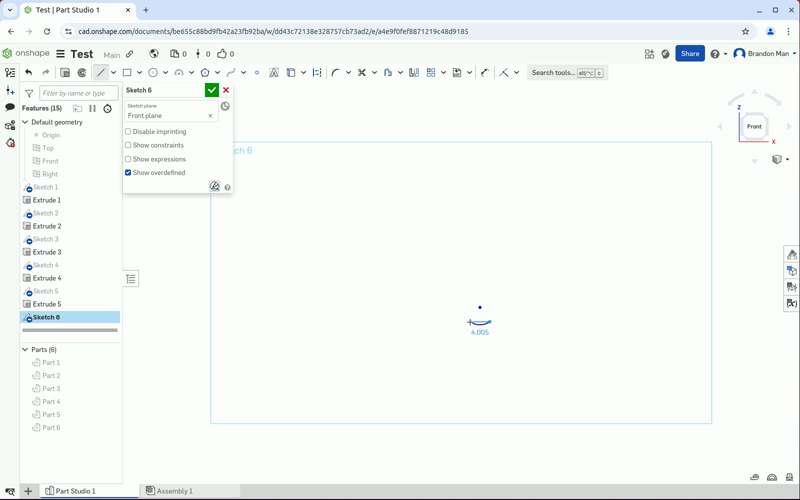
click(470, 321)
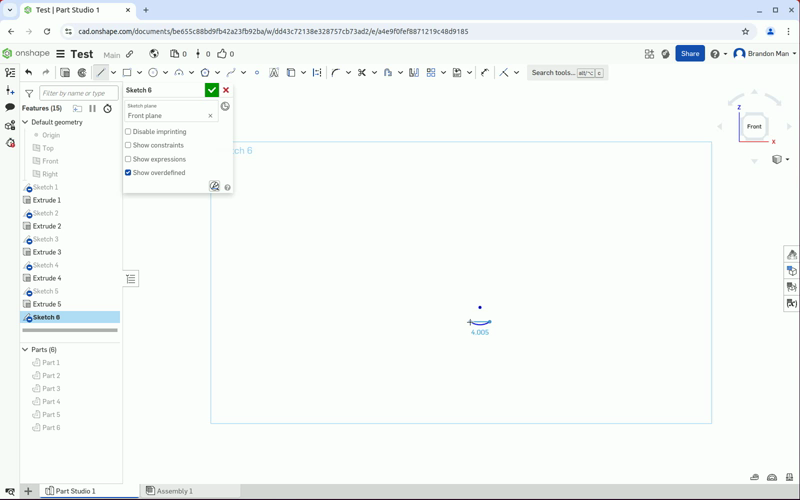
key(esc)
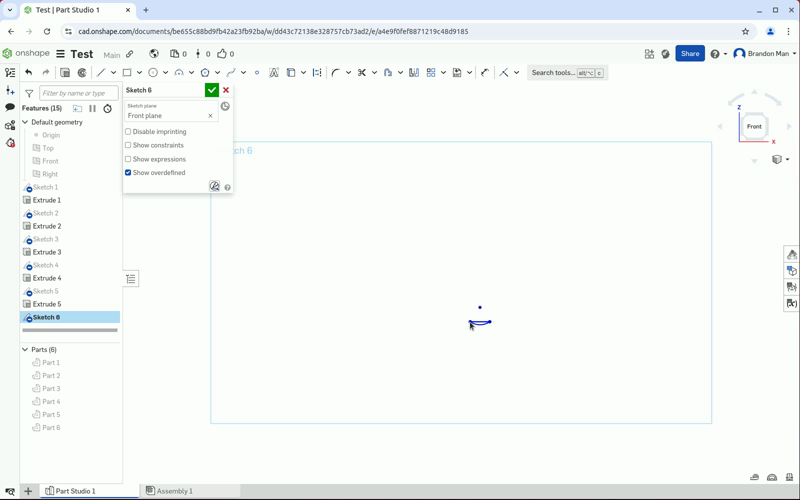
mouse_move(477, 321)
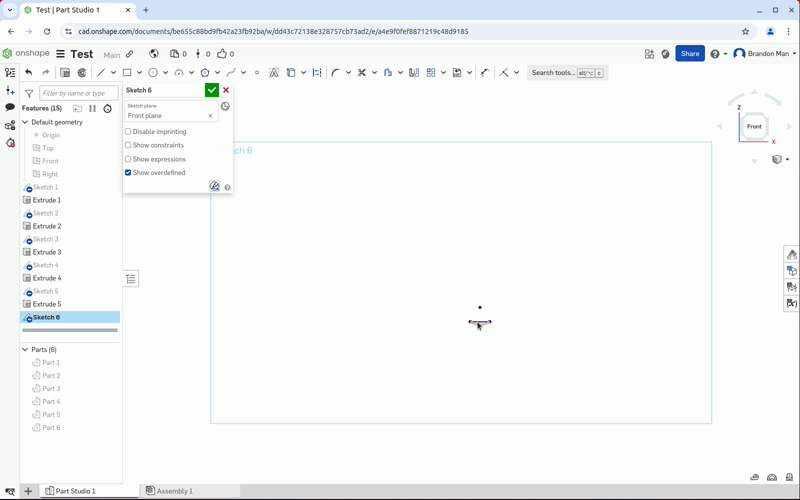
scroll(6)
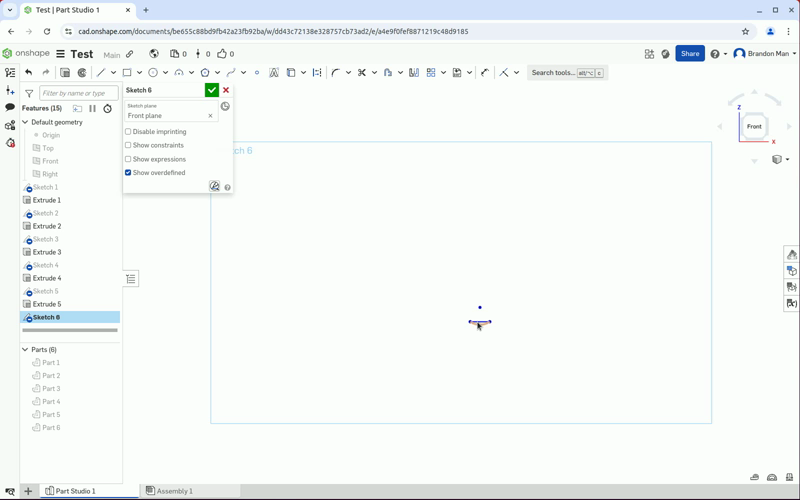
scroll(6)
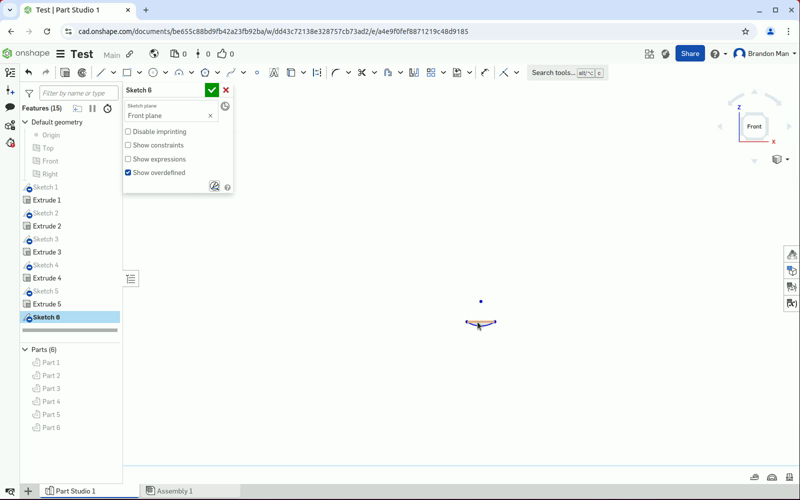
scroll(6)
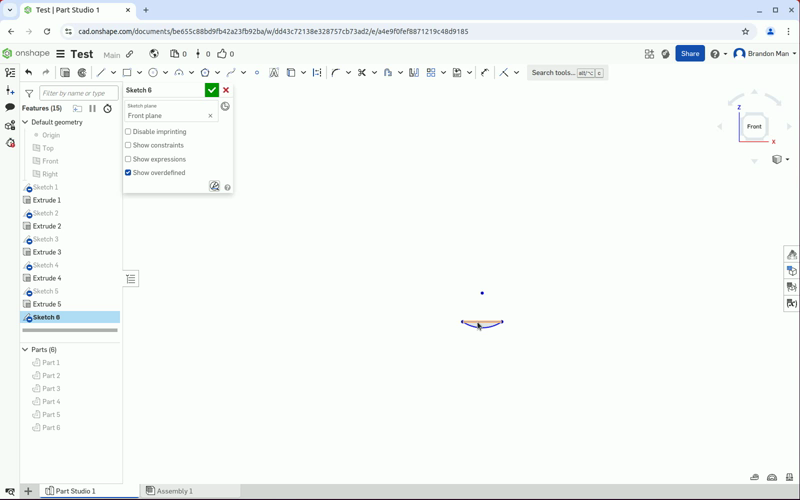
scroll(6)
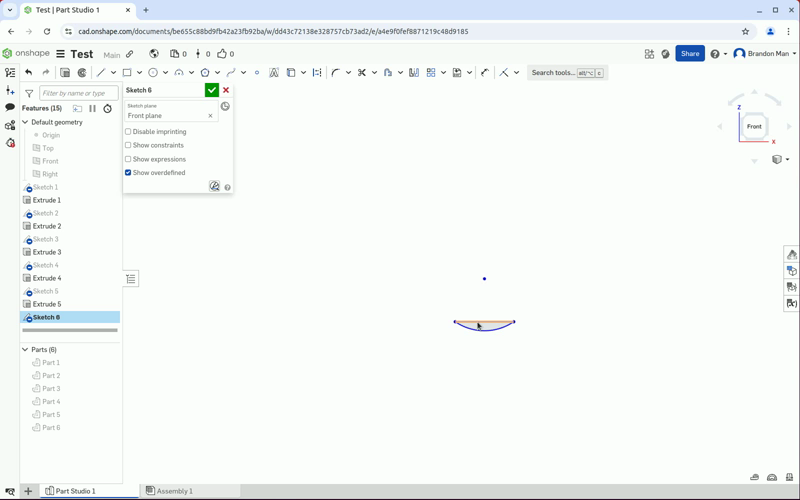
scroll(6)
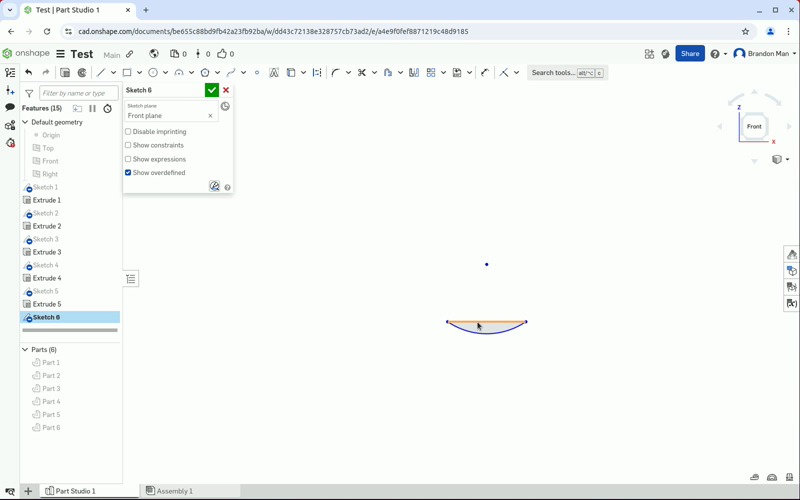
scroll(6)
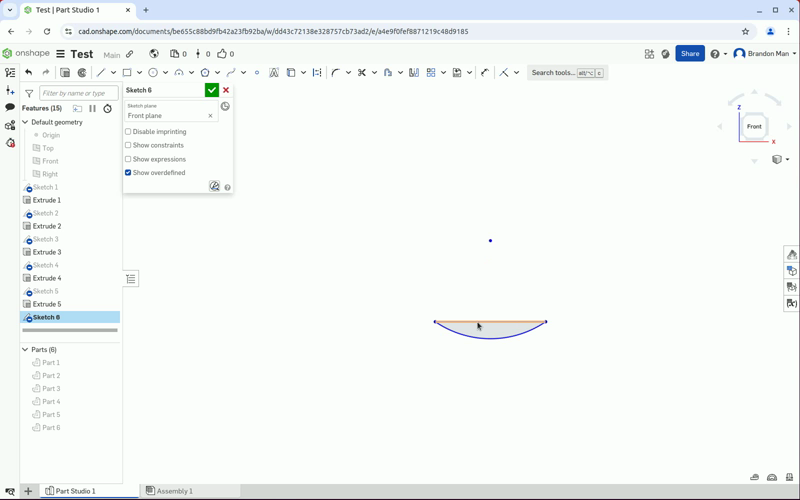
scroll(6)
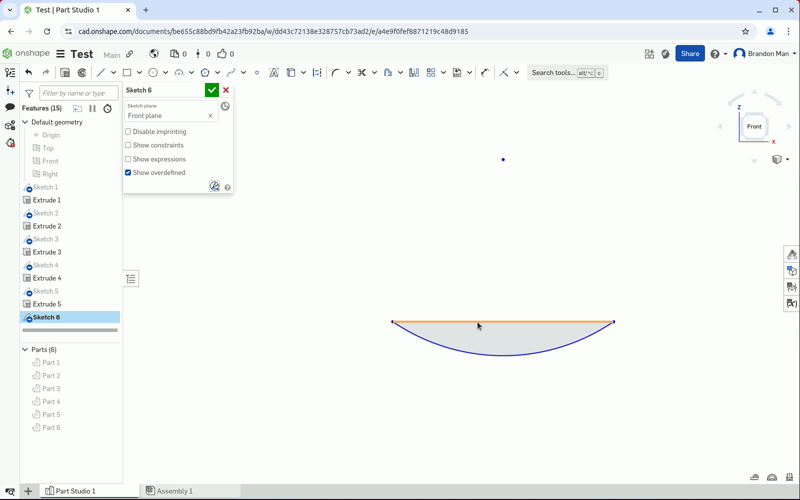
click(477, 321)
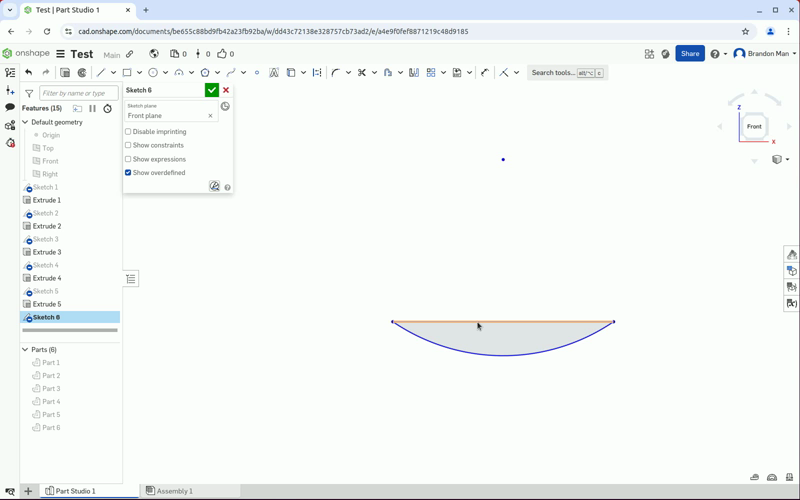
scroll(-6)
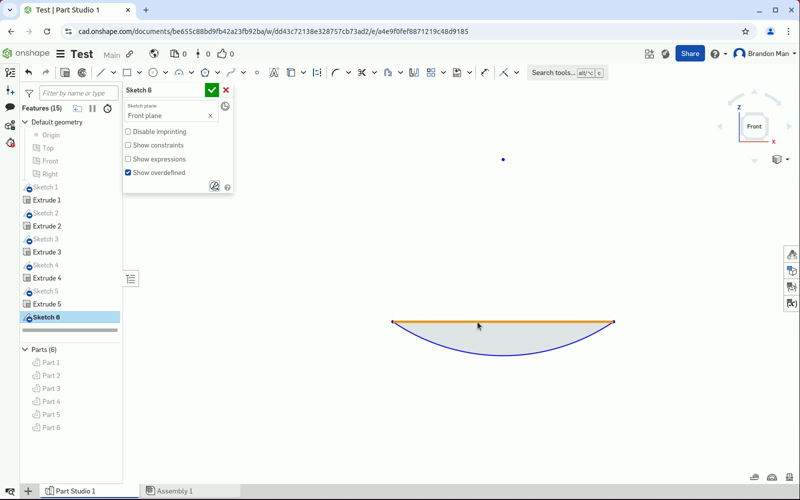
scroll(-6)
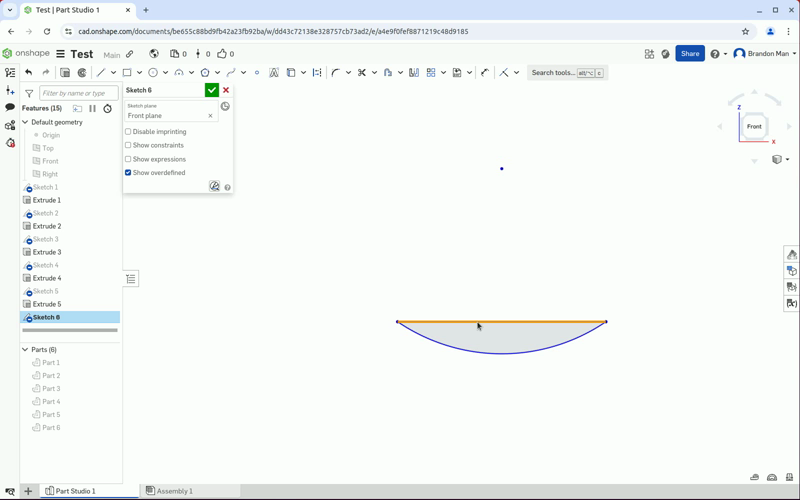
scroll(-6)
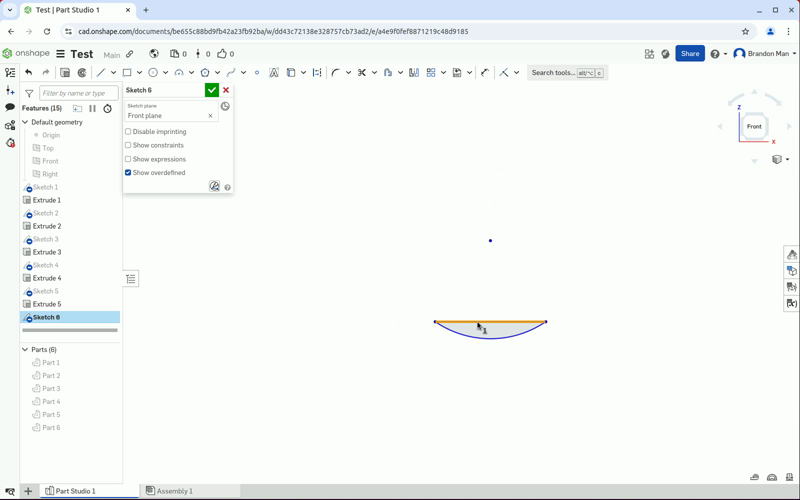
scroll(-6)
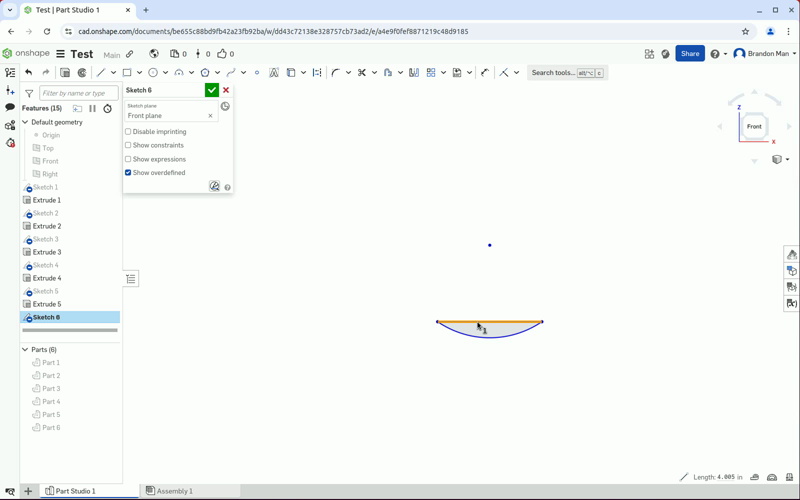
scroll(-6)
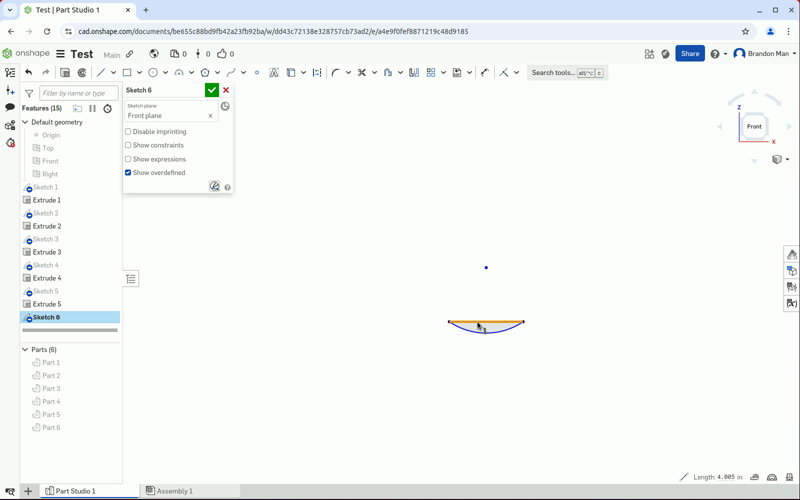
scroll(-6)
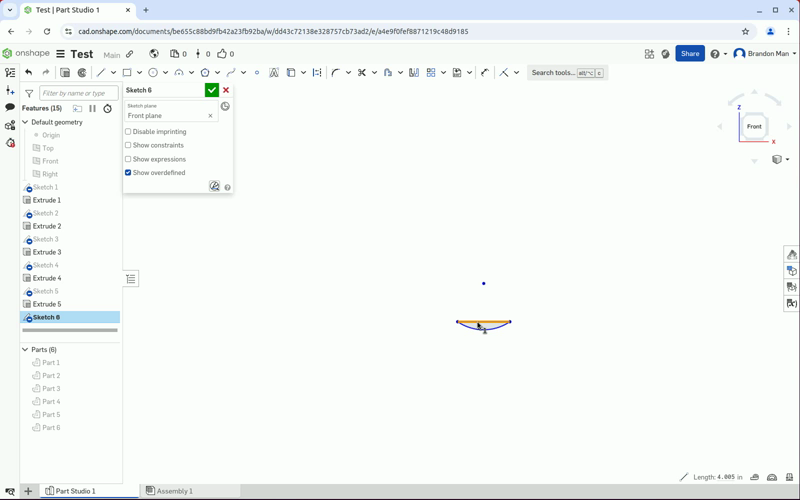
scroll(-6)
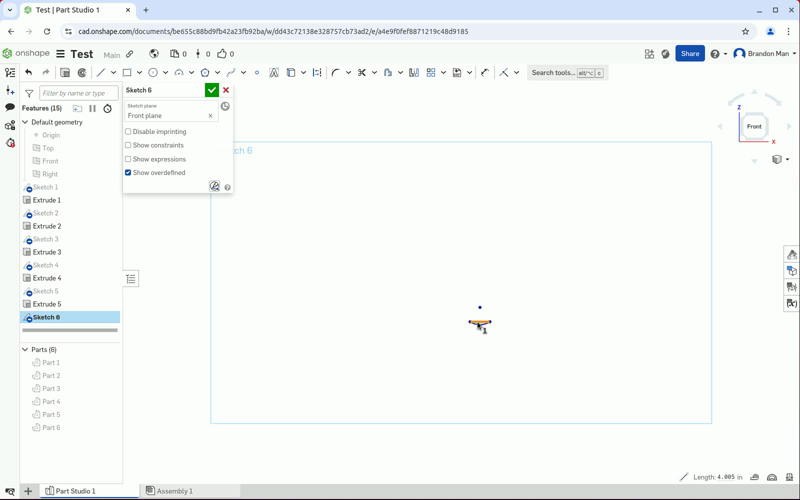
mouse_move(73, 352)
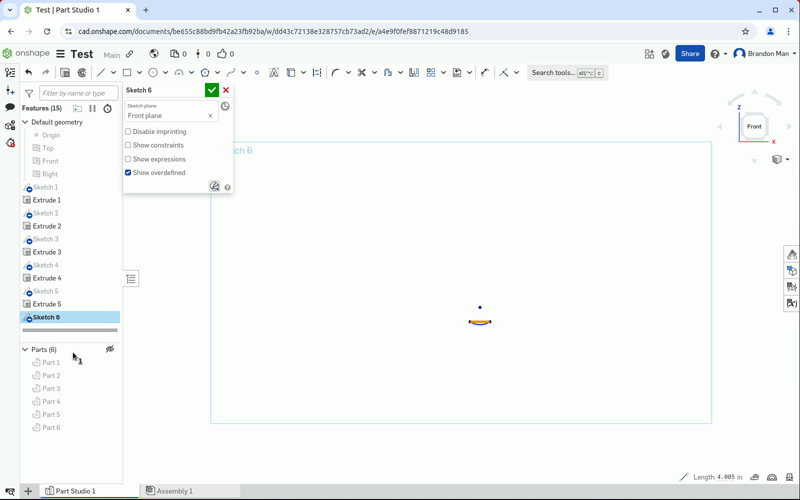
key(shift+y)
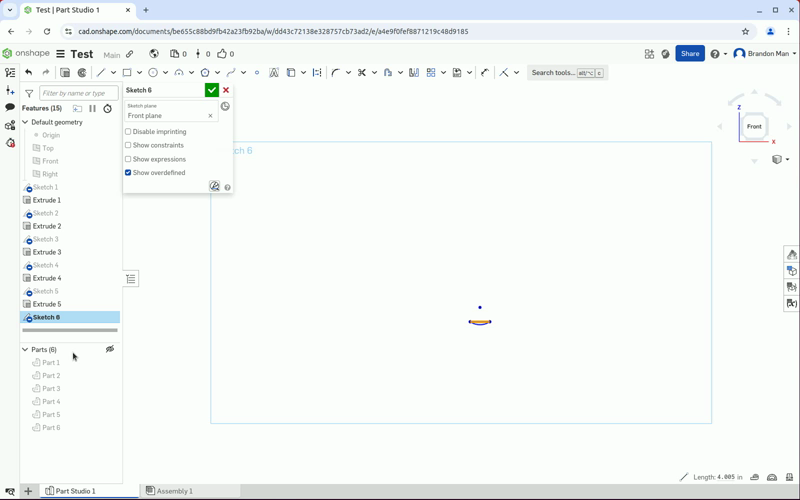
key(shift+e)
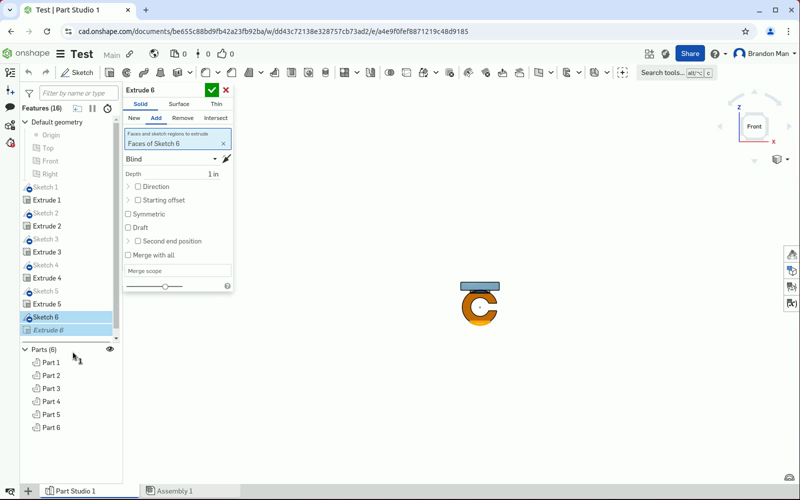
mouse_move(143, 106)
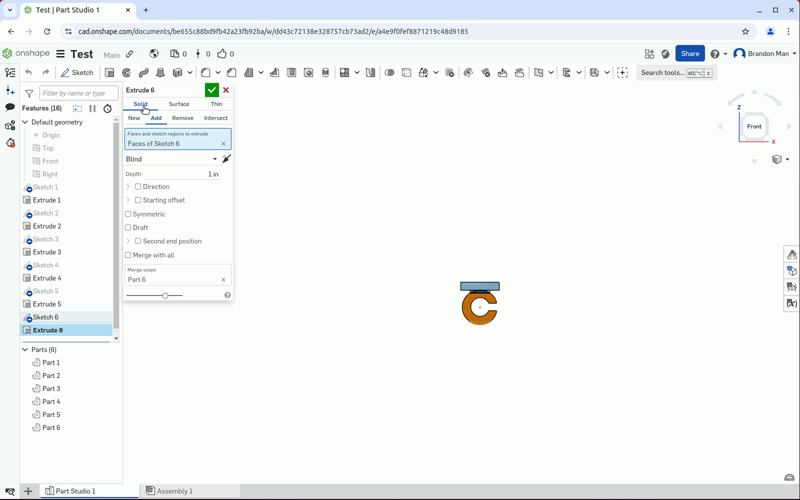
click(143, 106)
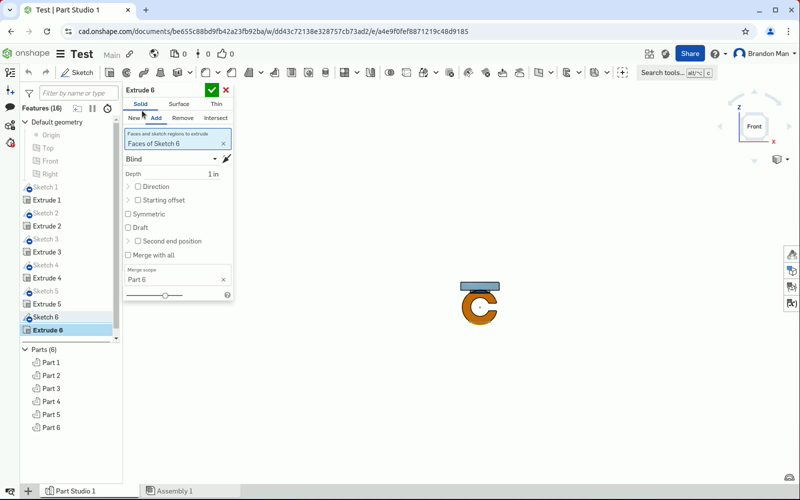
mouse_move(137, 120)
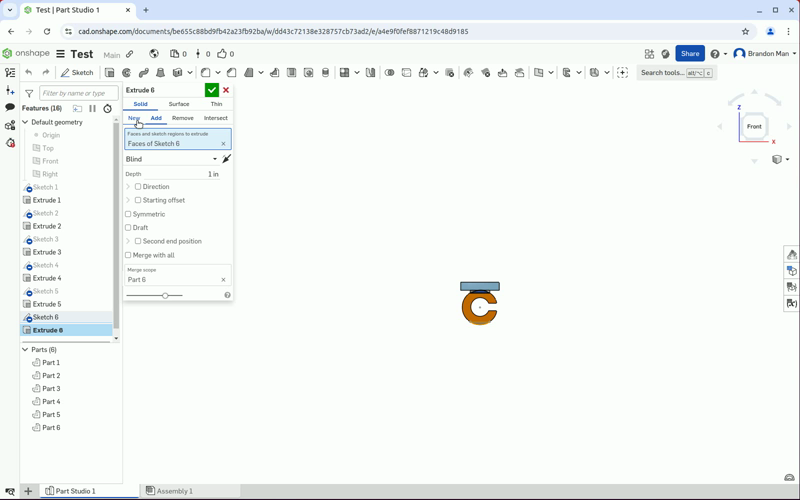
click(137, 120)
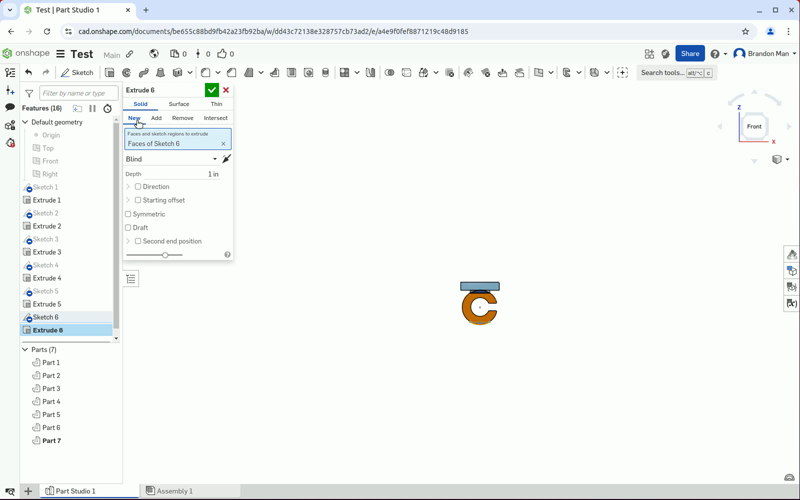
key(tab, 4)
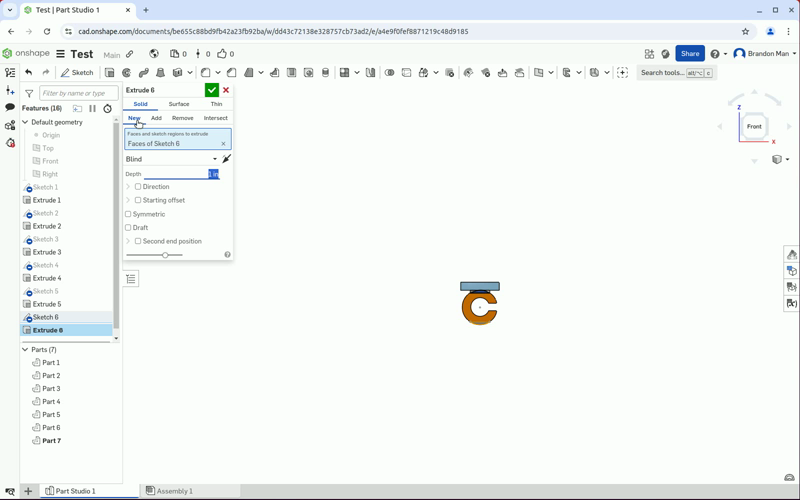
text(23.108)
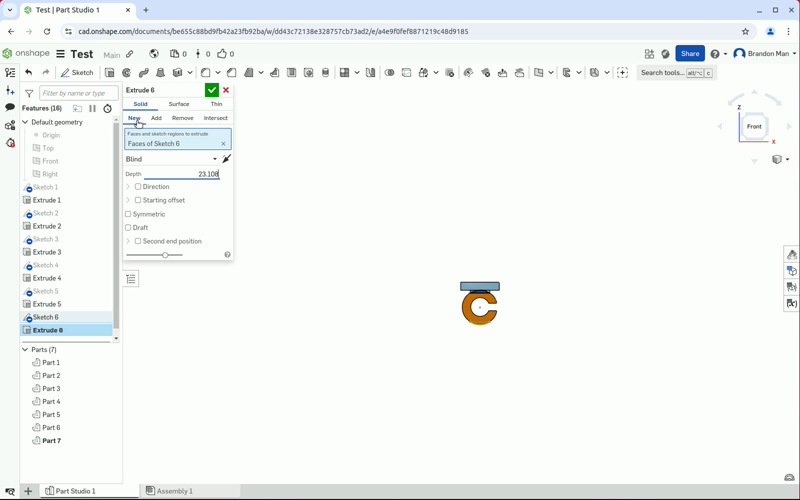
key(enter)
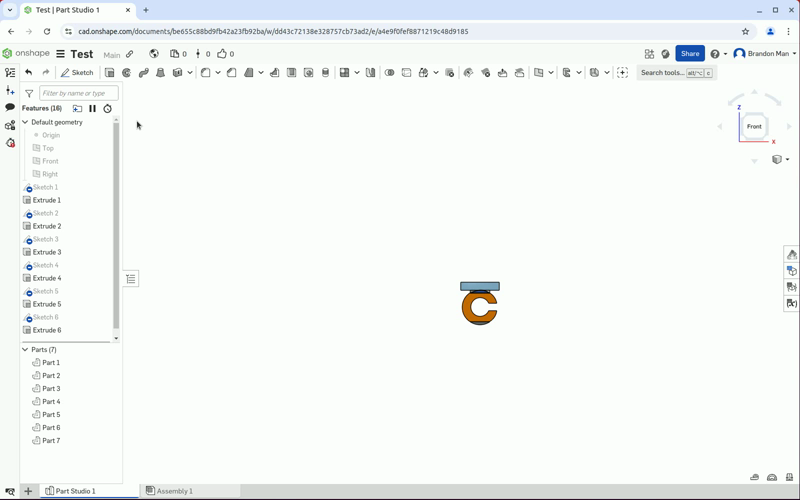
key(shift+h)
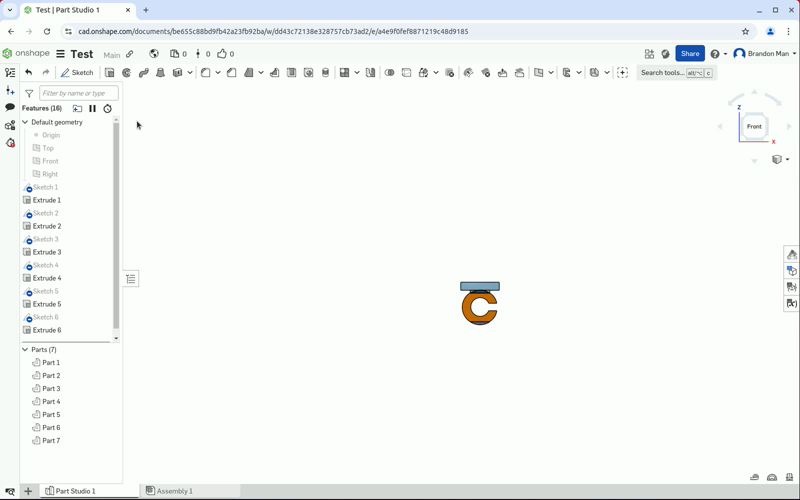
key(shift+h)
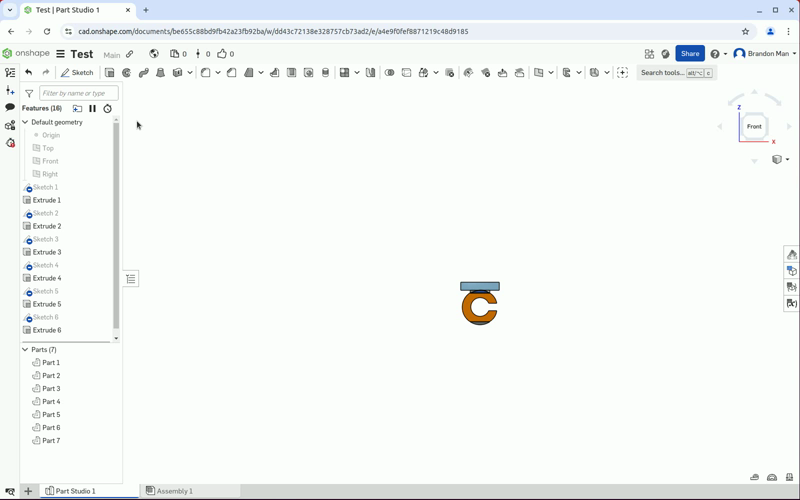
mouse_move(69, 189)
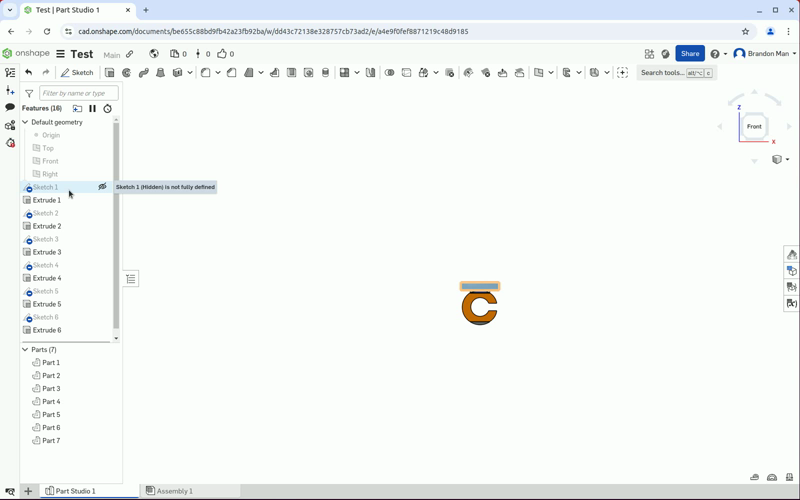
click(69, 189)
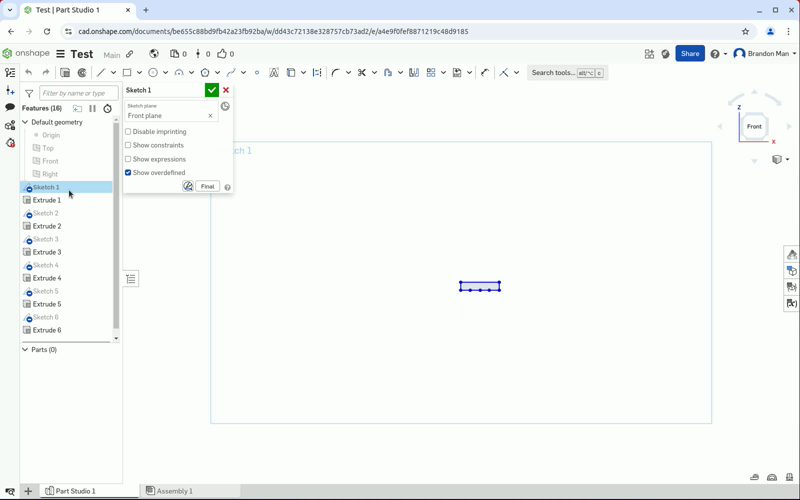
mouse_move(229, 92)
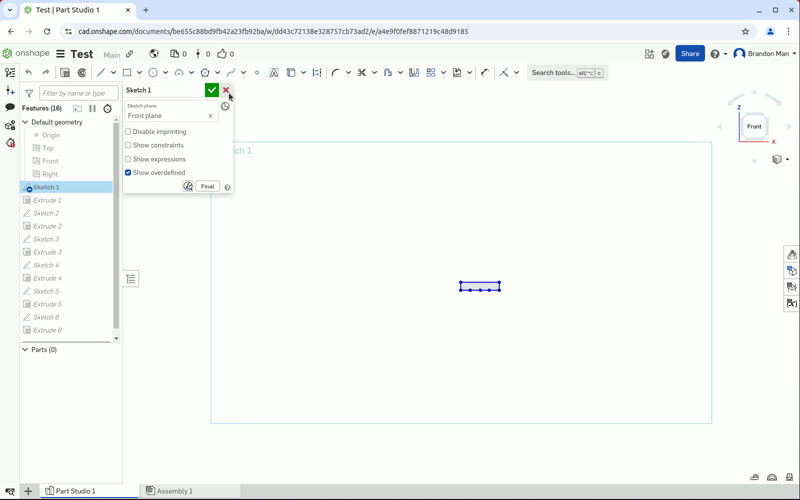
click(229, 92)
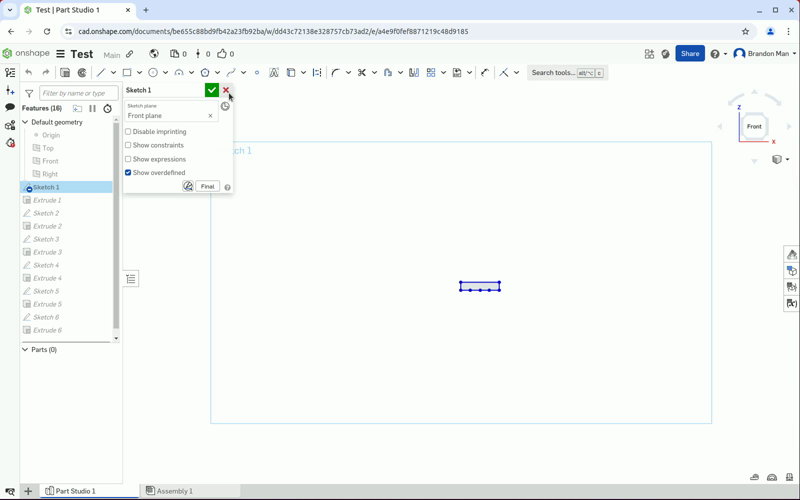
key(shift+s)
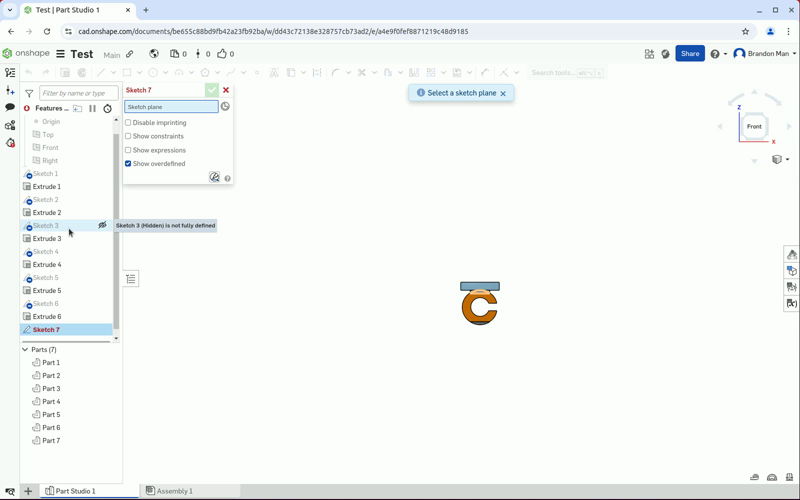
scroll(3)
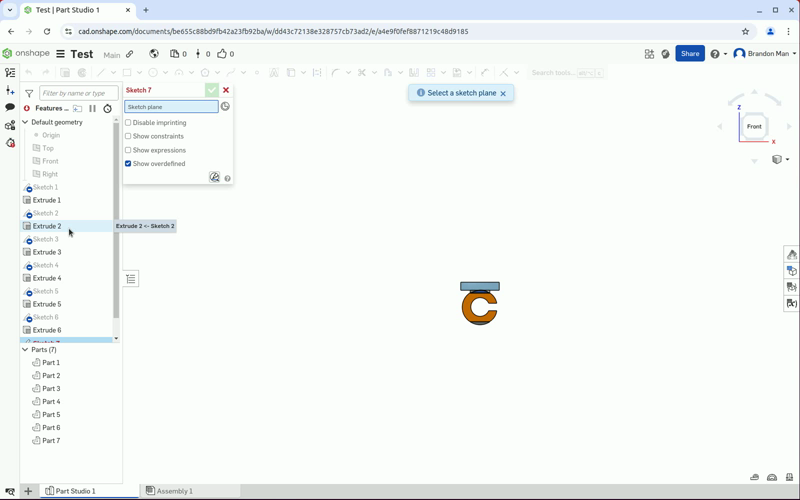
mouse_move(69, 163)
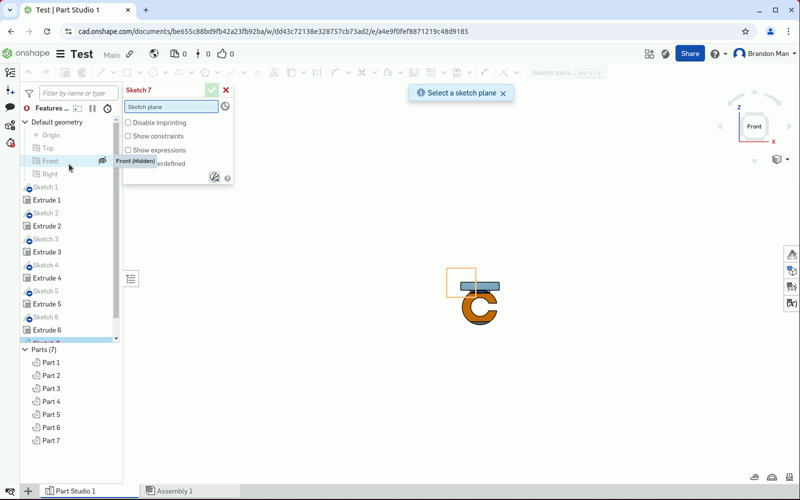
click(69, 163)
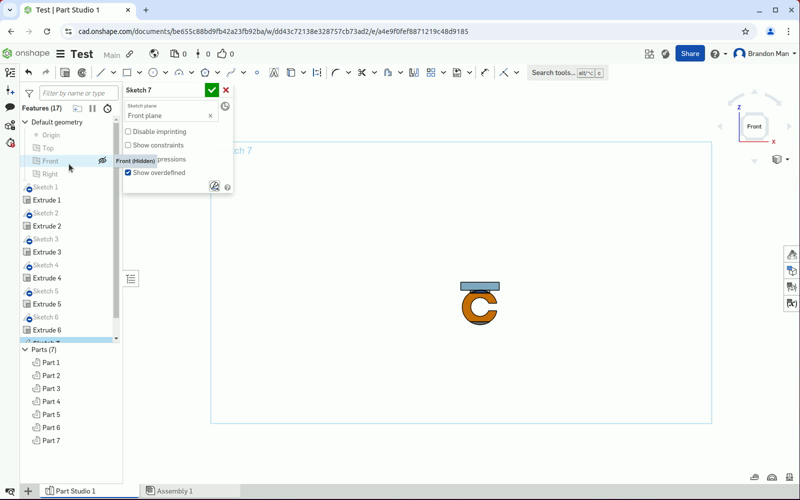
mouse_move(73, 352)
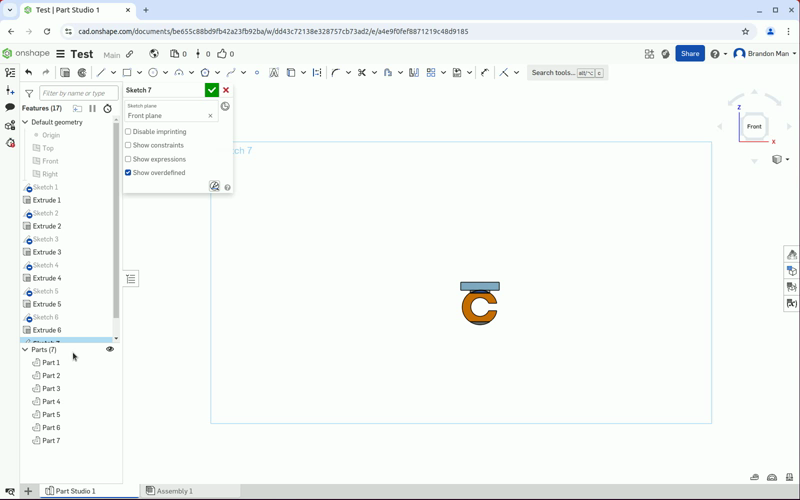
key(y)
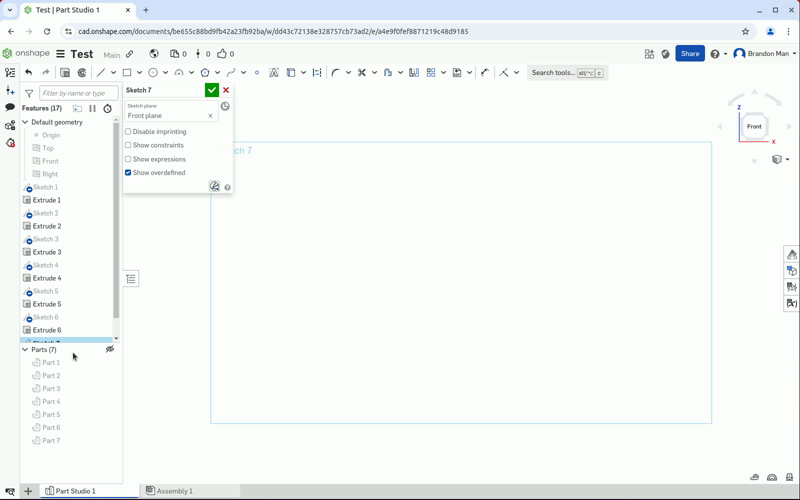
key(l)
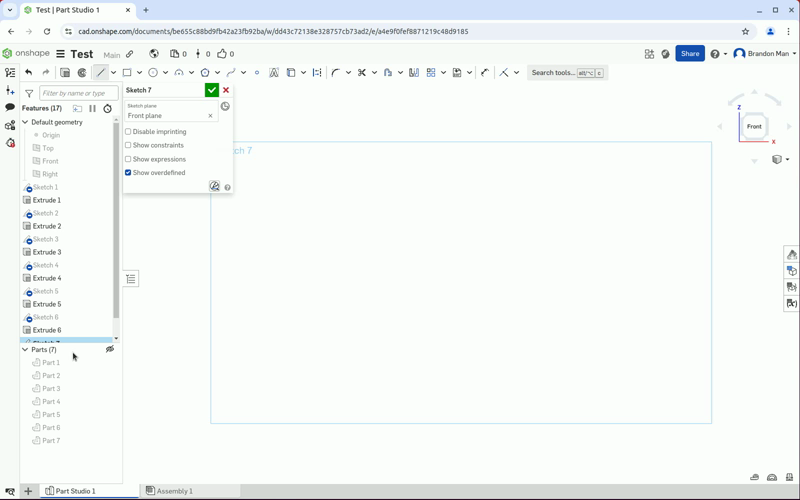
key_down(shift)
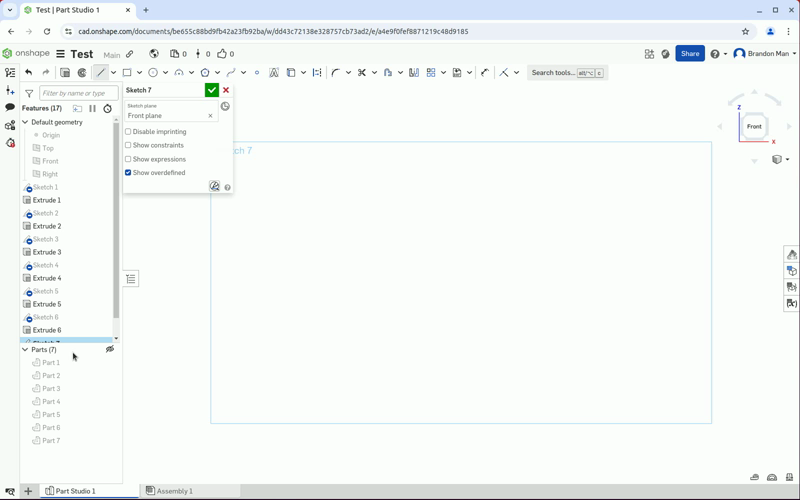
mouse_move(479, 324)
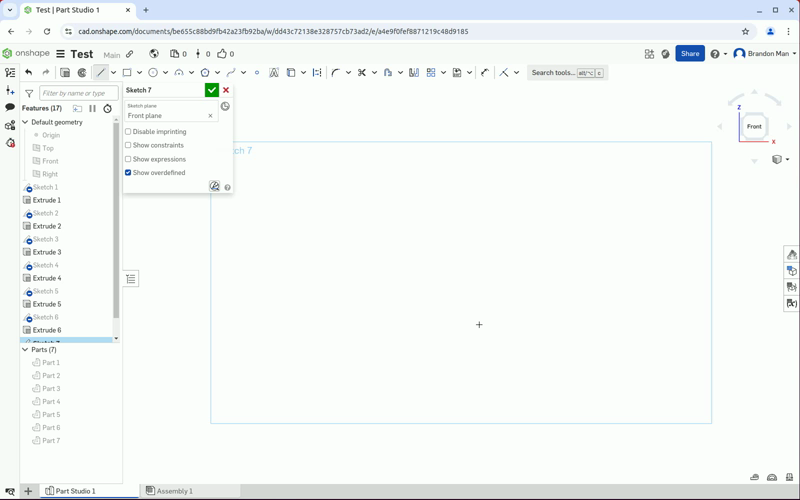
click(479, 324)
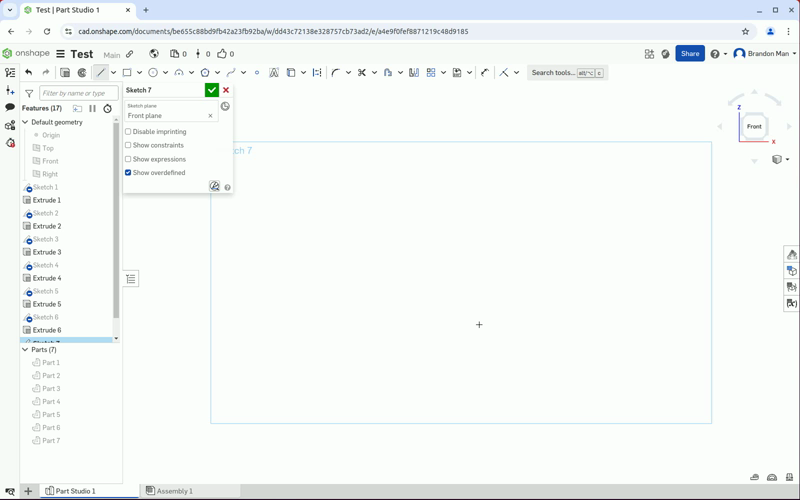
key_up(shift)
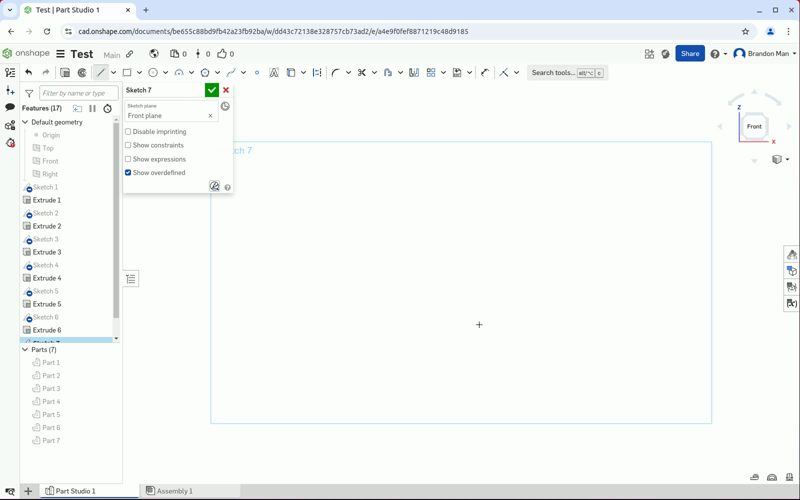
key_down(shift)
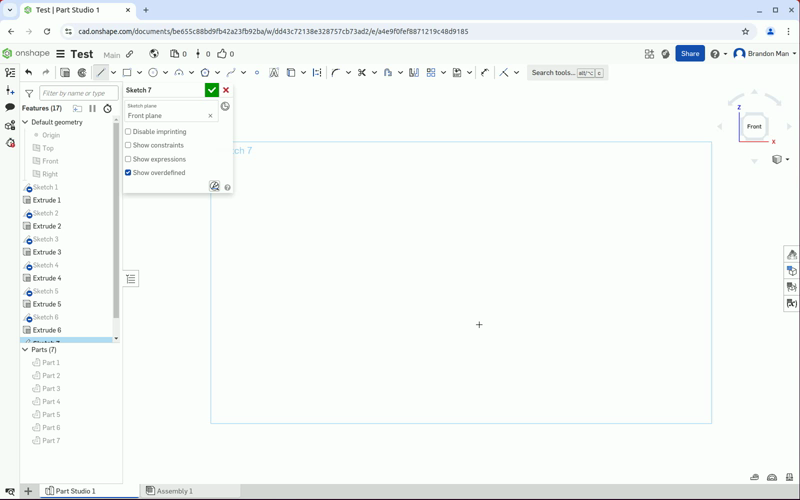
mouse_move(509, 324)
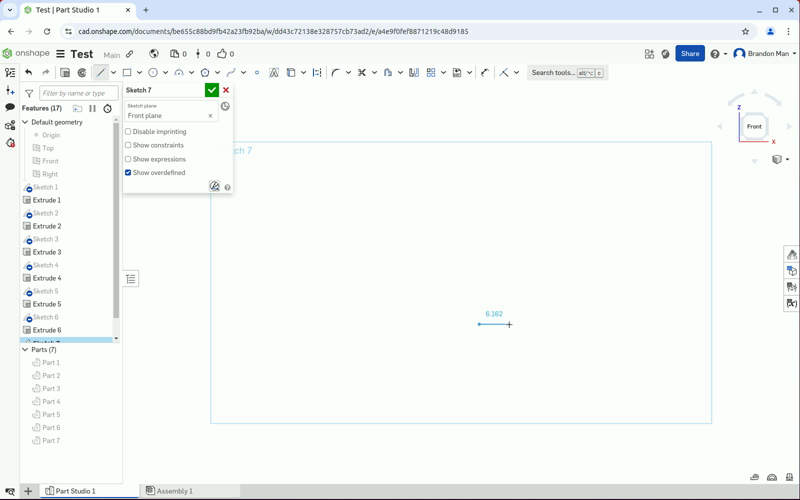
mouse_move(489, 324)
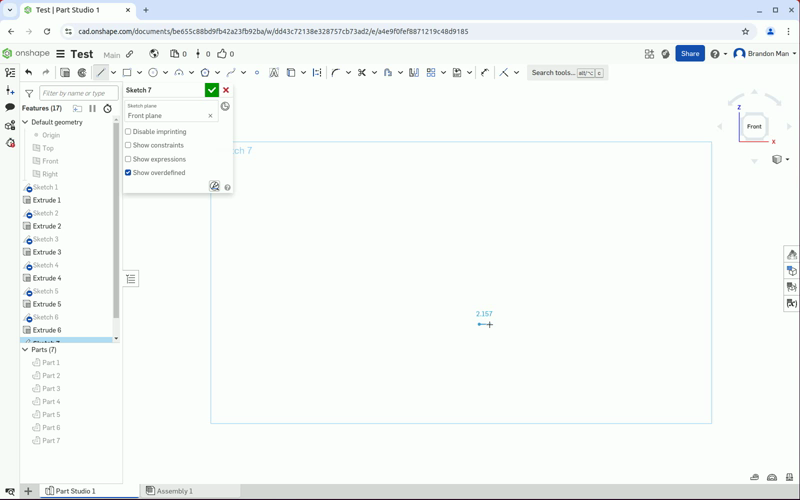
click(489, 324)
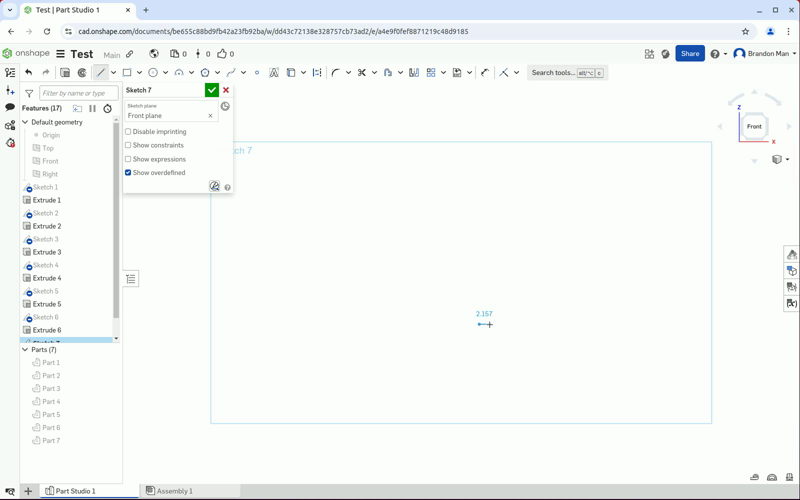
key_up(shift)
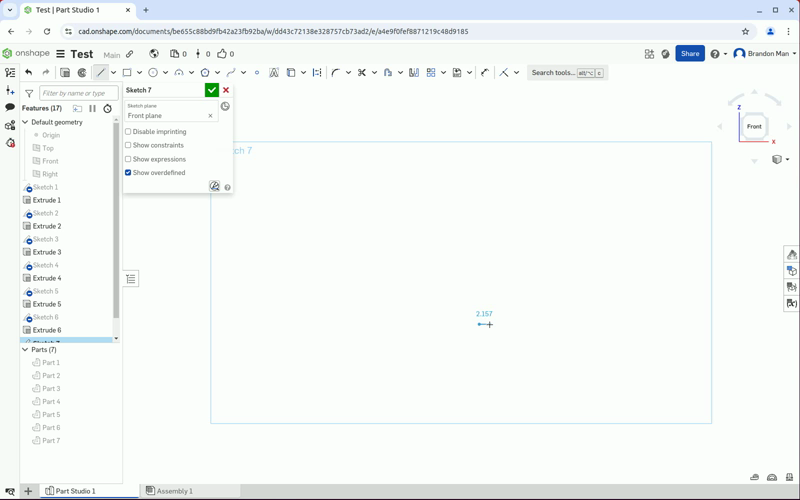
key_down(shift)
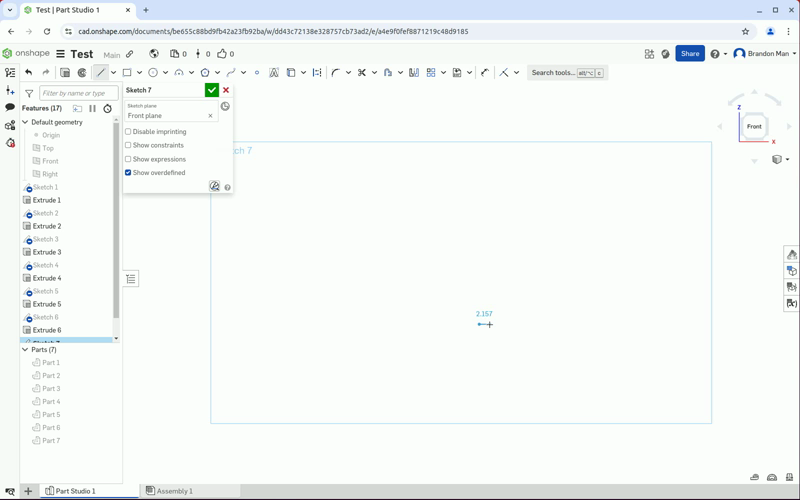
mouse_move(519, 324)
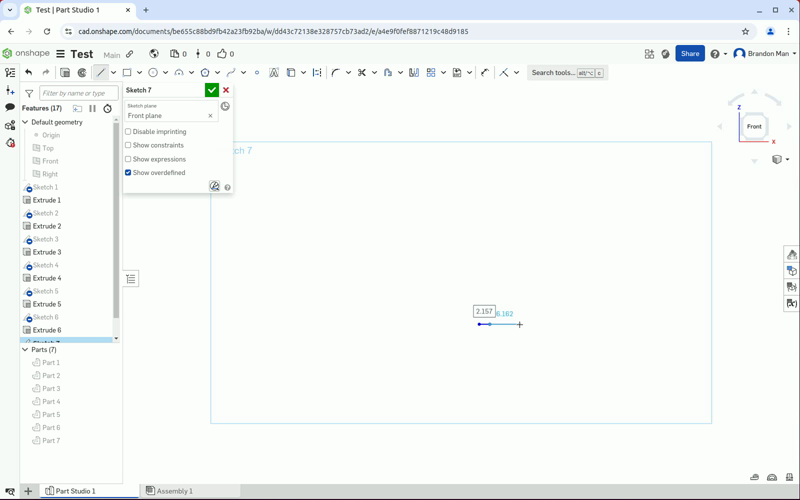
mouse_move(489, 320)
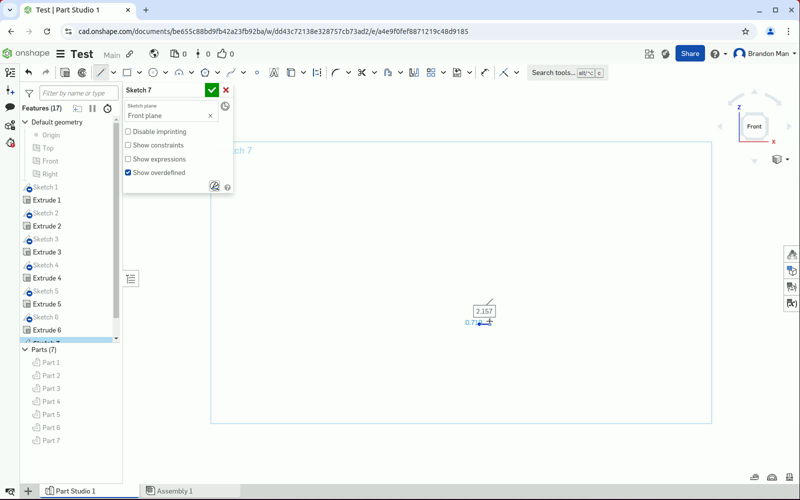
scroll(6)
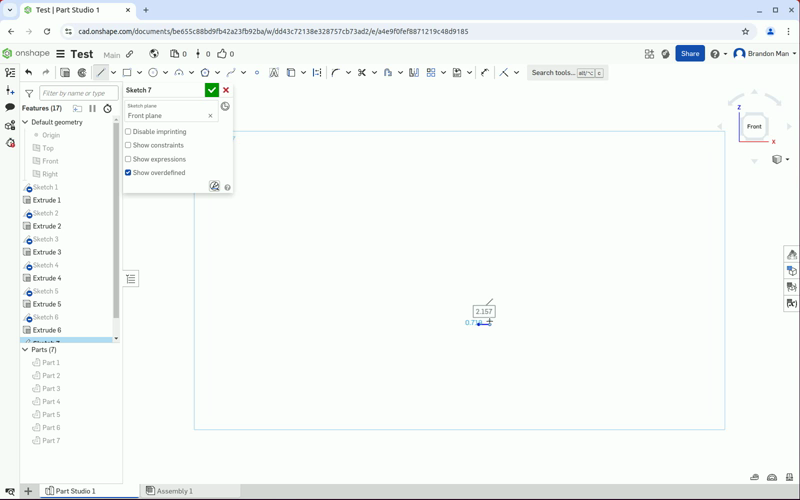
scroll(6)
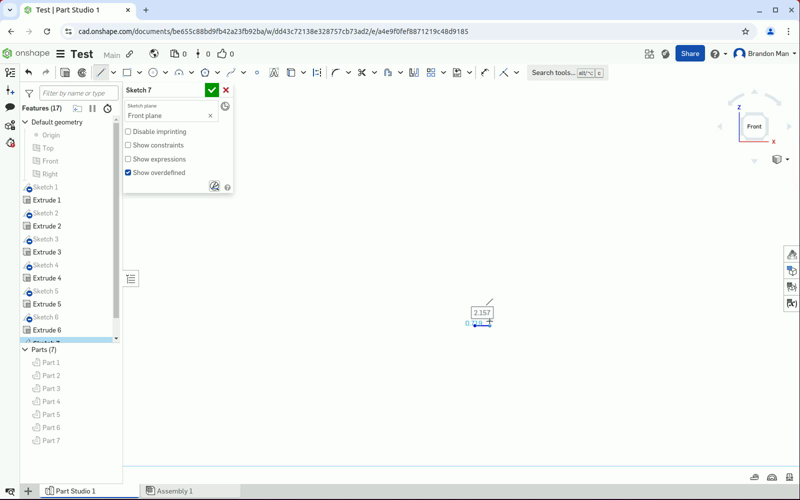
scroll(6)
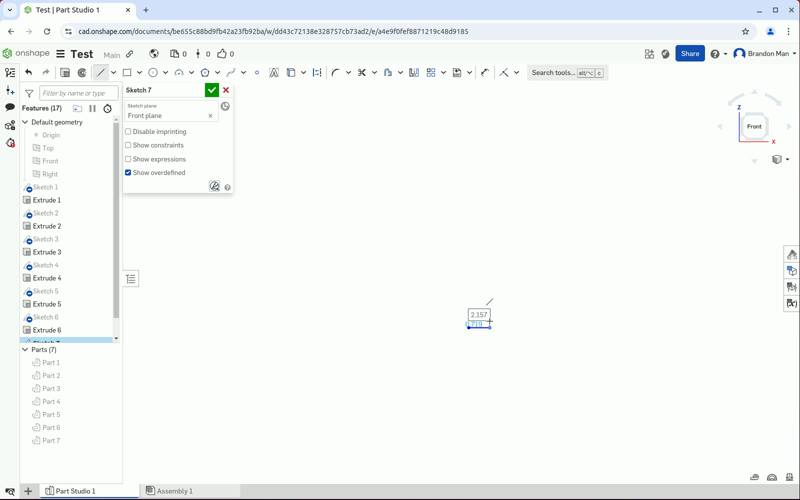
scroll(6)
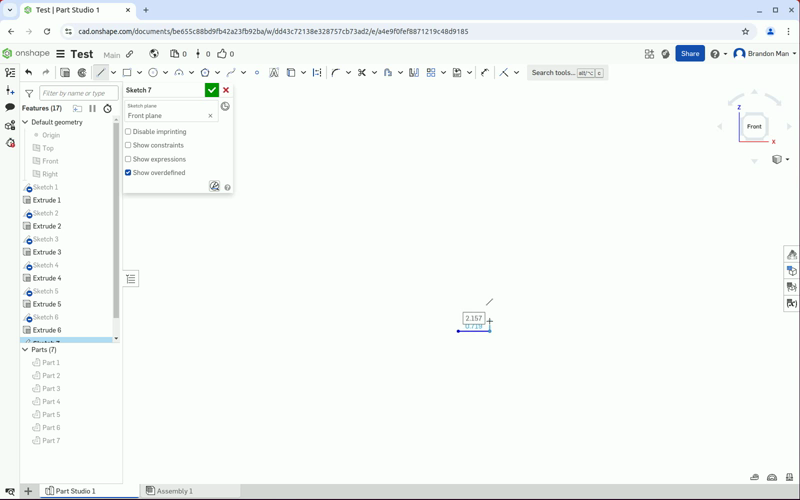
scroll(6)
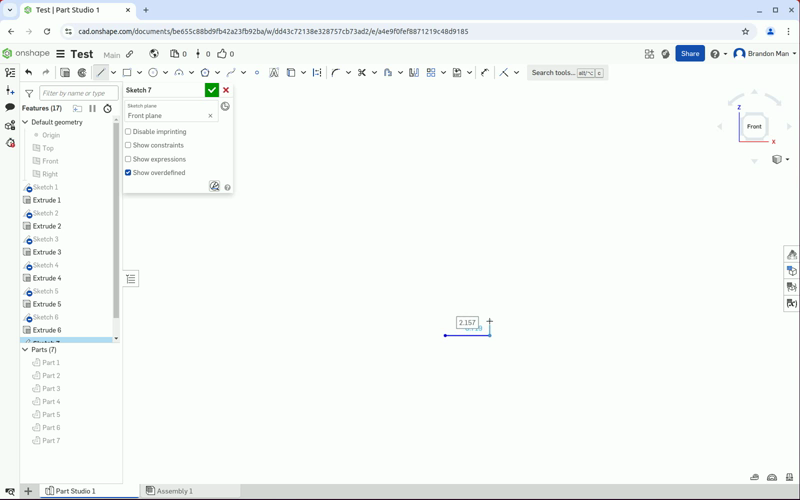
scroll(6)
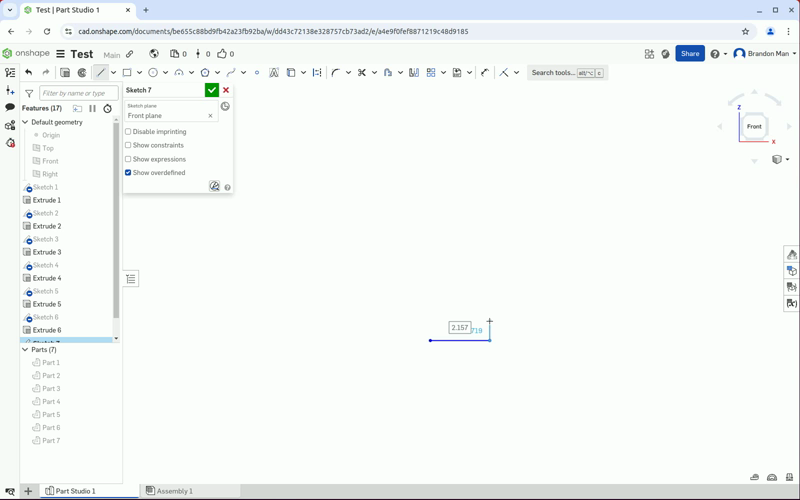
scroll(6)
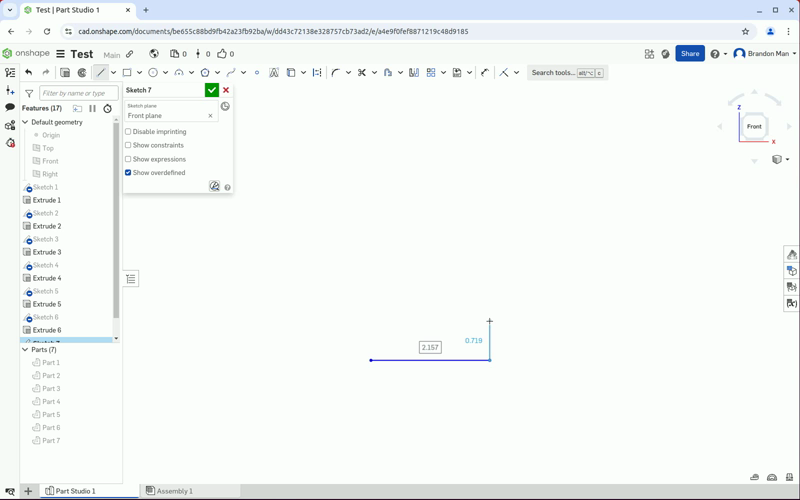
click(489, 320)
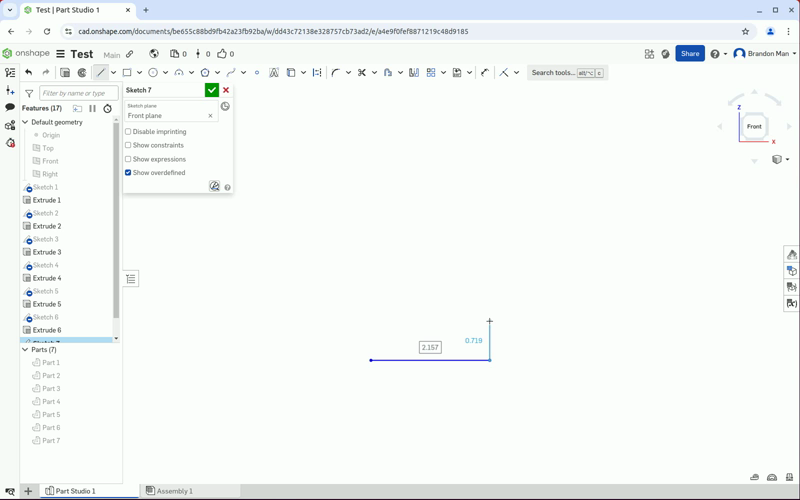
scroll(-6)
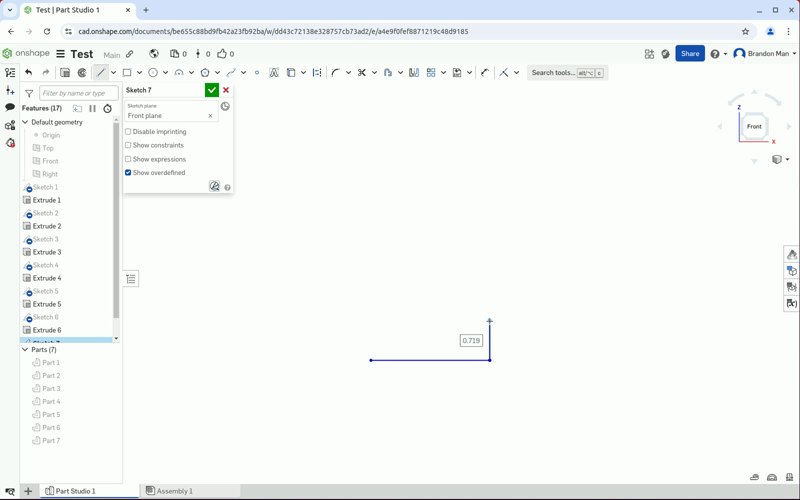
scroll(-6)
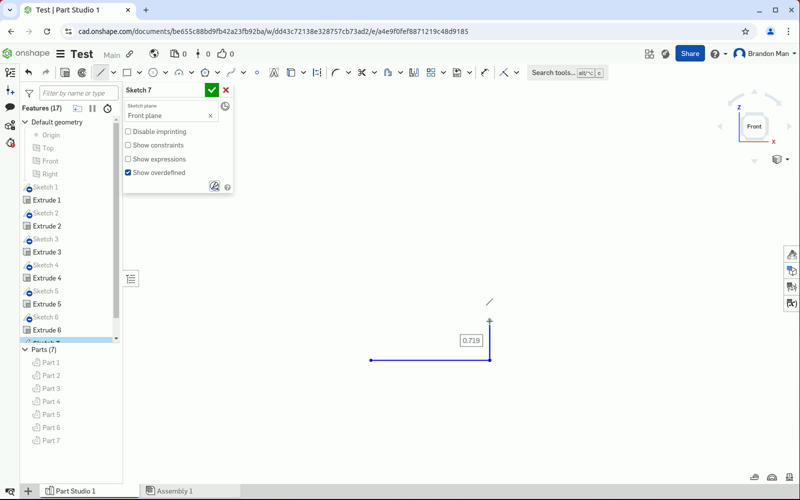
scroll(-6)
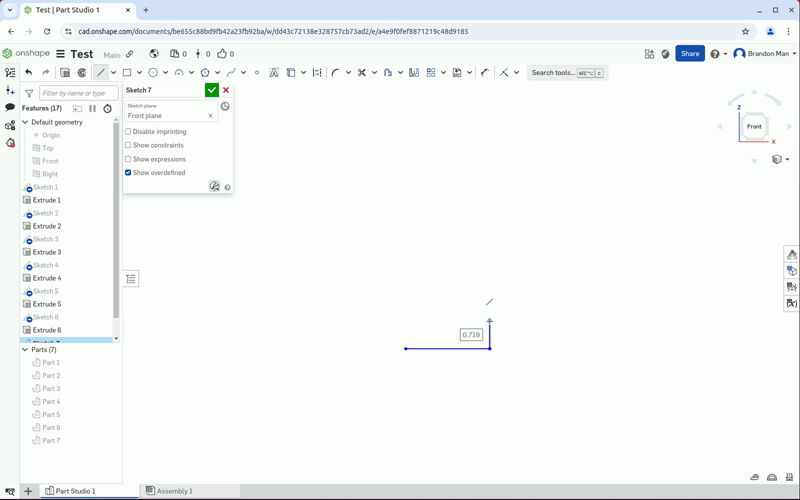
scroll(-6)
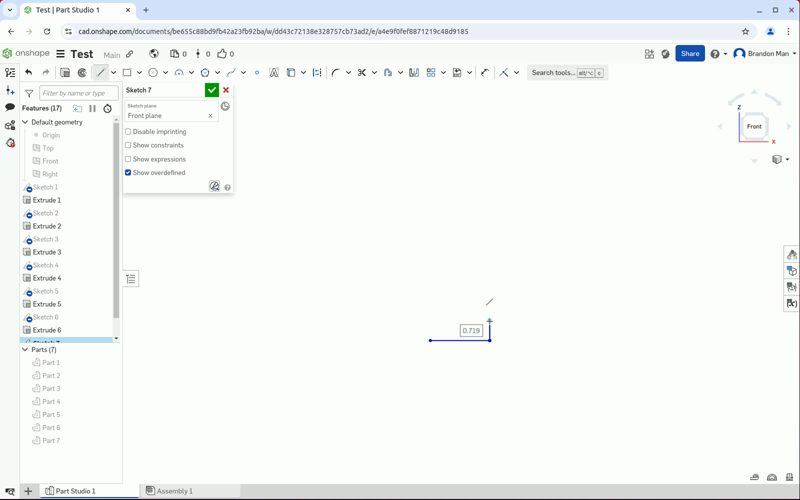
scroll(-6)
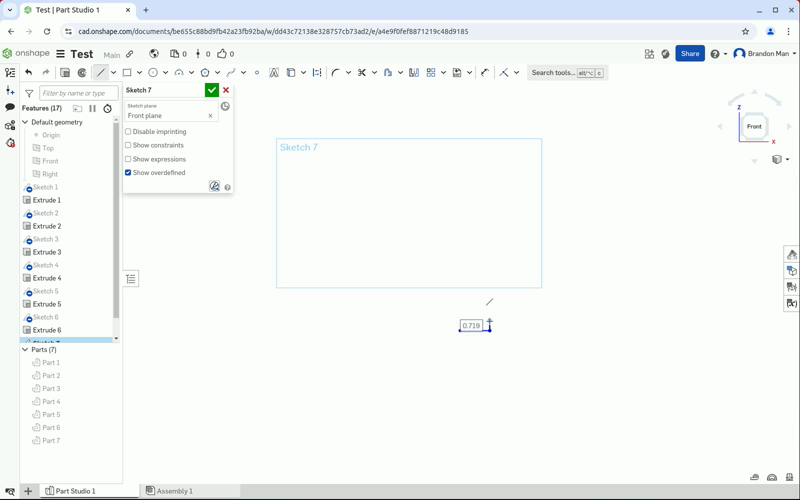
scroll(-6)
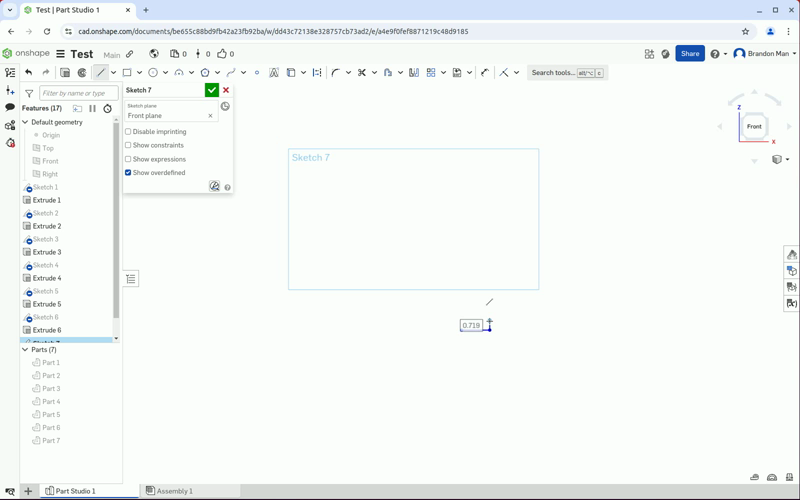
scroll(-6)
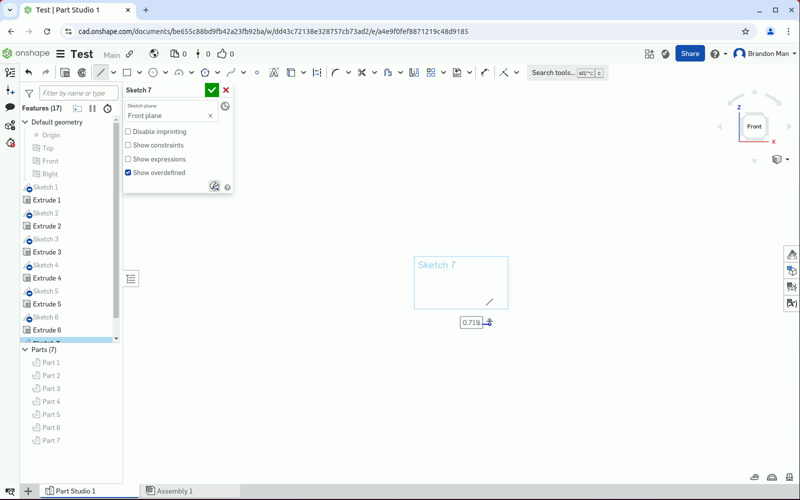
key_up(shift)
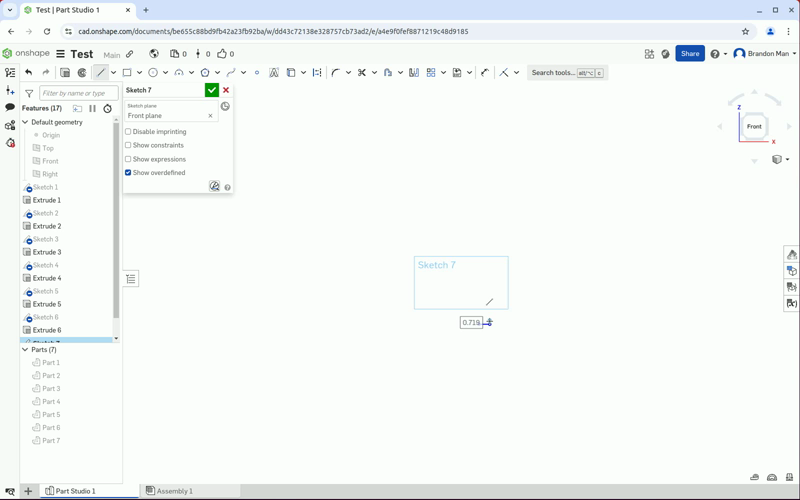
key(esc)
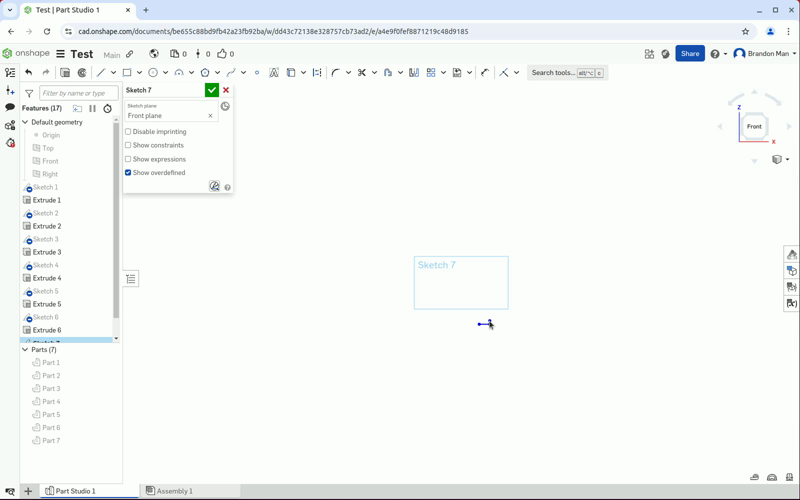
key(a)
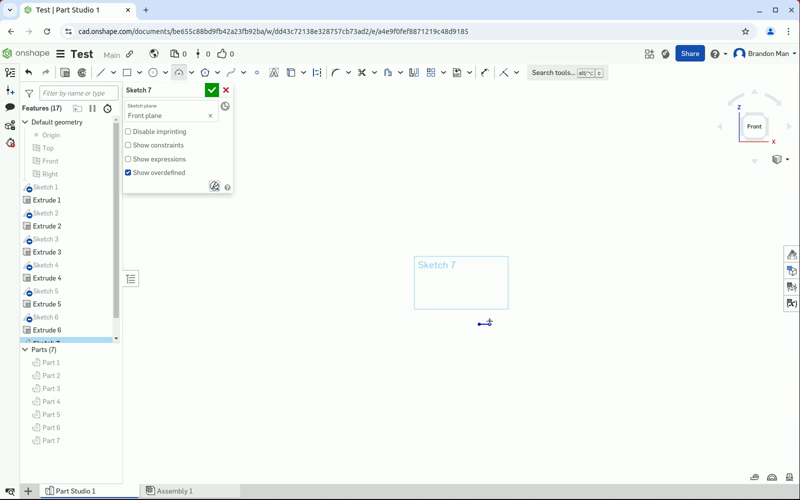
mouse_move(489, 320)
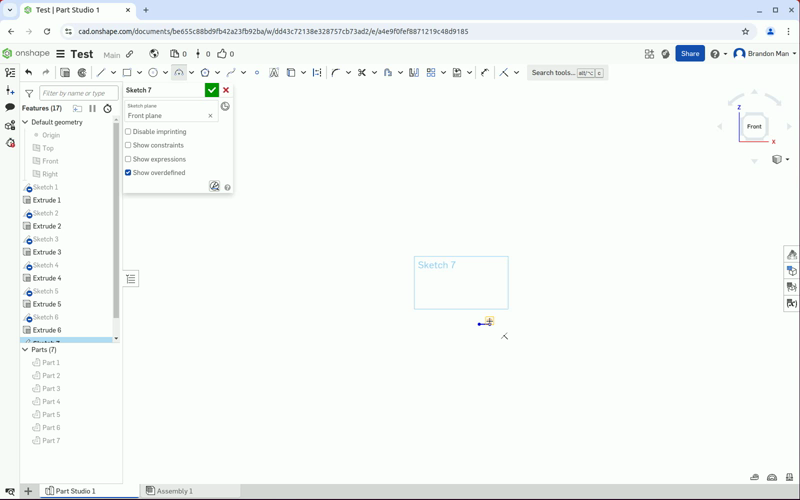
scroll(6)
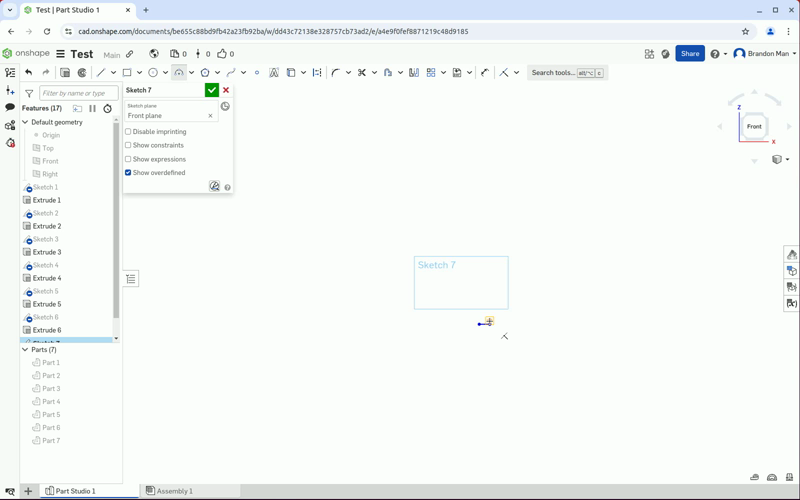
scroll(6)
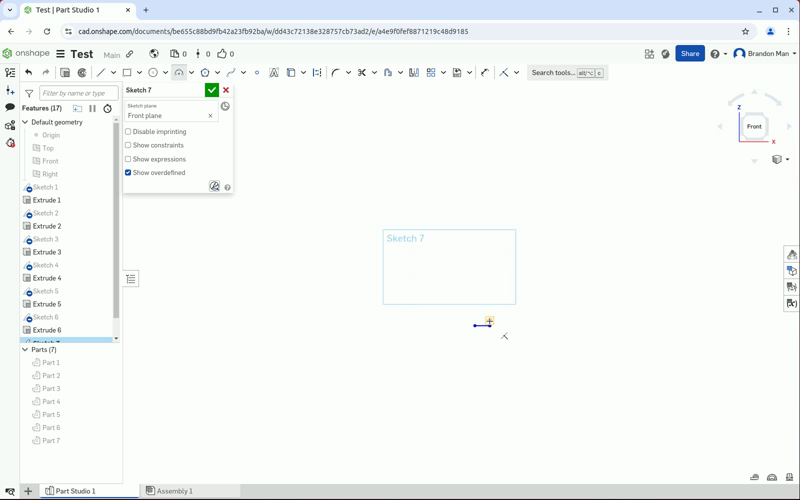
scroll(6)
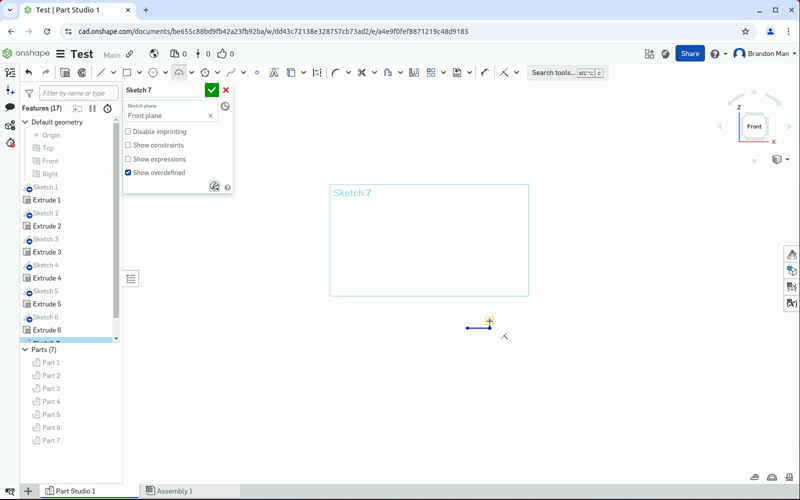
scroll(6)
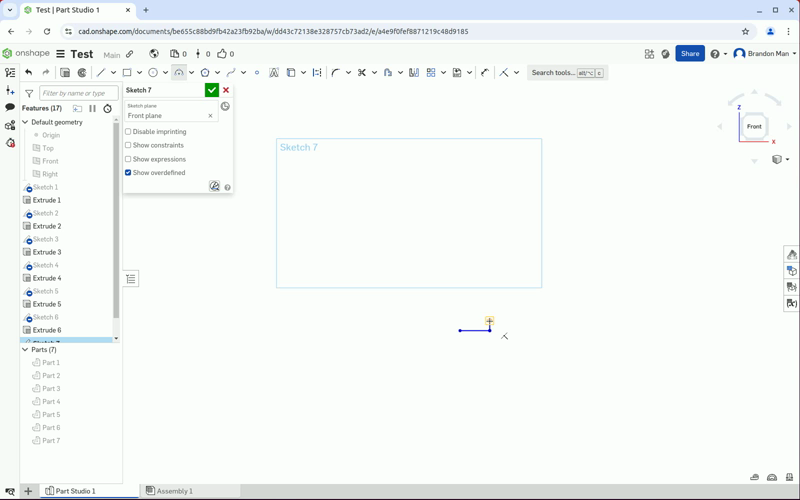
scroll(6)
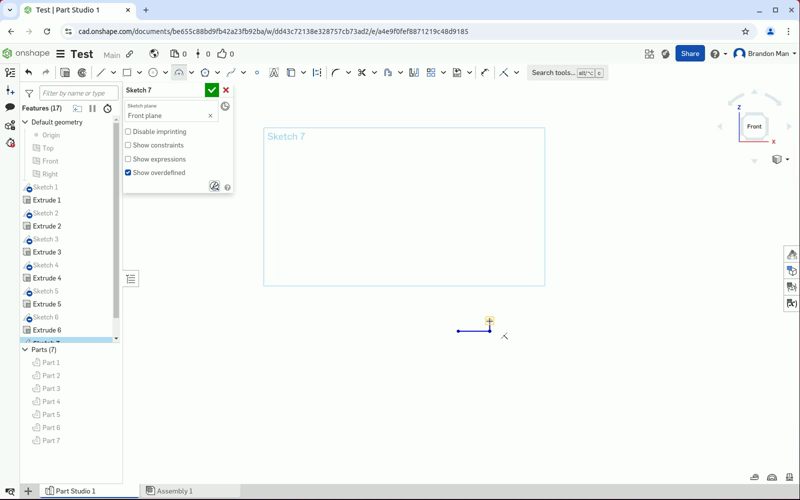
scroll(6)
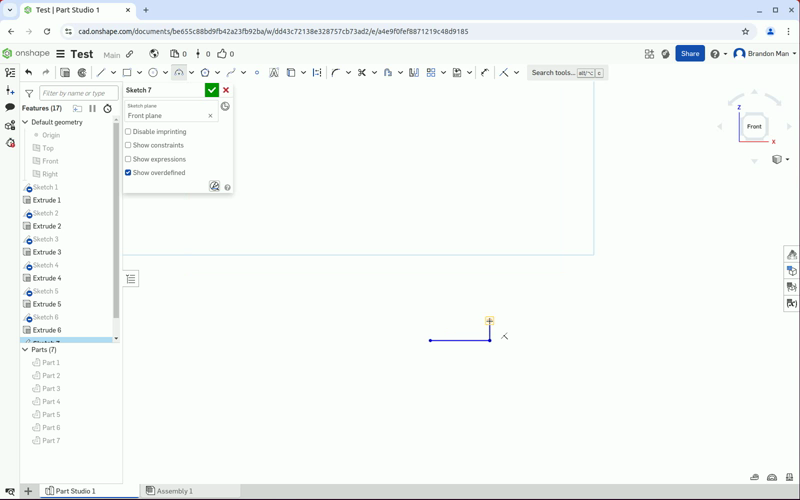
scroll(6)
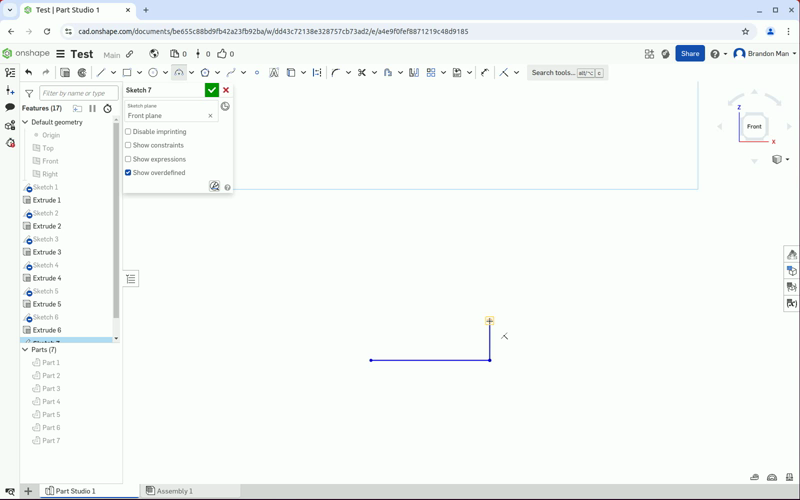
click(489, 320)
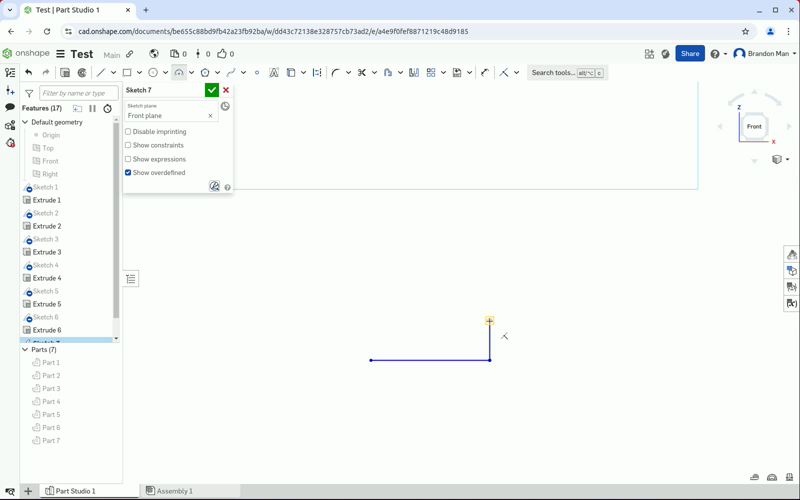
scroll(-6)
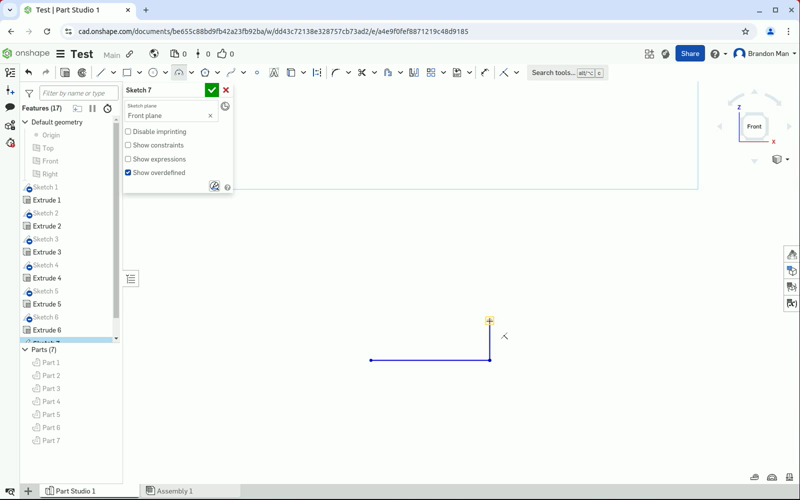
scroll(-6)
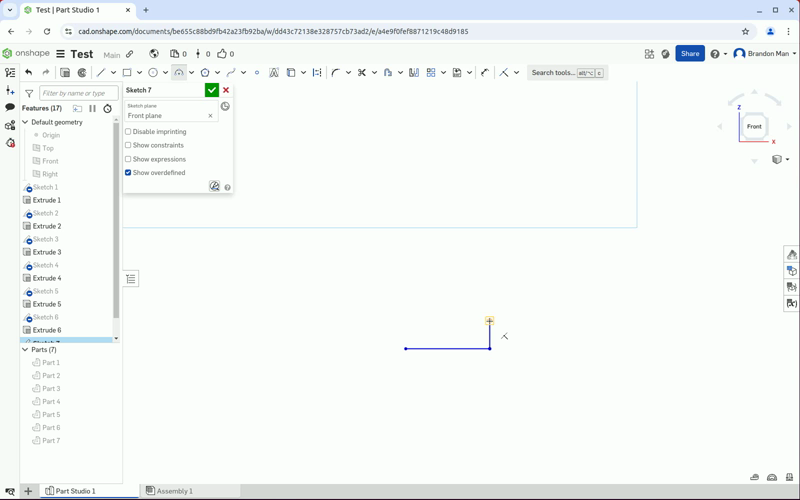
scroll(-6)
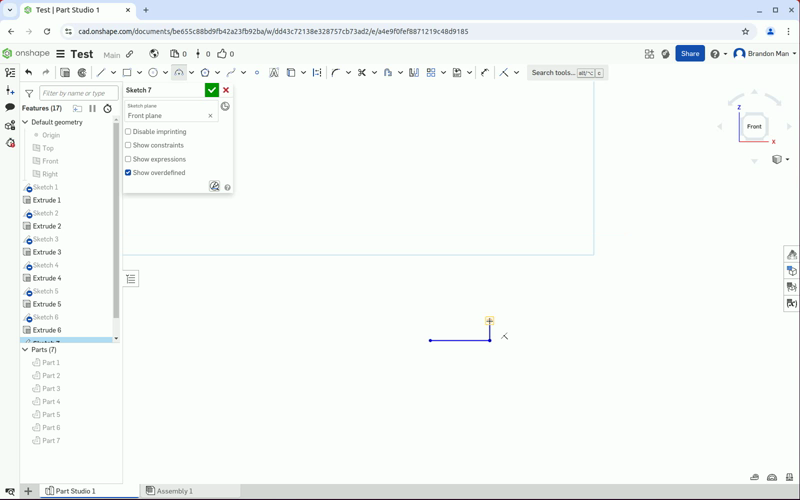
scroll(-6)
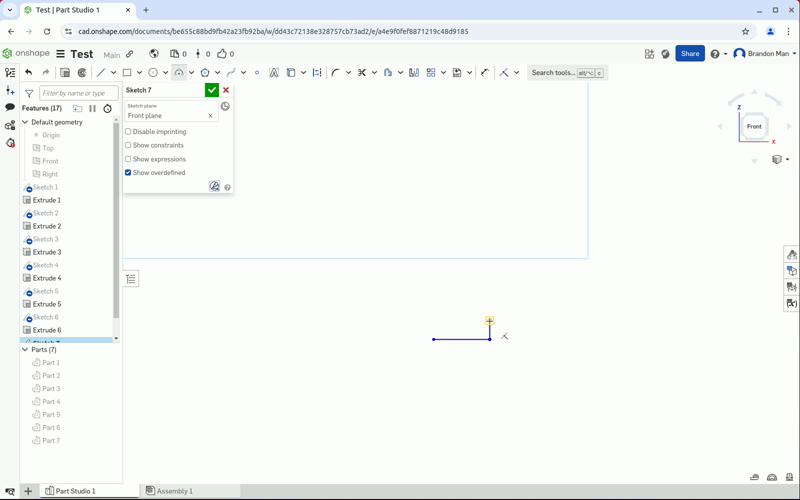
scroll(-6)
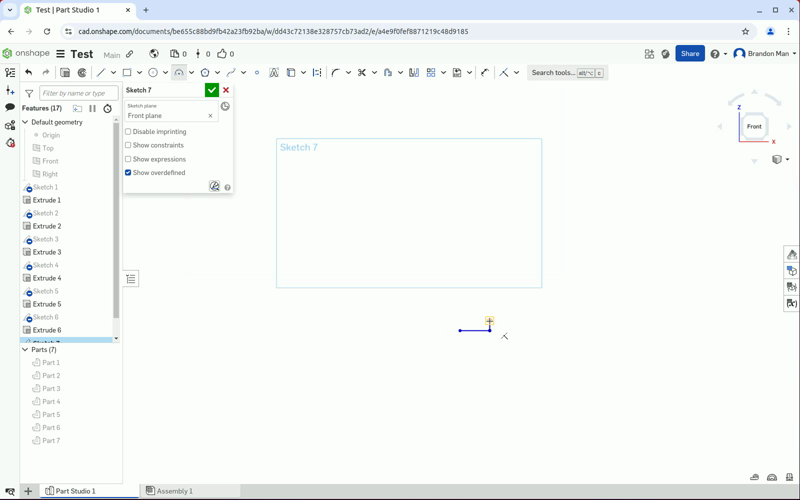
scroll(-6)
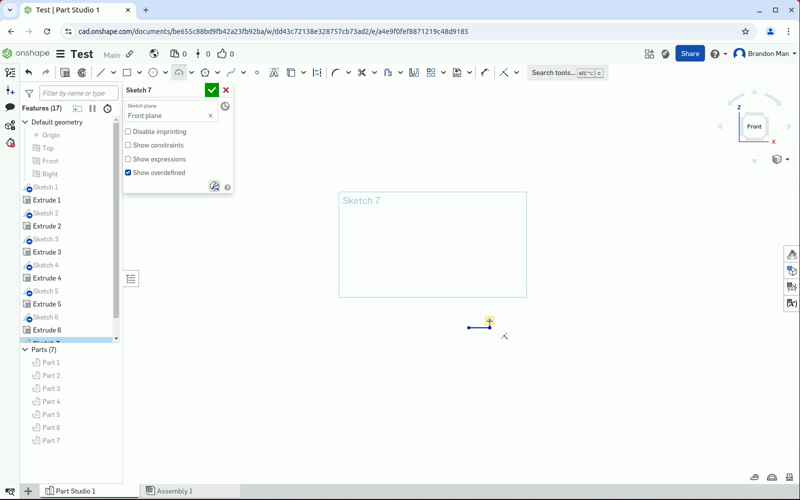
scroll(-6)
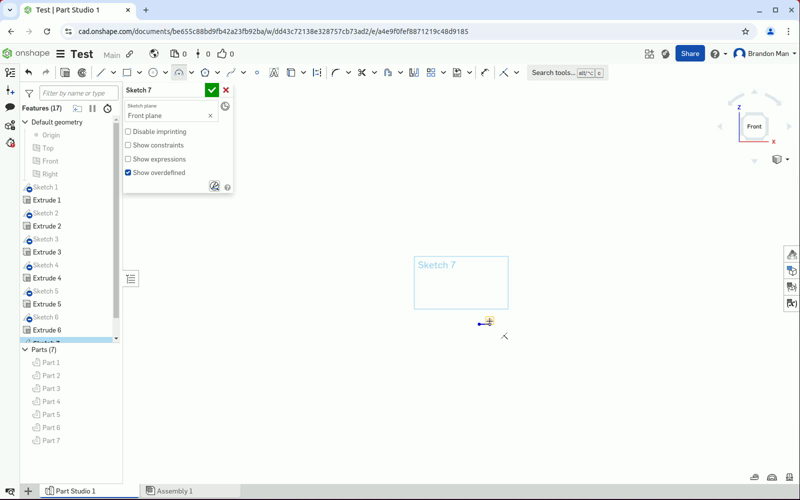
mouse_move(479, 324)
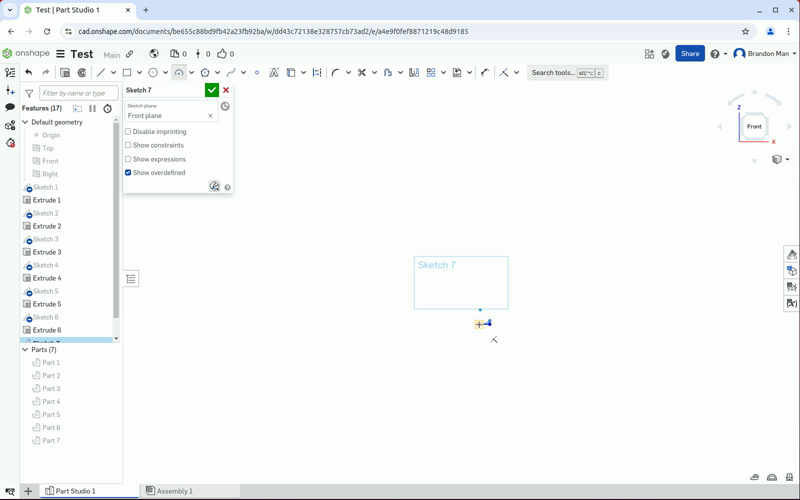
click(479, 324)
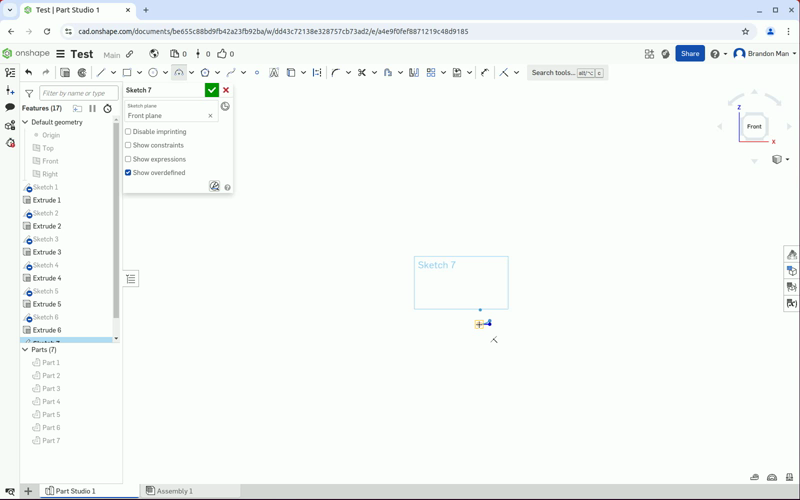
key_down(shift)
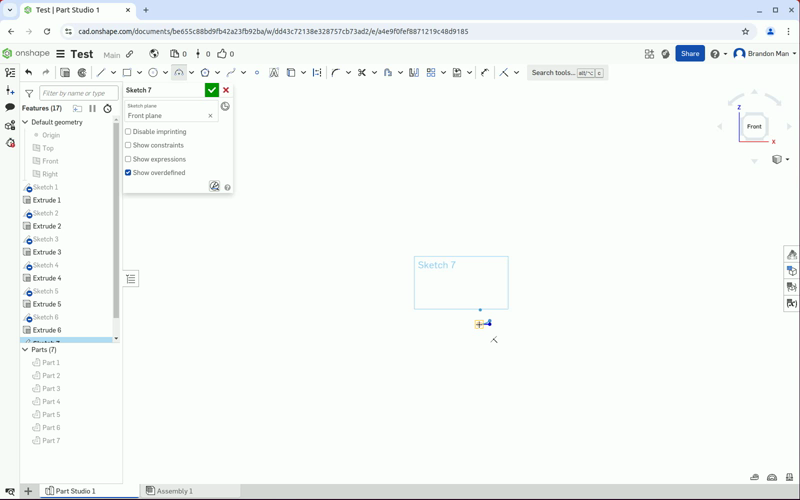
mouse_move(485, 323)
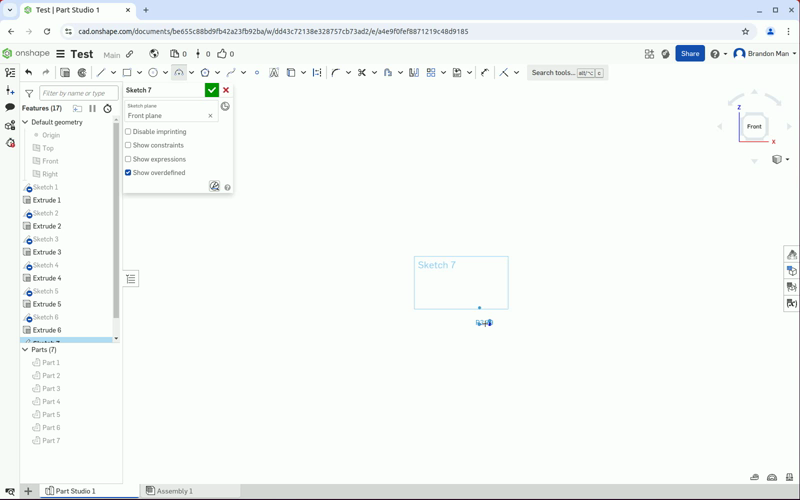
click(485, 323)
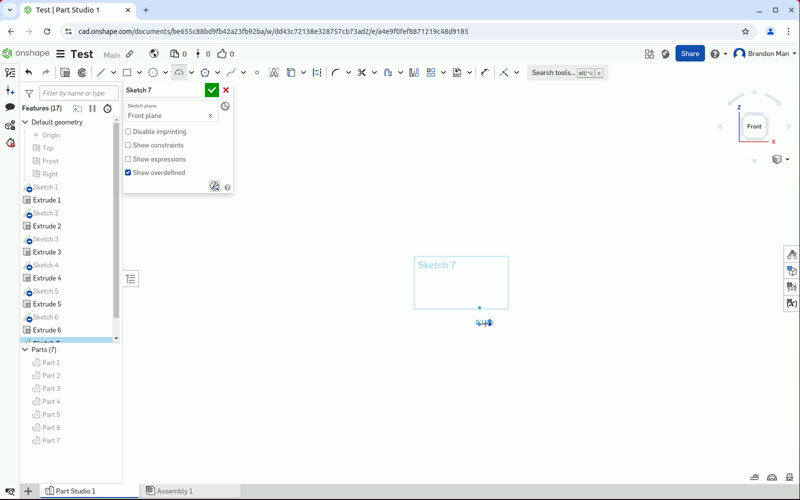
key_up(shift)
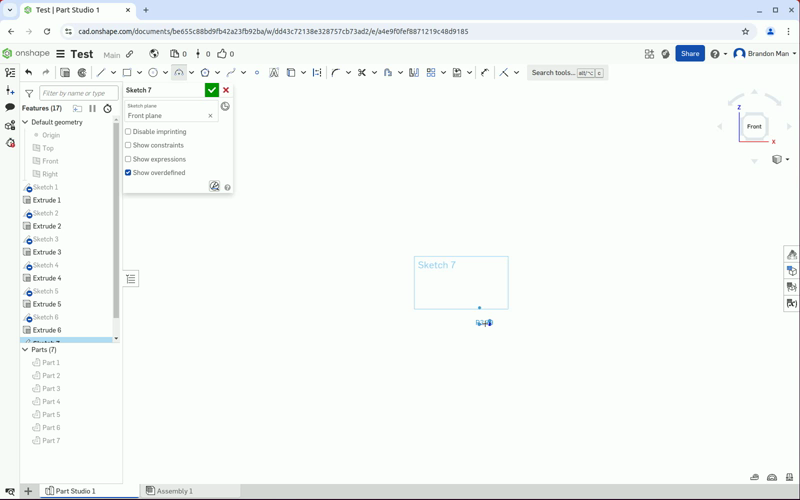
key(esc)
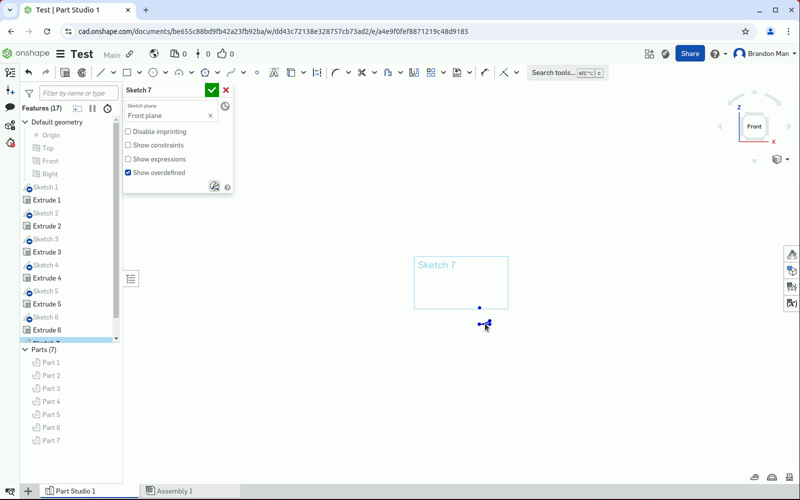
mouse_move(488, 322)
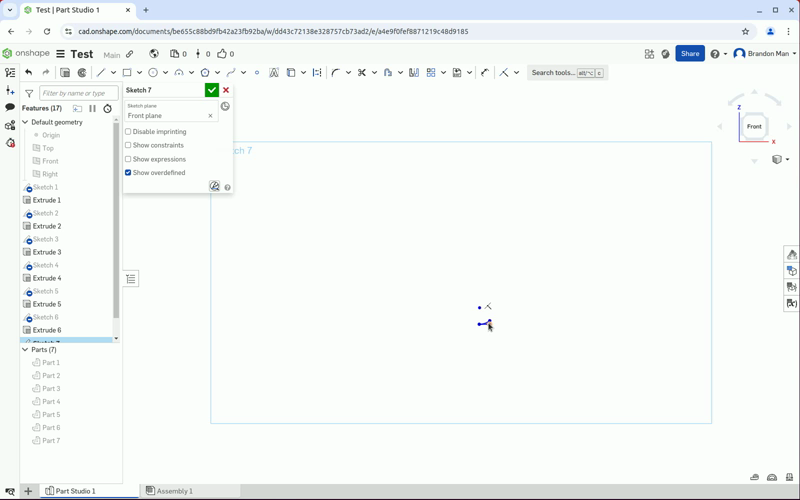
scroll(6)
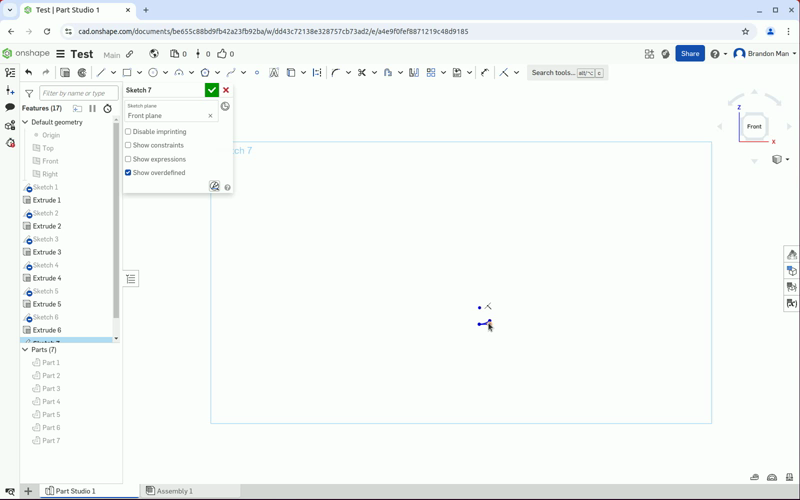
scroll(6)
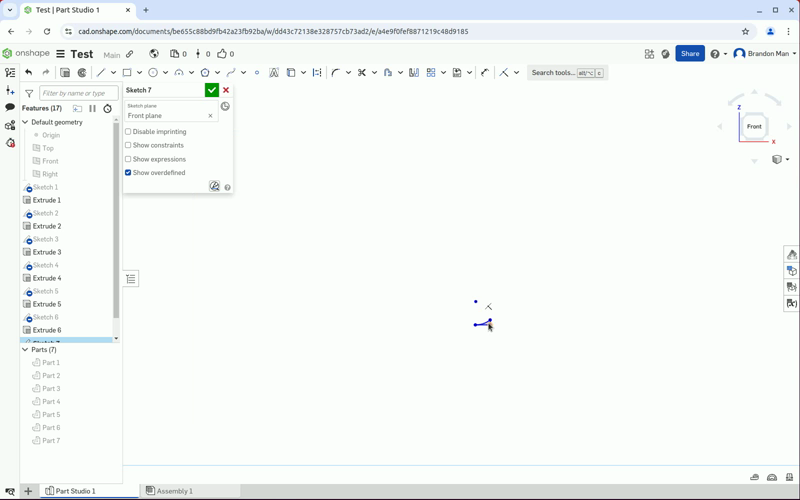
scroll(6)
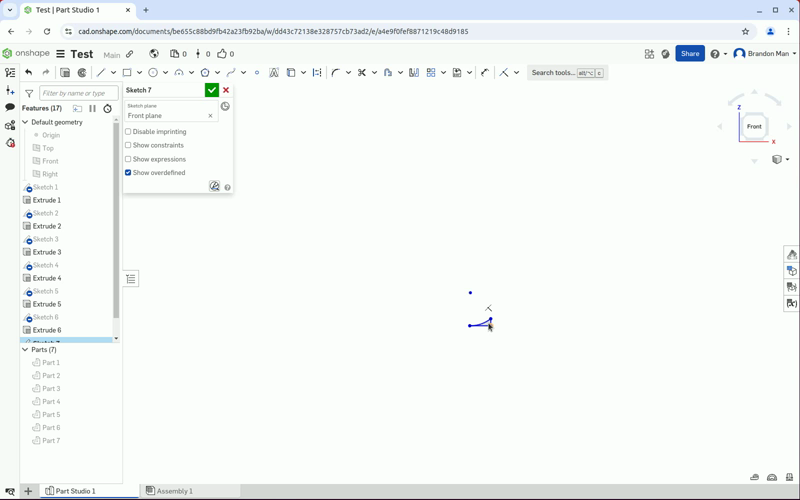
scroll(6)
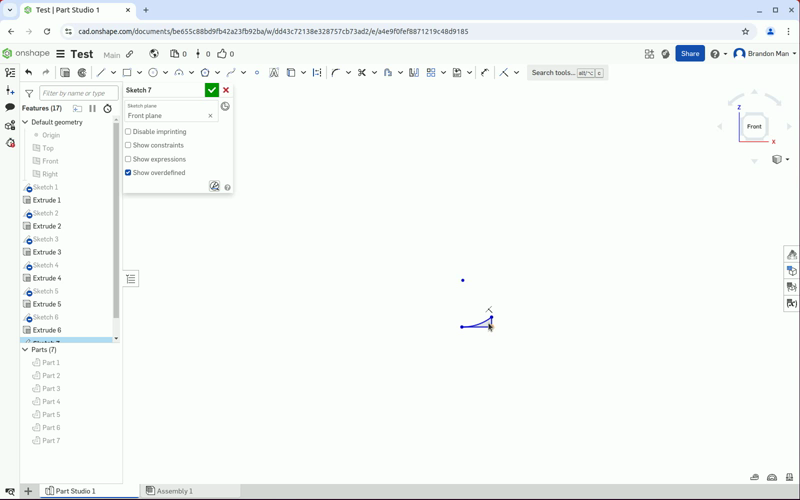
scroll(6)
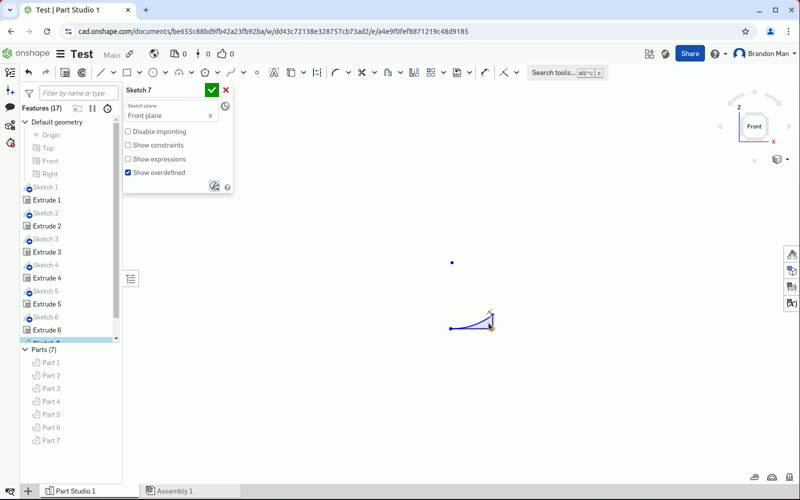
scroll(6)
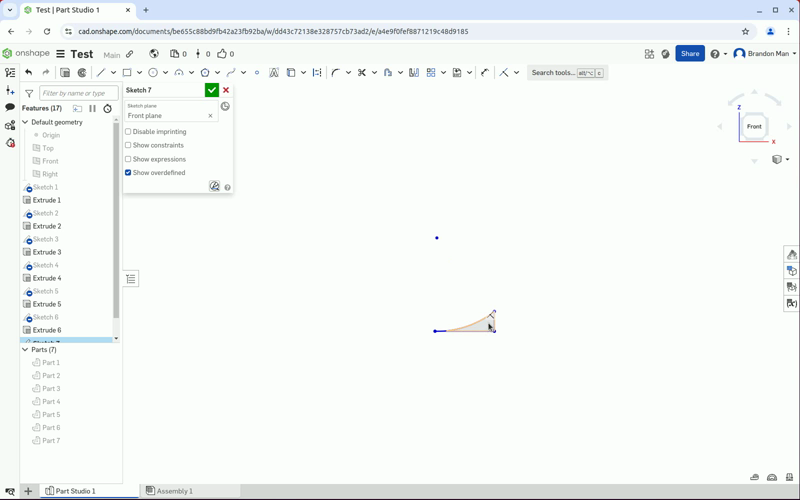
scroll(6)
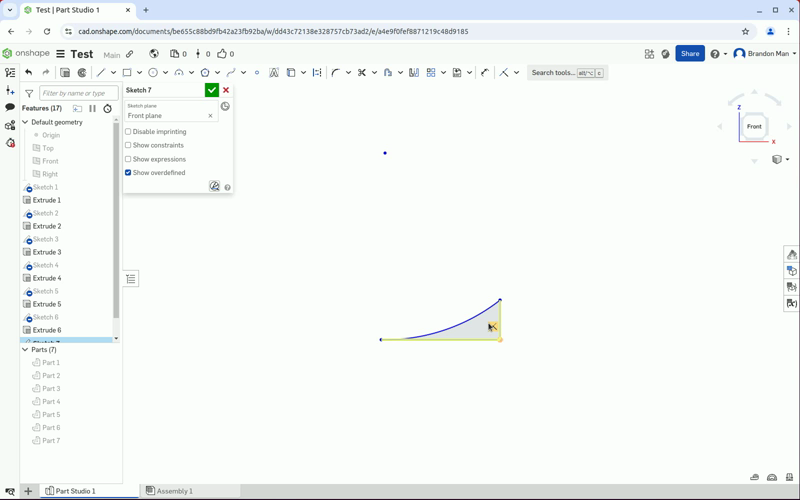
click(488, 322)
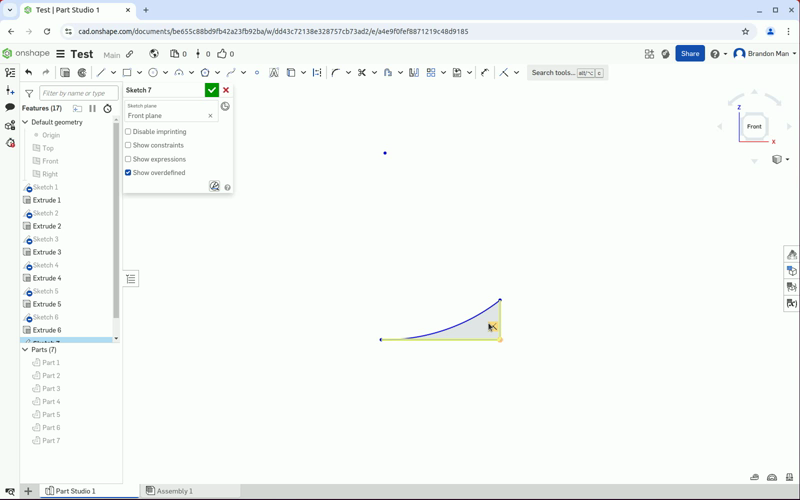
scroll(-6)
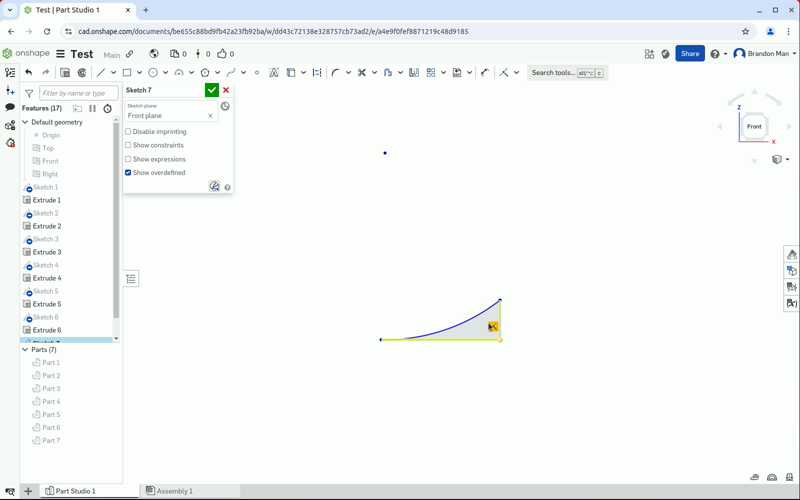
scroll(-6)
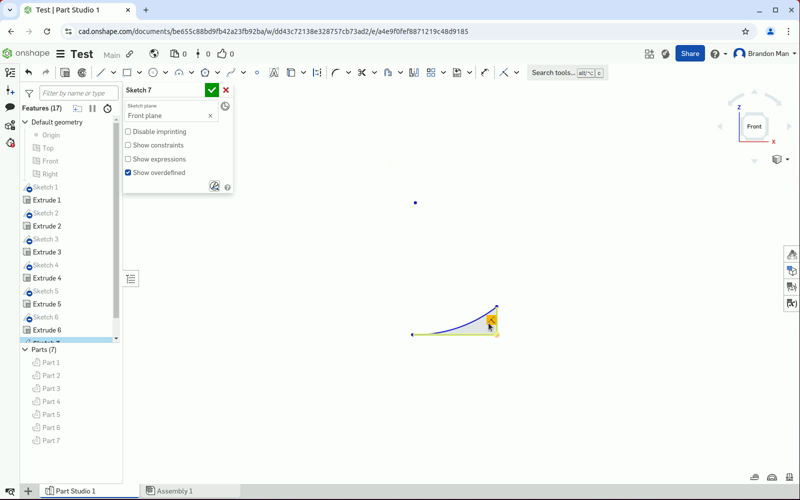
scroll(-6)
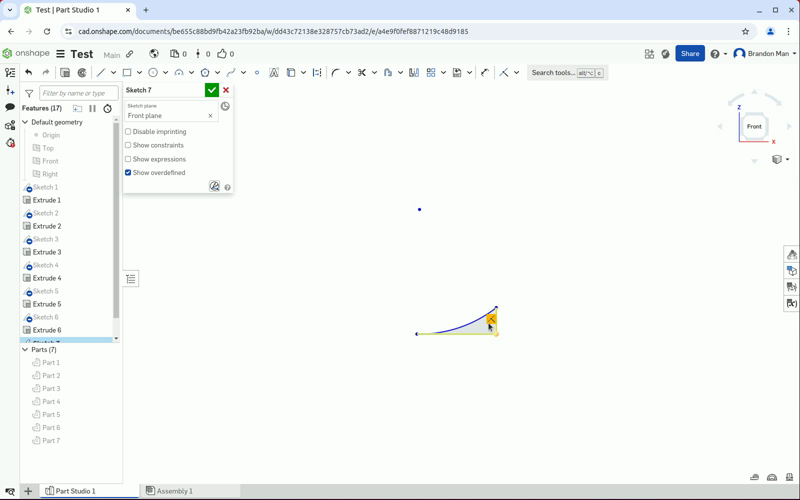
scroll(-6)
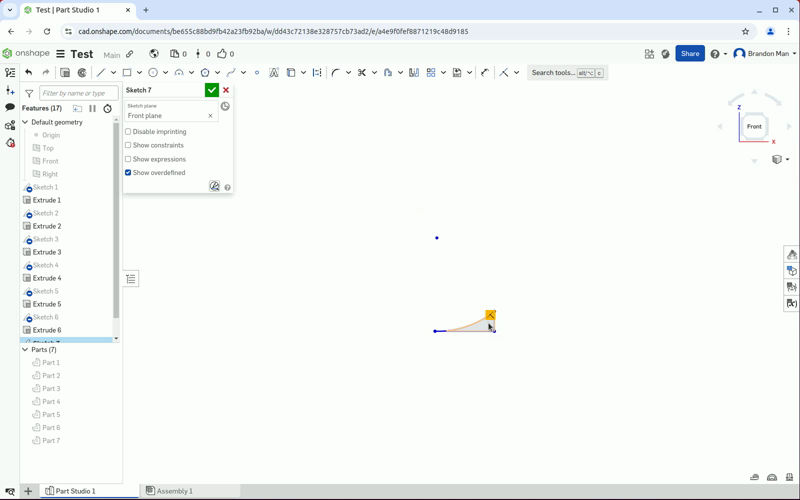
scroll(-6)
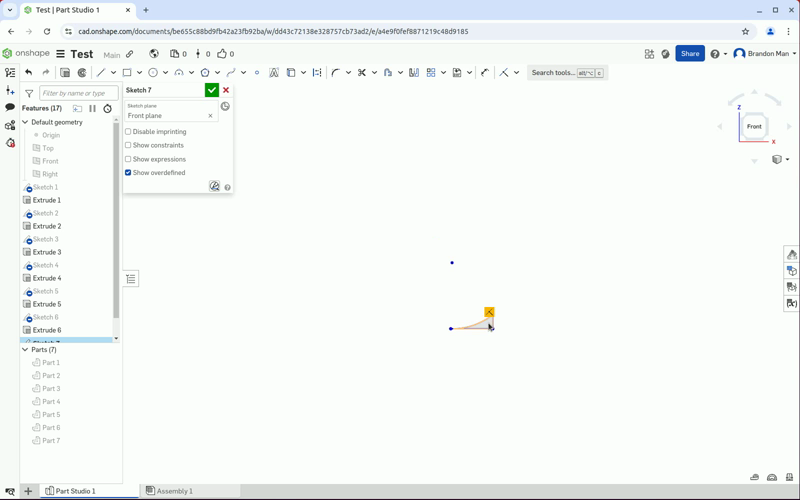
scroll(-6)
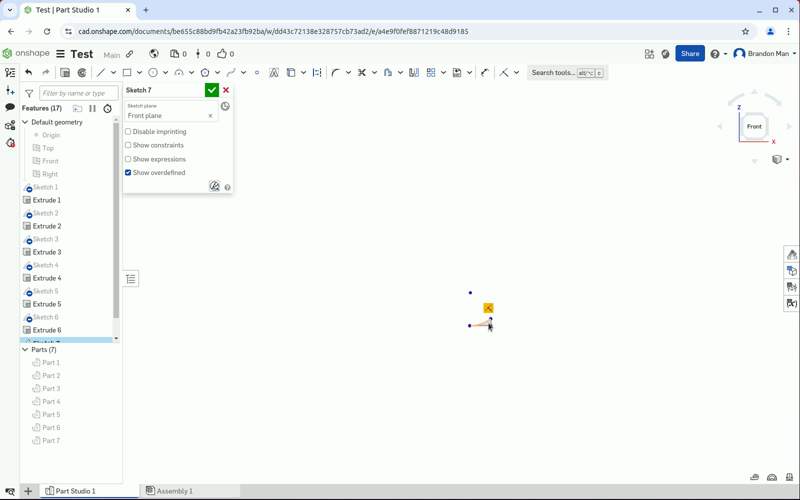
scroll(-6)
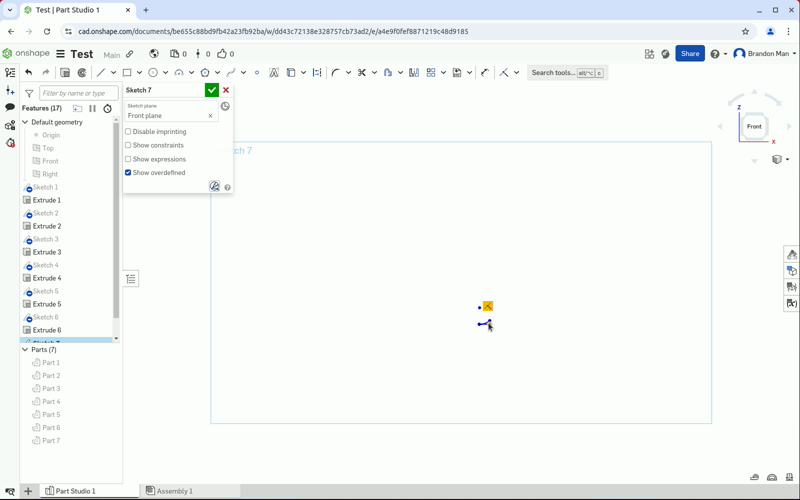
mouse_move(73, 352)
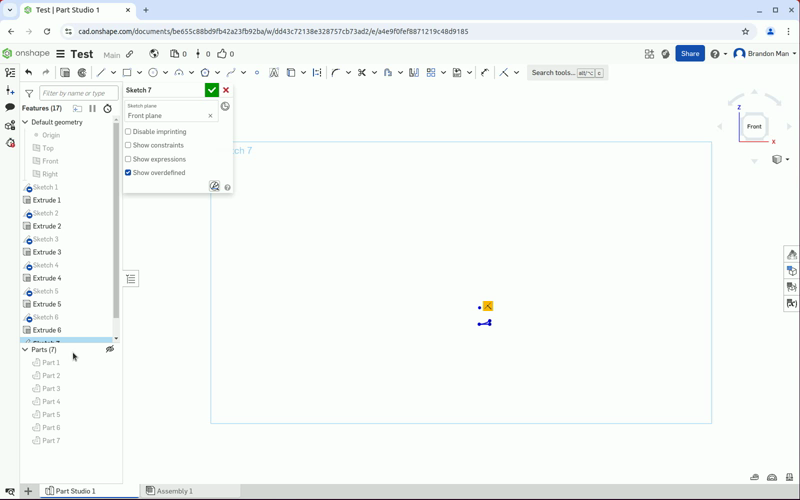
key(shift+y)
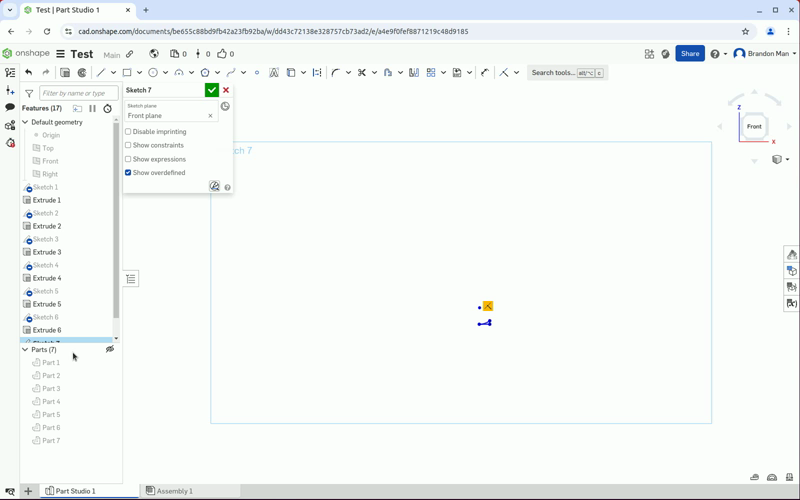
key(shift+e)
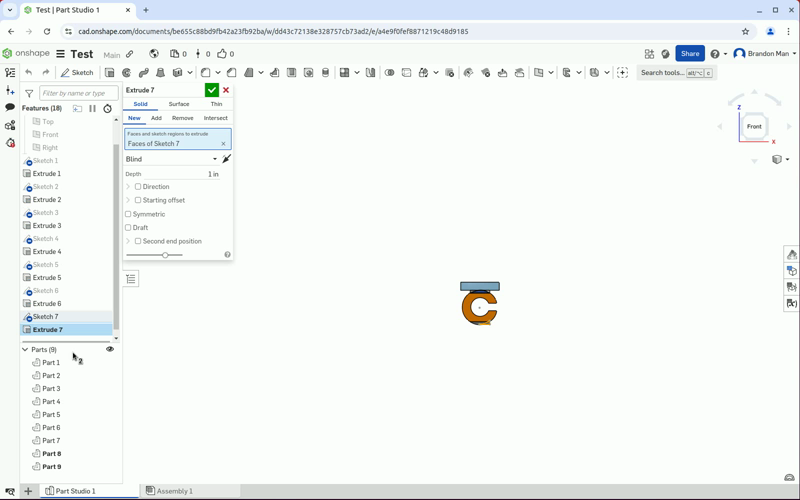
mouse_move(143, 106)
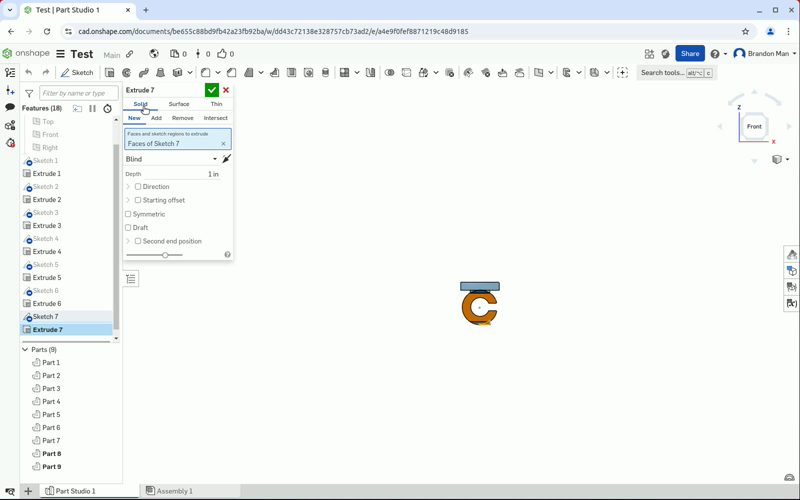
click(143, 106)
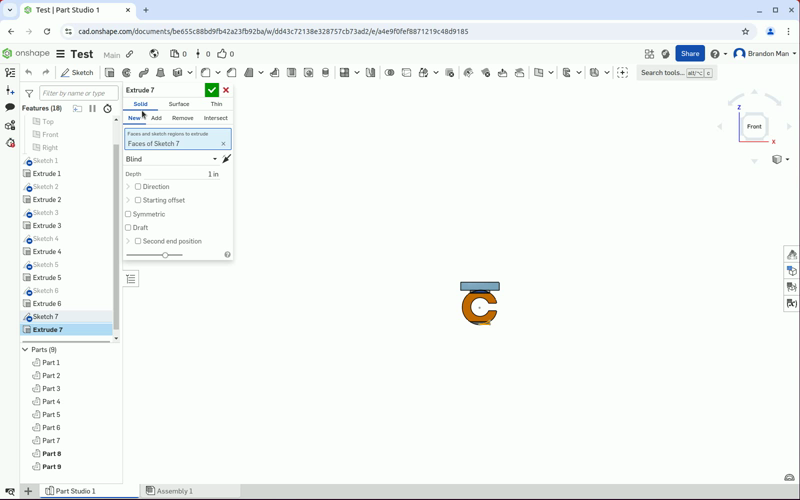
mouse_move(137, 120)
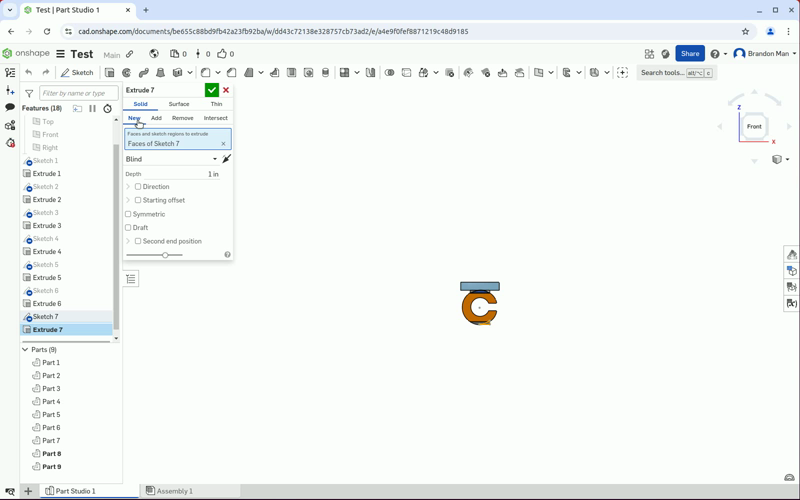
click(137, 120)
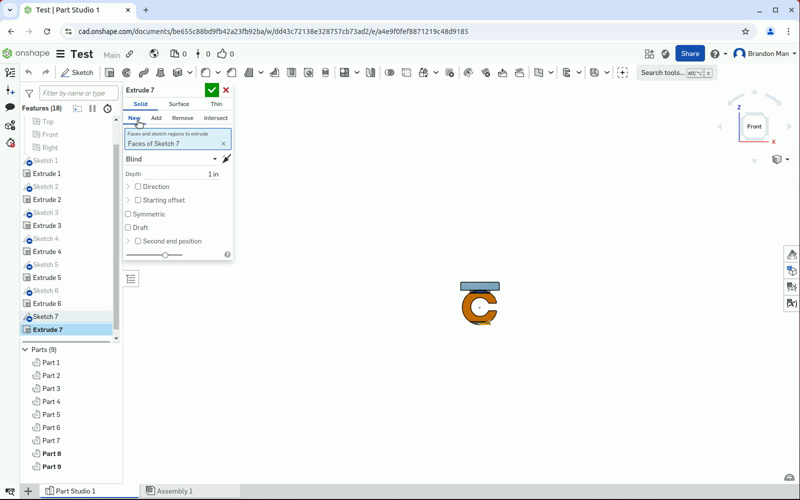
key(tab, 4)
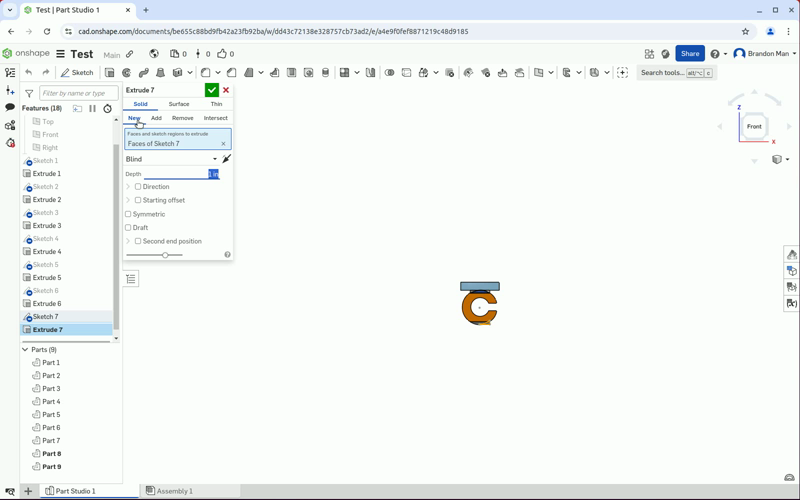
text(23.108)
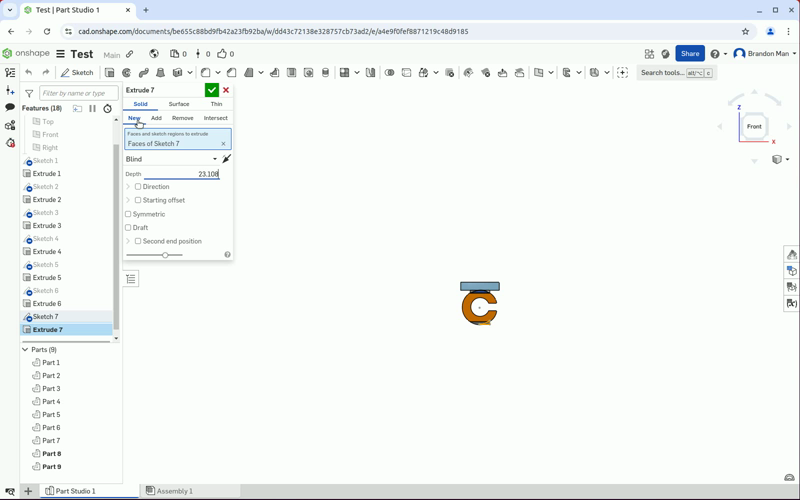
key(enter)
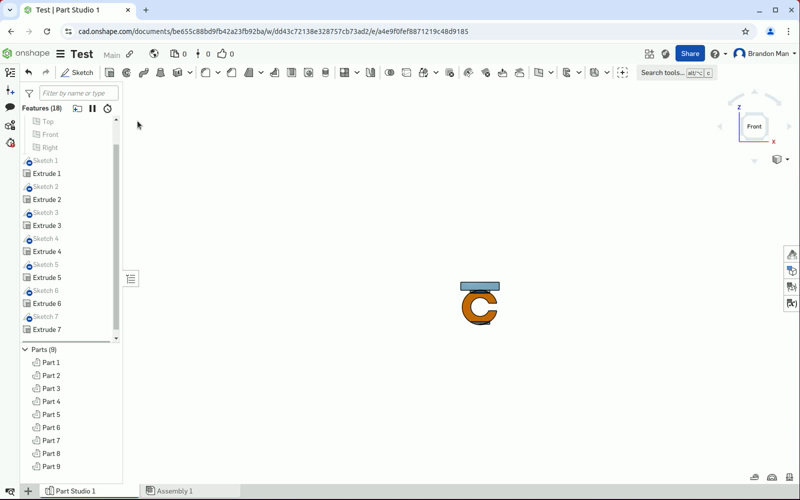
key(shift+h)
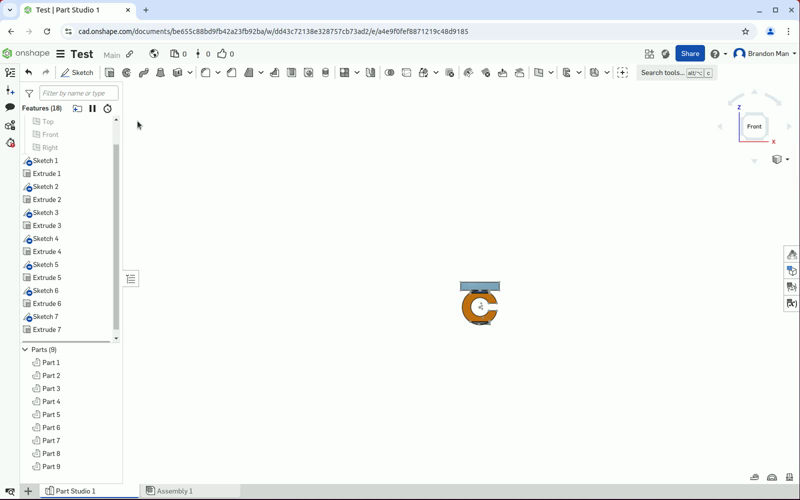
key(shift+h)
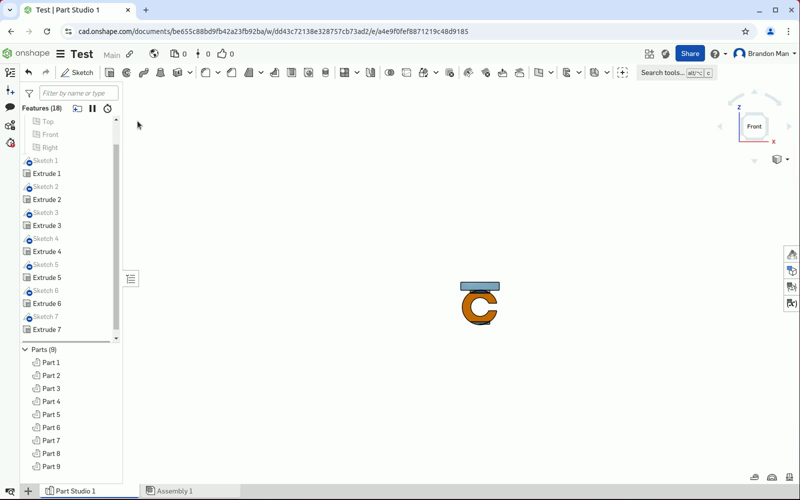
mouse_move(69, 163)
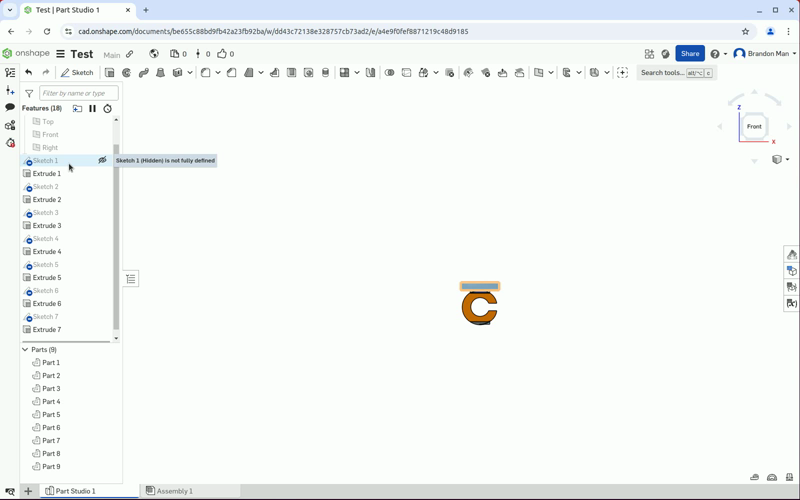
click(69, 163)
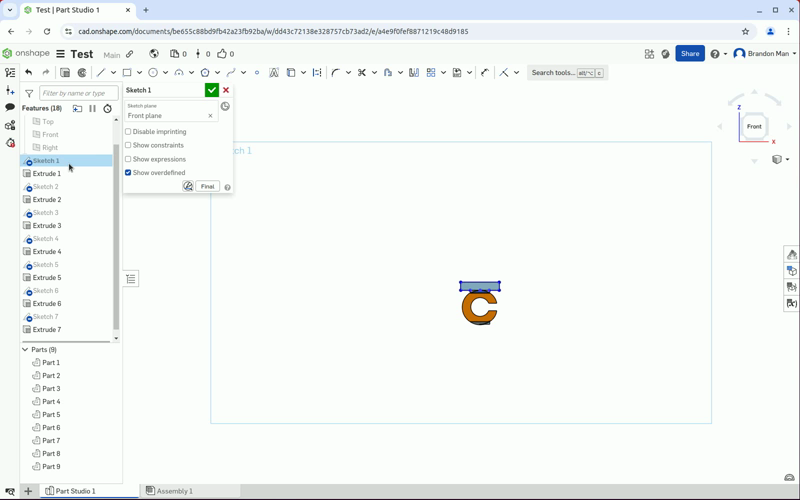
mouse_move(229, 92)
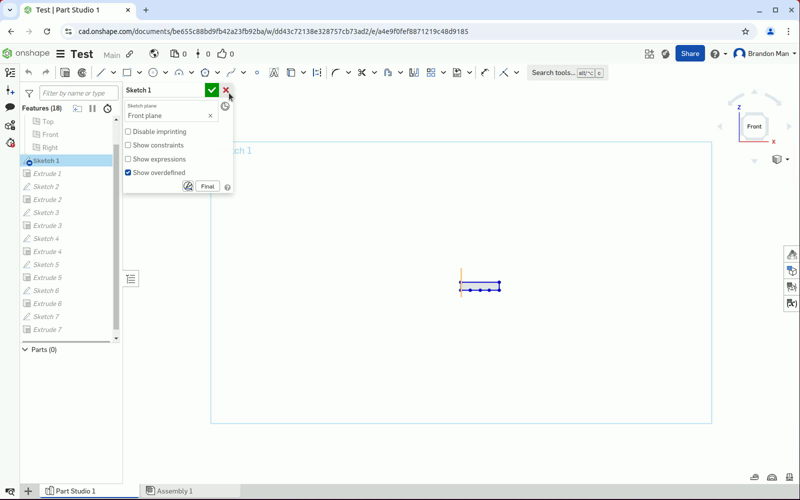
click(229, 92)
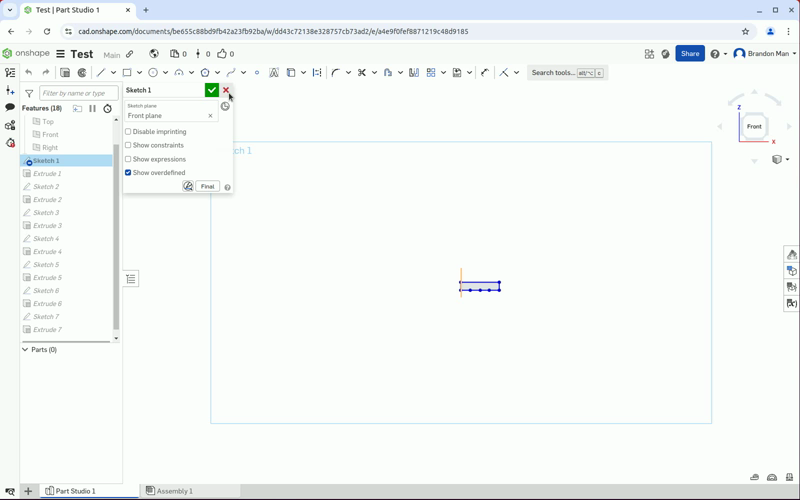
key(shift+s)
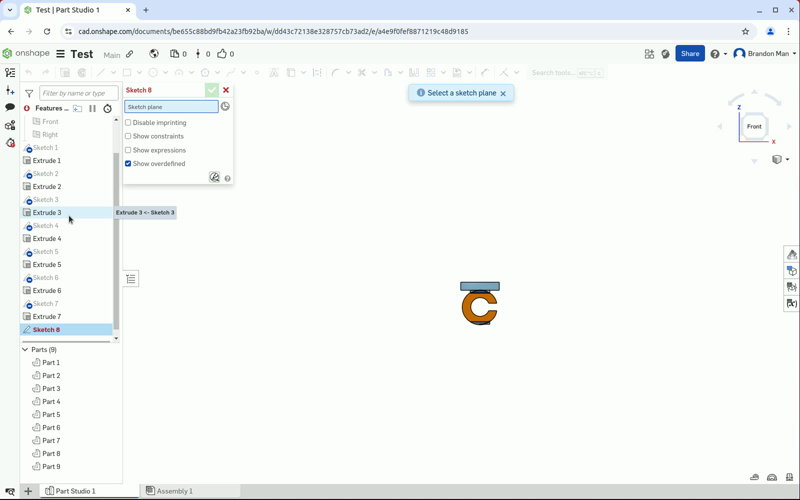
scroll(3)
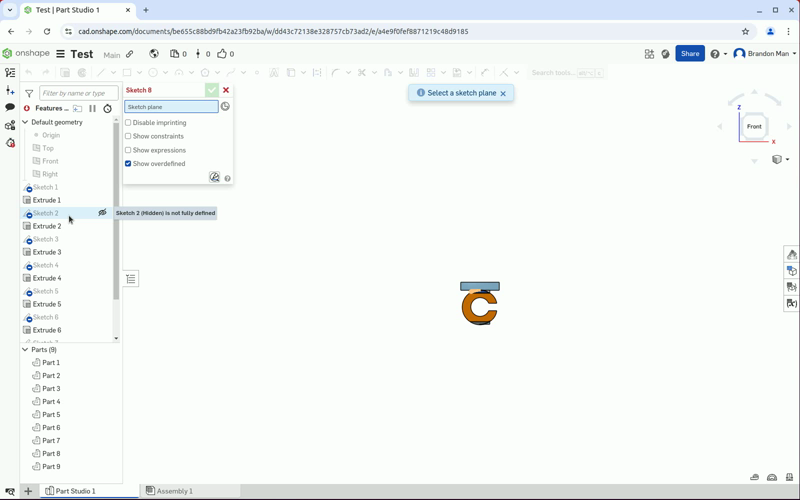
mouse_move(69, 163)
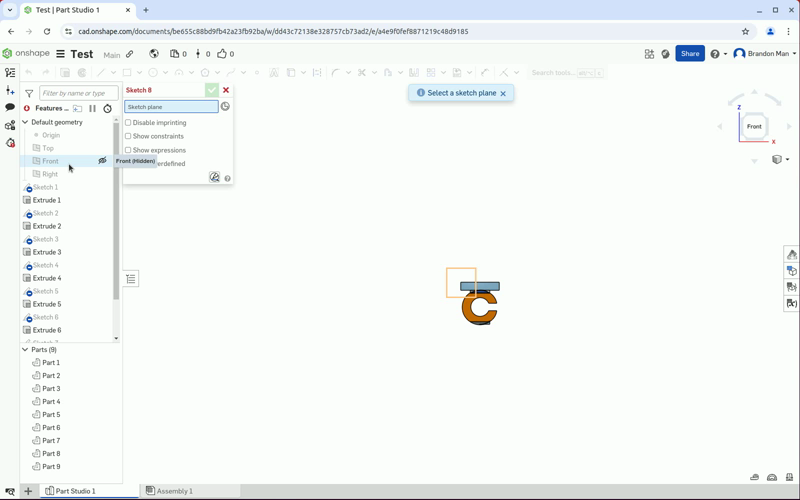
click(69, 163)
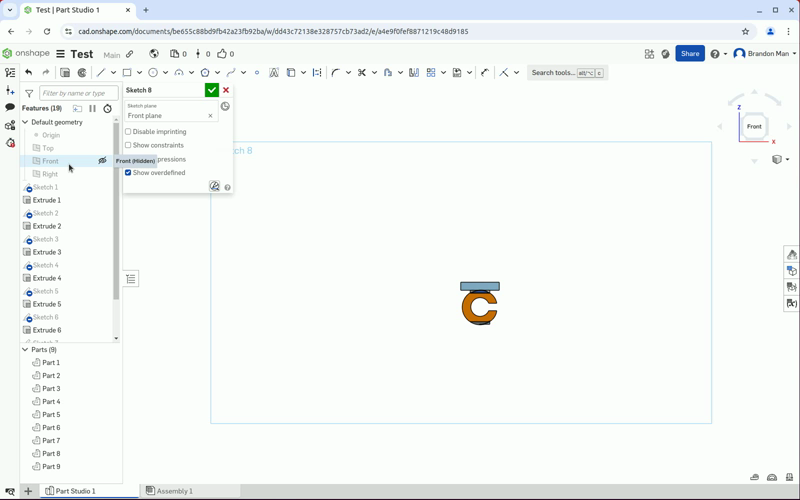
mouse_move(73, 352)
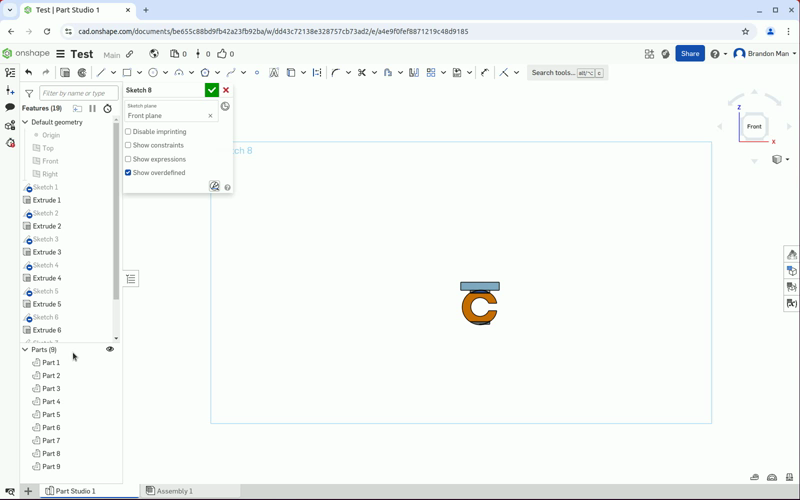
key(y)
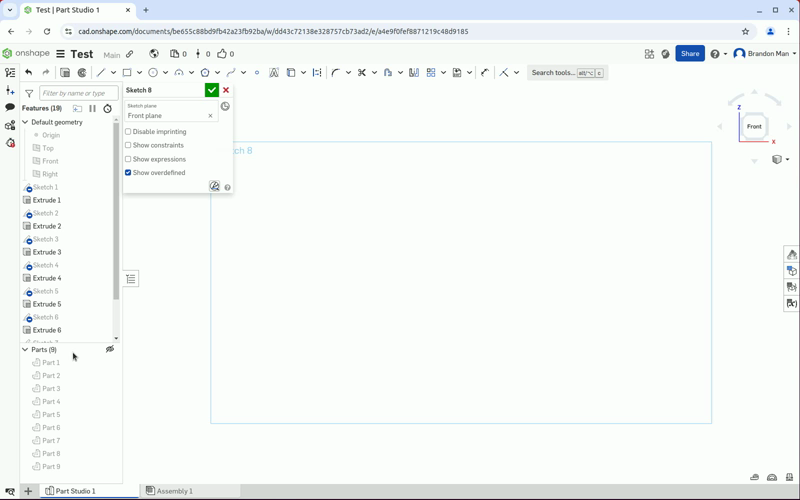
key(l)
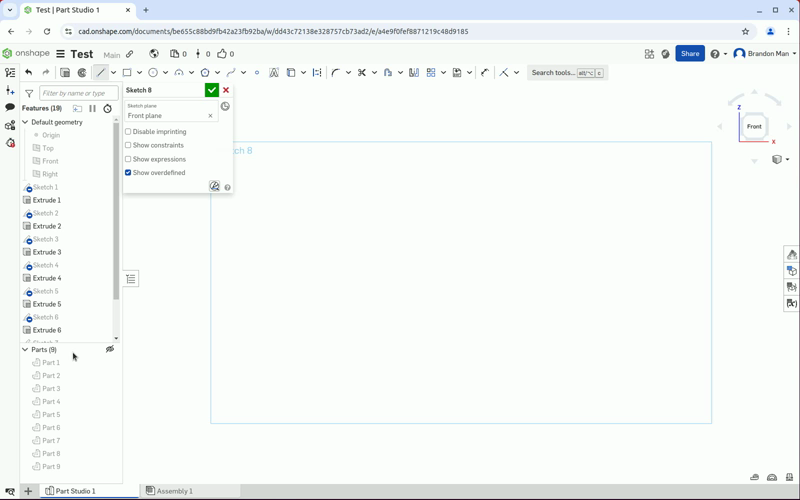
key_down(shift)
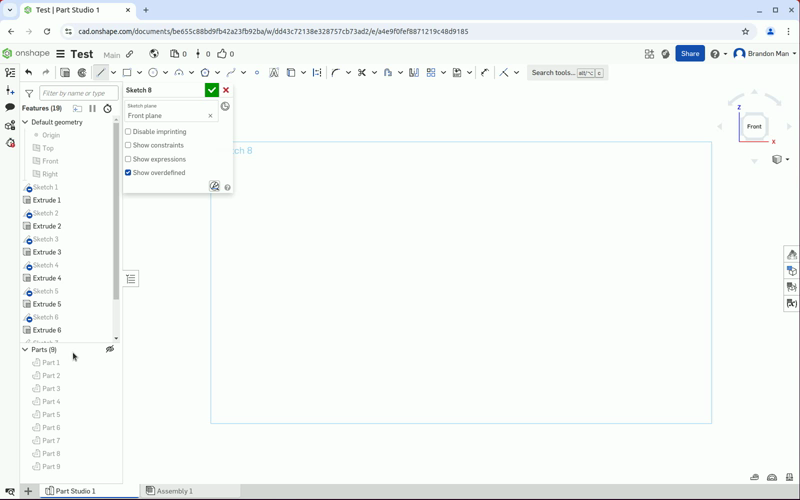
mouse_move(470, 324)
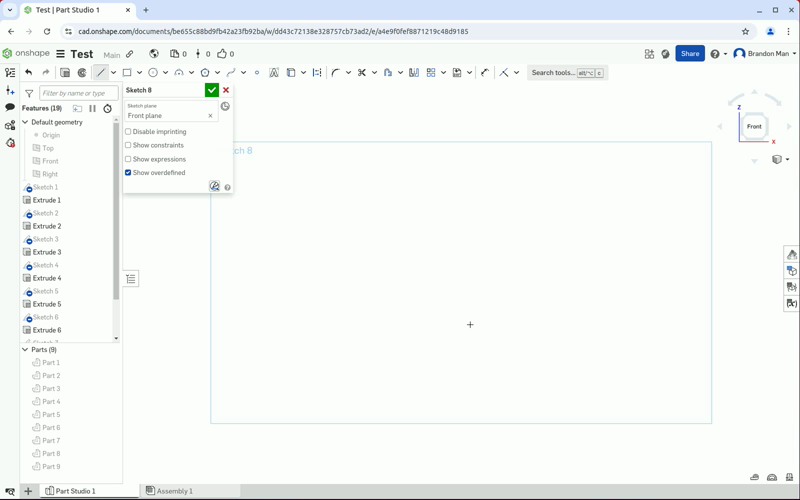
click(470, 324)
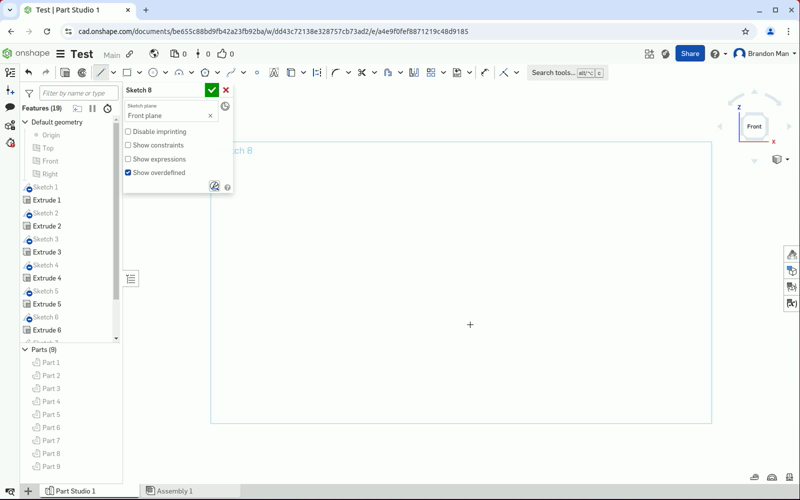
key_up(shift)
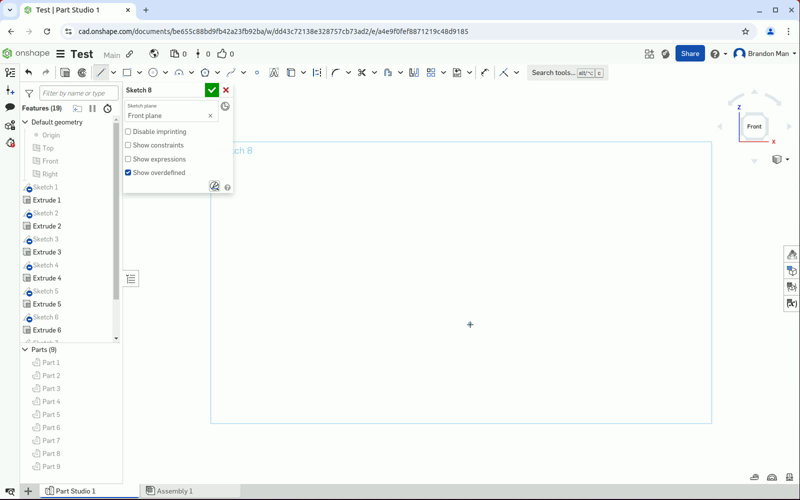
key_down(shift)
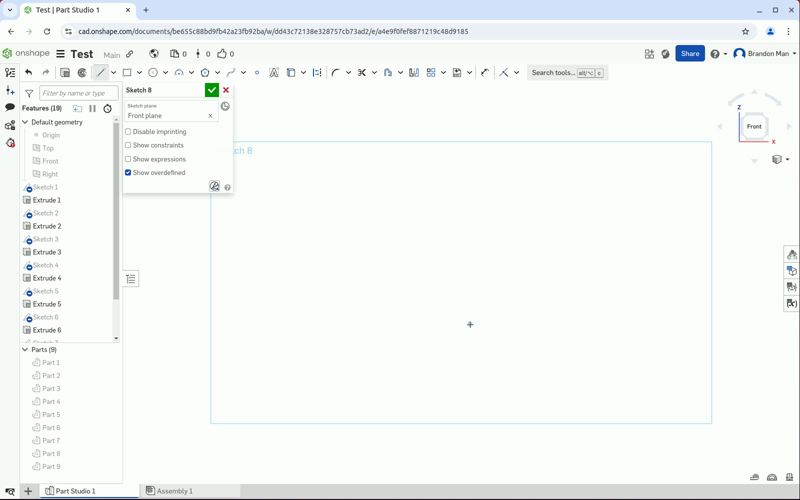
mouse_move(500, 324)
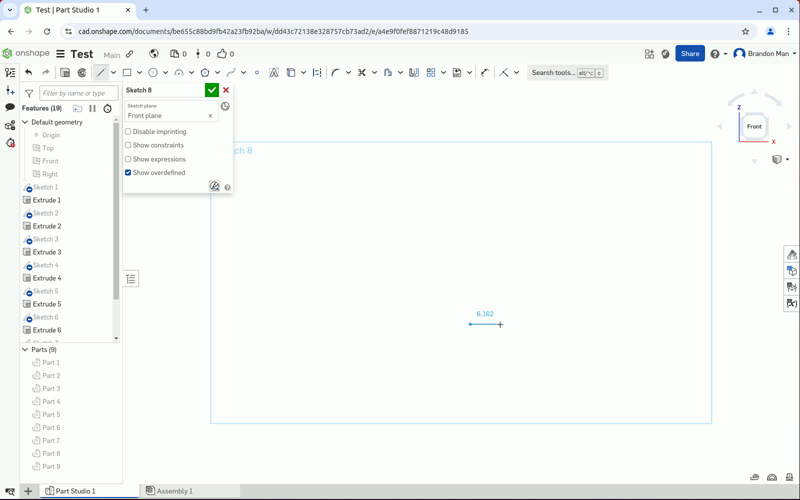
mouse_move(480, 324)
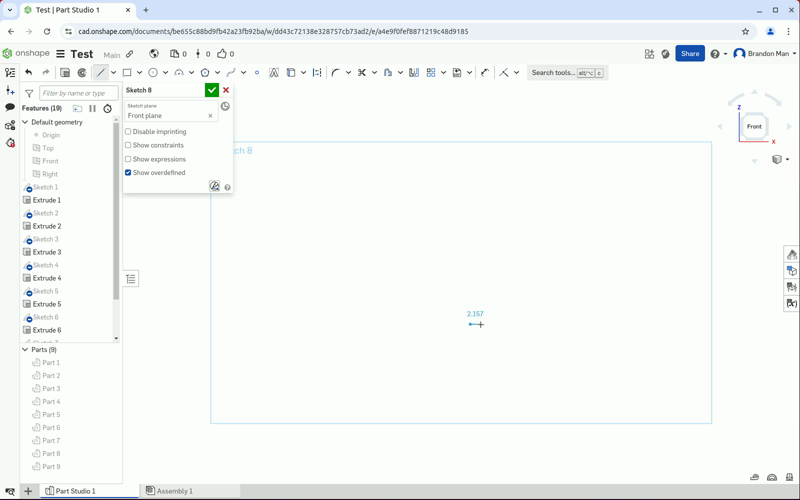
click(480, 324)
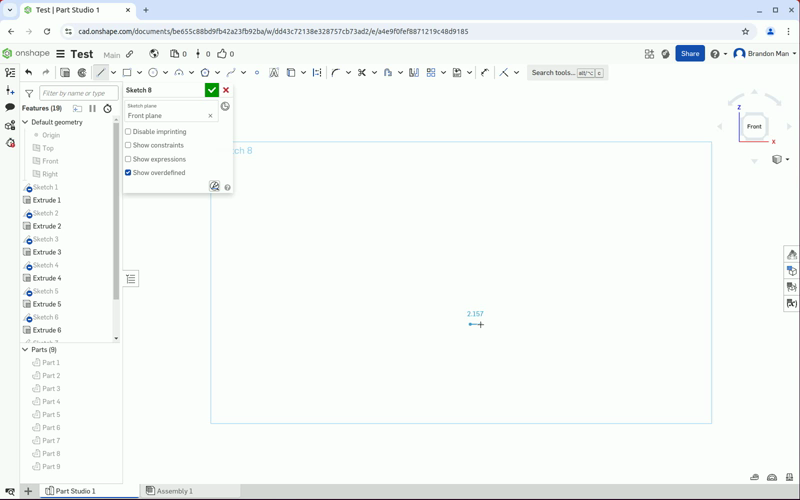
key_up(shift)
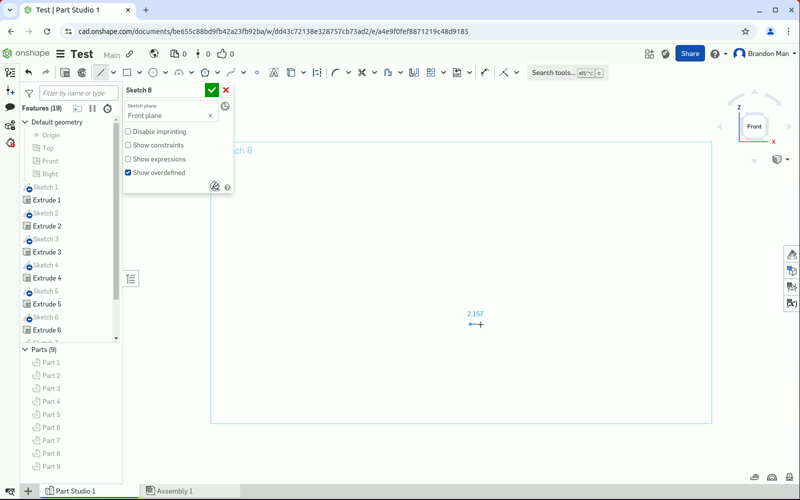
key(esc)
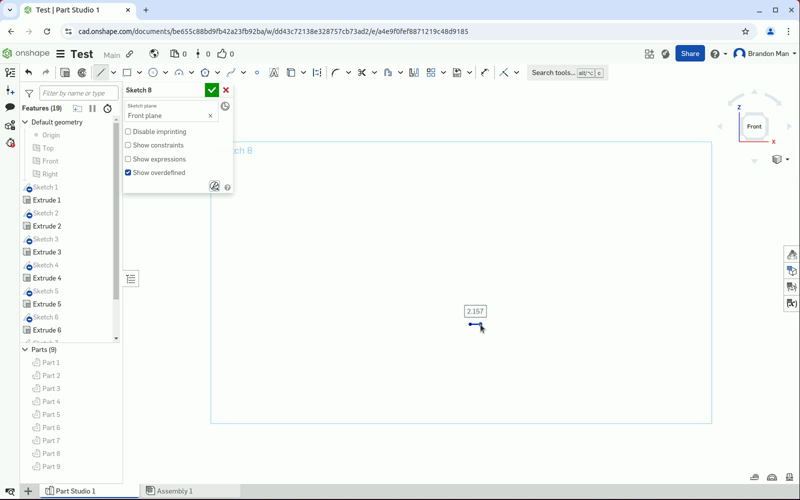
key(a)
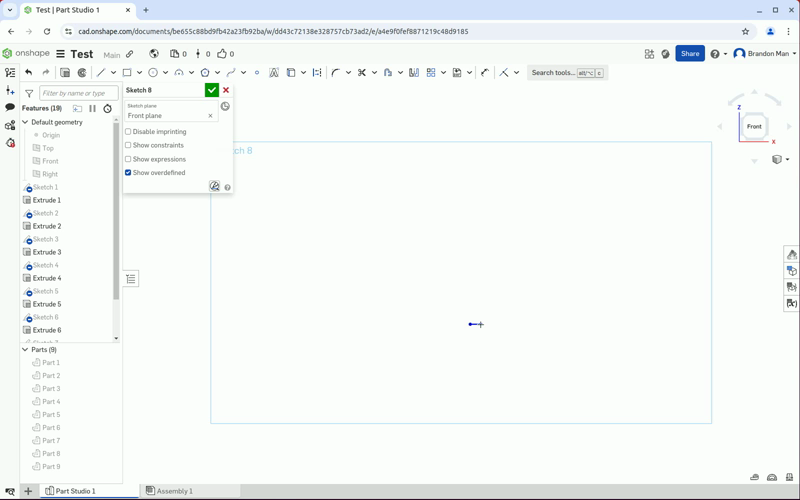
mouse_move(480, 324)
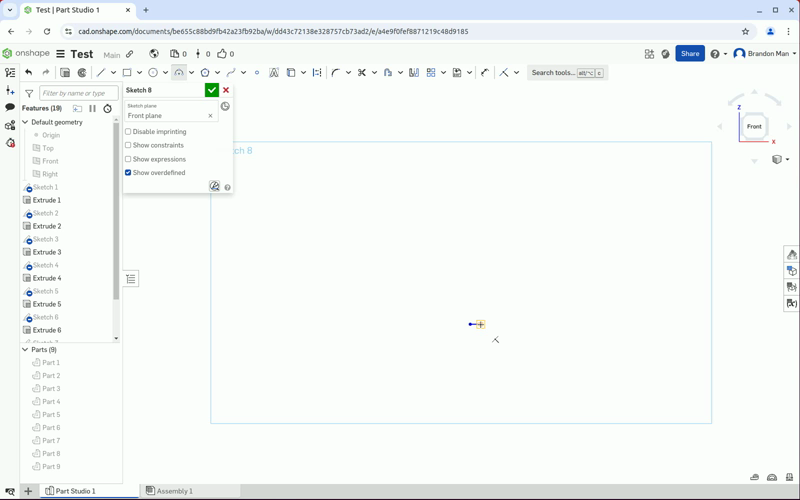
click(480, 324)
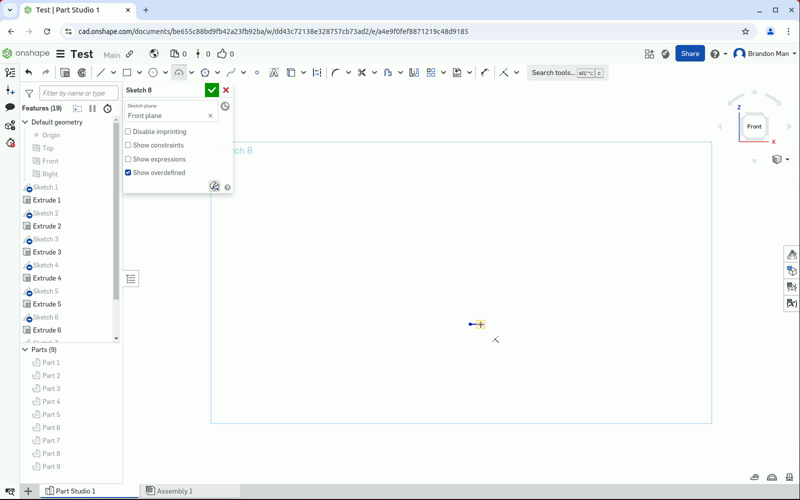
key_down(shift)
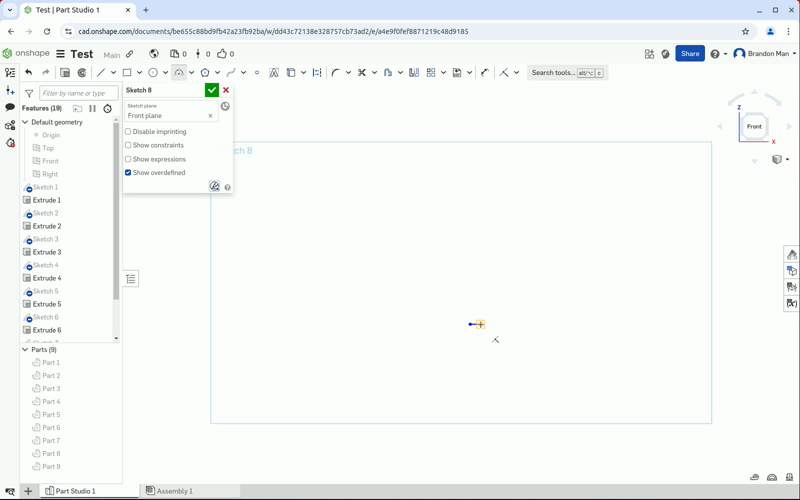
mouse_move(470, 320)
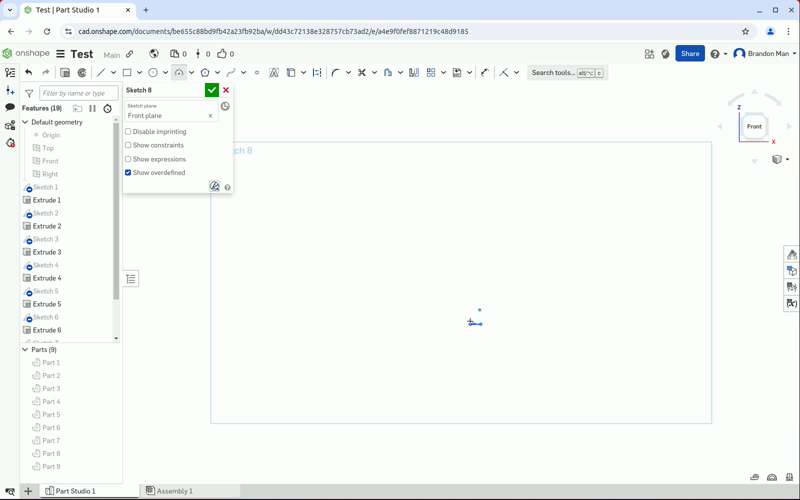
scroll(6)
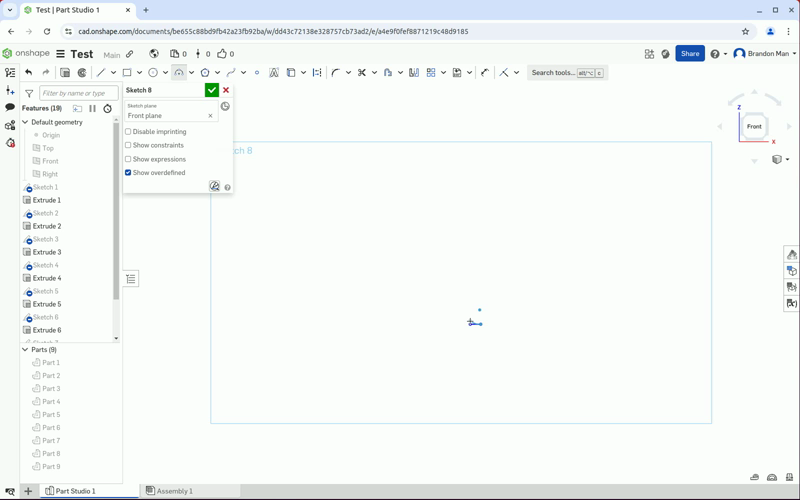
scroll(6)
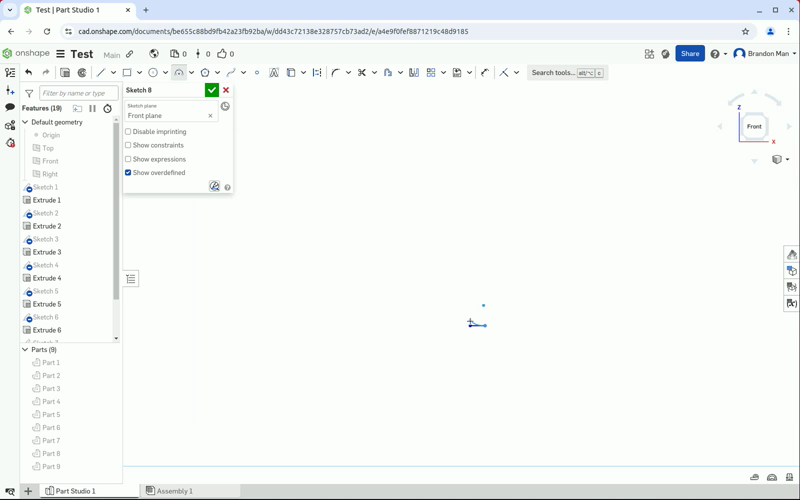
scroll(6)
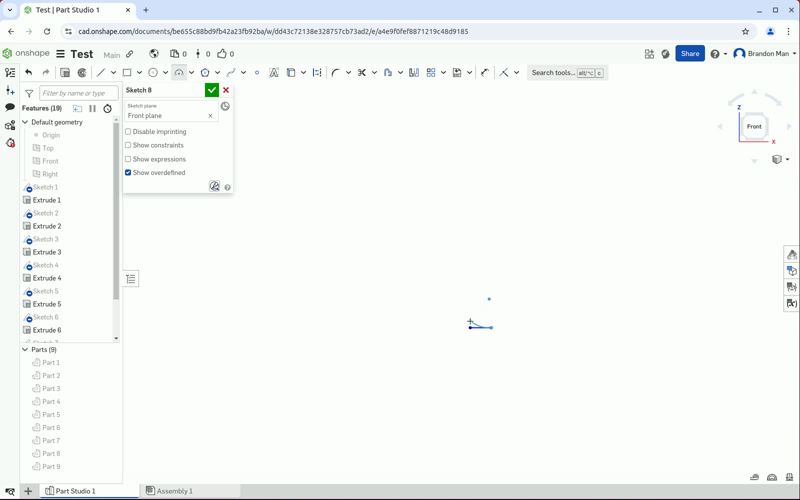
scroll(6)
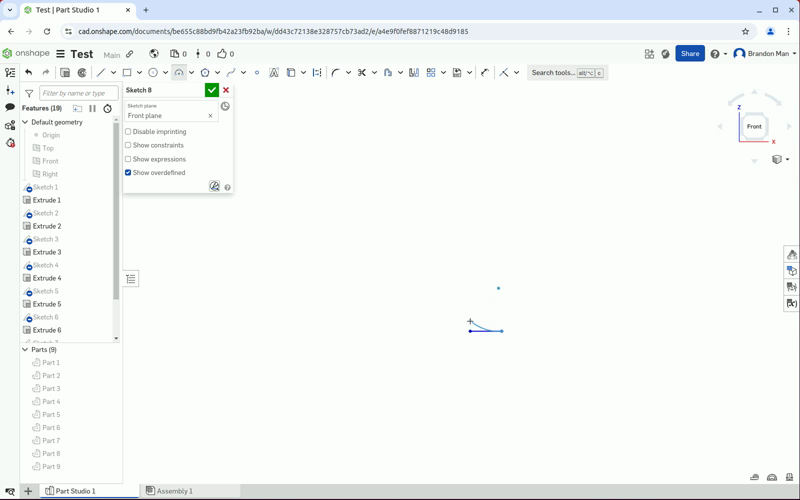
scroll(6)
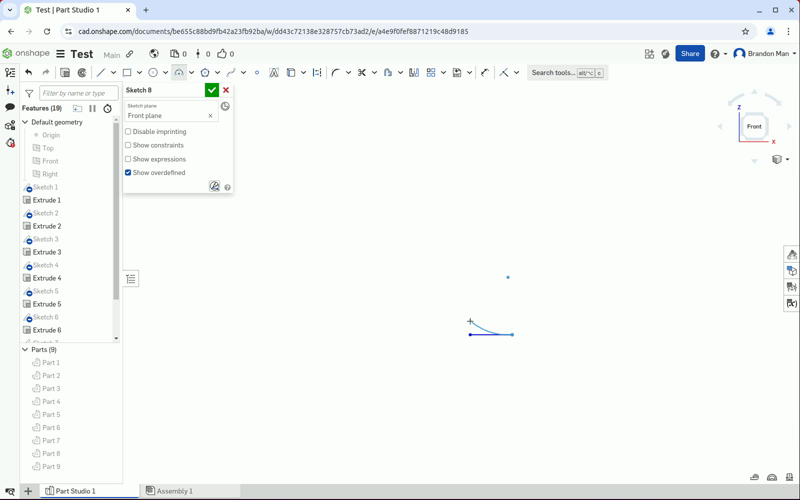
scroll(6)
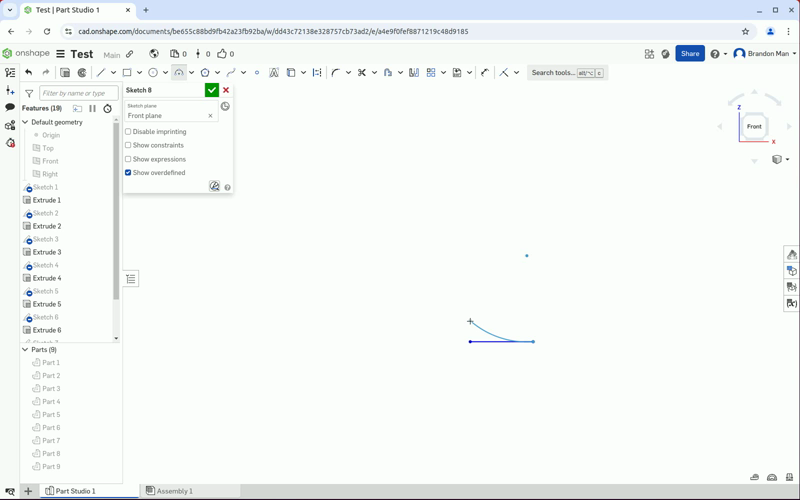
scroll(6)
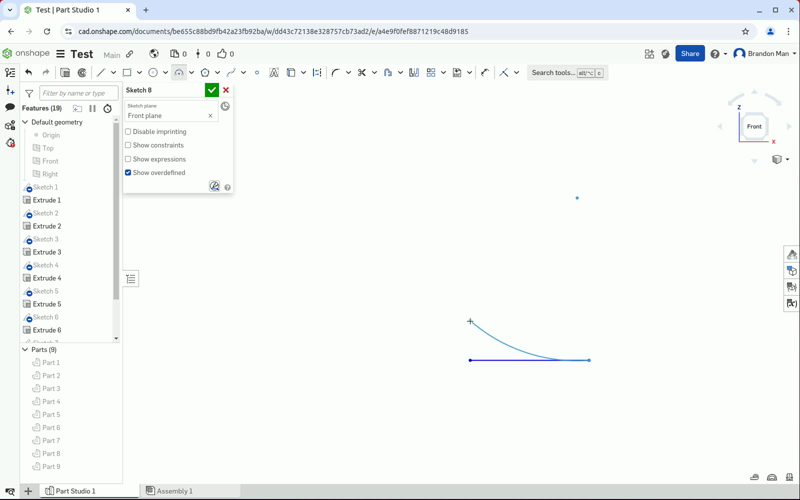
click(470, 320)
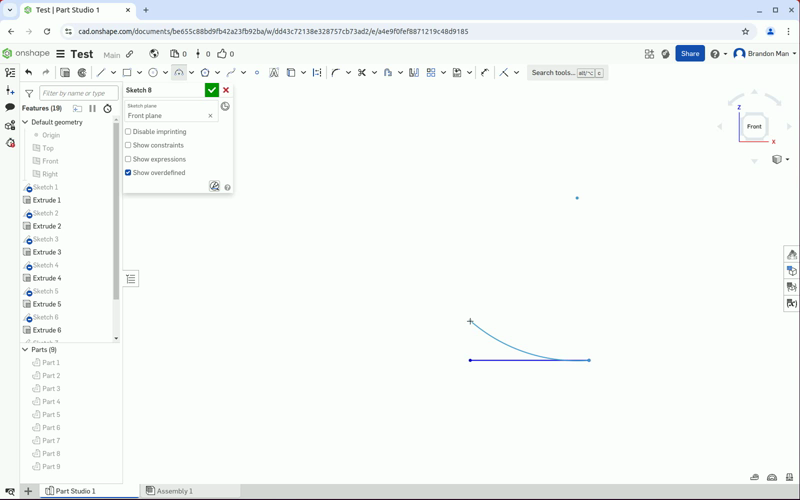
scroll(-6)
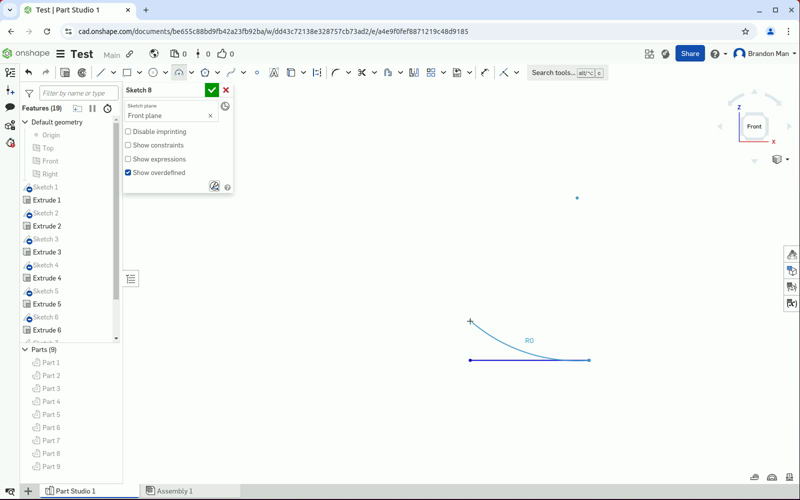
scroll(-6)
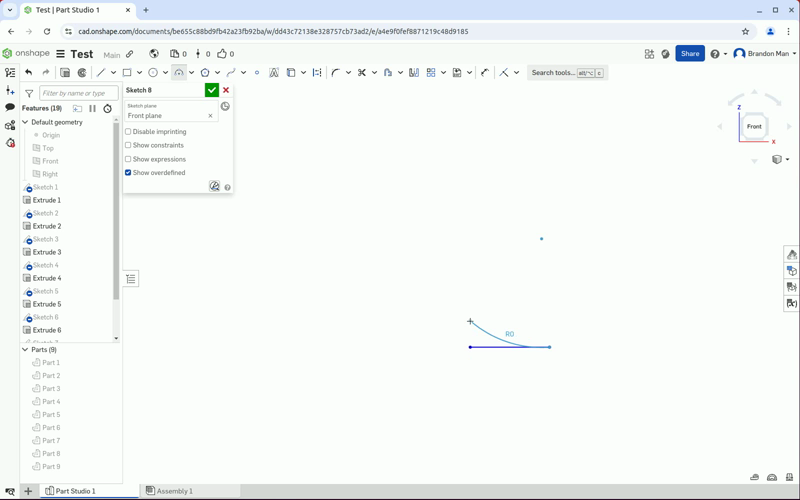
scroll(-6)
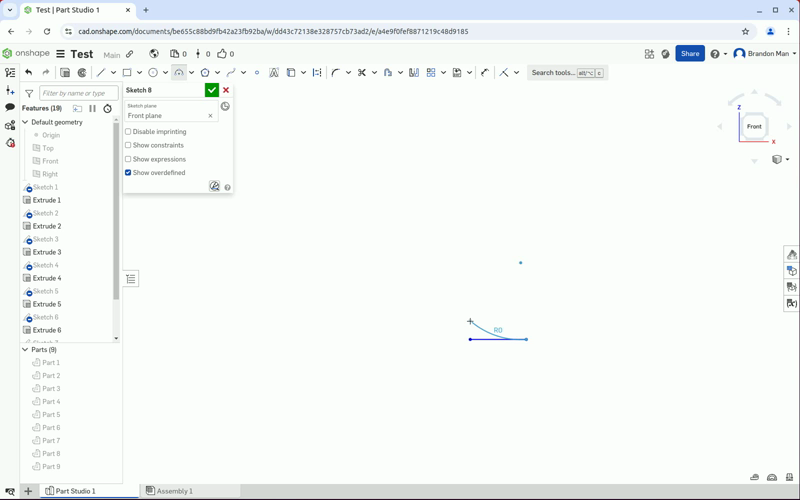
scroll(-6)
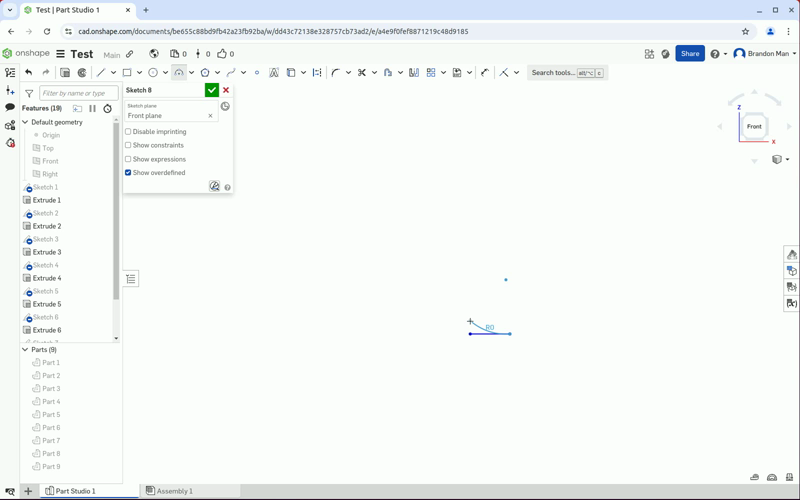
scroll(-6)
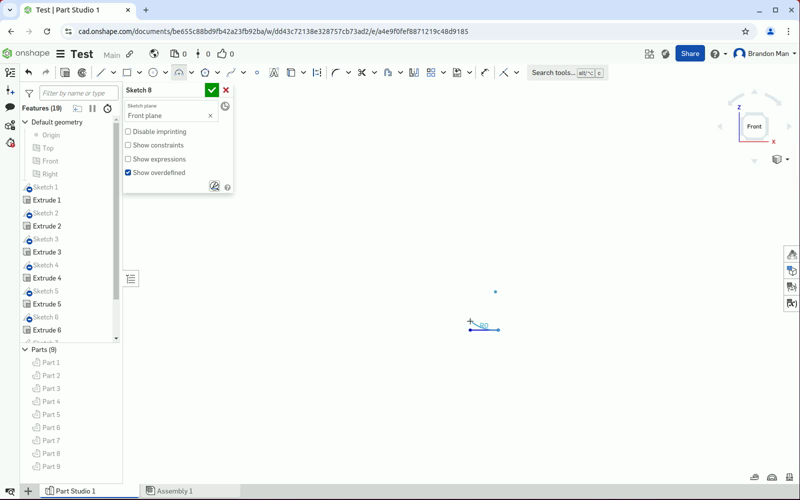
scroll(-6)
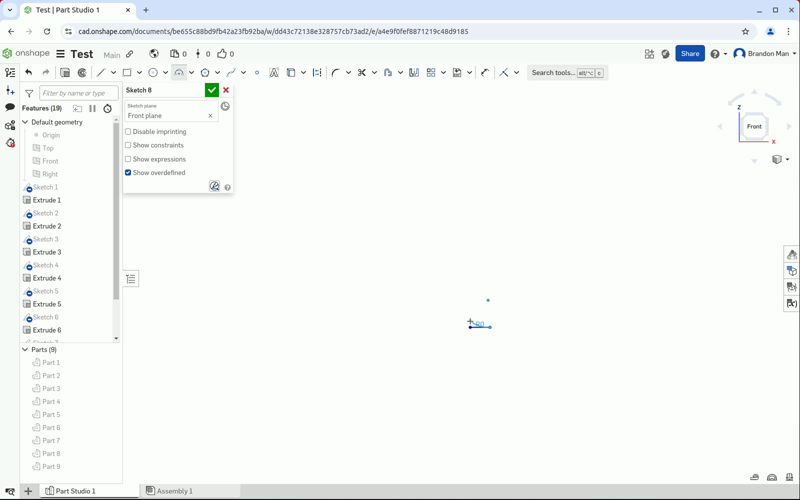
scroll(-6)
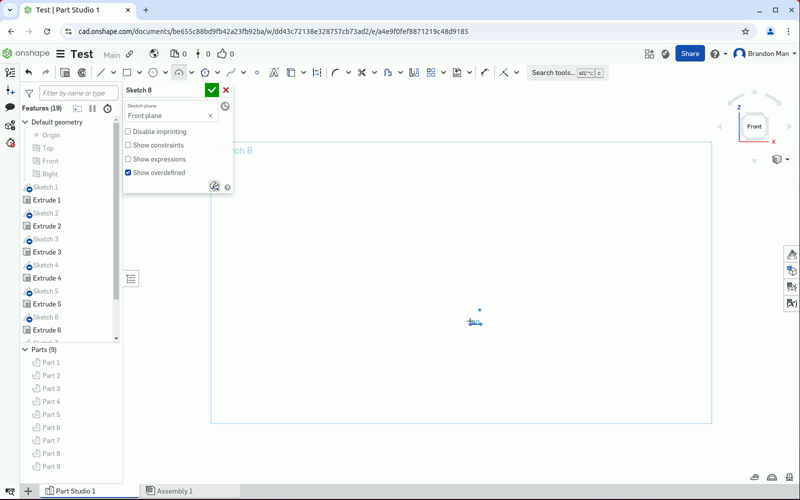
mouse_move(475, 323)
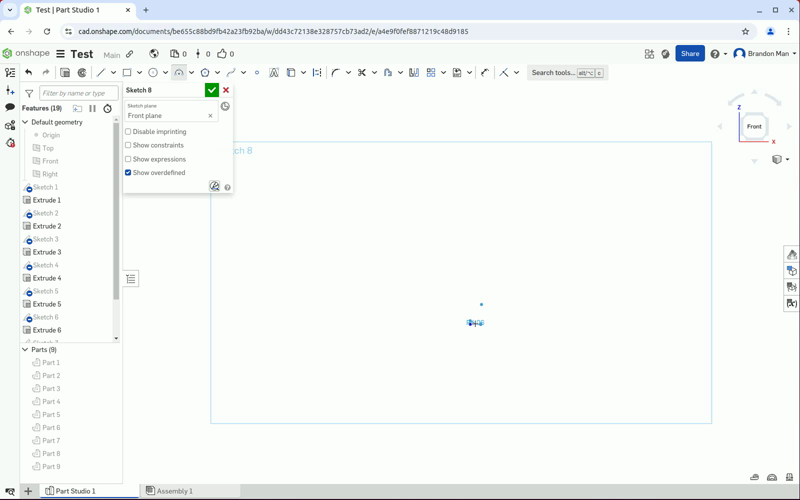
click(475, 323)
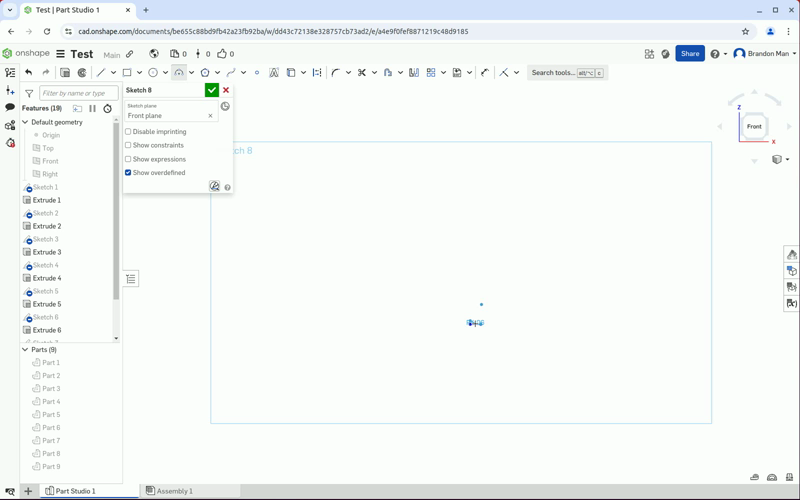
key_up(shift)
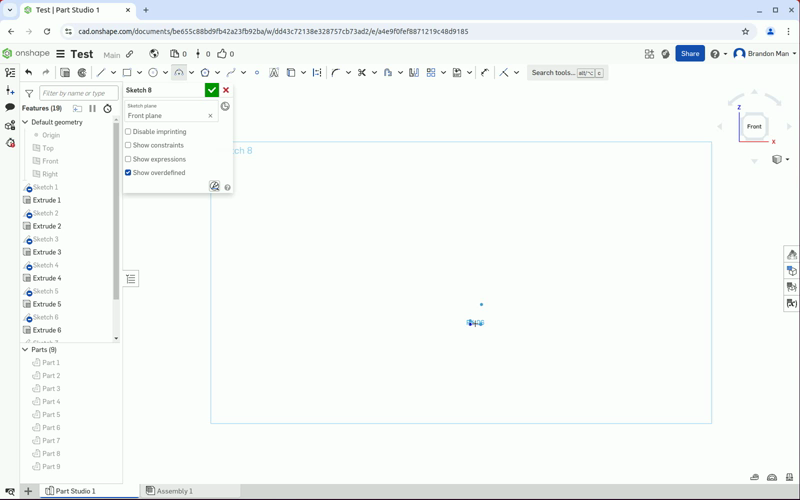
key(esc)
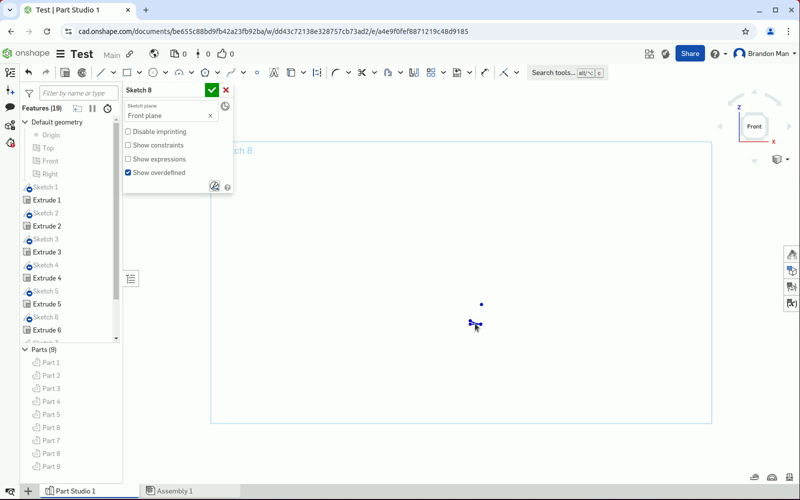
key(l)
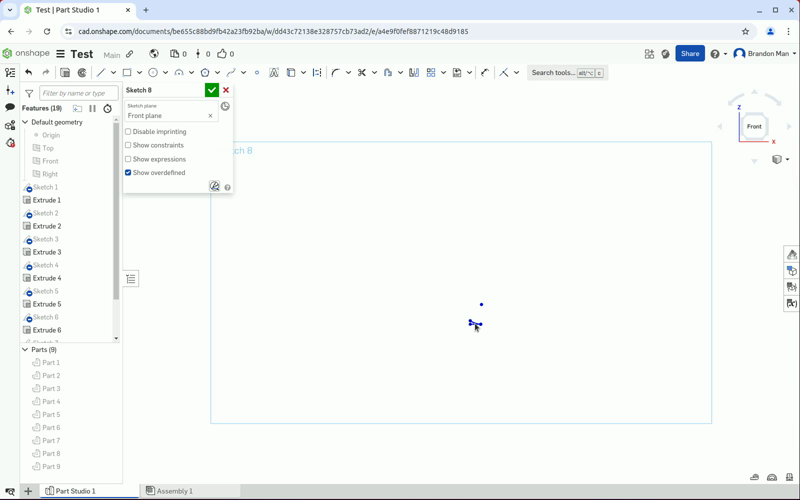
mouse_move(470, 320)
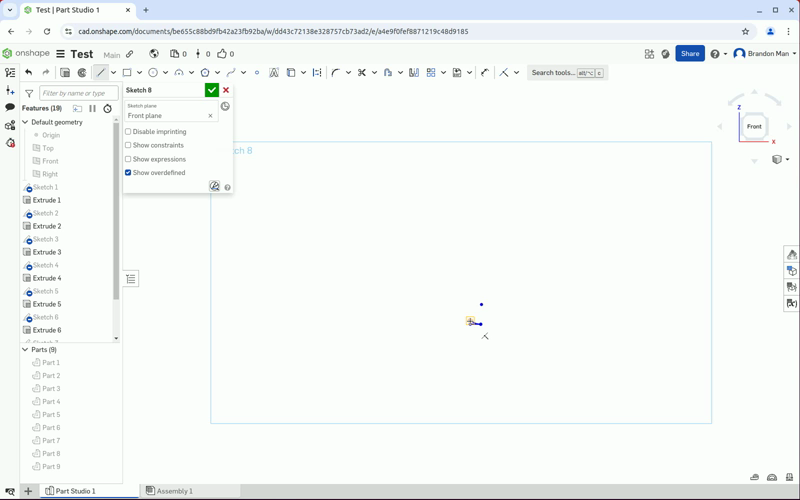
scroll(6)
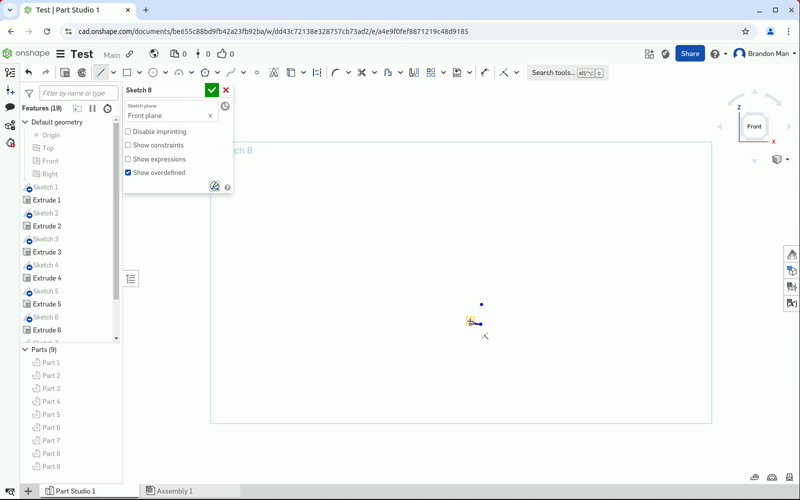
scroll(6)
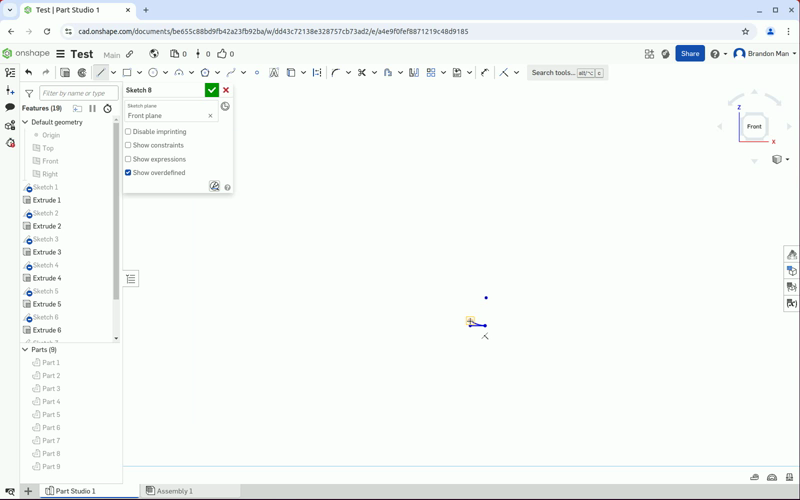
scroll(6)
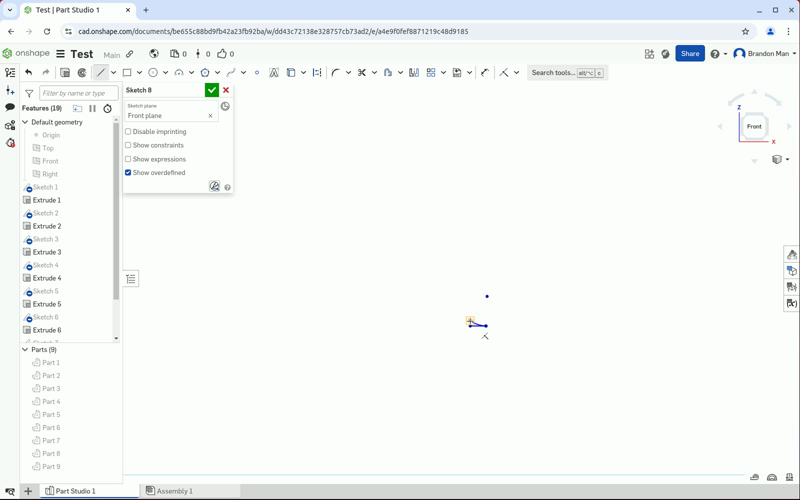
scroll(6)
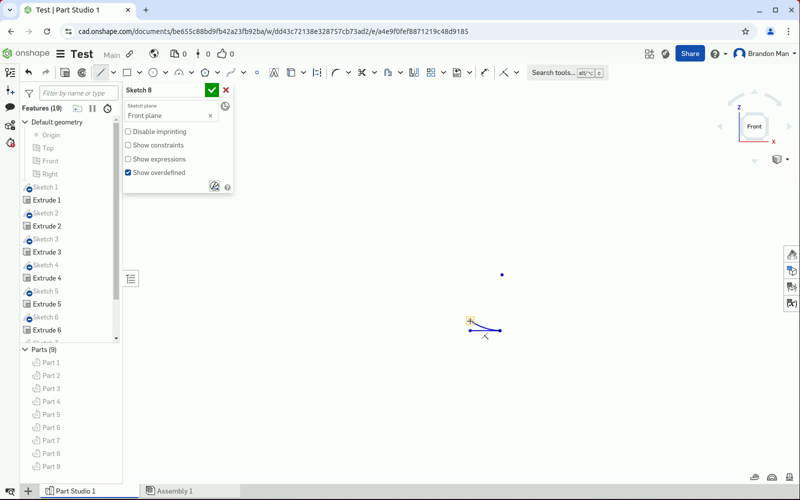
scroll(6)
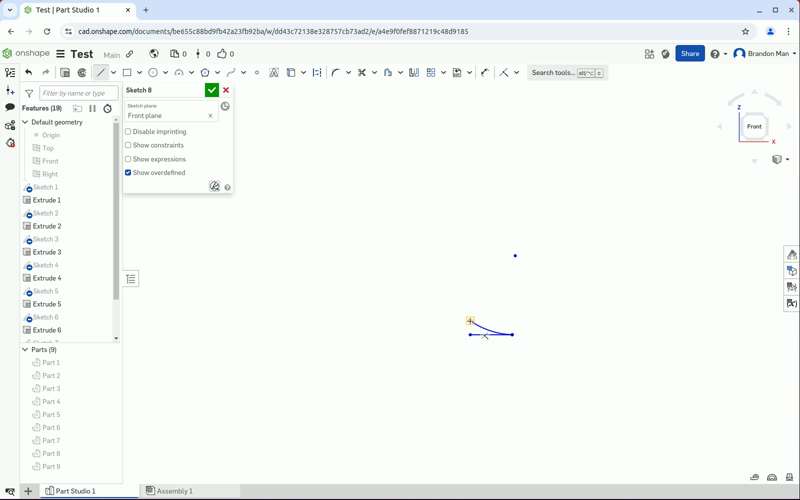
scroll(6)
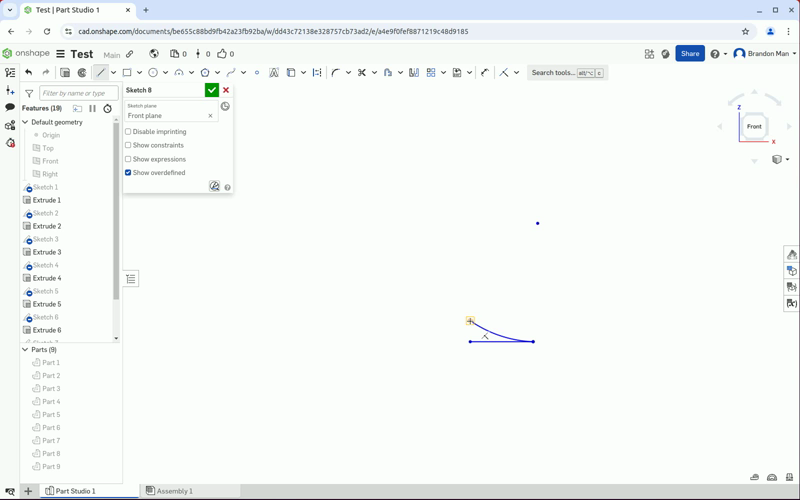
scroll(6)
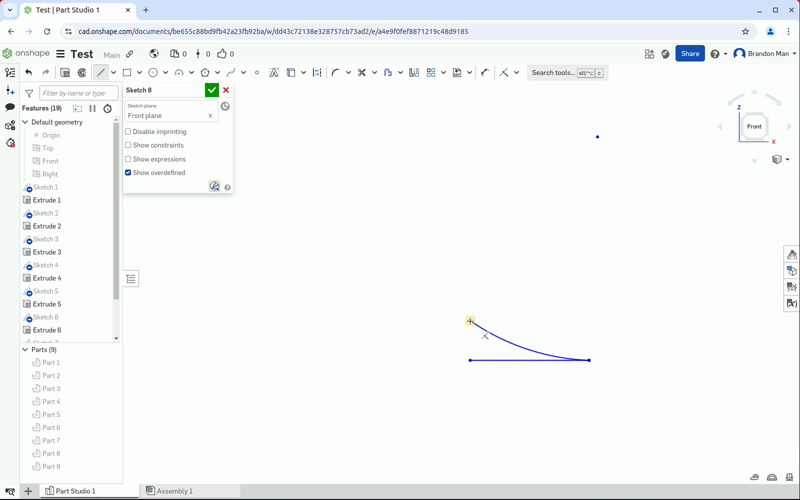
click(470, 320)
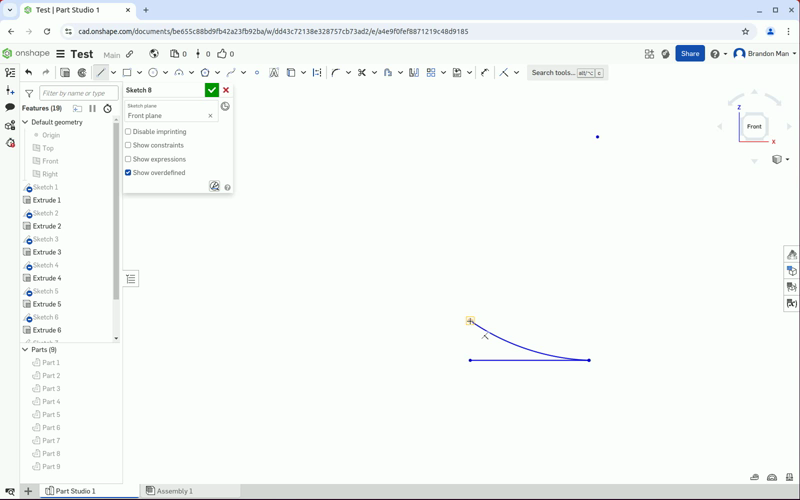
scroll(-6)
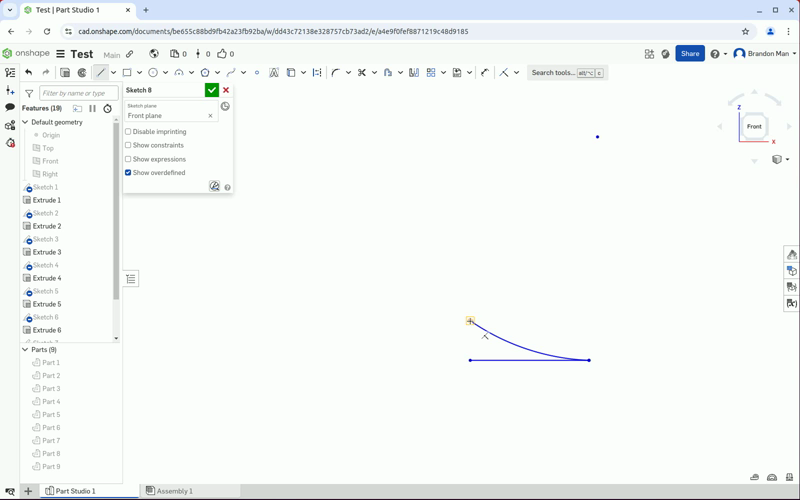
scroll(-6)
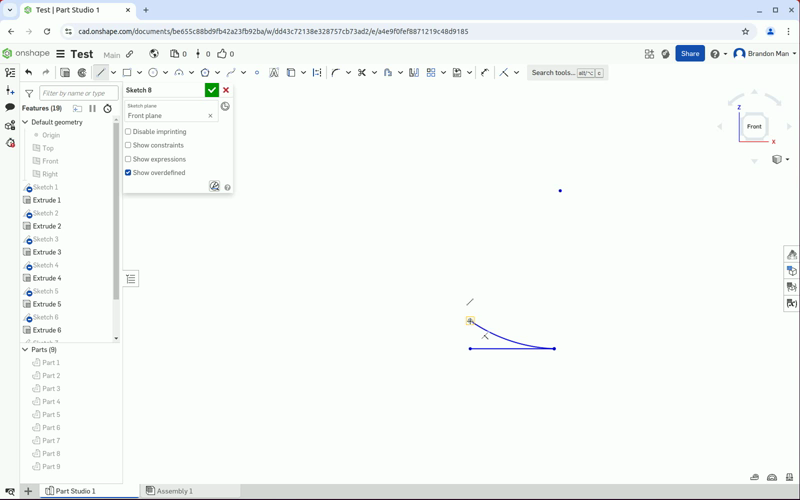
scroll(-6)
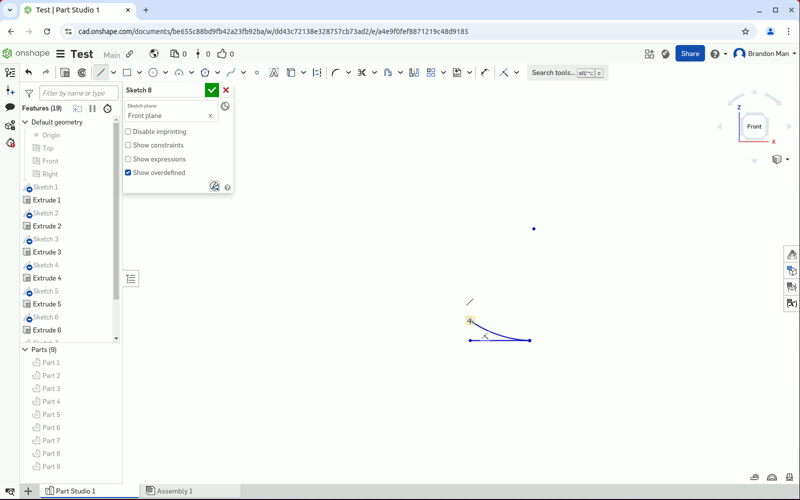
scroll(-6)
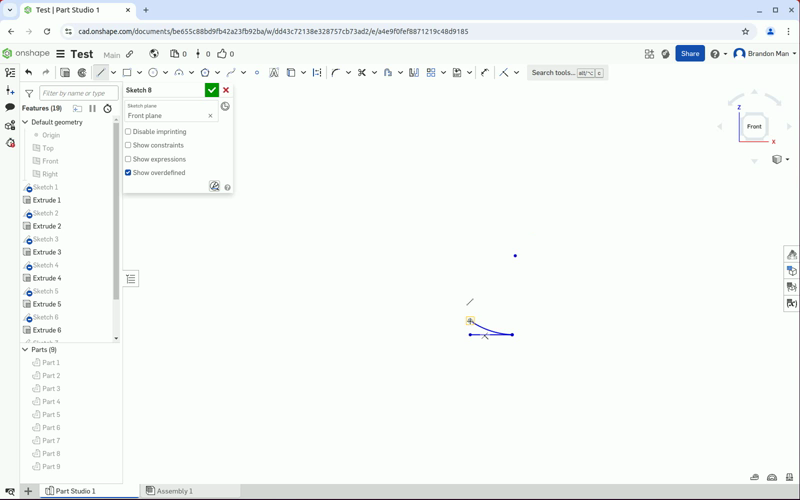
scroll(-6)
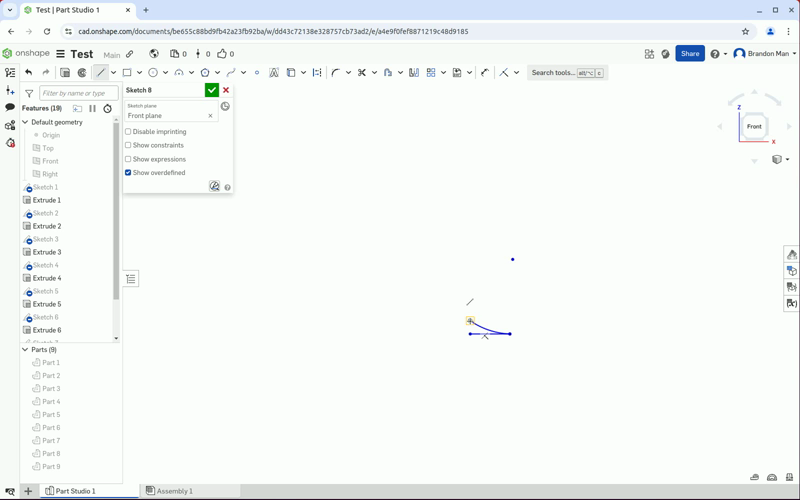
scroll(-6)
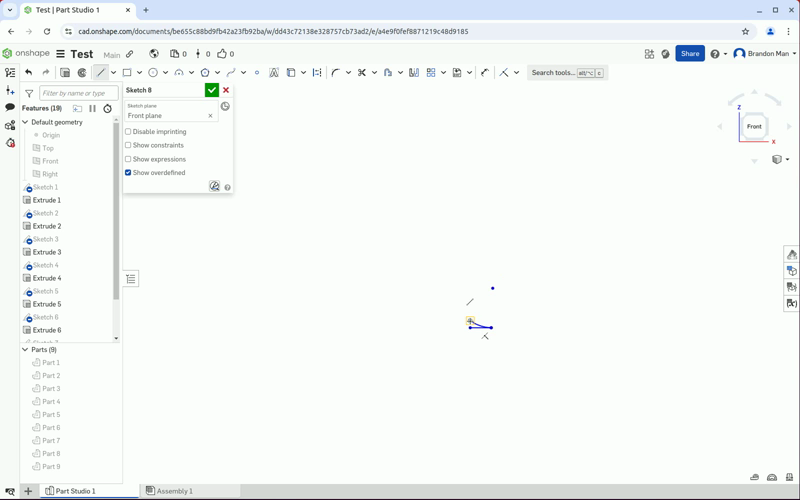
scroll(-6)
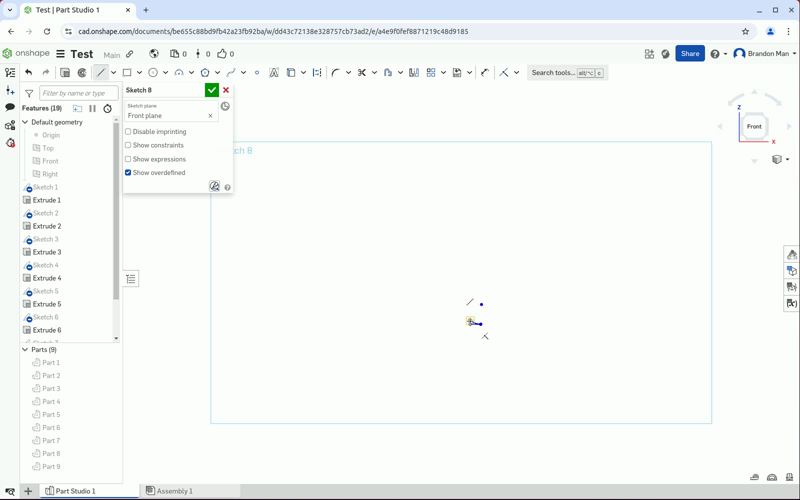
mouse_move(500, 320)
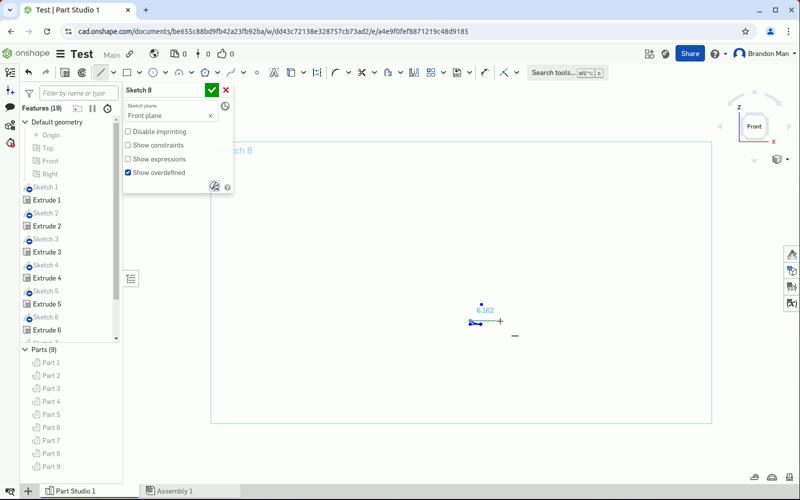
key_down(shift)
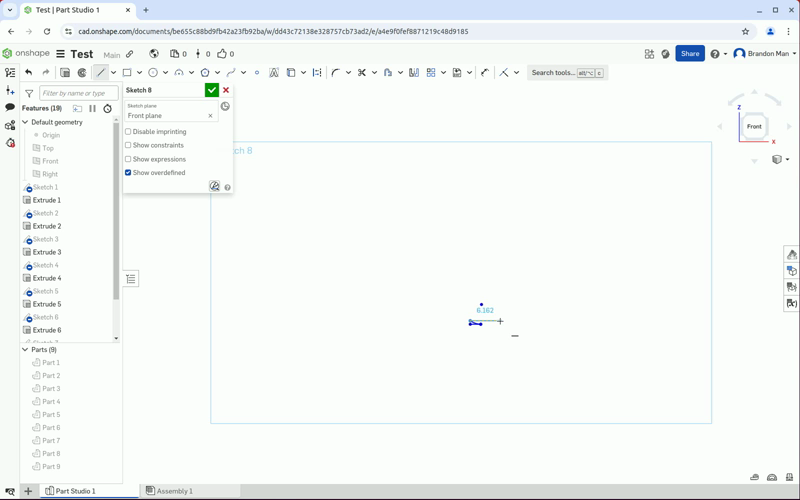
mouse_move(470, 324)
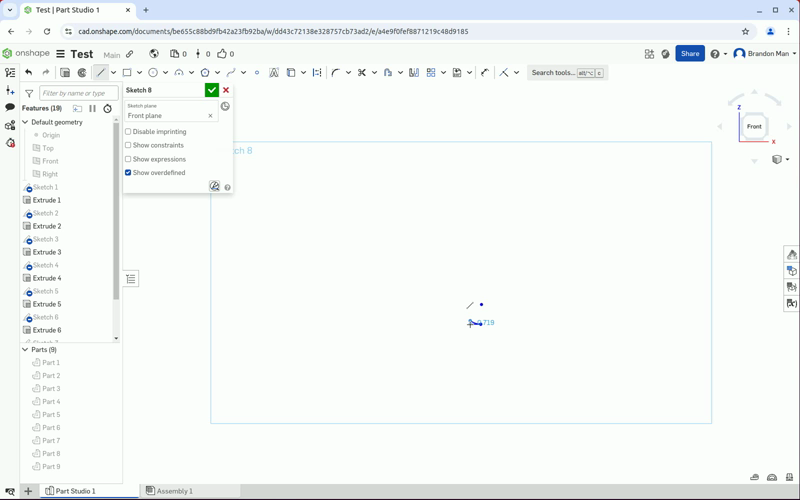
scroll(6)
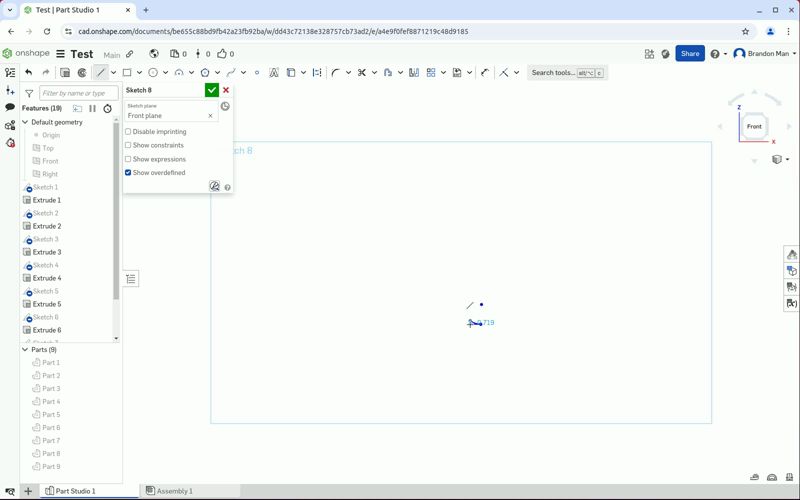
scroll(6)
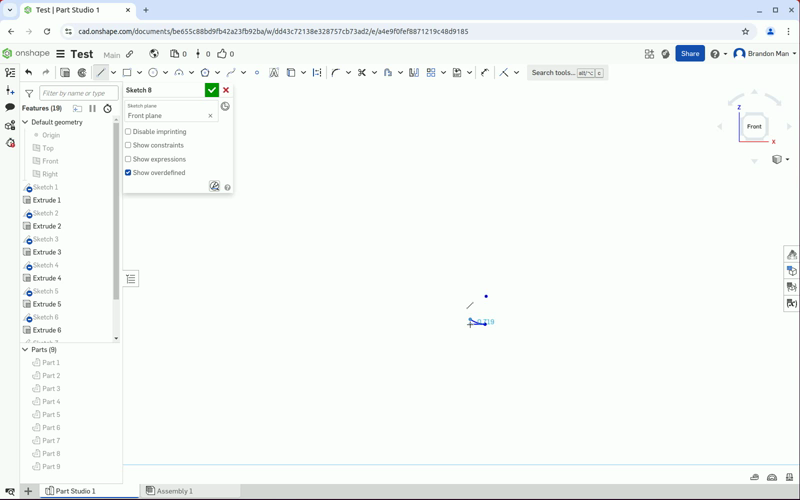
scroll(6)
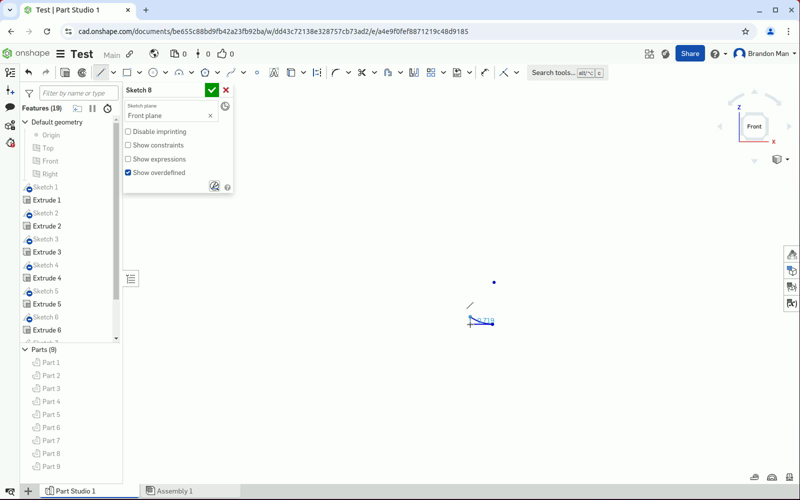
scroll(6)
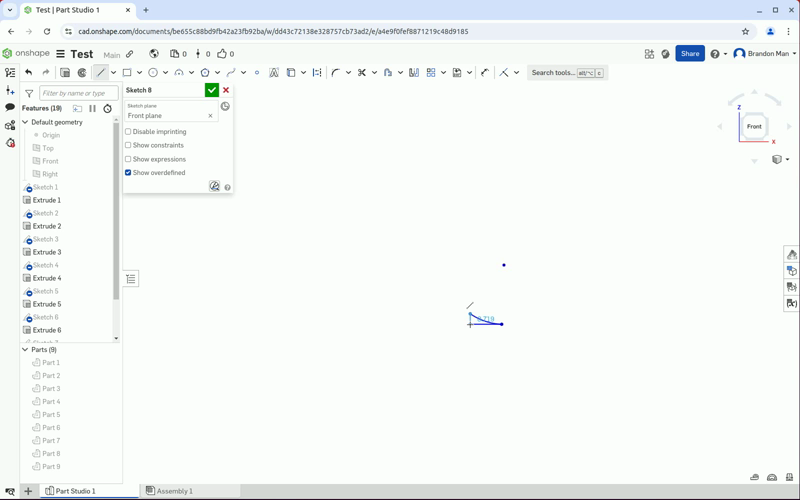
scroll(6)
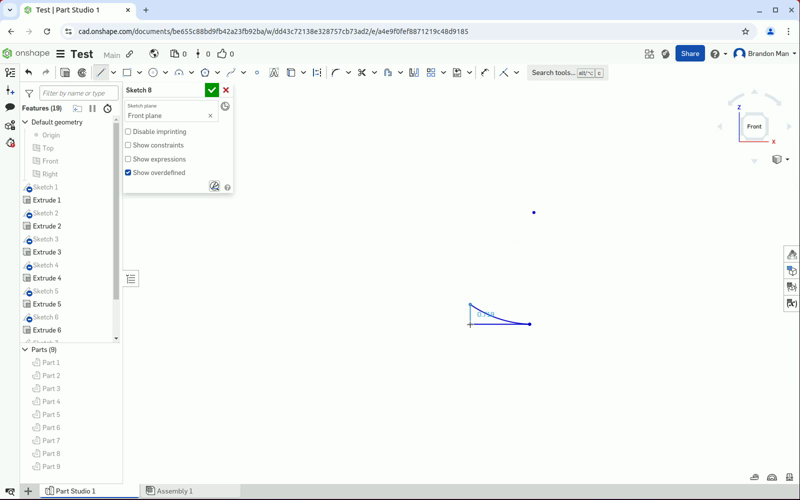
scroll(6)
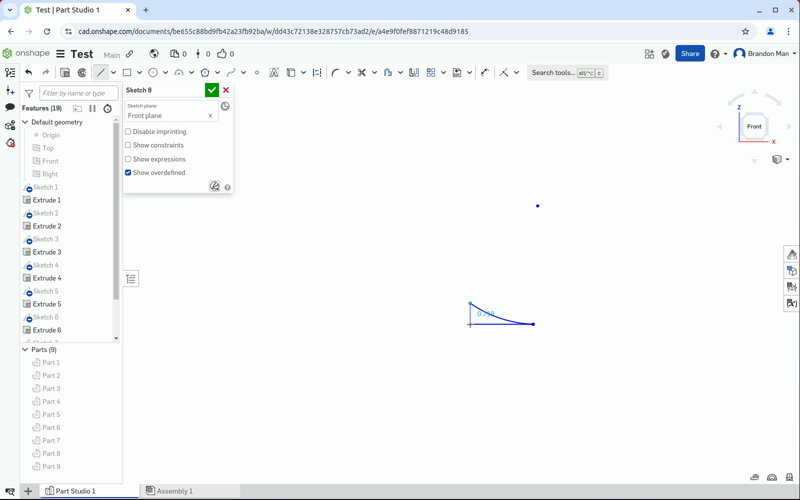
scroll(6)
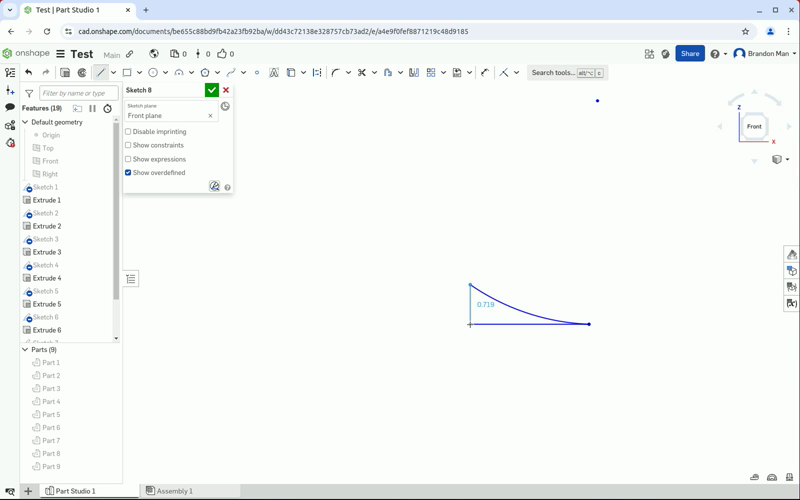
key_up(shift)
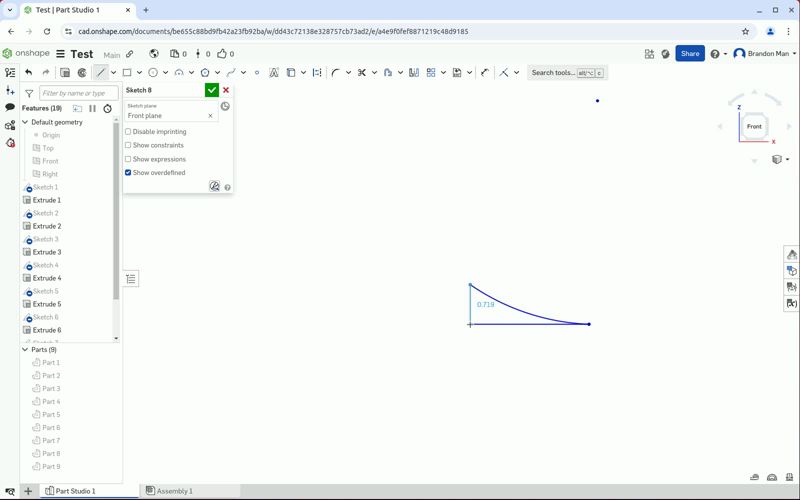
click(470, 324)
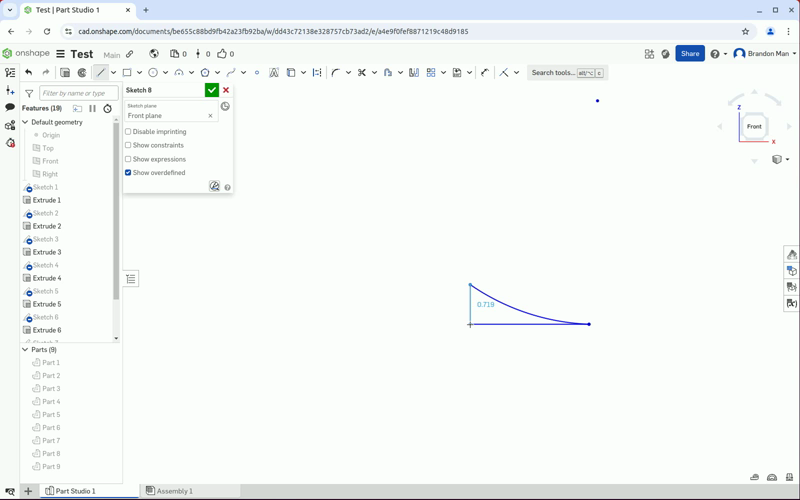
scroll(-6)
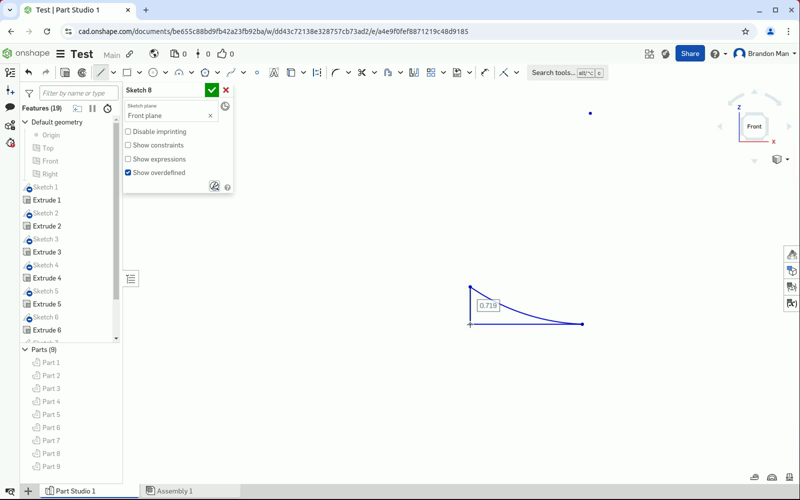
scroll(-6)
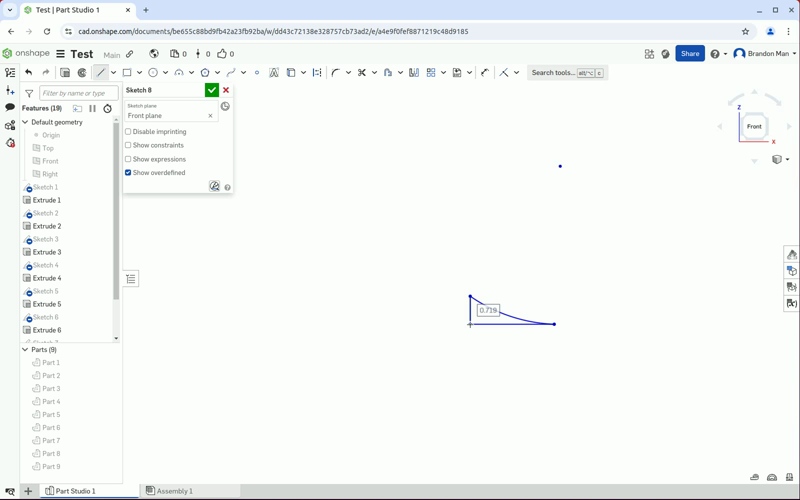
scroll(-6)
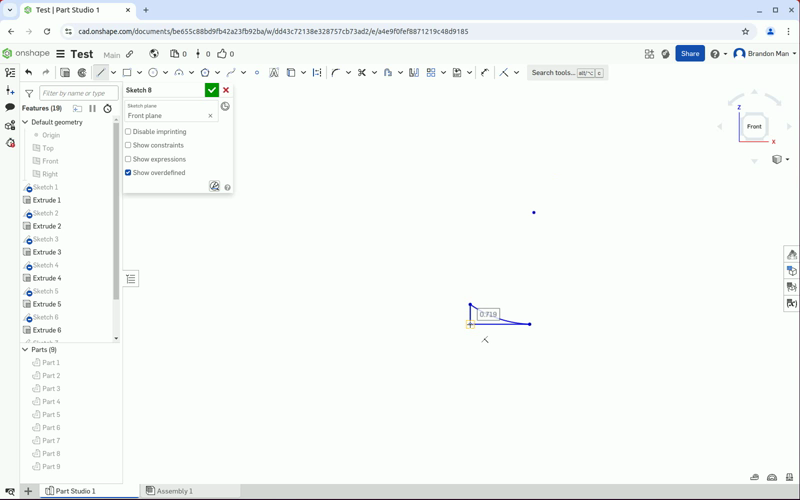
scroll(-6)
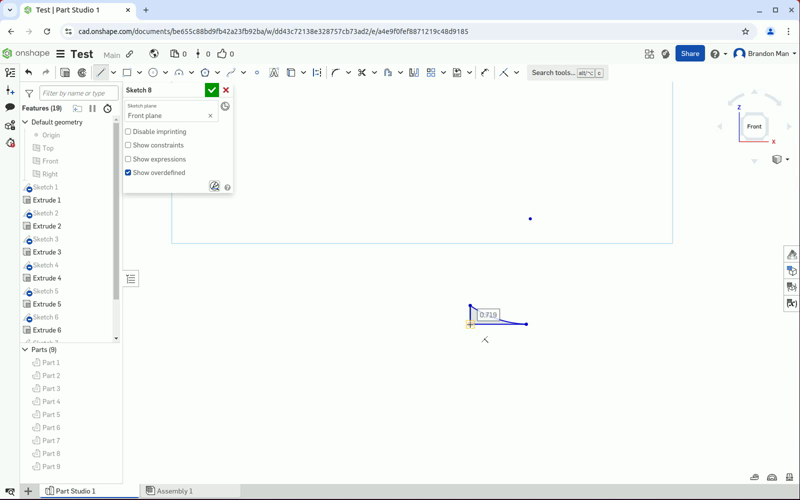
scroll(-6)
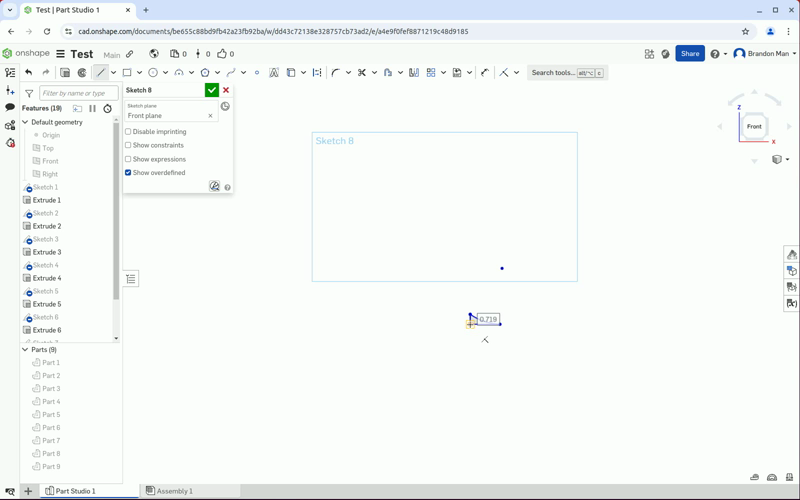
scroll(-6)
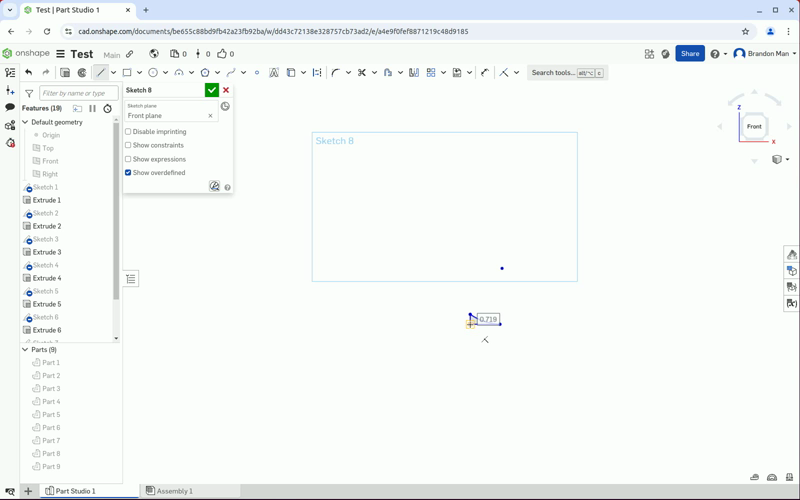
scroll(-6)
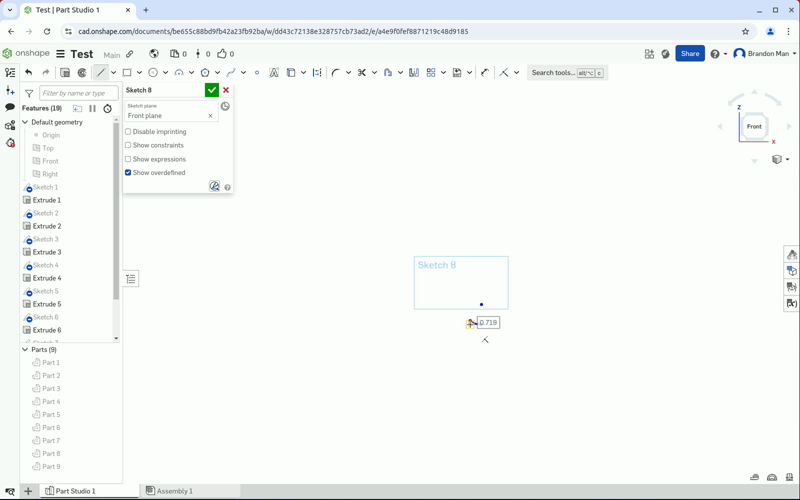
key(esc)
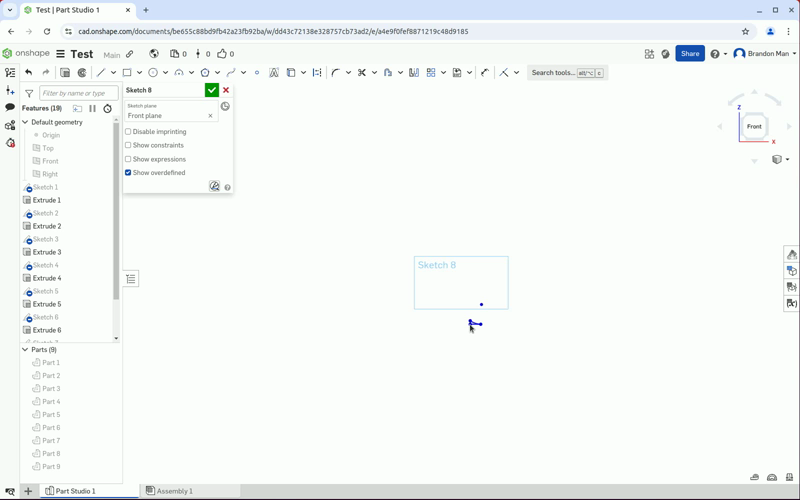
mouse_move(472, 322)
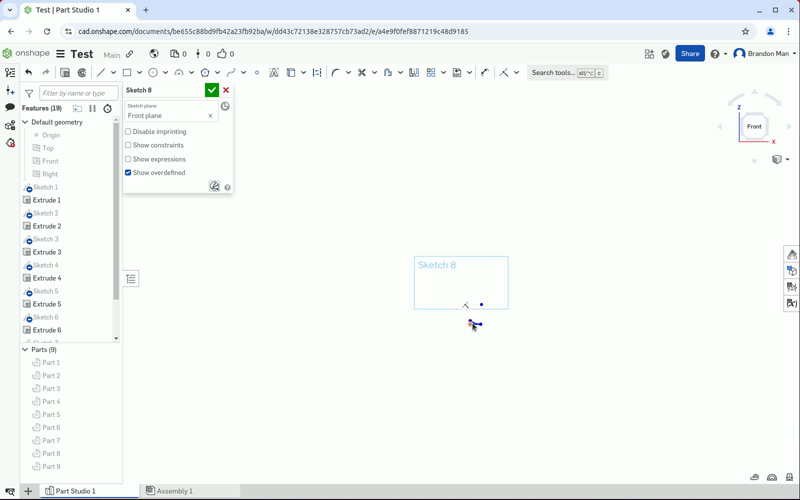
scroll(6)
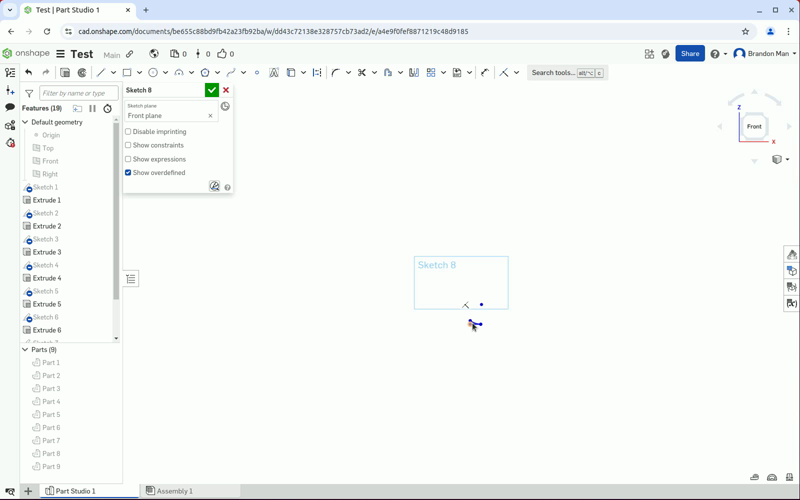
scroll(6)
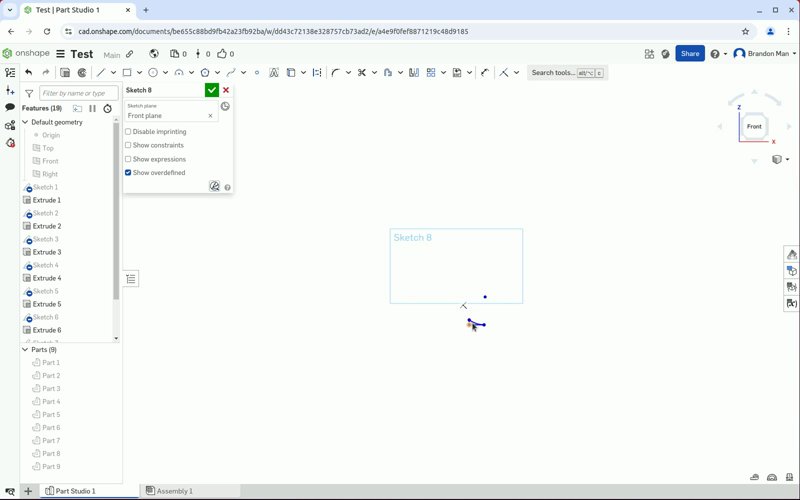
scroll(6)
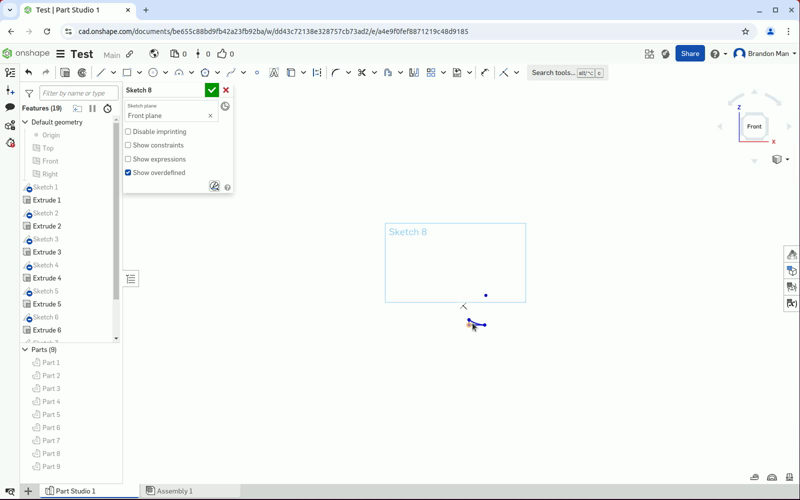
scroll(6)
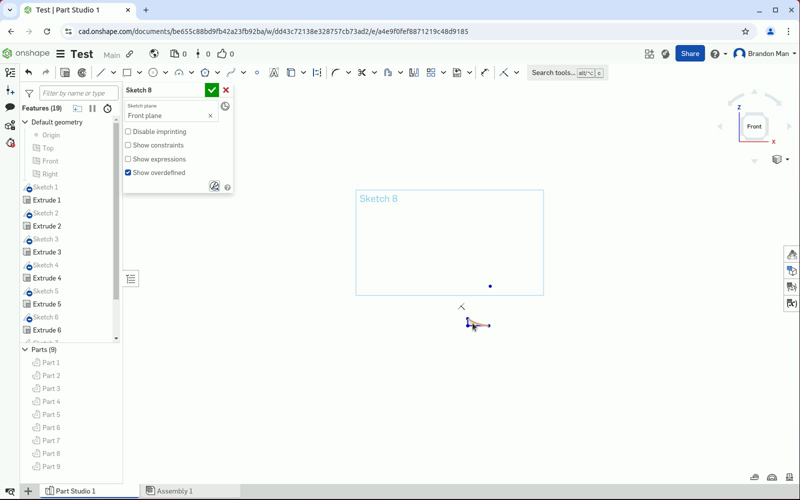
scroll(6)
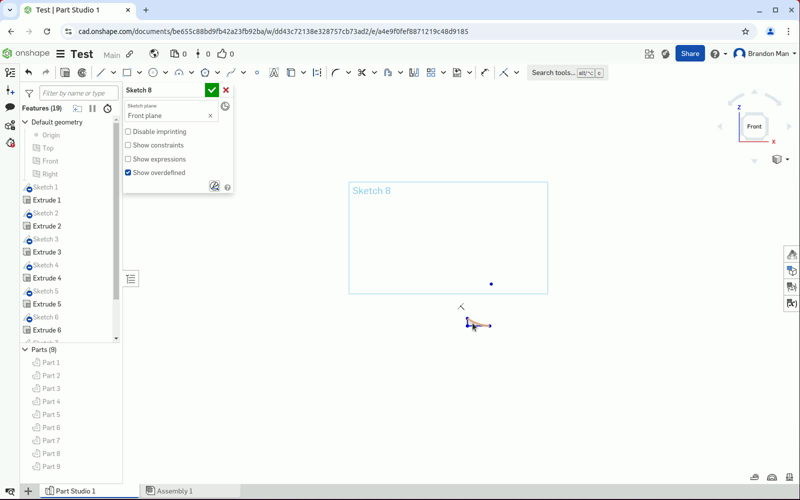
scroll(6)
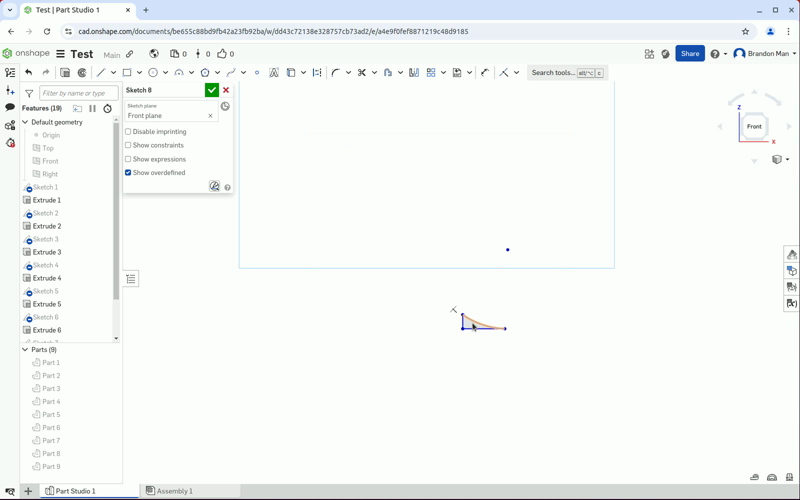
scroll(6)
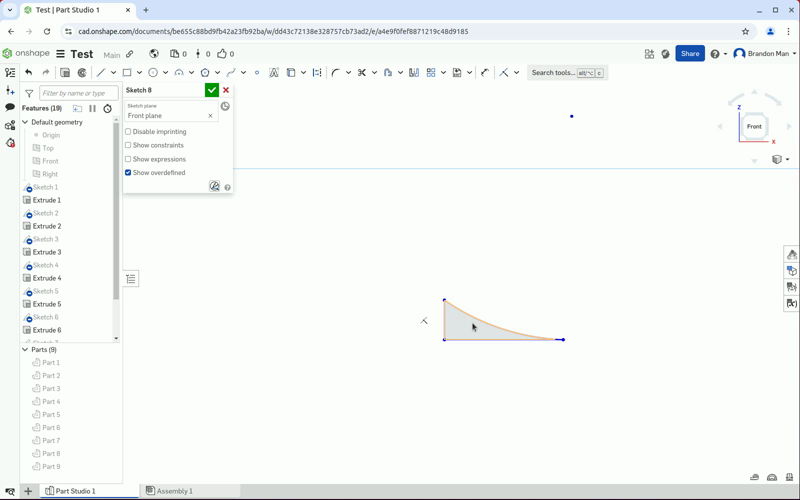
click(472, 322)
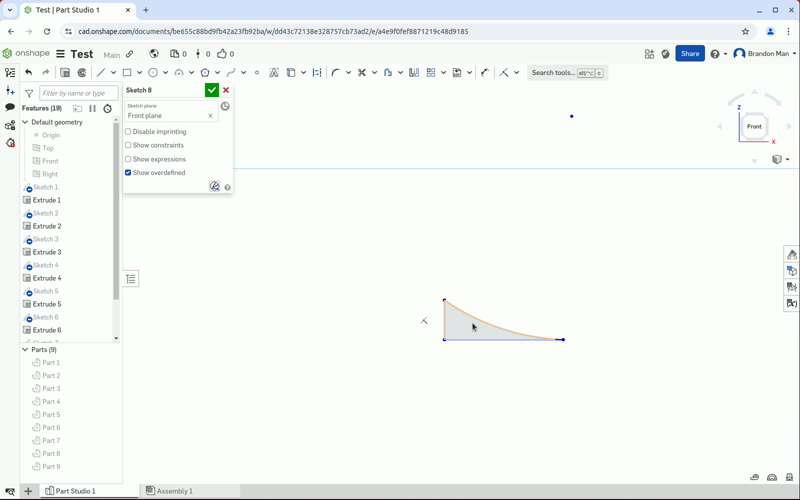
scroll(-6)
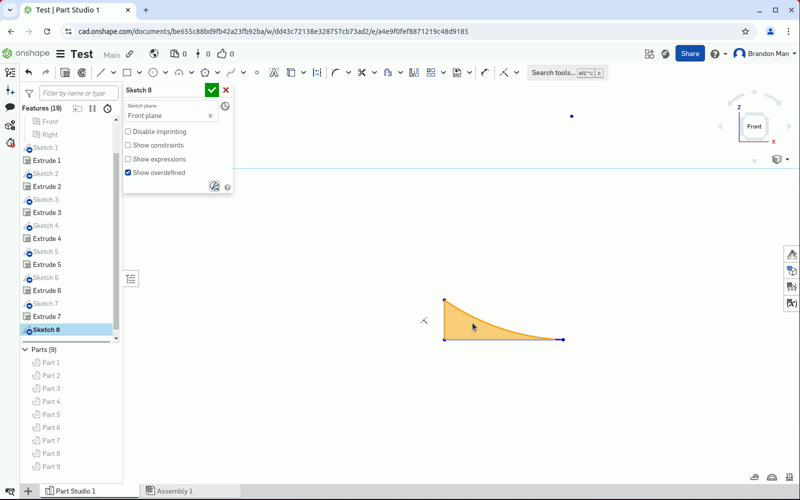
scroll(-6)
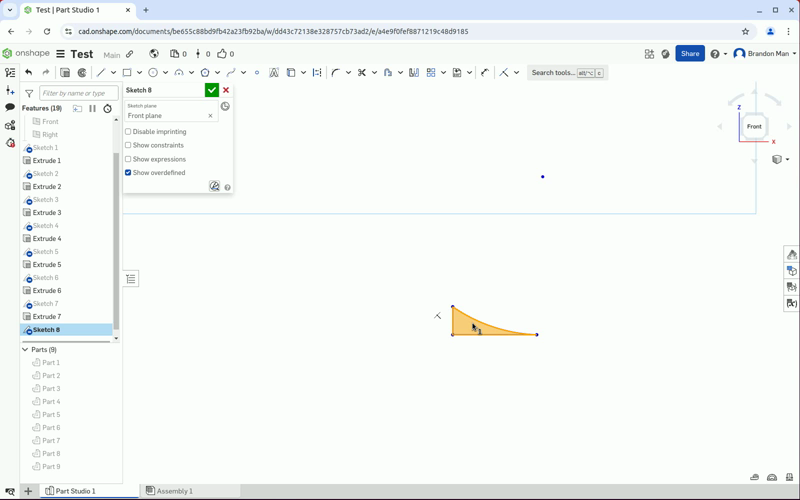
scroll(-6)
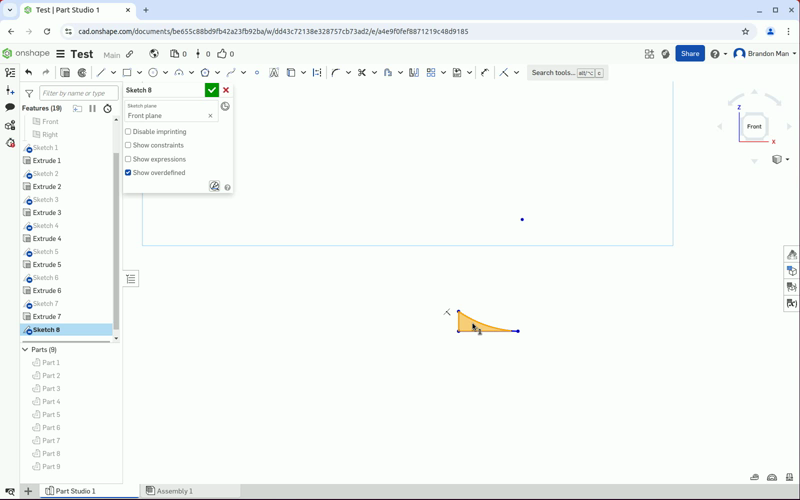
scroll(-6)
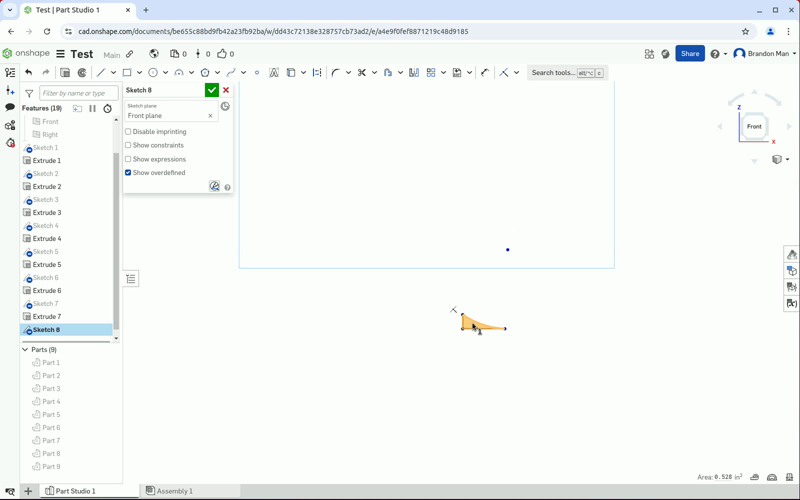
scroll(-6)
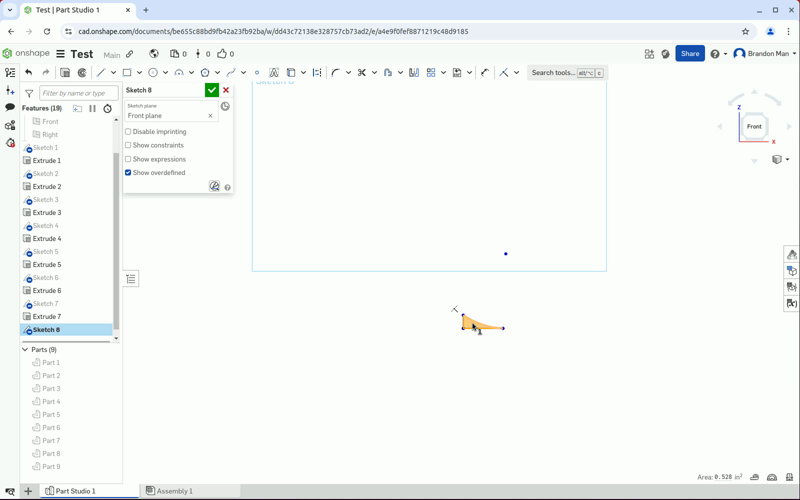
scroll(-6)
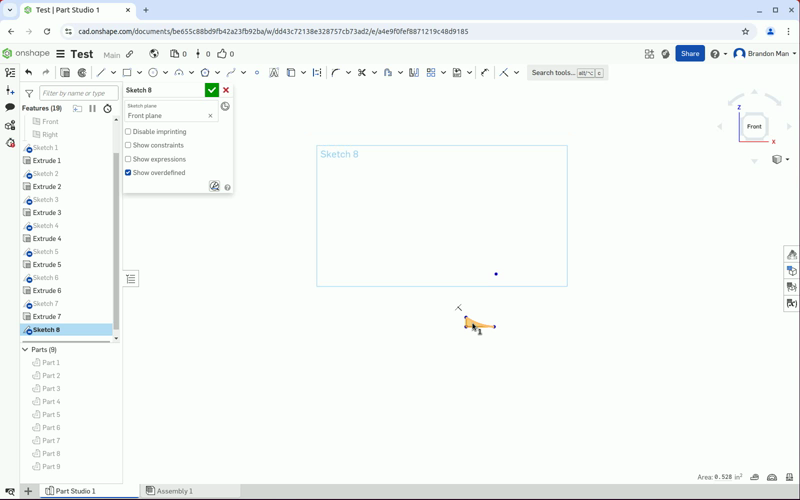
scroll(-6)
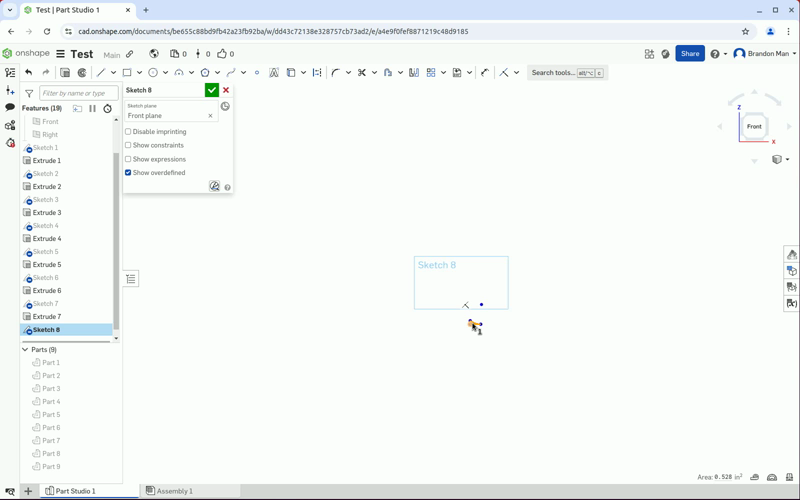
mouse_move(73, 352)
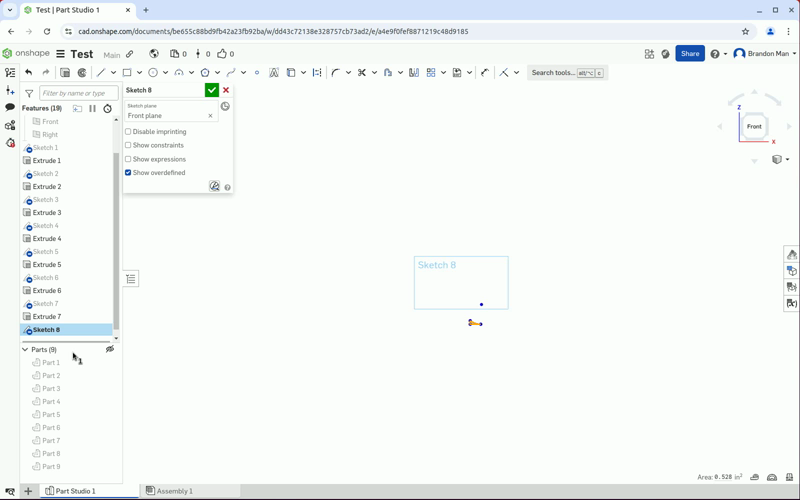
key(shift+y)
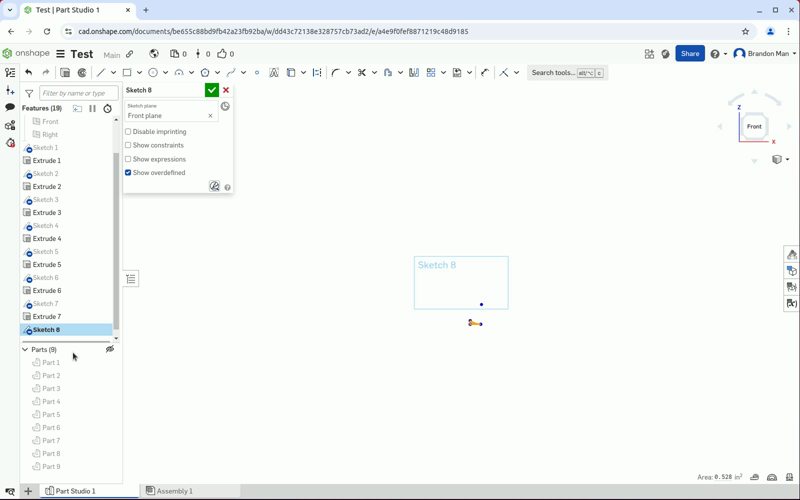
key(shift+e)
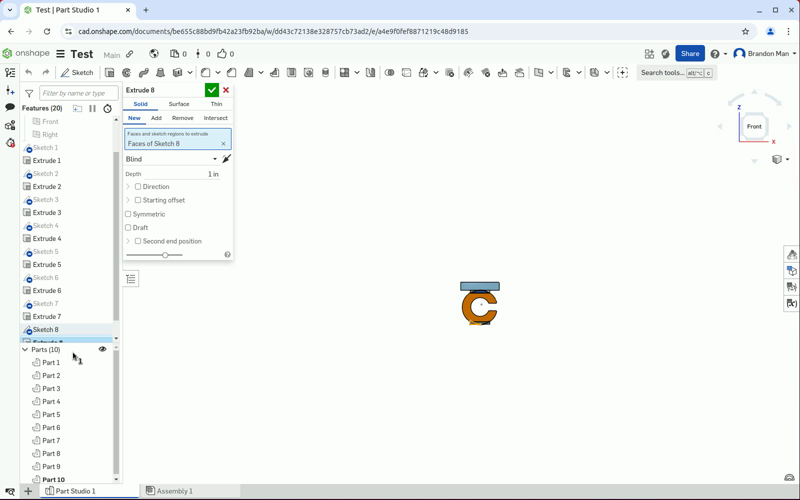
mouse_move(143, 106)
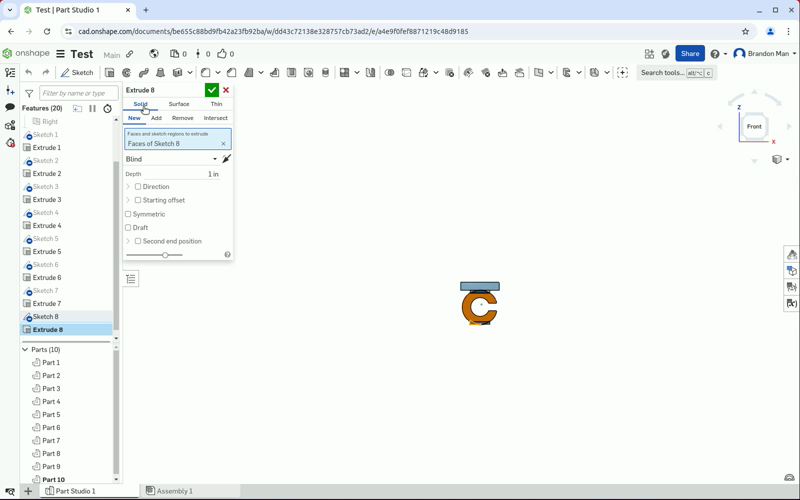
click(143, 106)
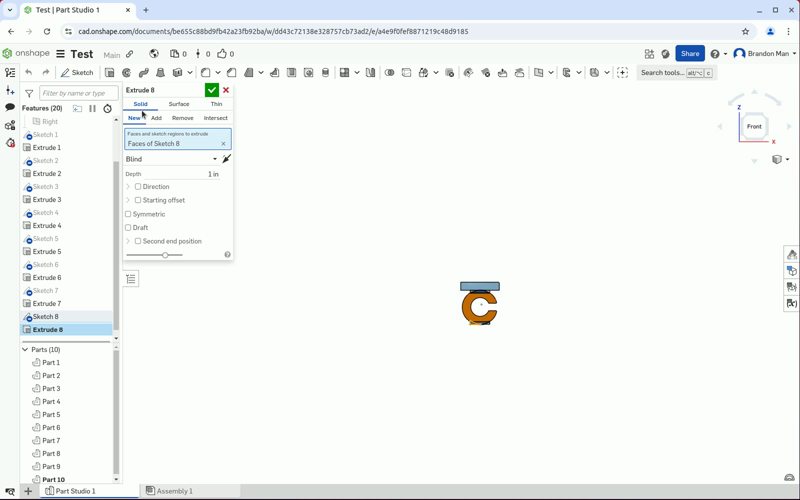
mouse_move(137, 120)
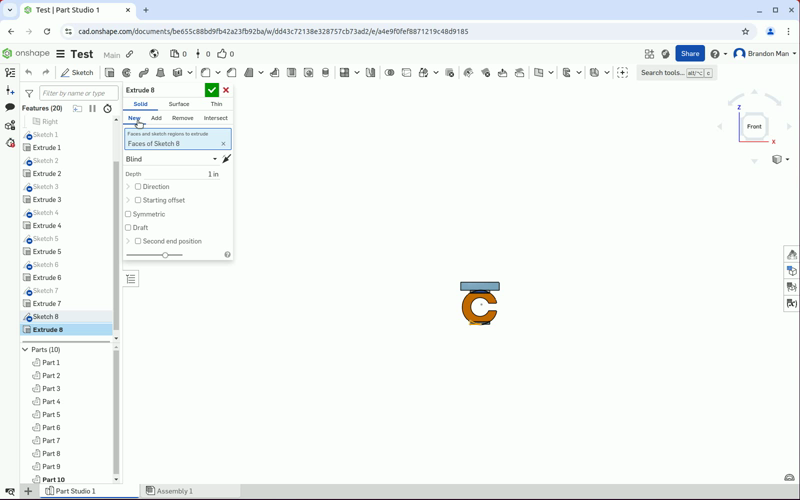
click(137, 120)
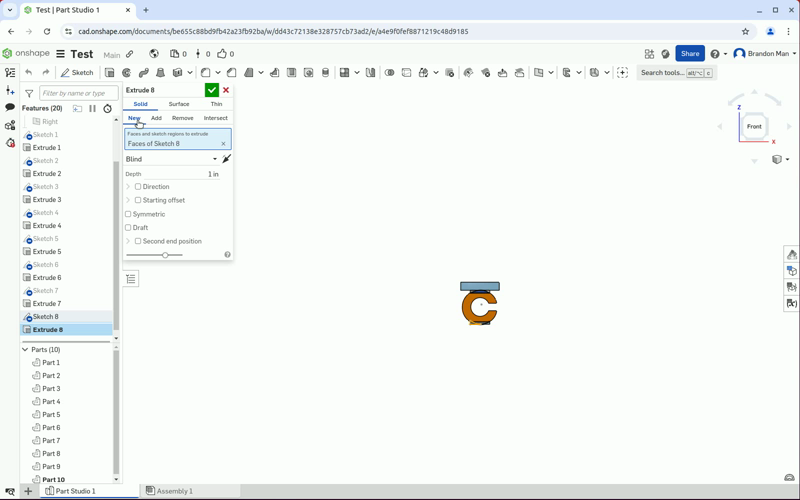
key(tab, 4)
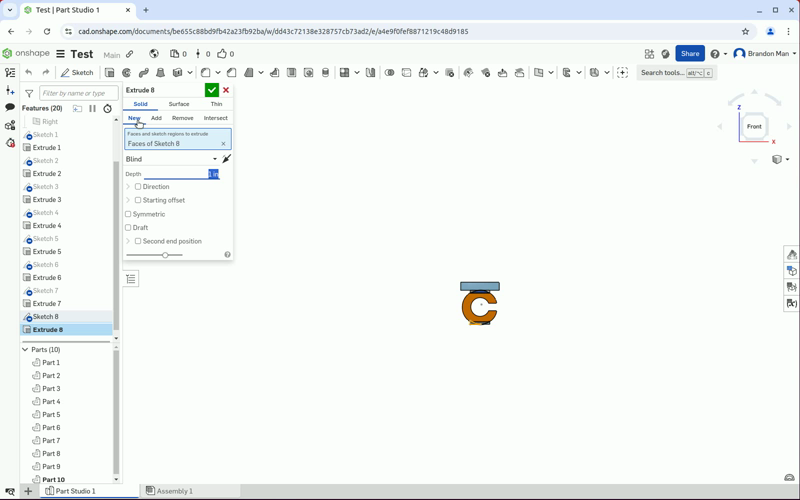
text(23.108)
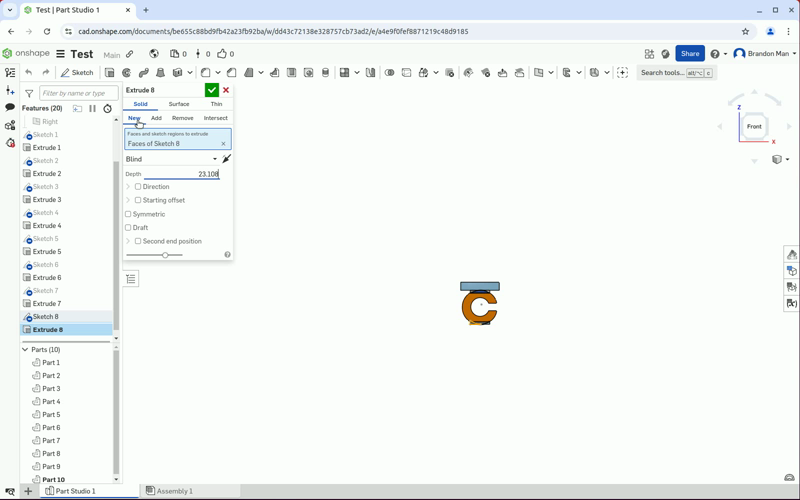
key(enter)
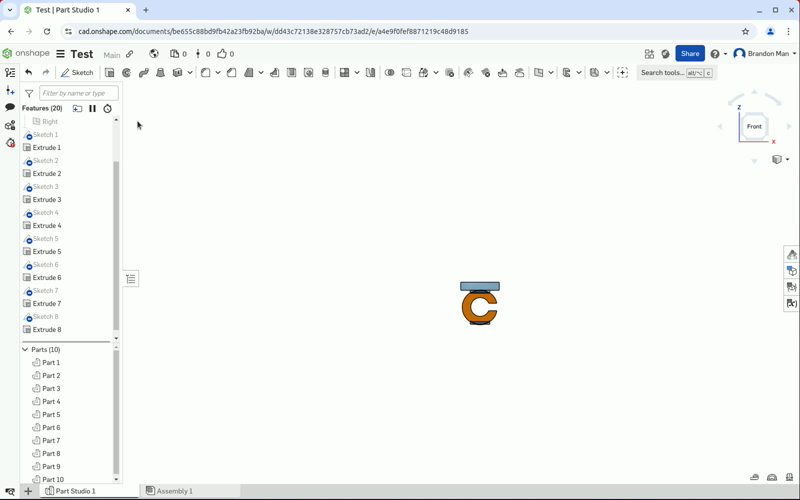
key(shift+h)
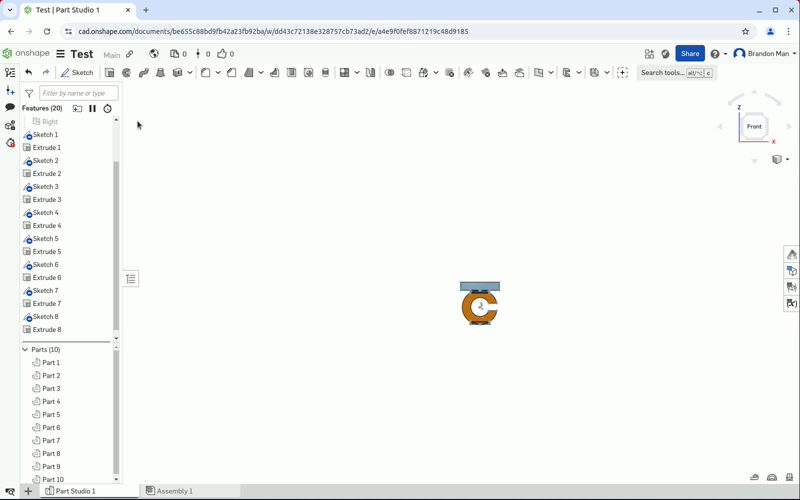
key(shift+h)
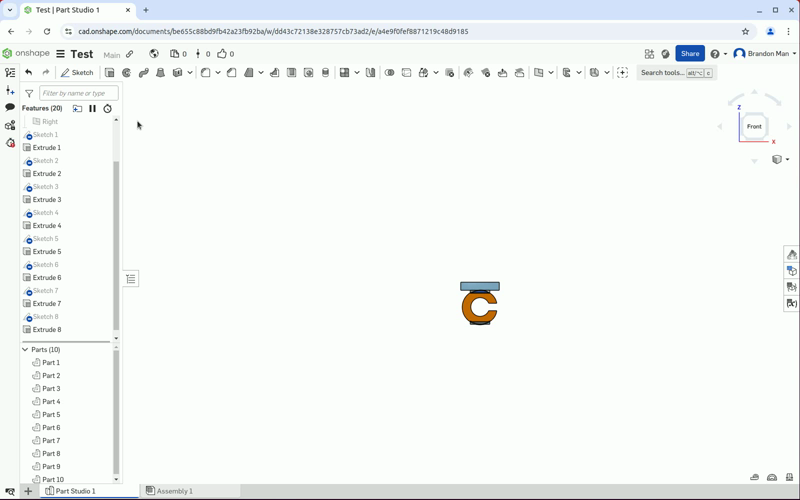
mouse_move(69, 137)
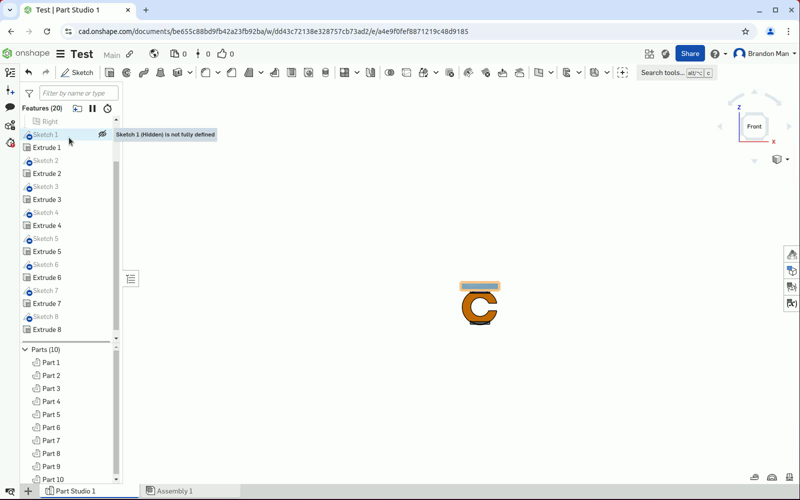
click(69, 137)
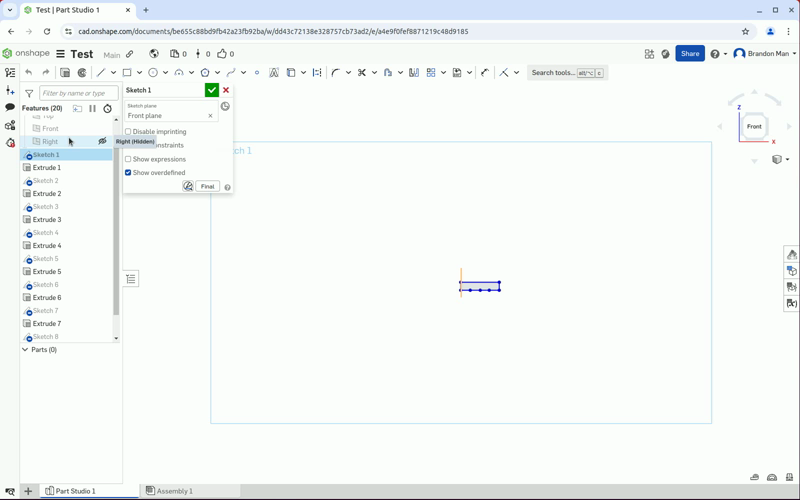
mouse_move(229, 92)
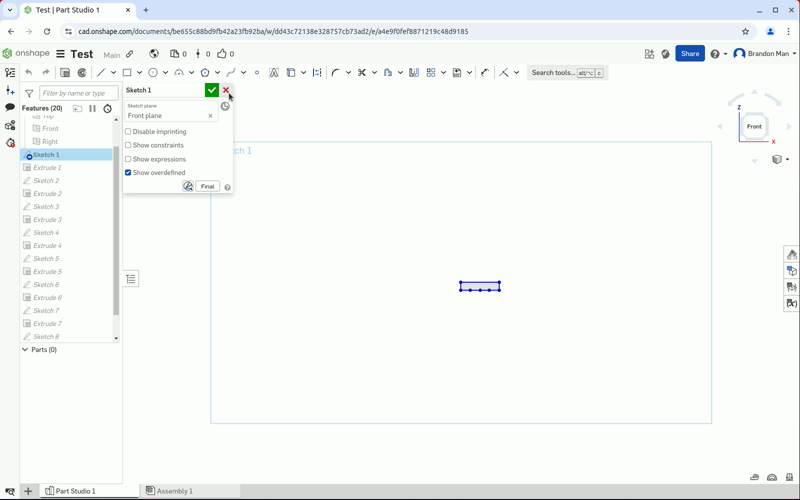
click(229, 92)
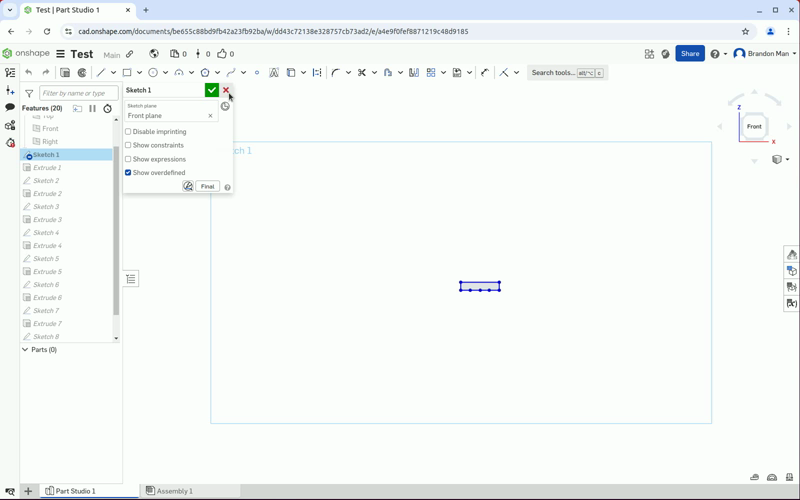
key(shift+s)
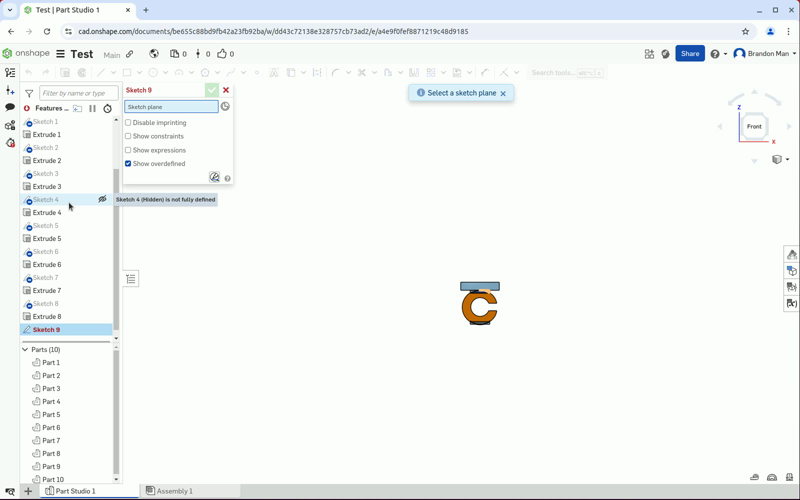
scroll(3)
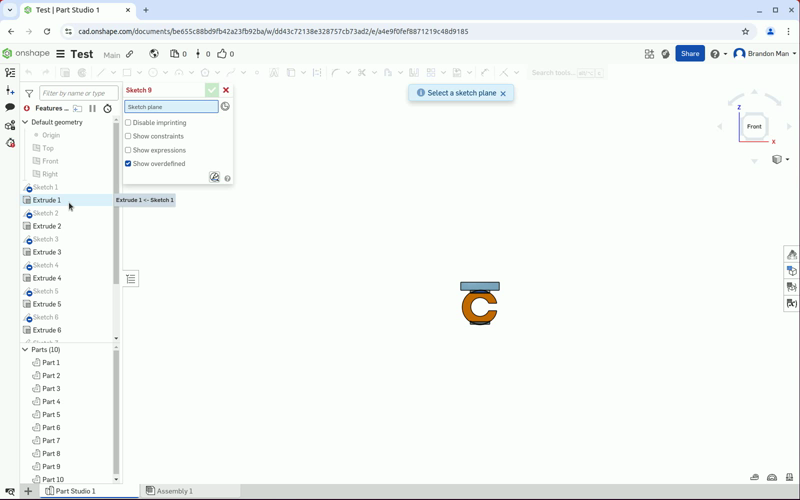
mouse_move(69, 163)
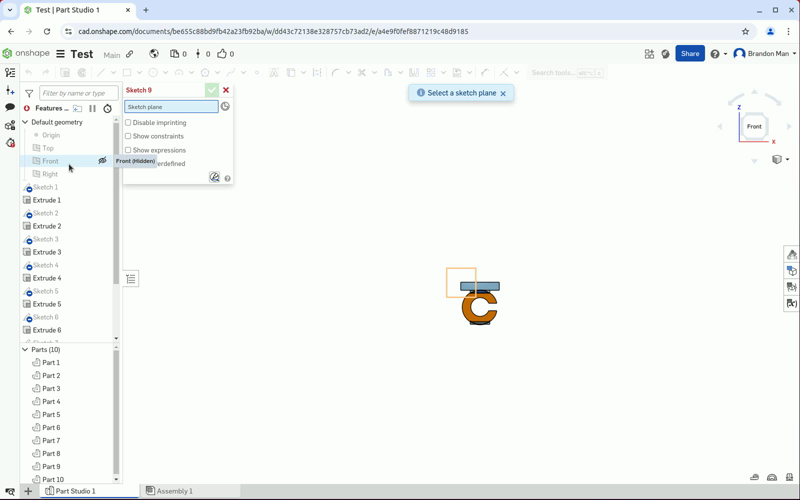
click(69, 163)
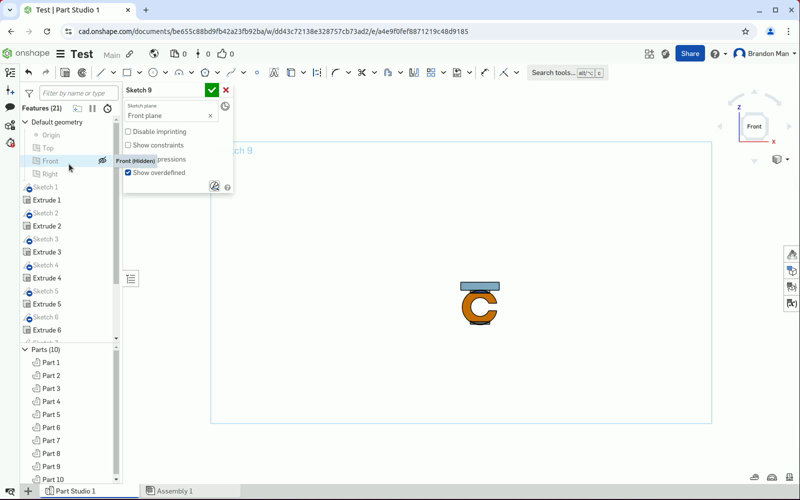
mouse_move(69, 352)
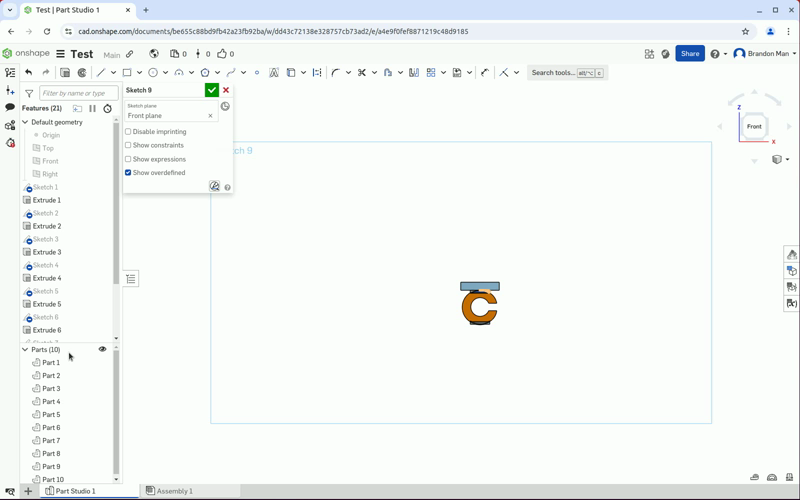
key(y)
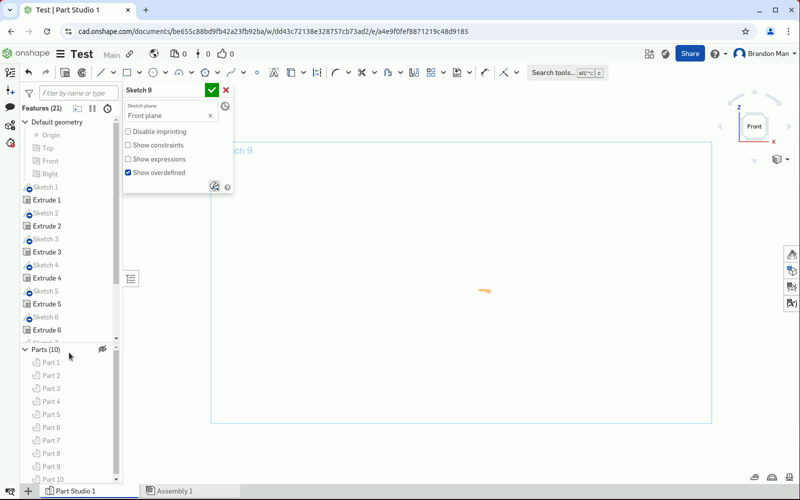
key(l)
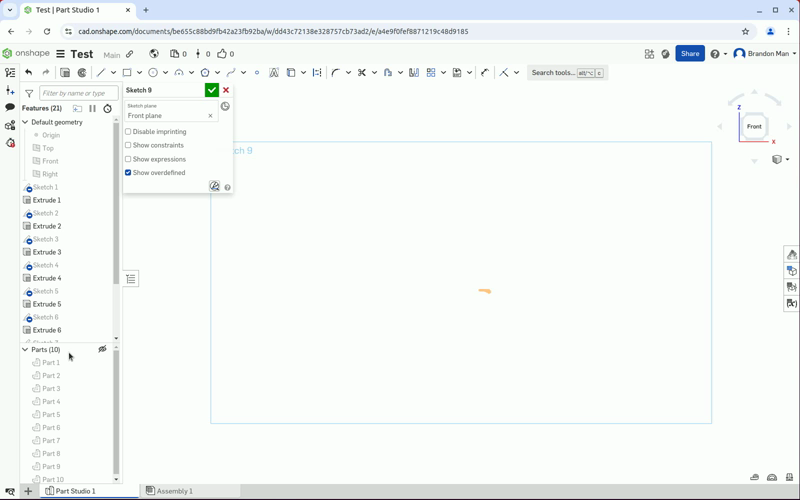
key_down(shift)
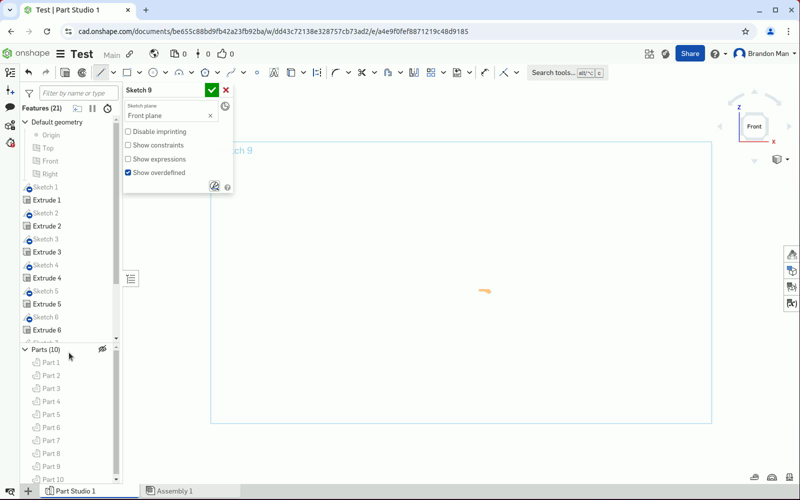
mouse_move(404, 332)
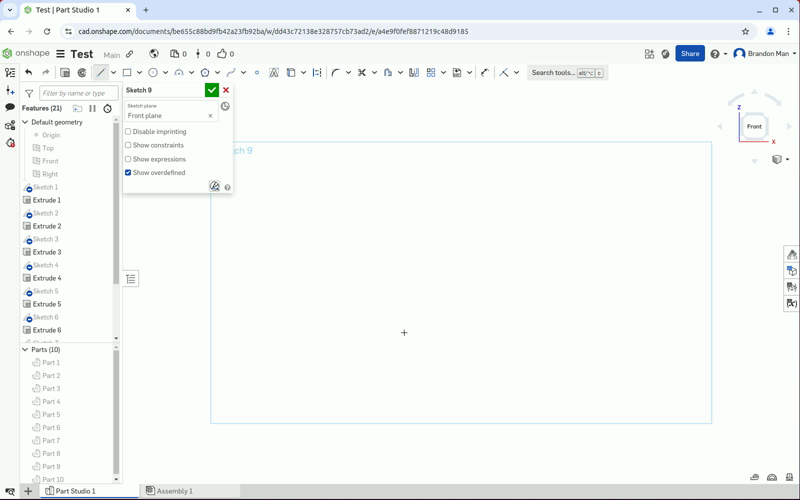
click(404, 332)
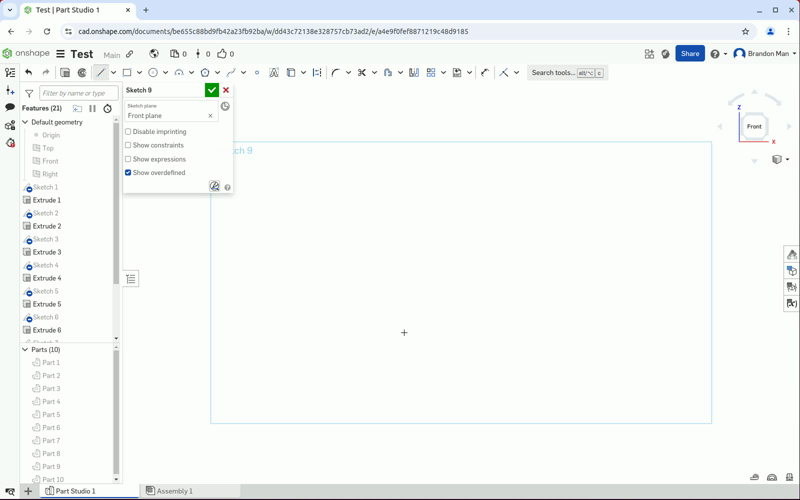
key_up(shift)
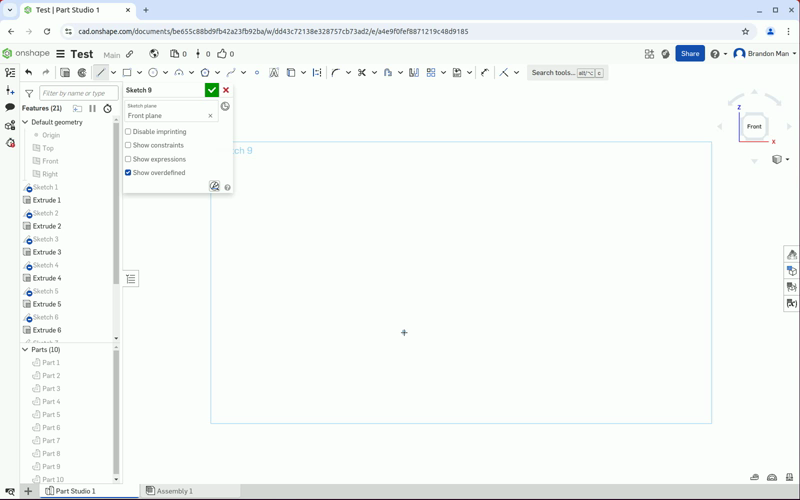
key_down(shift)
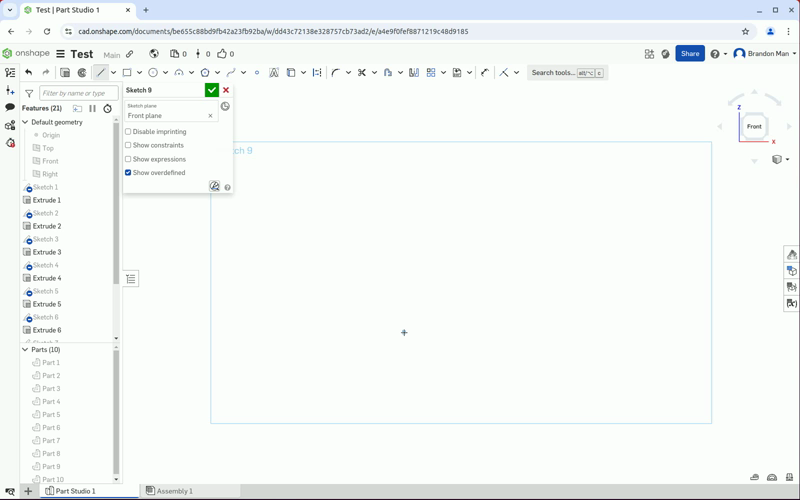
mouse_move(554, 332)
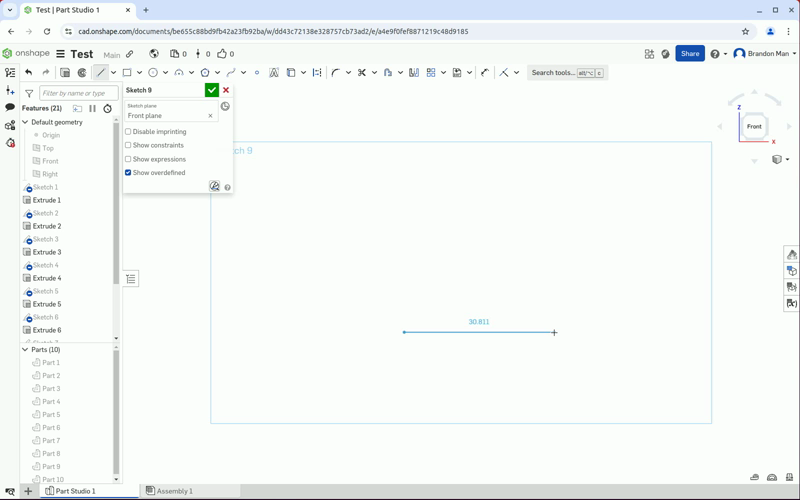
click(554, 332)
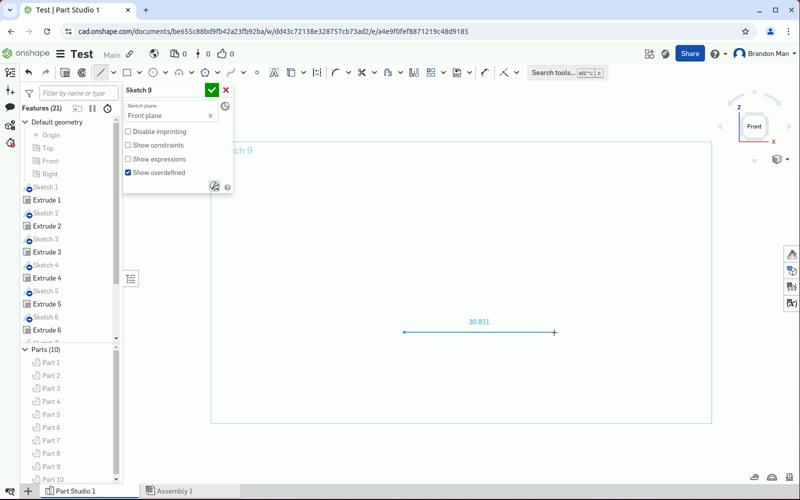
key_up(shift)
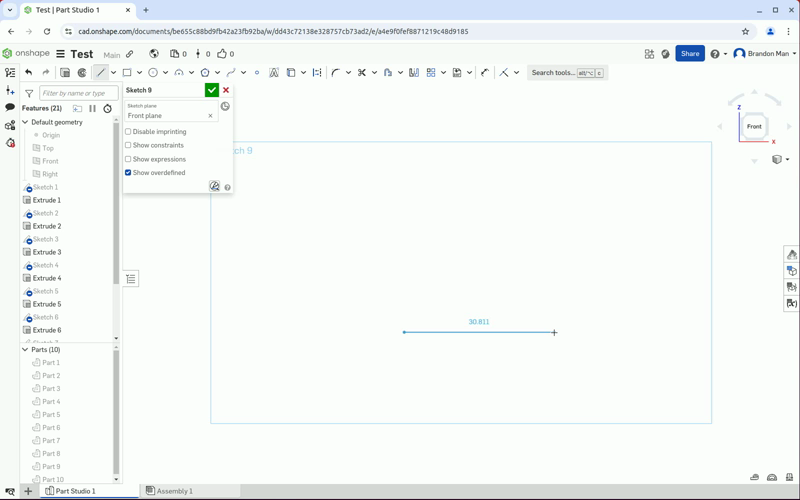
key_down(shift)
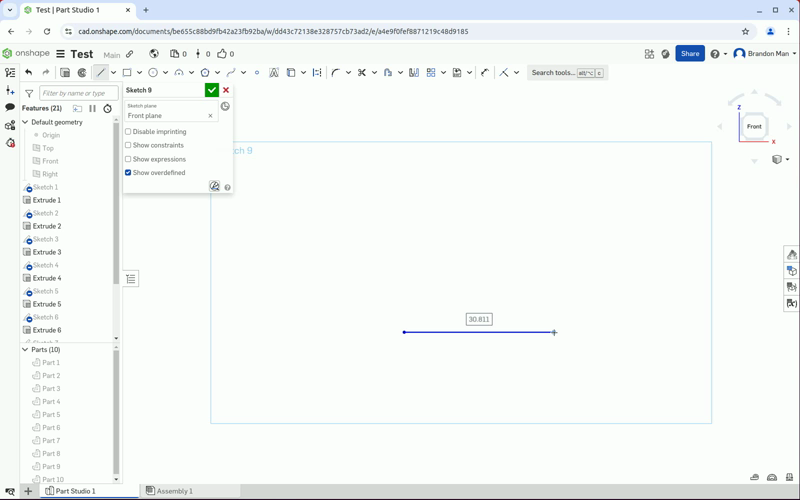
mouse_move(584, 332)
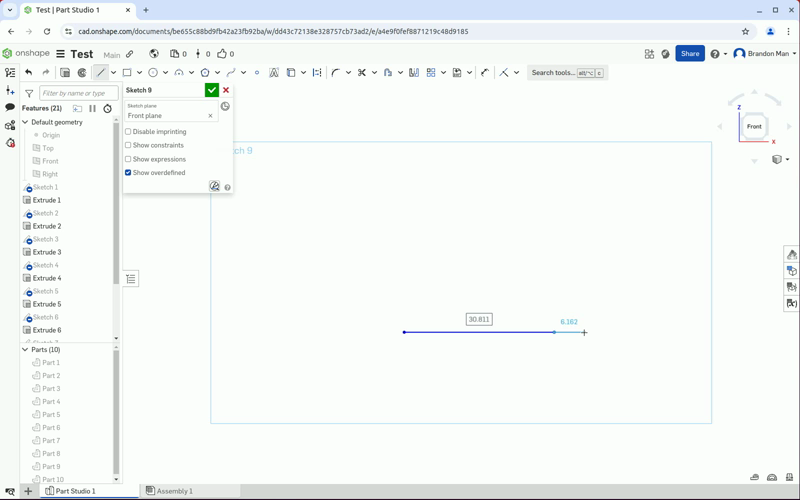
mouse_move(554, 324)
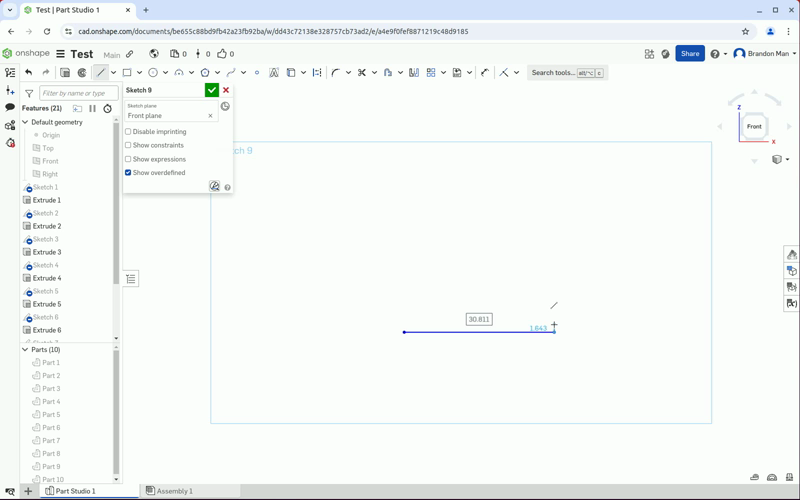
click(554, 324)
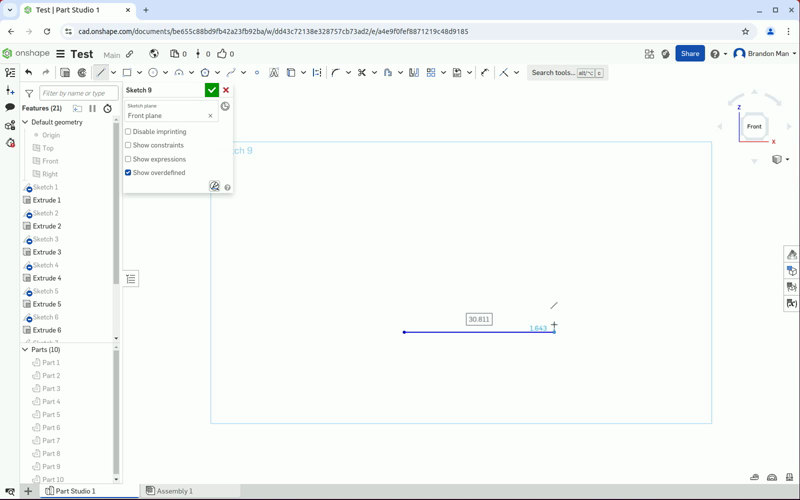
key_up(shift)
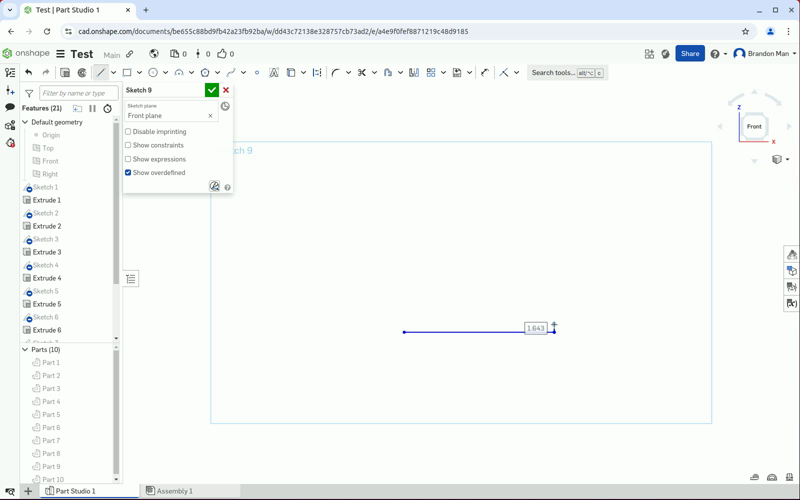
key_down(shift)
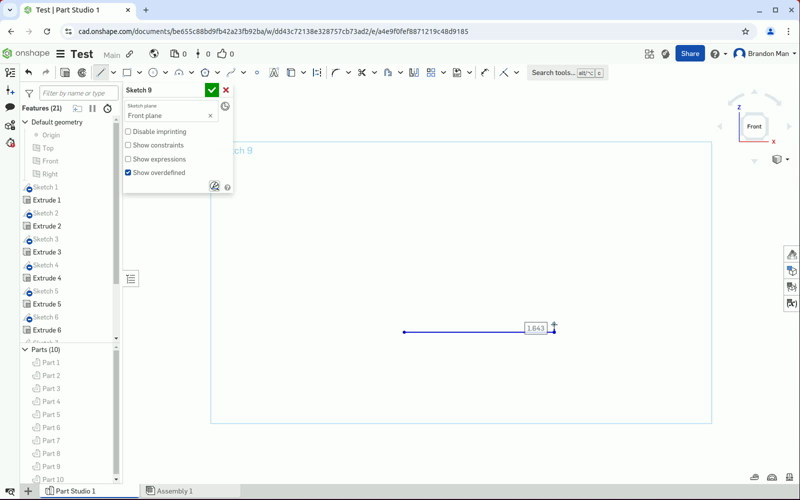
mouse_move(488, 324)
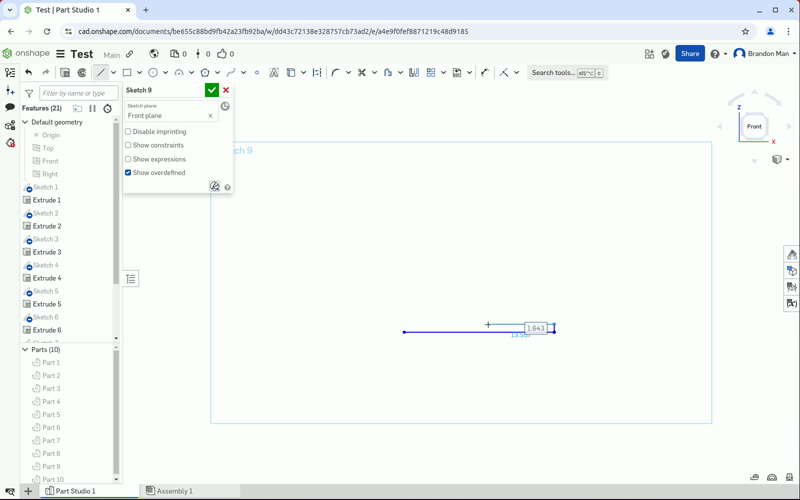
click(488, 324)
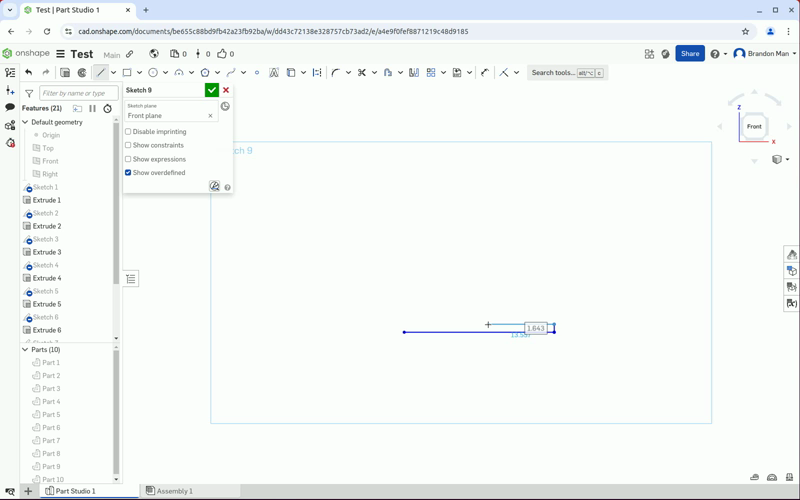
key_up(shift)
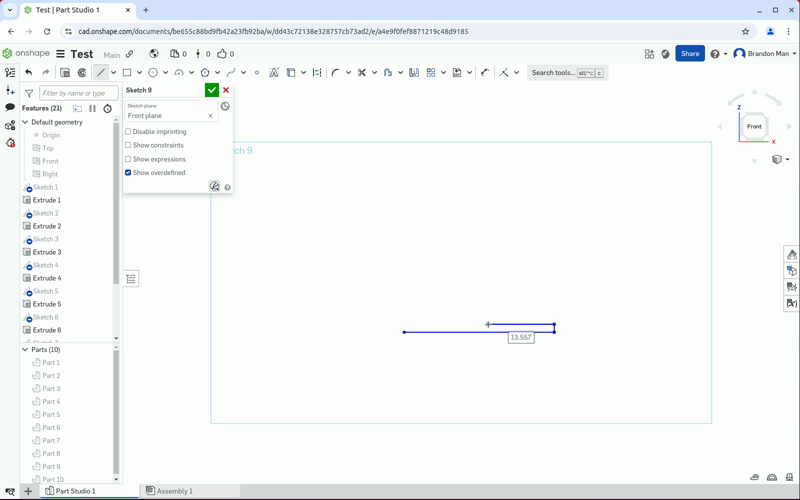
key_down(shift)
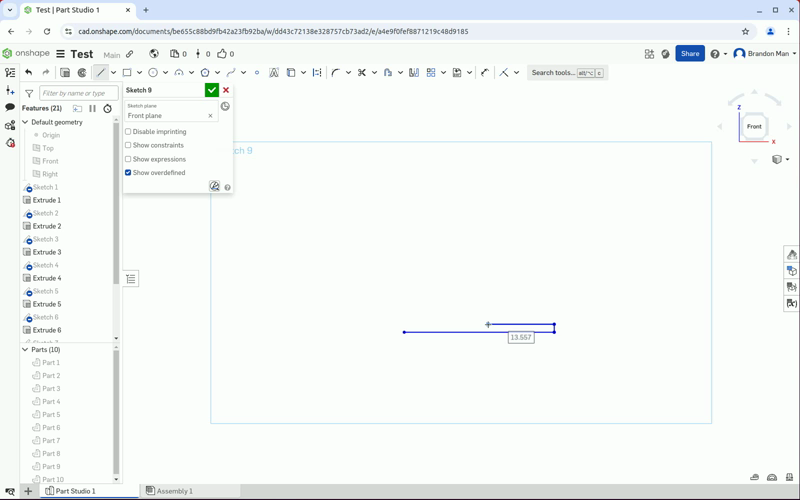
mouse_move(518, 324)
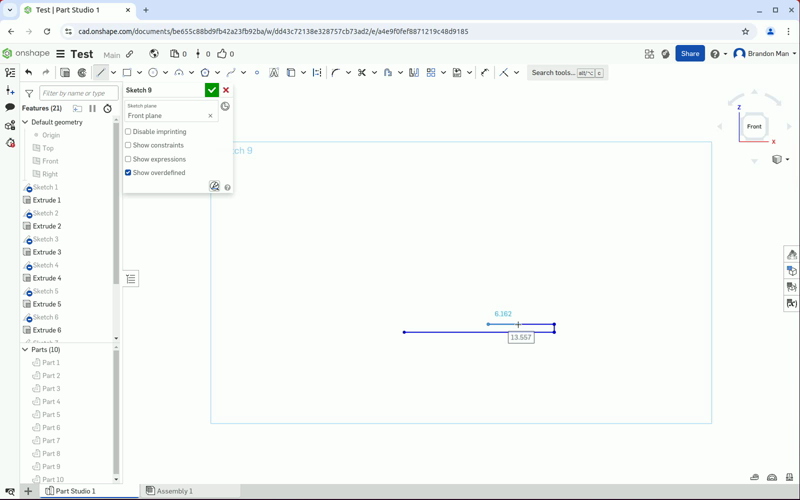
mouse_move(480, 324)
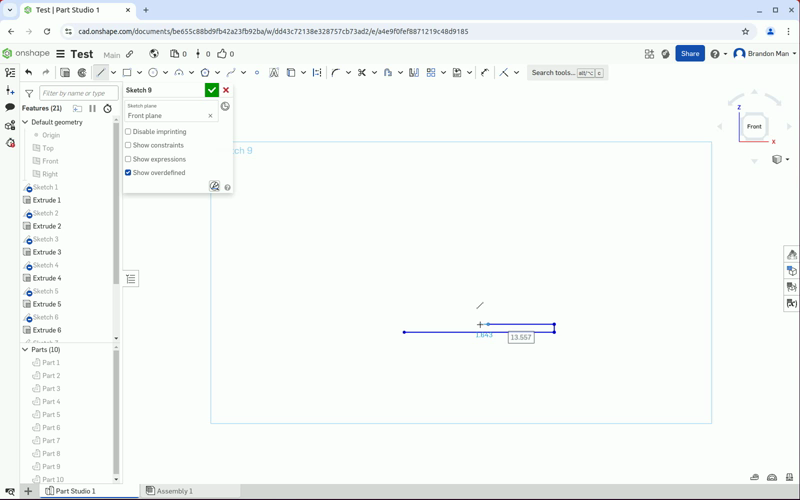
click(480, 324)
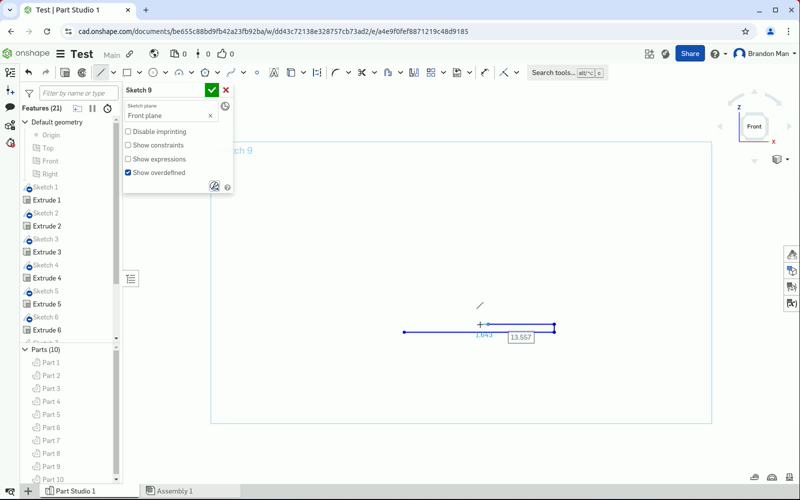
key_up(shift)
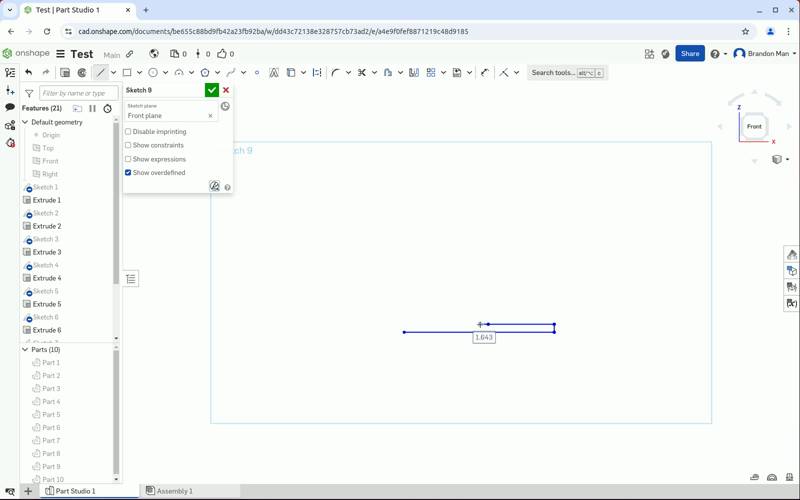
key_down(shift)
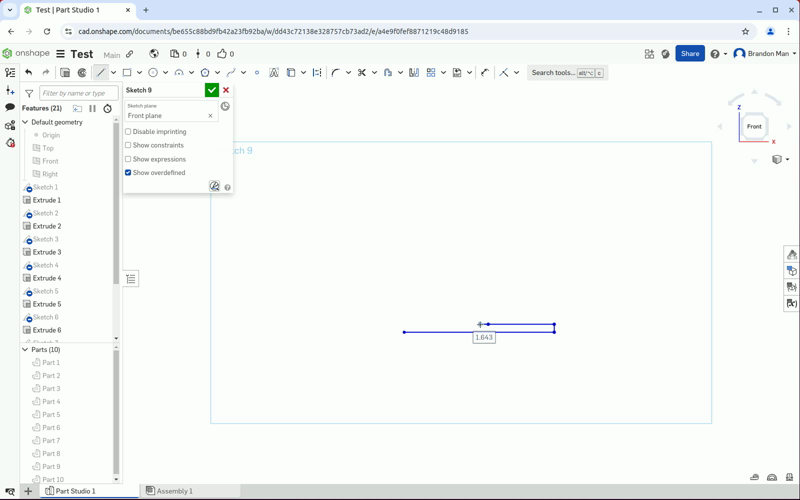
mouse_move(510, 324)
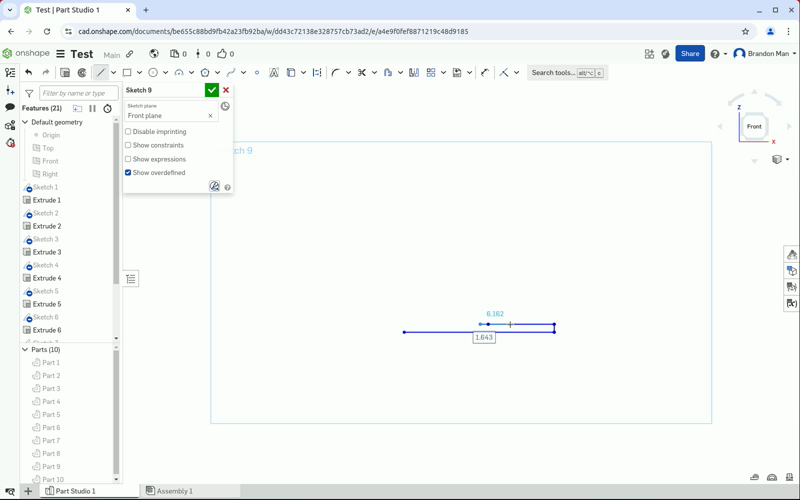
mouse_move(470, 324)
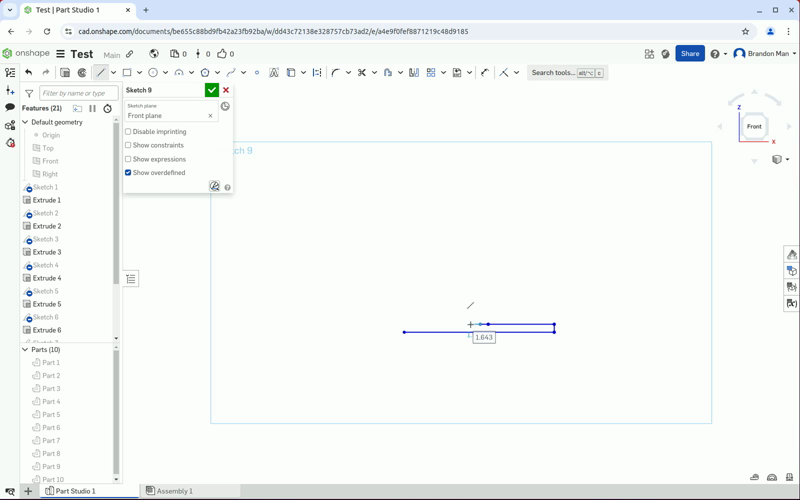
click(470, 324)
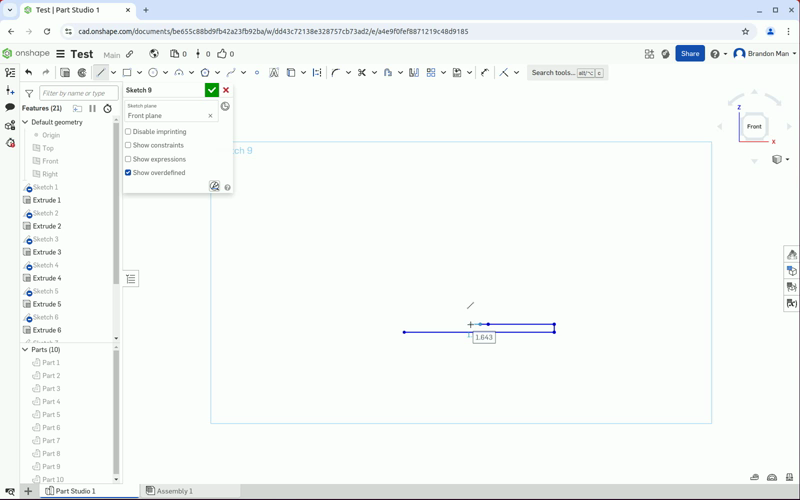
key_up(shift)
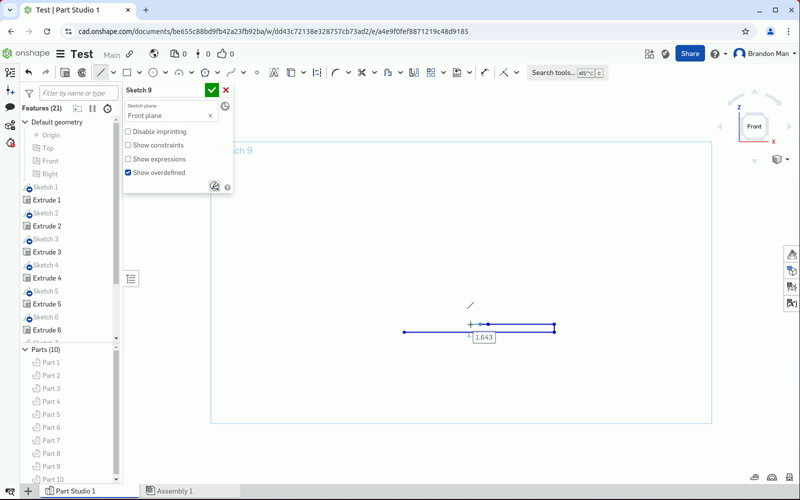
key_down(shift)
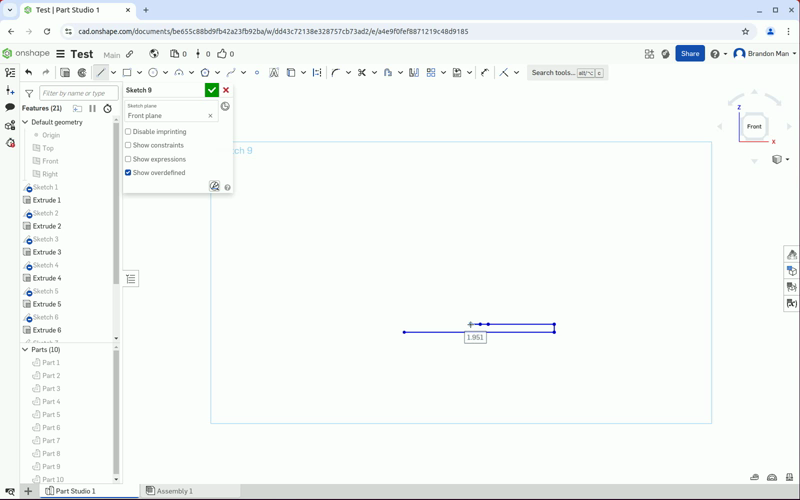
mouse_move(404, 324)
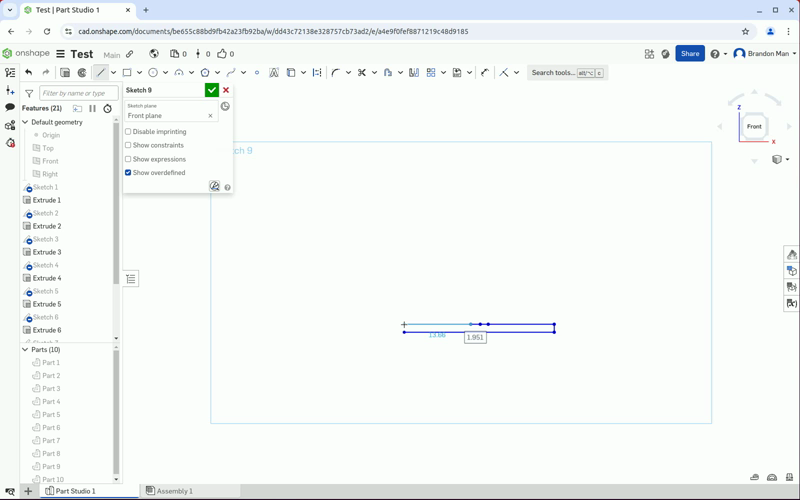
click(404, 324)
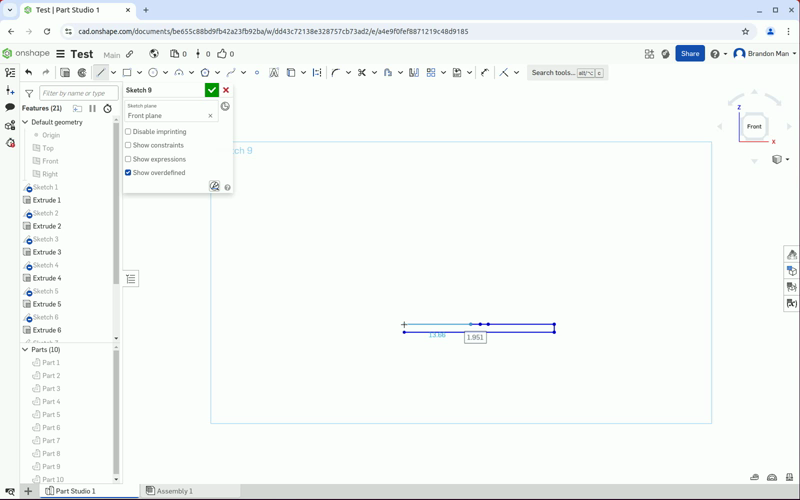
key_up(shift)
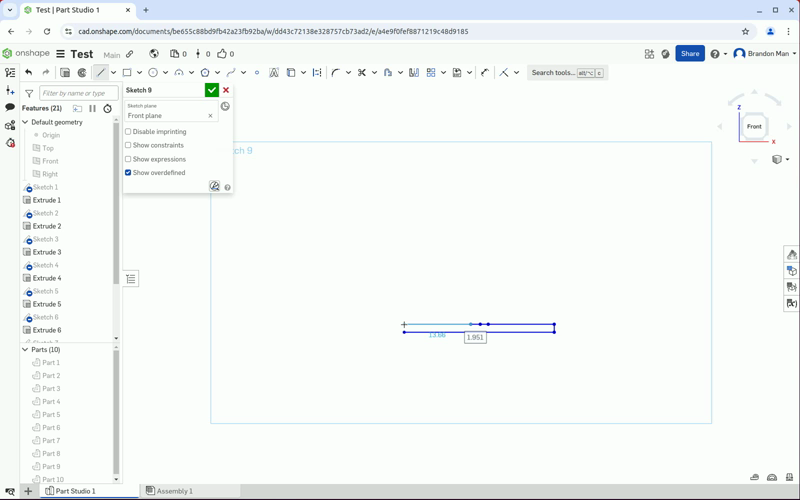
mouse_move(434, 324)
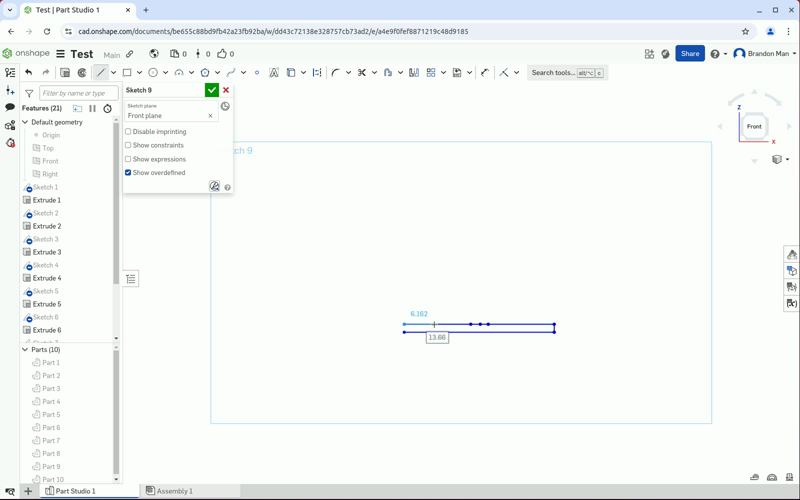
key_down(shift)
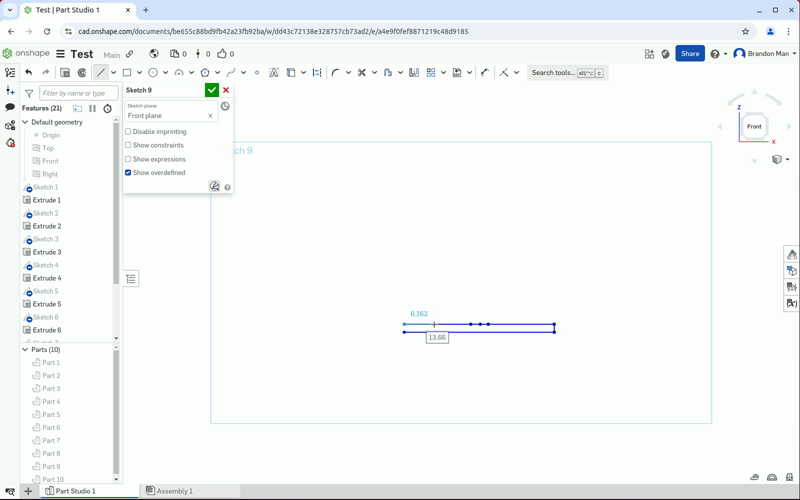
mouse_move(404, 332)
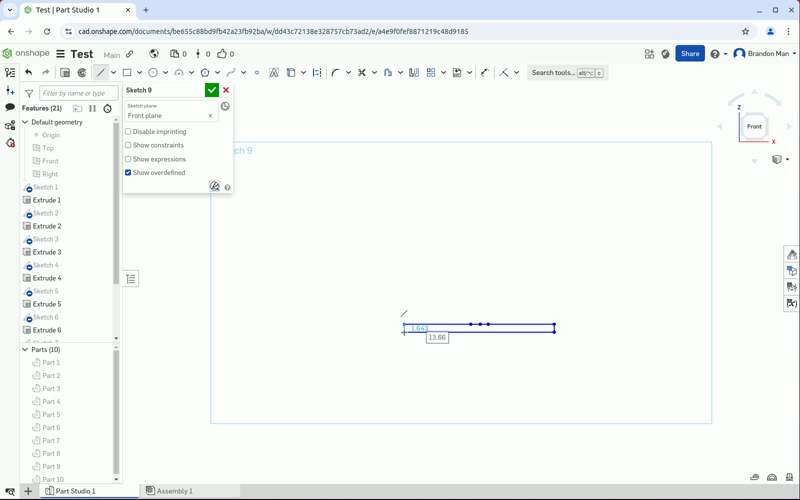
key_up(shift)
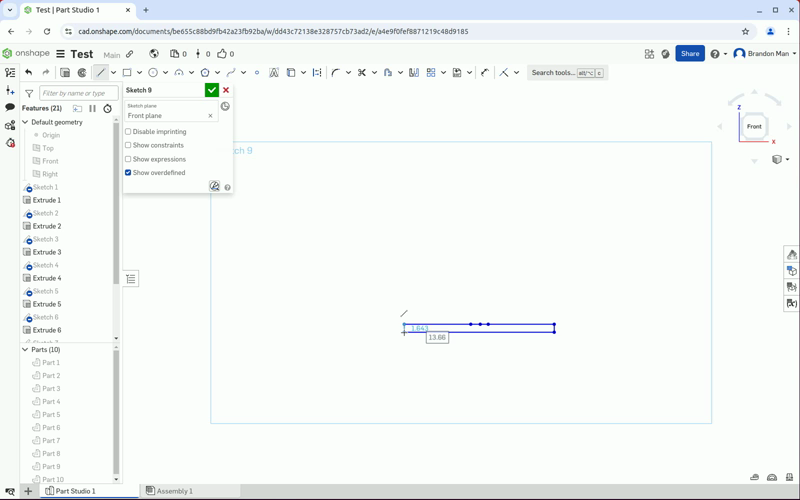
click(404, 332)
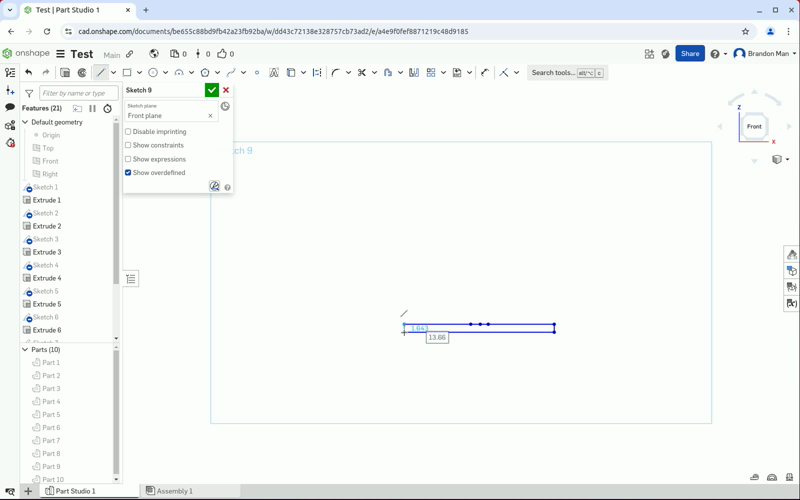
key(esc)
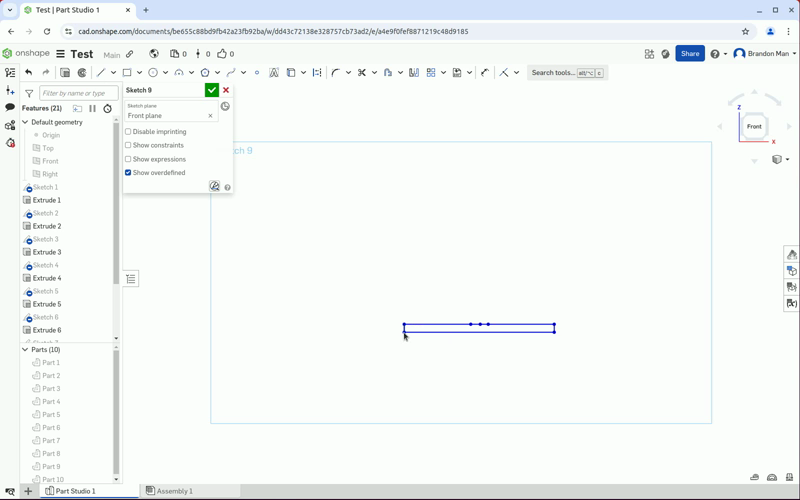
mouse_move(500, 325)
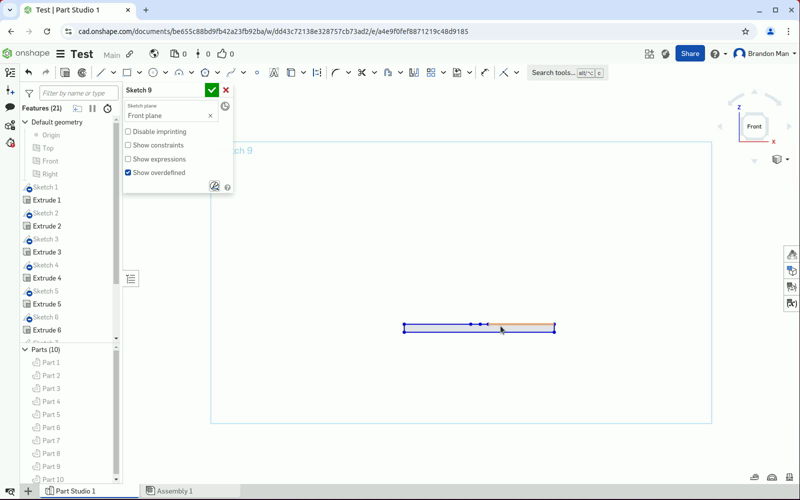
scroll(6)
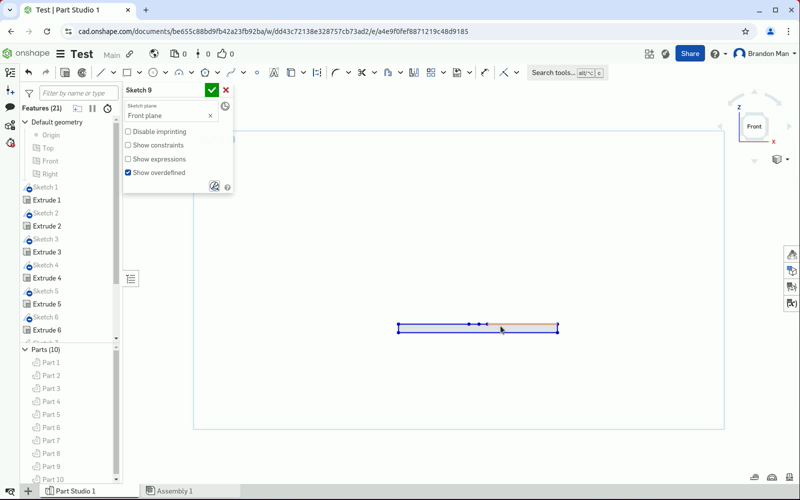
scroll(6)
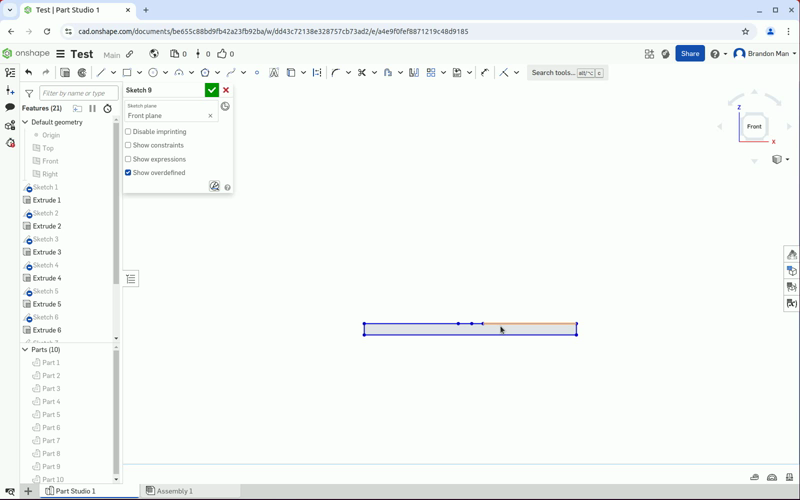
scroll(6)
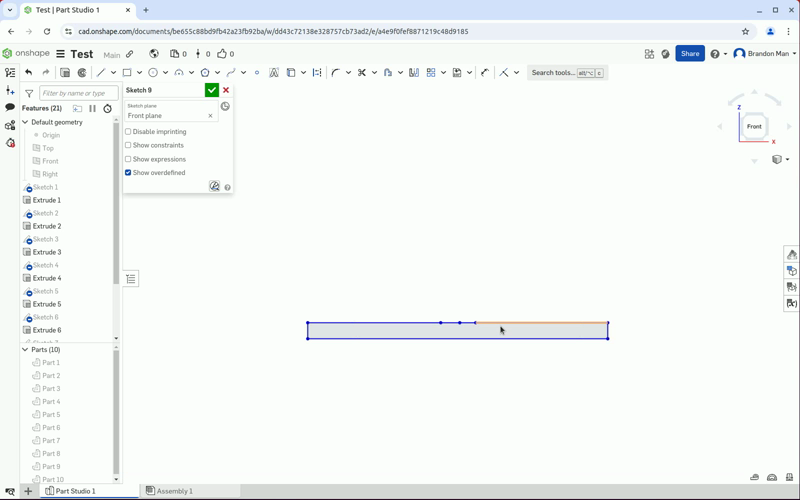
scroll(6)
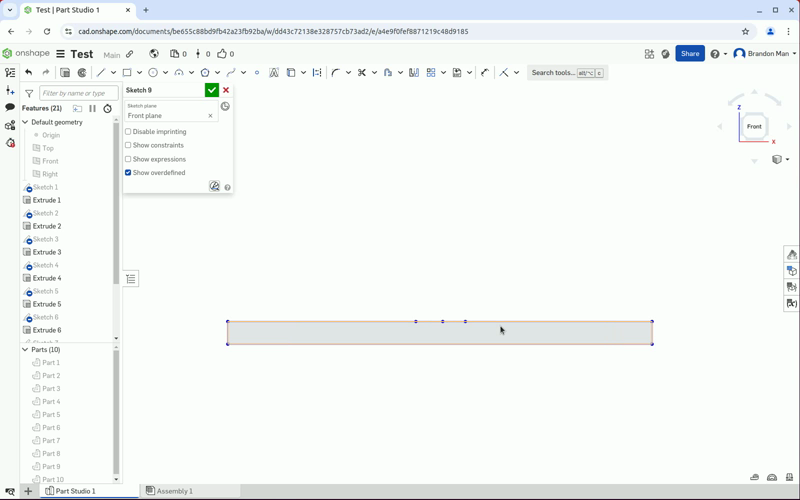
scroll(6)
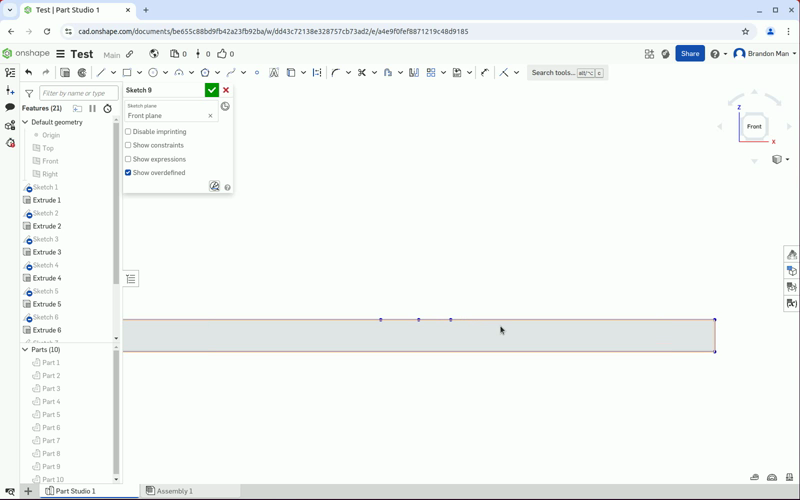
scroll(6)
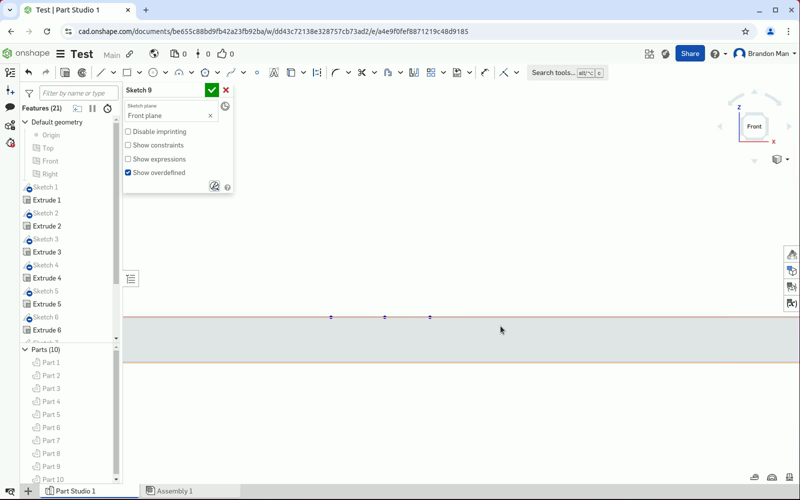
scroll(6)
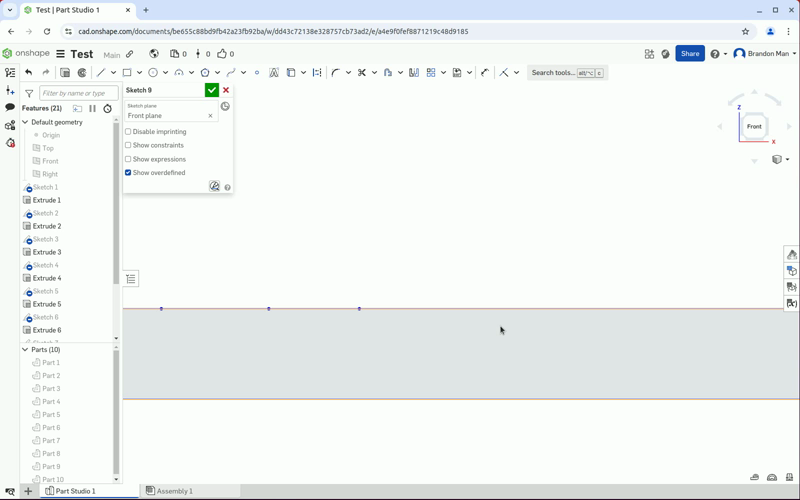
click(500, 325)
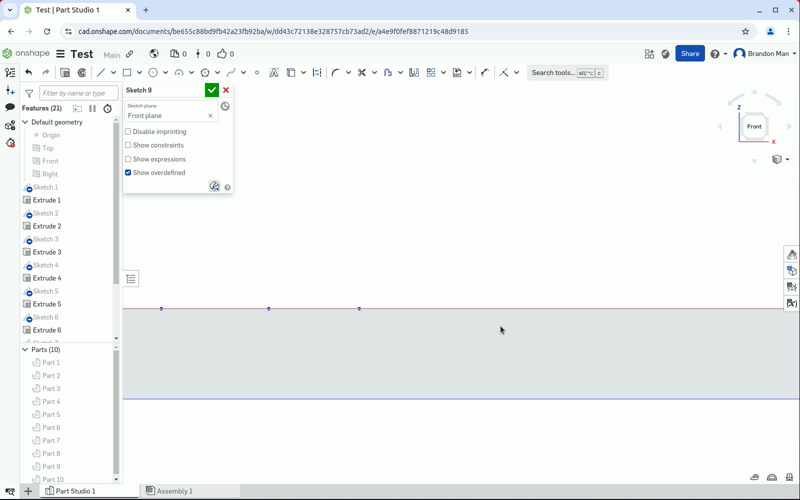
scroll(-6)
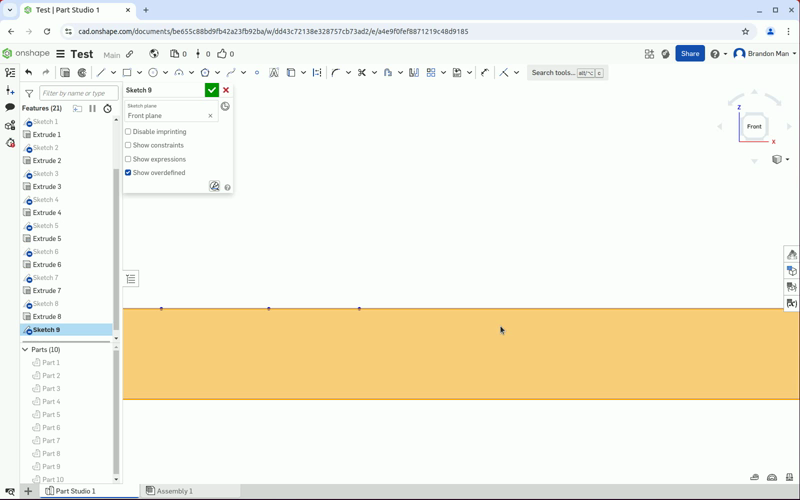
scroll(-6)
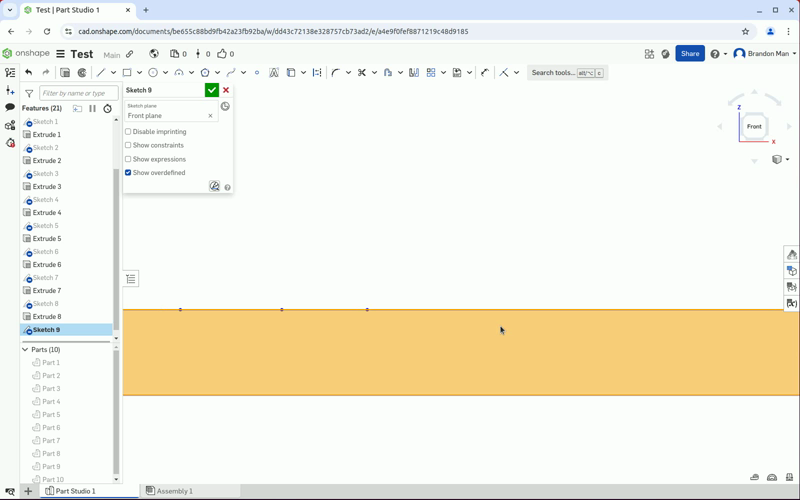
scroll(-6)
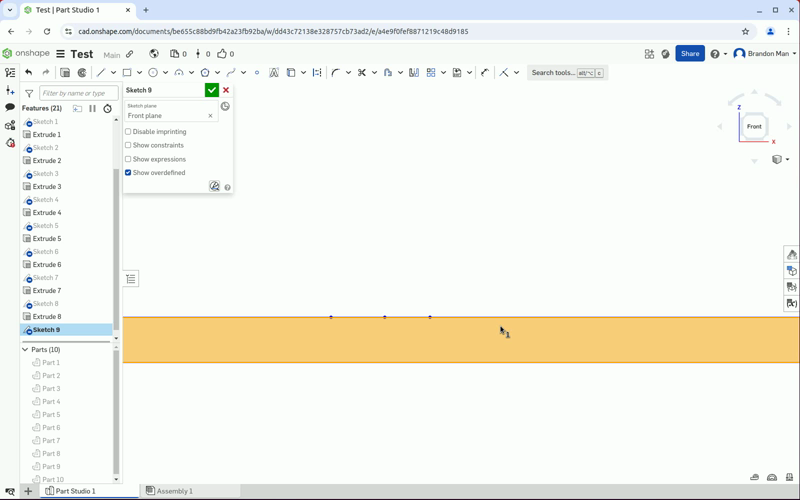
scroll(-6)
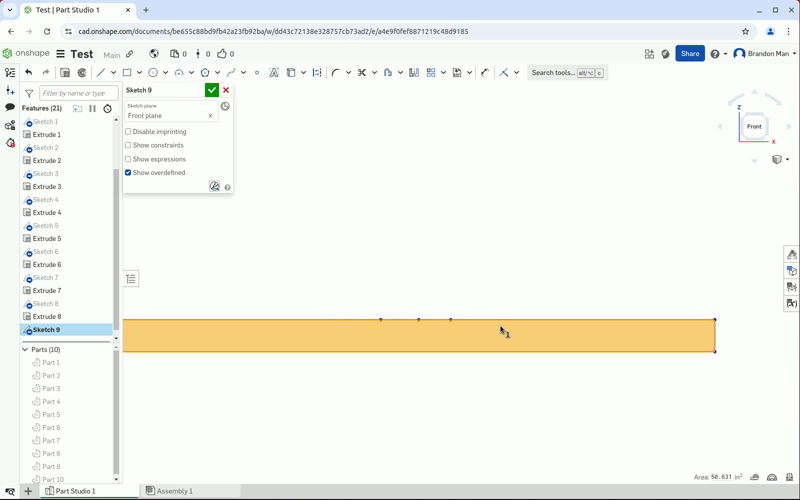
scroll(-6)
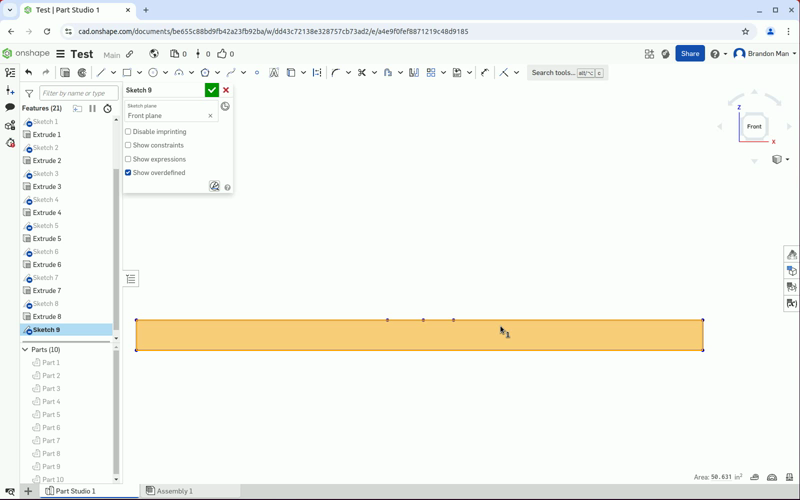
scroll(-6)
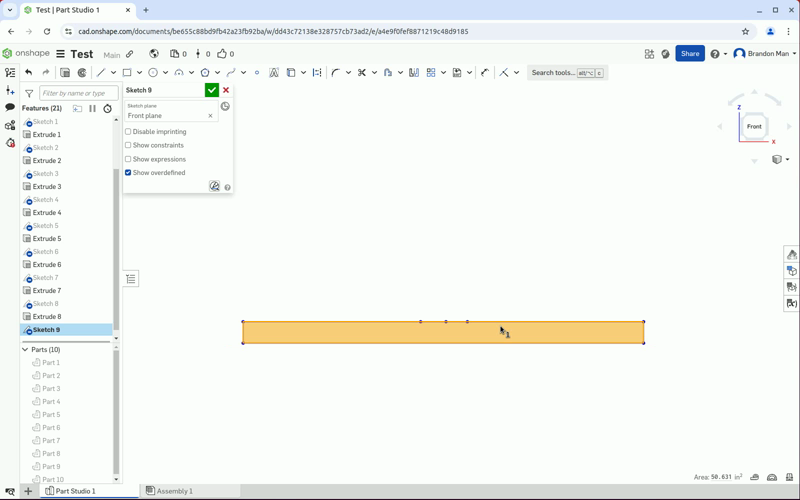
scroll(-6)
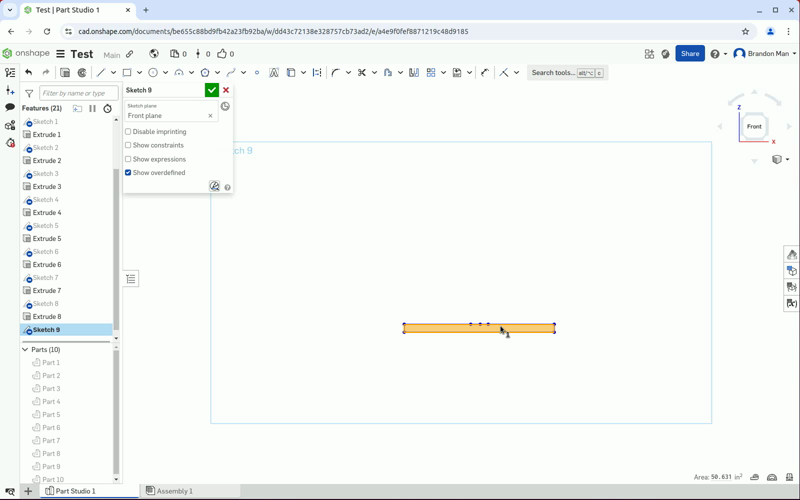
mouse_move(69, 352)
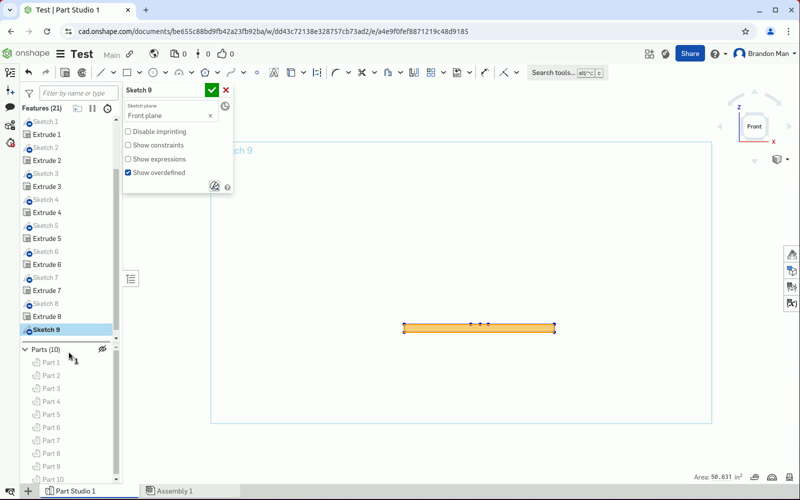
key(shift+y)
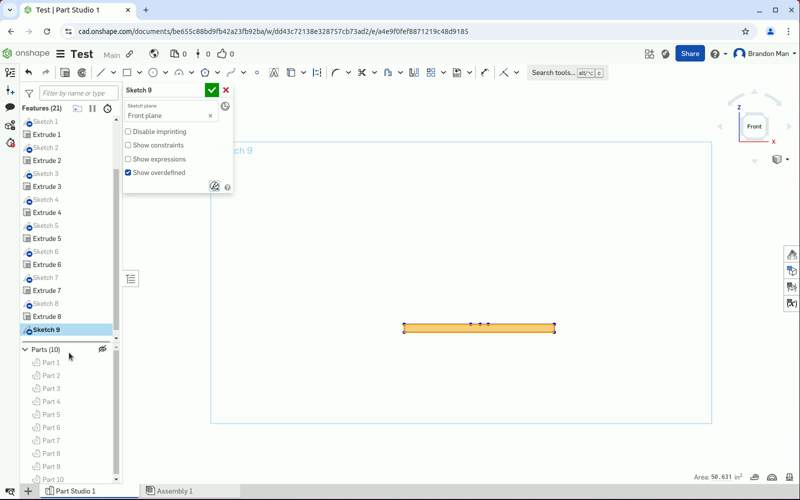
key(shift+e)
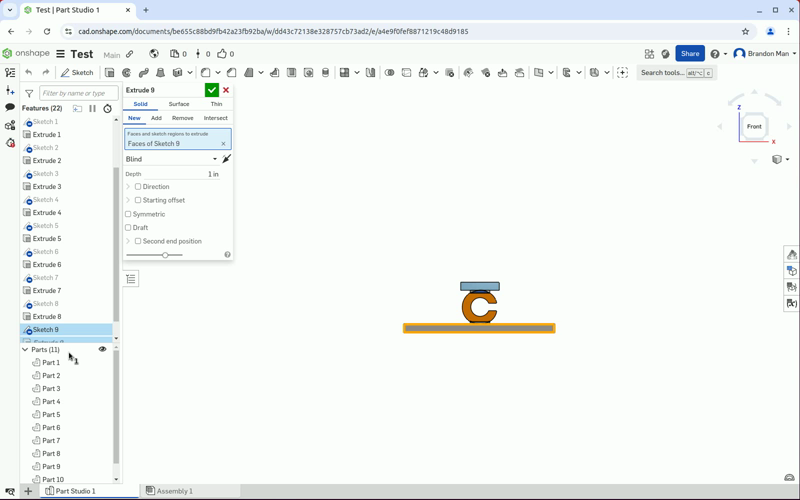
mouse_move(143, 106)
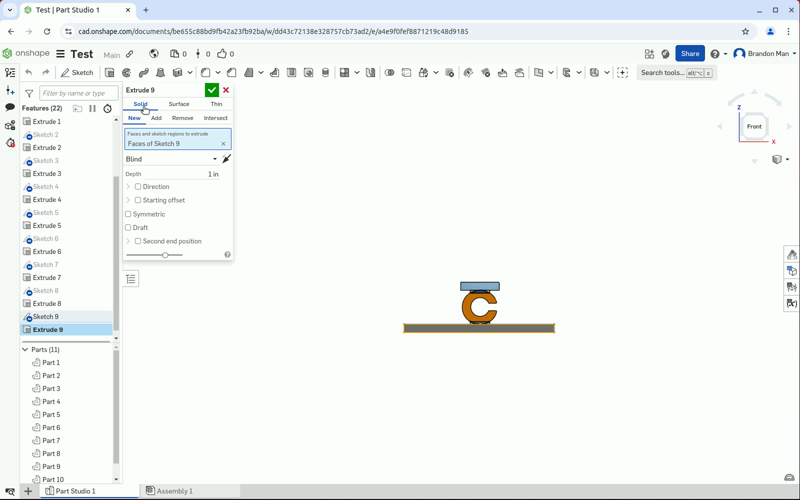
click(143, 106)
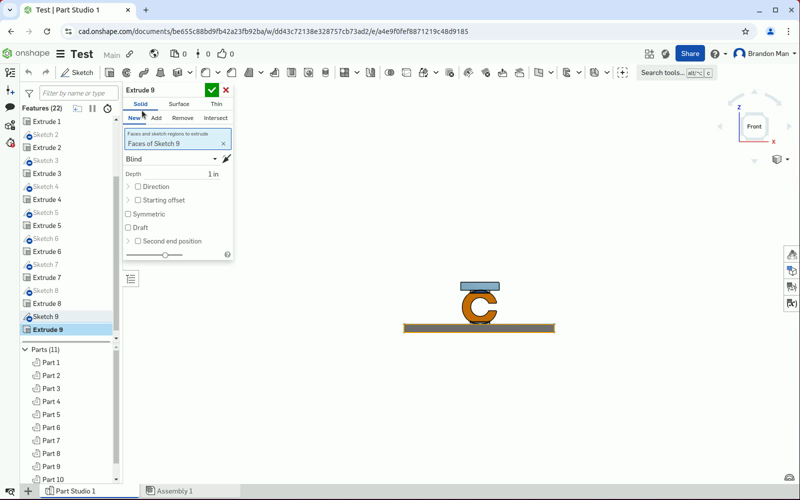
mouse_move(137, 120)
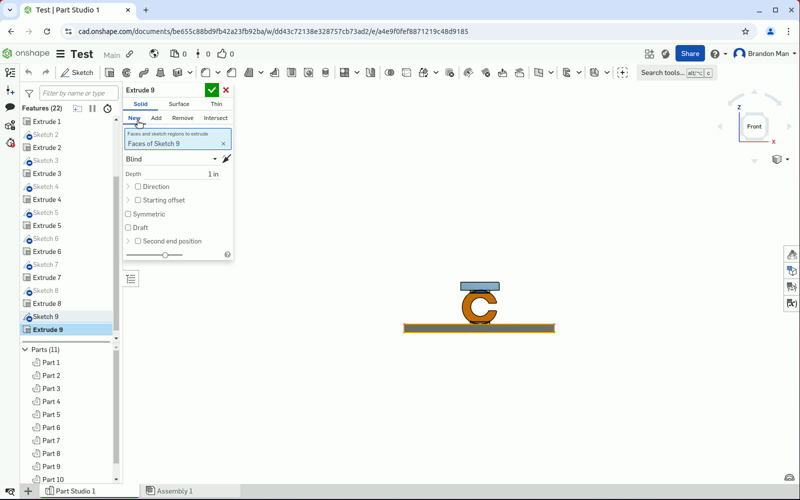
click(137, 120)
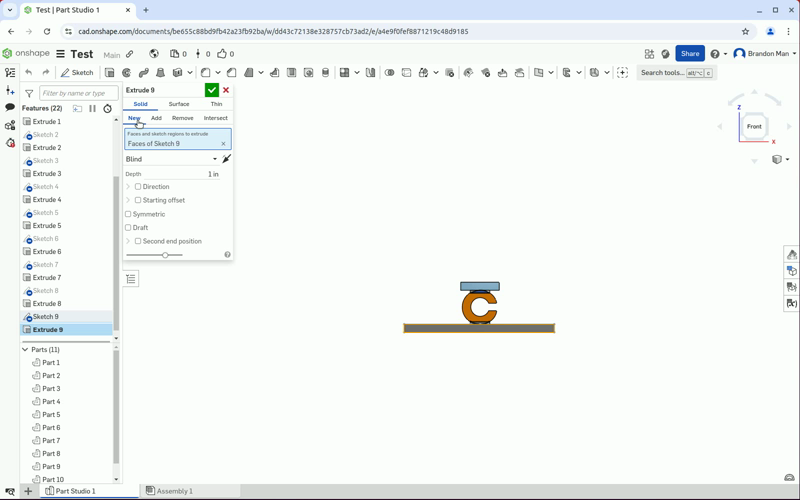
key(tab, 4)
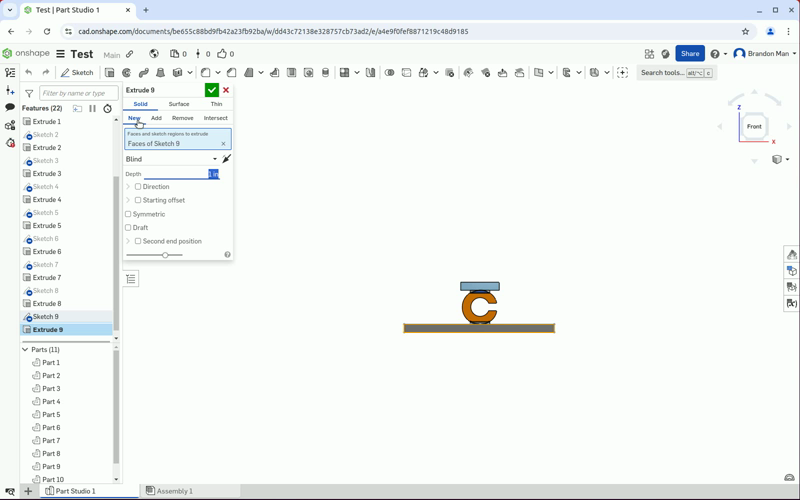
text(23.108)
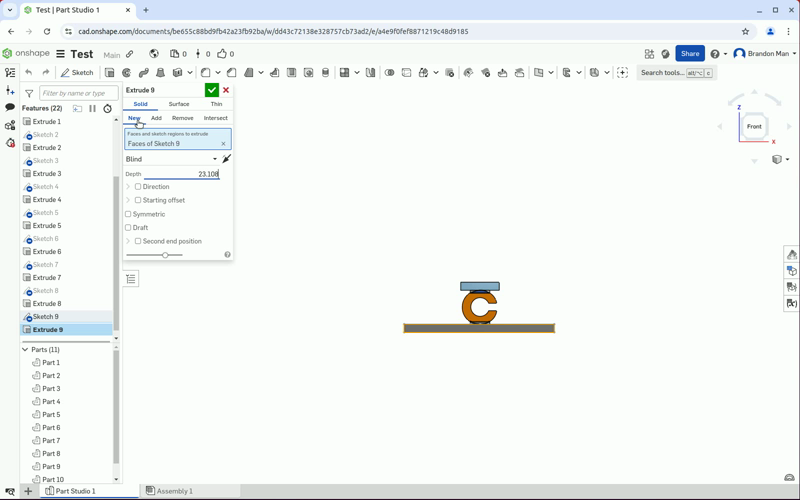
key(enter)
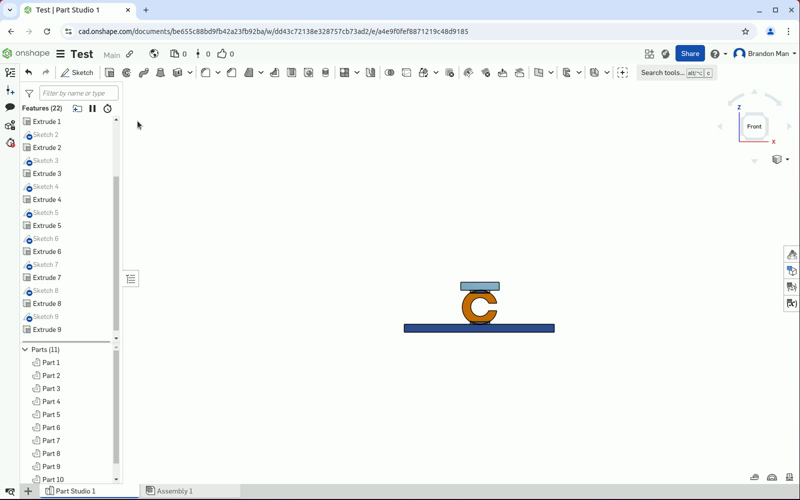
key(shift+h)
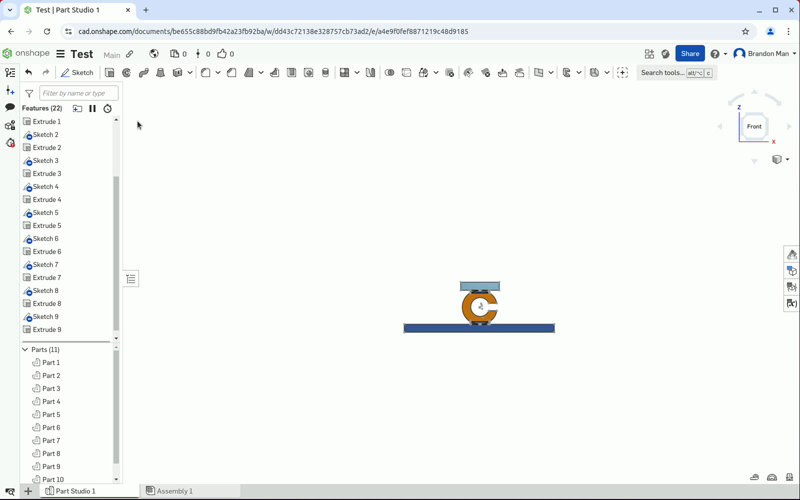
key(shift+h)
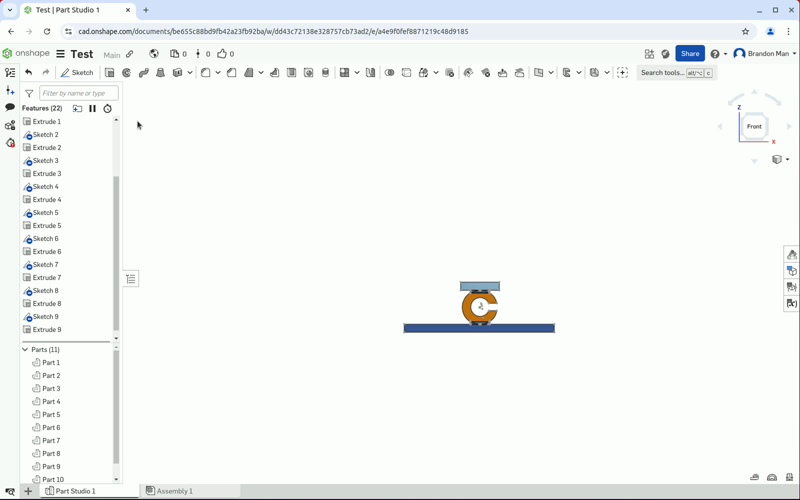
key(shift+7)
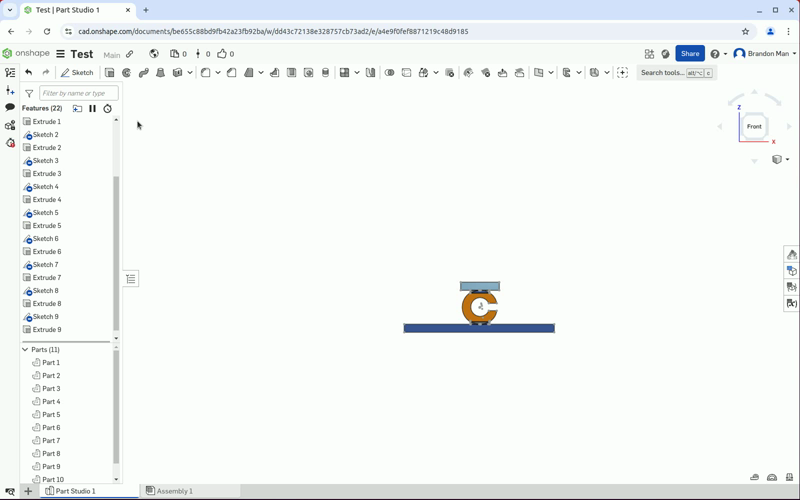
key(left, 2)
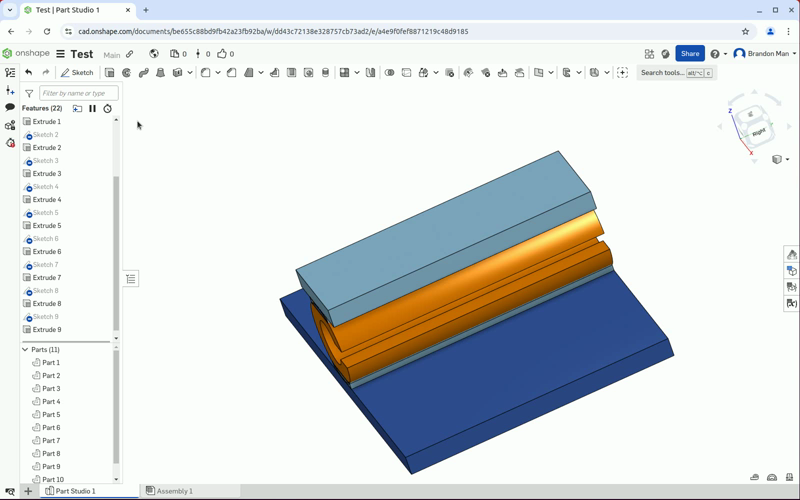
key(down, 2)
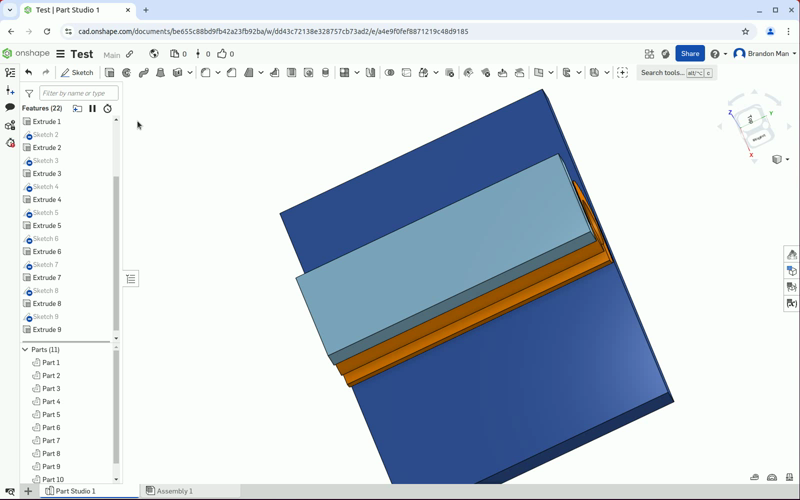
key(up, 2)
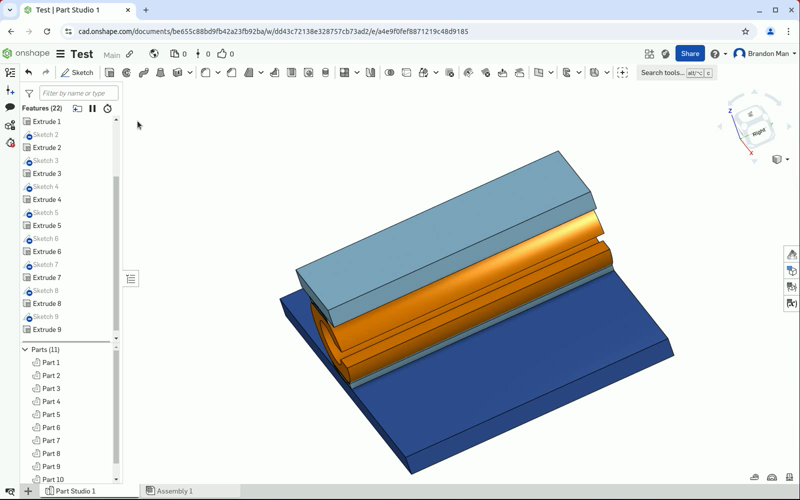
key(right, 2)
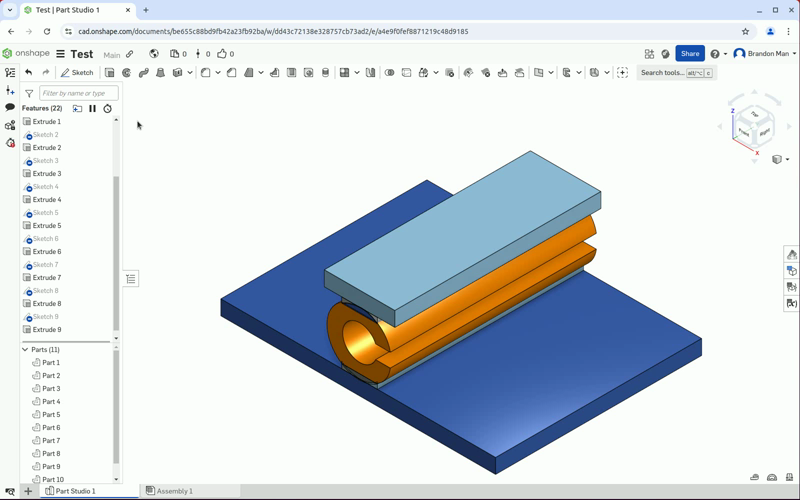
mouse_move(69, 111)
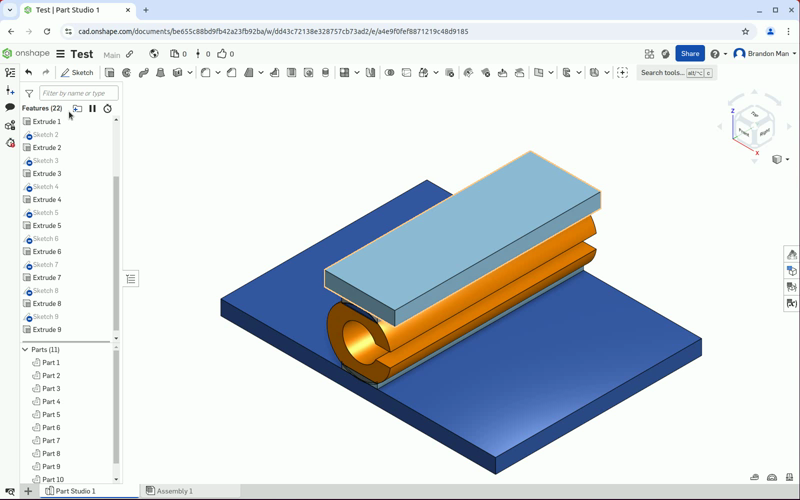
click(69, 111)